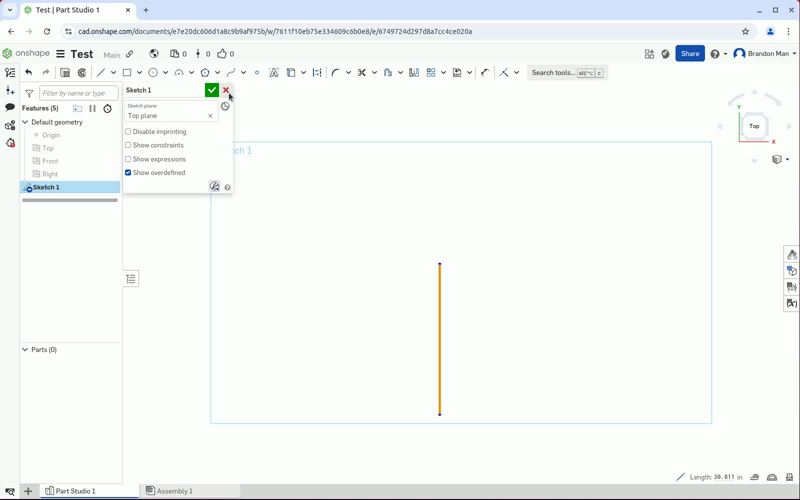
key(shift+h)
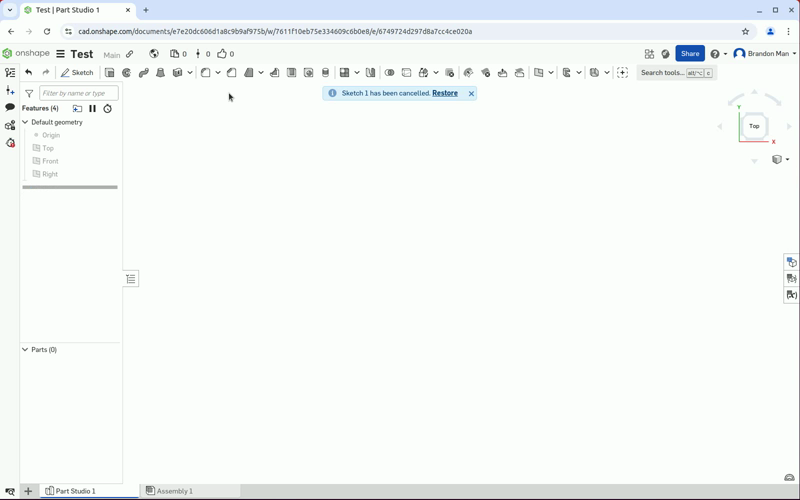
mouse_move(73, 352)
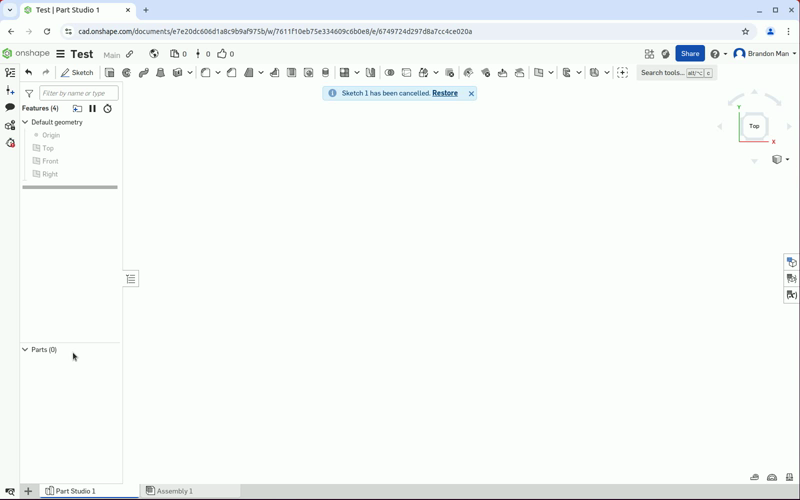
key(y)
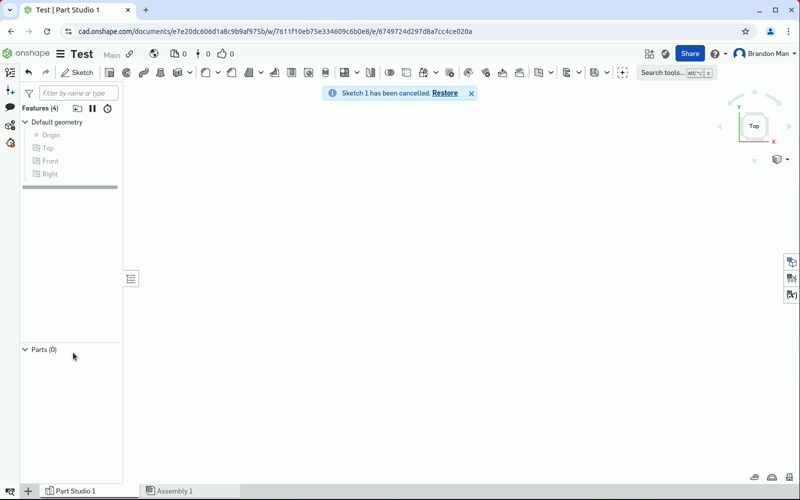
key(shift+p)
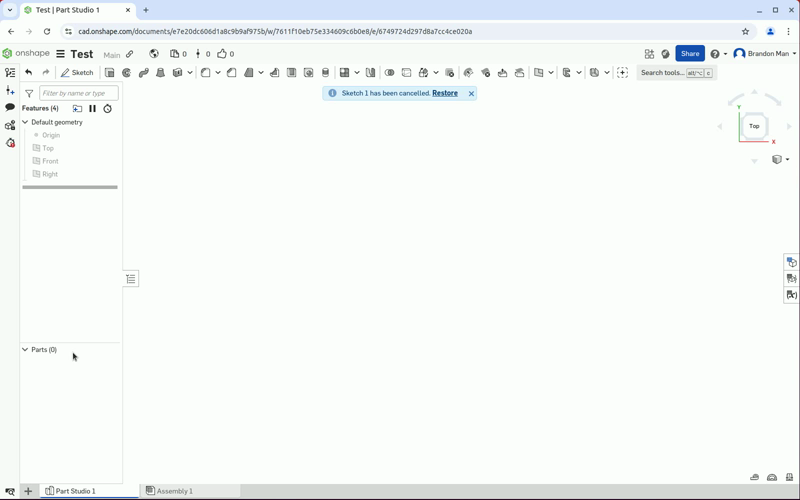
key(space)
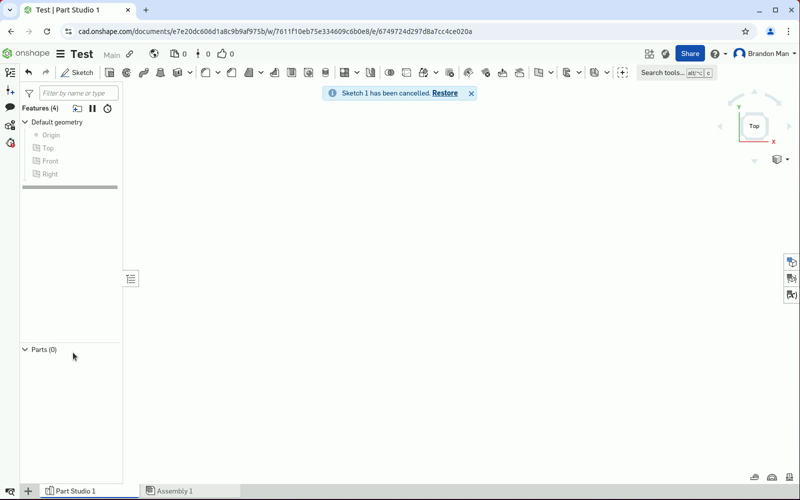
key_down(shift)
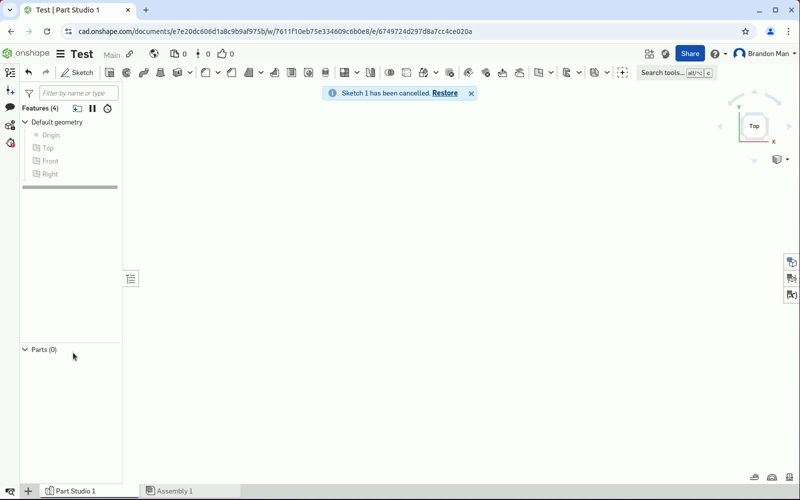
key(up)
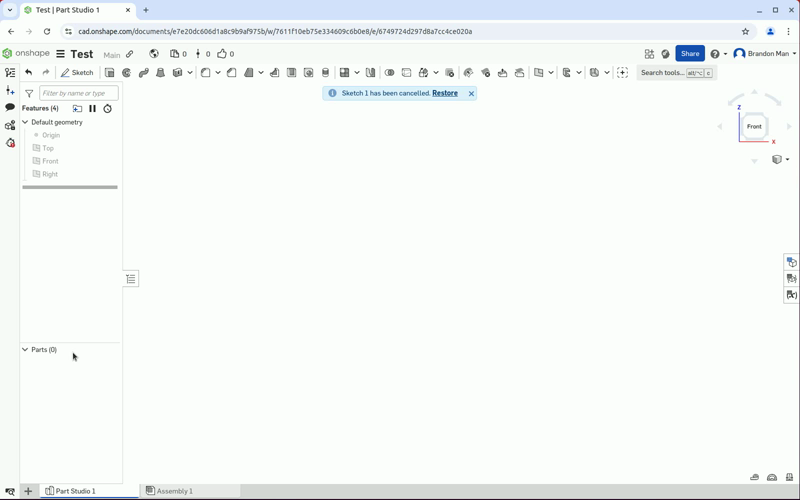
key_up(shift)
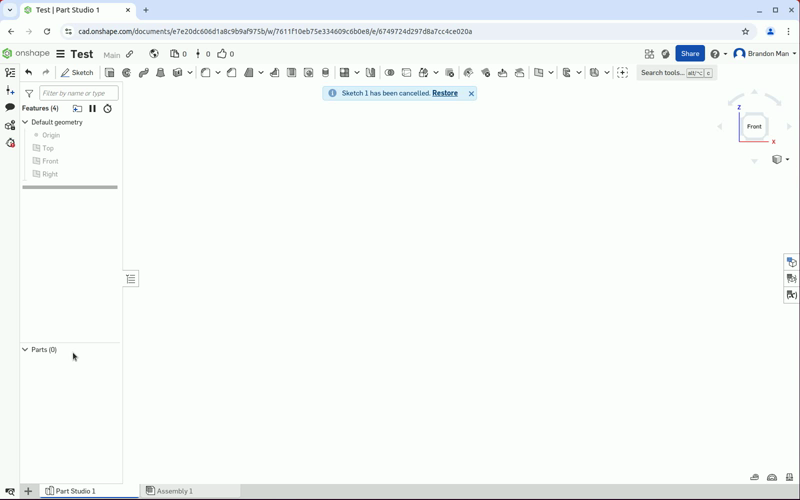
mouse_move(73, 352)
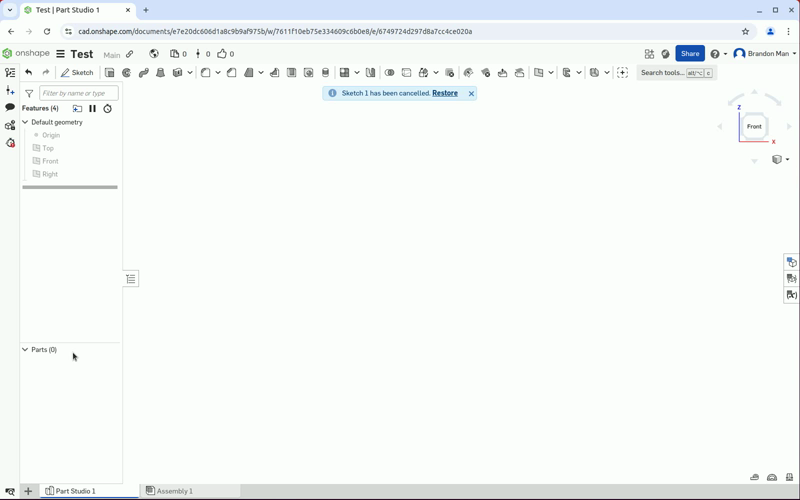
key(shift+y)
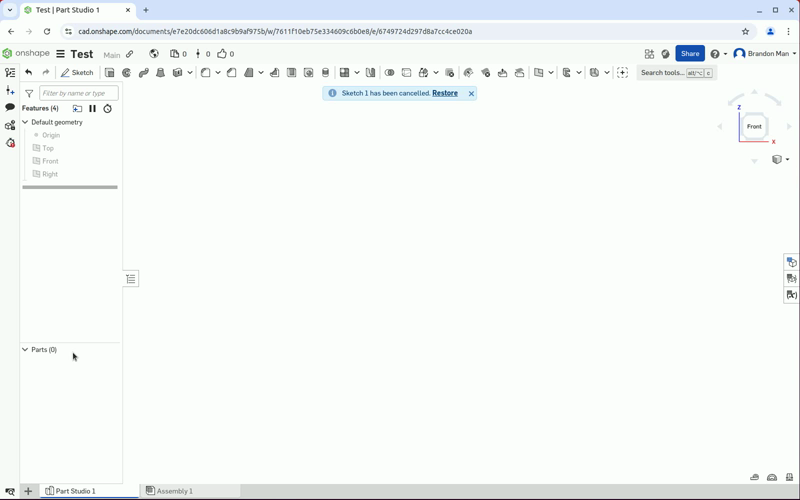
key(shift+s)
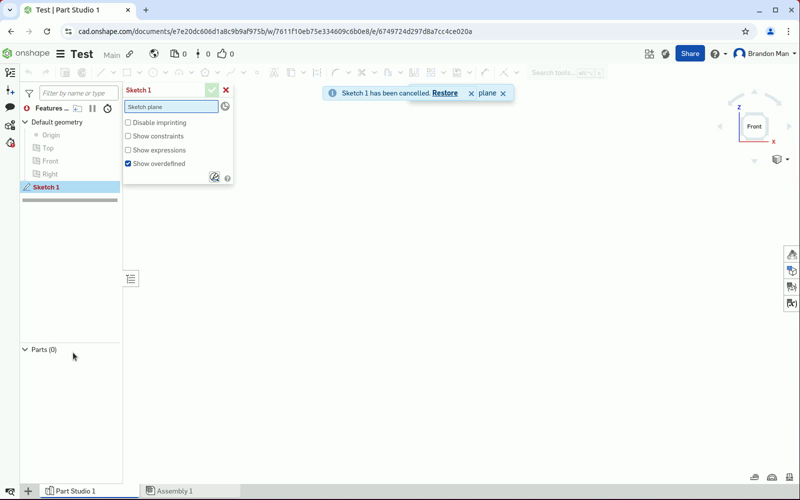
mouse_move(73, 163)
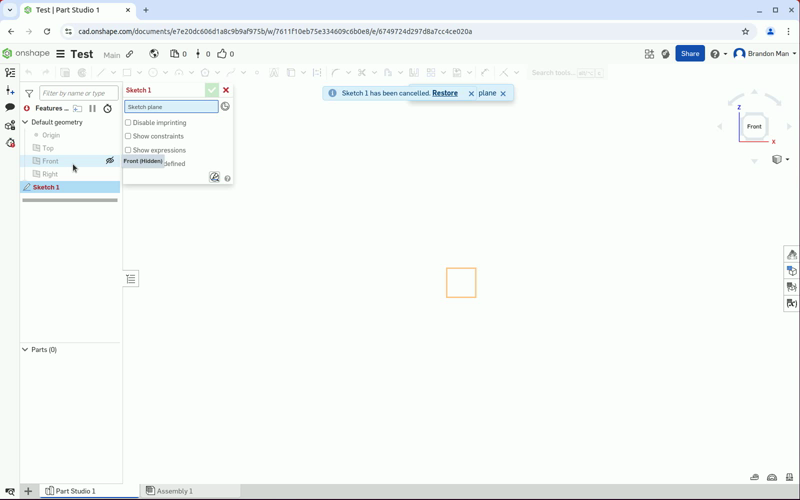
click(73, 163)
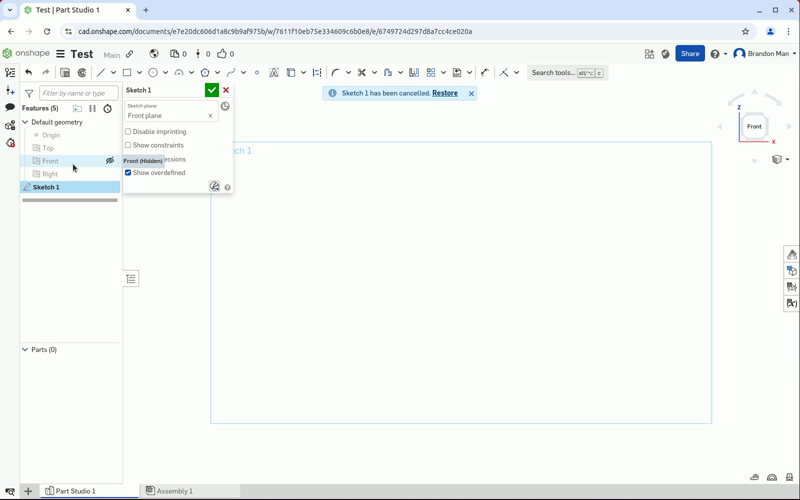
mouse_move(73, 352)
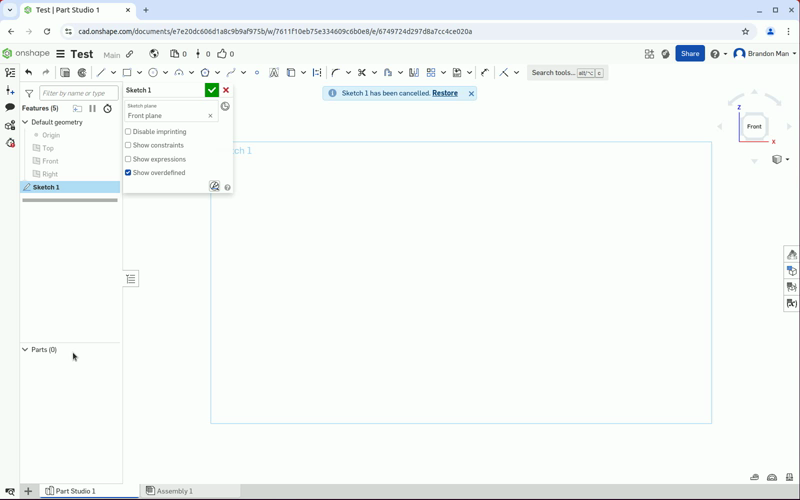
key(y)
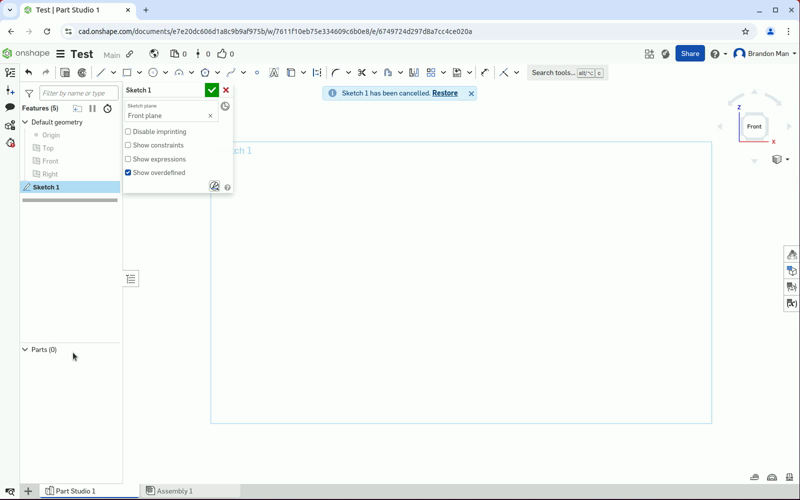
key(a)
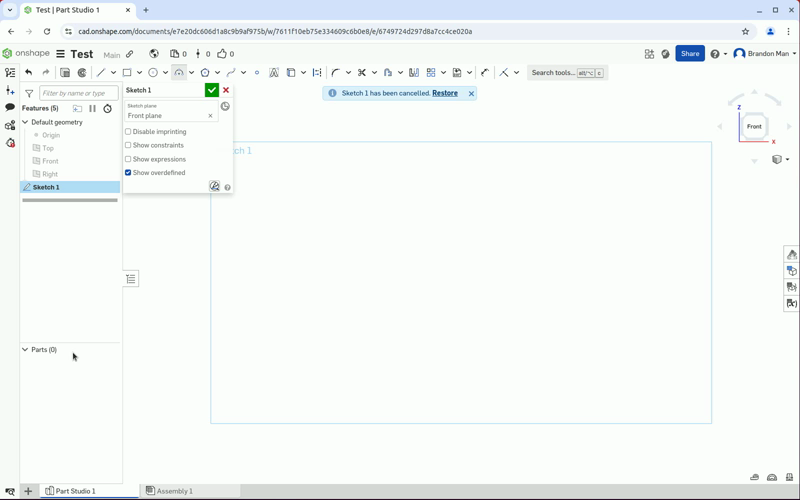
key_down(shift)
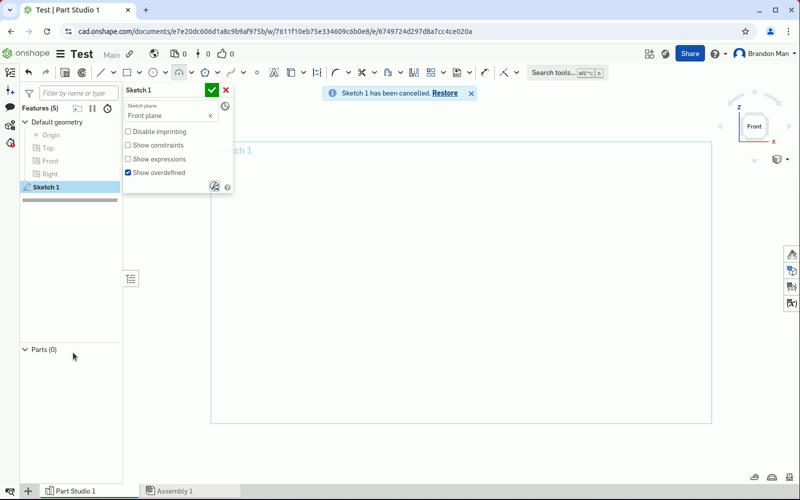
mouse_move(427, 281)
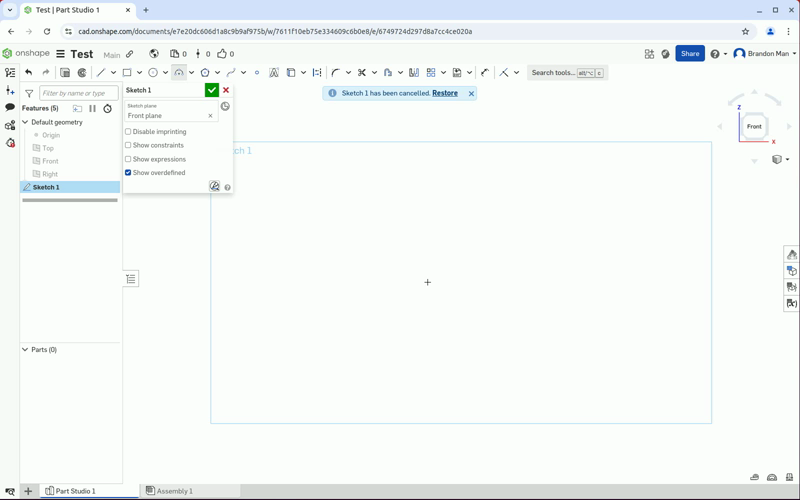
click(427, 281)
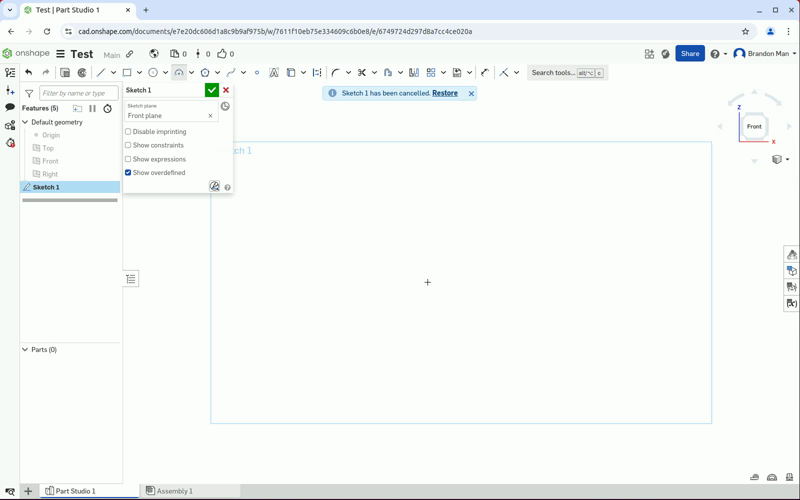
key_up(shift)
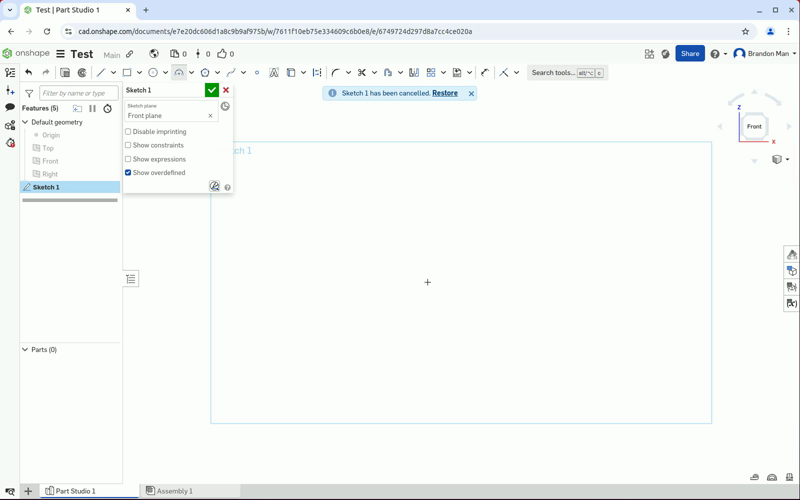
key_down(shift)
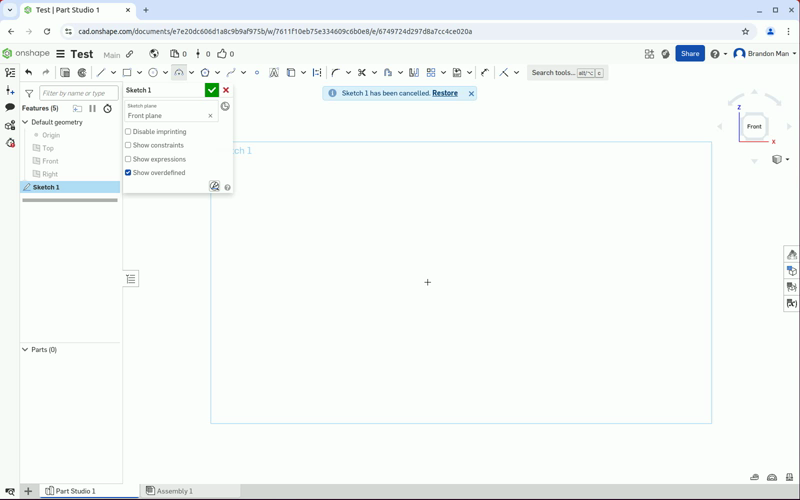
mouse_move(429, 281)
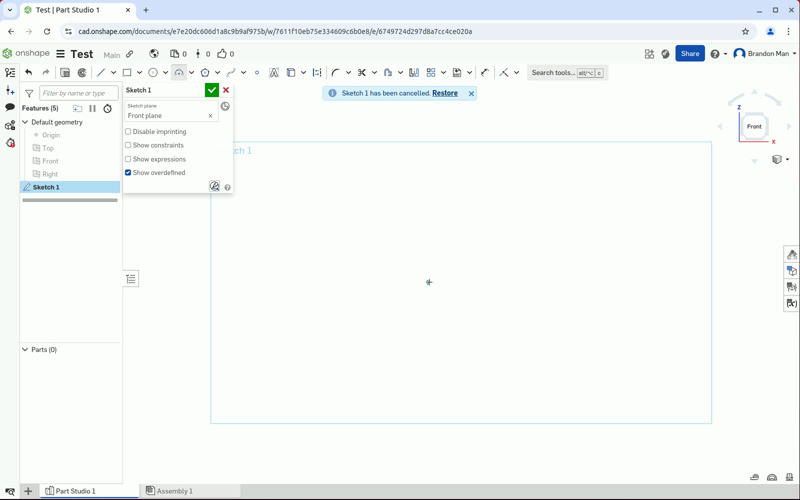
scroll(6)
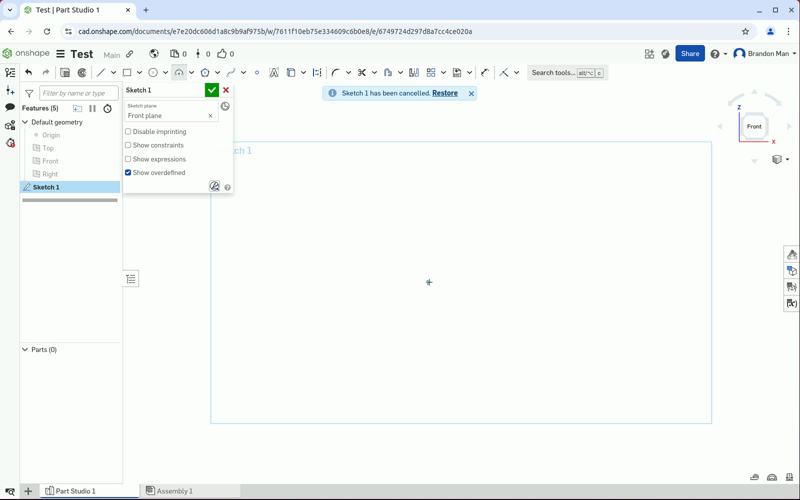
scroll(6)
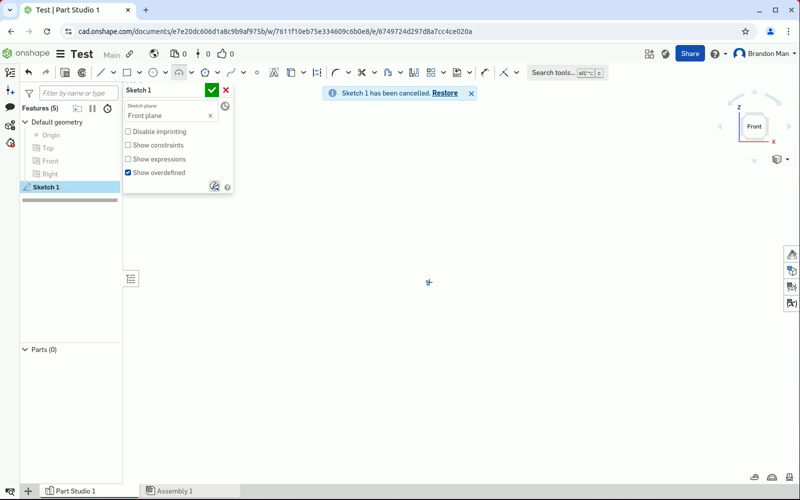
scroll(6)
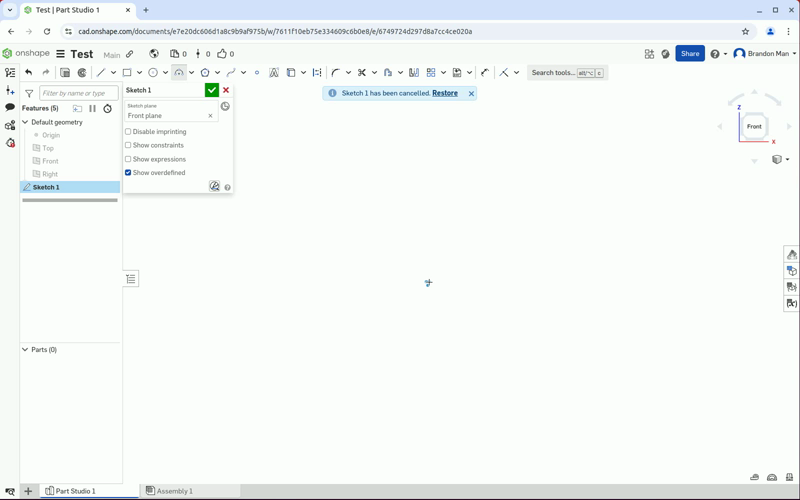
scroll(6)
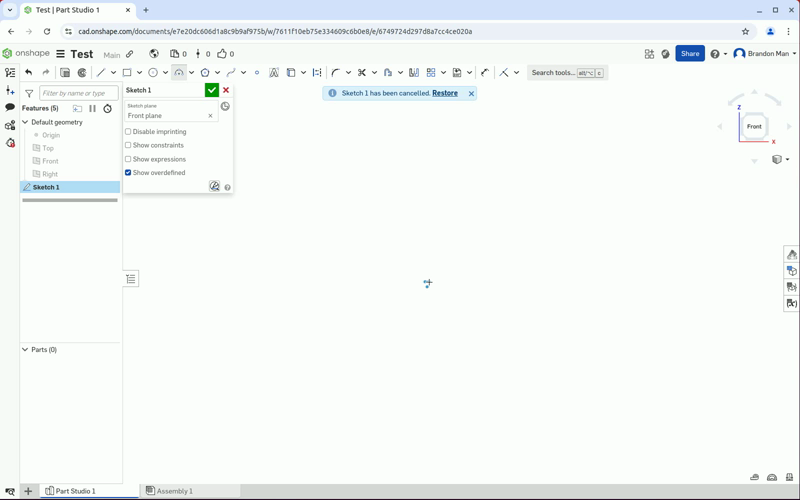
scroll(6)
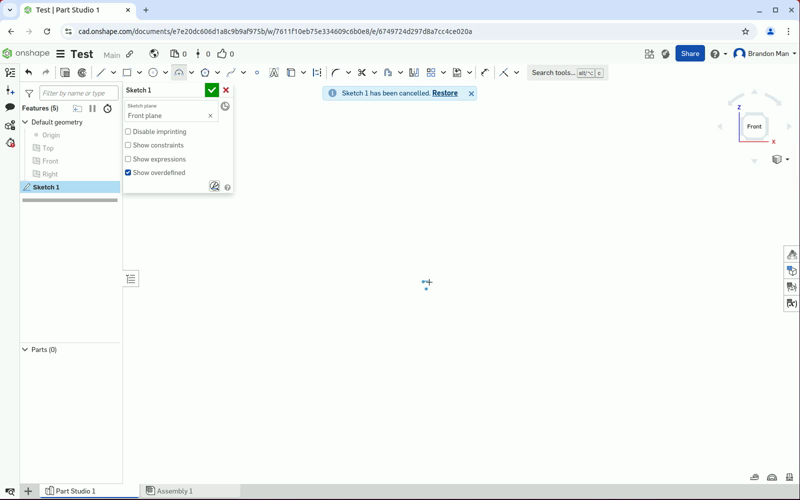
scroll(6)
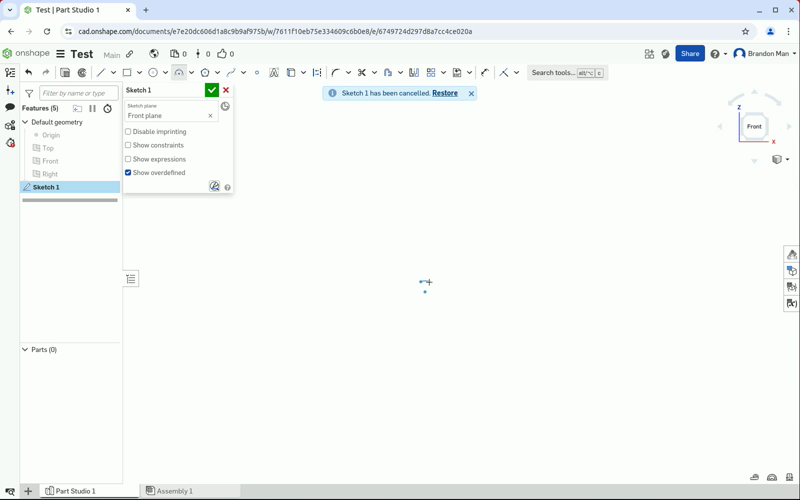
scroll(6)
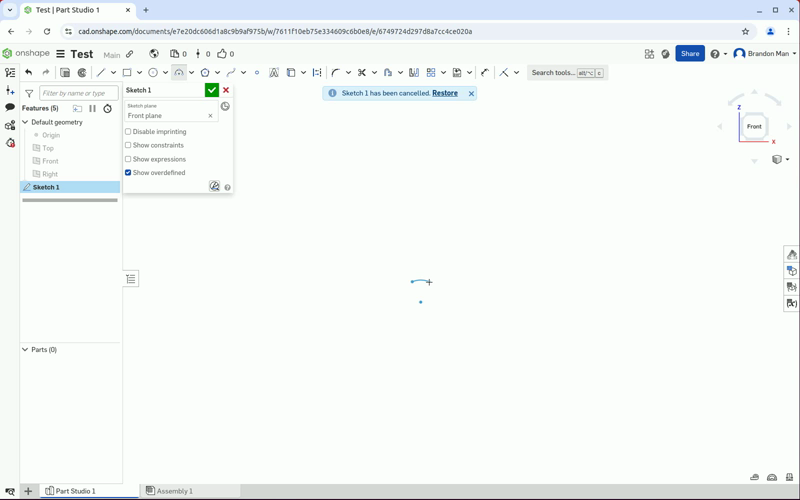
click(429, 281)
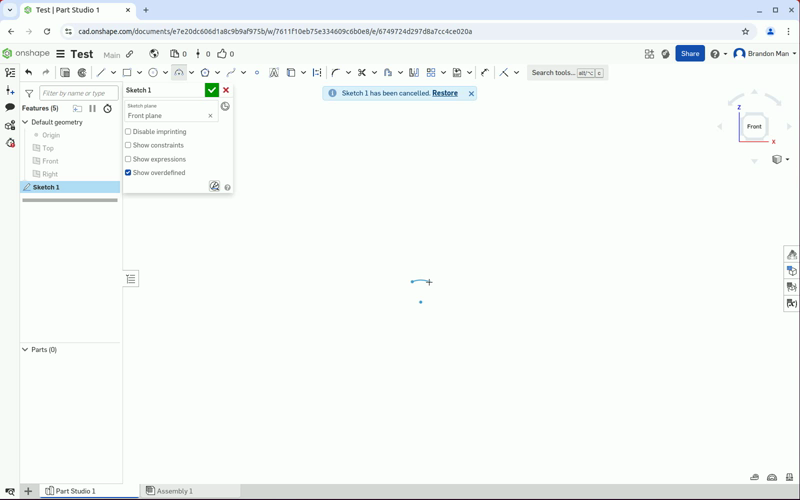
scroll(-6)
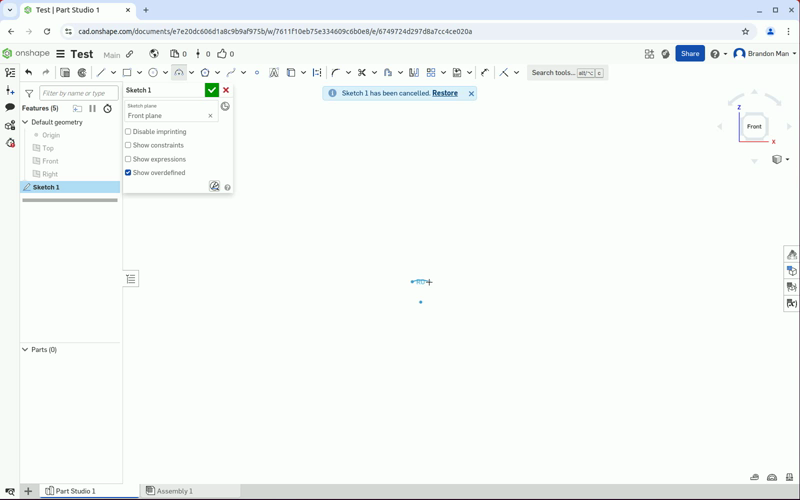
scroll(-6)
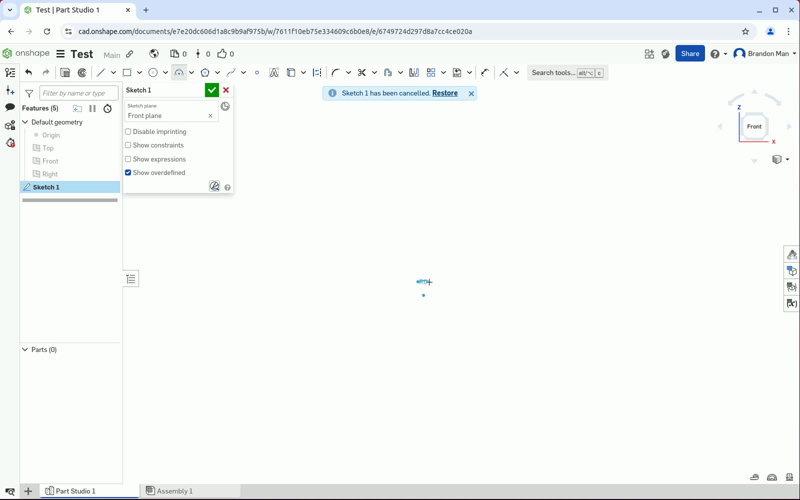
scroll(-6)
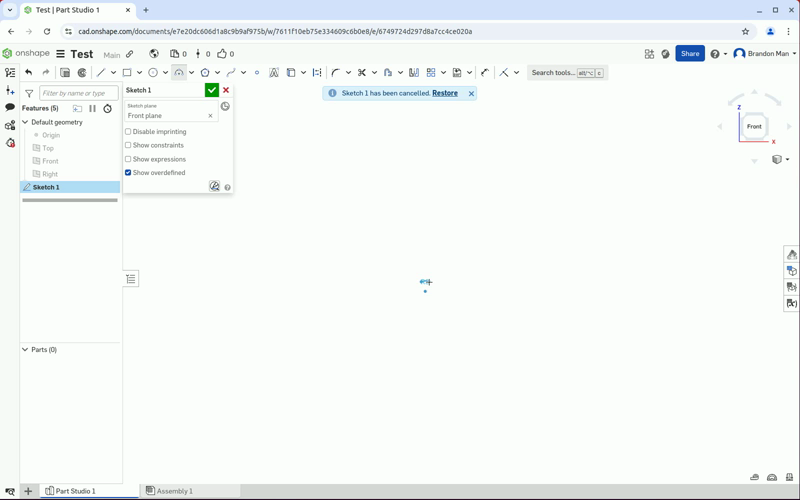
scroll(-6)
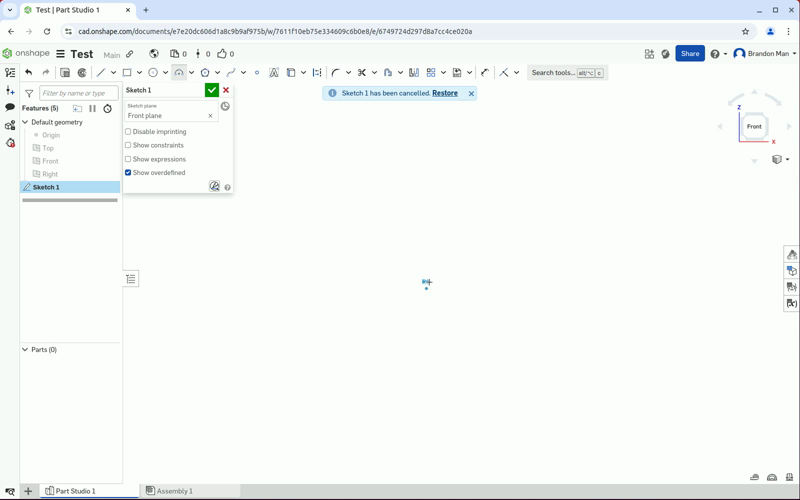
scroll(-6)
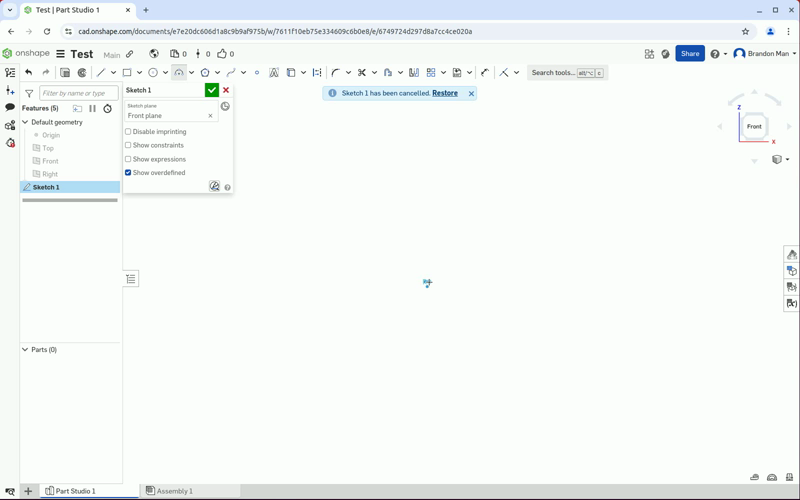
scroll(-6)
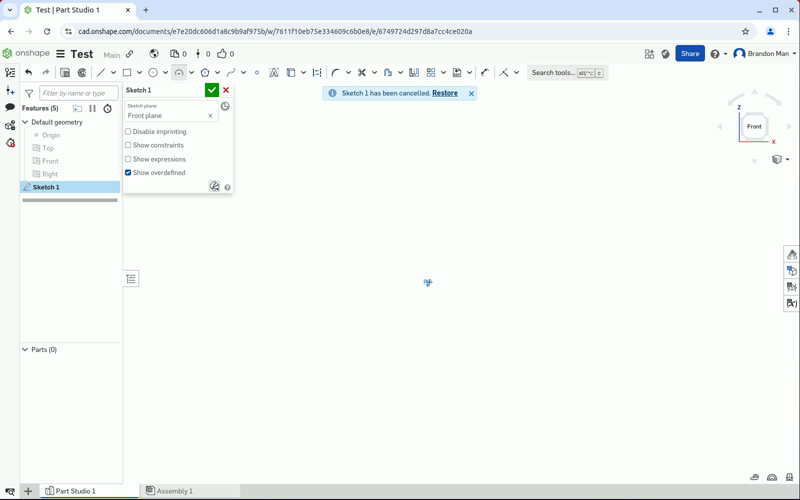
scroll(-6)
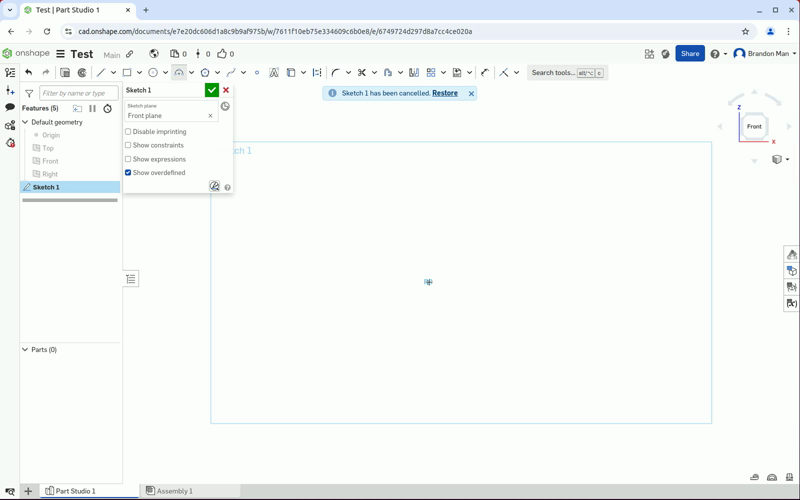
mouse_move(428, 281)
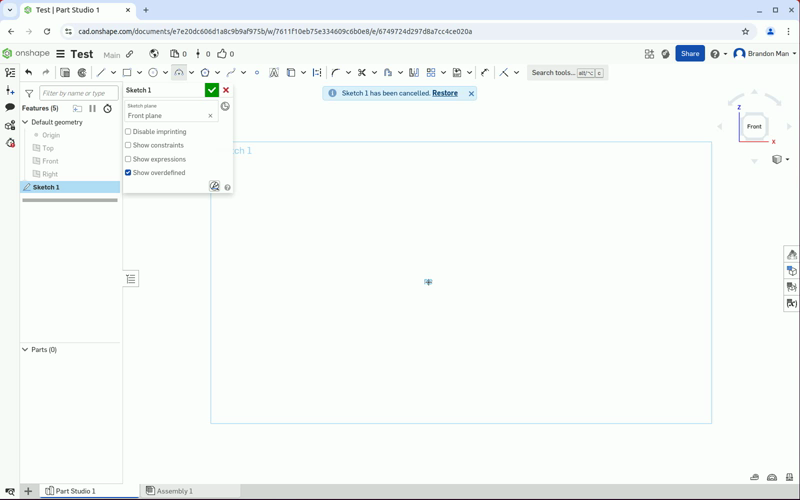
scroll(6)
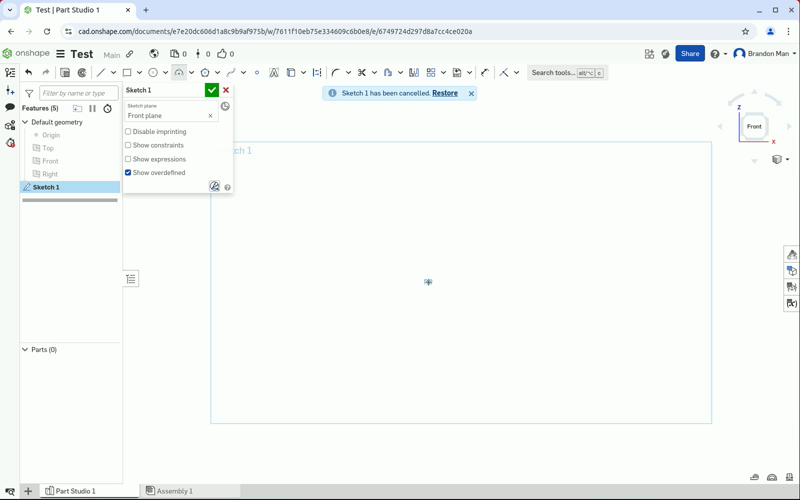
scroll(6)
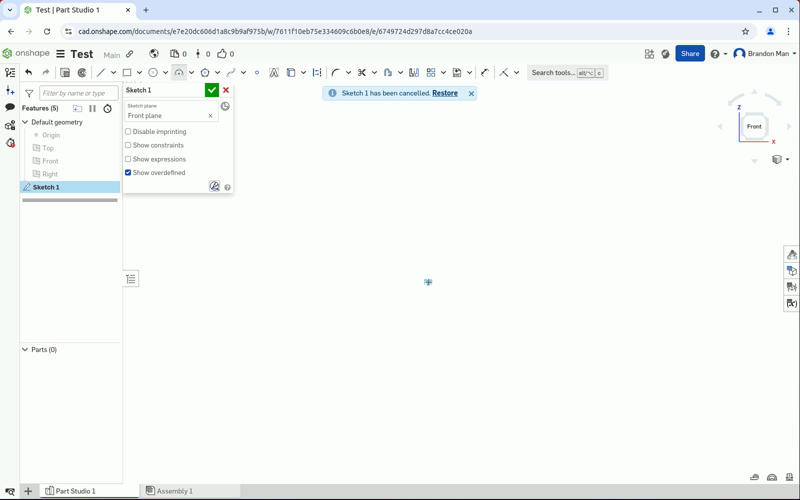
scroll(6)
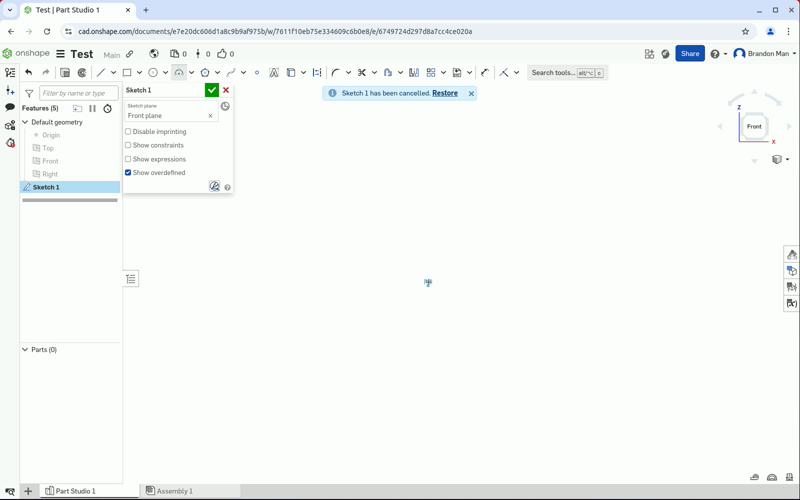
scroll(6)
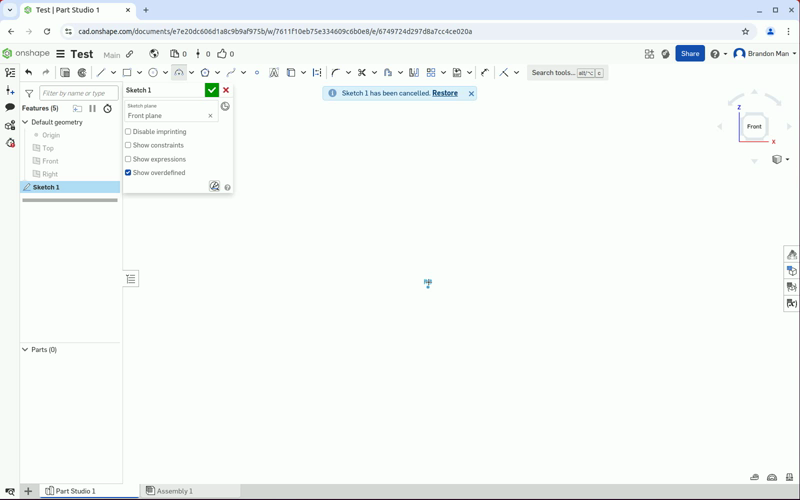
scroll(6)
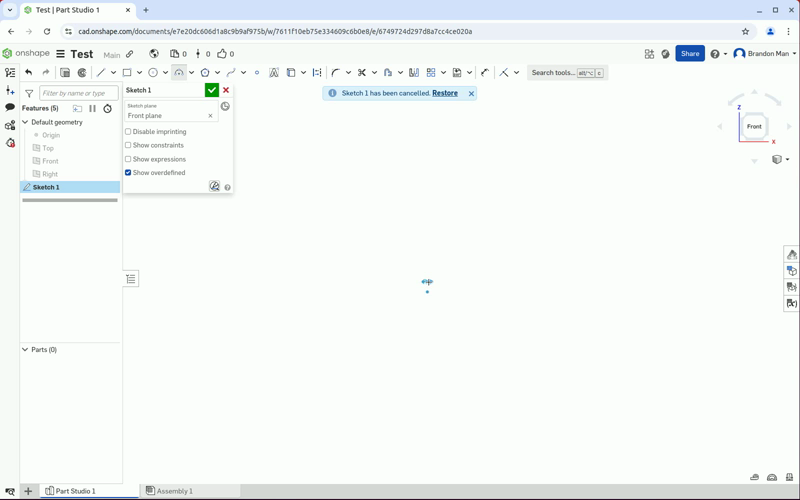
scroll(6)
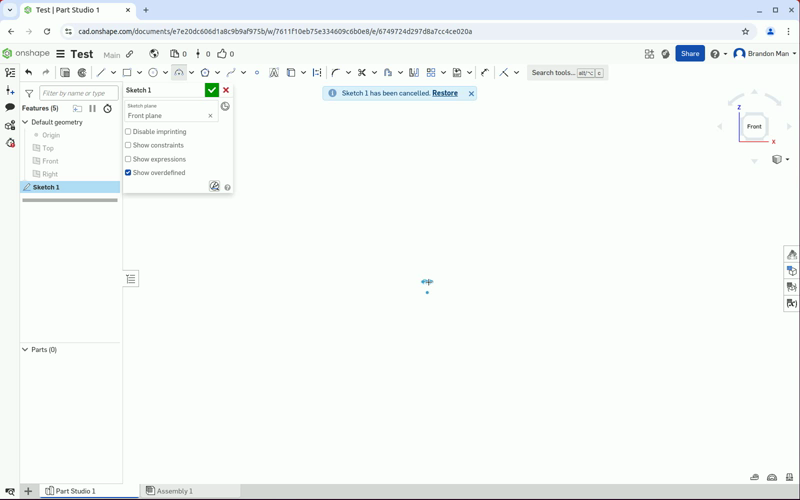
scroll(6)
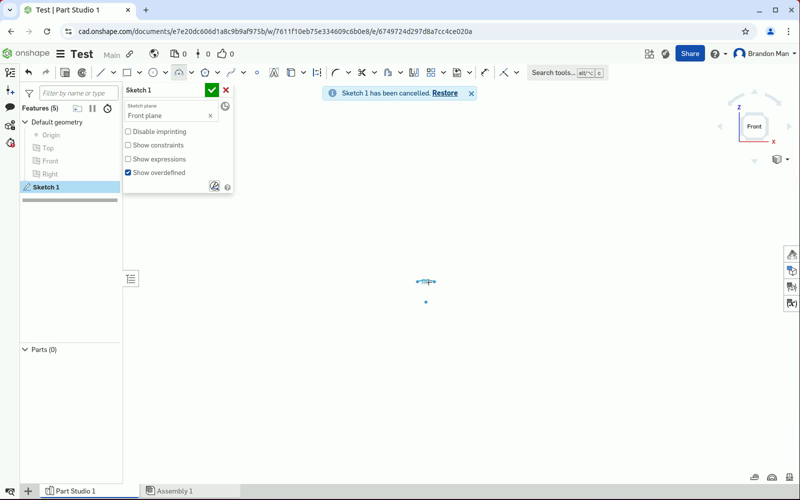
click(428, 281)
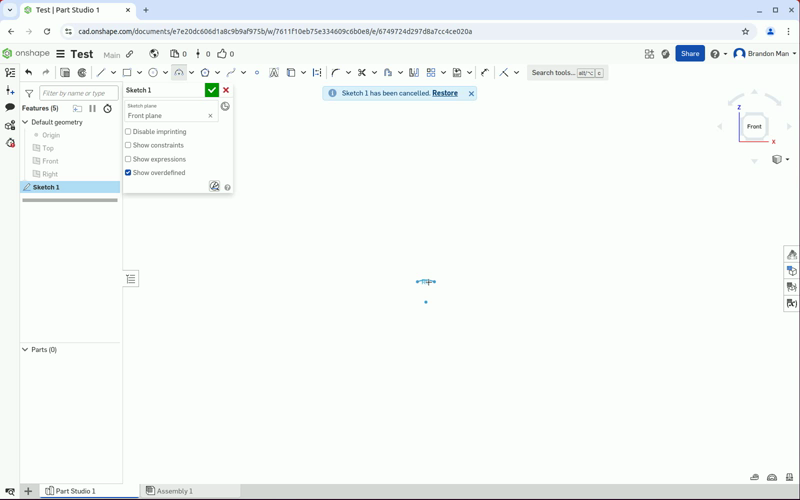
scroll(-6)
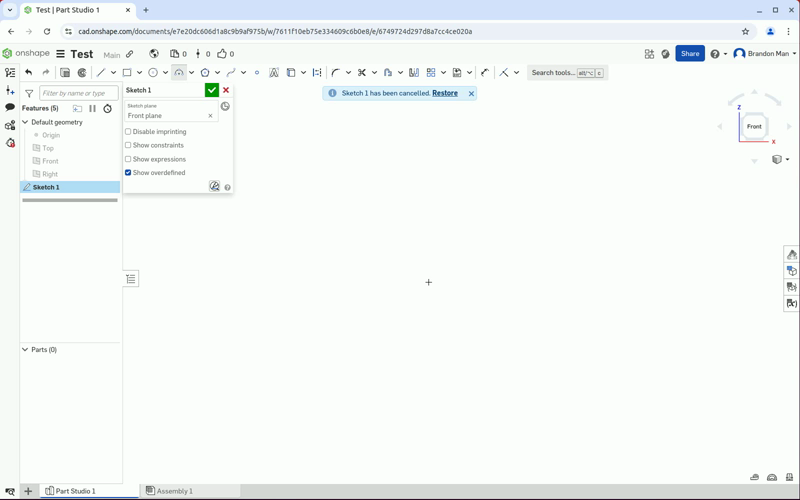
scroll(-6)
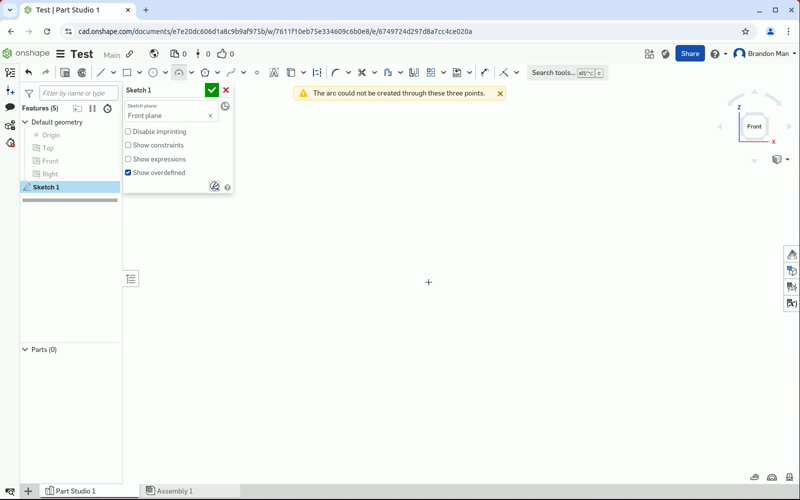
scroll(-6)
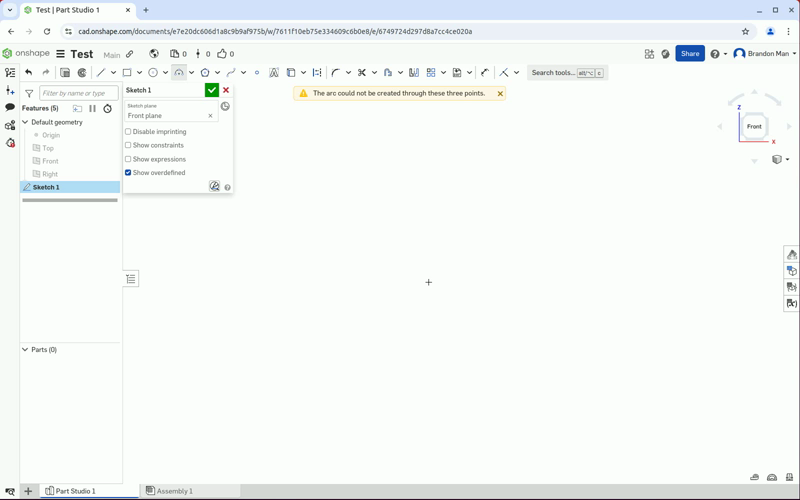
scroll(-6)
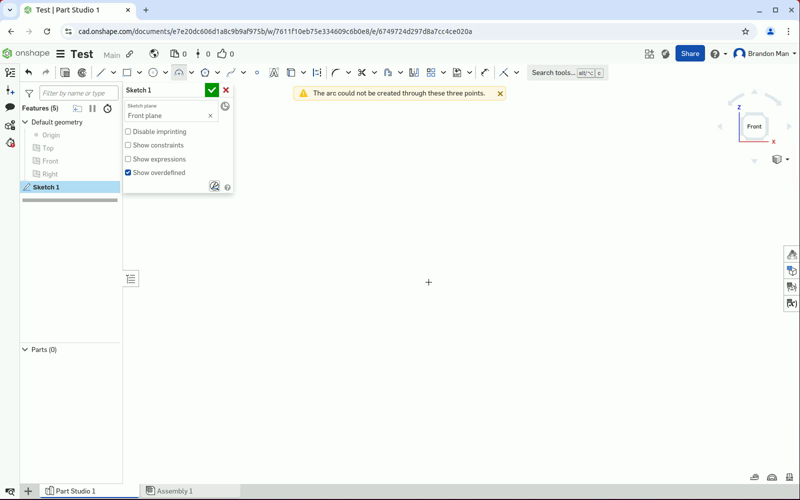
scroll(-6)
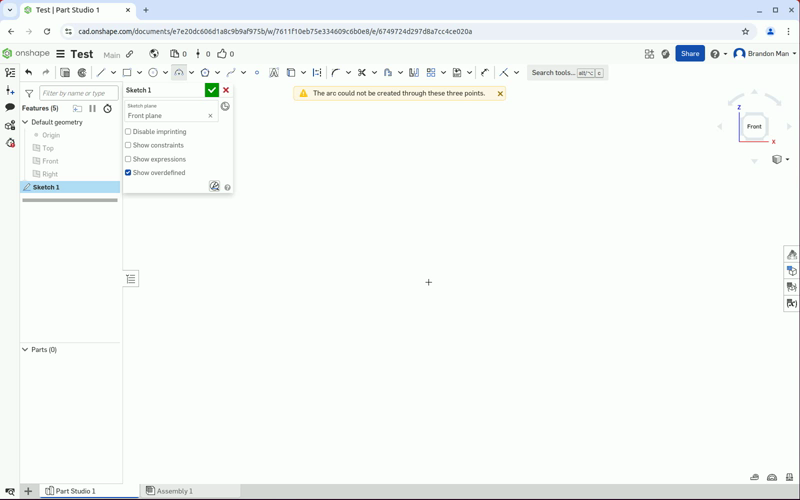
scroll(-6)
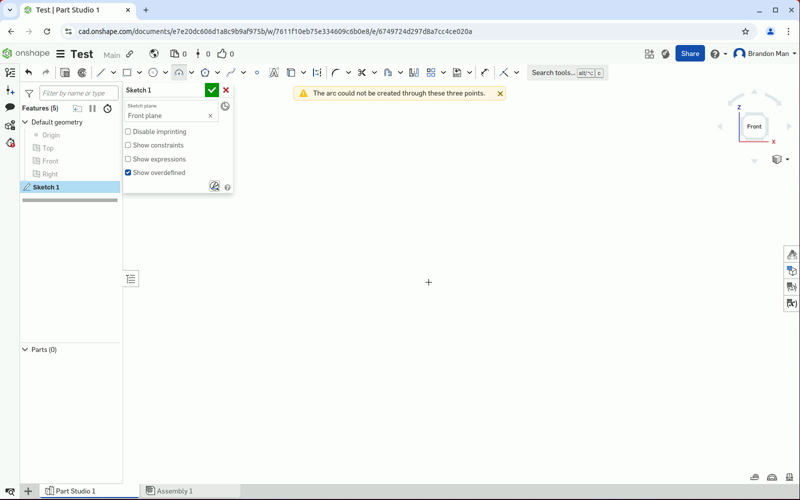
scroll(-6)
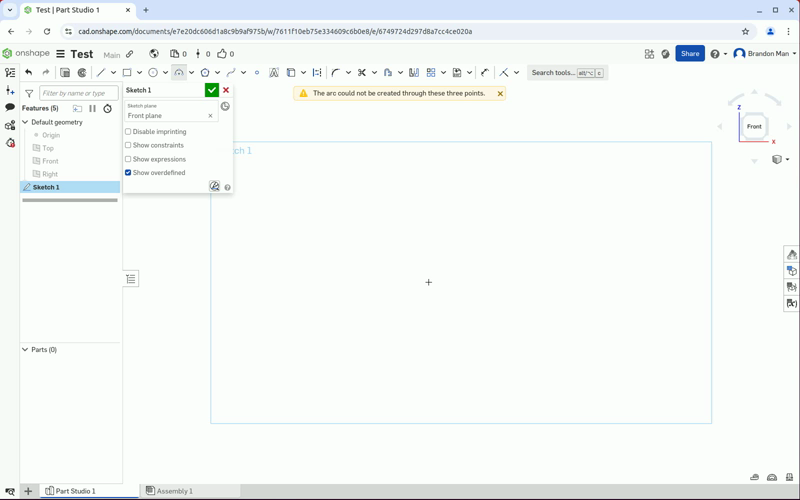
key_up(shift)
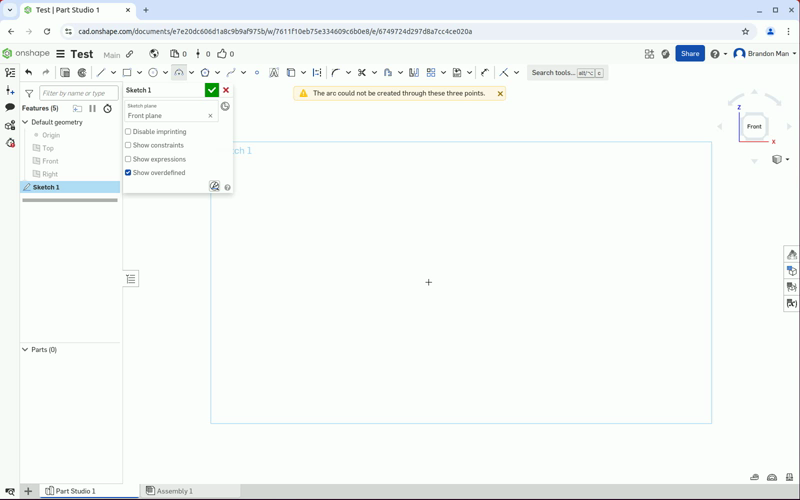
mouse_move(429, 281)
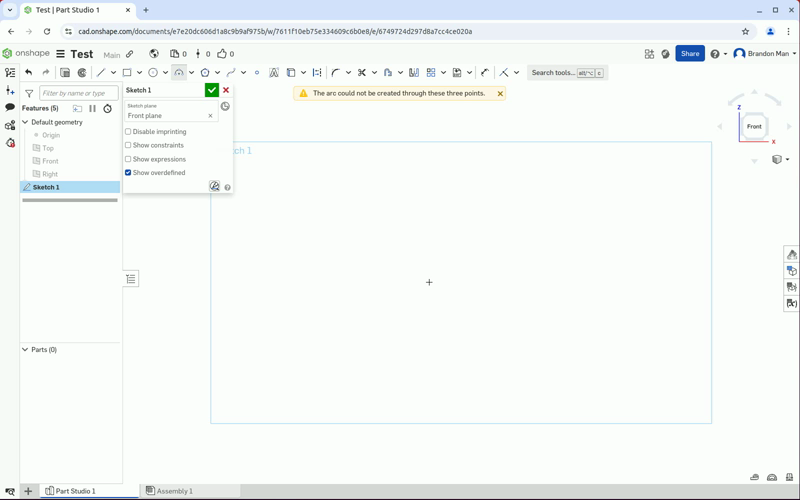
scroll(6)
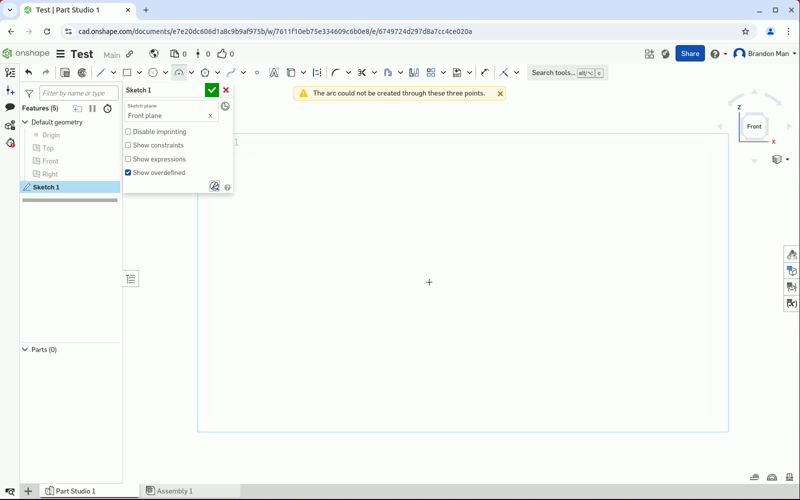
scroll(6)
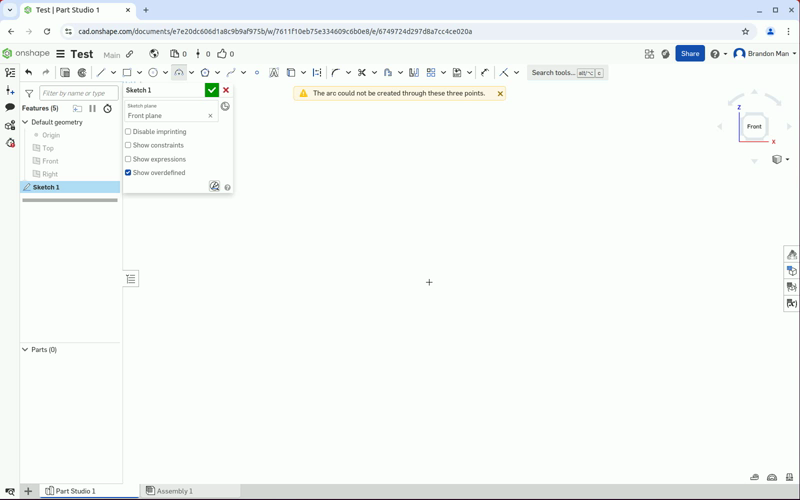
scroll(6)
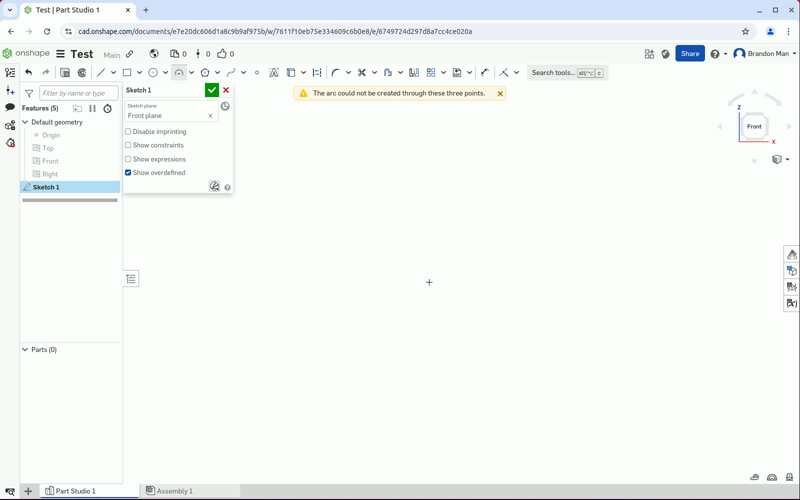
scroll(6)
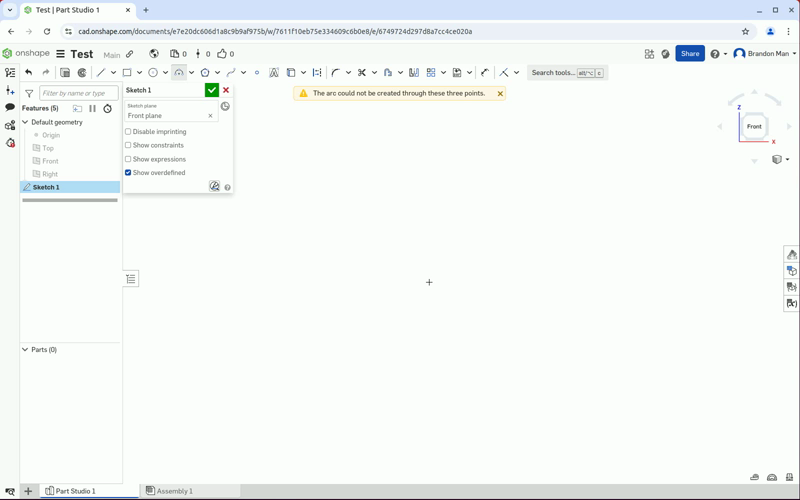
scroll(6)
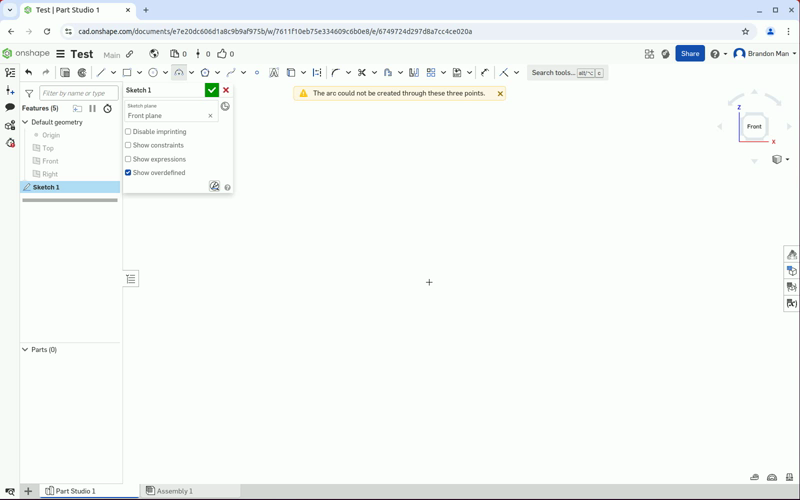
scroll(6)
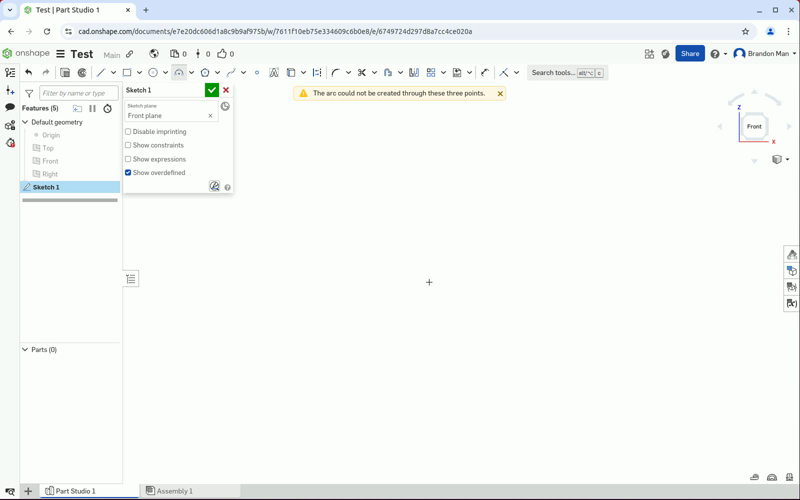
scroll(6)
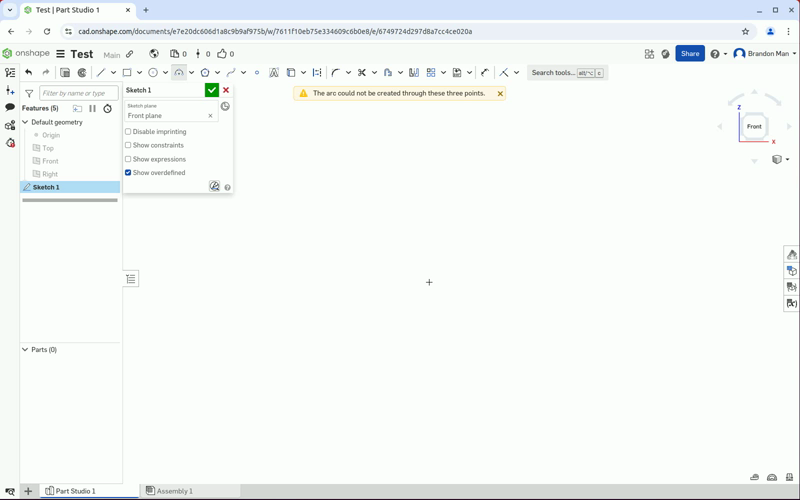
click(429, 281)
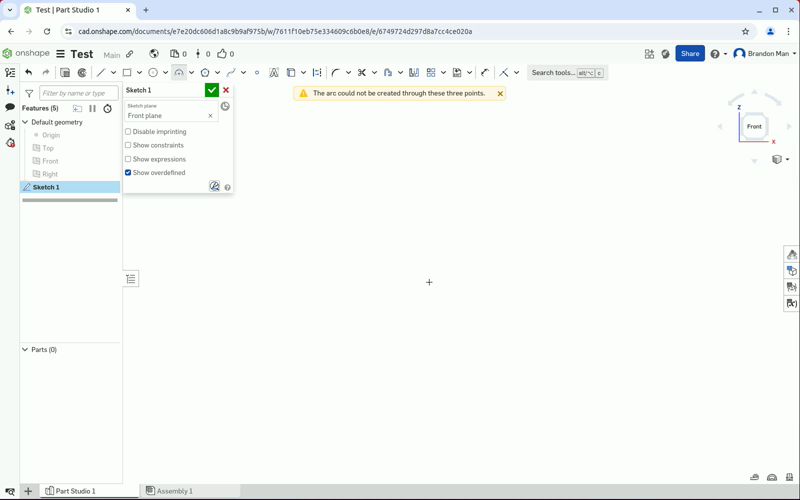
scroll(-6)
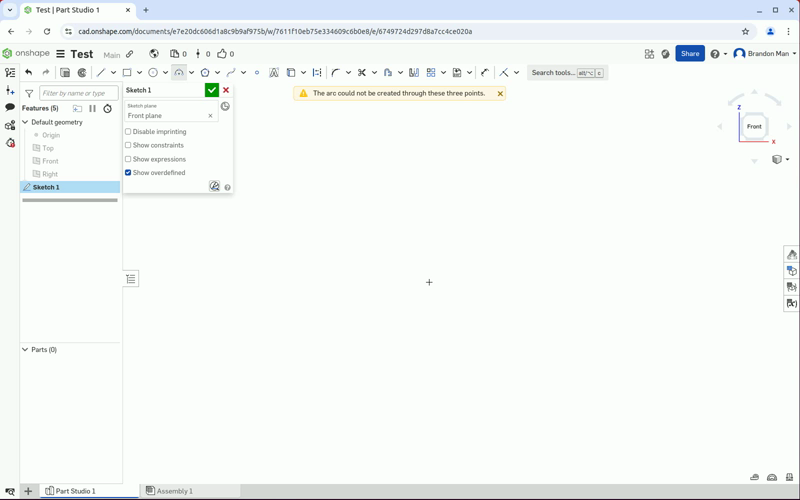
scroll(-6)
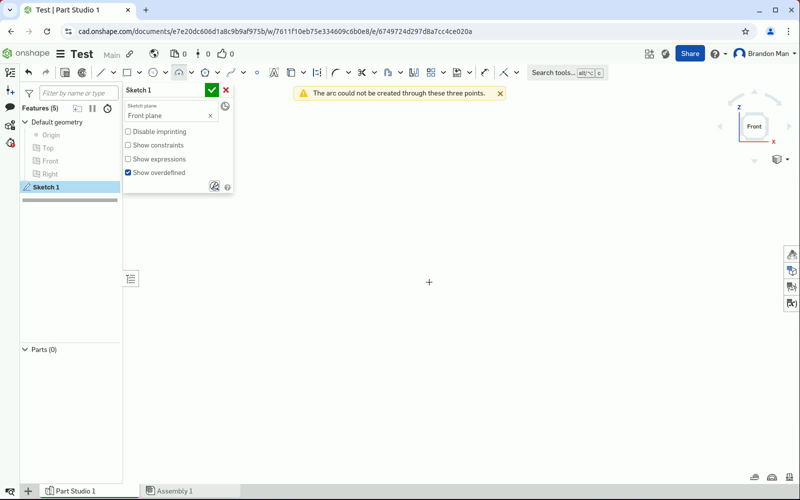
scroll(-6)
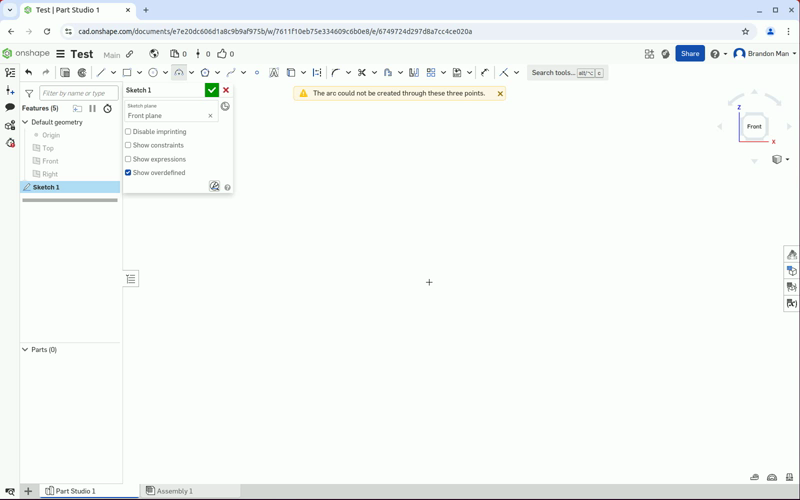
scroll(-6)
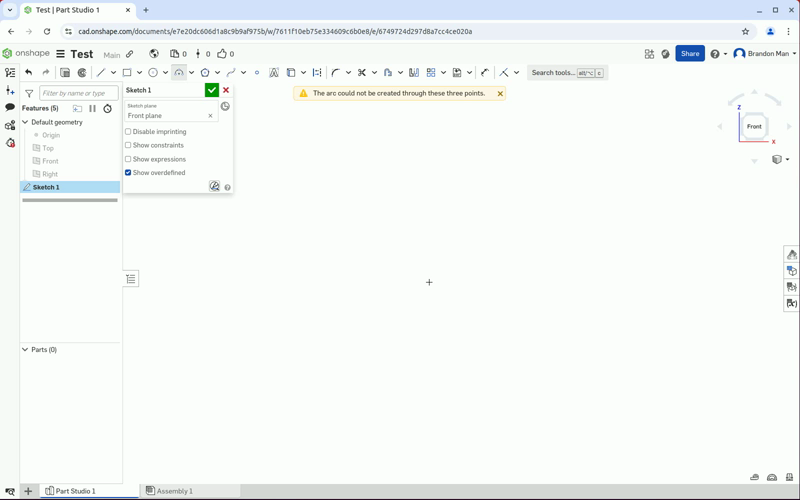
scroll(-6)
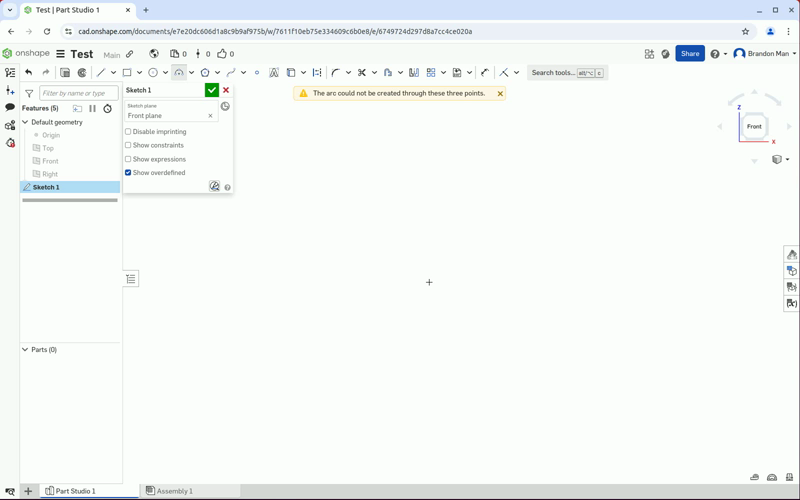
scroll(-6)
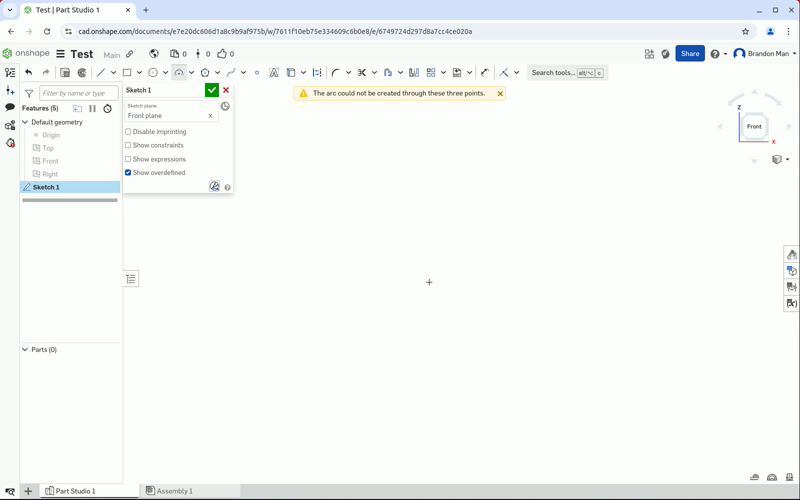
scroll(-6)
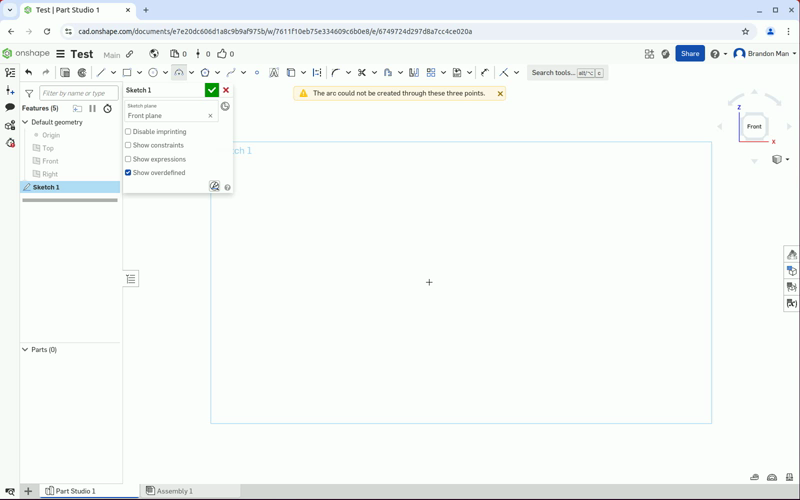
key_down(shift)
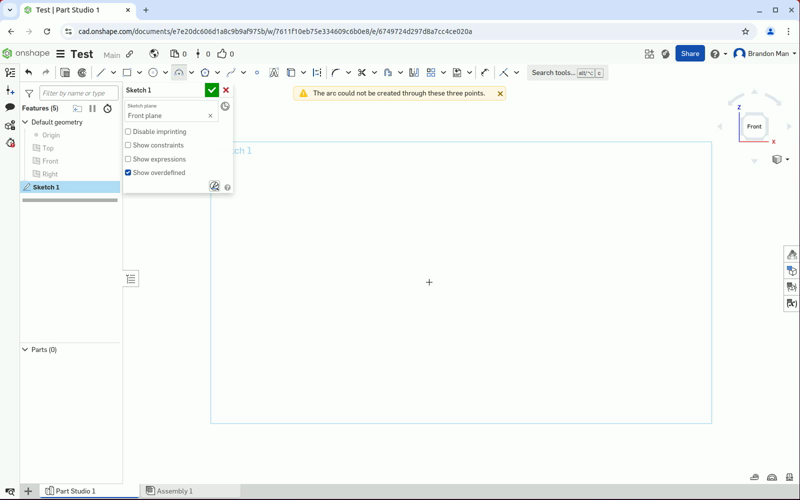
mouse_move(428, 273)
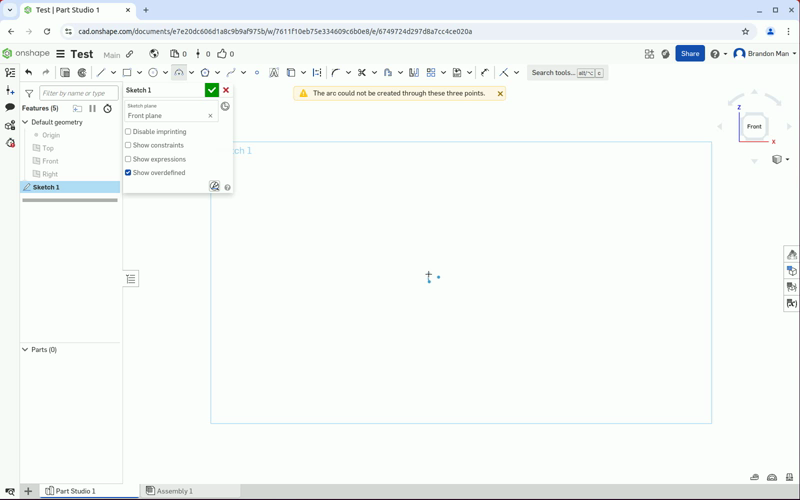
scroll(6)
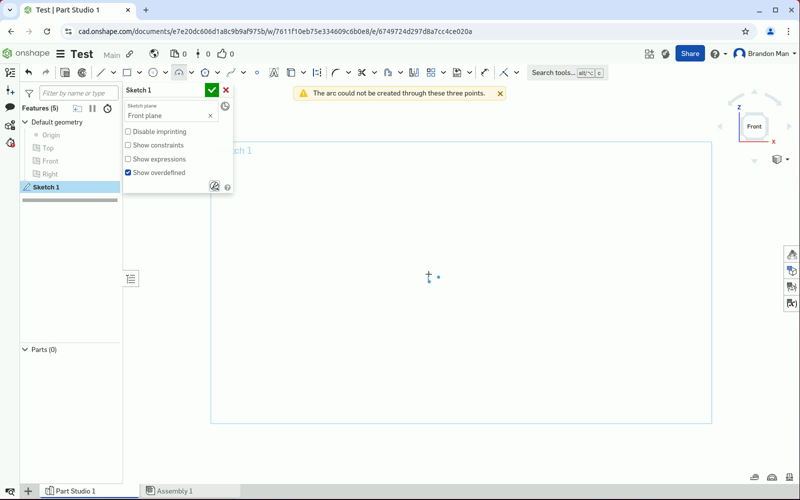
scroll(6)
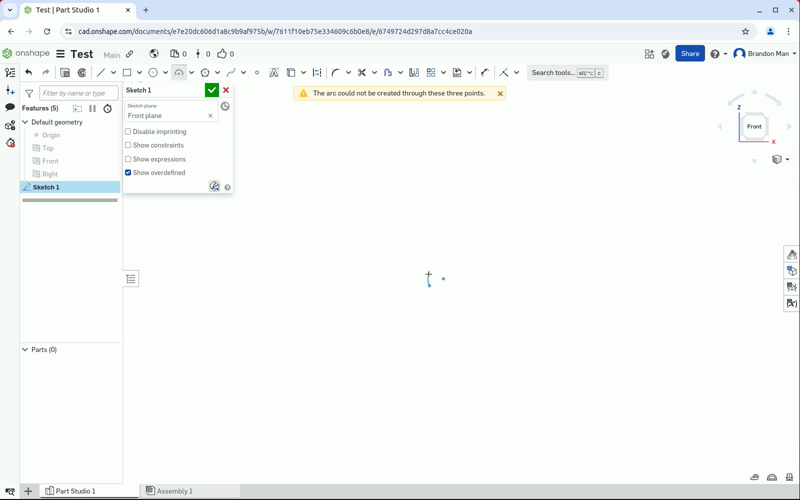
scroll(6)
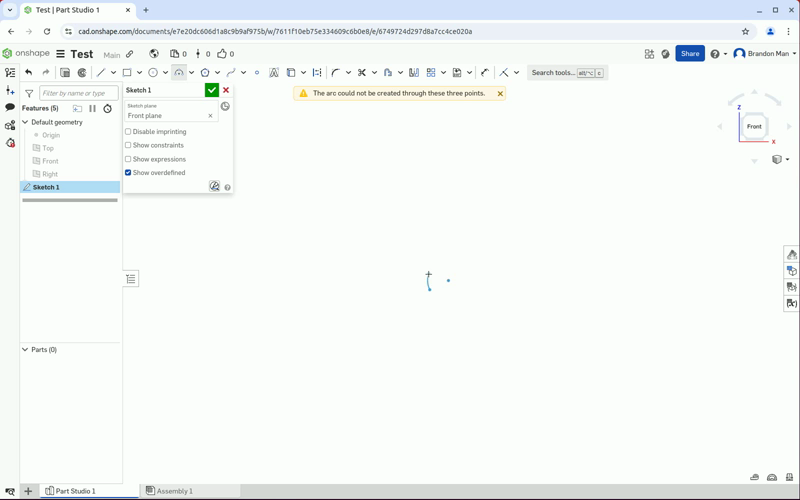
scroll(6)
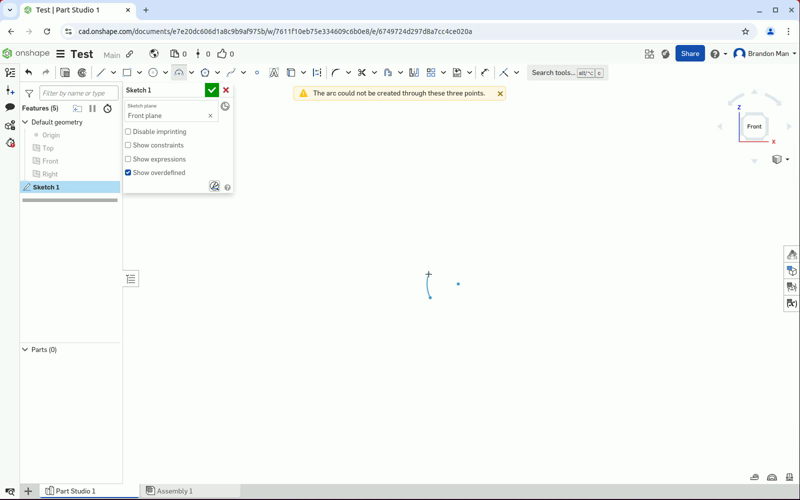
scroll(6)
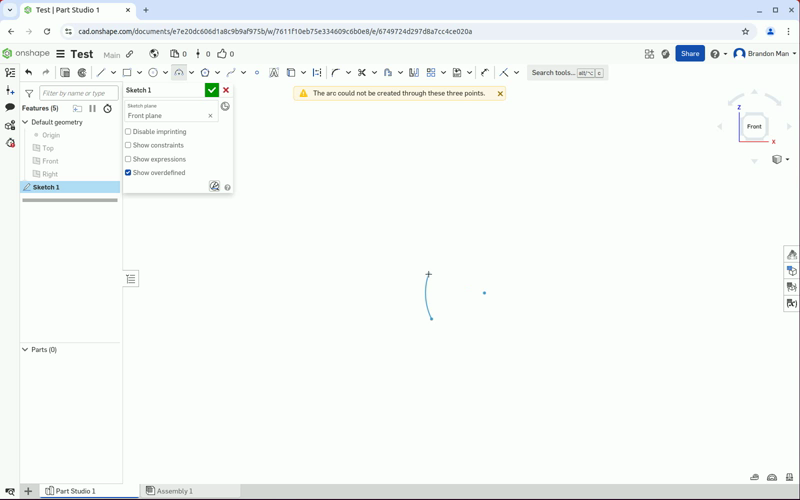
scroll(6)
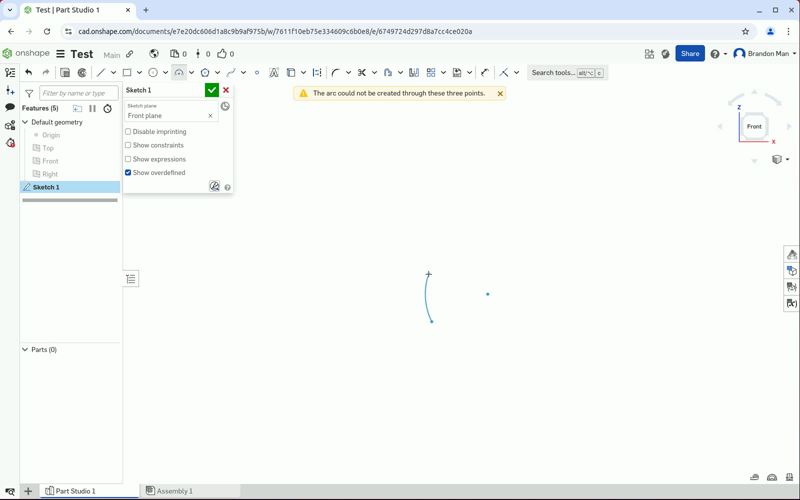
scroll(6)
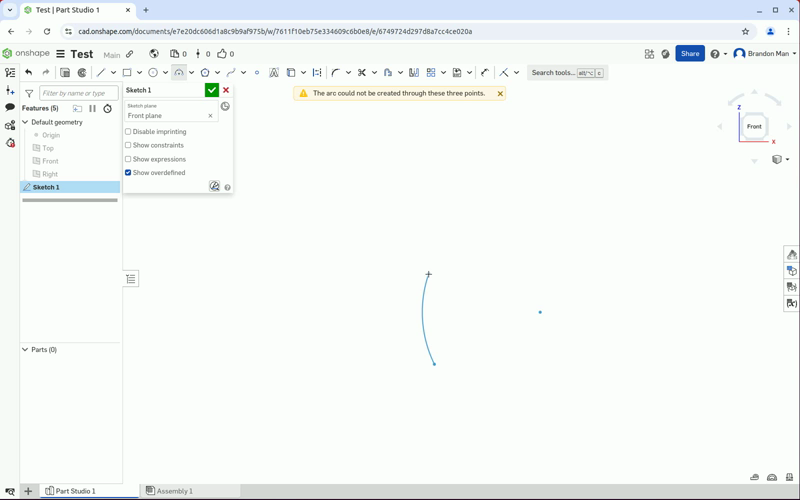
click(428, 273)
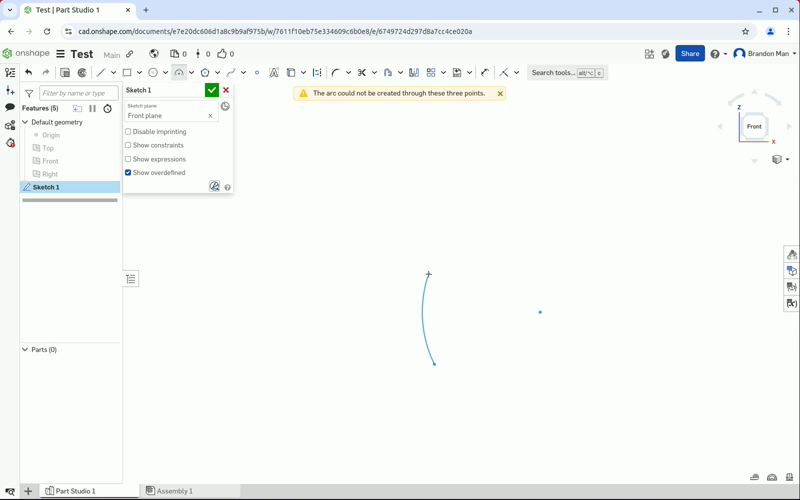
scroll(-6)
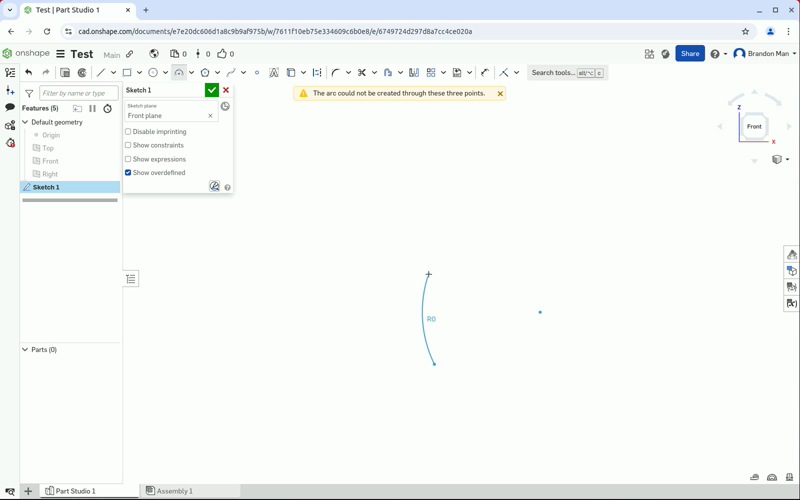
scroll(-6)
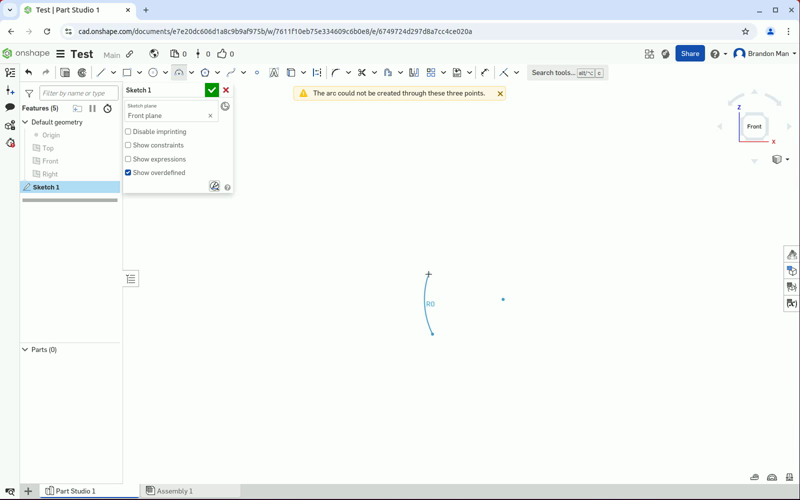
scroll(-6)
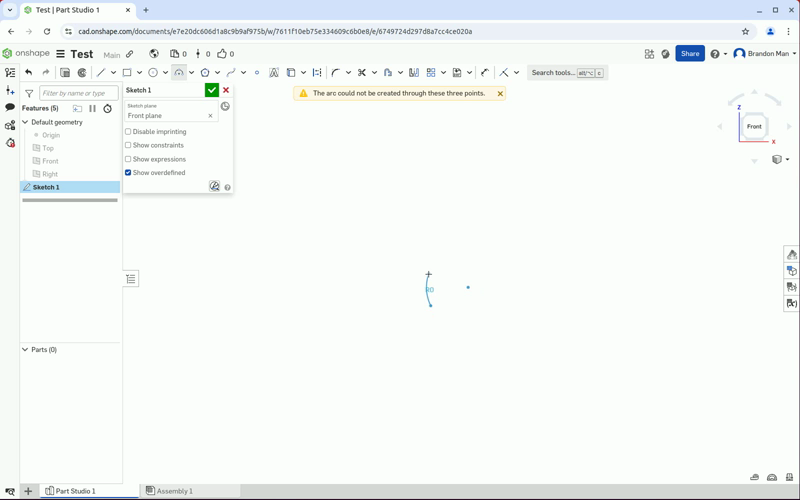
scroll(-6)
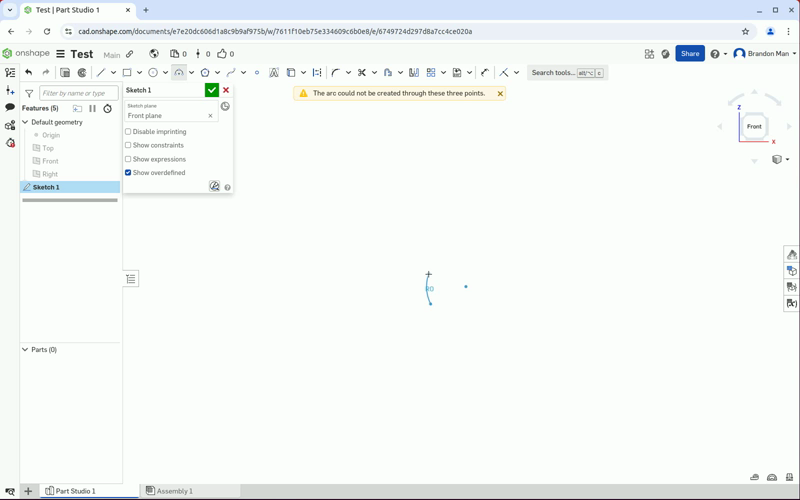
scroll(-6)
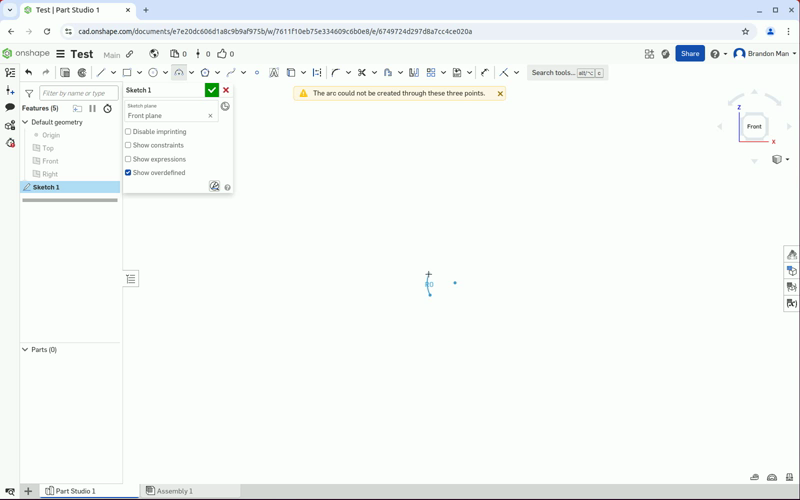
scroll(-6)
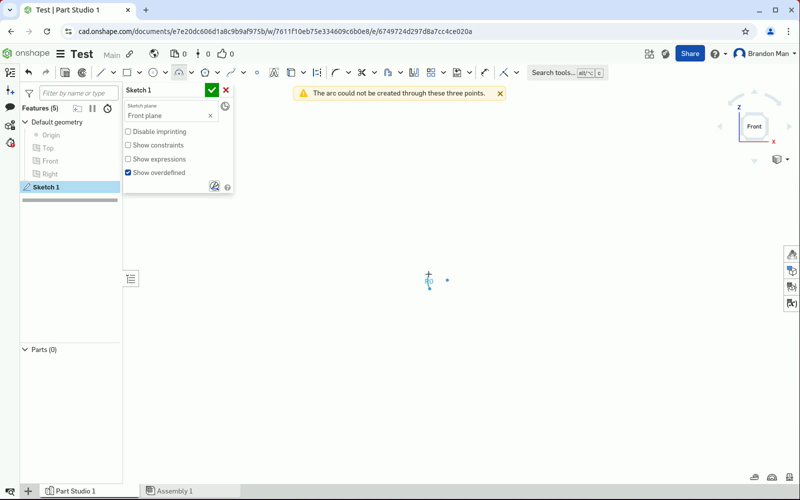
scroll(-6)
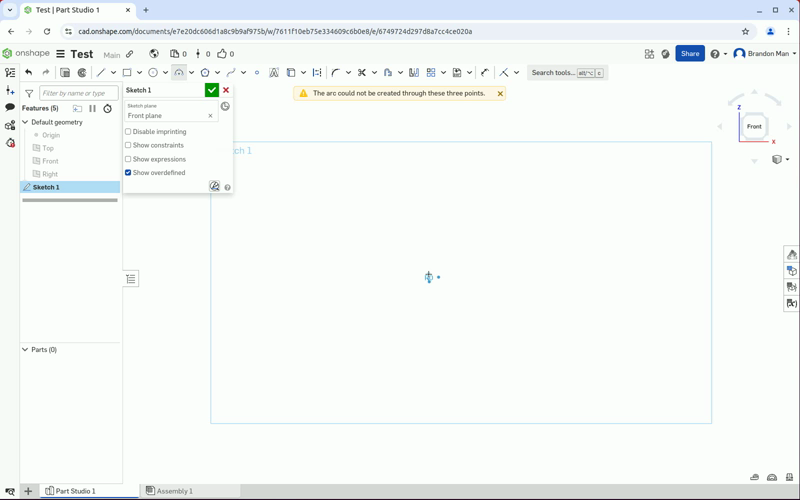
mouse_move(428, 277)
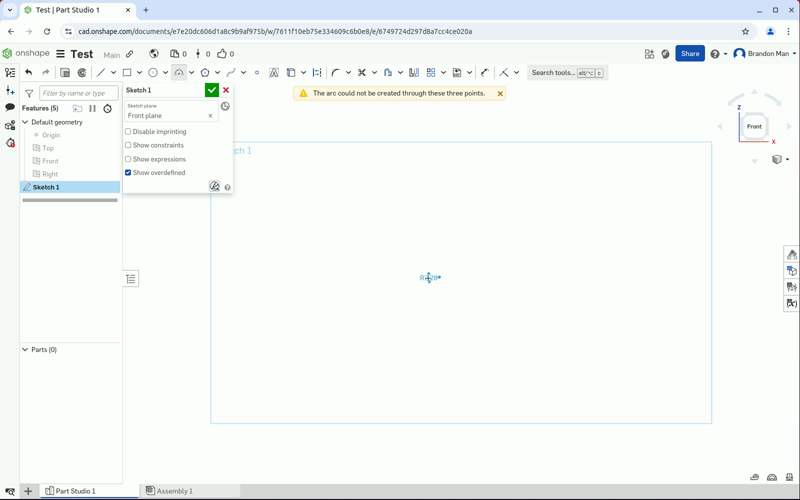
scroll(6)
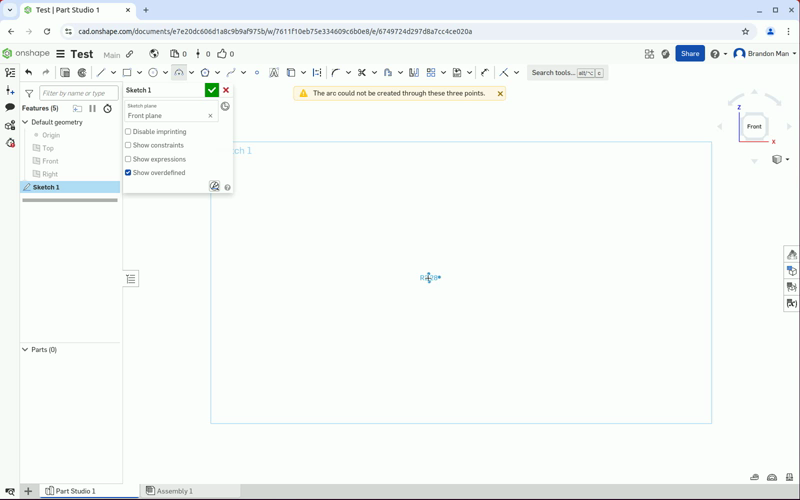
scroll(6)
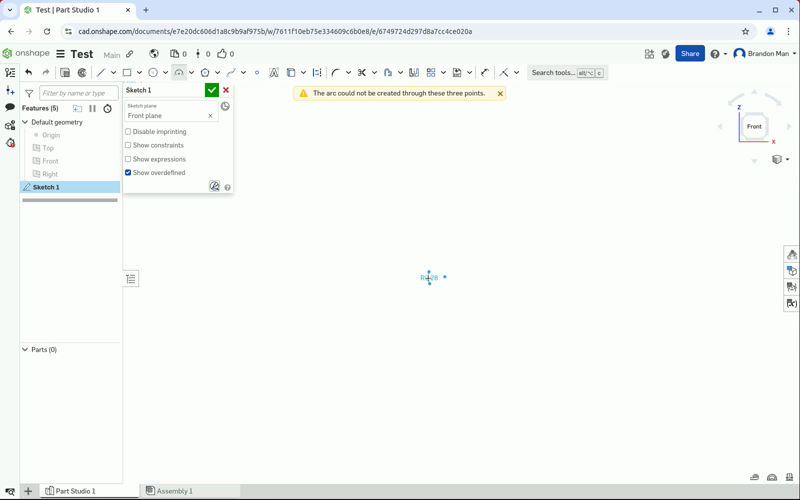
scroll(6)
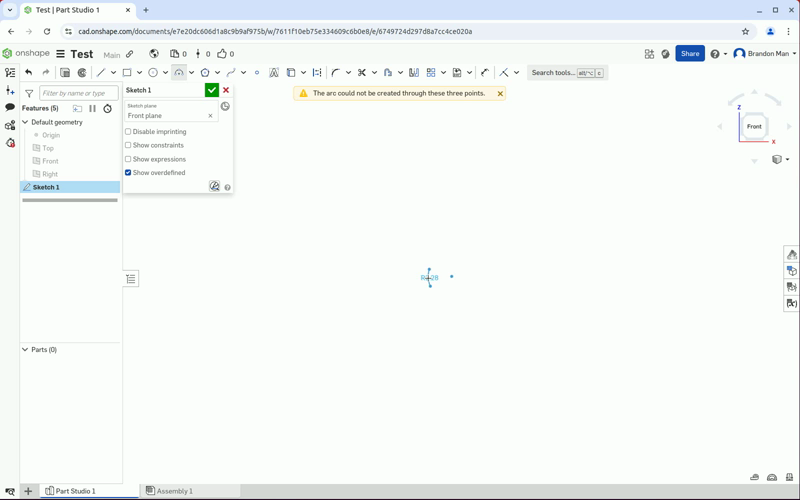
scroll(6)
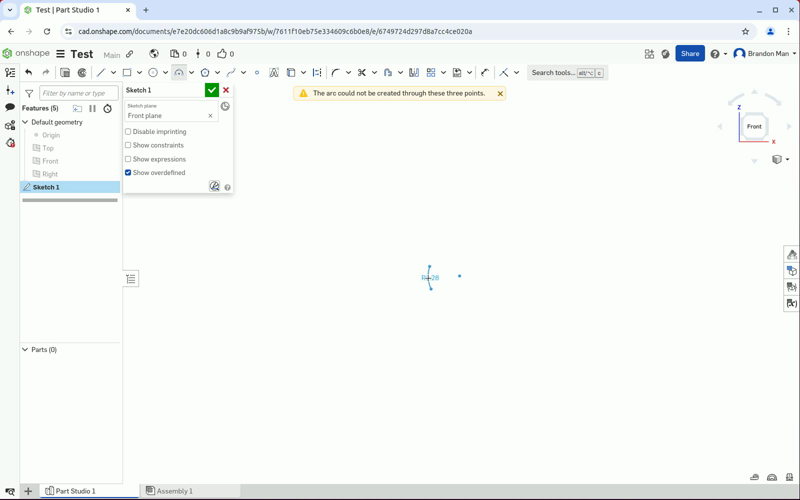
scroll(6)
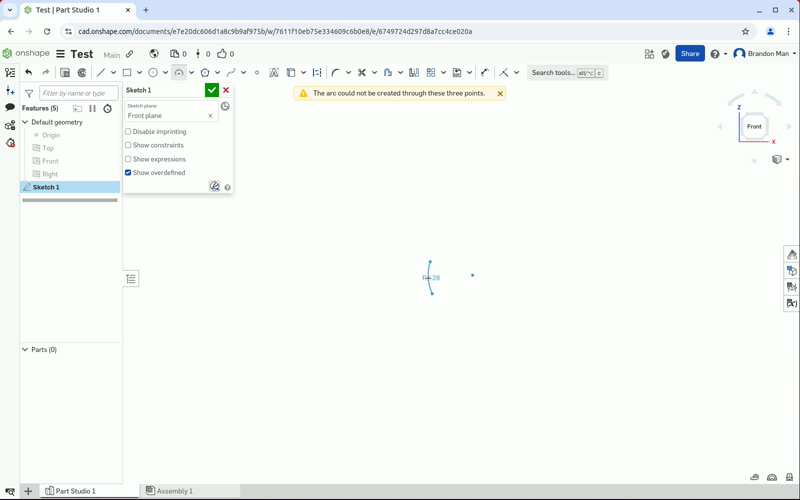
scroll(6)
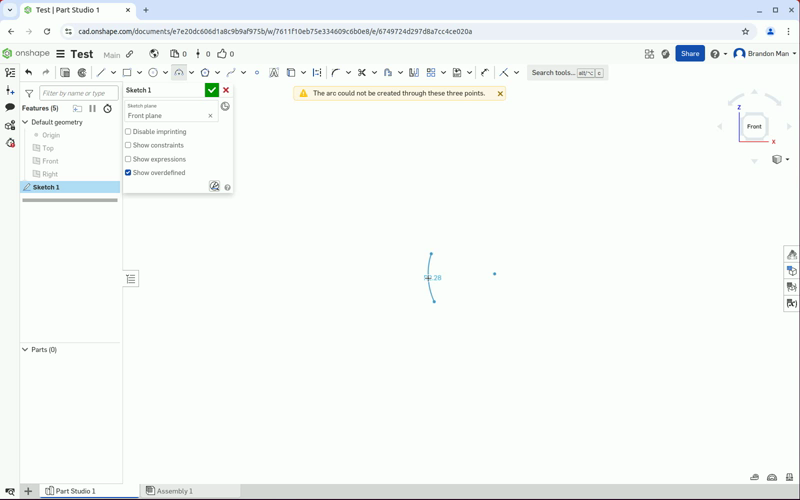
scroll(6)
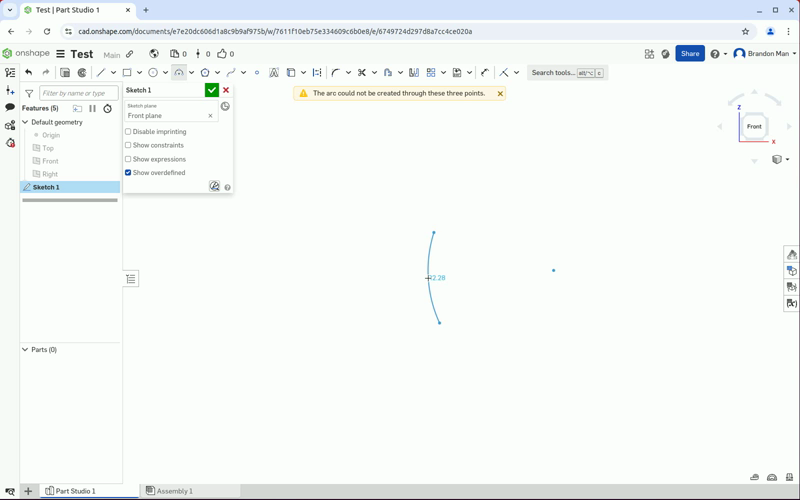
click(428, 277)
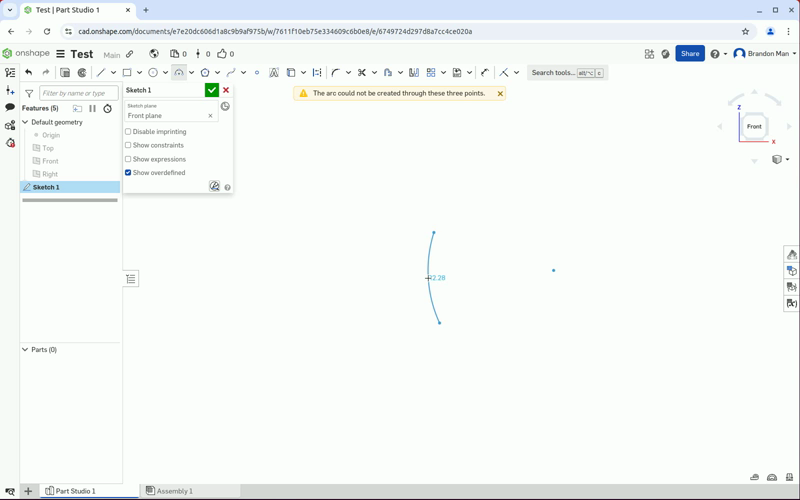
scroll(-6)
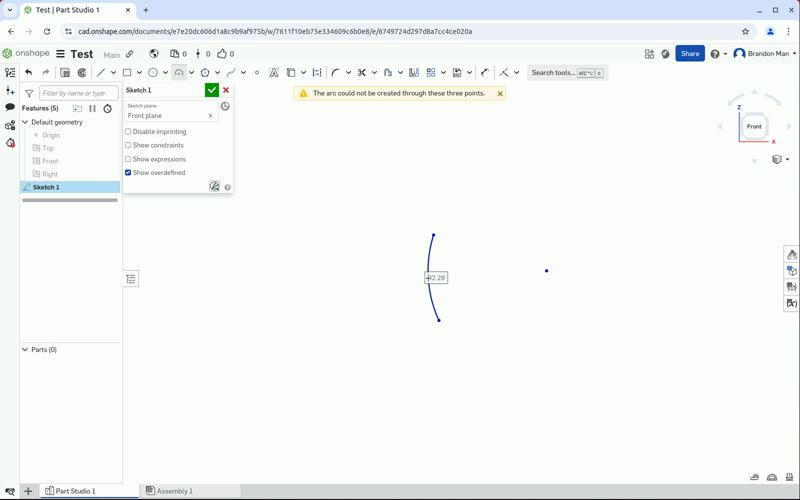
scroll(-6)
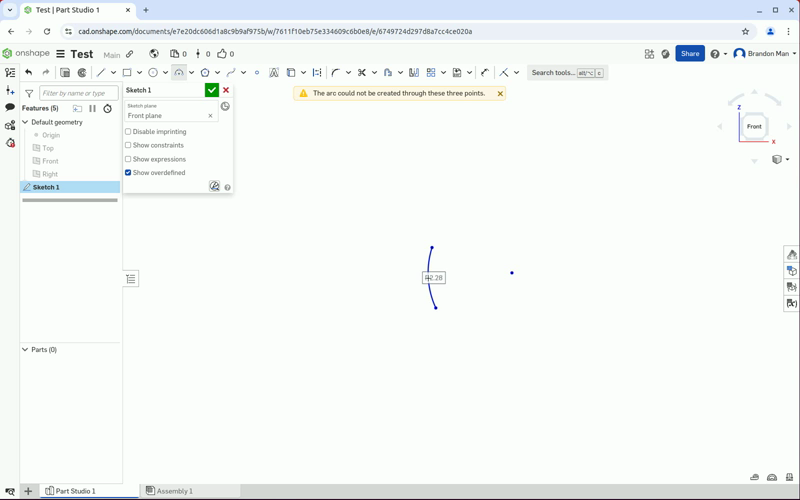
scroll(-6)
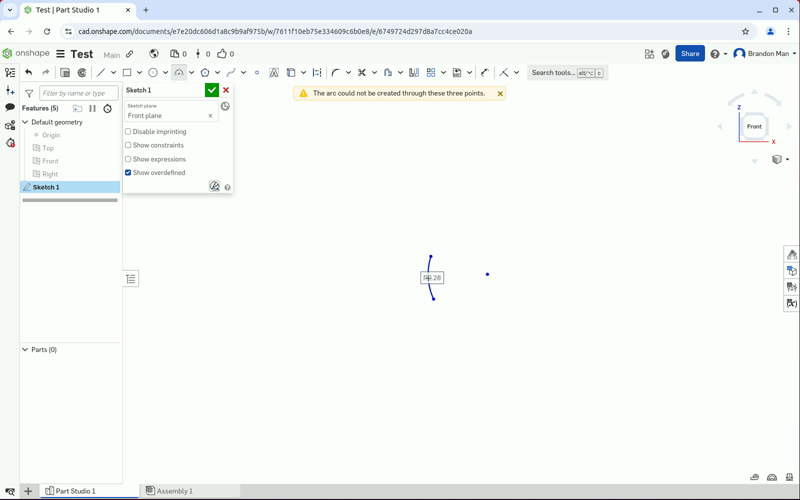
scroll(-6)
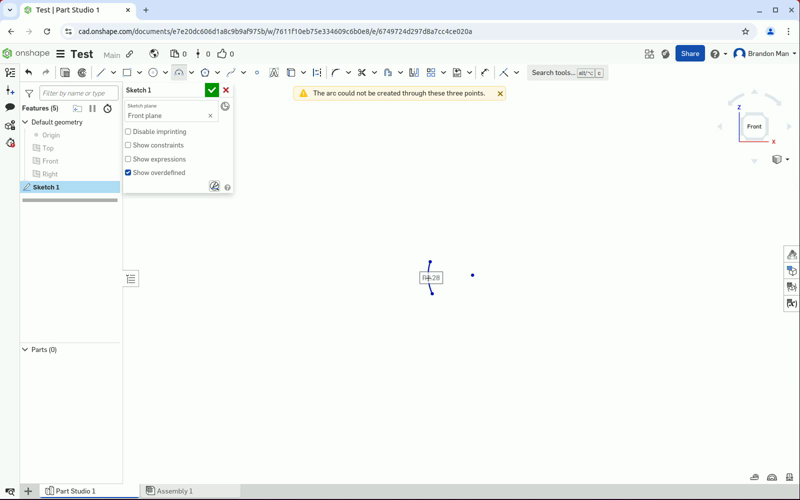
scroll(-6)
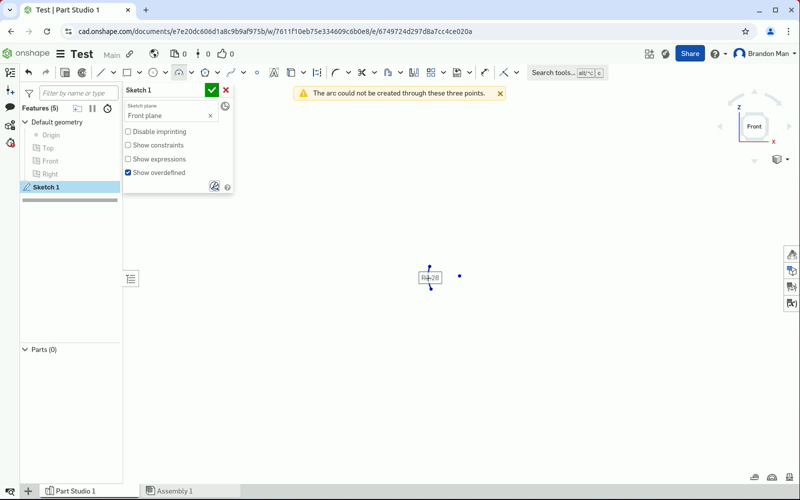
scroll(-6)
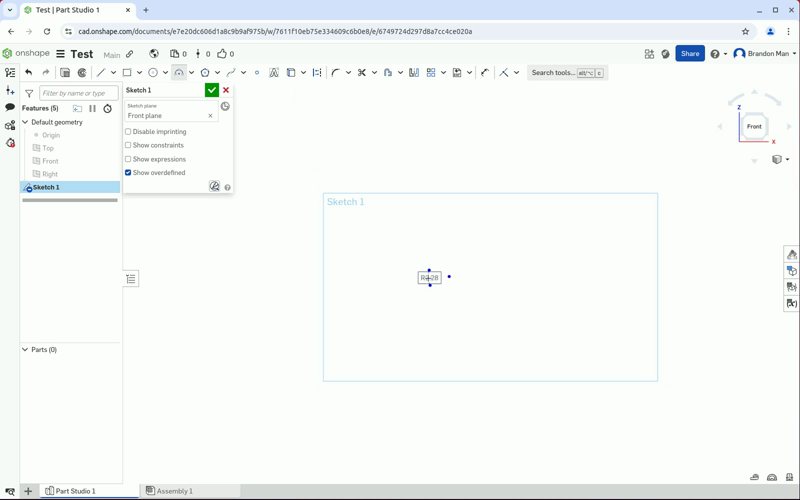
scroll(-6)
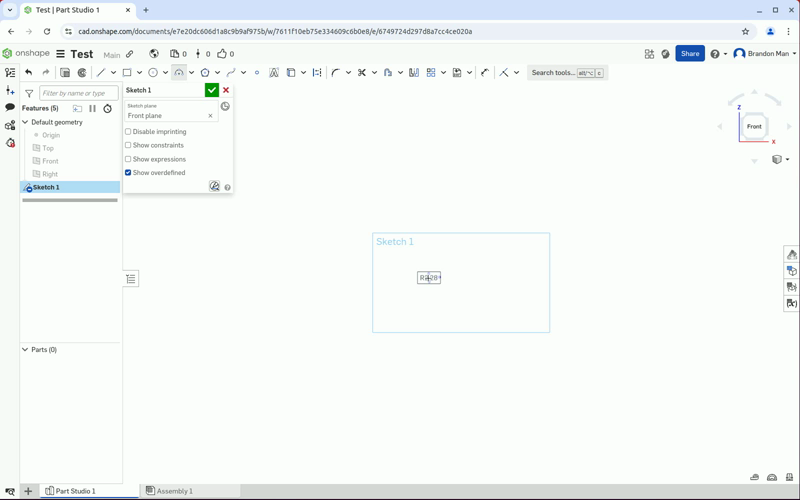
key_up(shift)
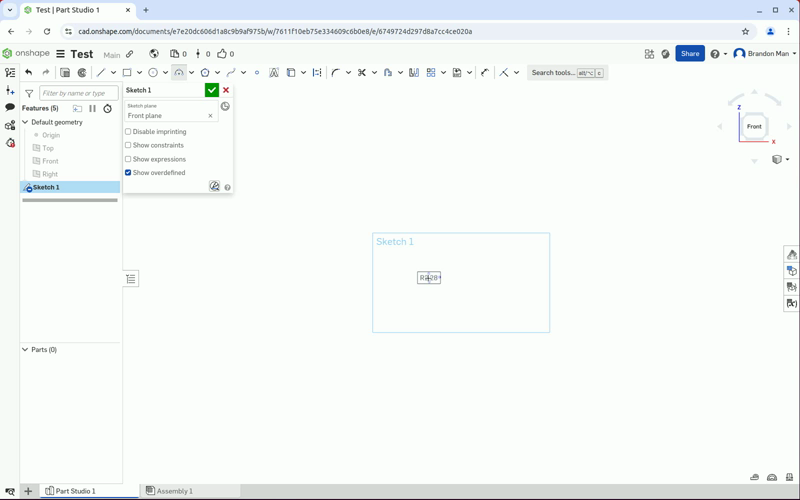
mouse_move(428, 273)
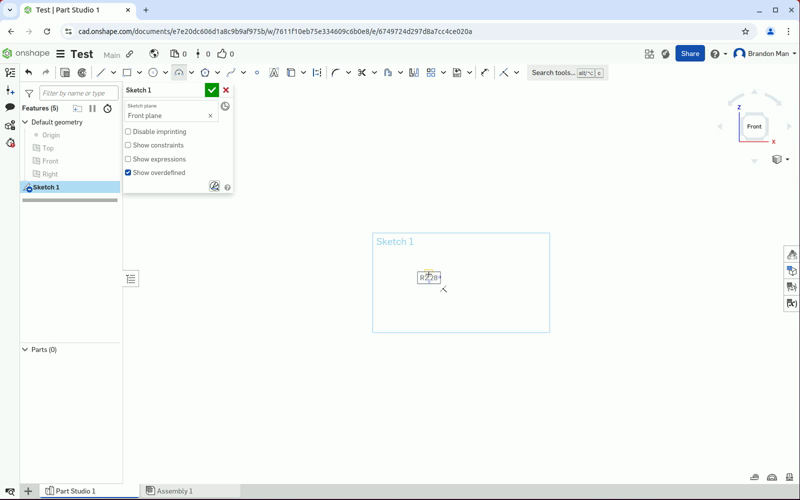
scroll(6)
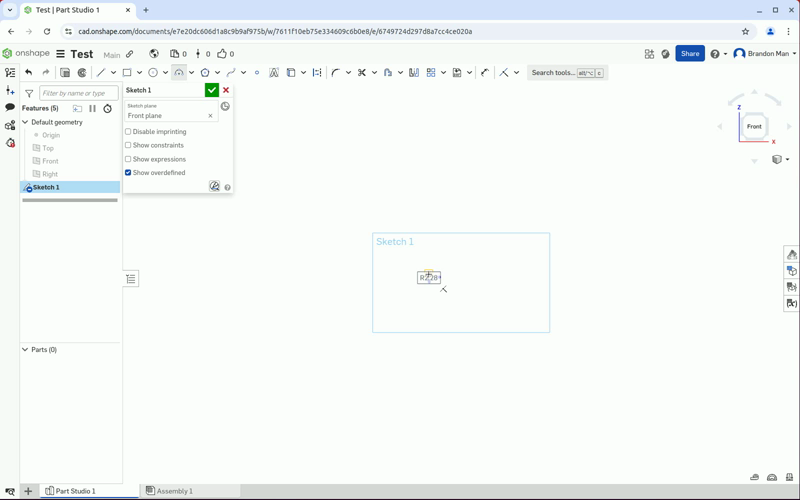
scroll(6)
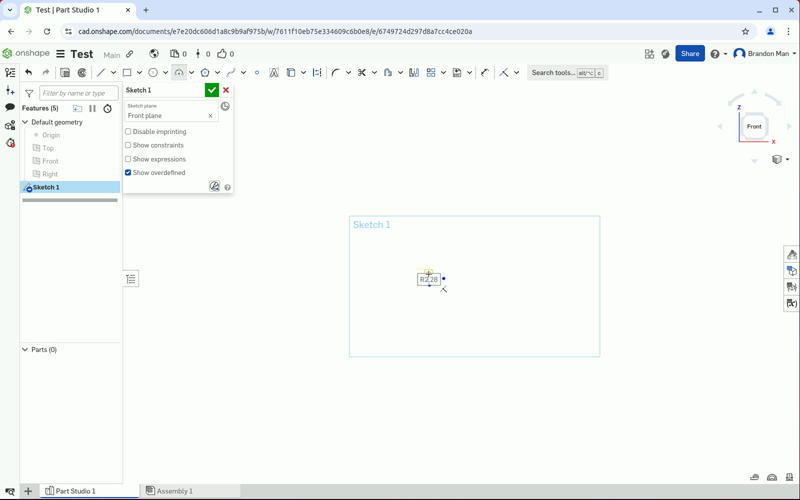
scroll(6)
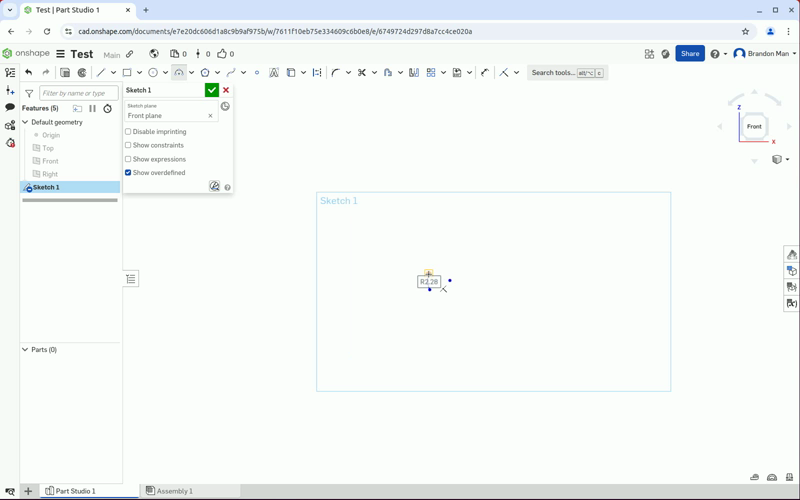
scroll(6)
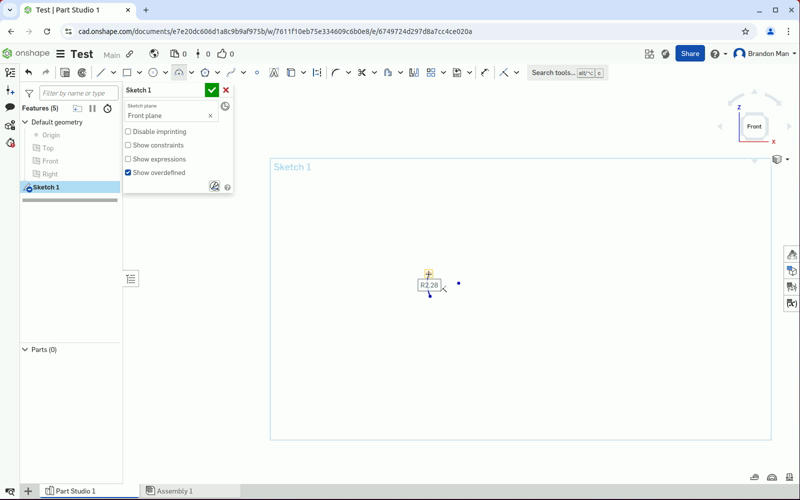
scroll(6)
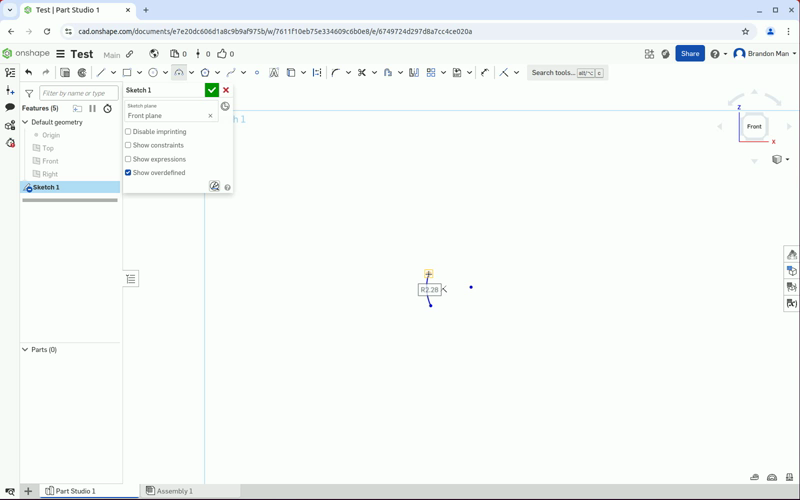
scroll(6)
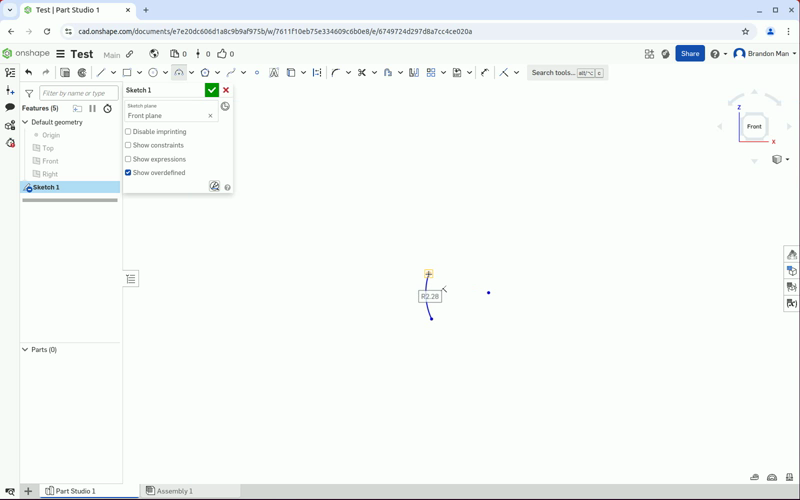
scroll(6)
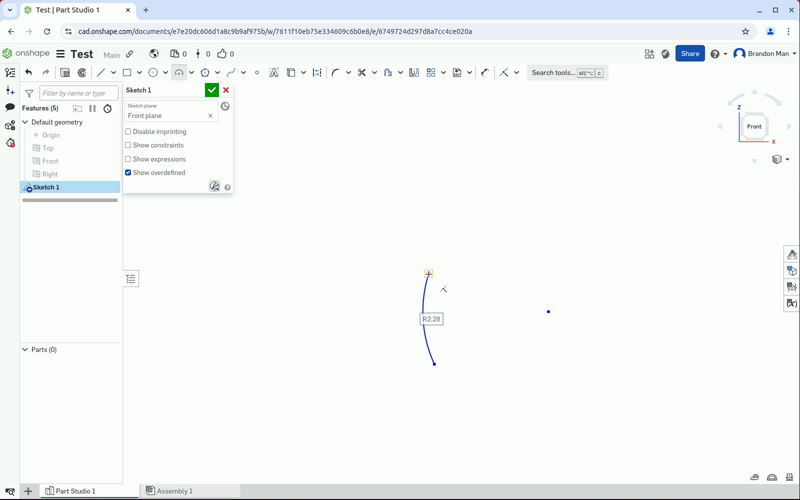
click(428, 273)
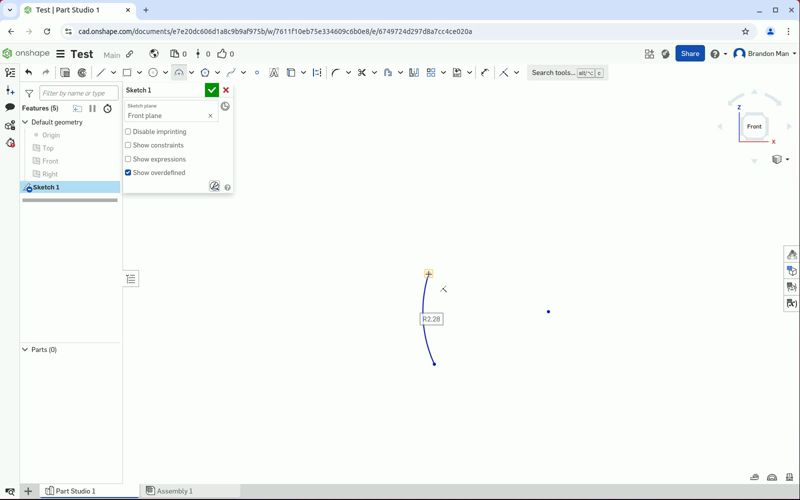
scroll(-6)
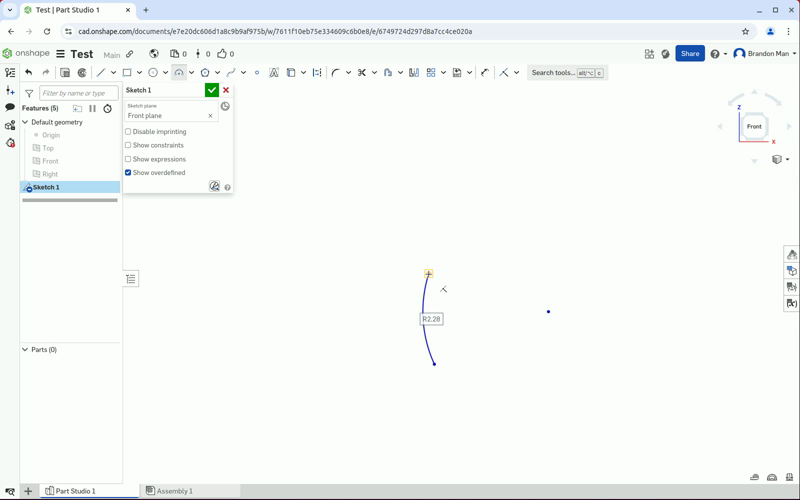
scroll(-6)
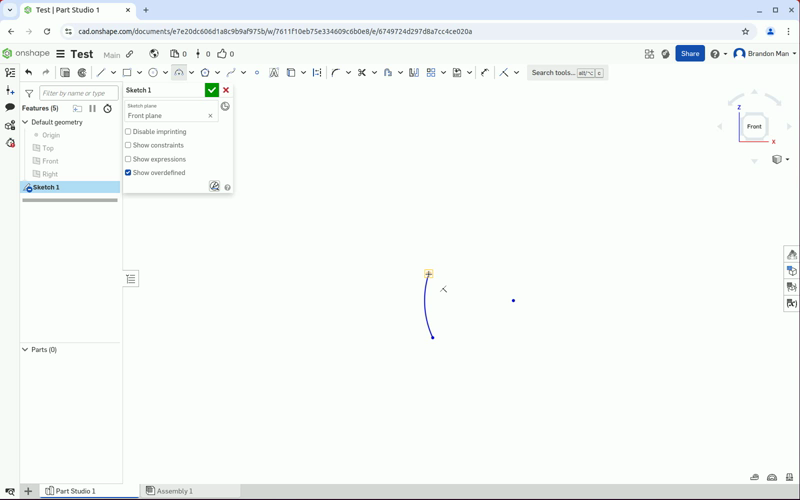
scroll(-6)
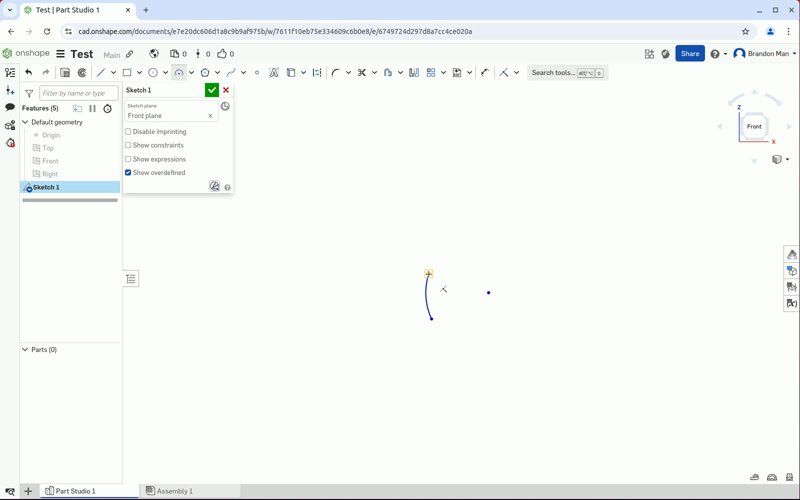
scroll(-6)
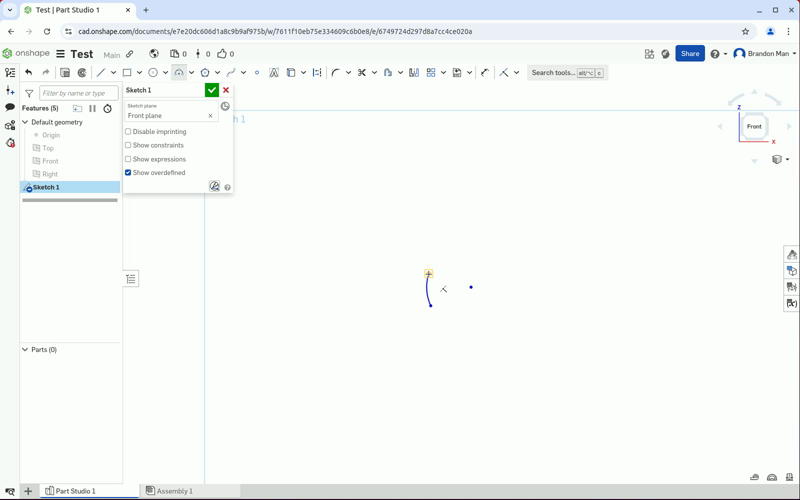
scroll(-6)
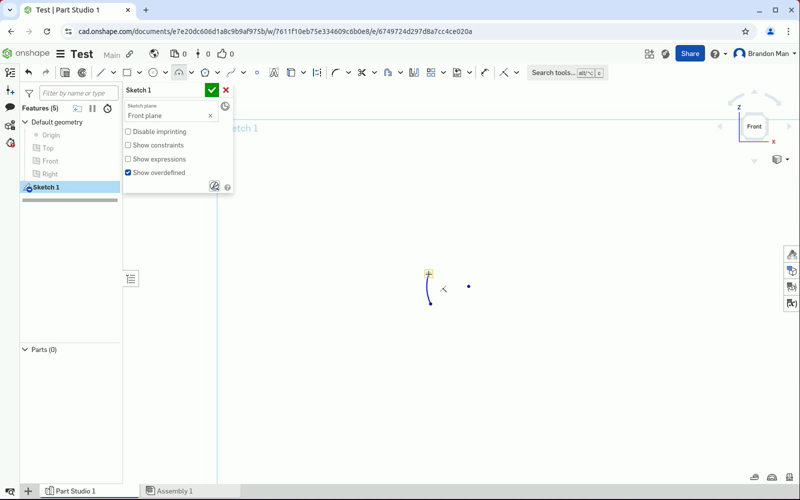
scroll(-6)
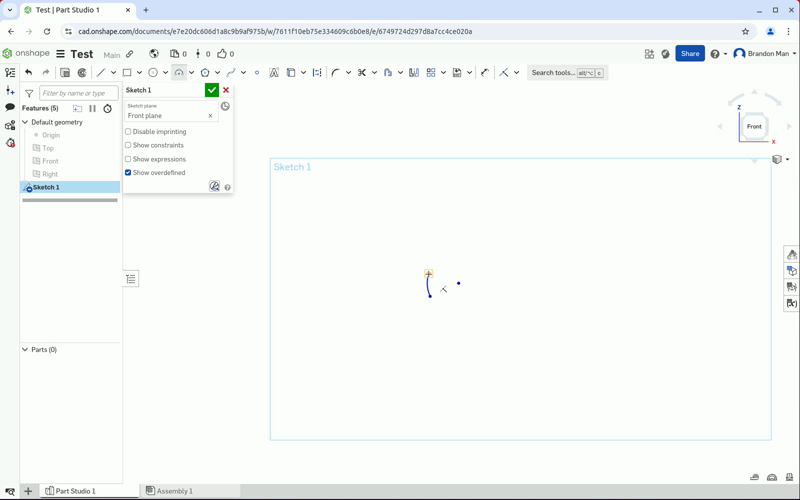
scroll(-6)
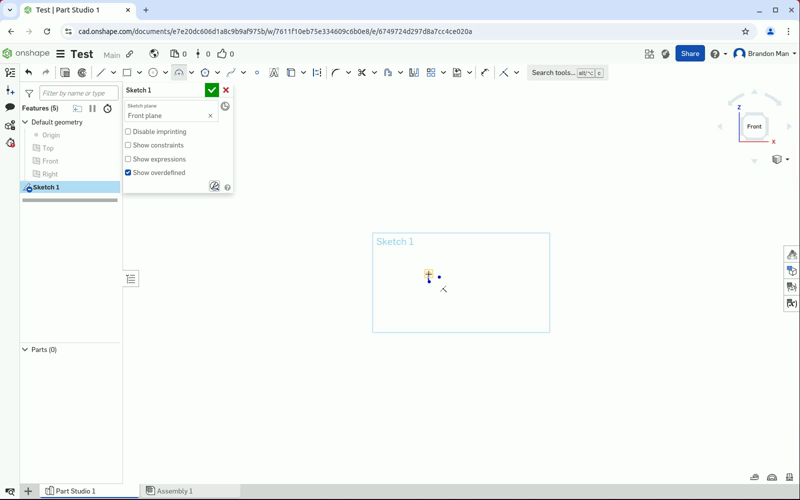
mouse_move(427, 281)
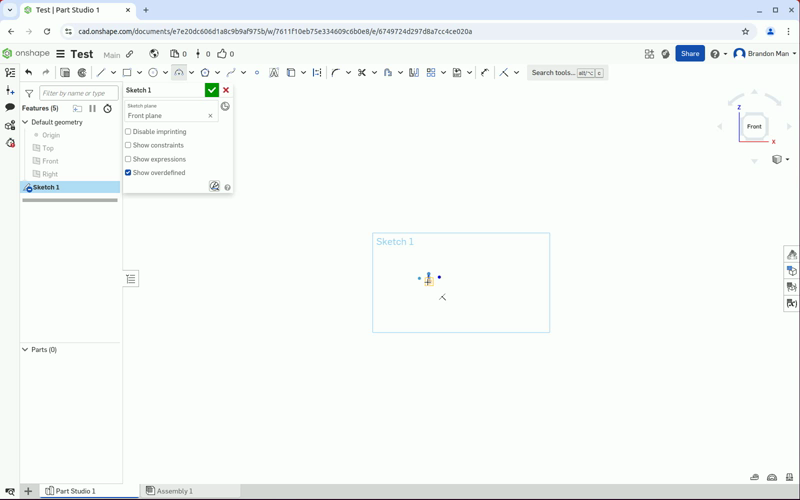
scroll(6)
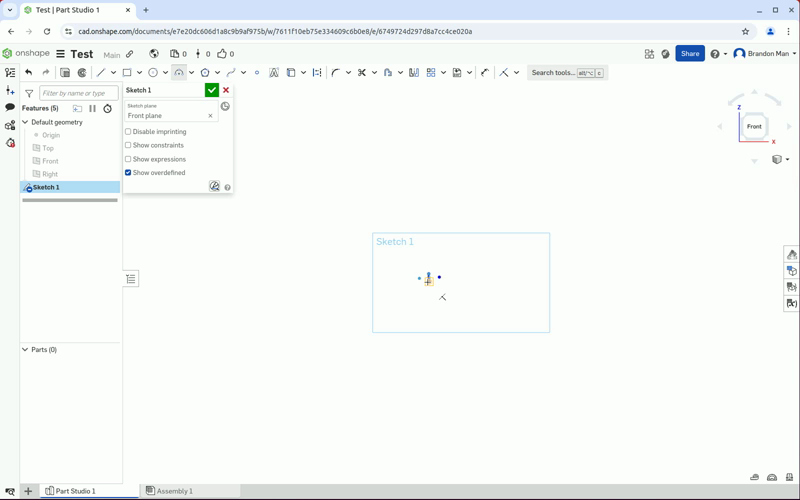
scroll(6)
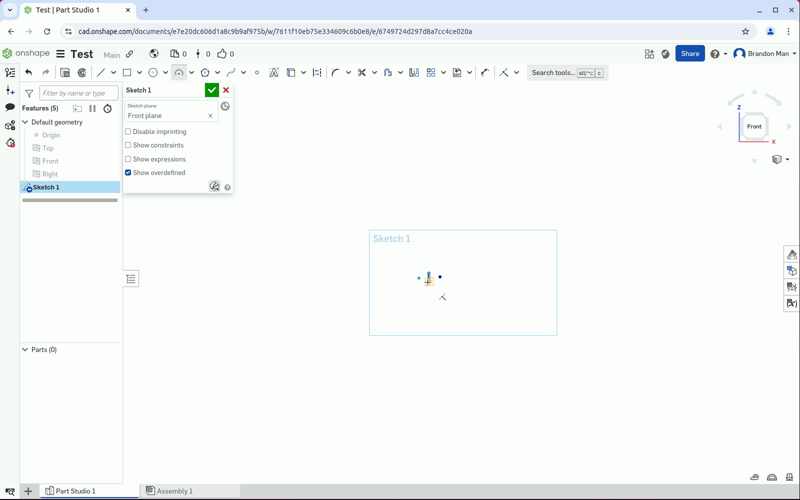
scroll(6)
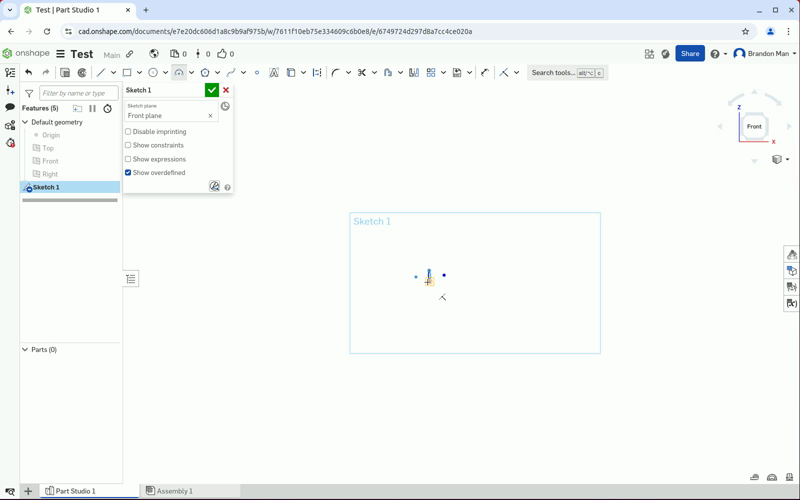
scroll(6)
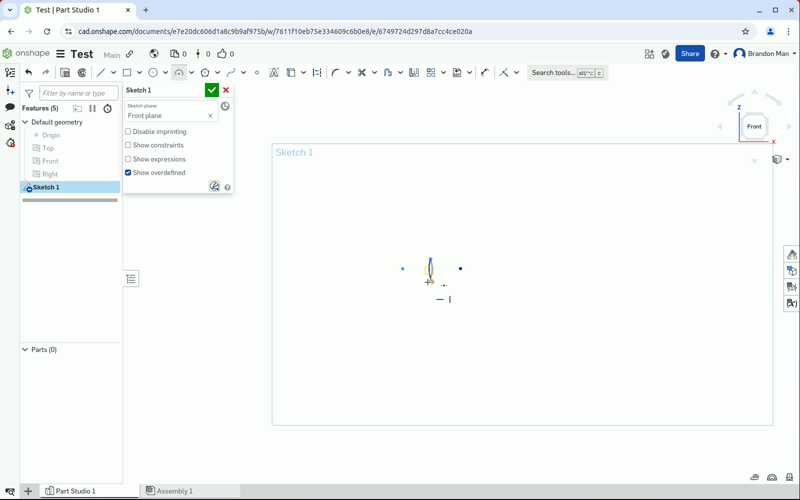
scroll(6)
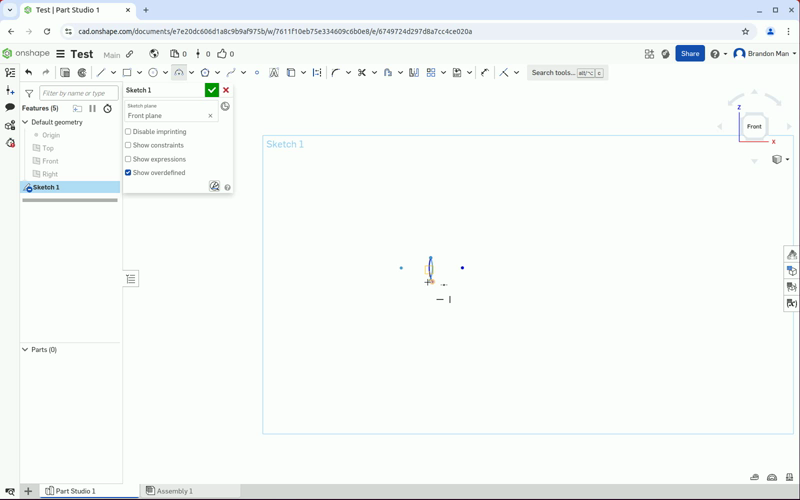
scroll(6)
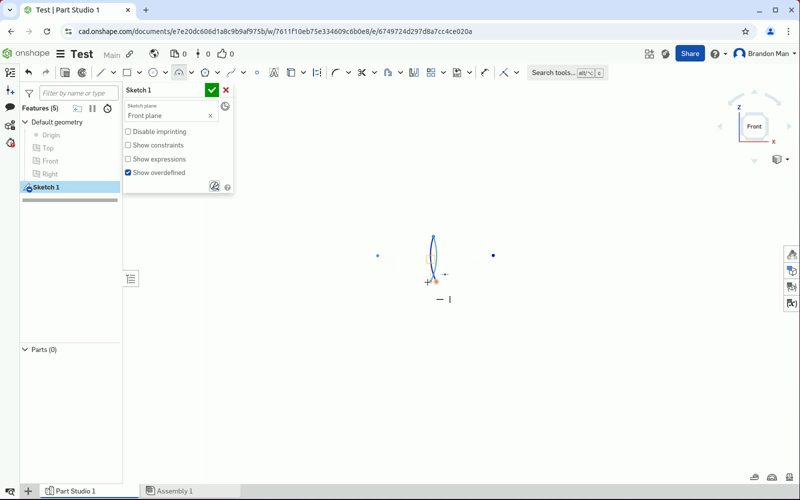
scroll(6)
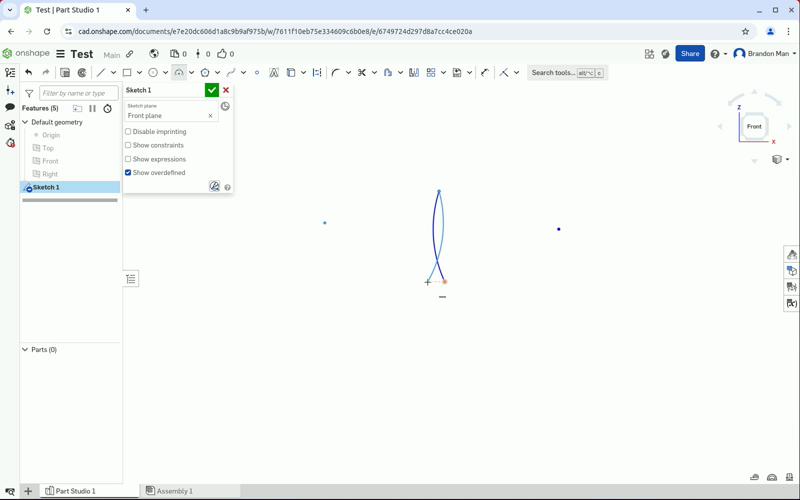
click(427, 281)
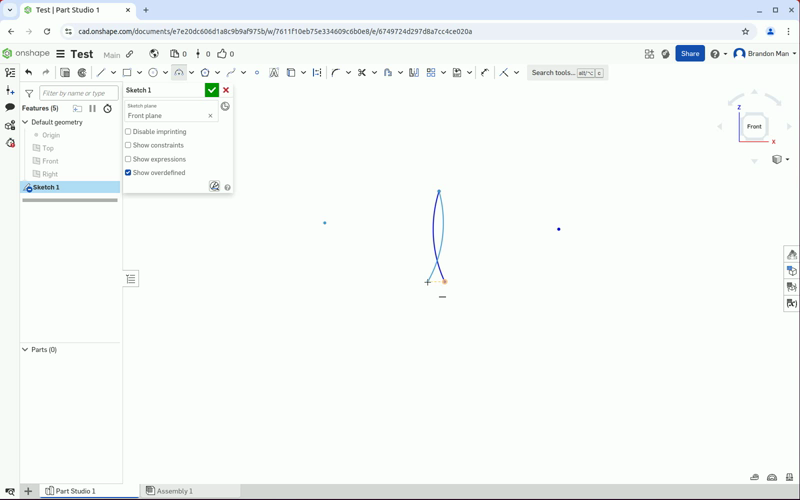
scroll(-6)
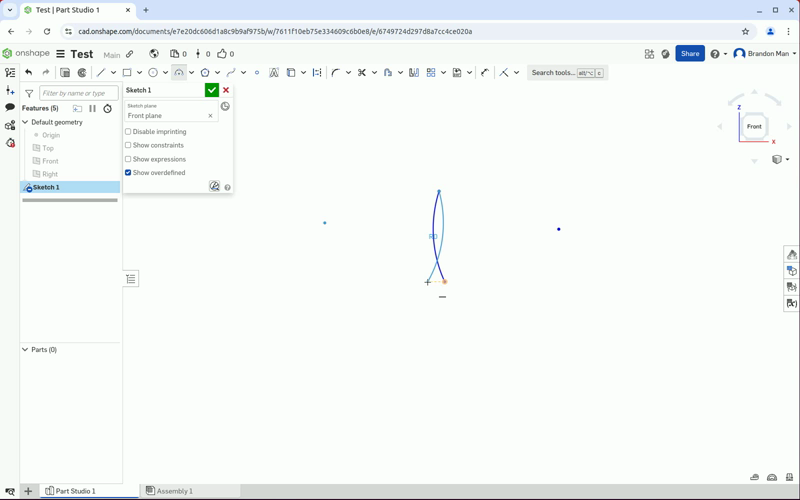
scroll(-6)
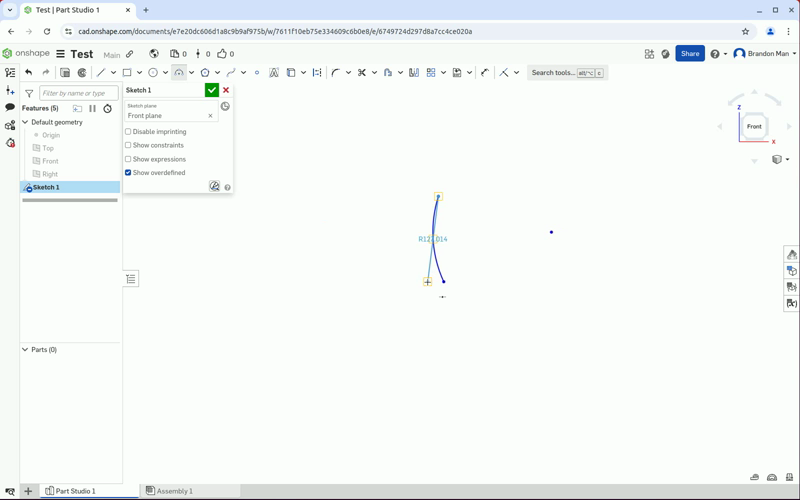
scroll(-6)
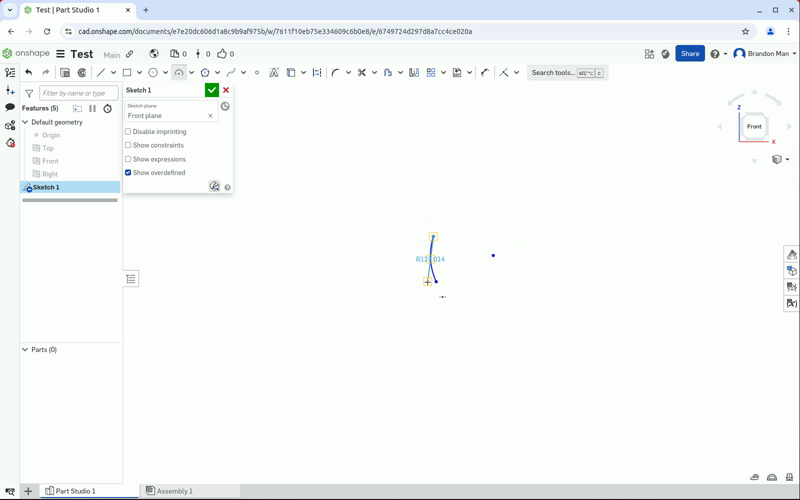
scroll(-6)
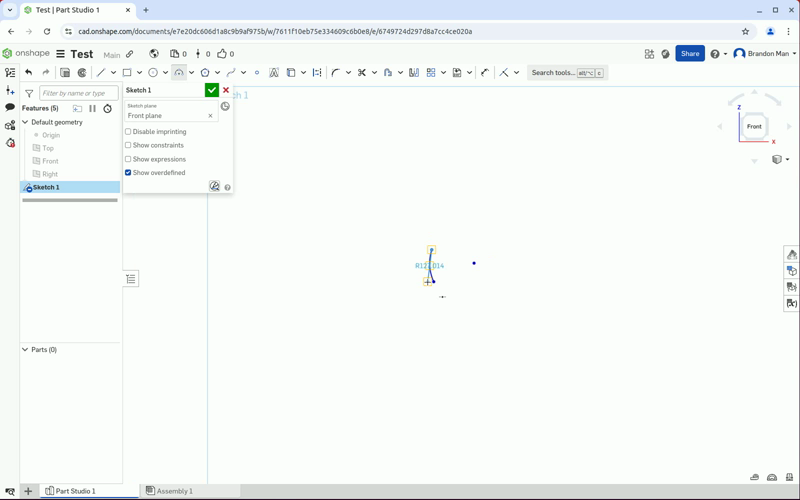
scroll(-6)
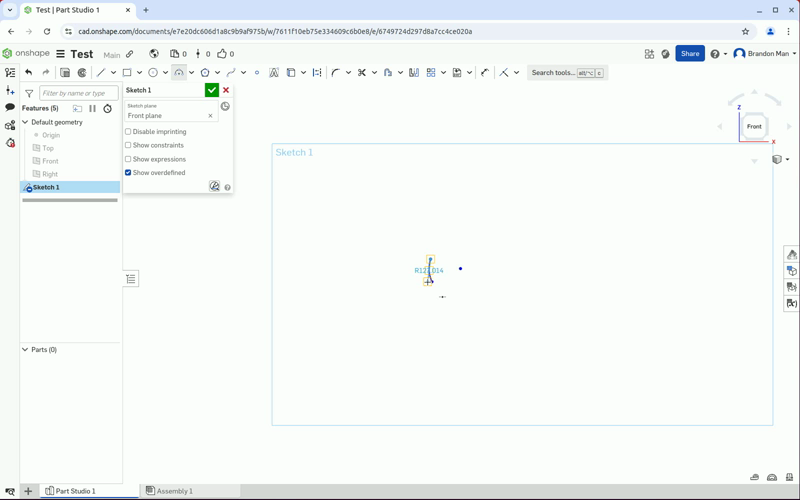
scroll(-6)
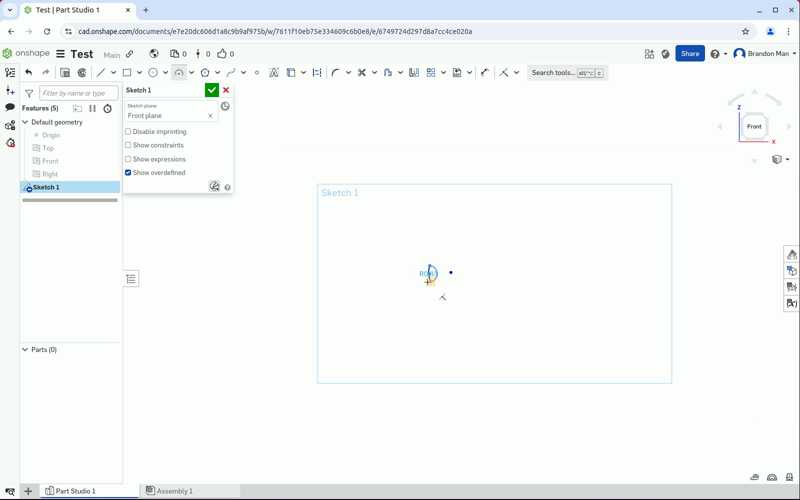
scroll(-6)
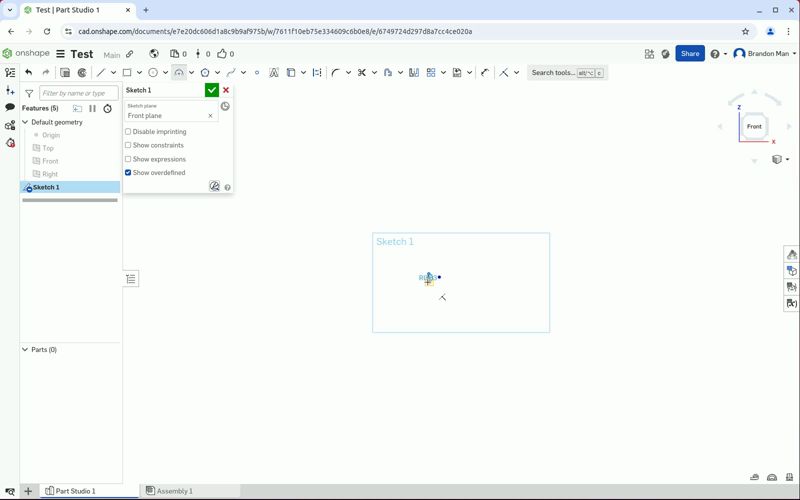
key_down(shift)
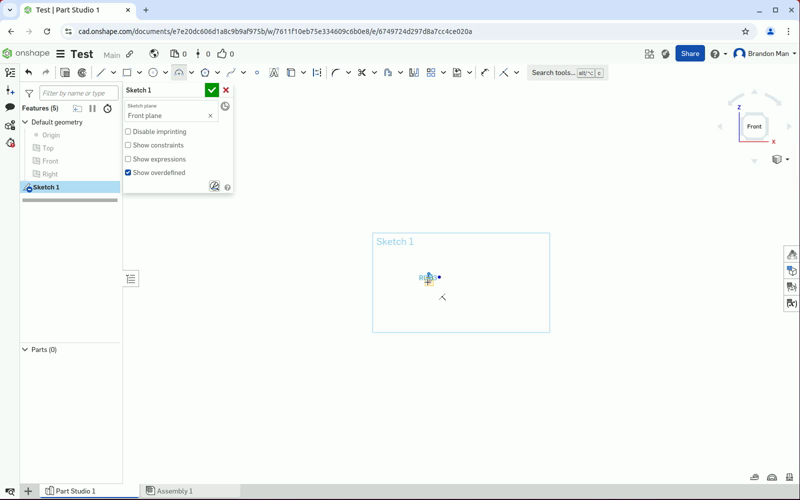
mouse_move(429, 277)
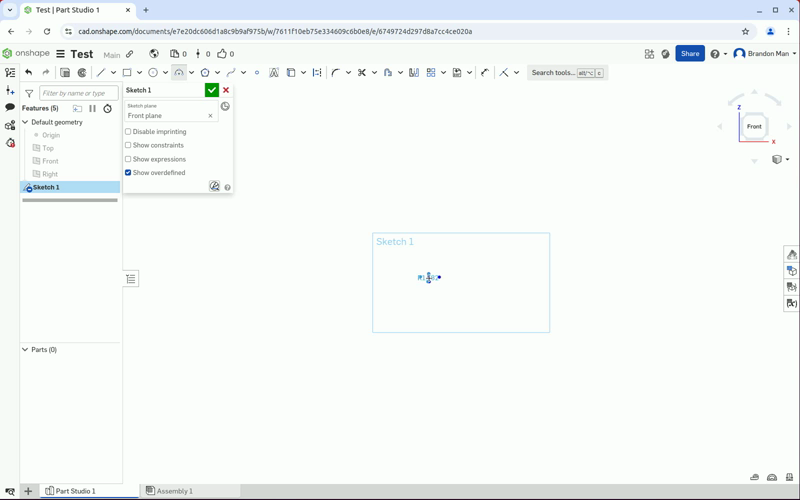
scroll(6)
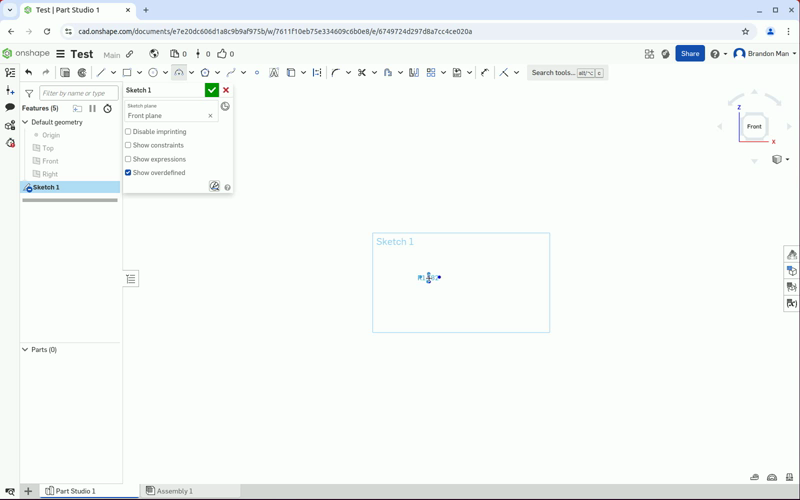
scroll(6)
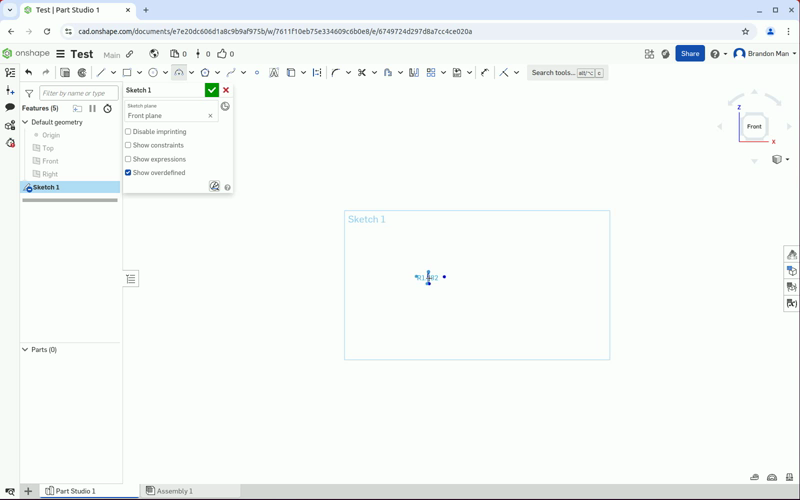
scroll(6)
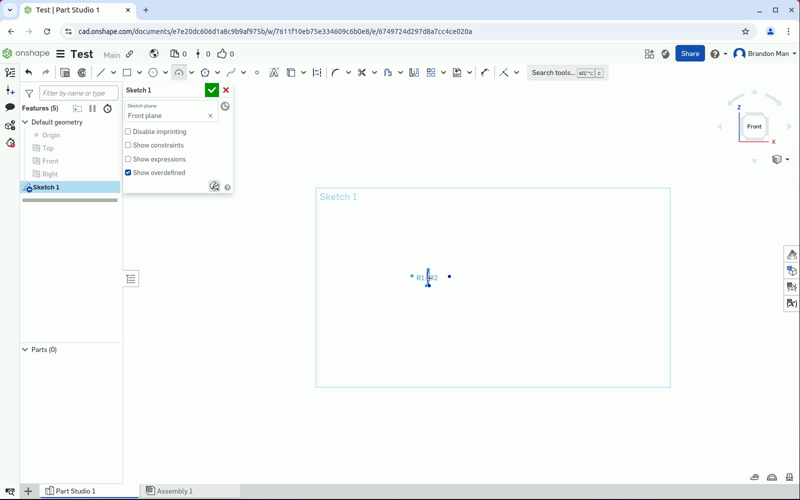
scroll(6)
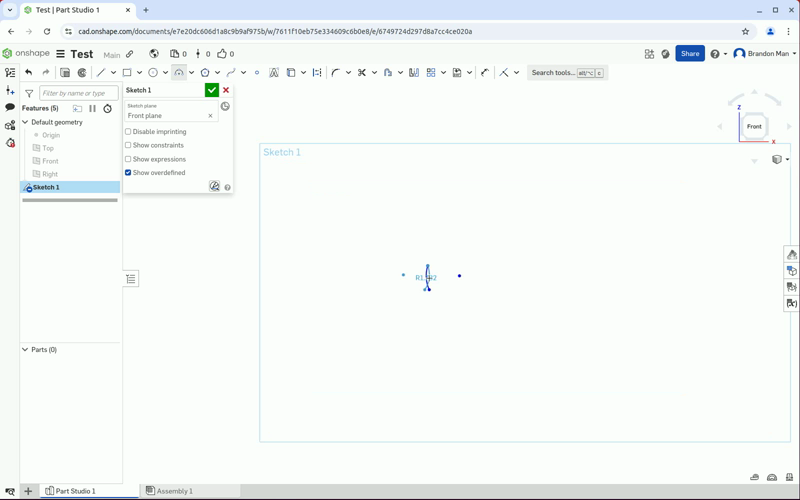
scroll(6)
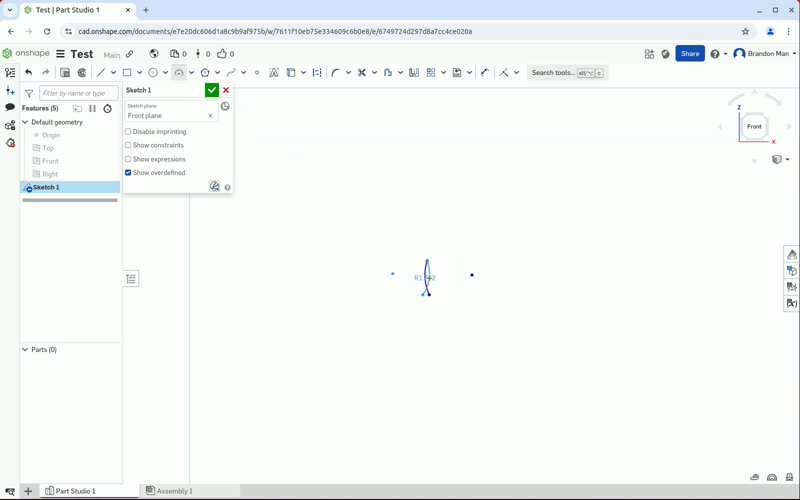
scroll(6)
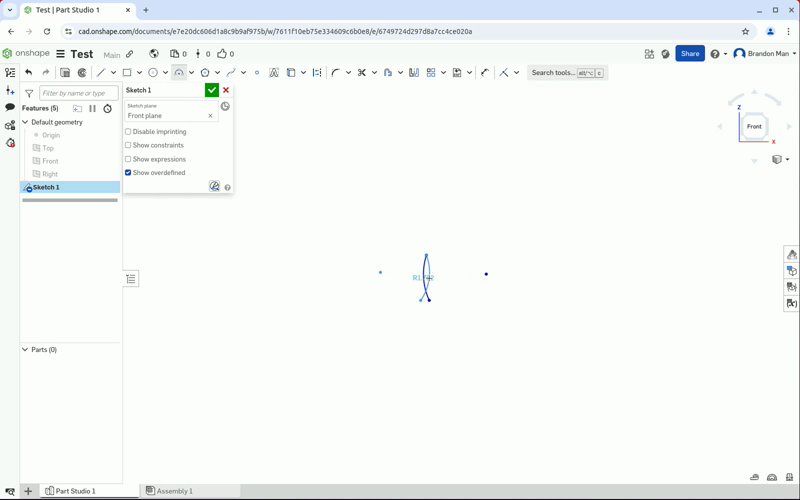
scroll(6)
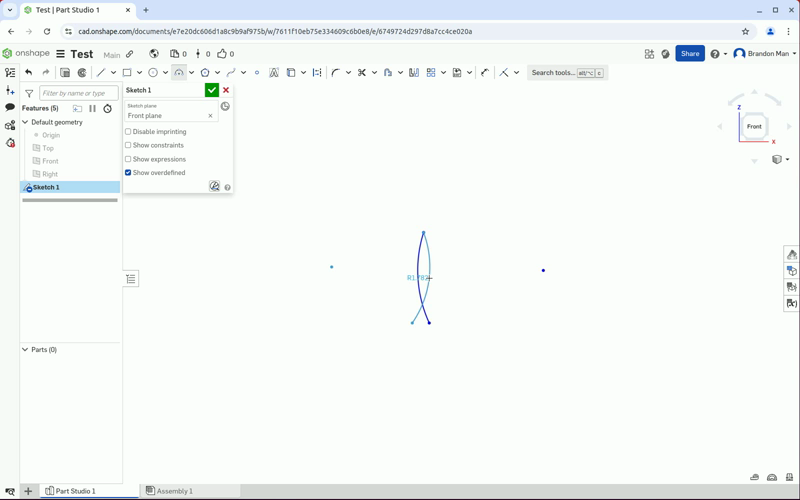
click(429, 277)
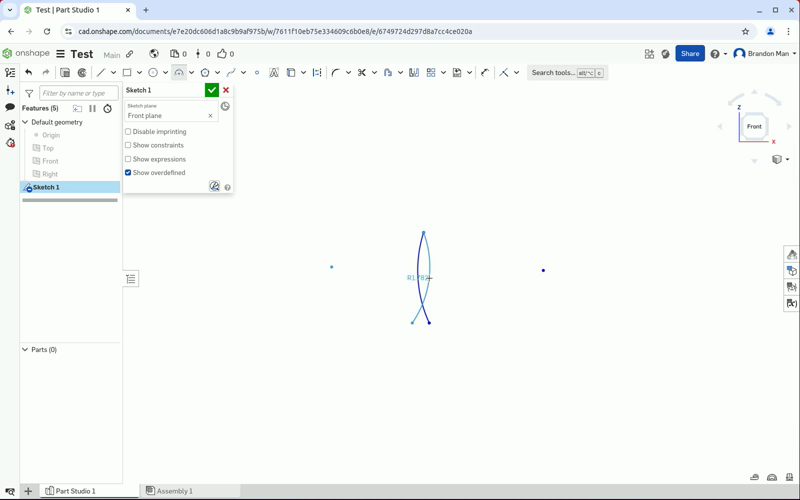
scroll(-6)
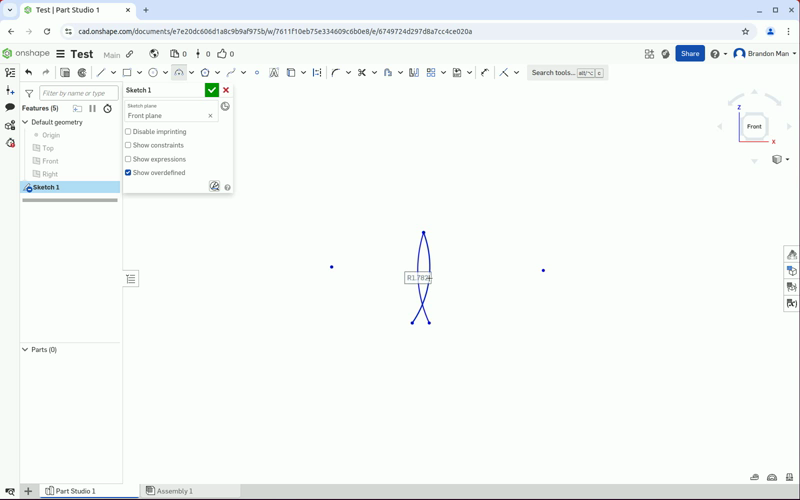
scroll(-6)
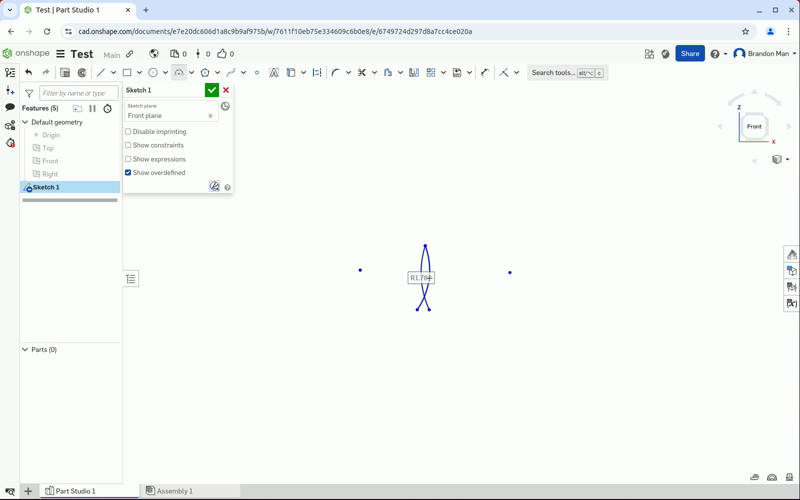
scroll(-6)
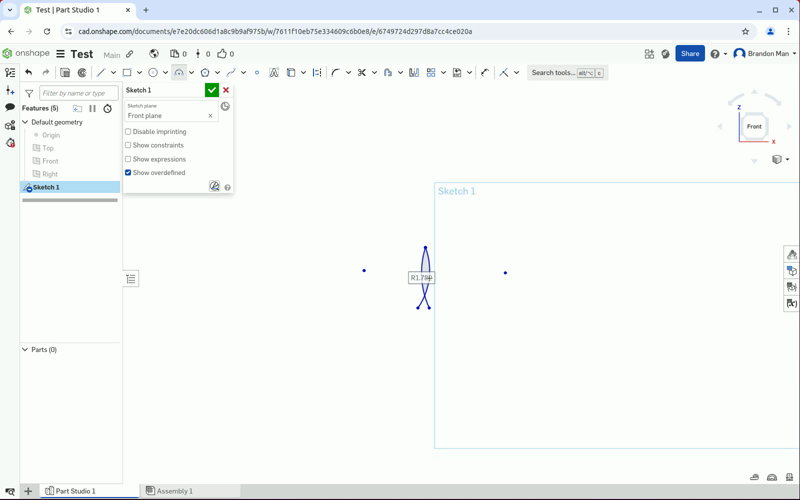
scroll(-6)
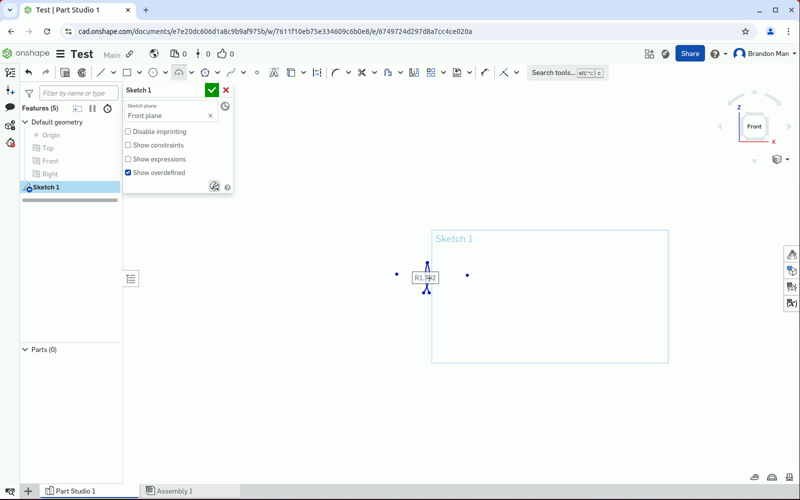
scroll(-6)
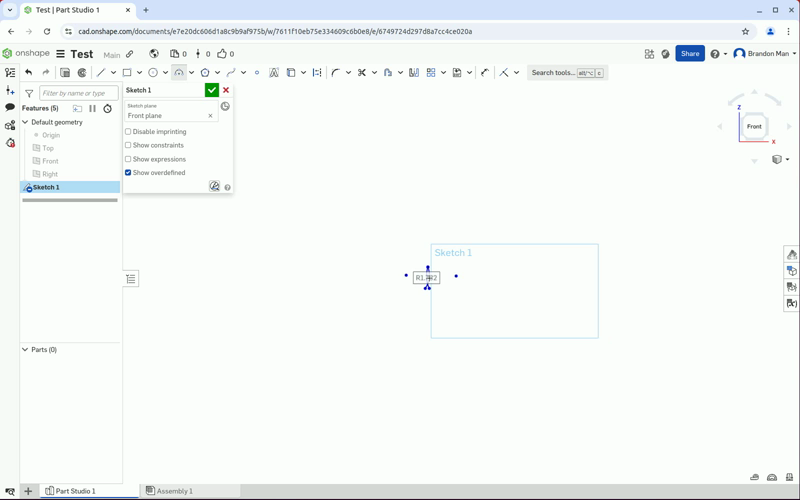
scroll(-6)
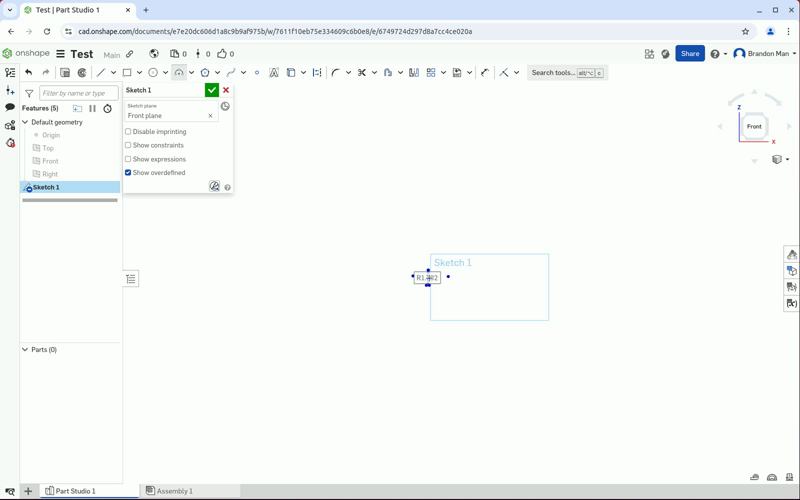
scroll(-6)
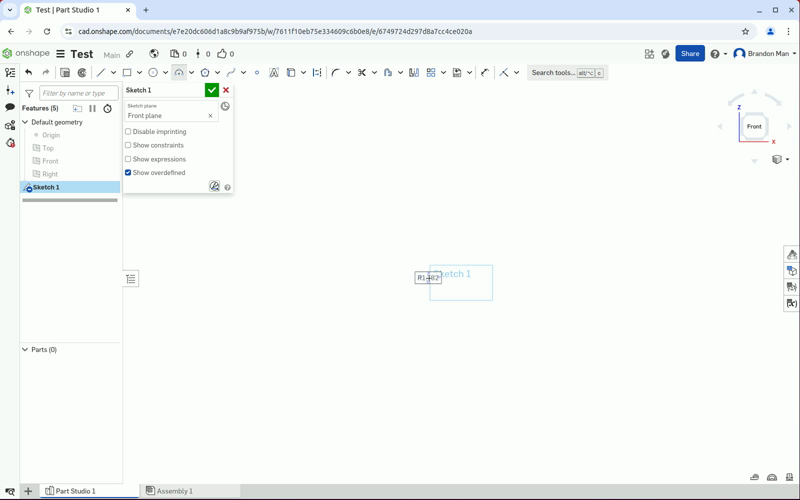
key_up(shift)
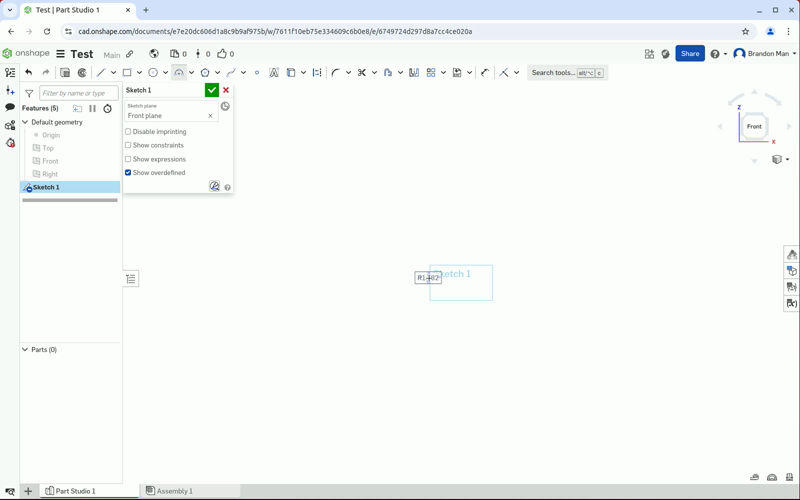
key(esc)
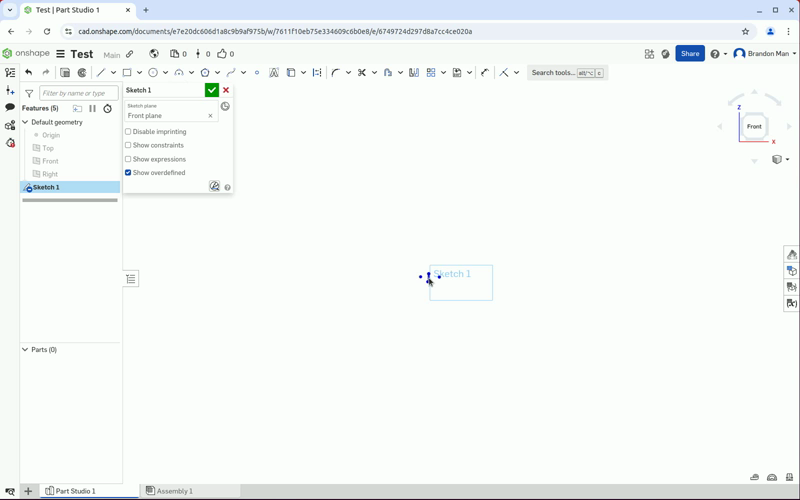
mouse_move(428, 278)
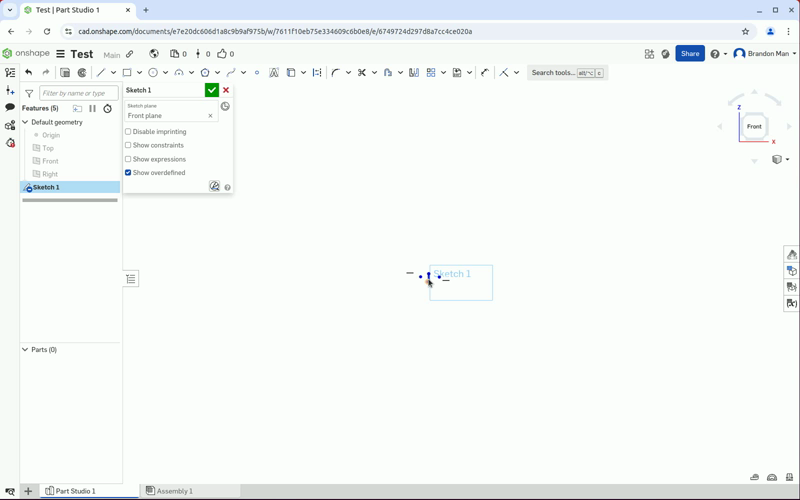
scroll(6)
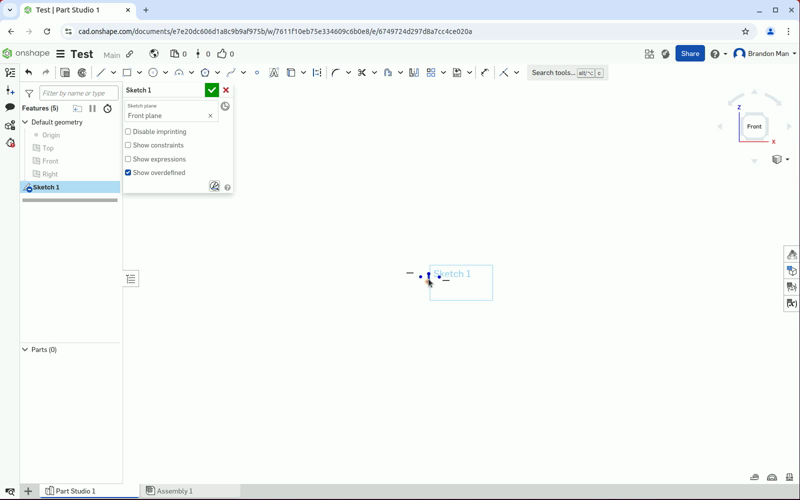
scroll(6)
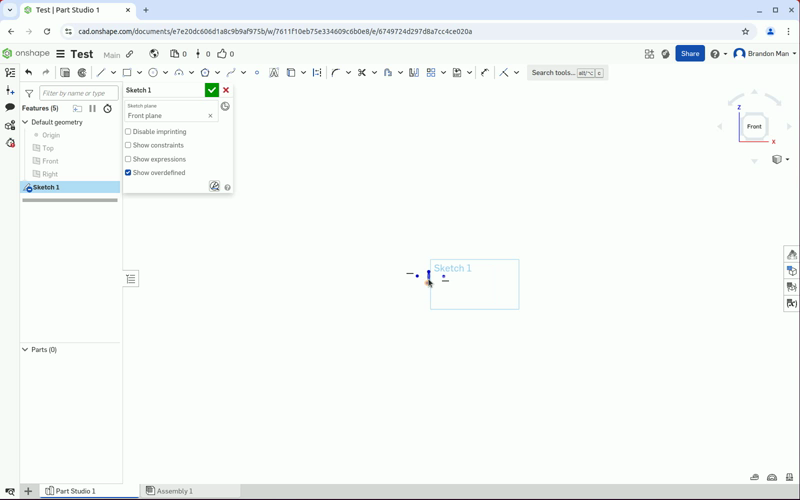
scroll(6)
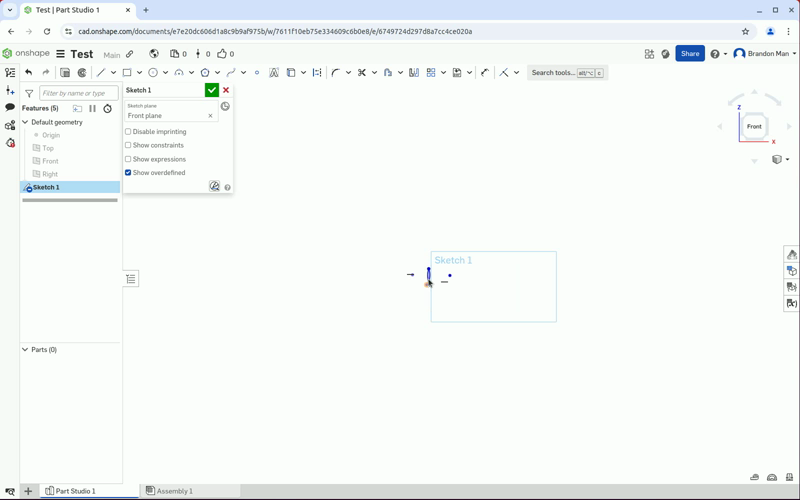
scroll(6)
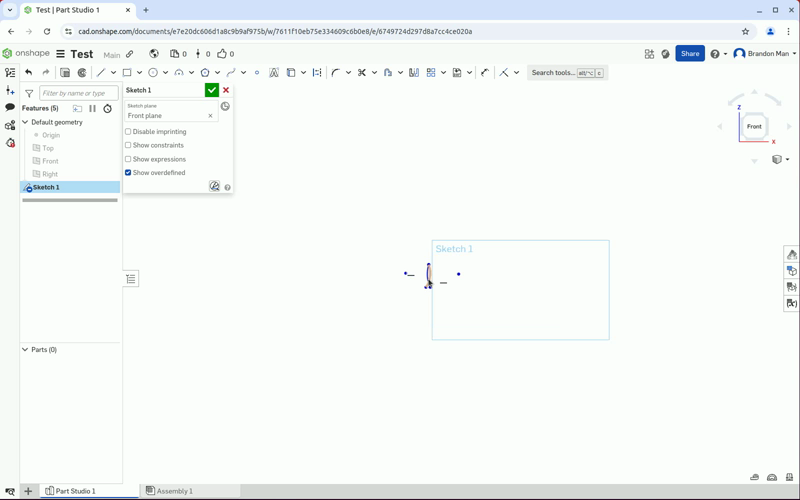
scroll(6)
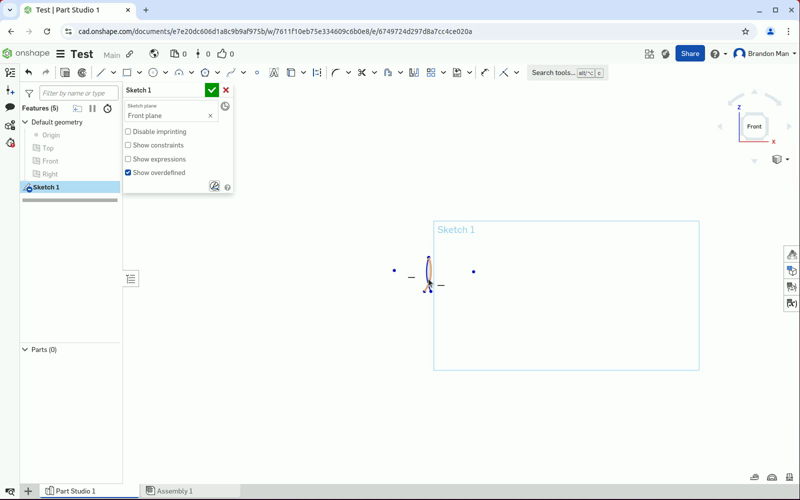
scroll(6)
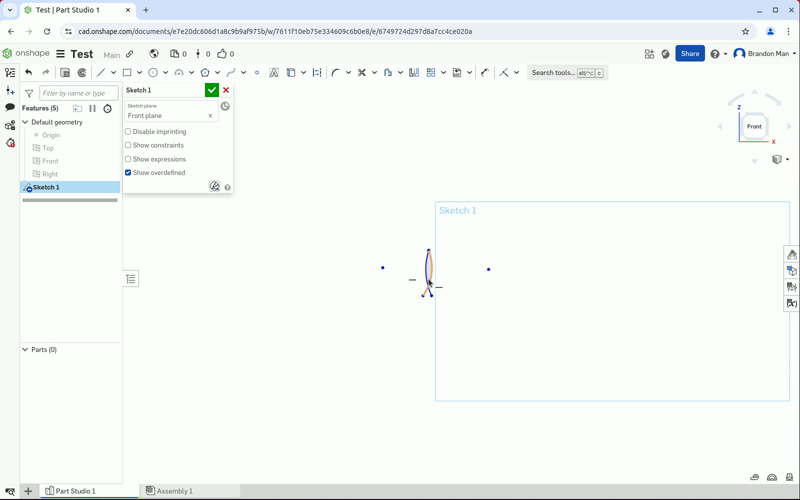
scroll(6)
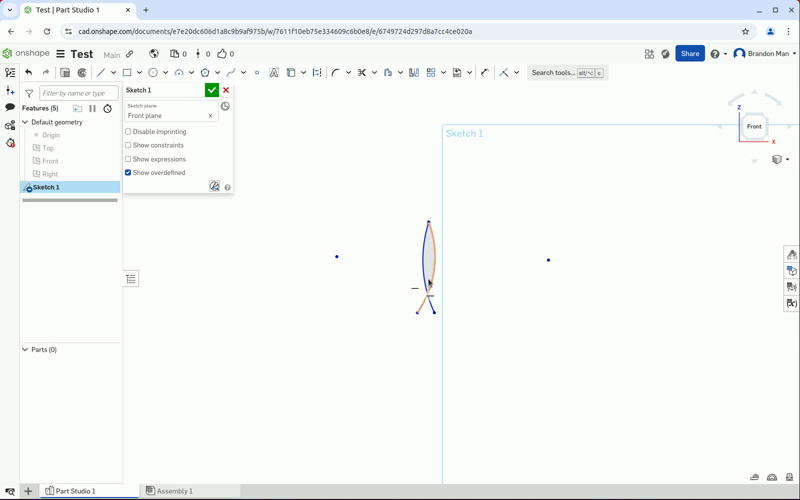
click(428, 278)
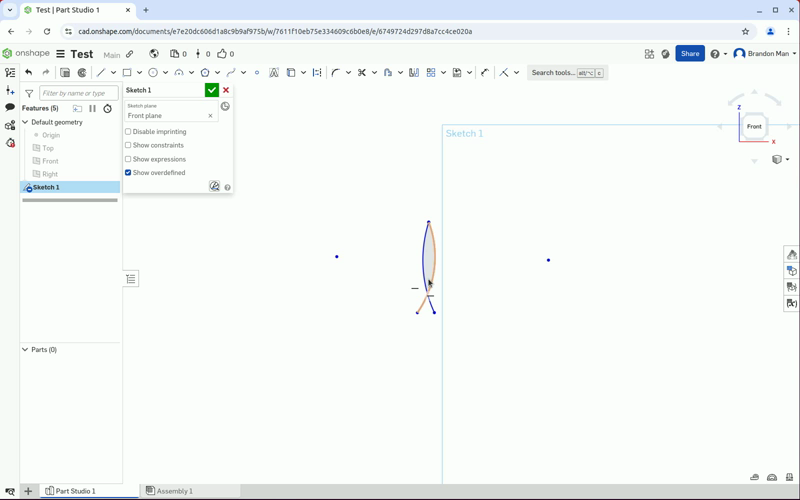
scroll(-6)
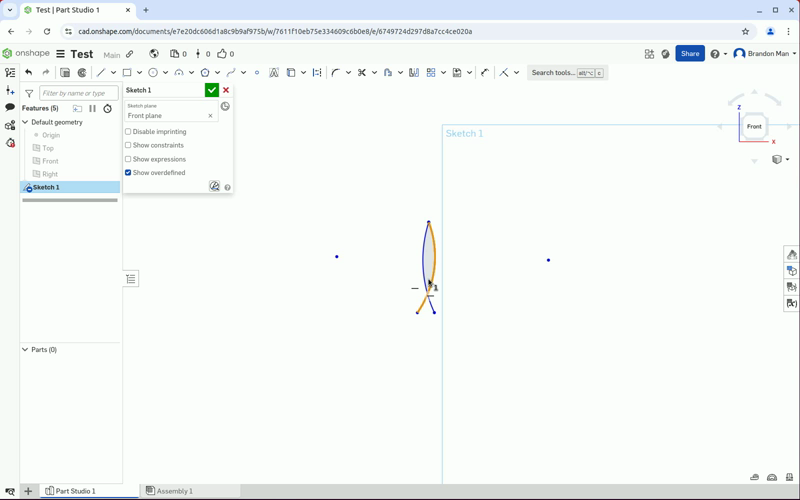
scroll(-6)
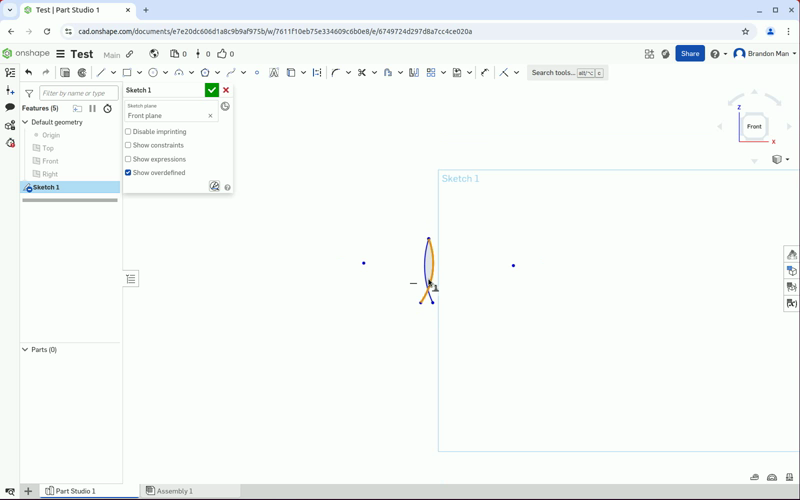
scroll(-6)
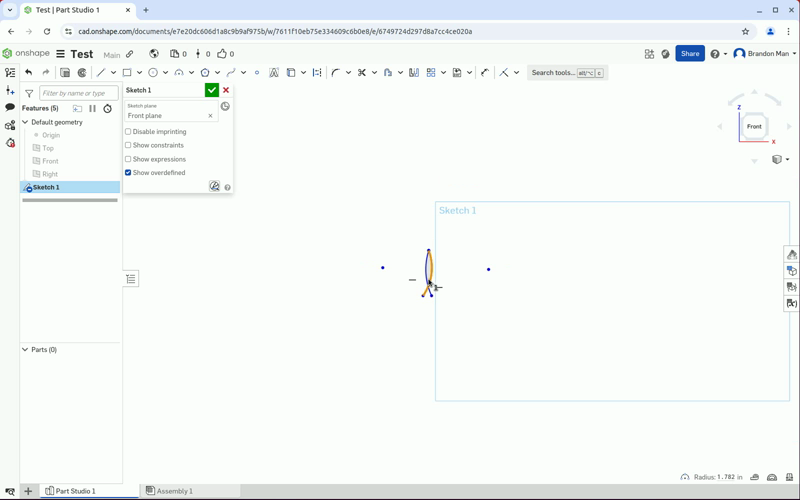
scroll(-6)
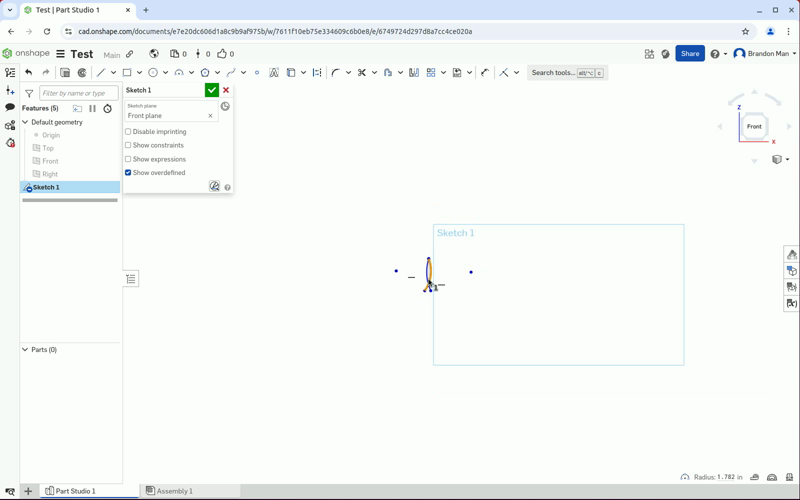
scroll(-6)
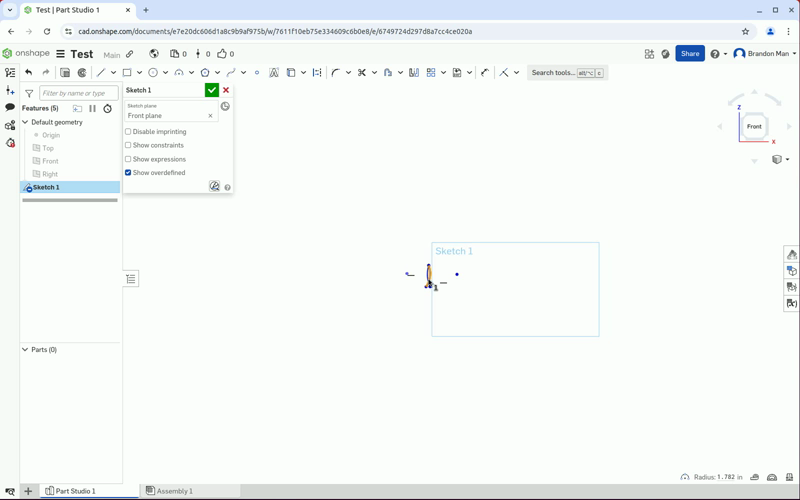
scroll(-6)
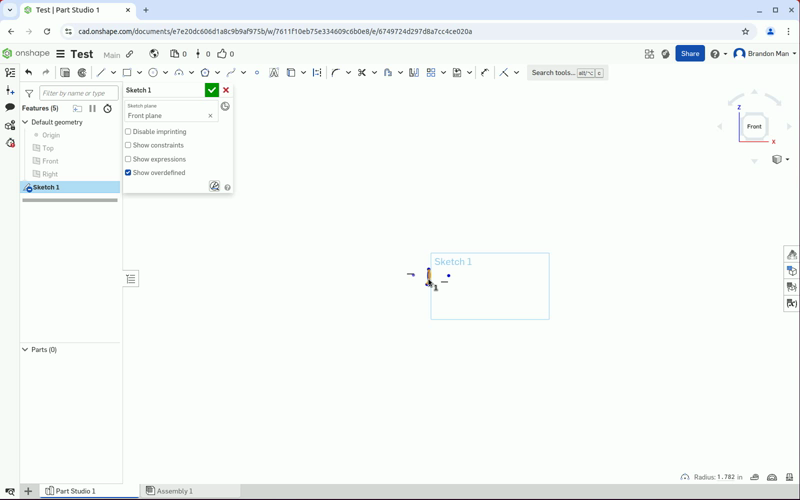
scroll(-6)
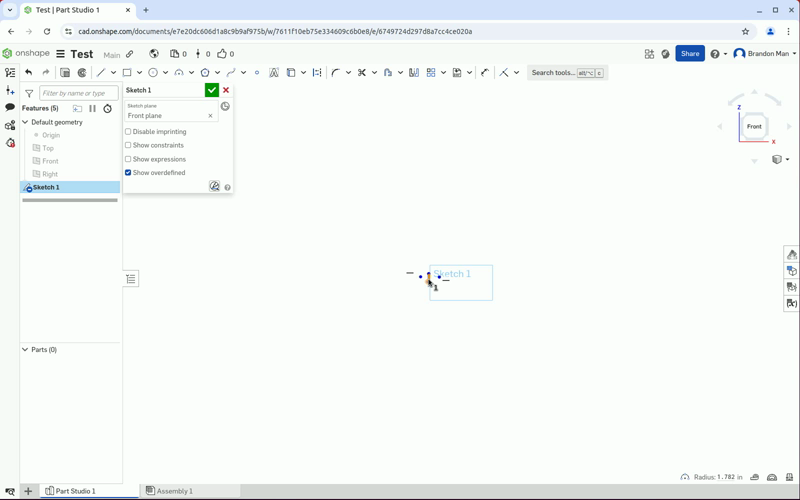
mouse_move(73, 352)
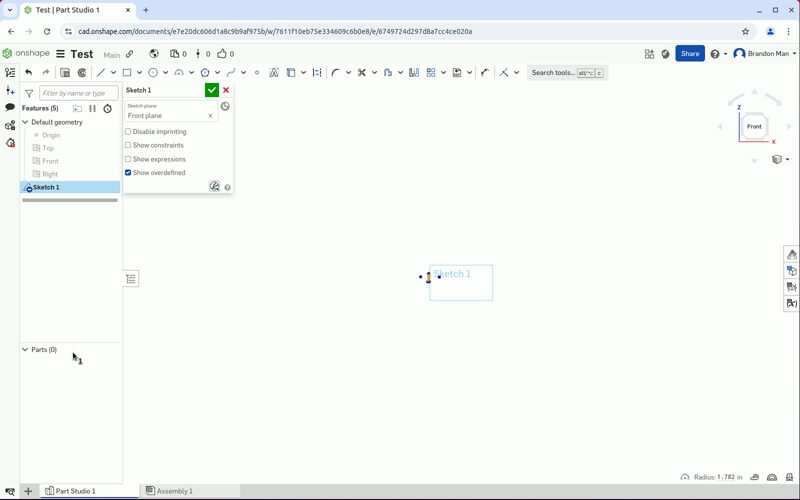
key(shift+y)
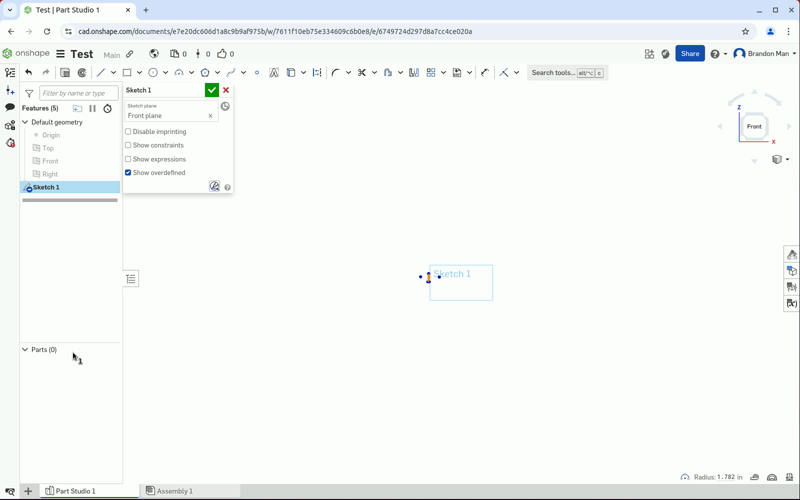
key(shift+e)
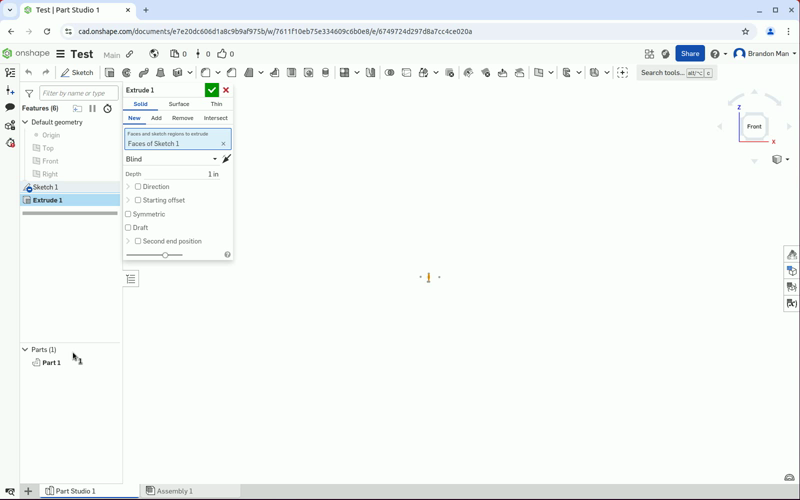
mouse_move(143, 106)
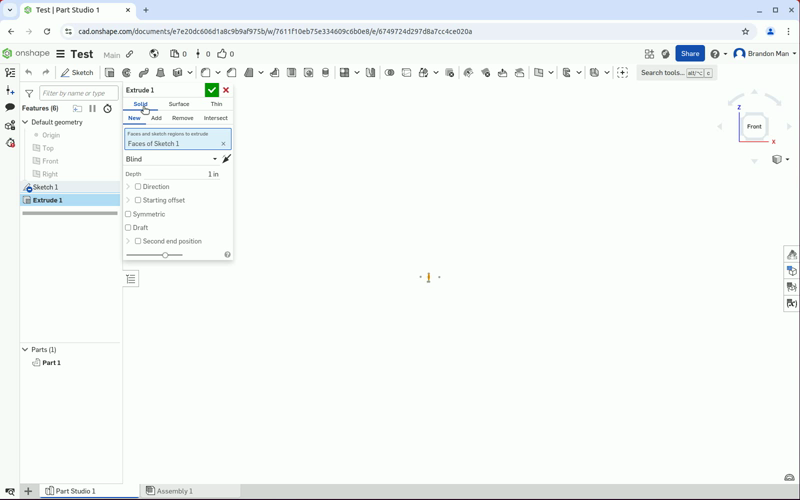
click(143, 106)
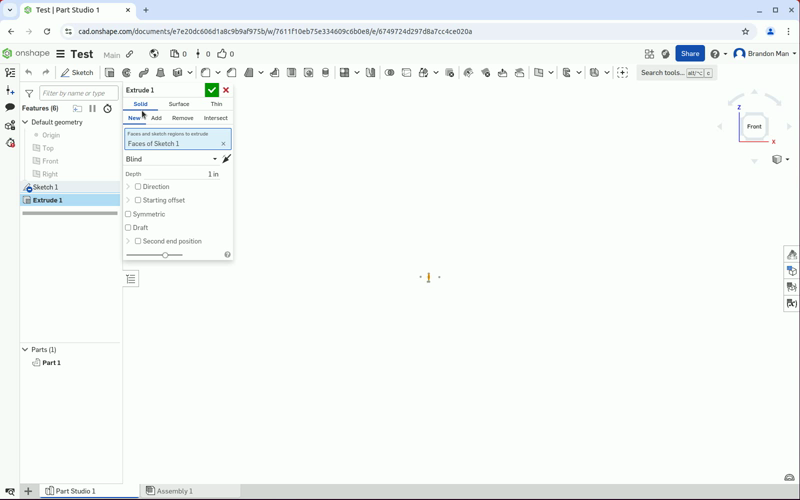
mouse_move(137, 120)
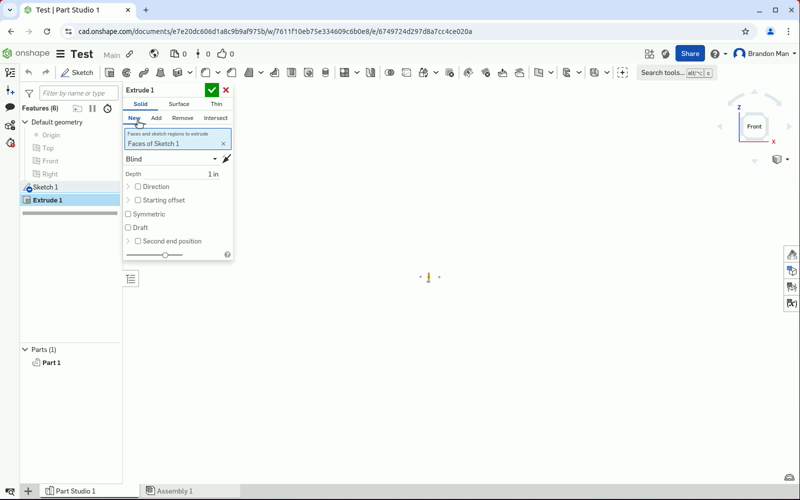
click(137, 120)
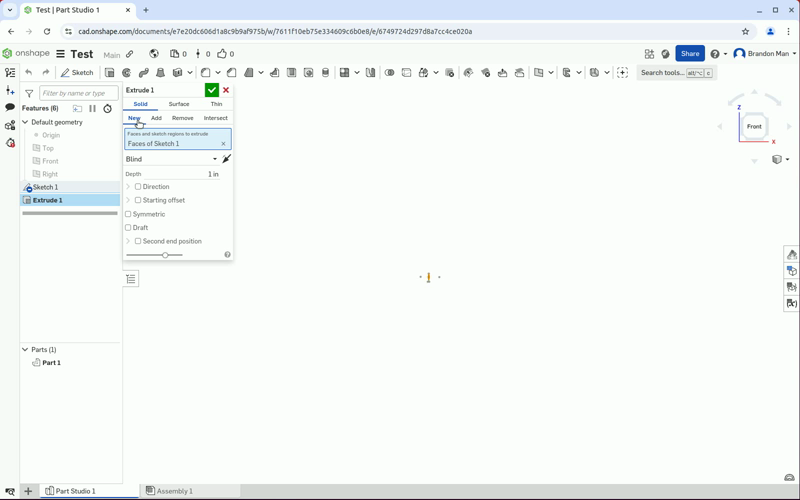
key(tab, 4)
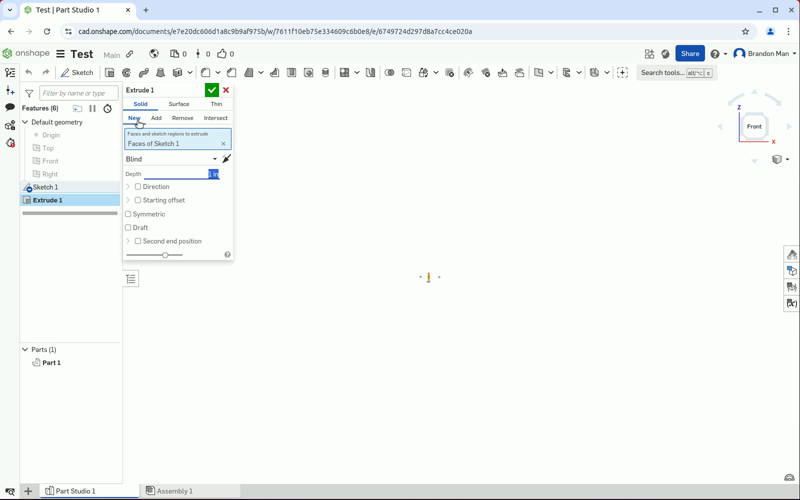
text(7.943)
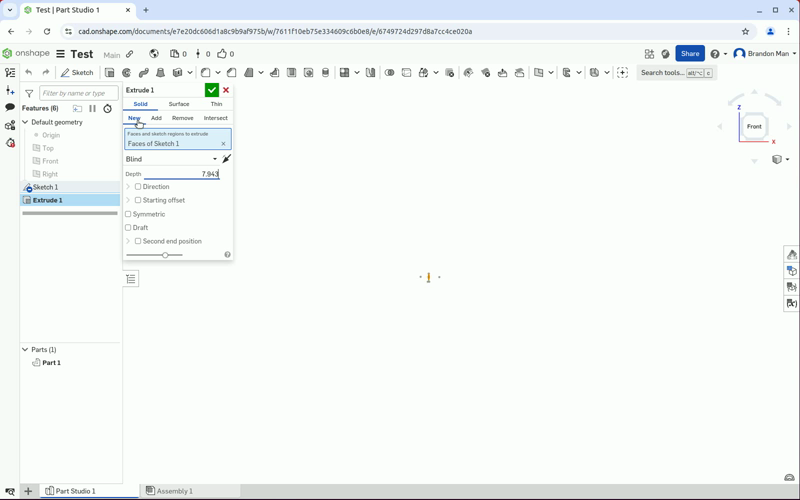
key(enter)
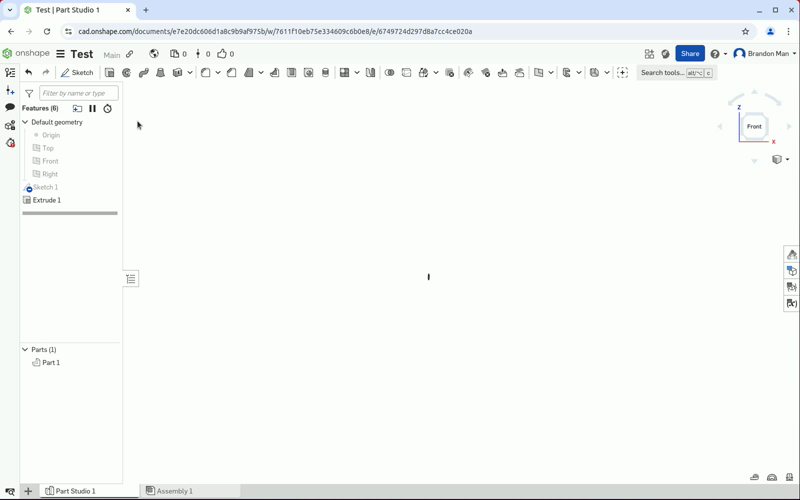
key(shift+h)
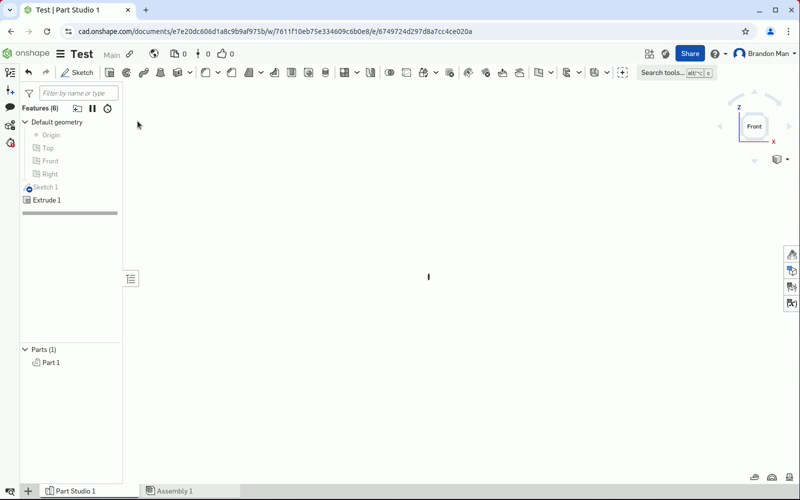
key(shift+h)
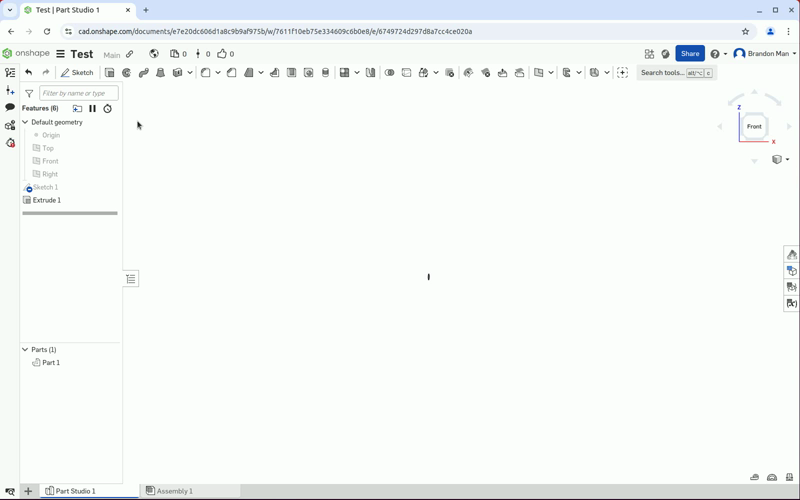
mouse_move(73, 189)
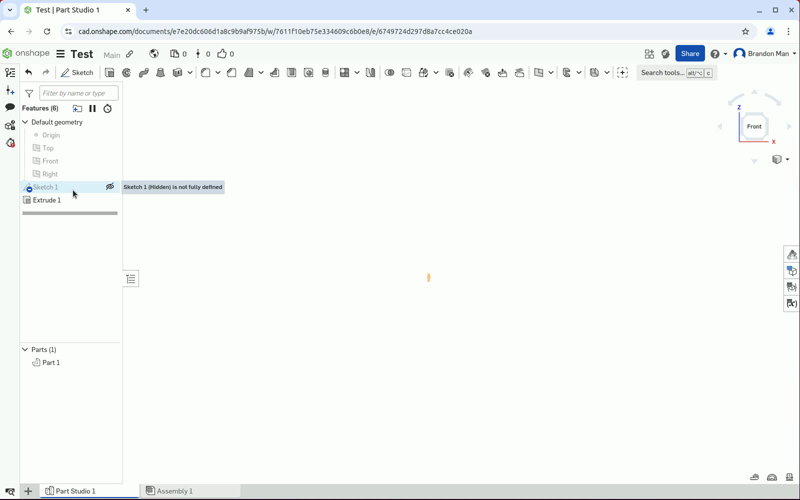
click(73, 189)
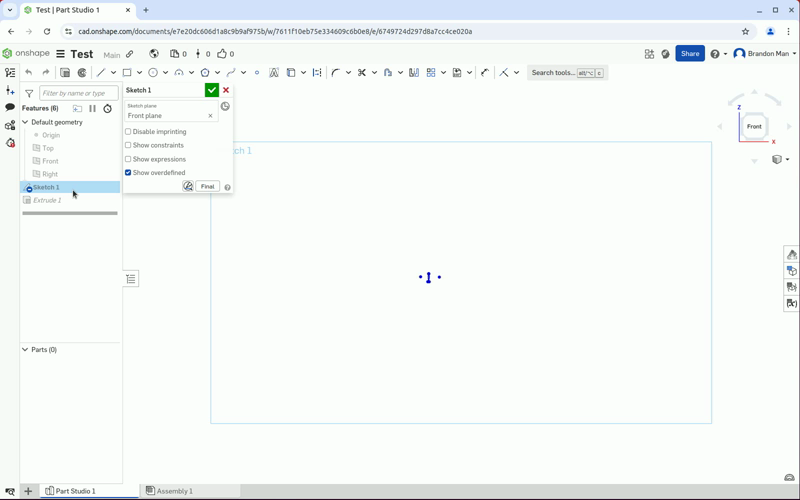
mouse_move(229, 92)
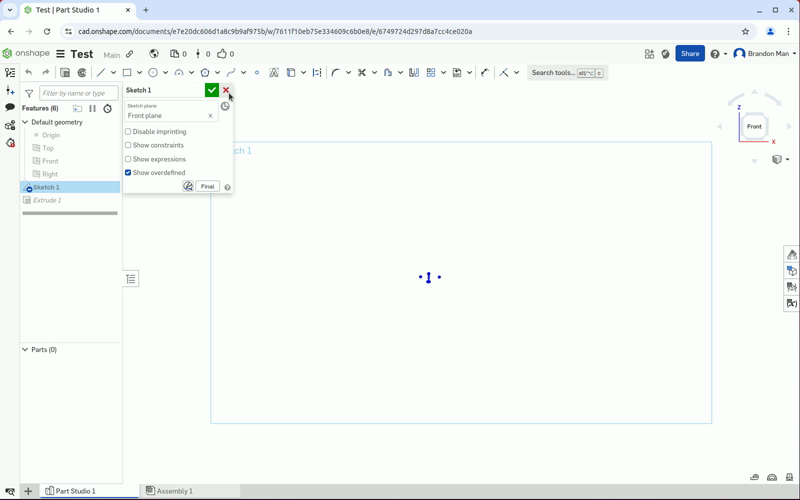
click(229, 92)
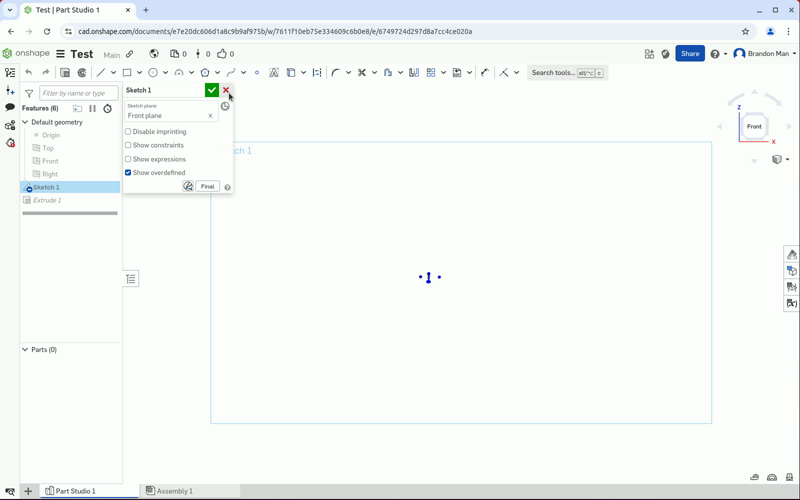
key(shift+s)
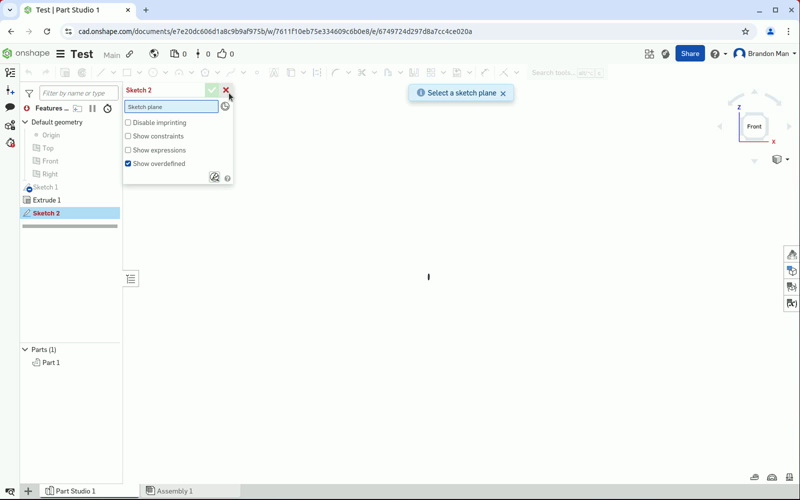
mouse_move(73, 163)
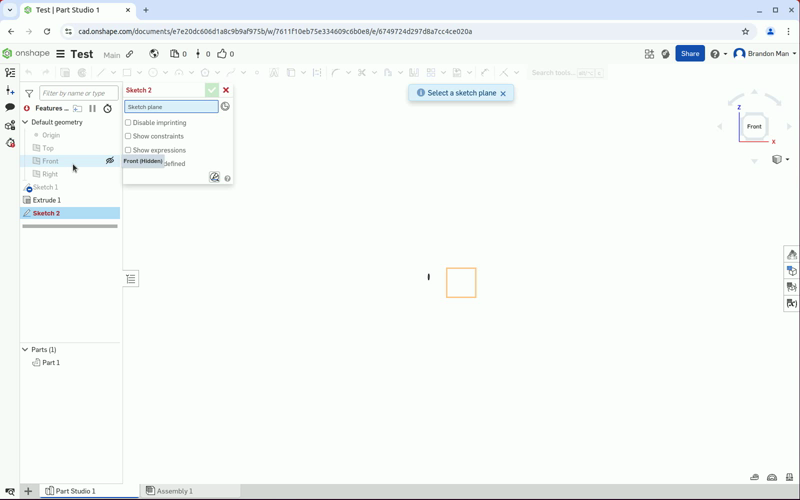
click(73, 163)
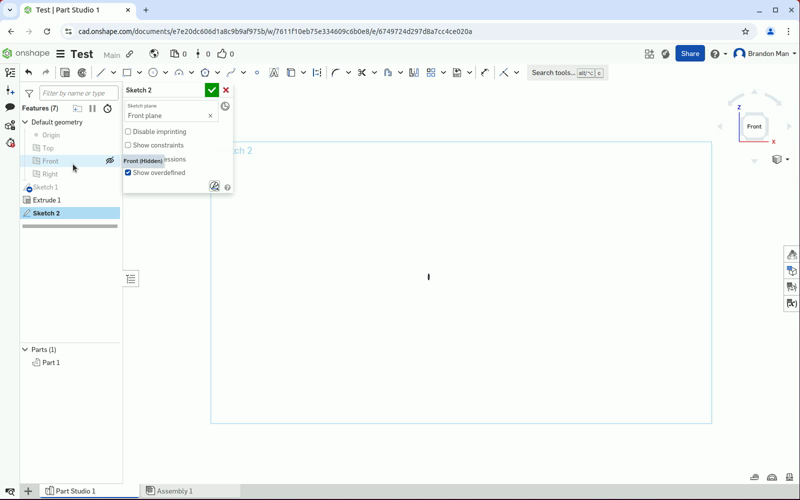
mouse_move(73, 352)
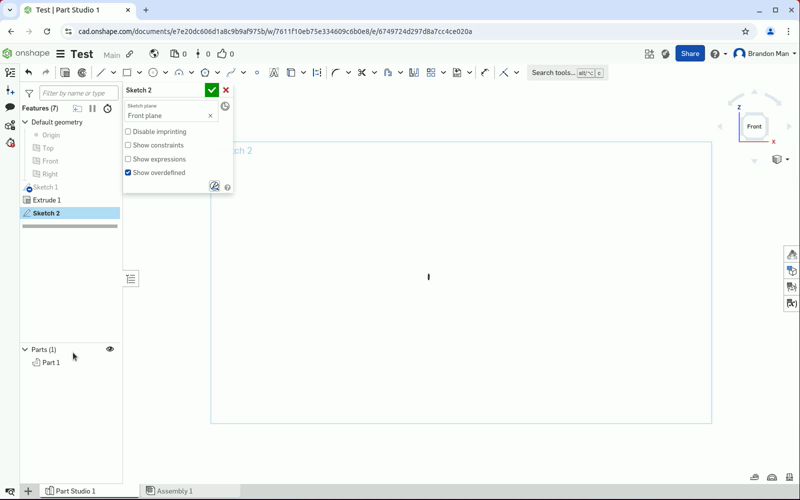
key(y)
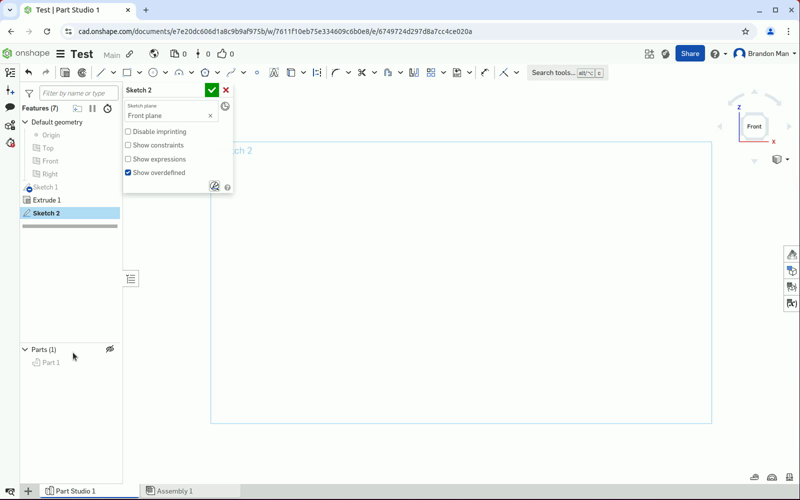
key(a)
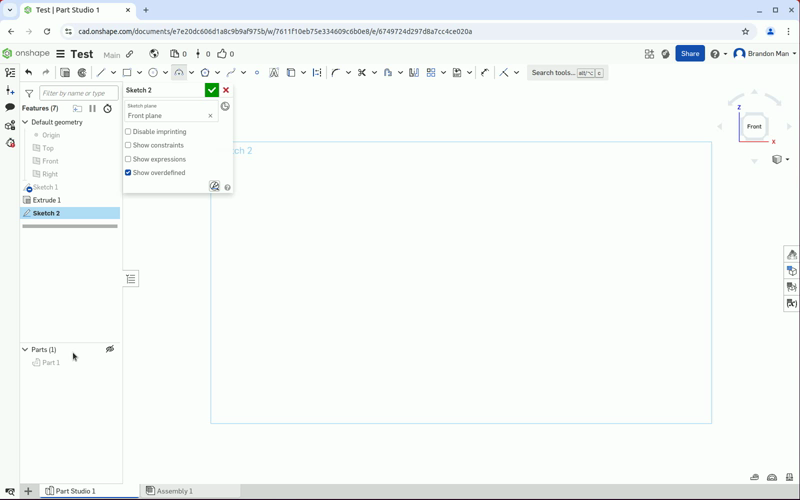
key_down(shift)
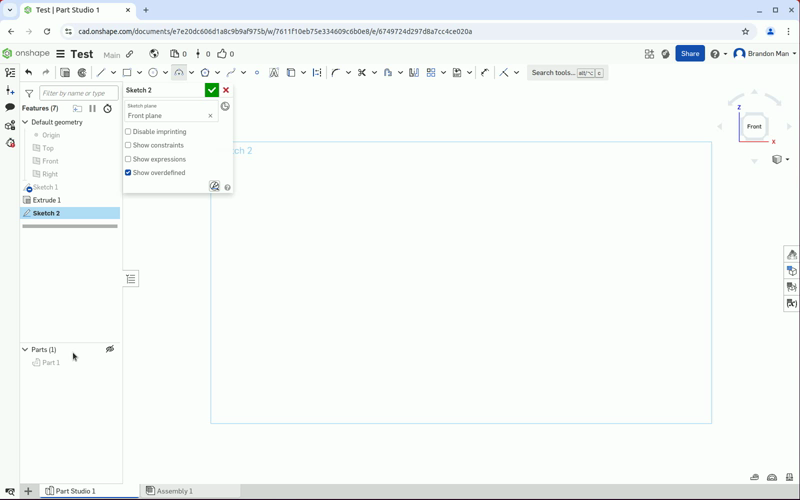
mouse_move(422, 266)
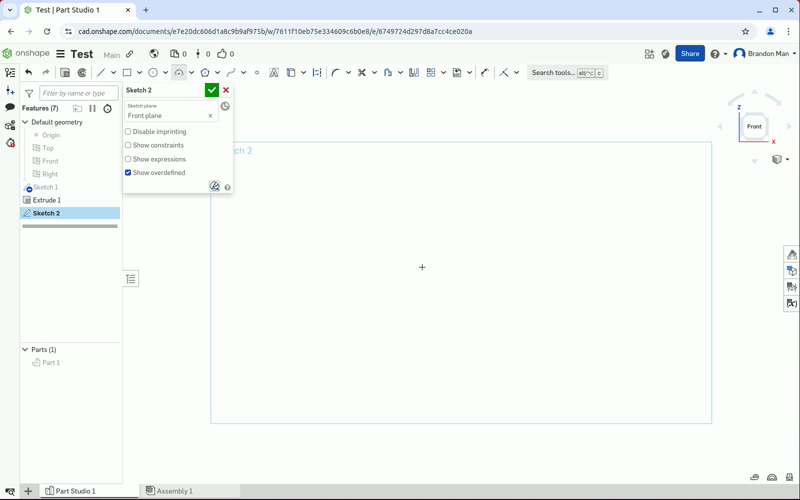
click(422, 266)
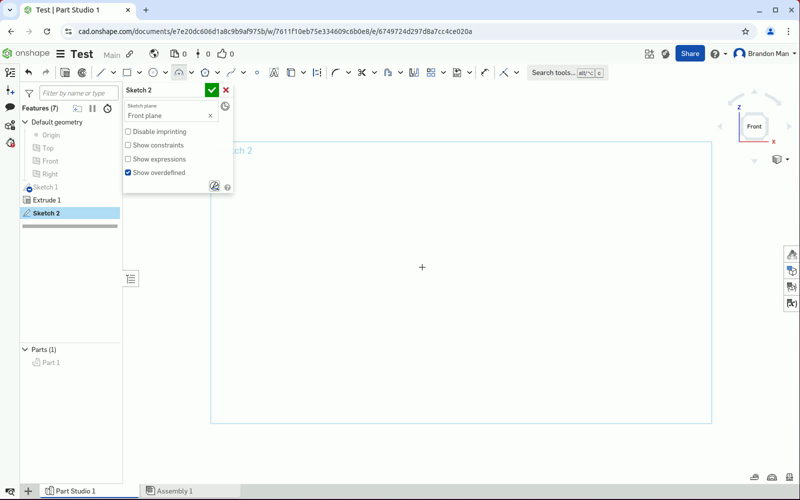
key_up(shift)
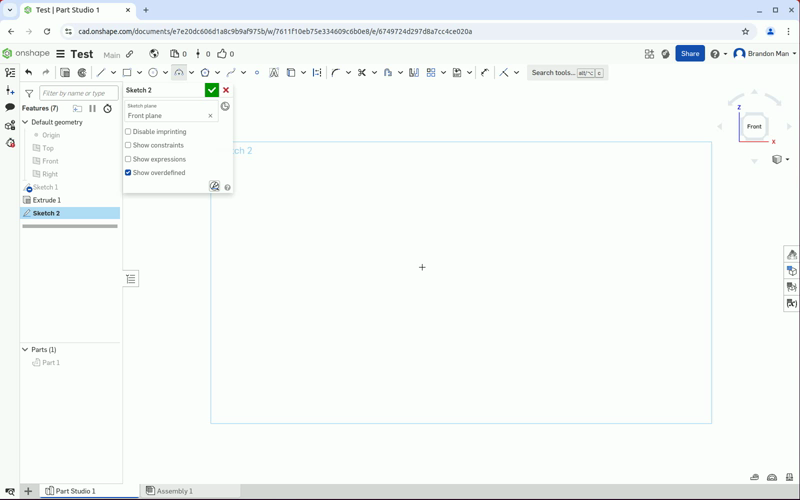
key_down(shift)
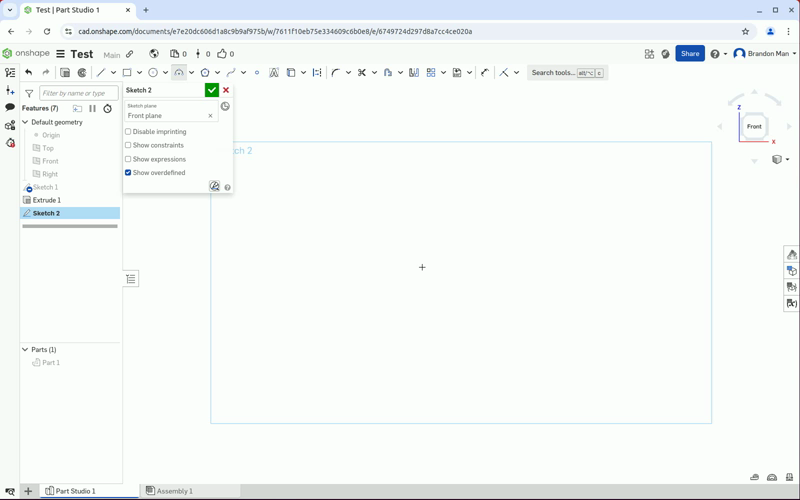
mouse_move(425, 260)
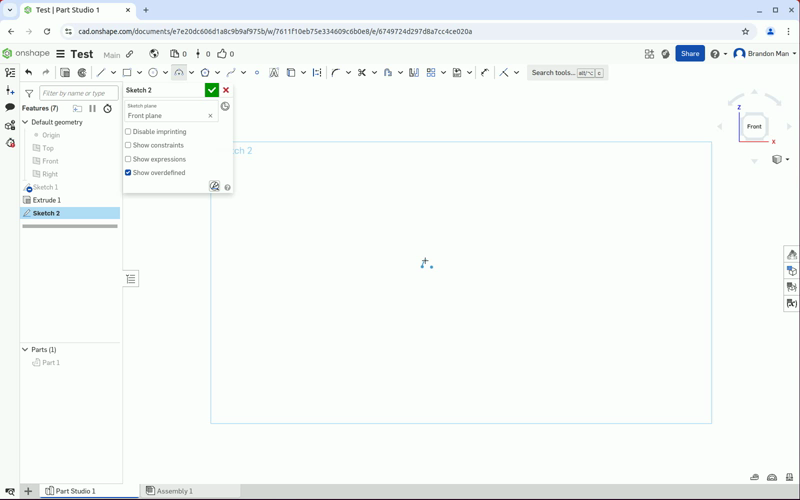
scroll(6)
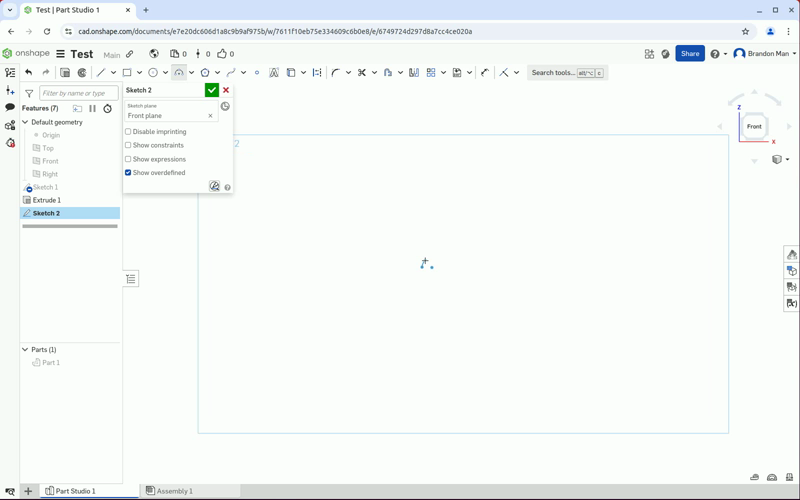
scroll(6)
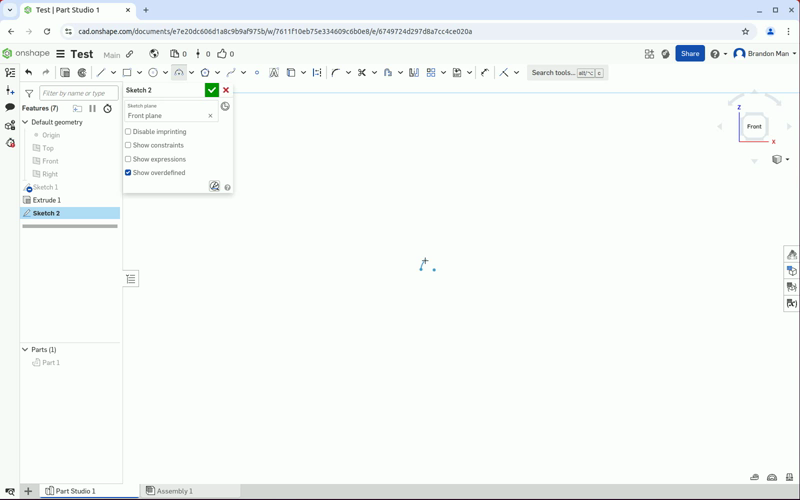
scroll(6)
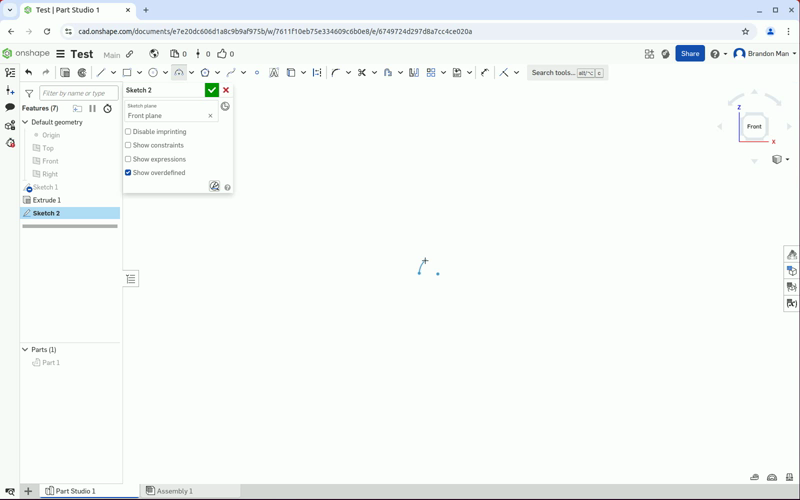
scroll(6)
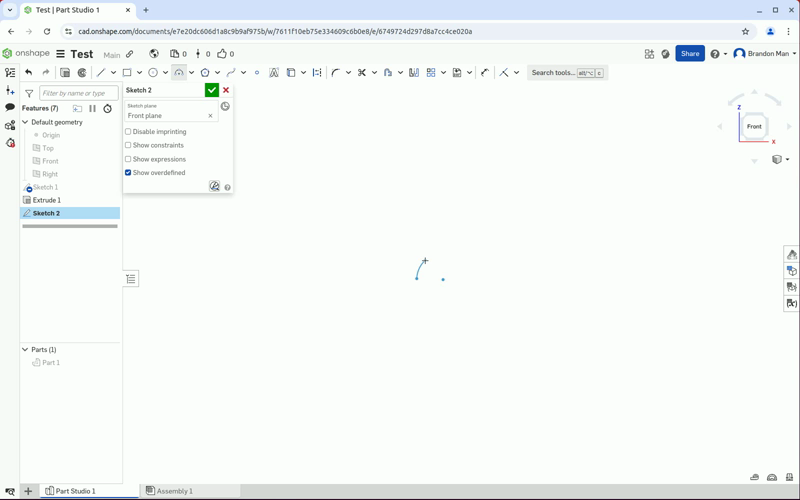
scroll(6)
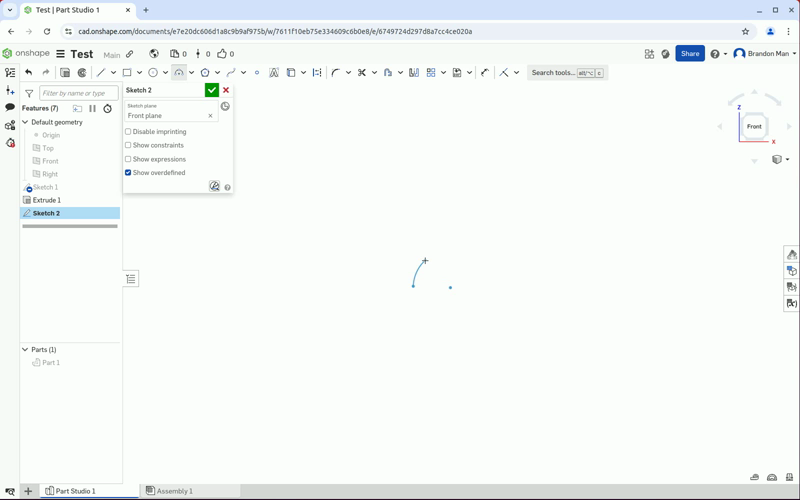
scroll(6)
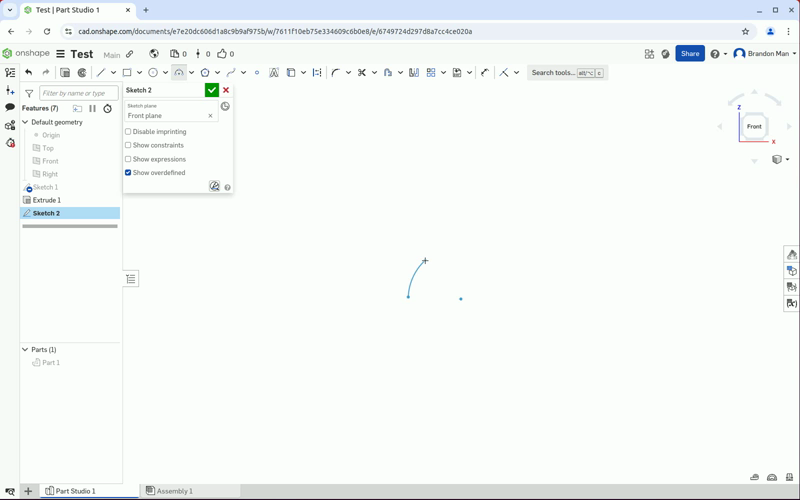
scroll(6)
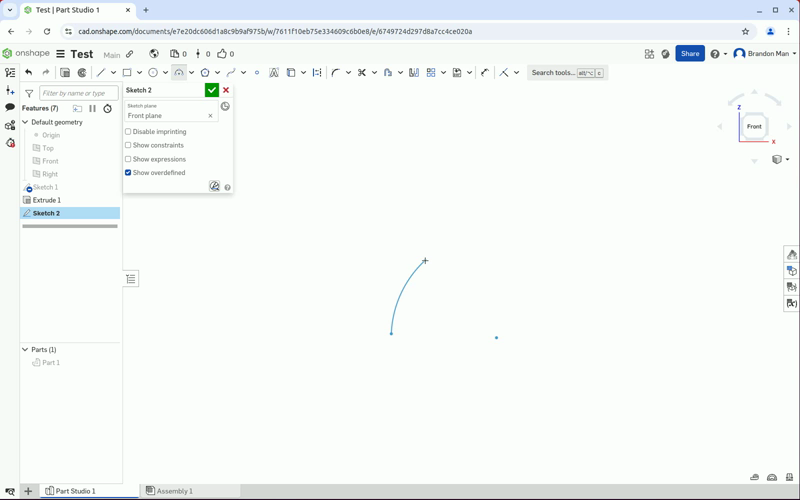
click(425, 260)
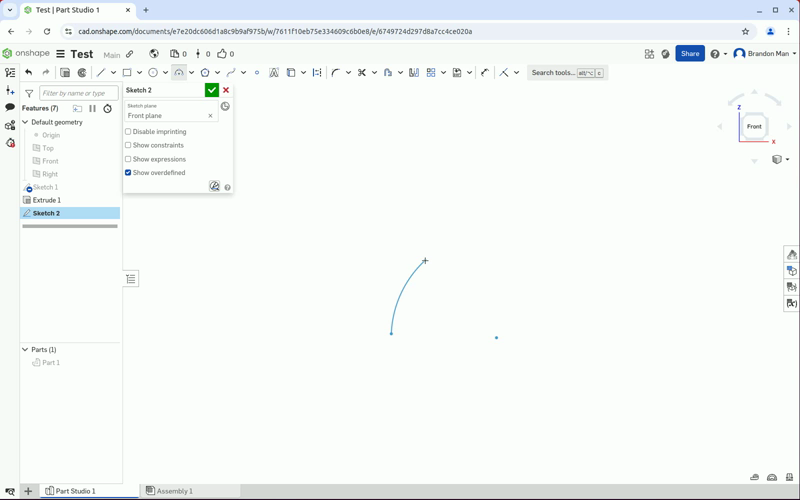
scroll(-6)
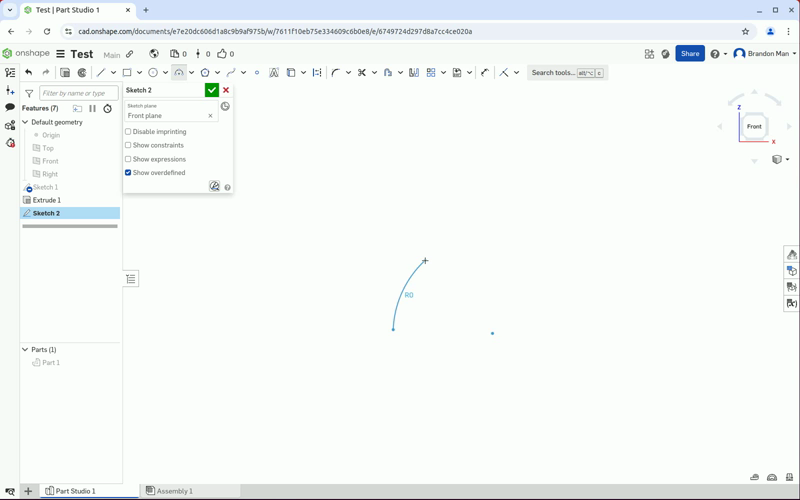
scroll(-6)
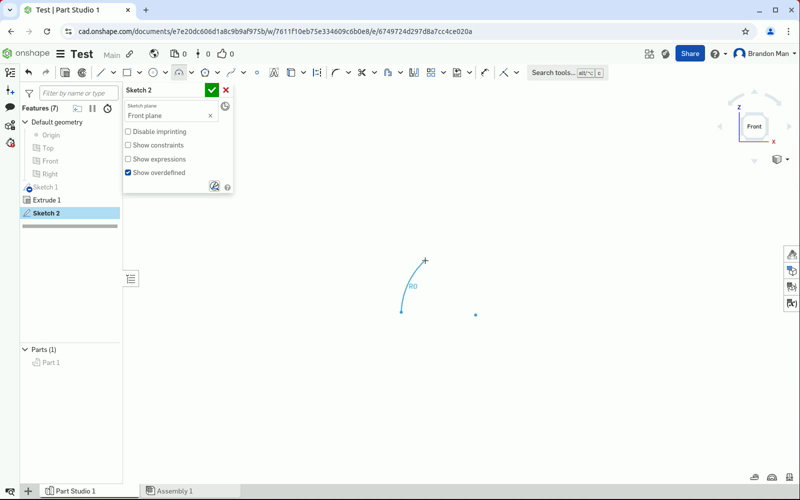
scroll(-6)
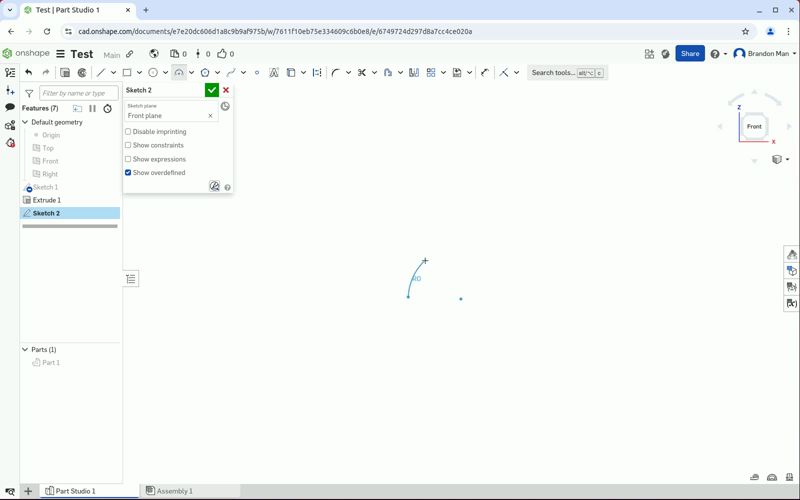
scroll(-6)
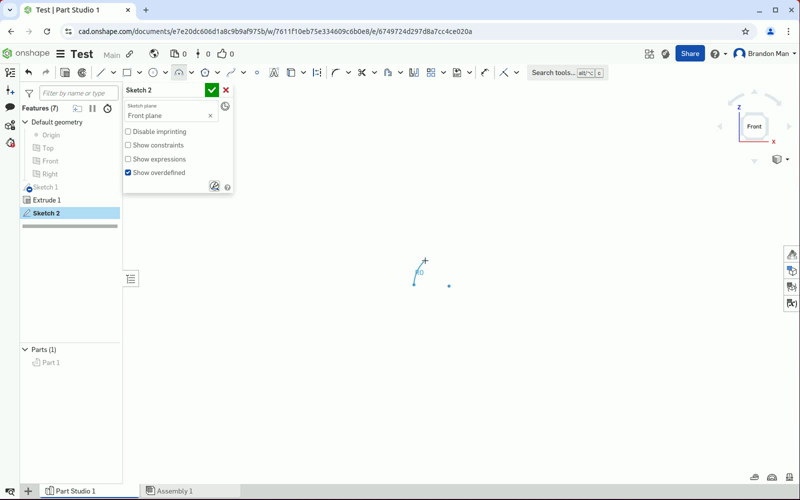
scroll(-6)
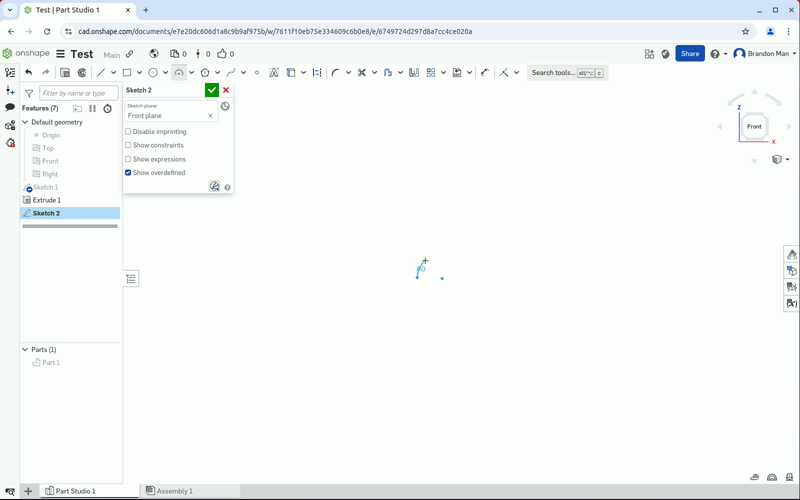
scroll(-6)
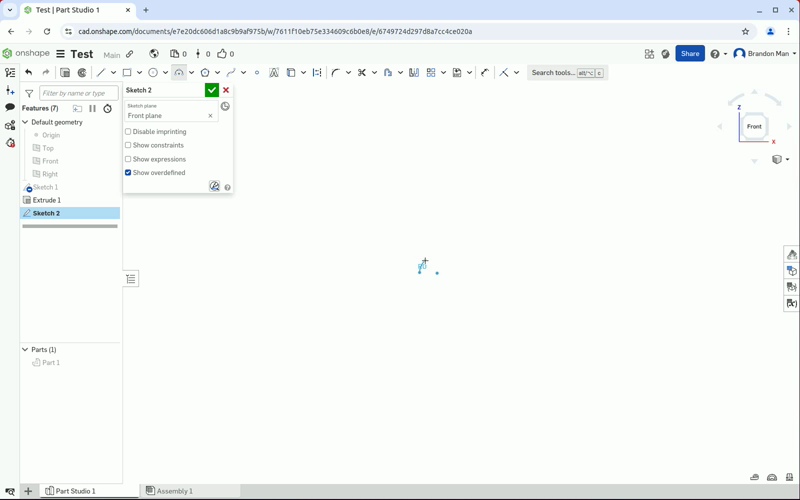
scroll(-6)
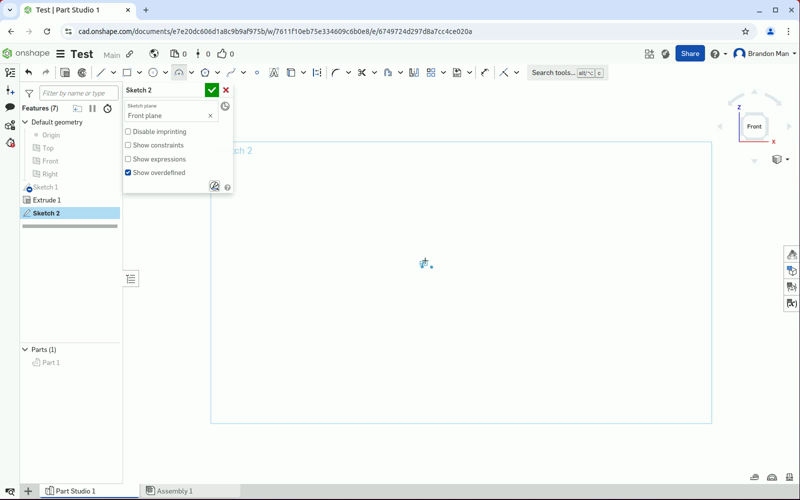
mouse_move(421, 262)
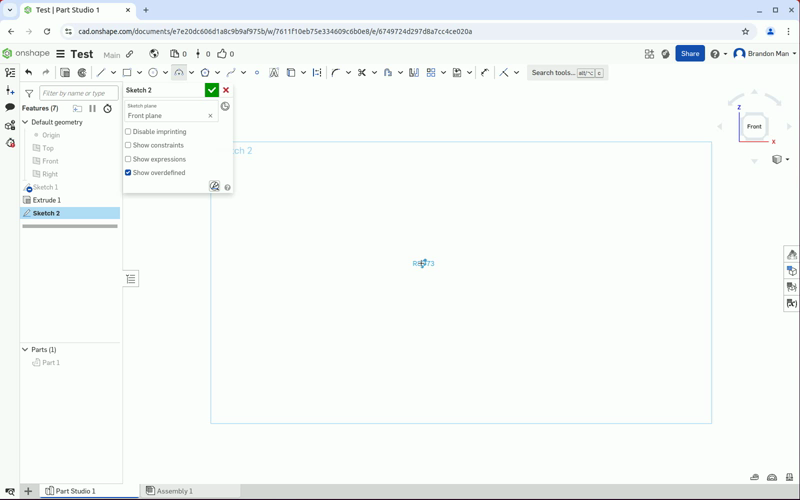
scroll(6)
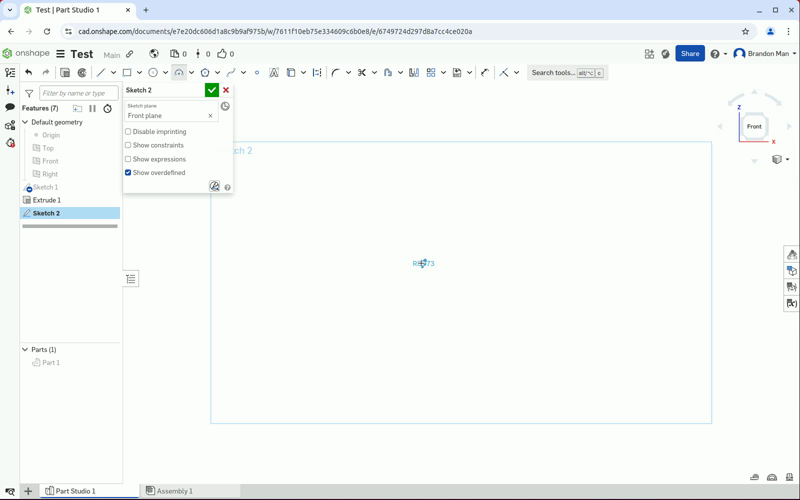
scroll(6)
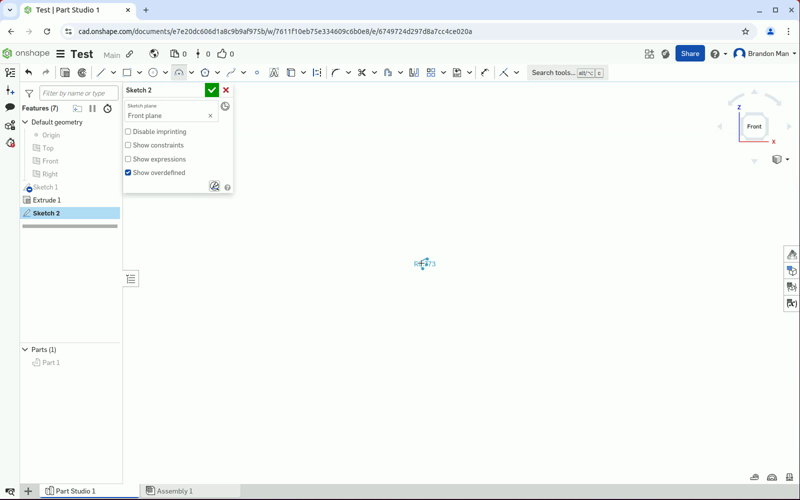
scroll(6)
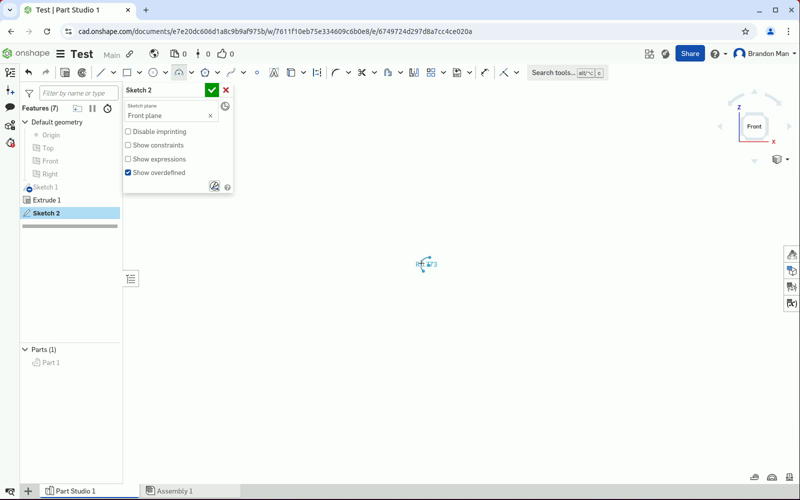
scroll(6)
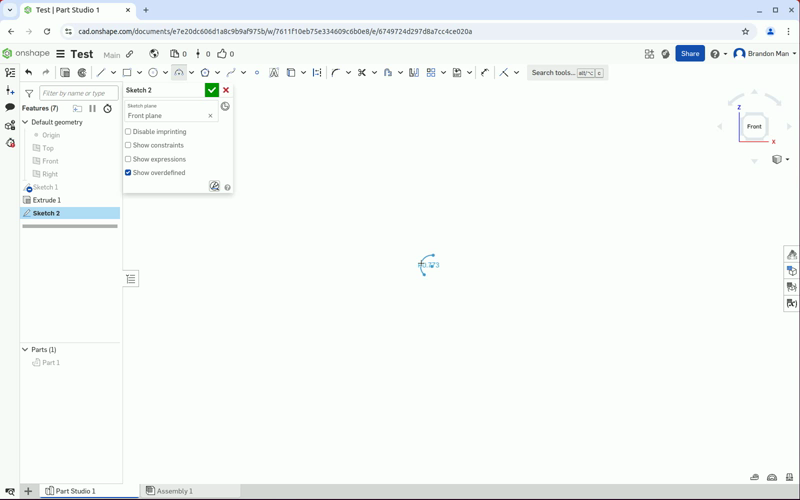
scroll(6)
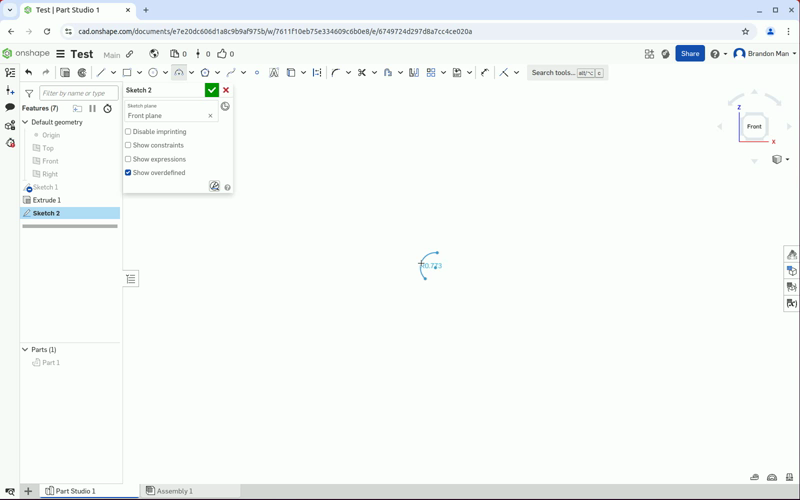
scroll(6)
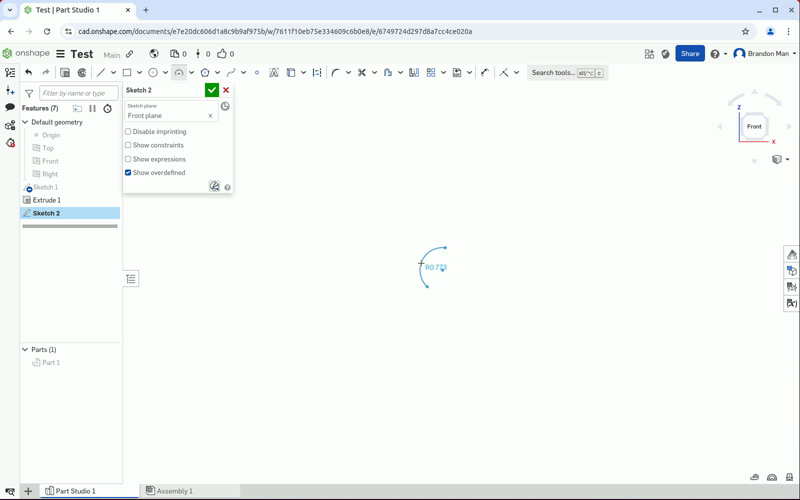
scroll(6)
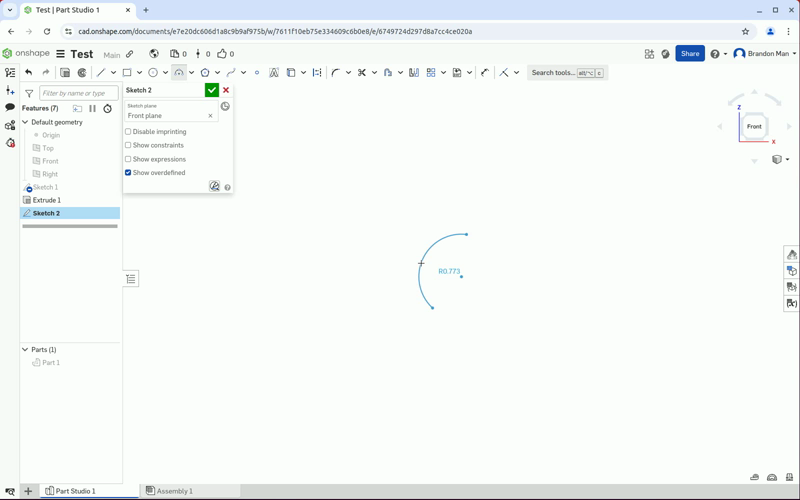
click(421, 262)
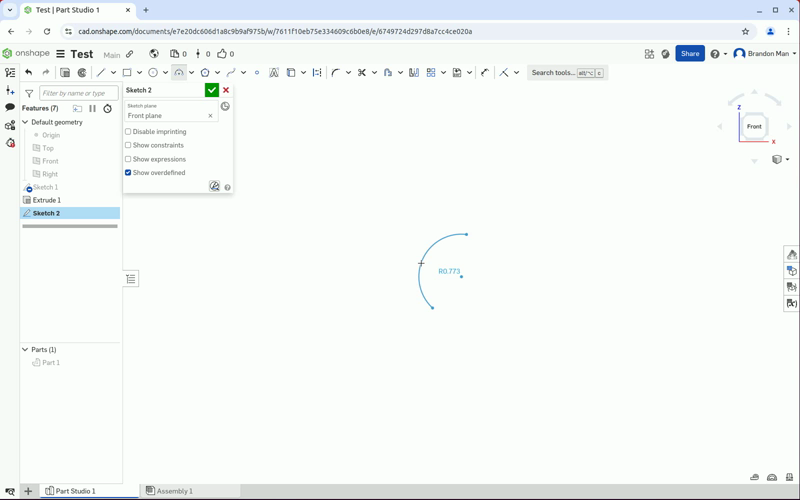
scroll(-6)
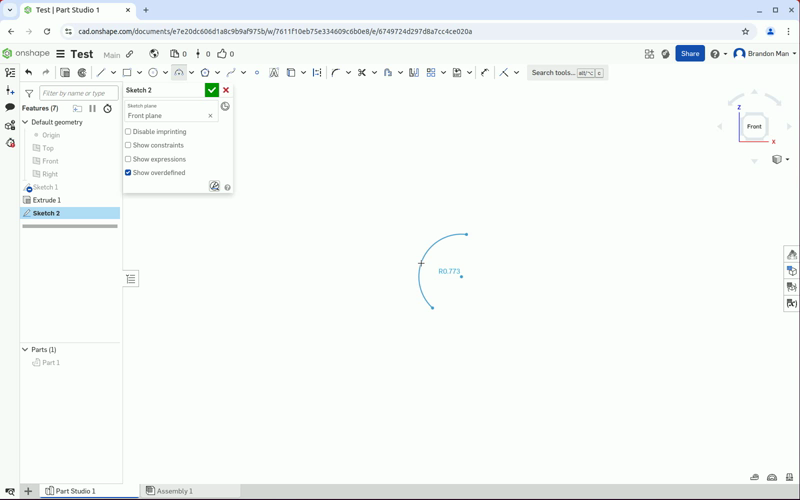
scroll(-6)
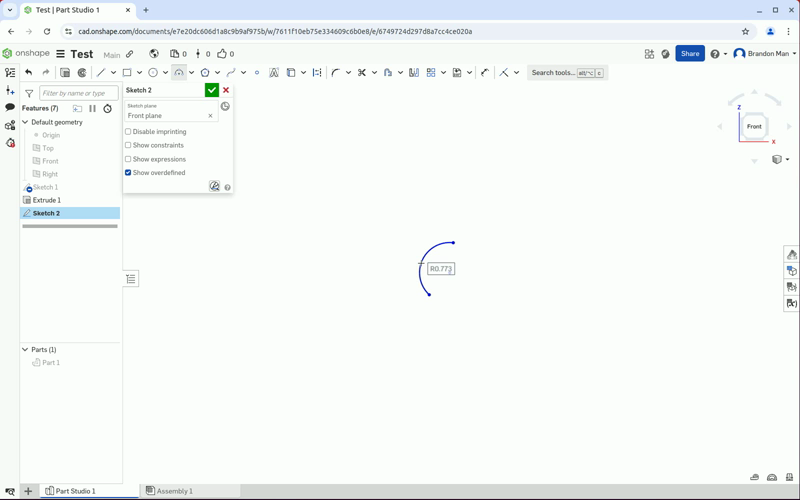
scroll(-6)
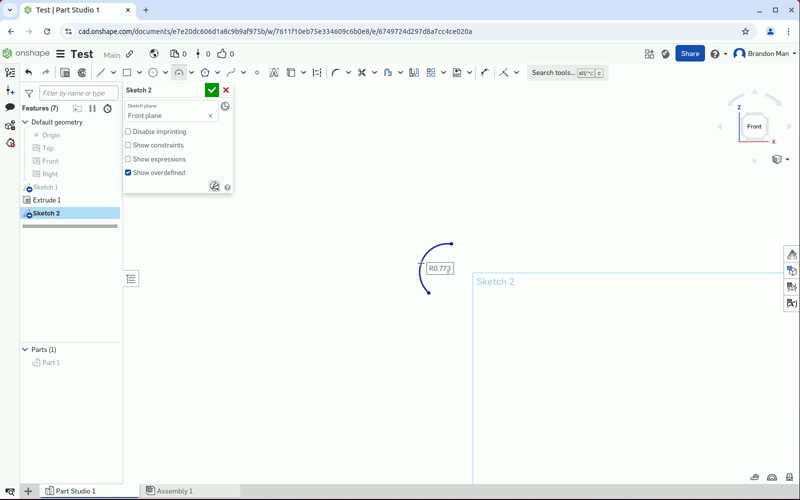
scroll(-6)
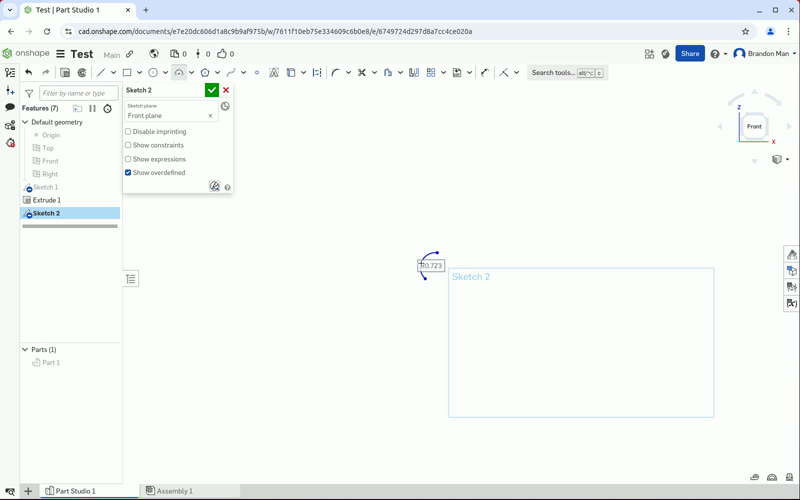
scroll(-6)
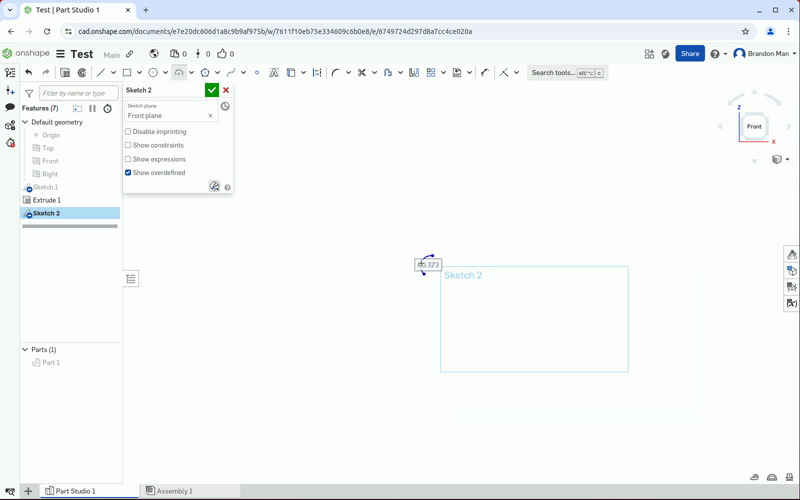
scroll(-6)
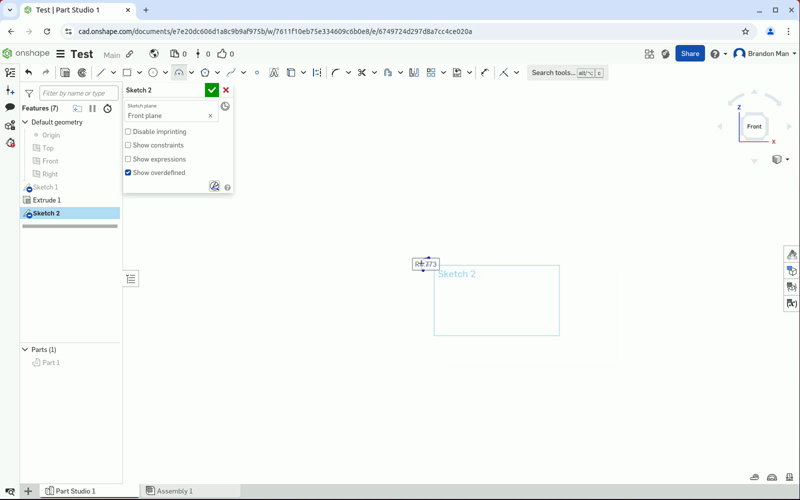
scroll(-6)
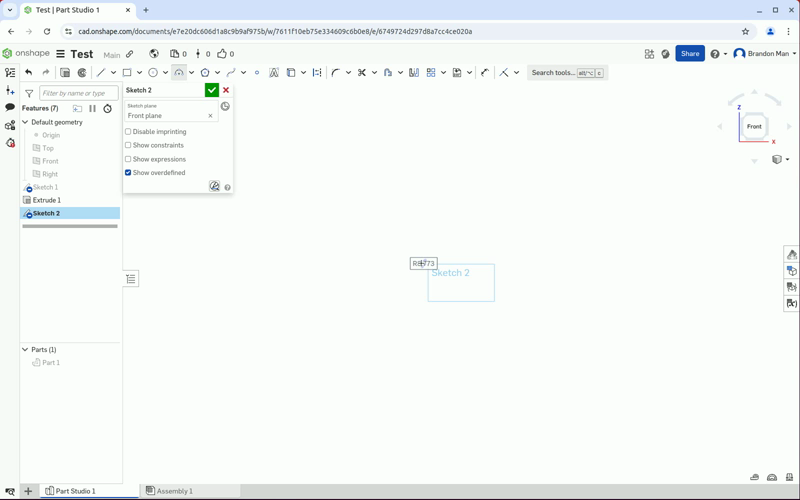
key_up(shift)
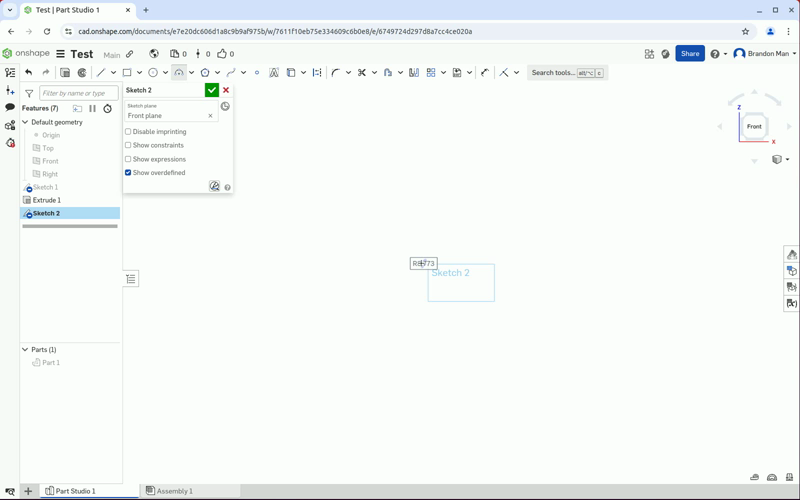
mouse_move(425, 260)
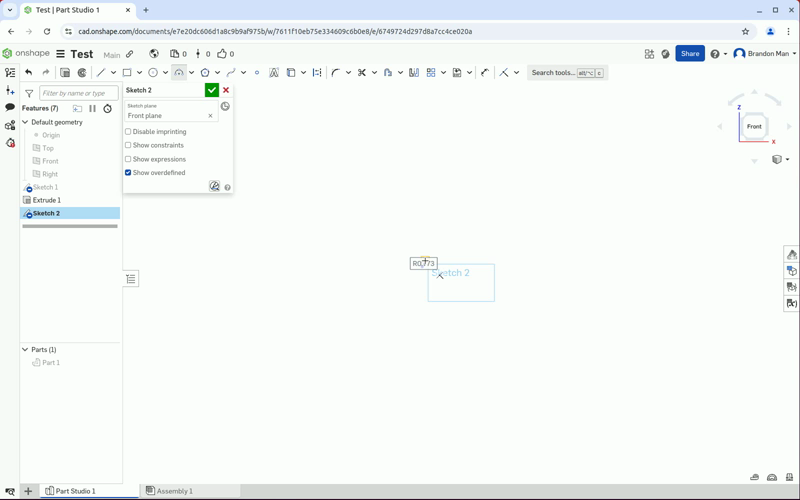
scroll(6)
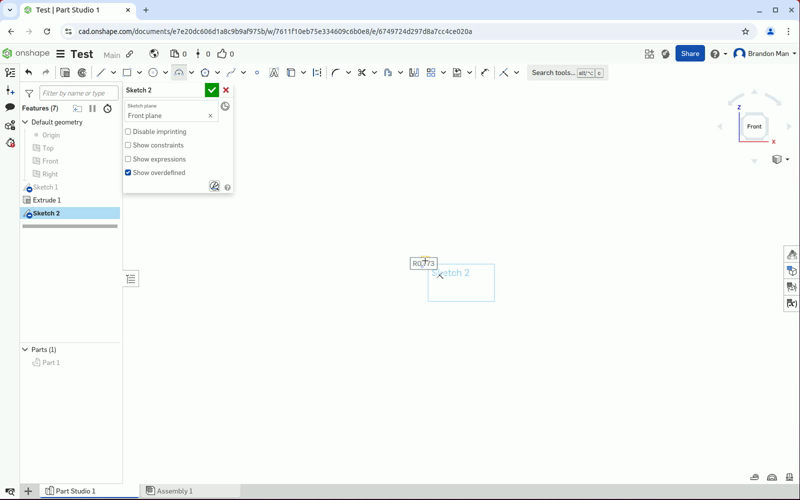
scroll(6)
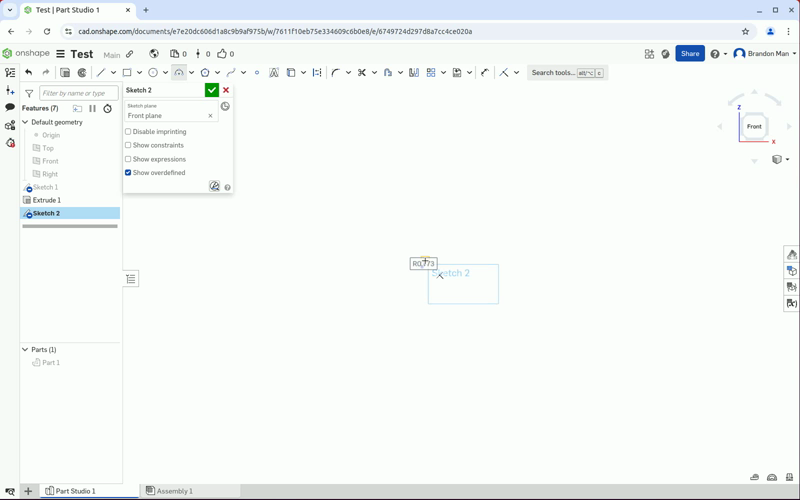
scroll(6)
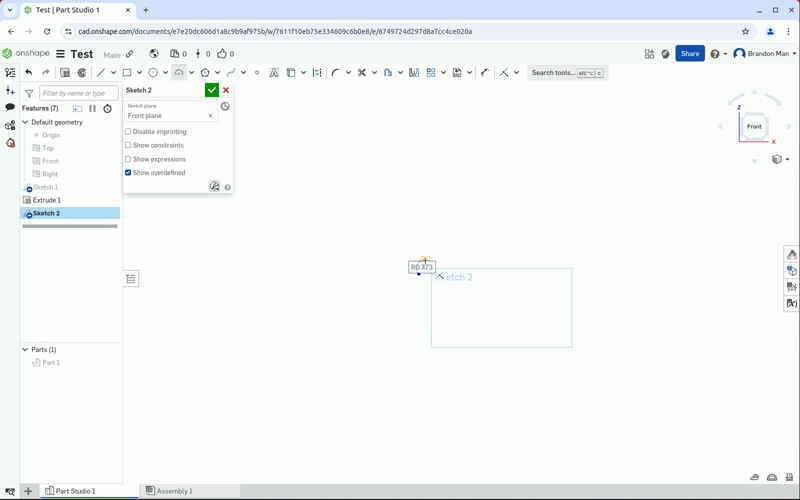
scroll(6)
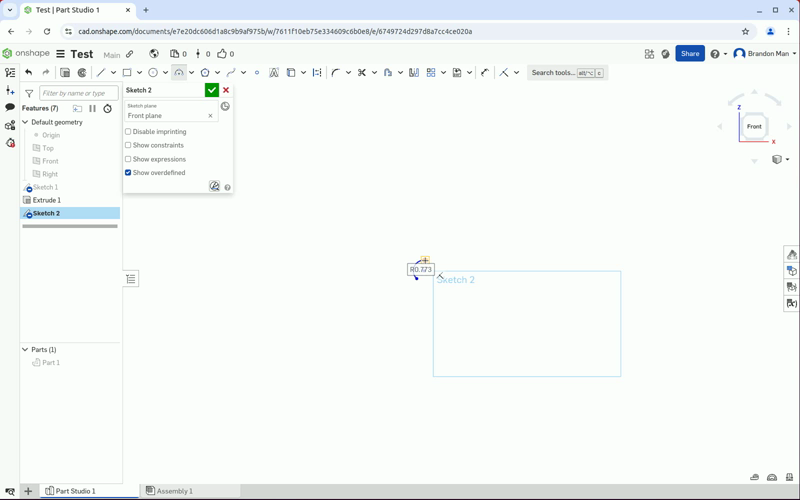
scroll(6)
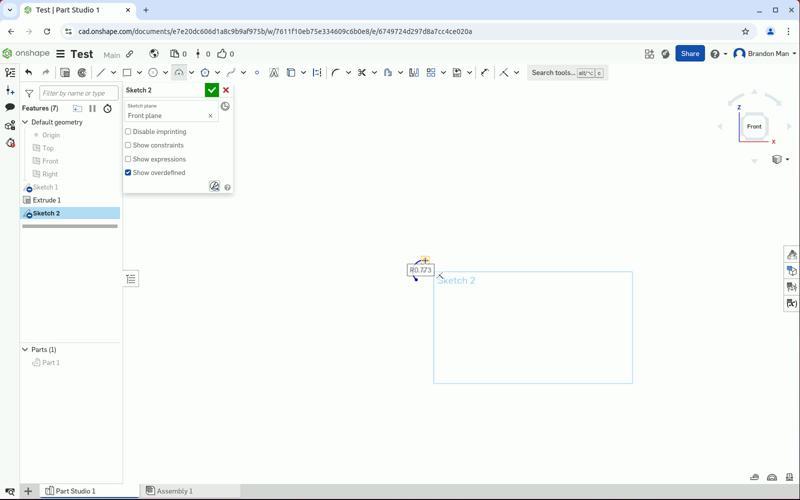
scroll(6)
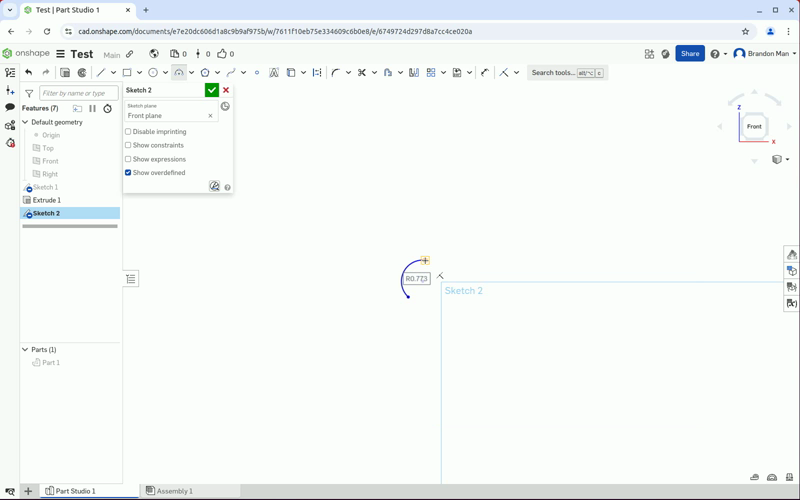
scroll(6)
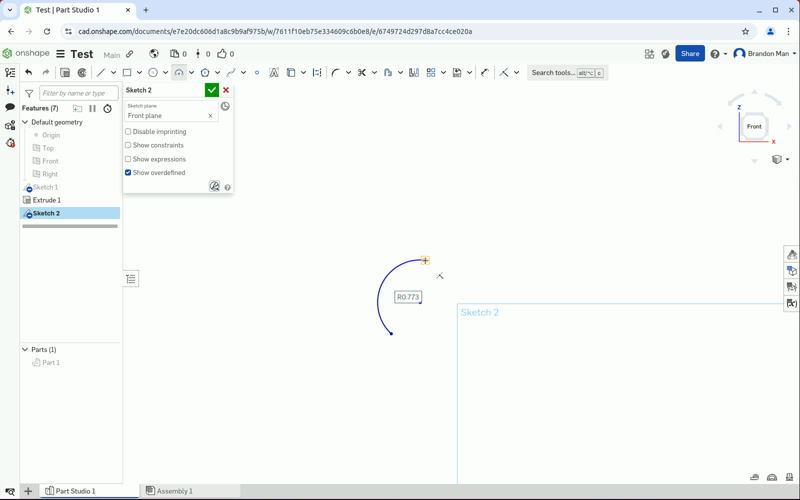
click(425, 260)
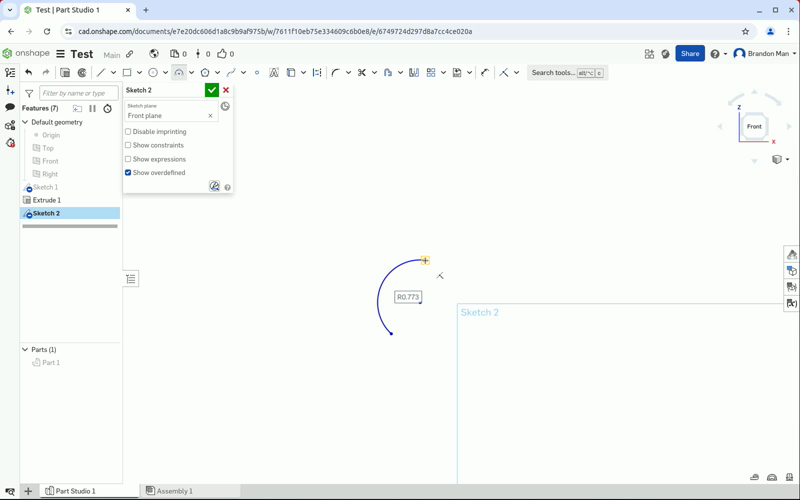
scroll(-6)
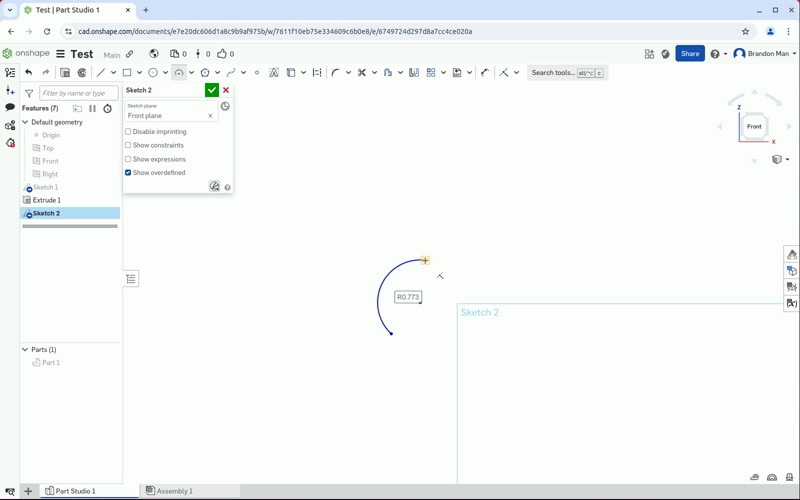
scroll(-6)
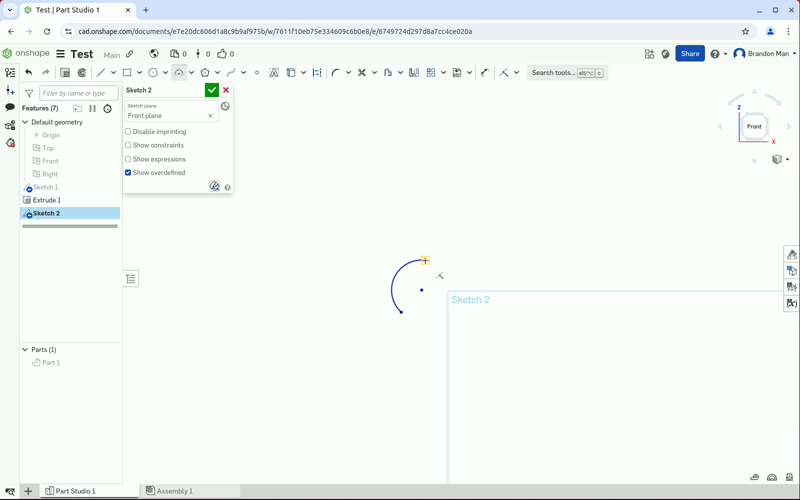
scroll(-6)
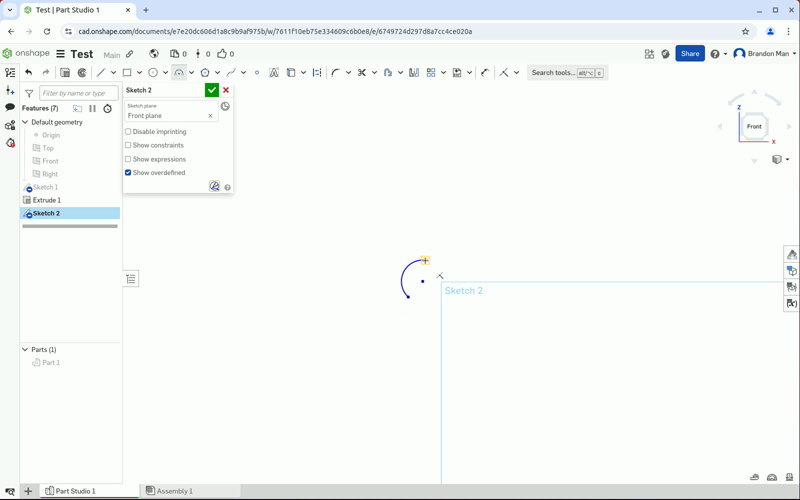
scroll(-6)
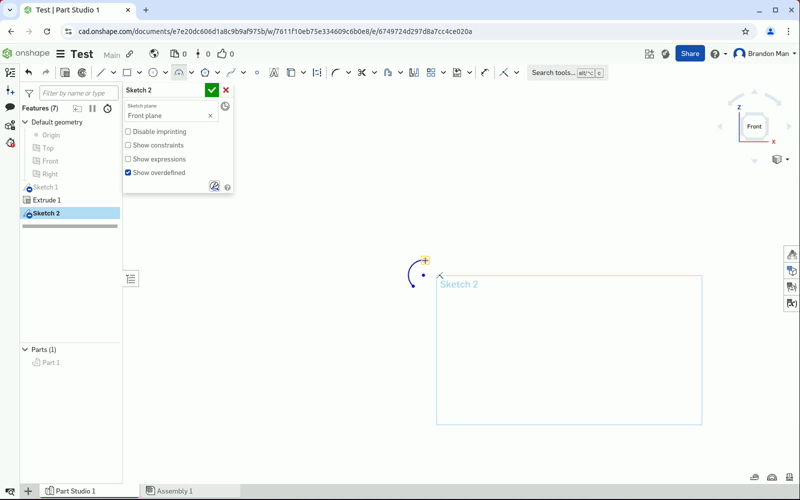
scroll(-6)
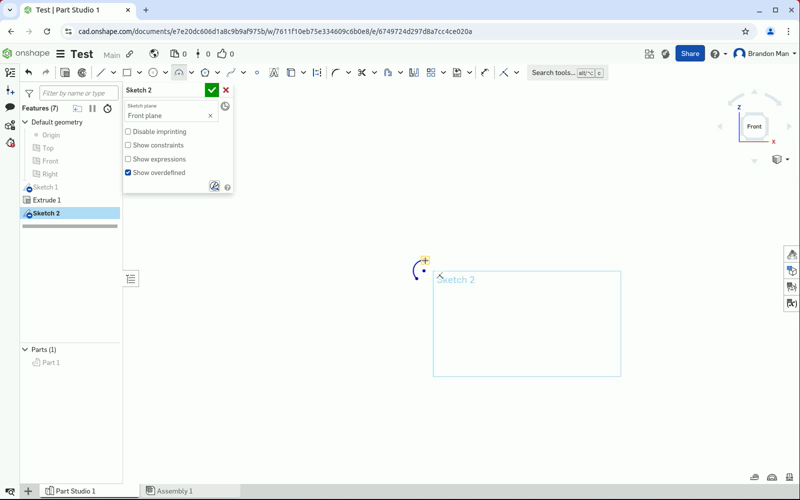
scroll(-6)
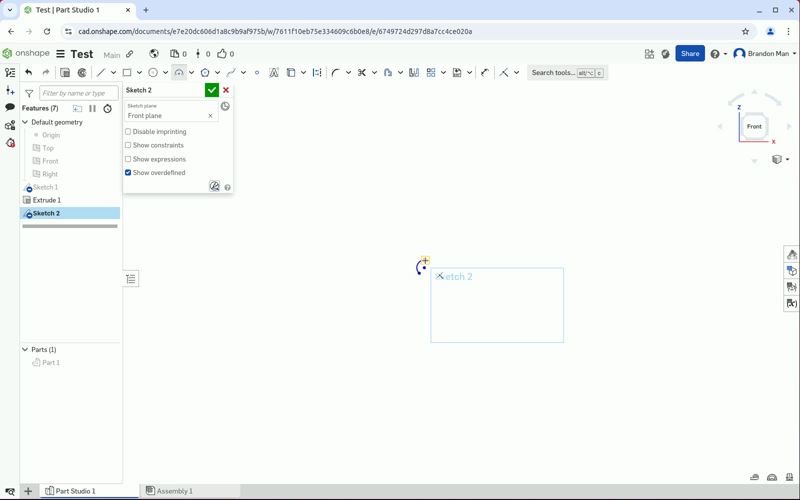
scroll(-6)
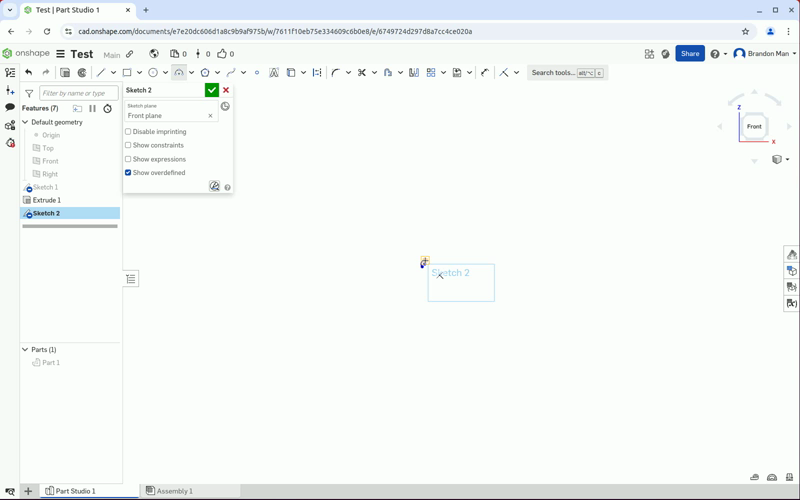
key_down(shift)
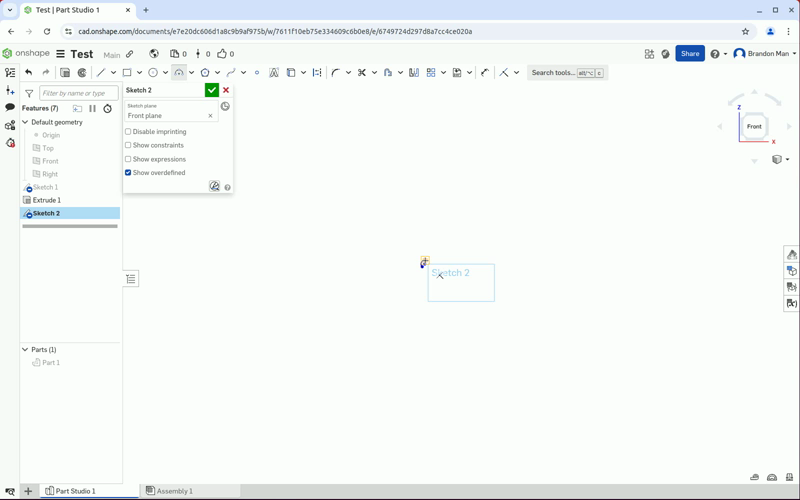
mouse_move(428, 282)
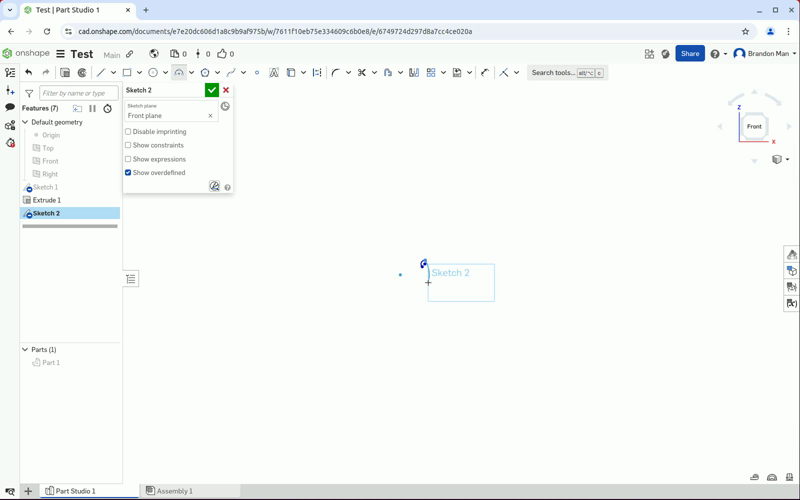
click(428, 282)
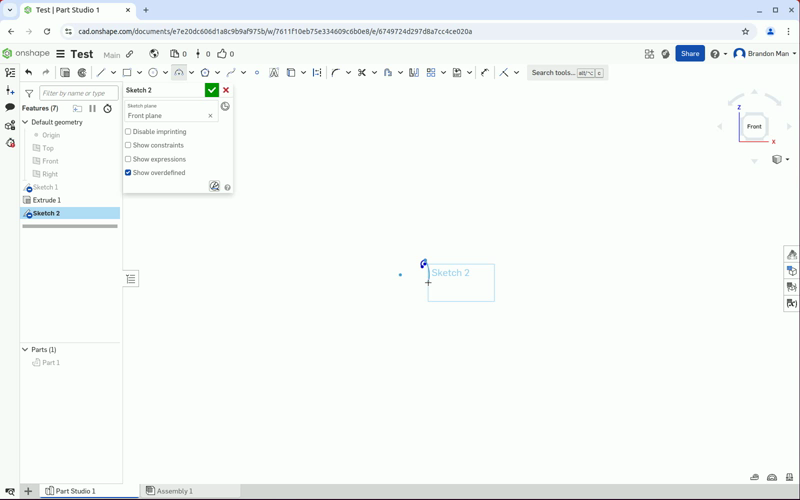
mouse_move(352, 280)
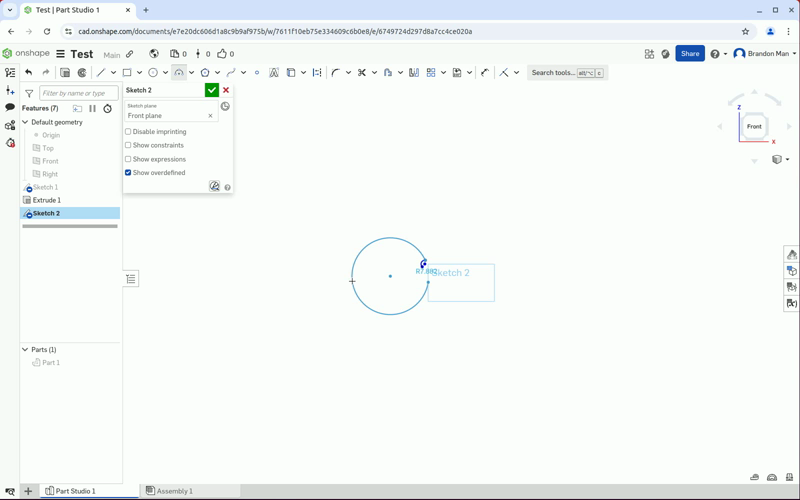
click(352, 280)
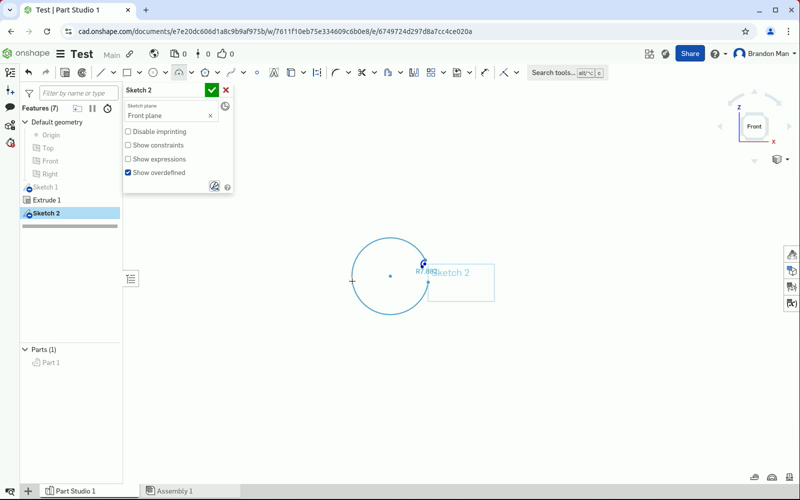
key_up(shift)
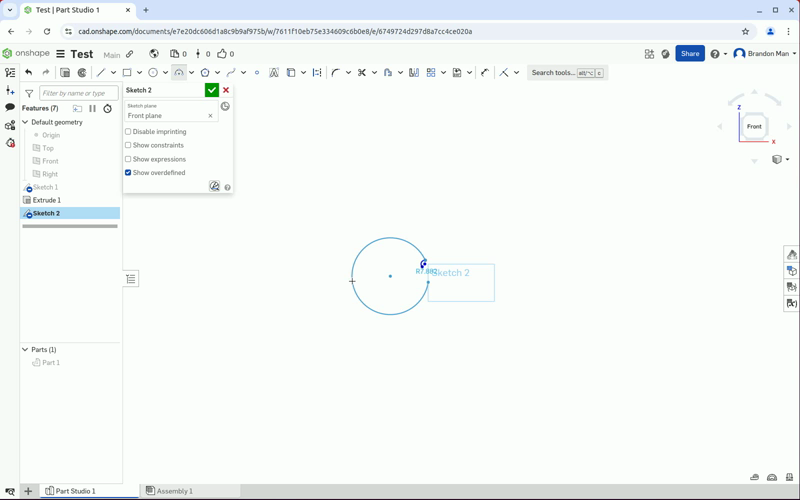
mouse_move(428, 282)
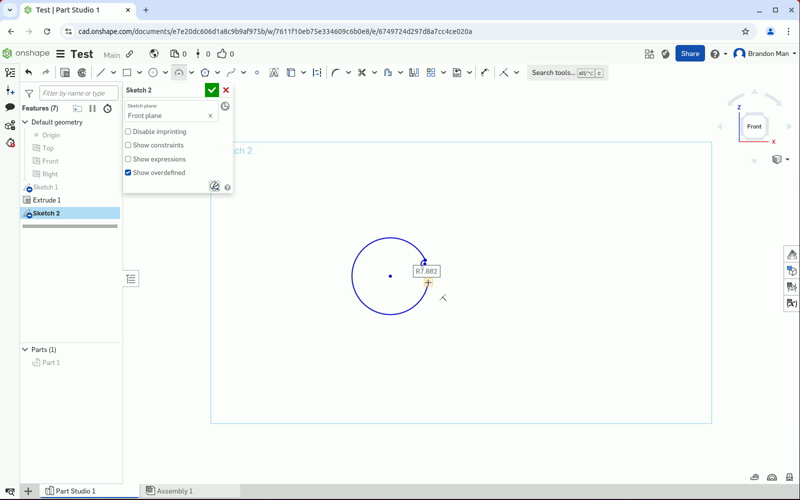
click(428, 282)
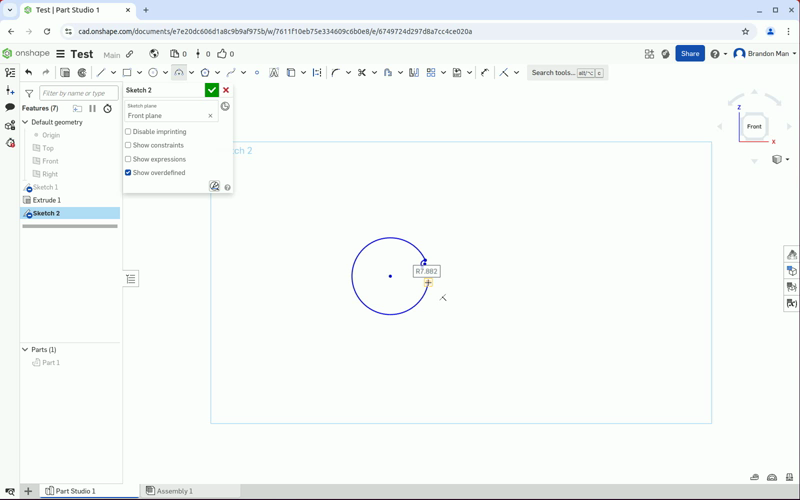
mouse_move(422, 266)
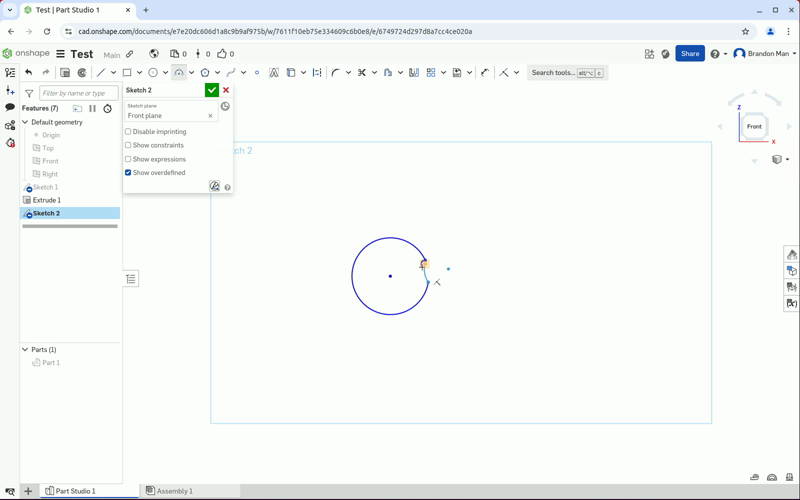
scroll(6)
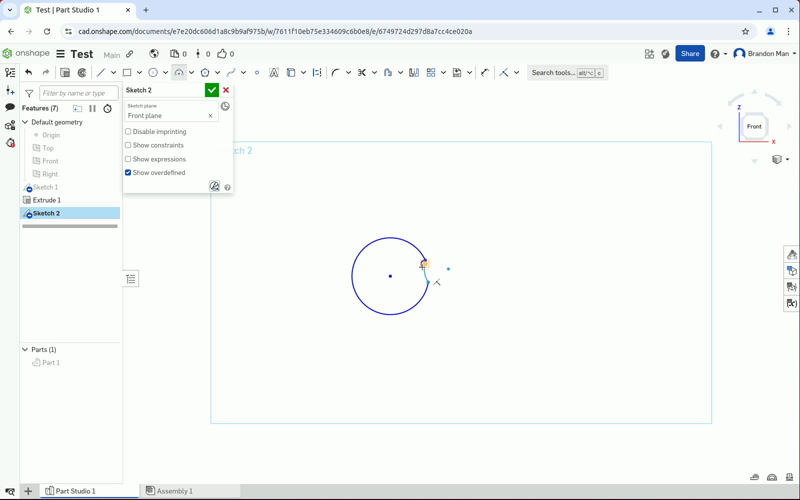
scroll(6)
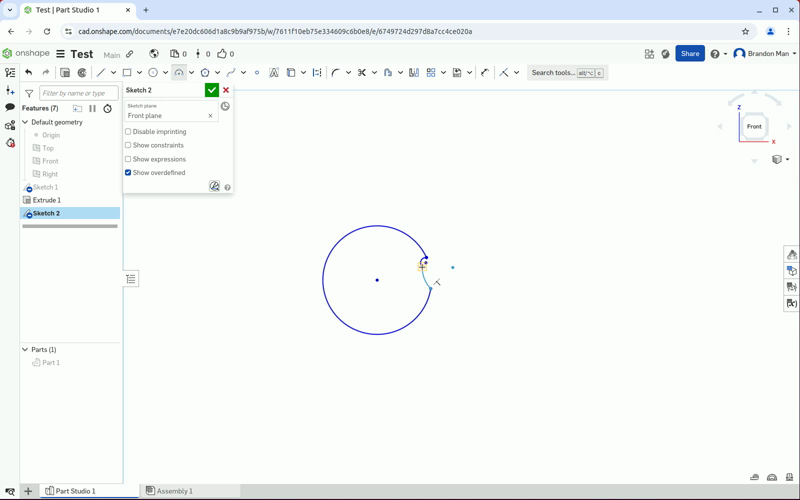
scroll(6)
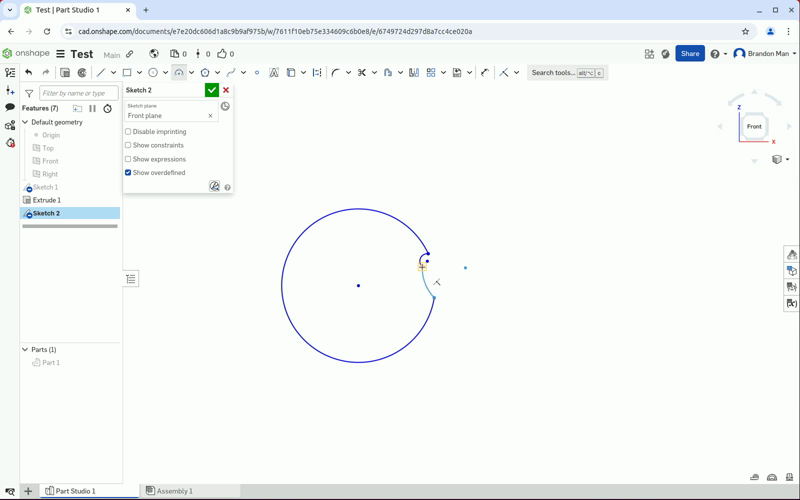
scroll(6)
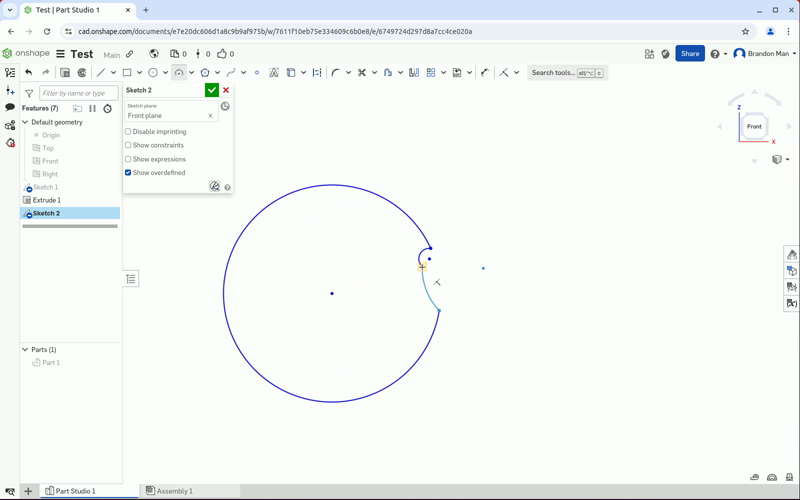
scroll(6)
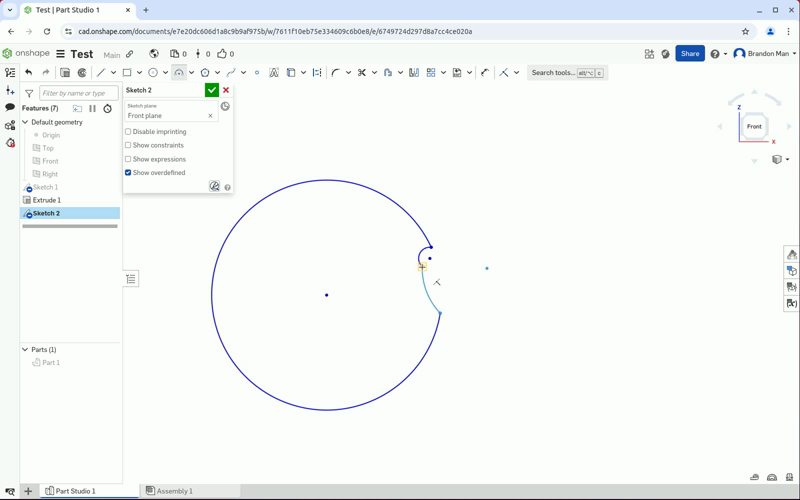
scroll(6)
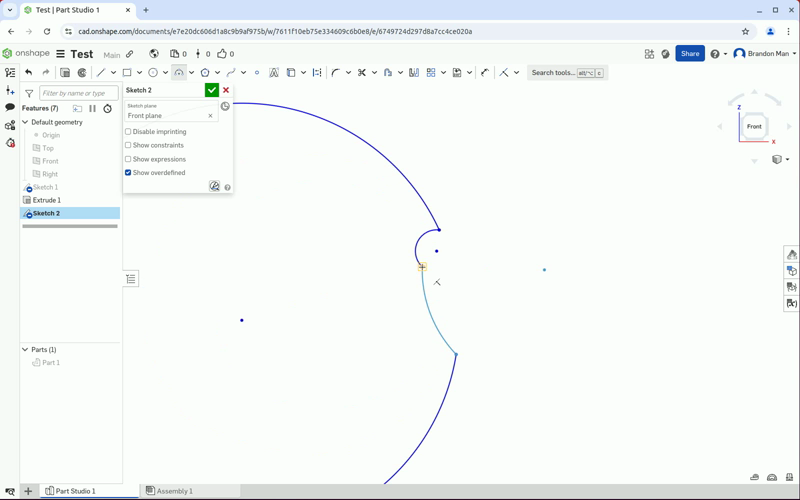
scroll(6)
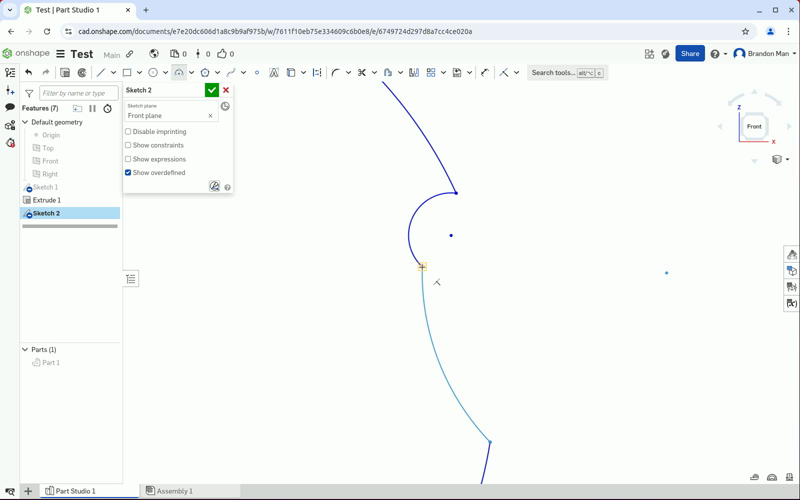
click(422, 266)
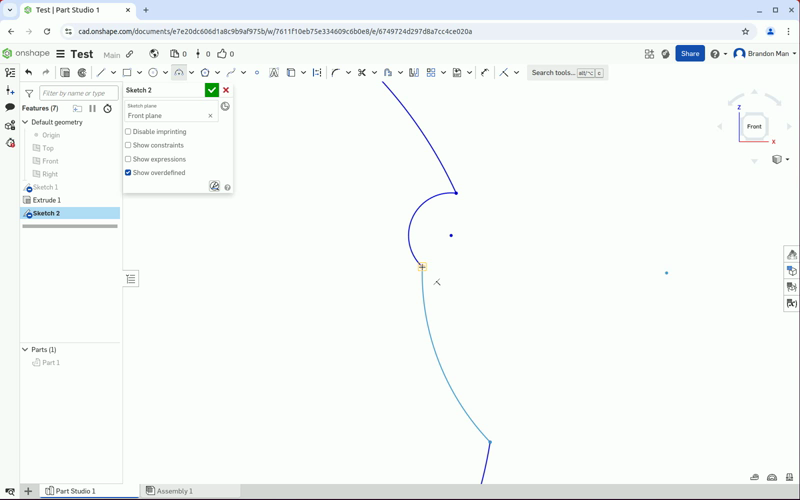
scroll(-6)
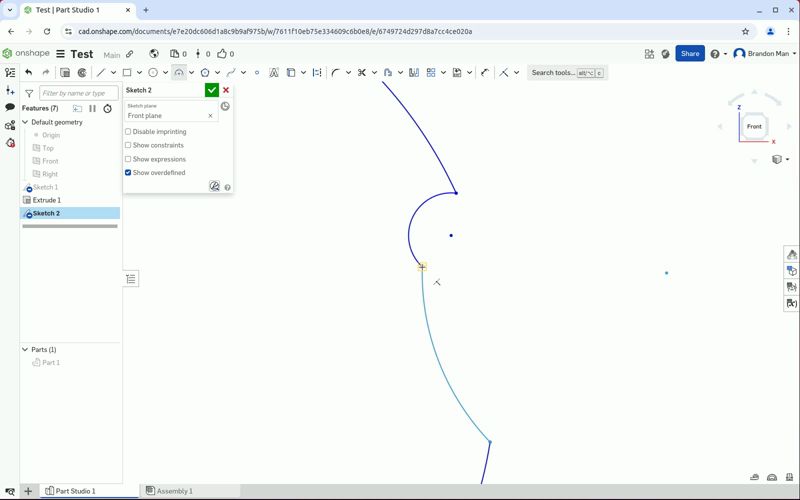
scroll(-6)
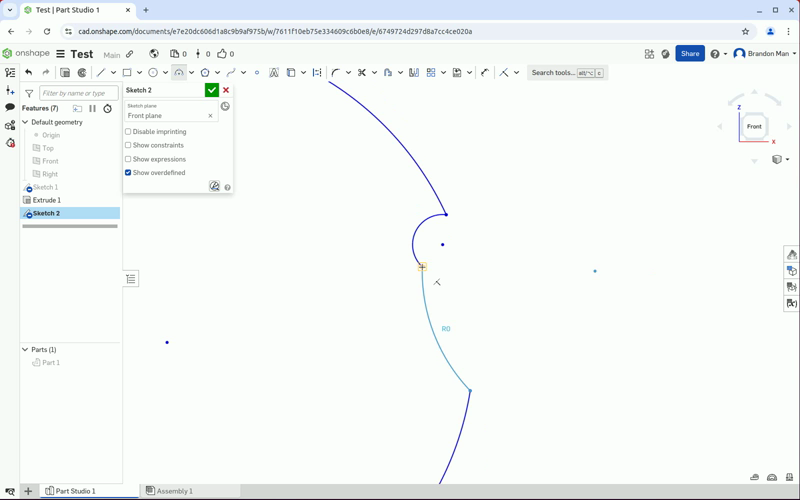
scroll(-6)
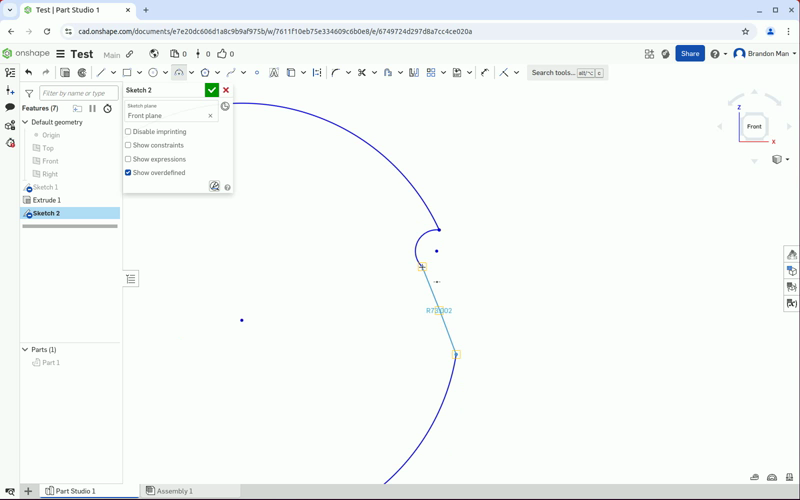
scroll(-6)
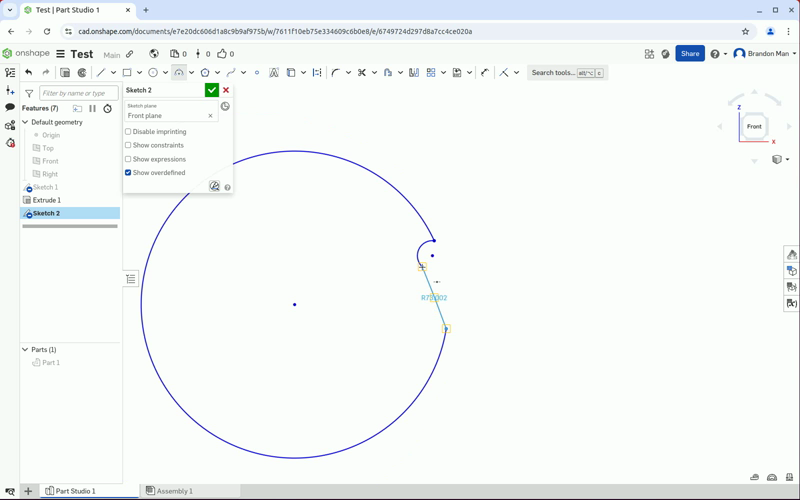
scroll(-6)
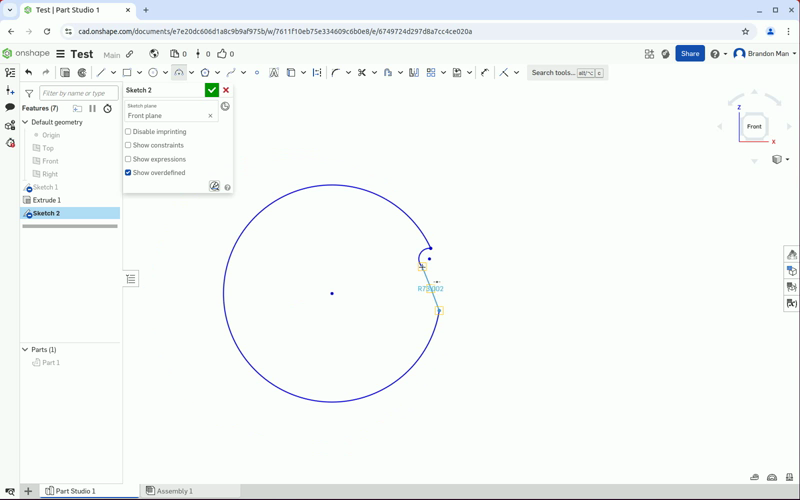
scroll(-6)
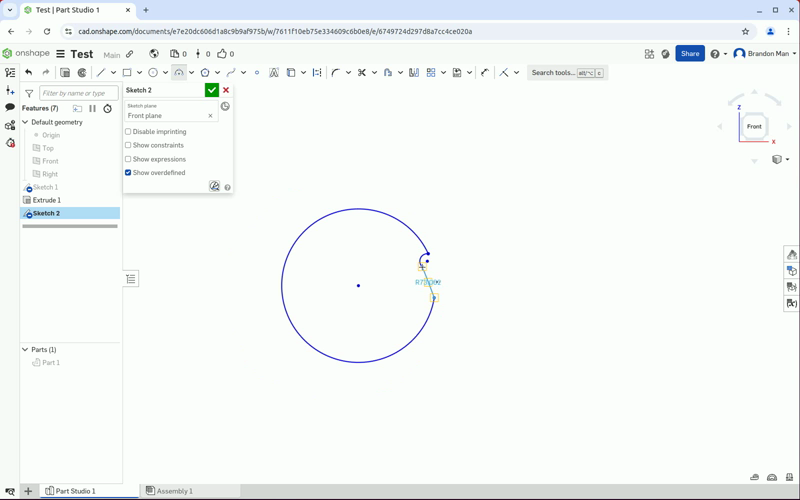
scroll(-6)
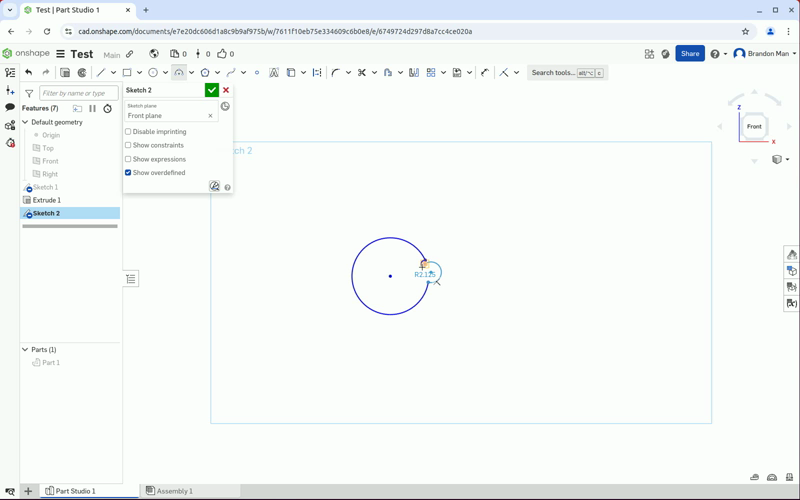
key_down(shift)
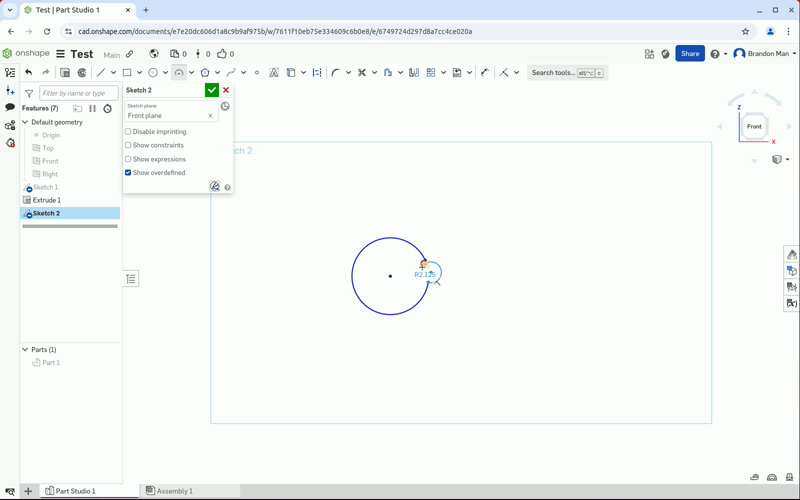
mouse_move(419, 276)
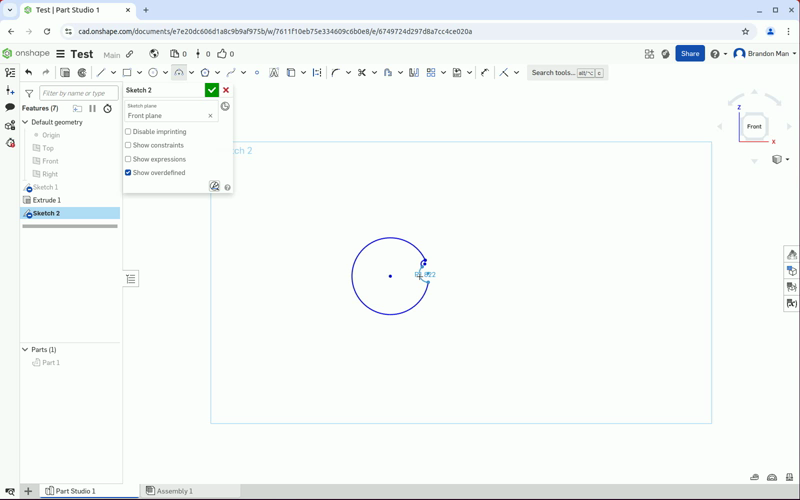
click(419, 276)
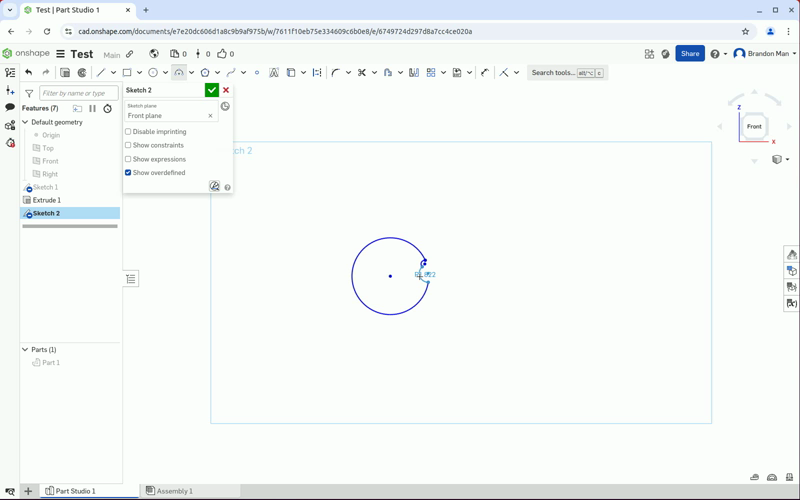
key_up(shift)
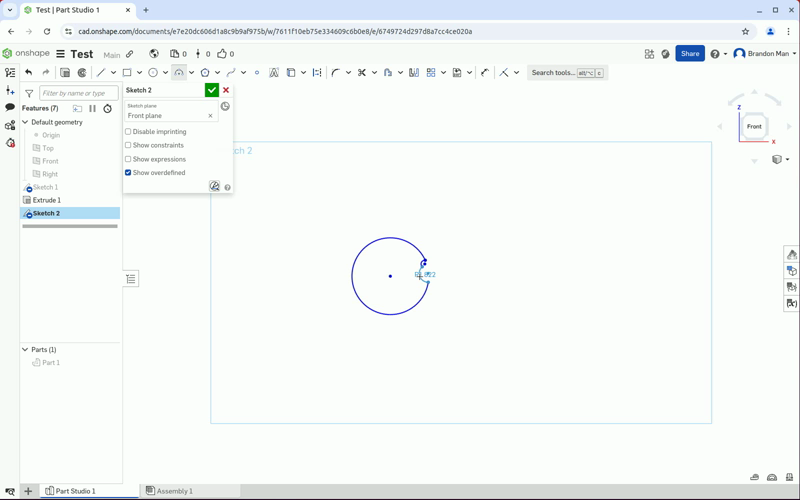
key(esc)
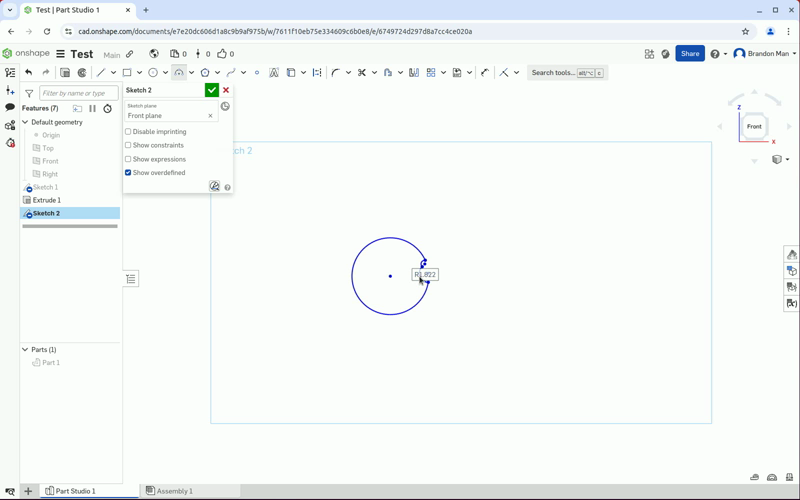
mouse_move(373, 263)
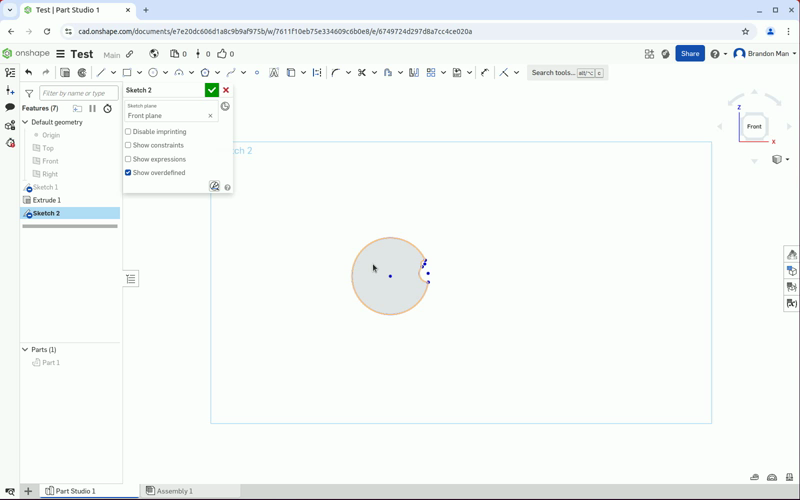
click(373, 263)
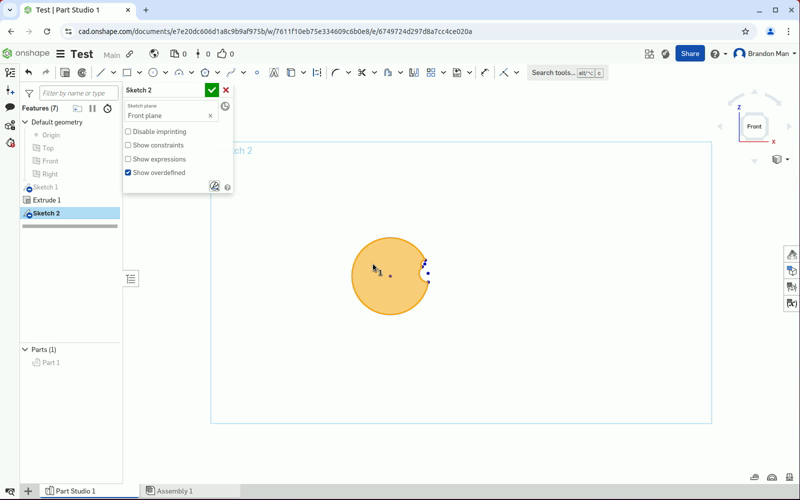
mouse_move(73, 352)
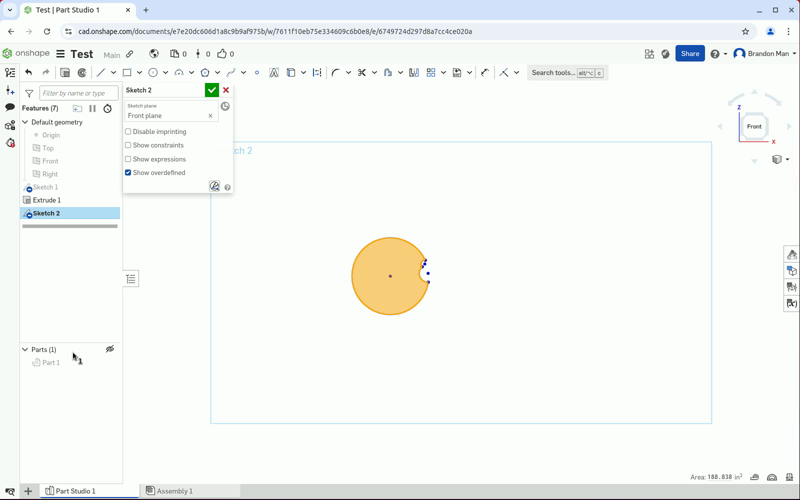
key(shift+y)
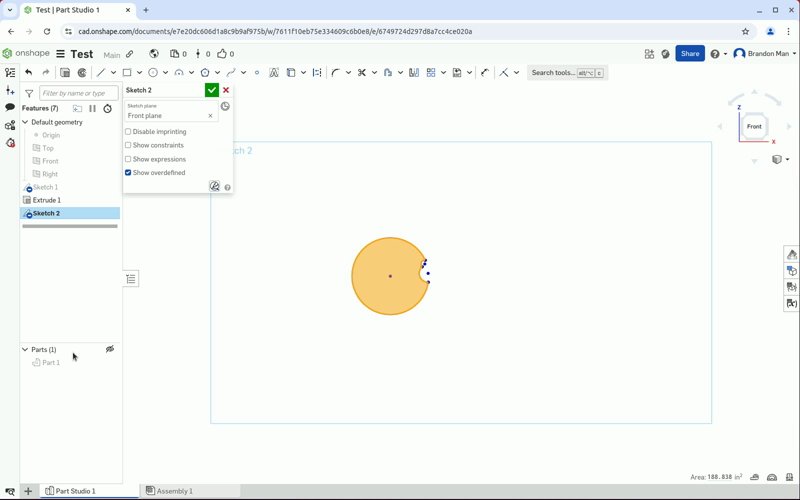
key(shift+e)
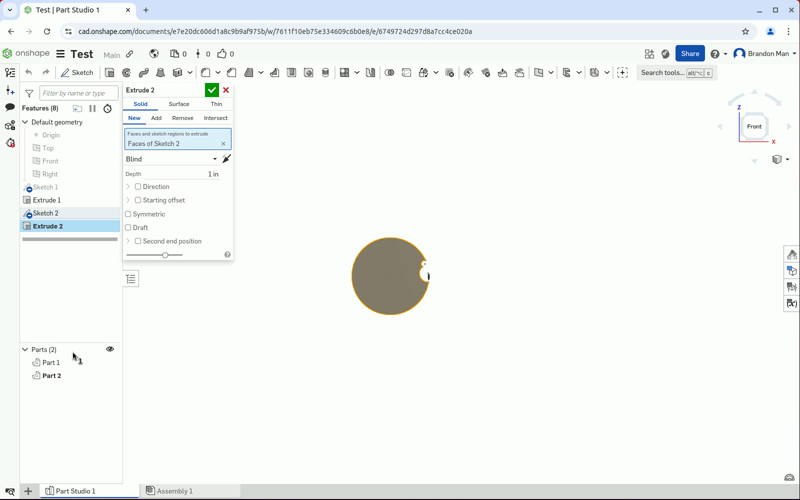
mouse_move(143, 106)
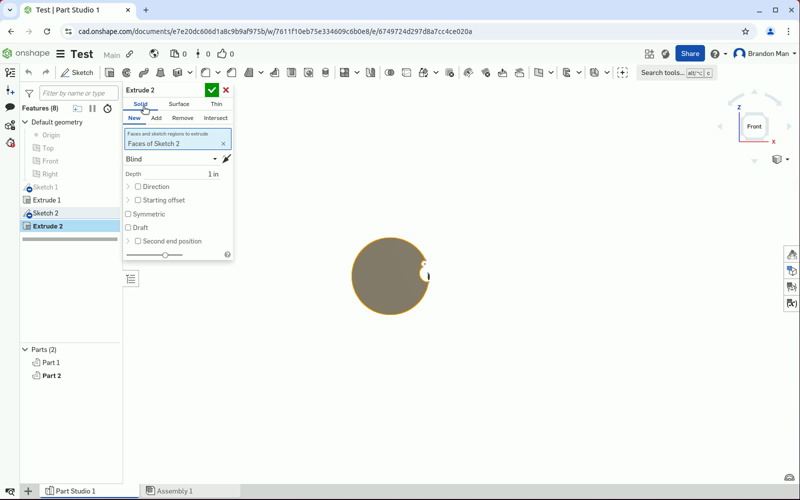
click(143, 106)
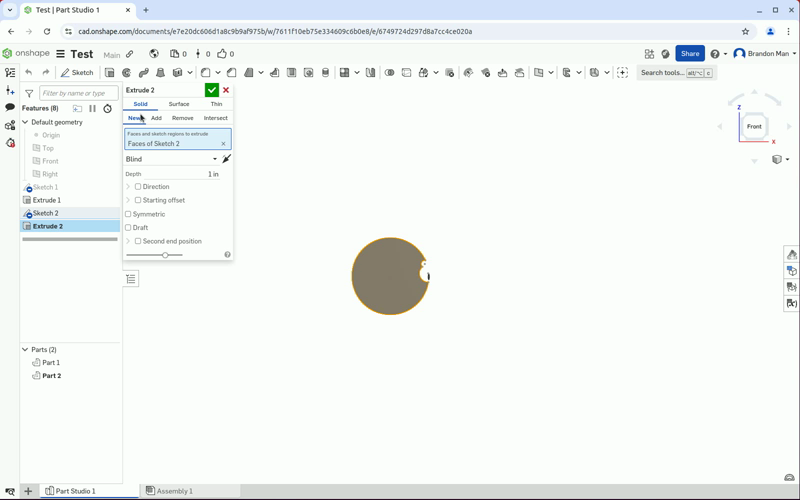
mouse_move(137, 120)
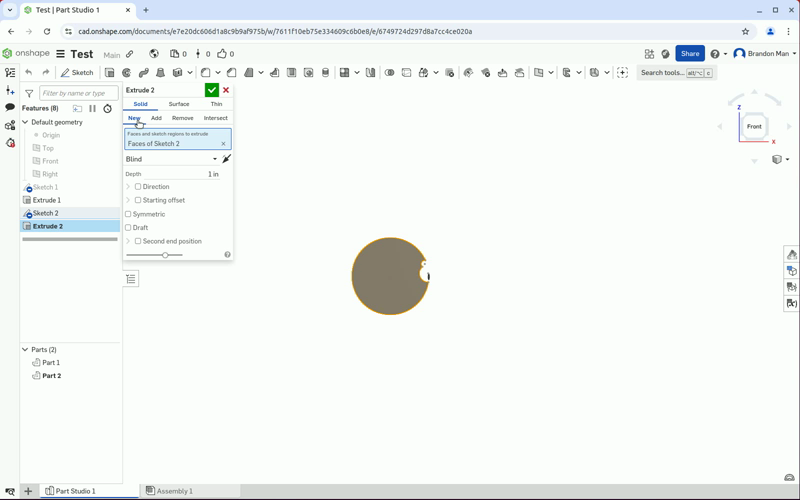
click(137, 120)
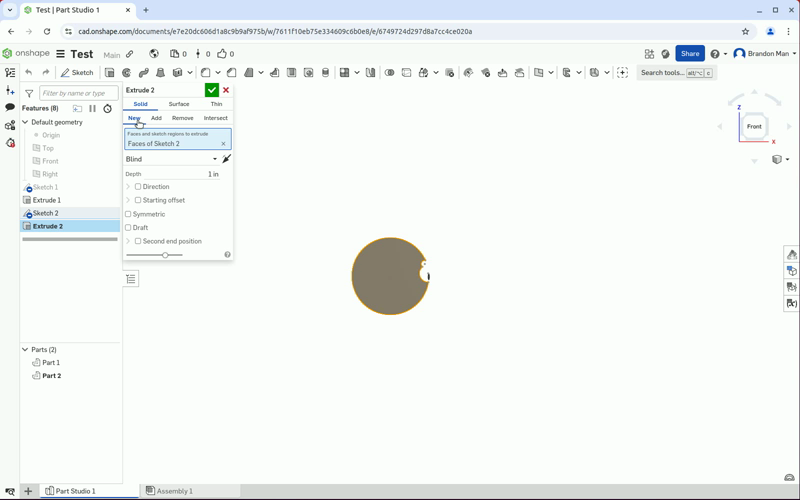
key(tab, 4)
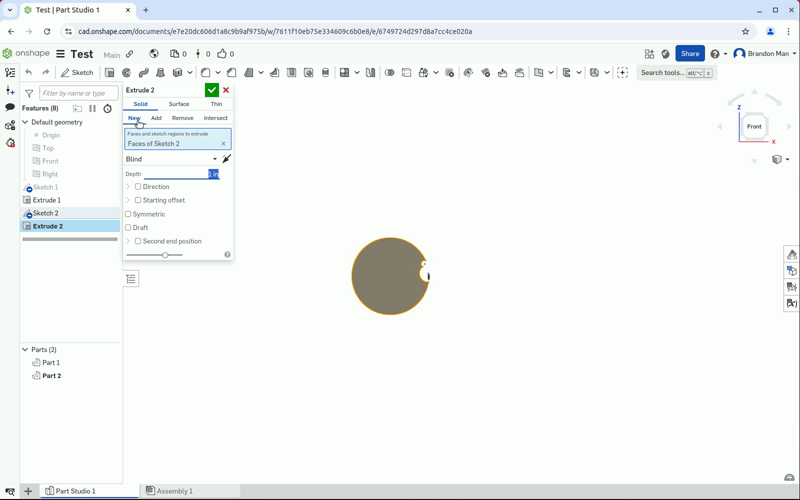
text(7.943)
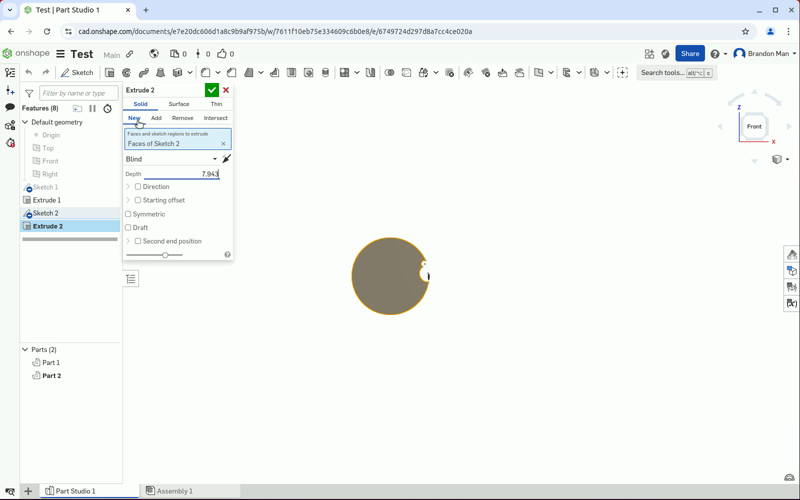
key(enter)
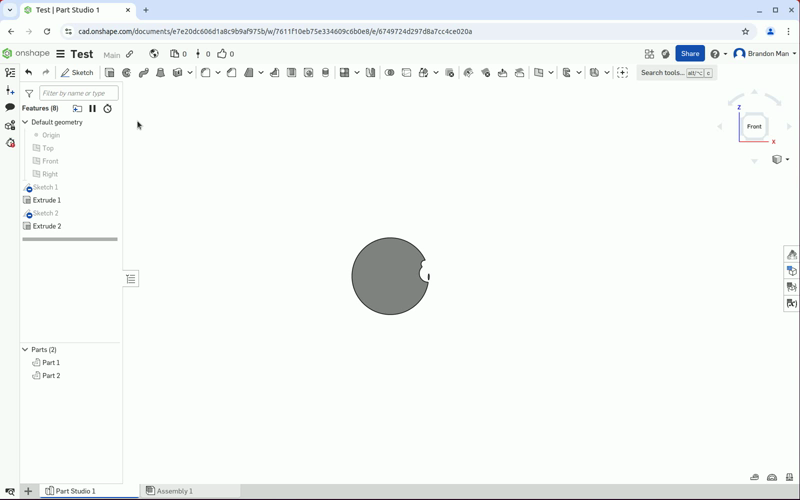
key(shift+h)
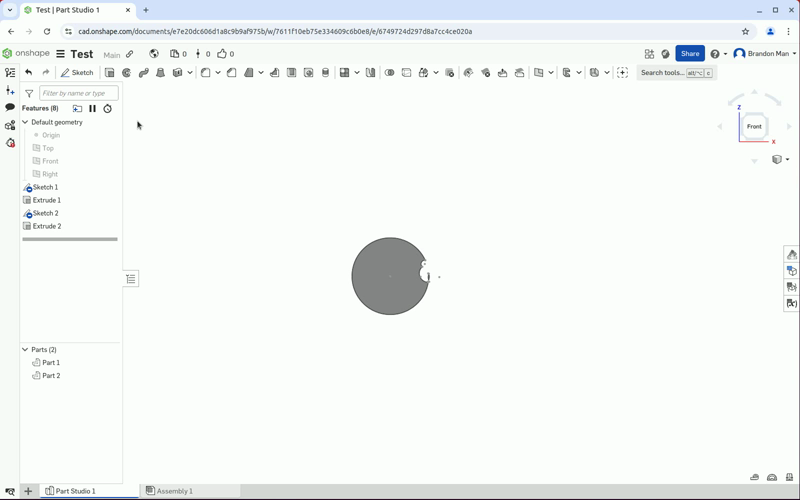
key(shift+h)
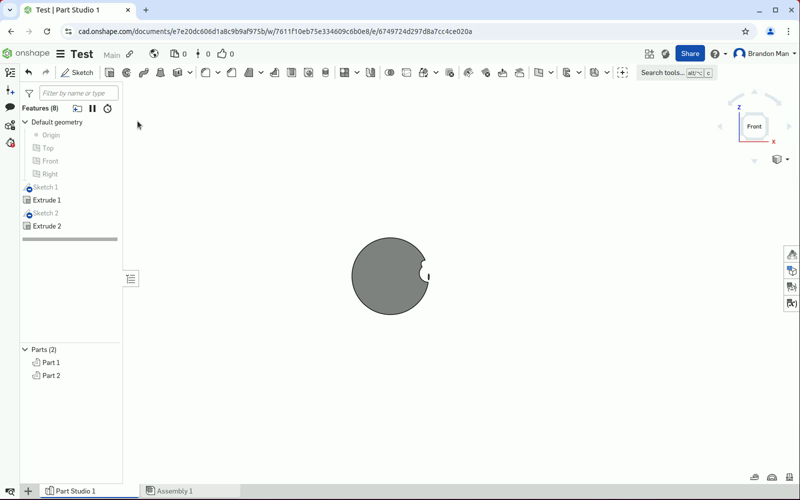
mouse_move(73, 189)
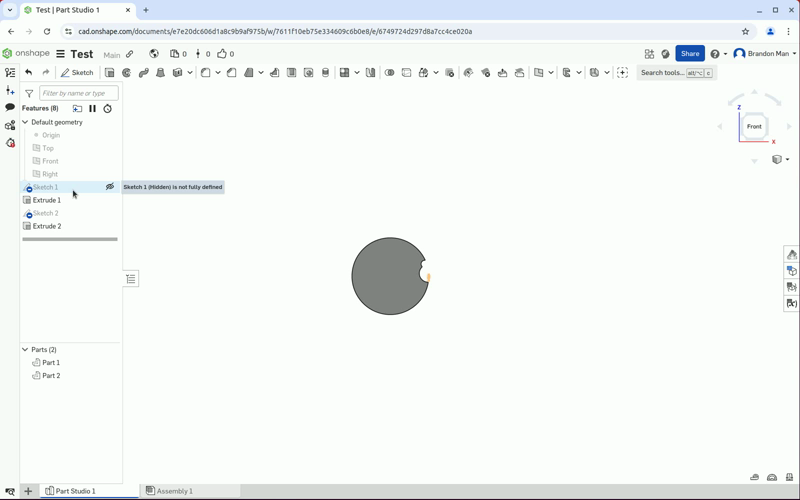
click(73, 189)
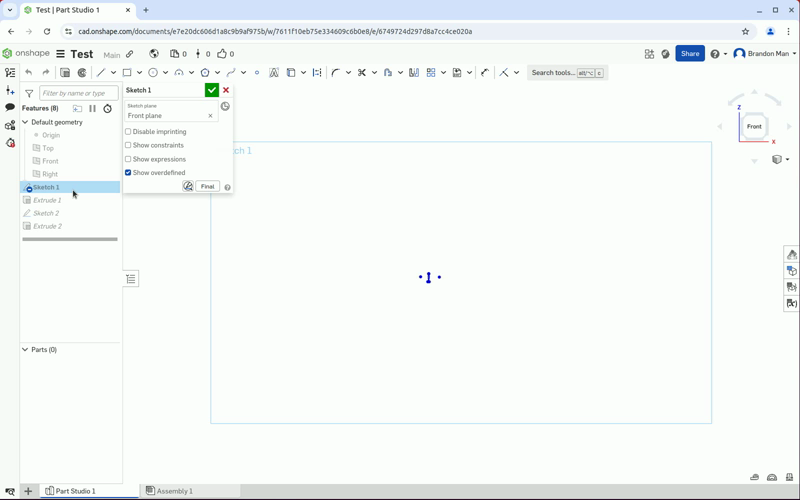
mouse_move(229, 92)
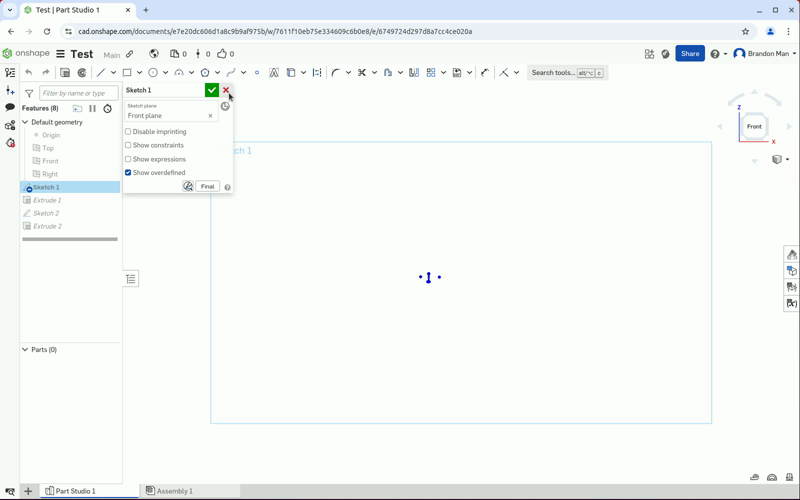
click(229, 92)
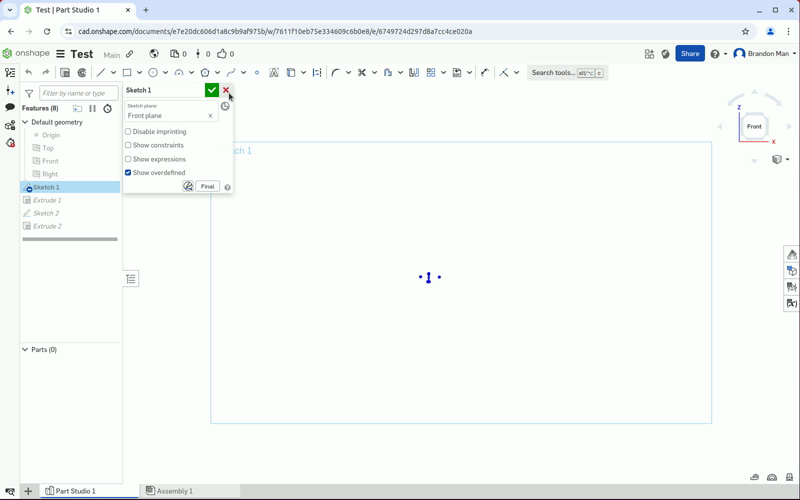
key(shift+s)
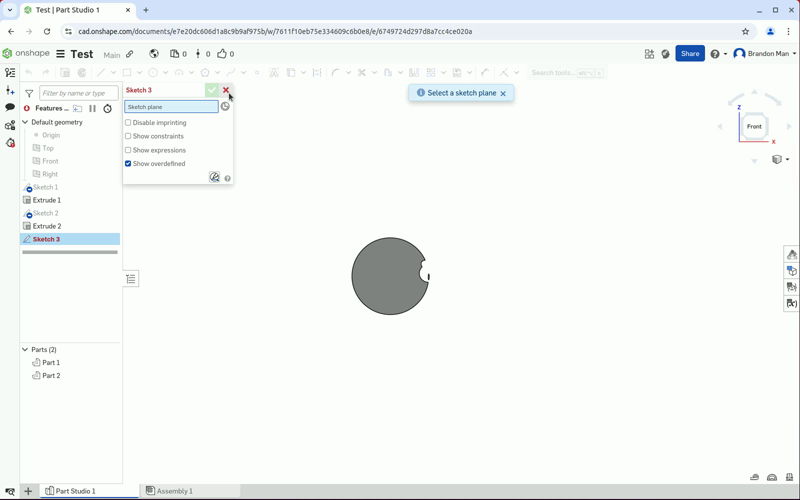
mouse_move(73, 163)
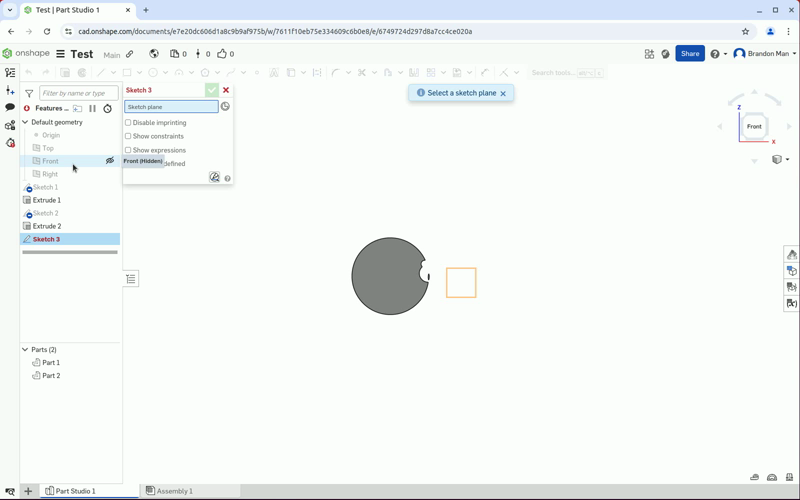
click(73, 163)
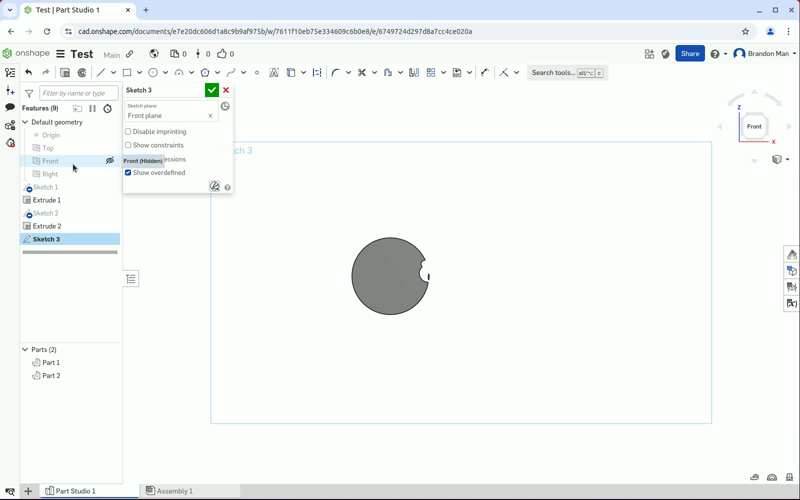
mouse_move(73, 352)
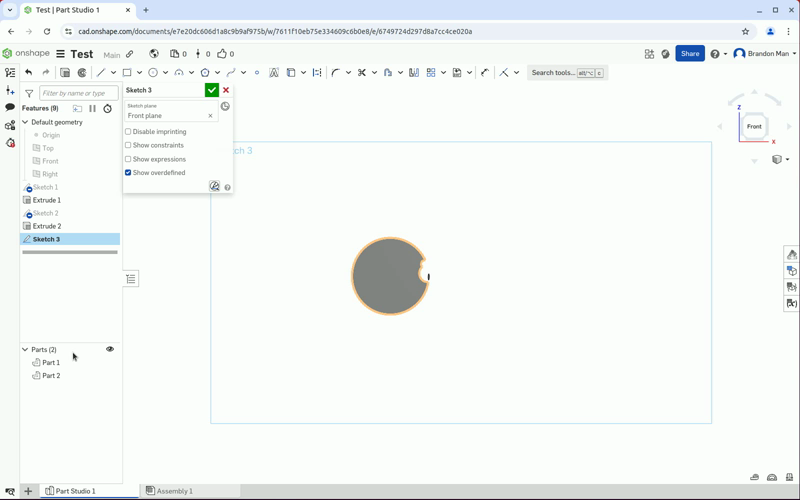
key(y)
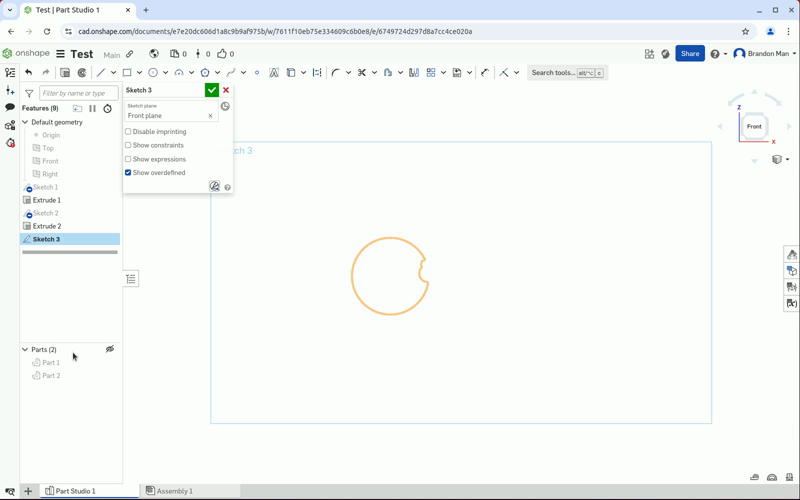
key(a)
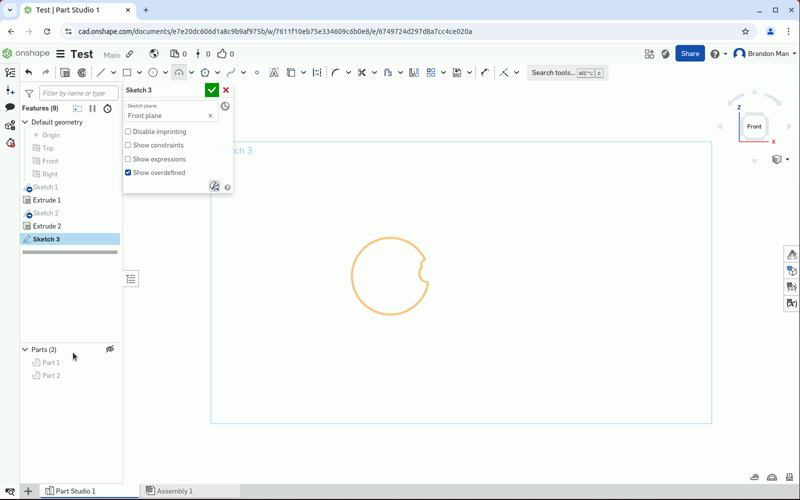
key_down(shift)
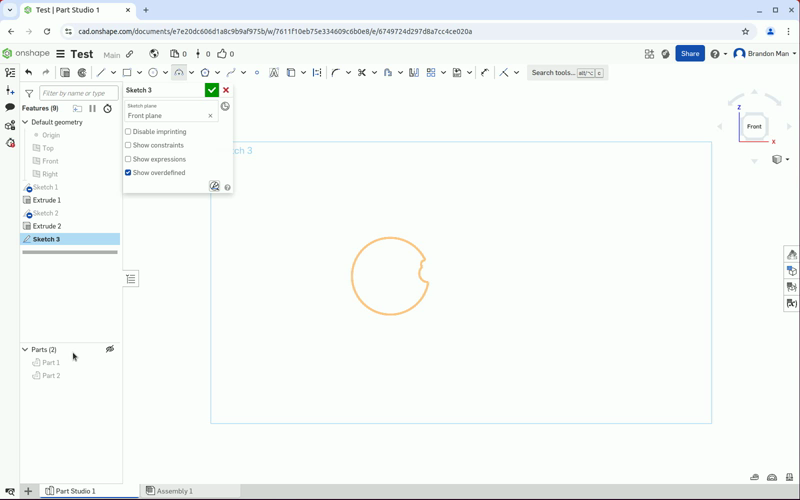
mouse_move(388, 237)
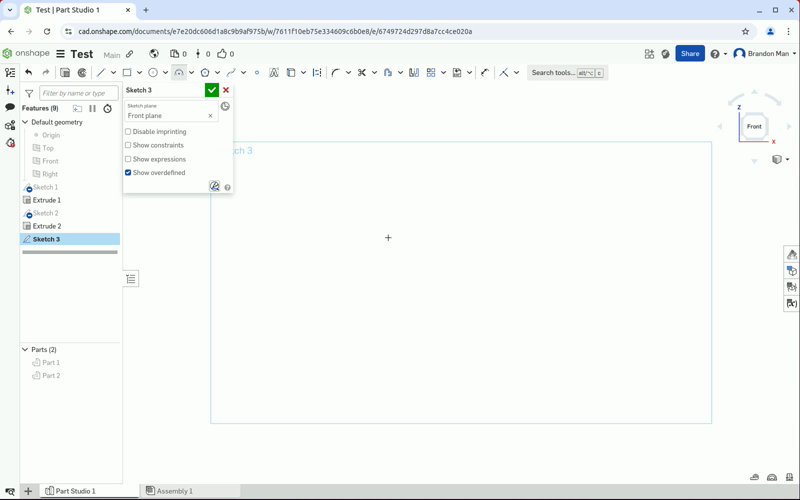
click(388, 237)
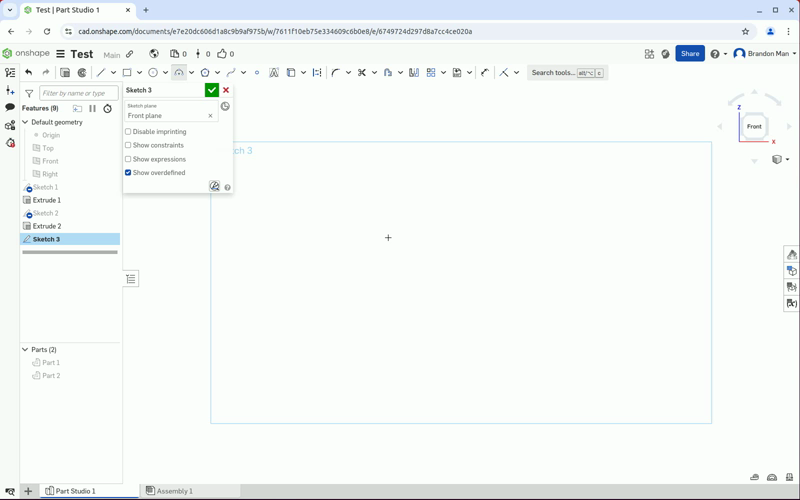
key_up(shift)
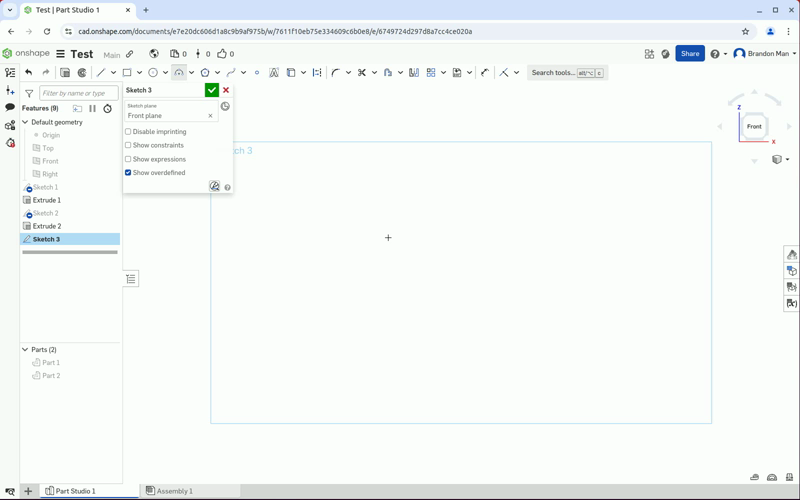
key_down(shift)
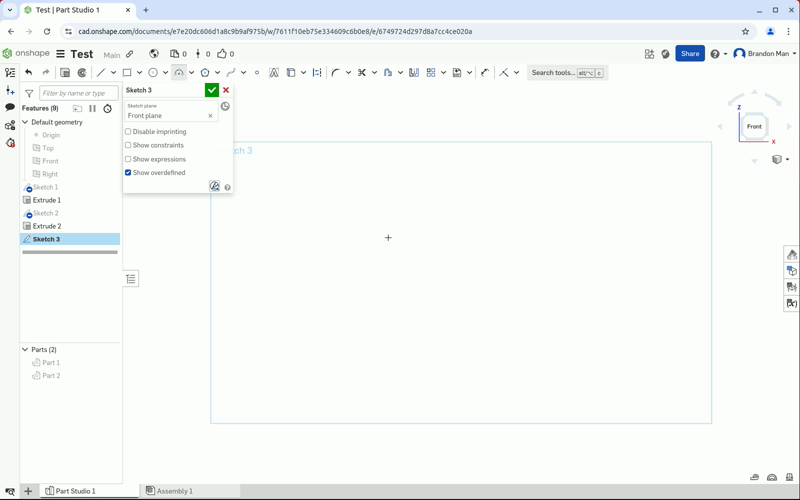
mouse_move(425, 259)
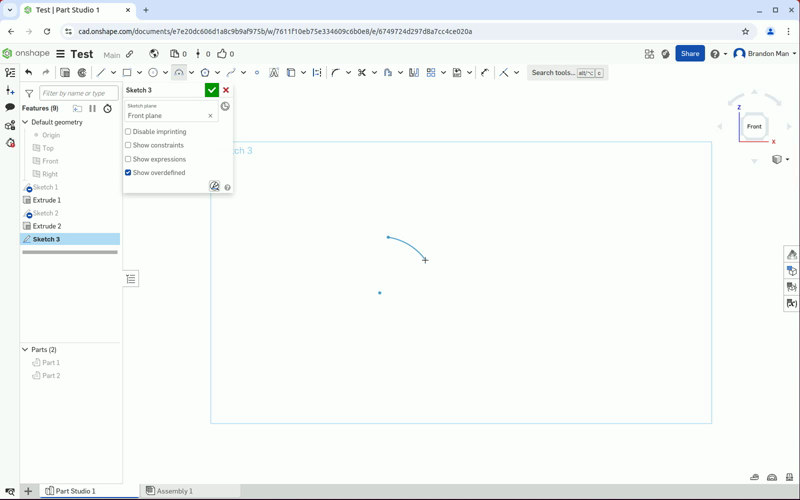
click(425, 259)
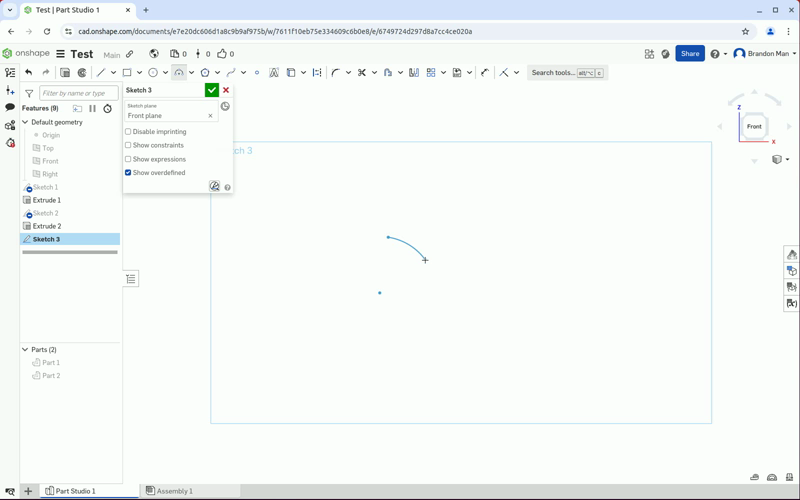
mouse_move(410, 242)
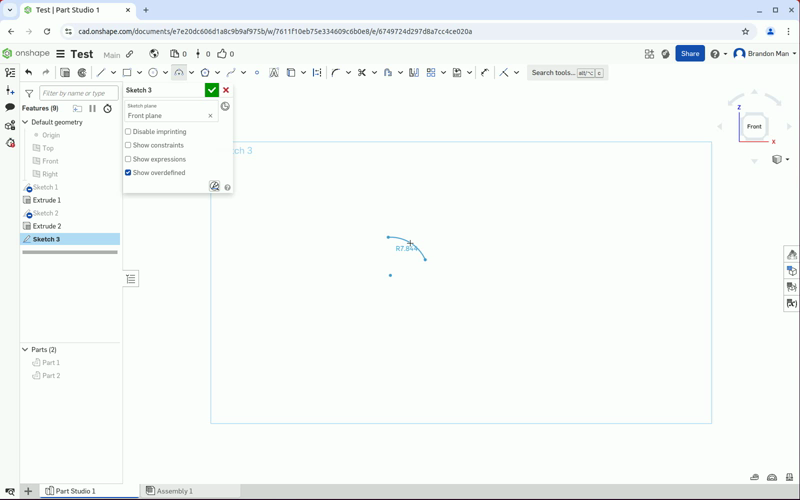
click(410, 242)
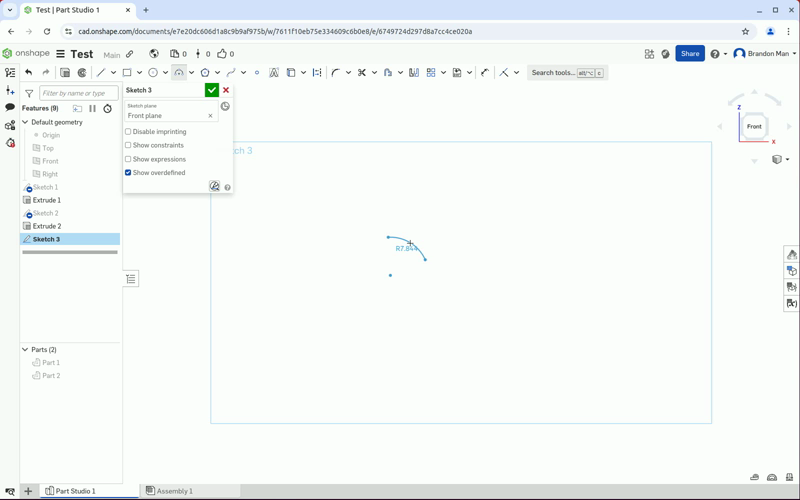
key_up(shift)
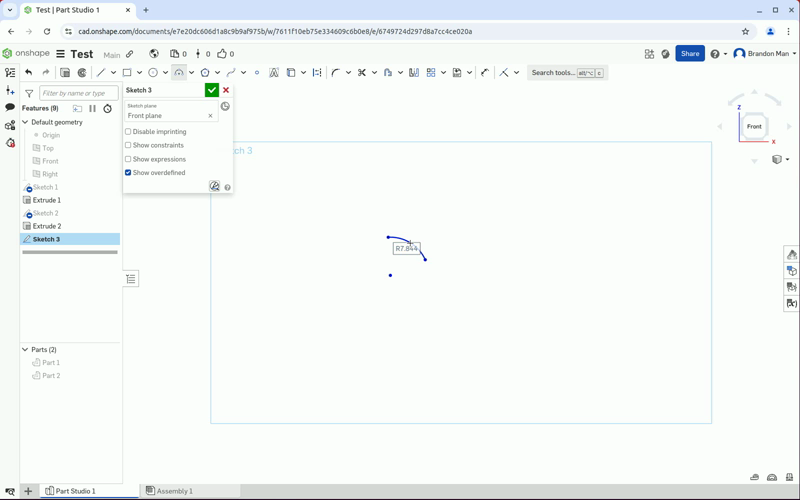
mouse_move(425, 259)
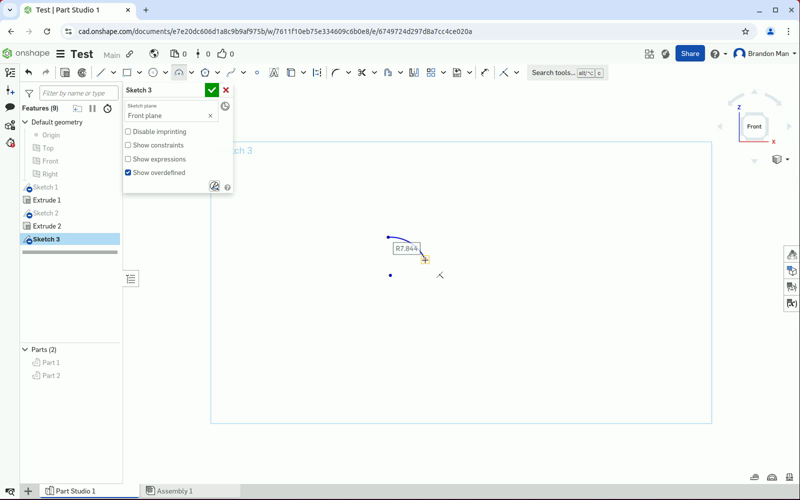
click(425, 259)
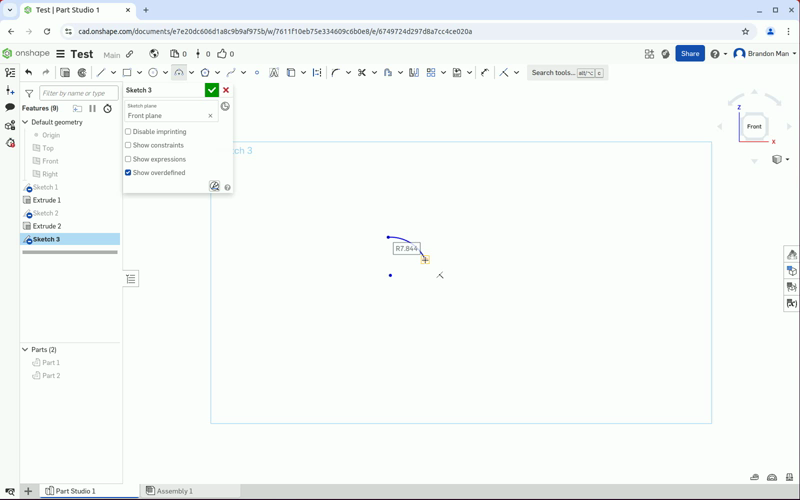
key_down(shift)
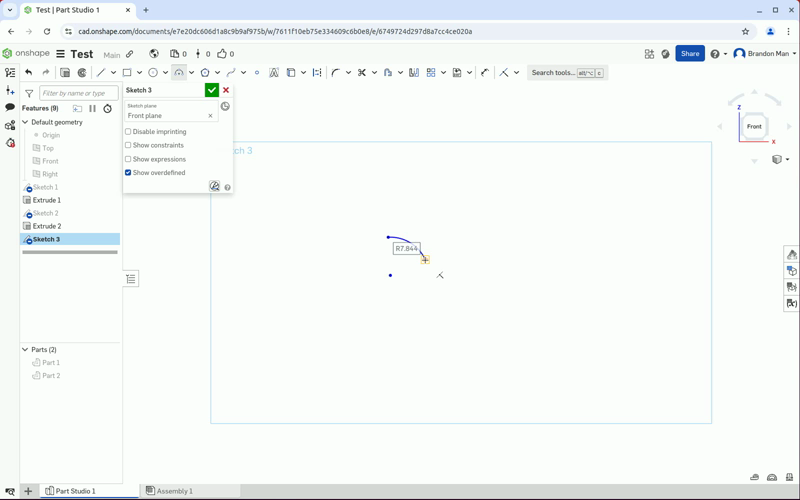
mouse_move(429, 260)
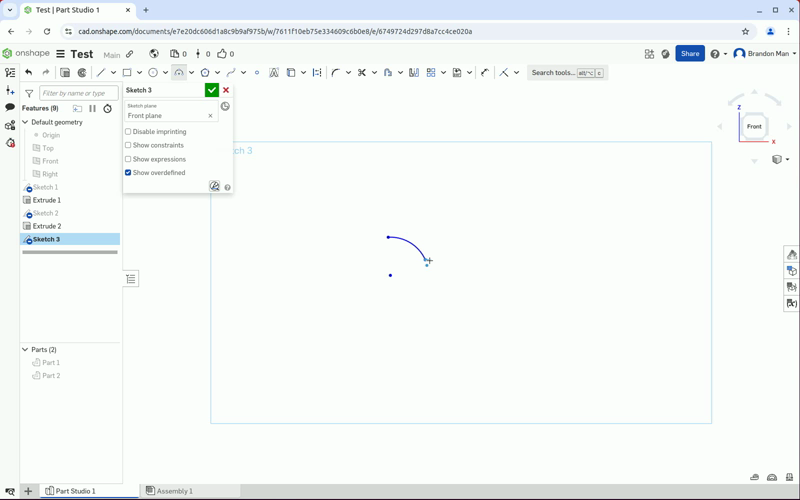
scroll(6)
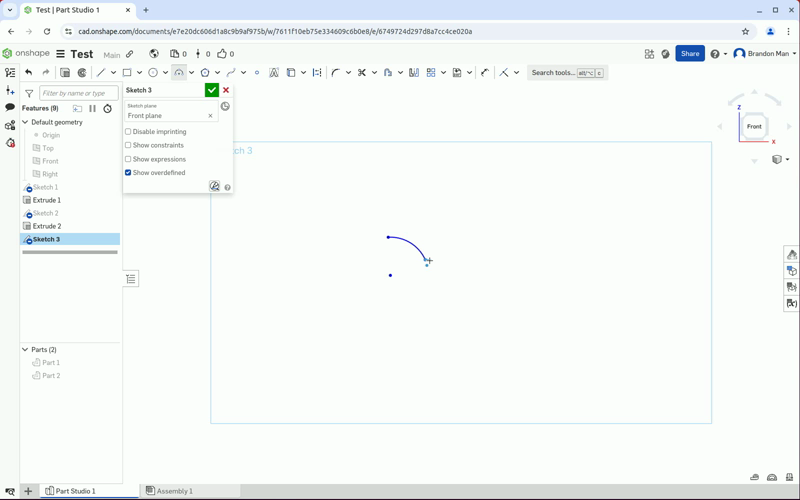
scroll(6)
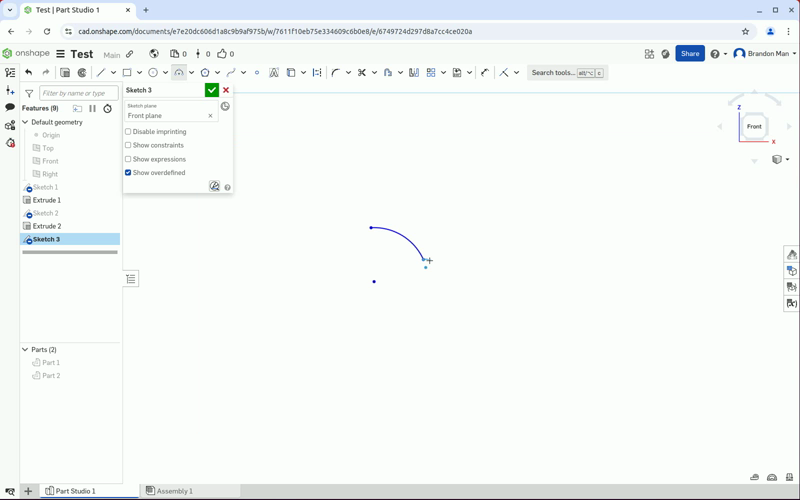
scroll(6)
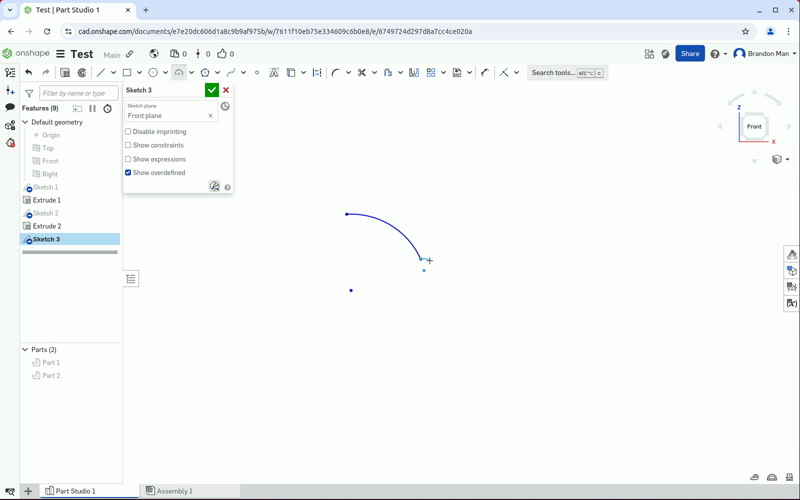
scroll(6)
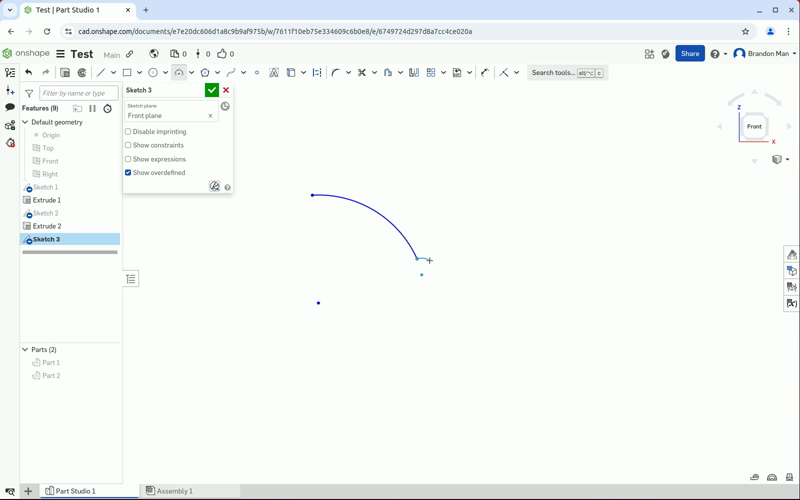
scroll(6)
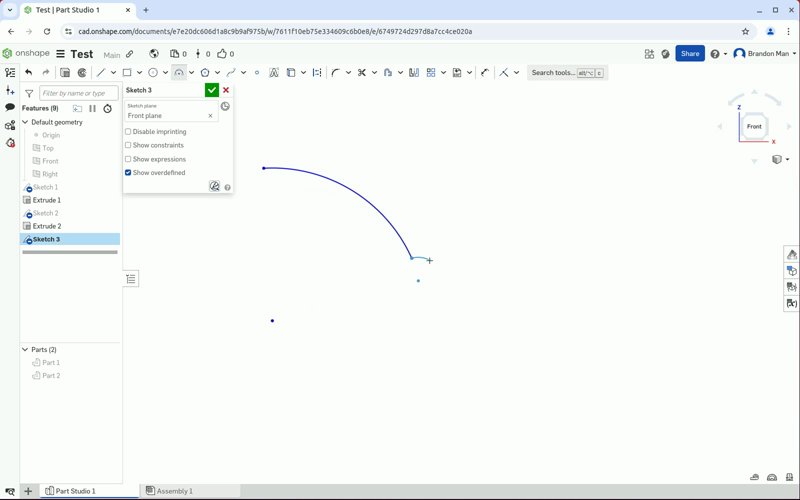
scroll(6)
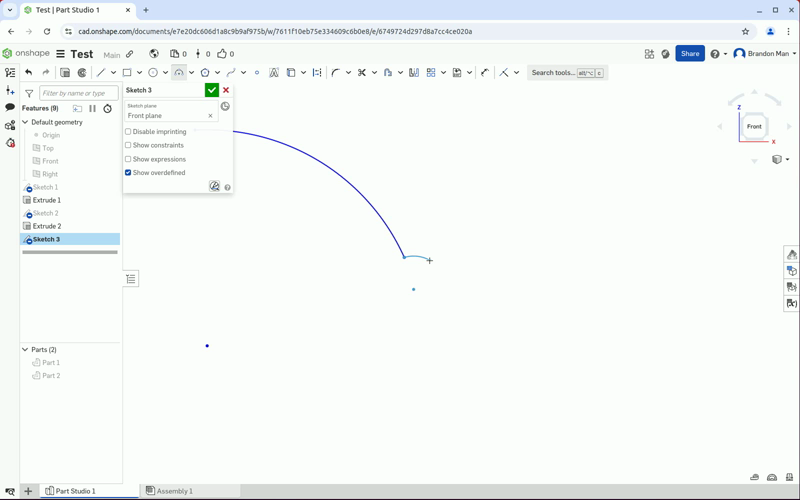
scroll(6)
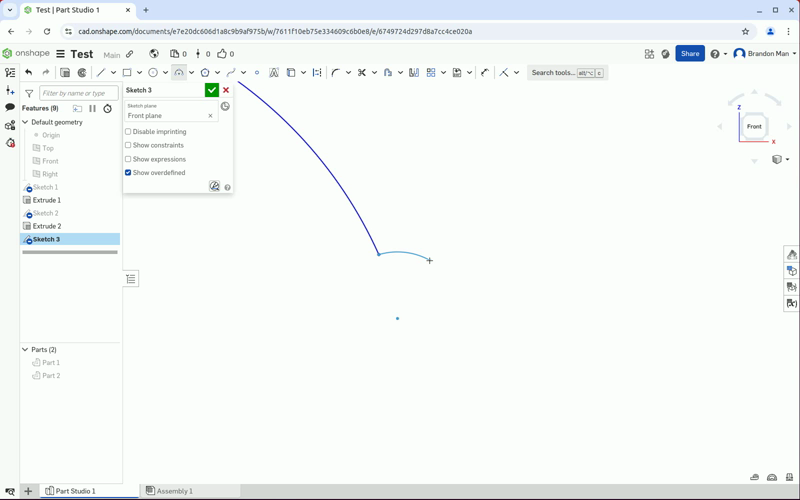
click(429, 260)
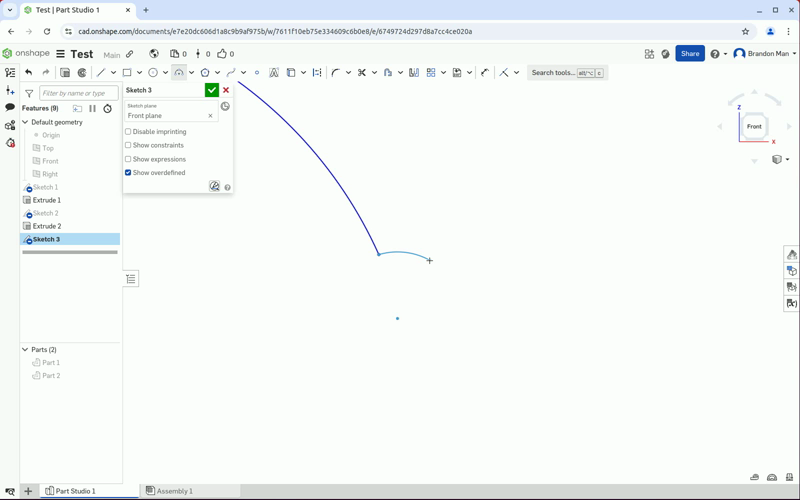
scroll(-6)
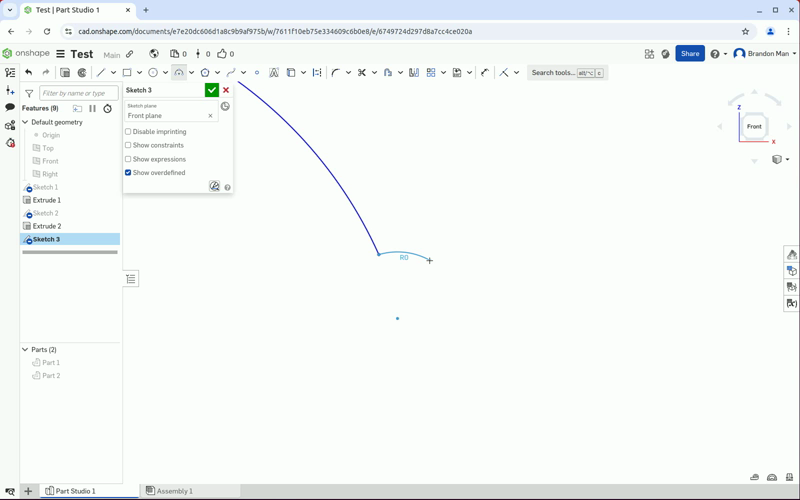
scroll(-6)
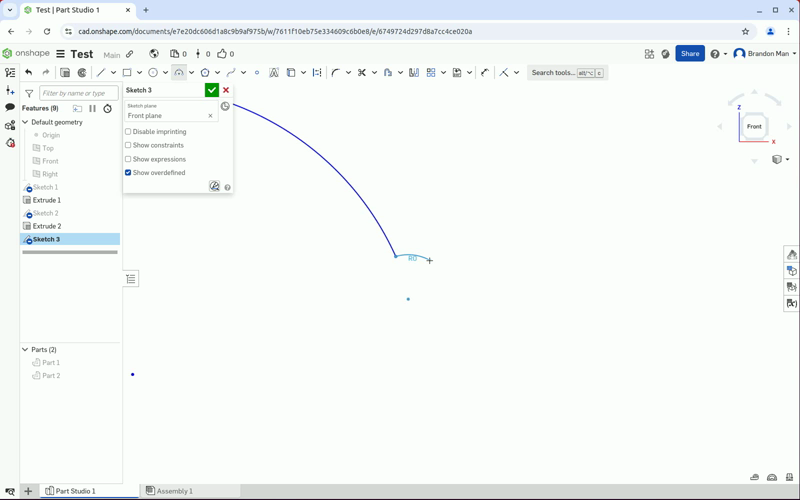
scroll(-6)
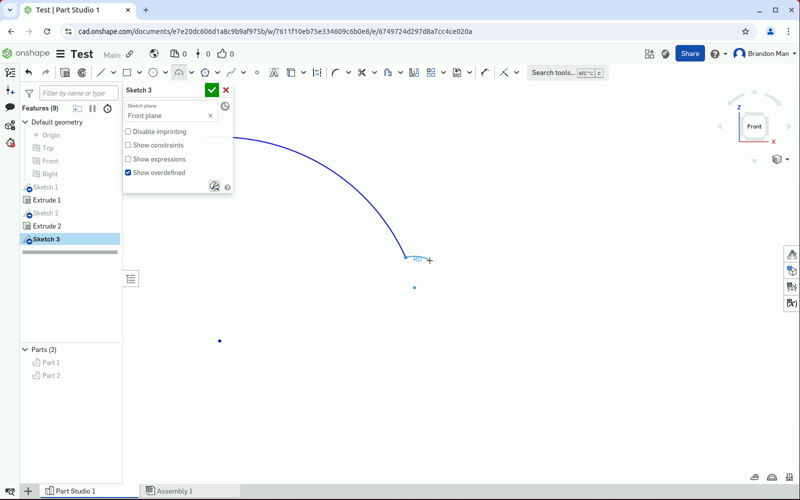
scroll(-6)
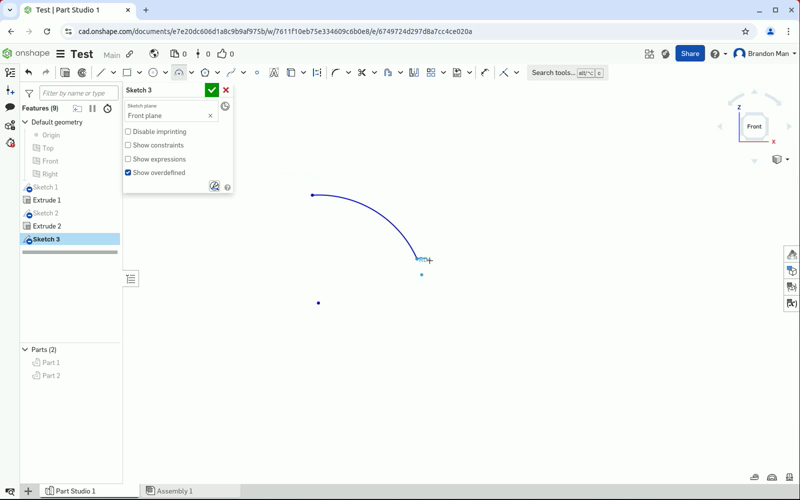
scroll(-6)
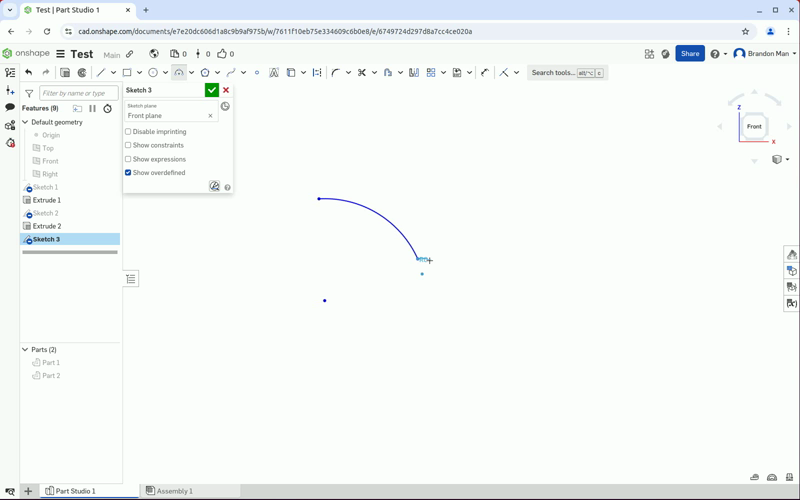
scroll(-6)
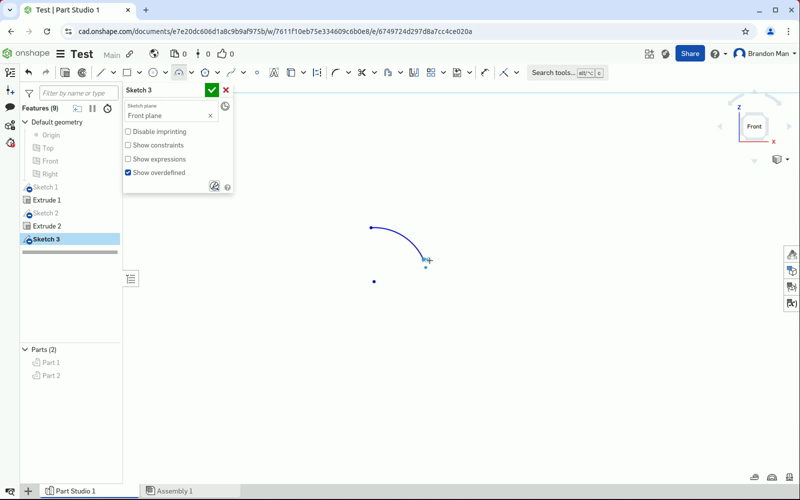
scroll(-6)
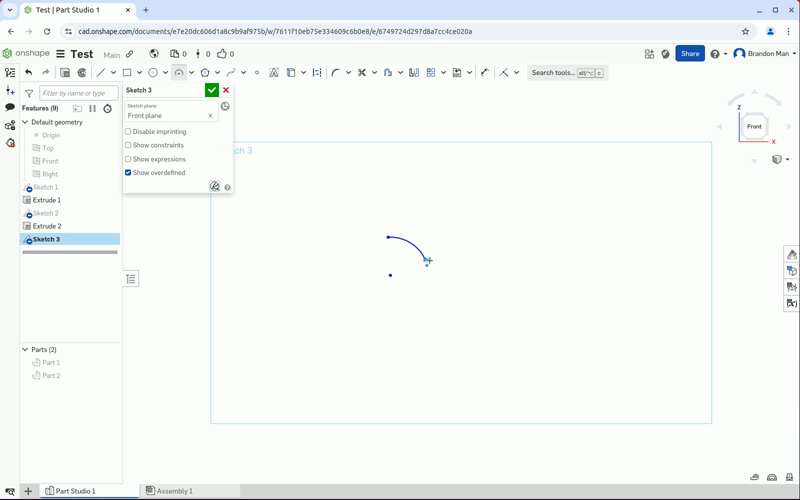
mouse_move(427, 258)
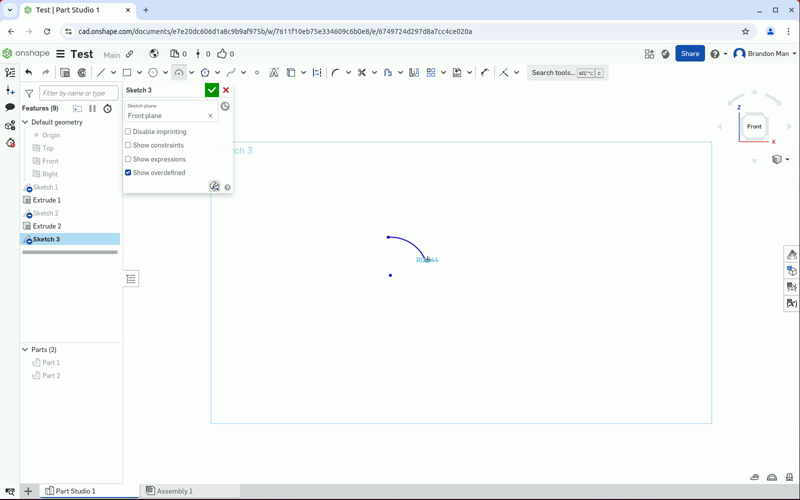
scroll(6)
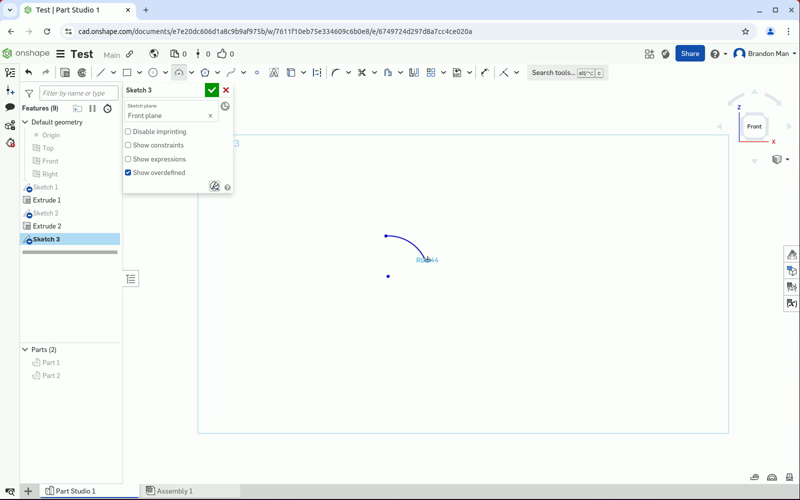
scroll(6)
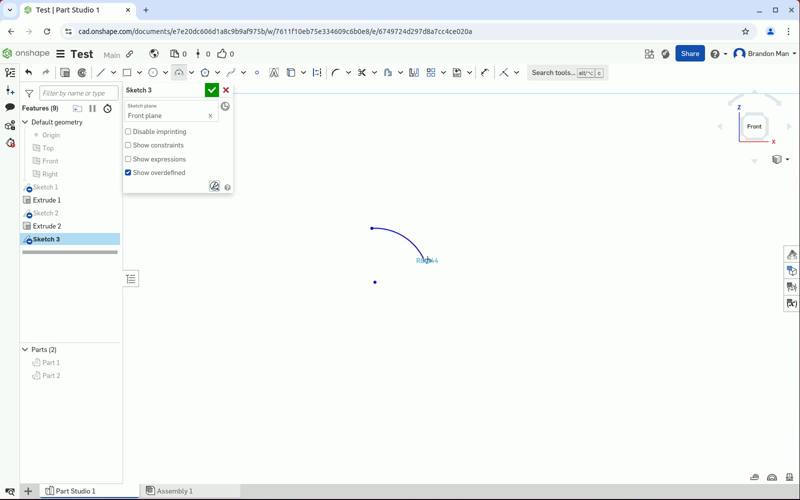
scroll(6)
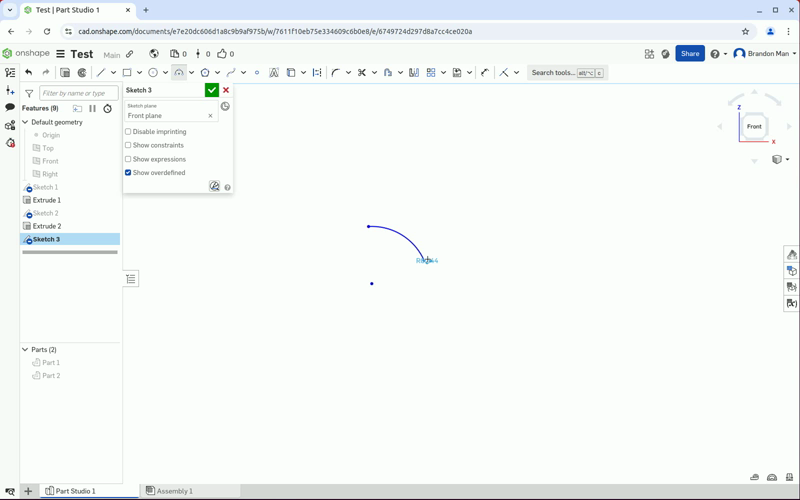
scroll(6)
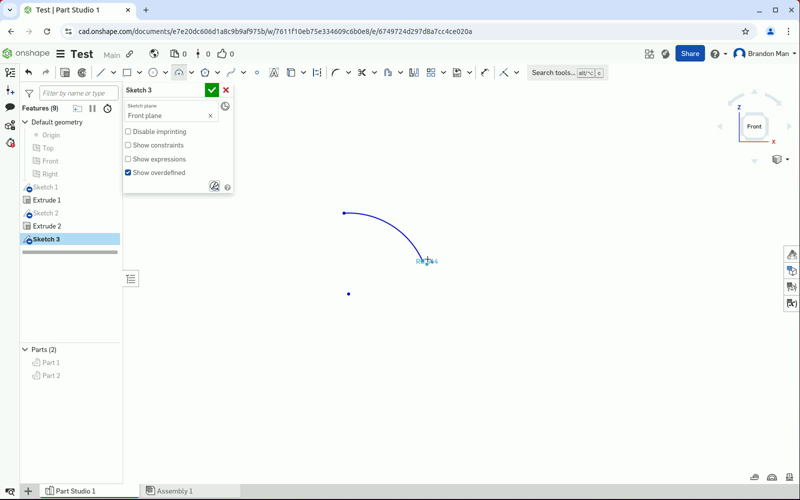
scroll(6)
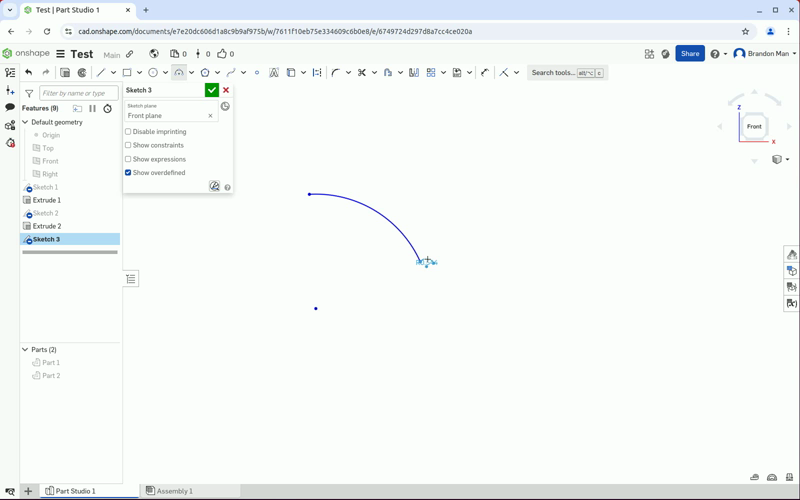
scroll(6)
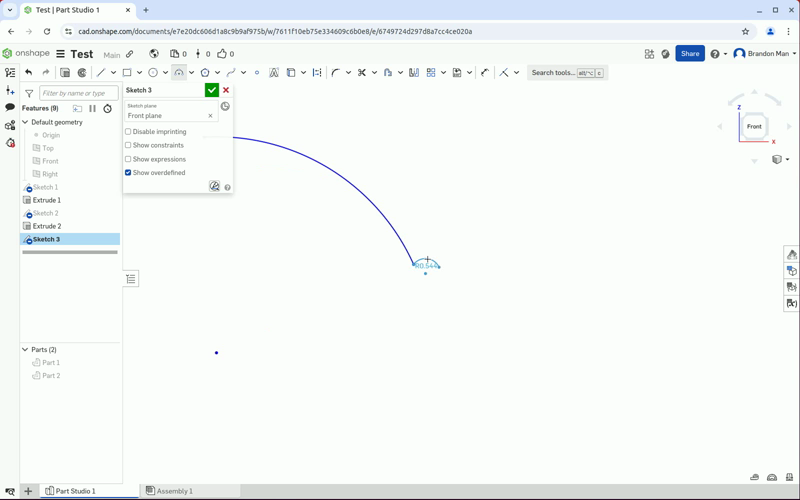
scroll(6)
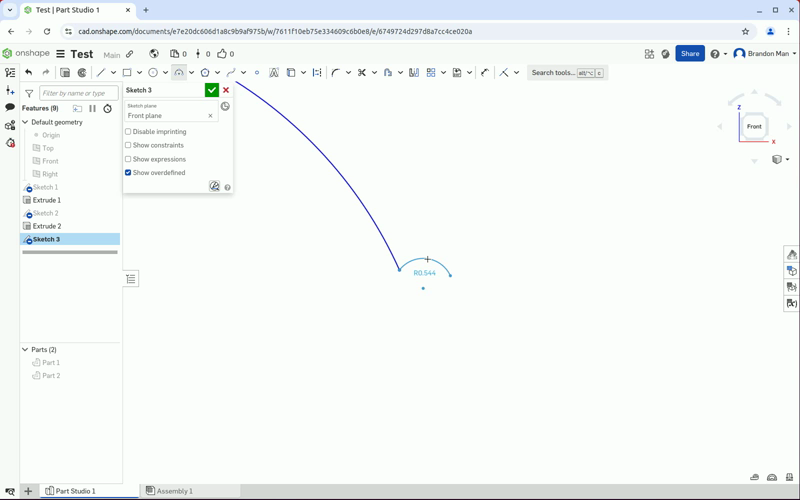
click(427, 258)
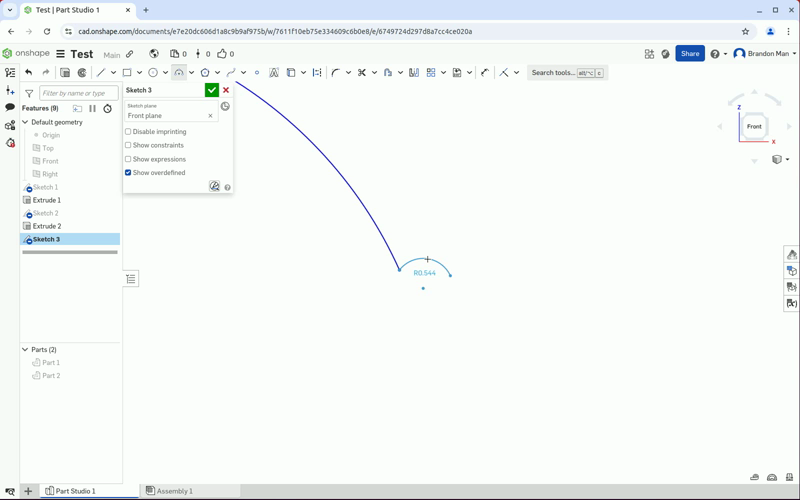
scroll(-6)
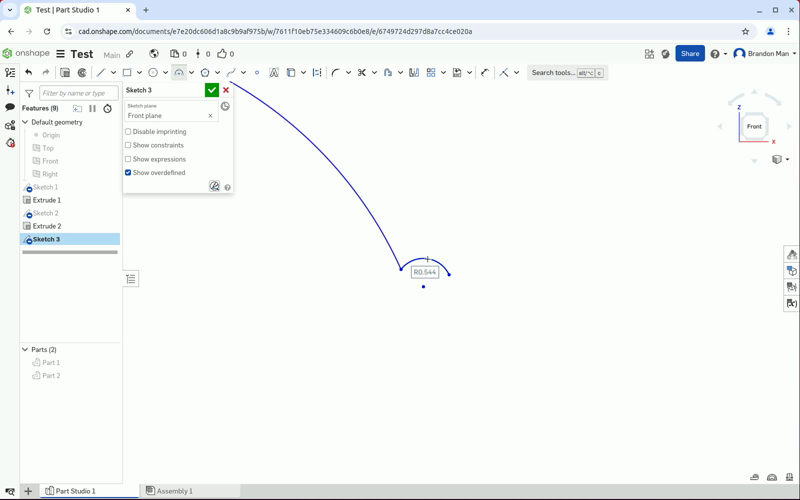
scroll(-6)
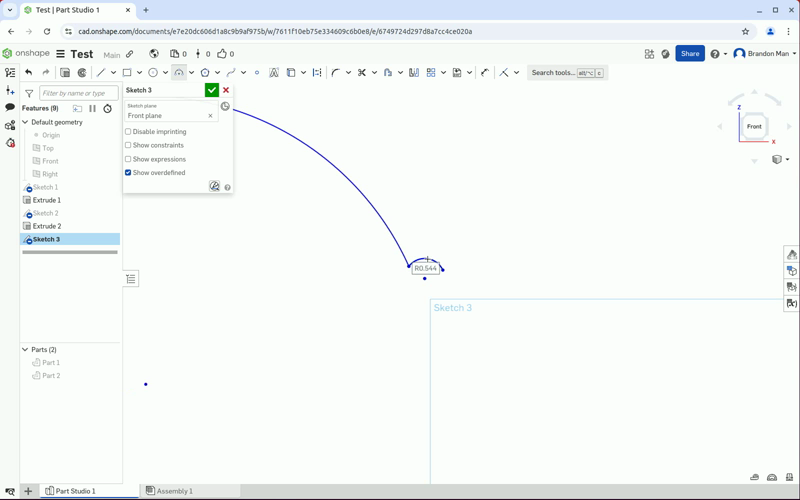
scroll(-6)
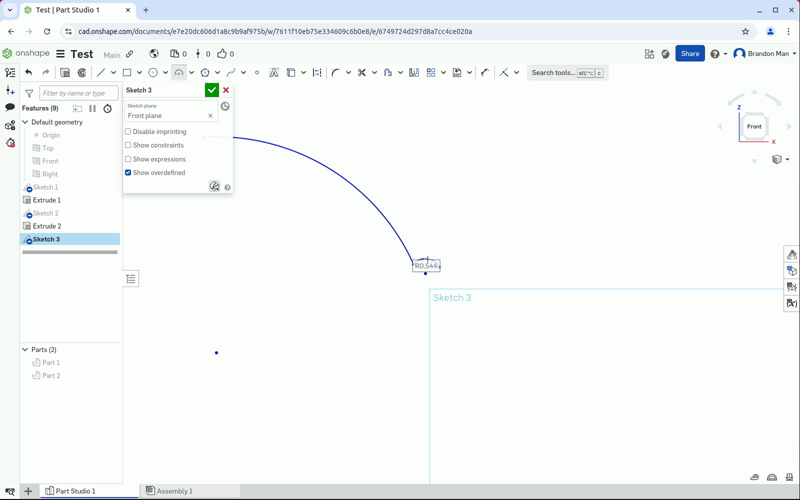
scroll(-6)
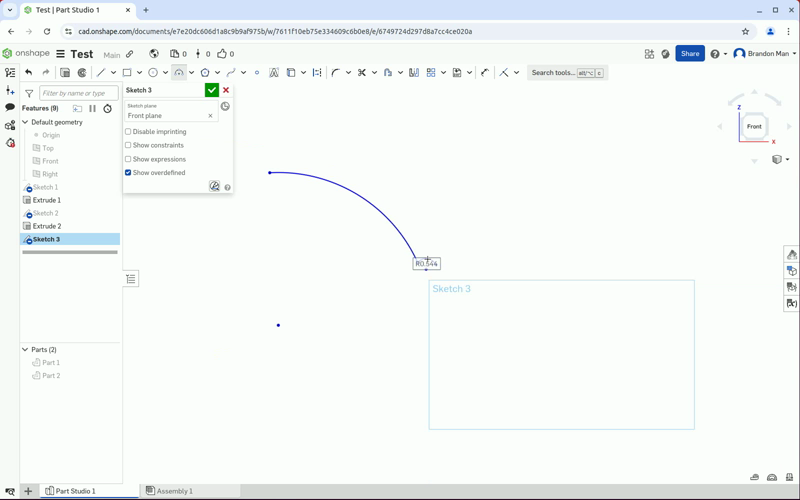
scroll(-6)
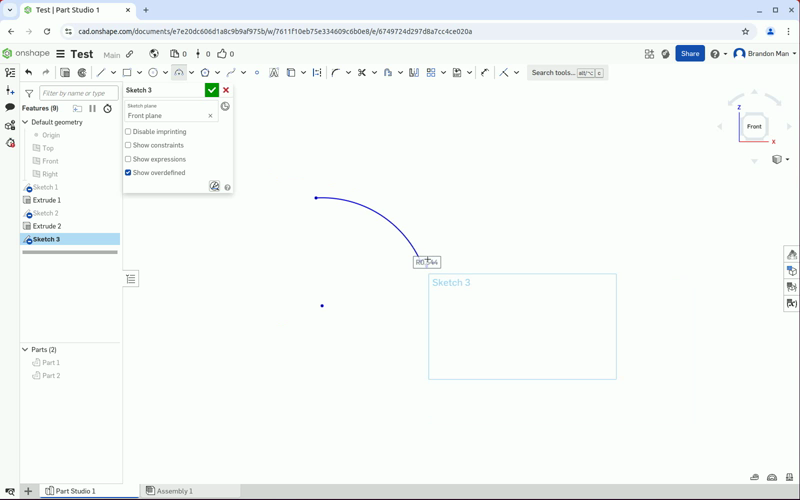
scroll(-6)
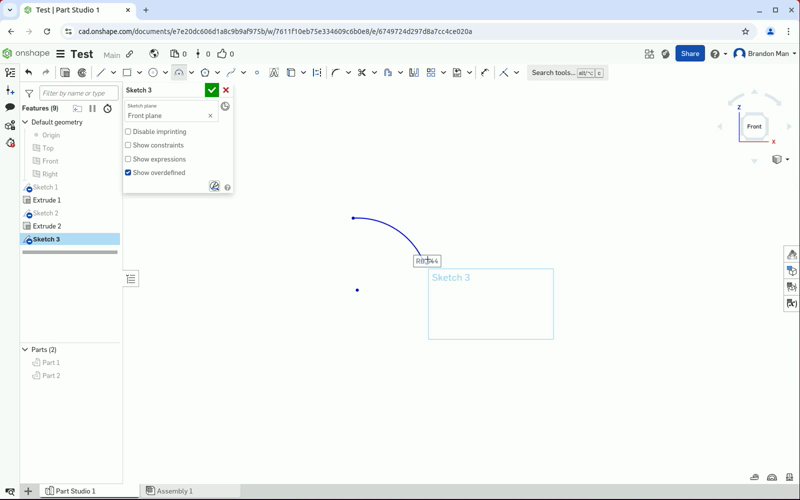
scroll(-6)
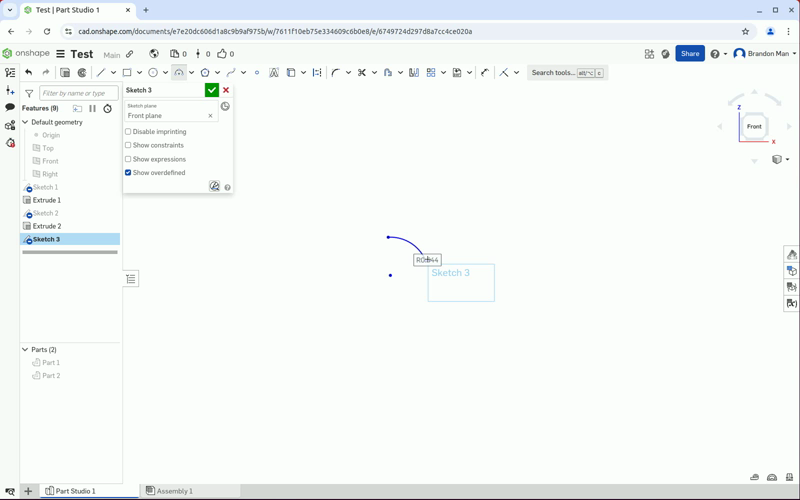
key_up(shift)
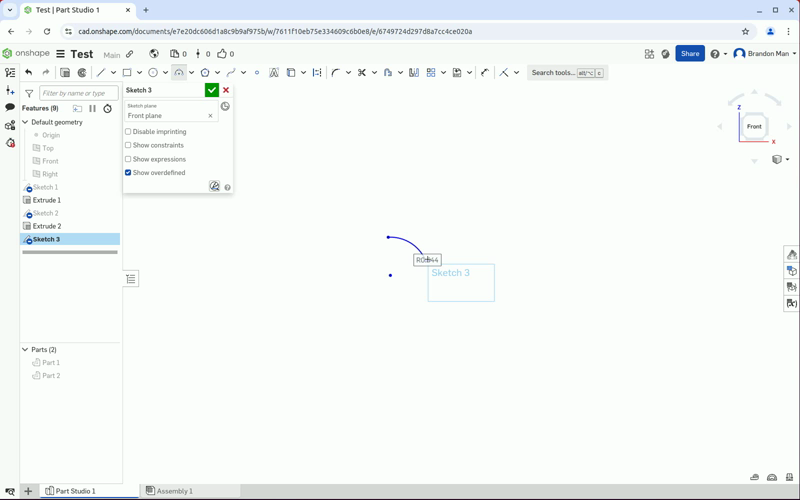
mouse_move(429, 260)
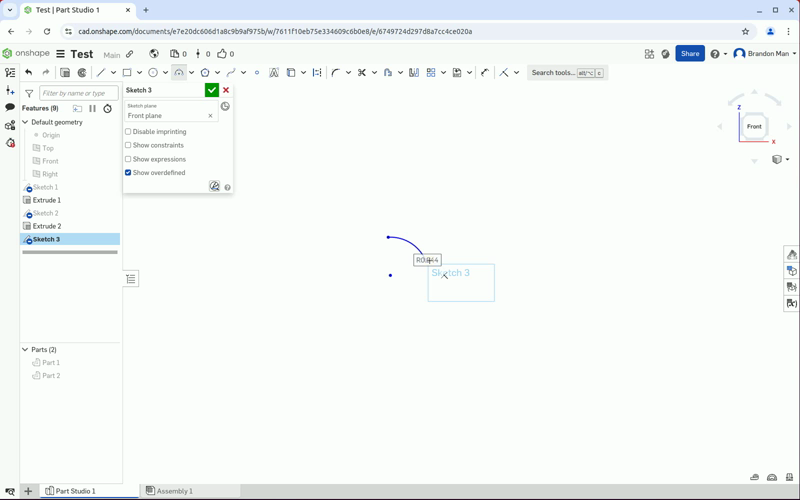
scroll(6)
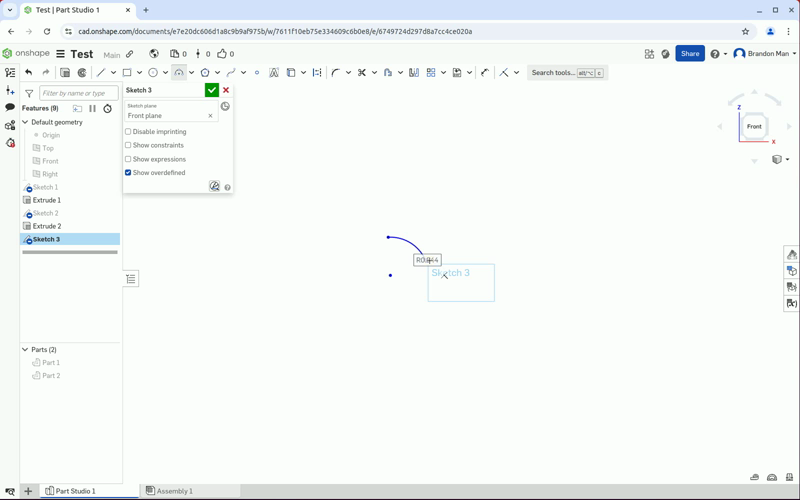
scroll(6)
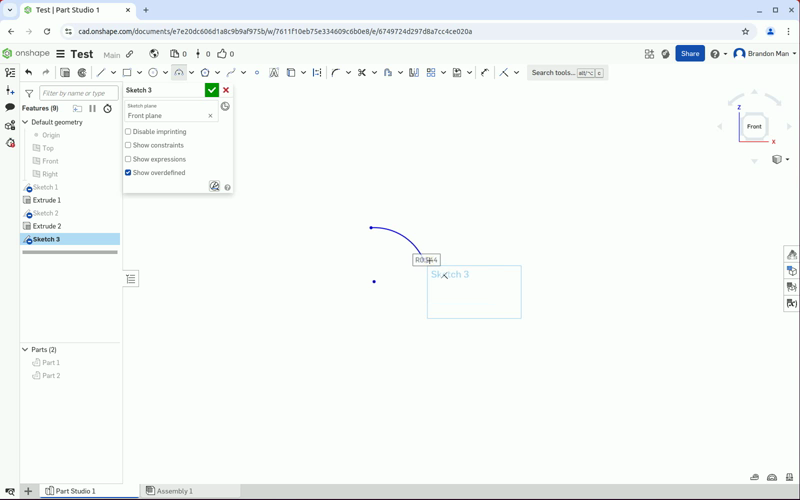
scroll(6)
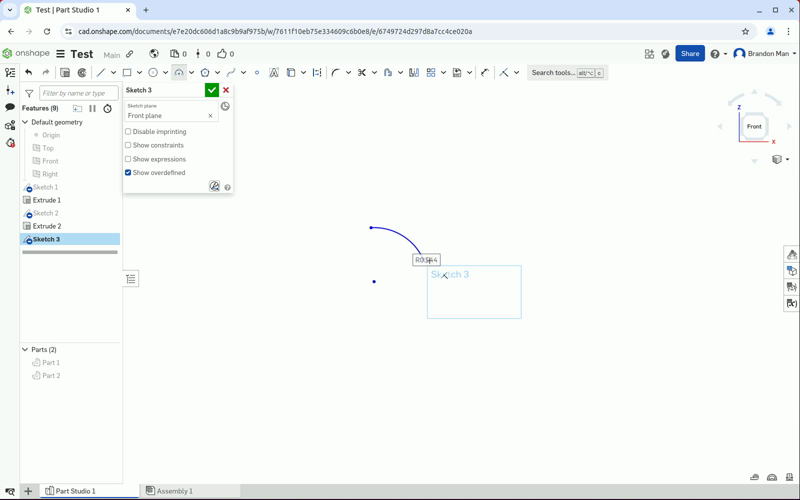
scroll(6)
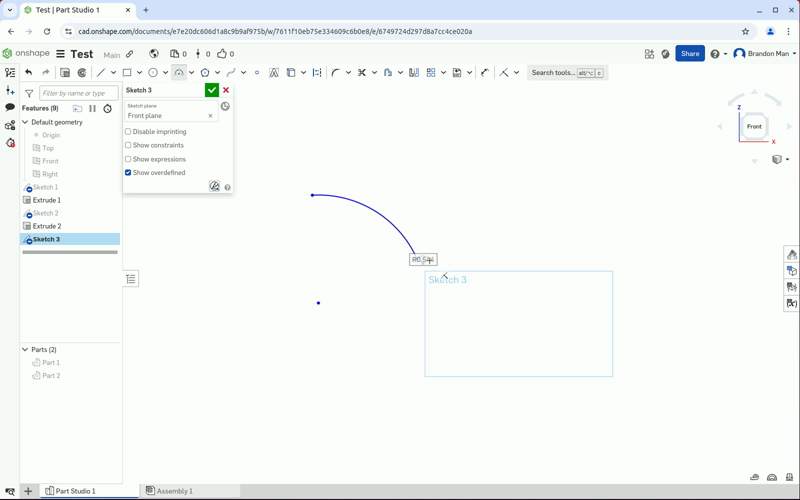
scroll(6)
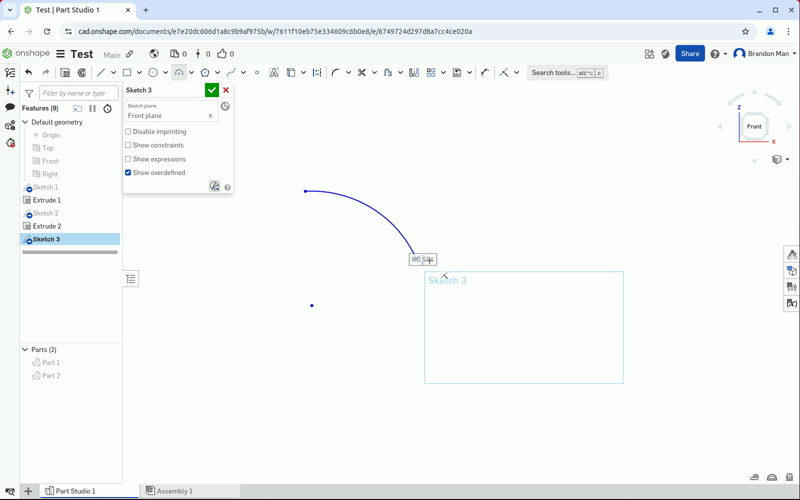
scroll(6)
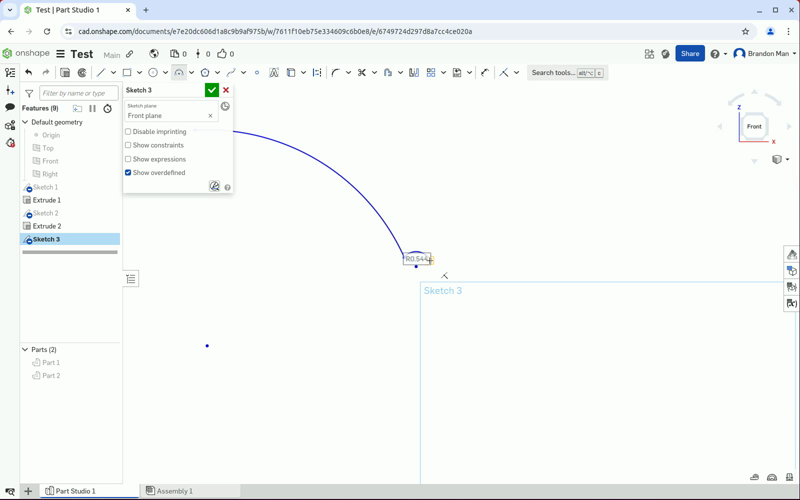
scroll(6)
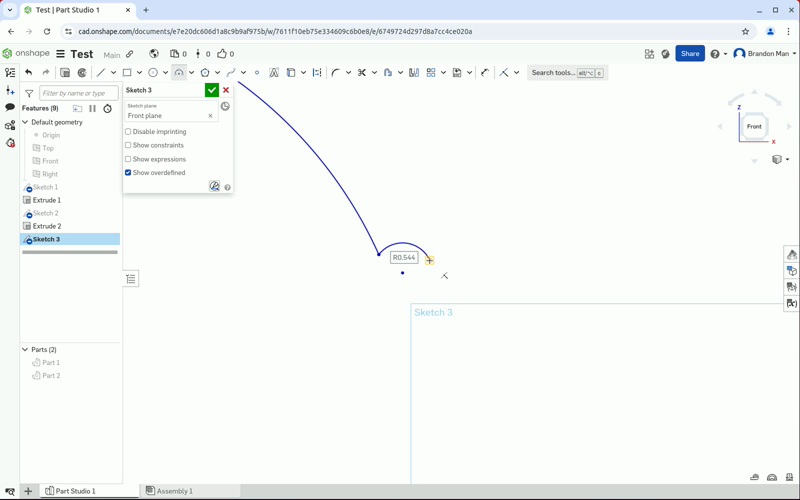
click(429, 260)
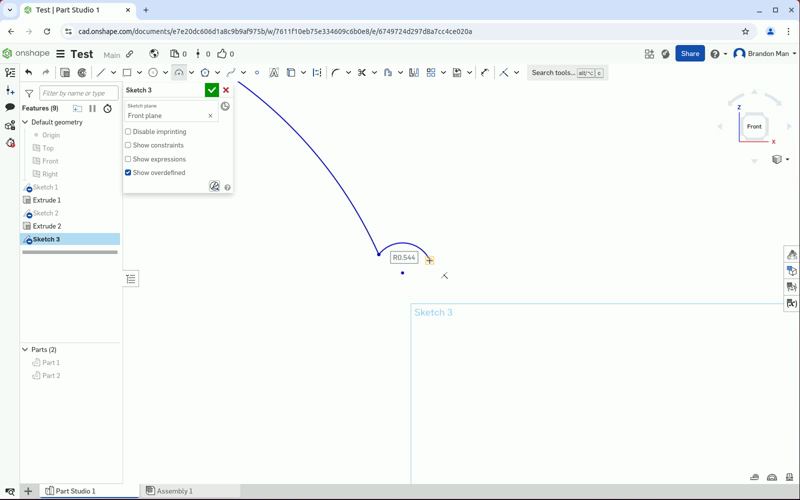
scroll(-6)
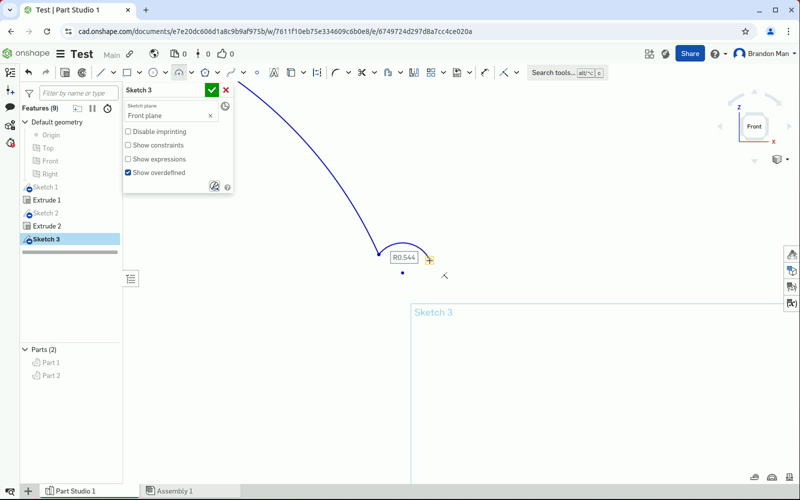
scroll(-6)
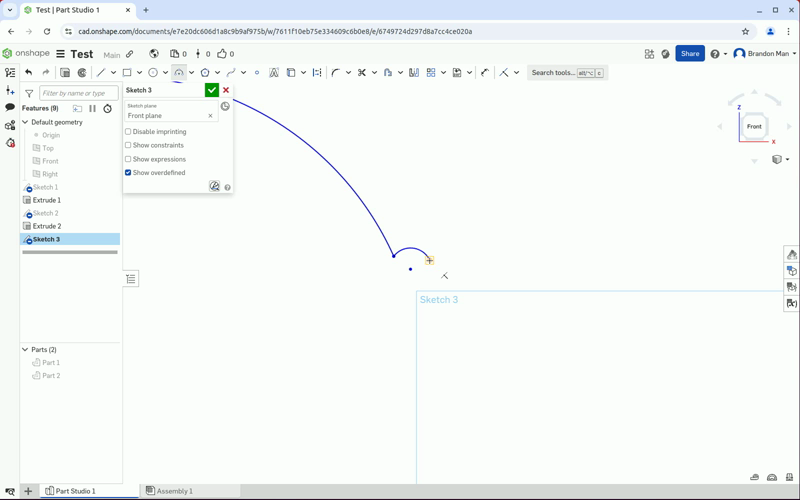
scroll(-6)
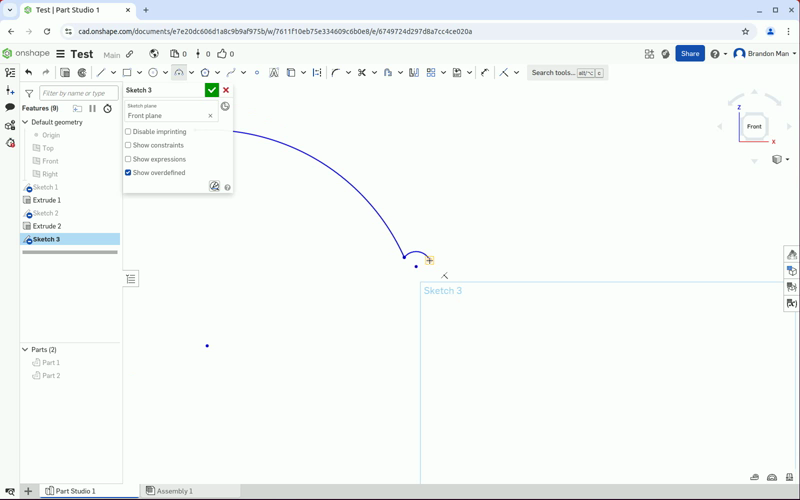
scroll(-6)
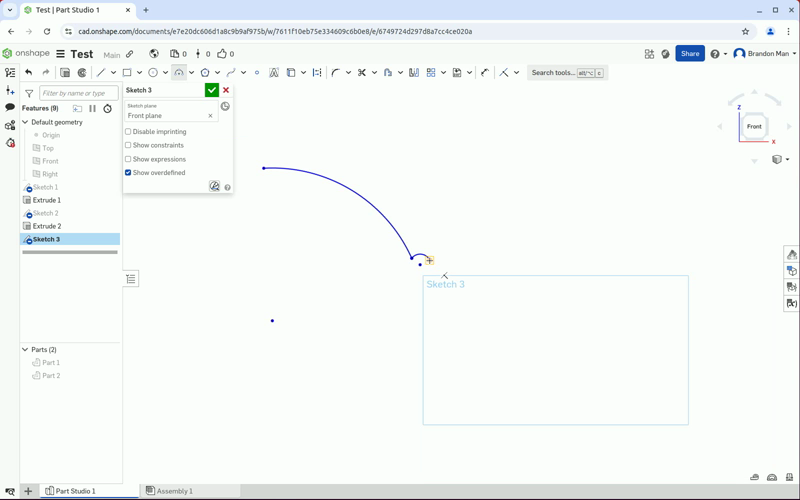
scroll(-6)
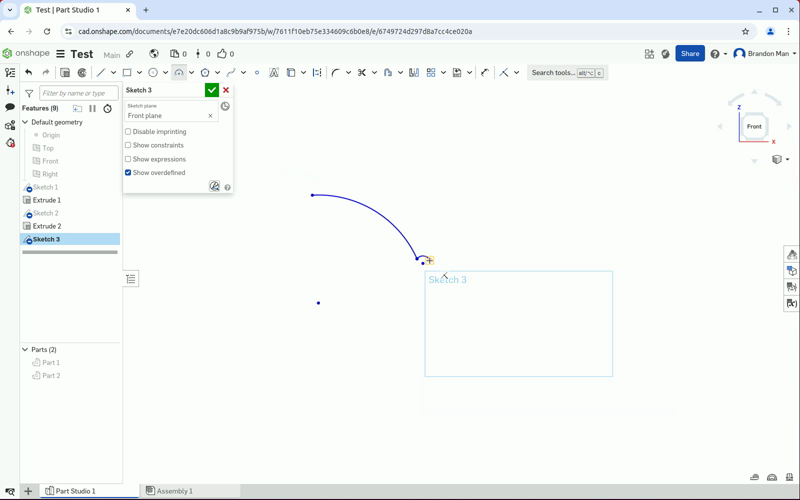
scroll(-6)
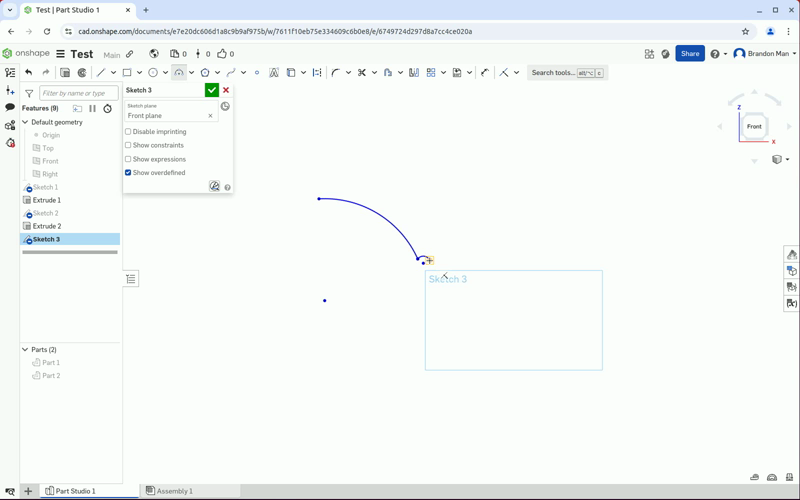
scroll(-6)
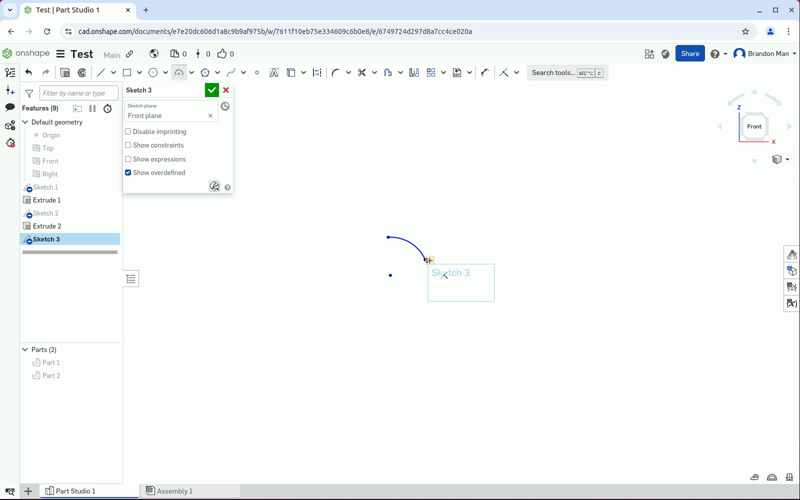
key_down(shift)
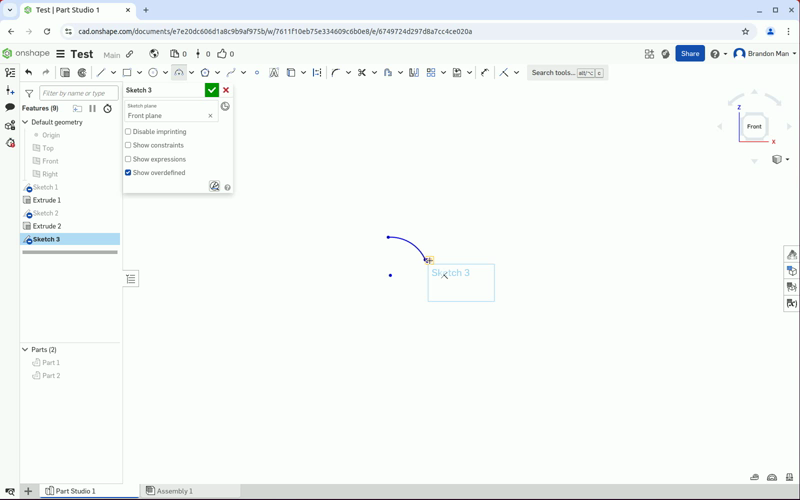
mouse_move(453, 232)
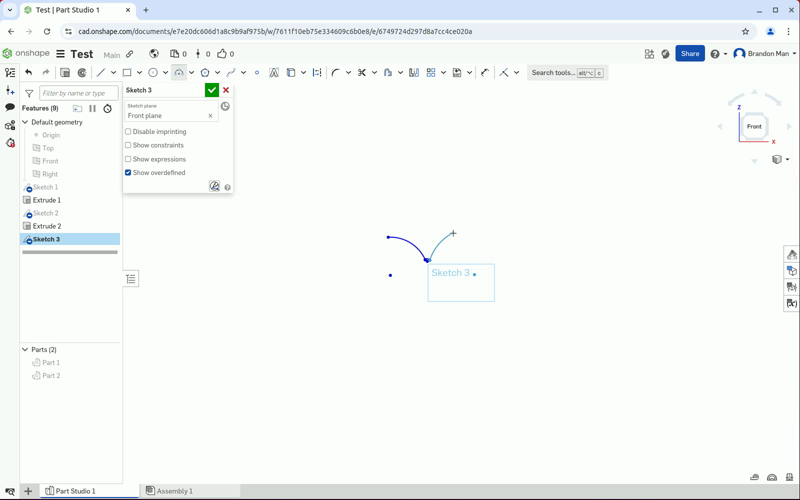
click(453, 232)
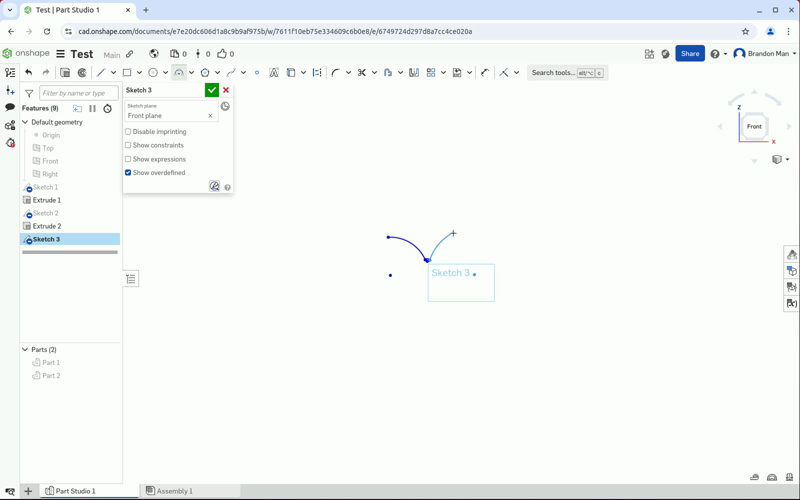
mouse_move(438, 244)
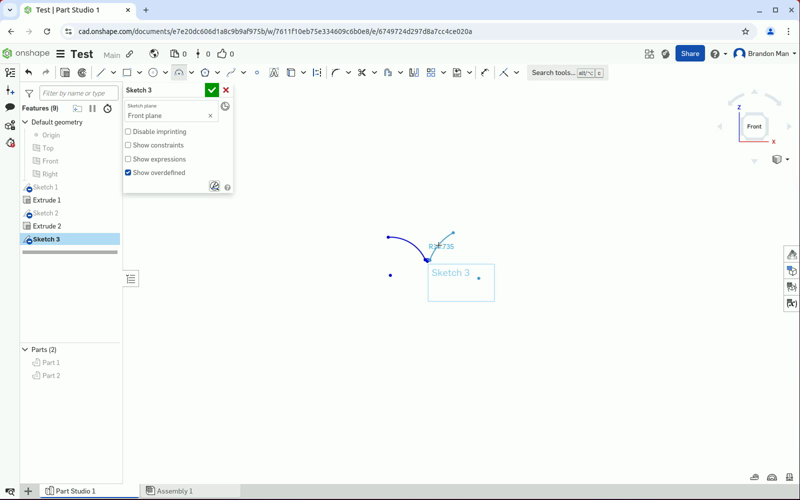
click(438, 244)
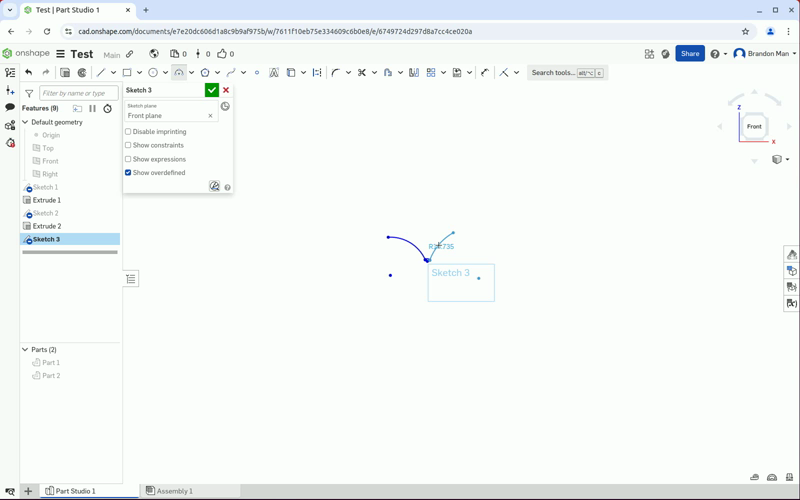
key_up(shift)
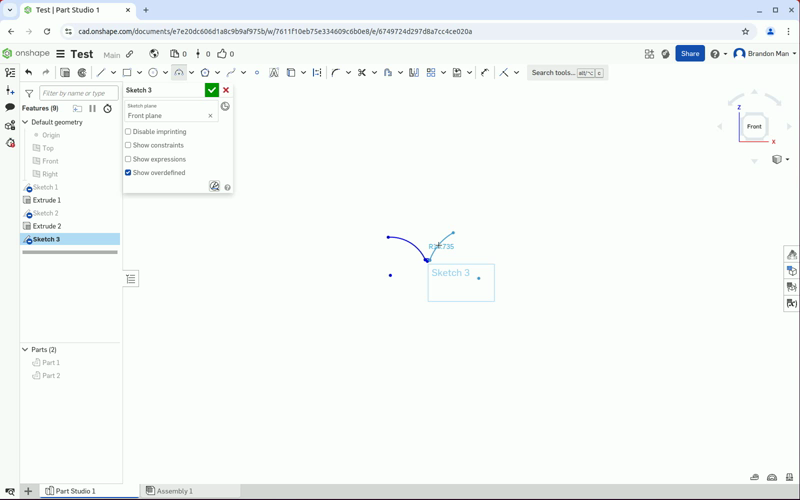
key(esc)
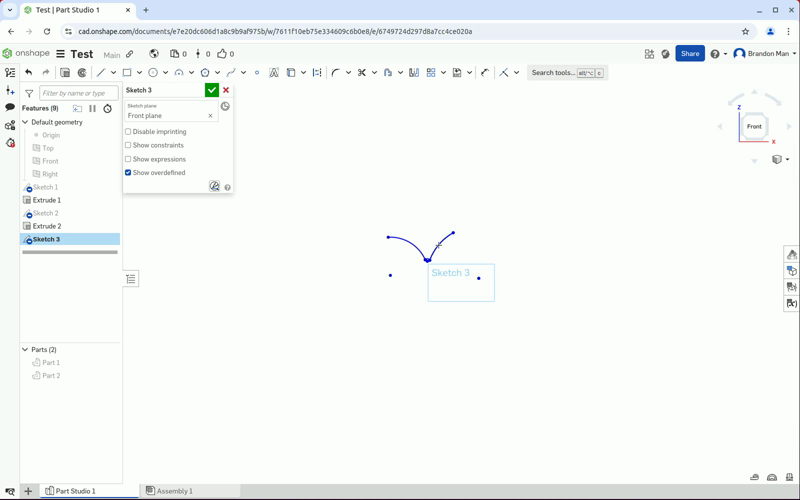
key(l)
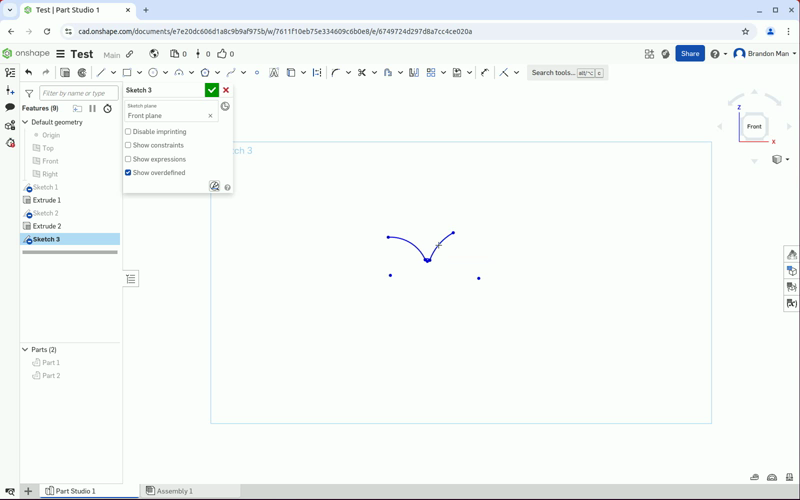
mouse_move(453, 232)
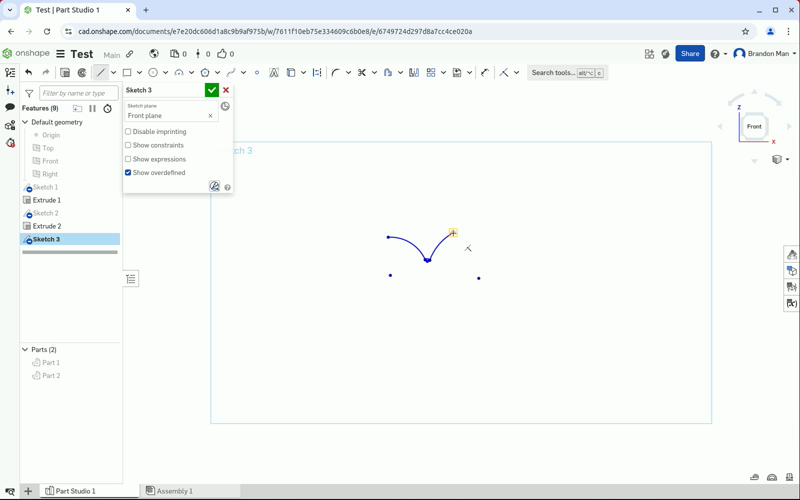
click(453, 232)
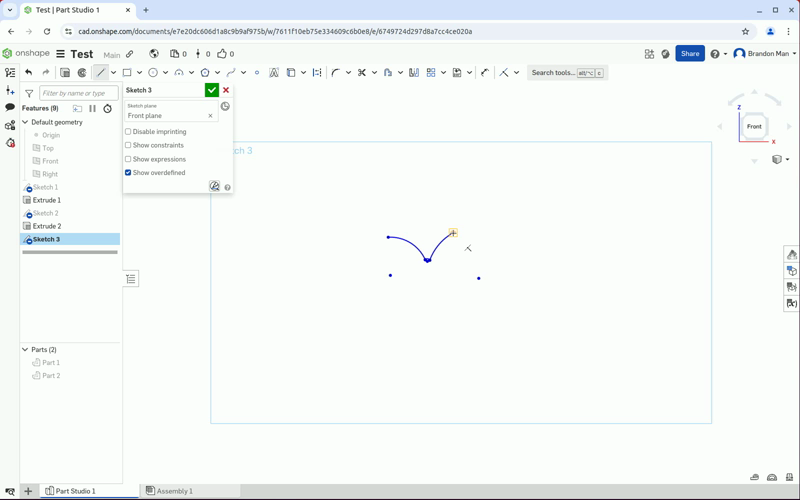
key_down(shift)
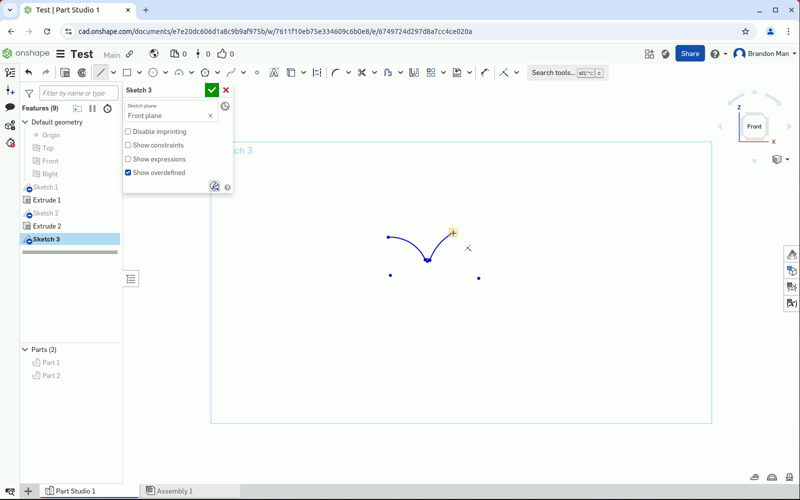
mouse_move(483, 232)
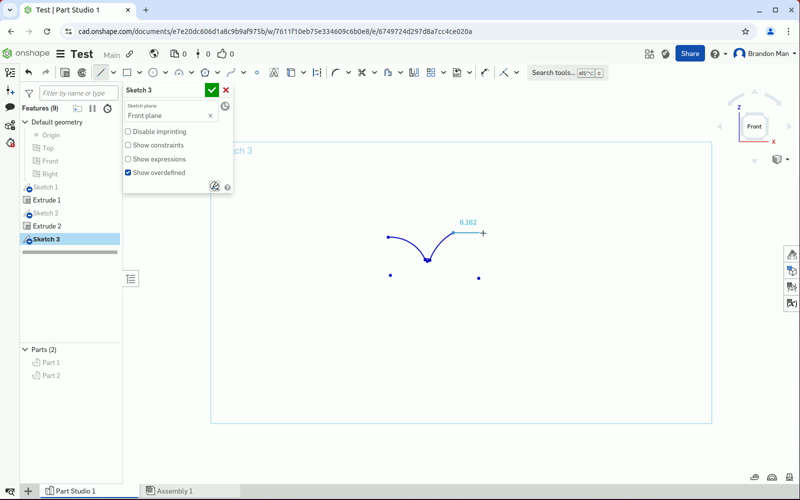
mouse_move(435, 183)
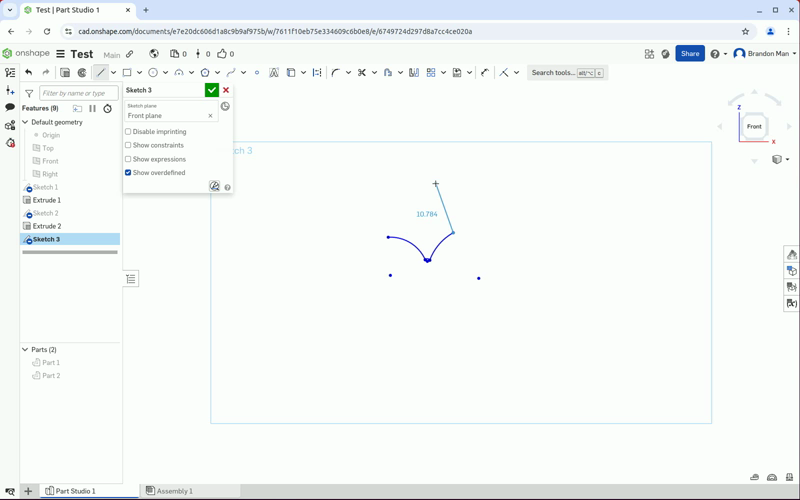
click(435, 183)
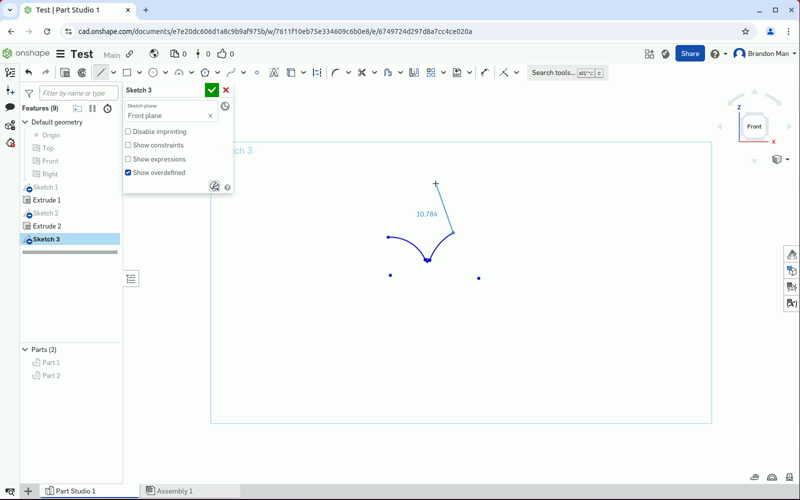
key_up(shift)
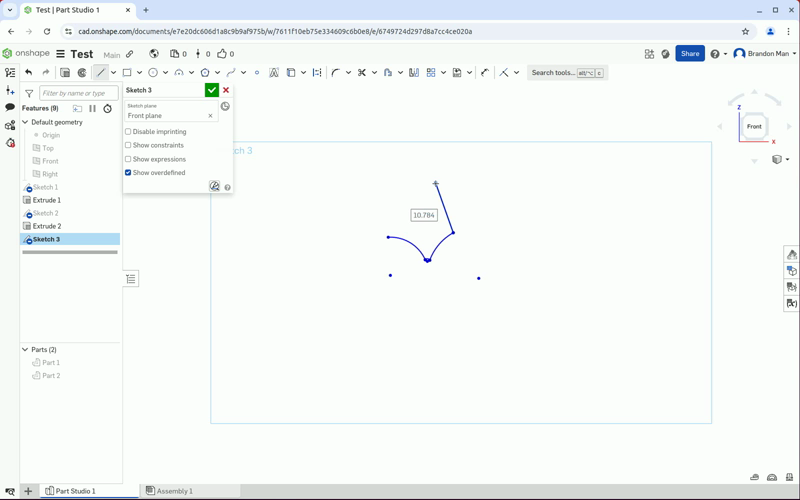
key(esc)
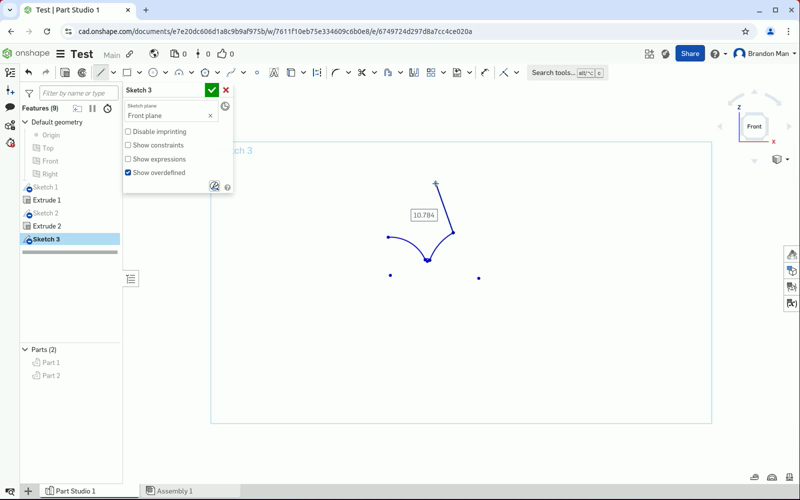
key(a)
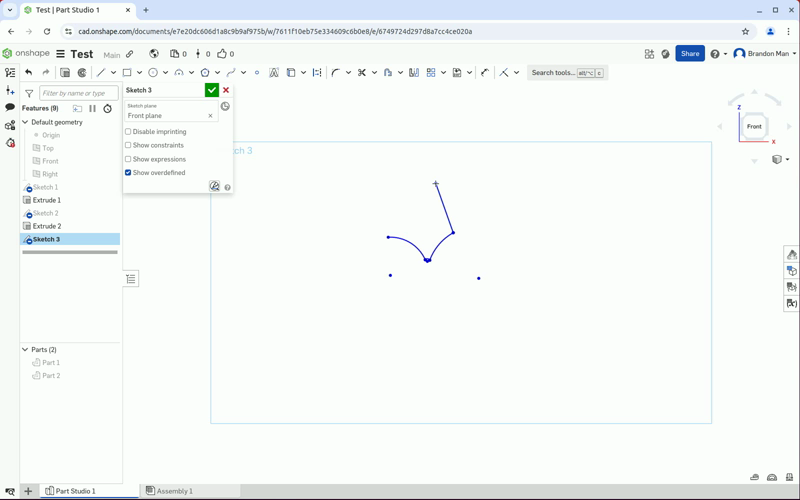
mouse_move(435, 183)
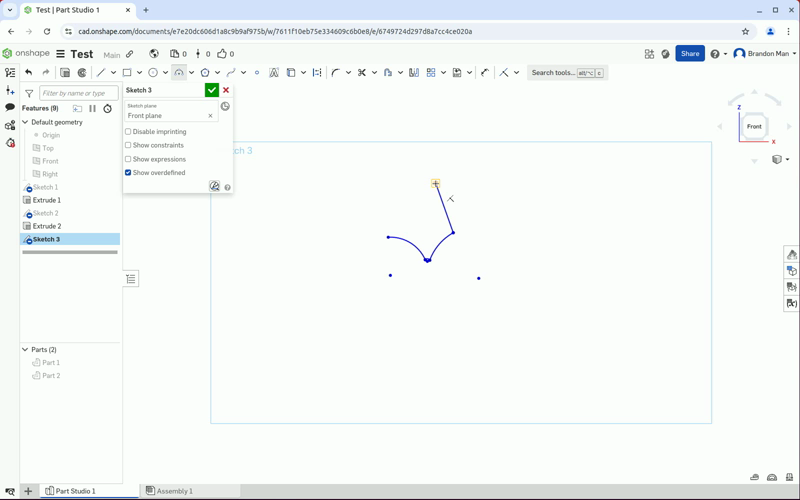
click(435, 183)
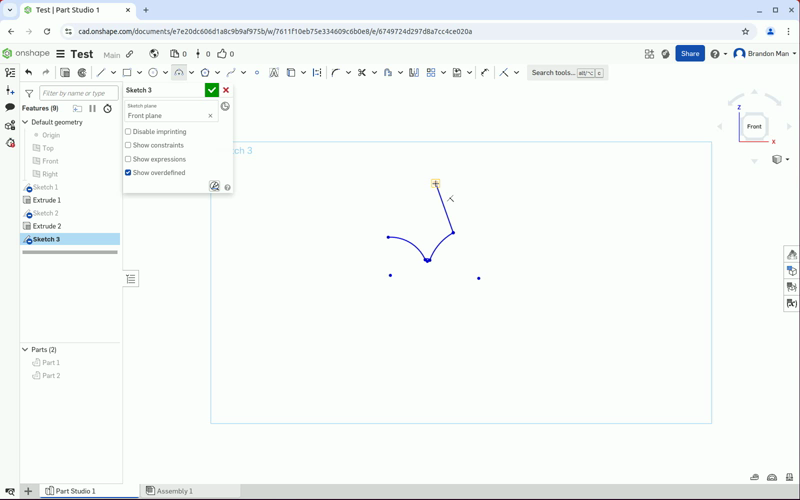
key_down(shift)
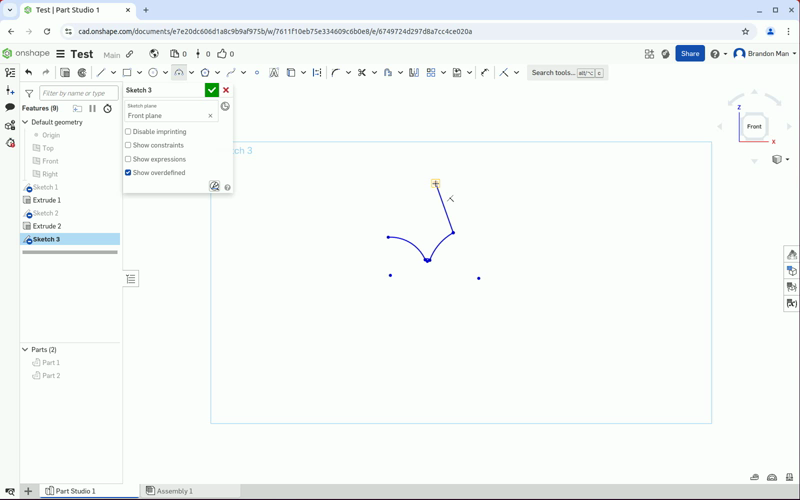
mouse_move(400, 177)
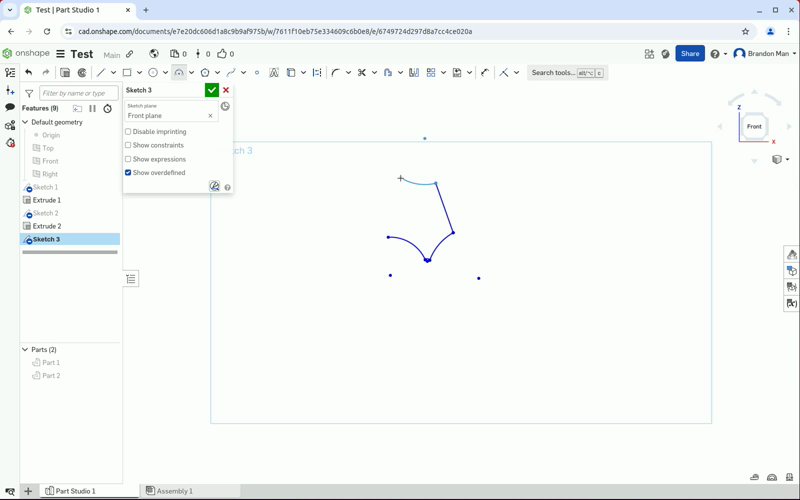
click(400, 177)
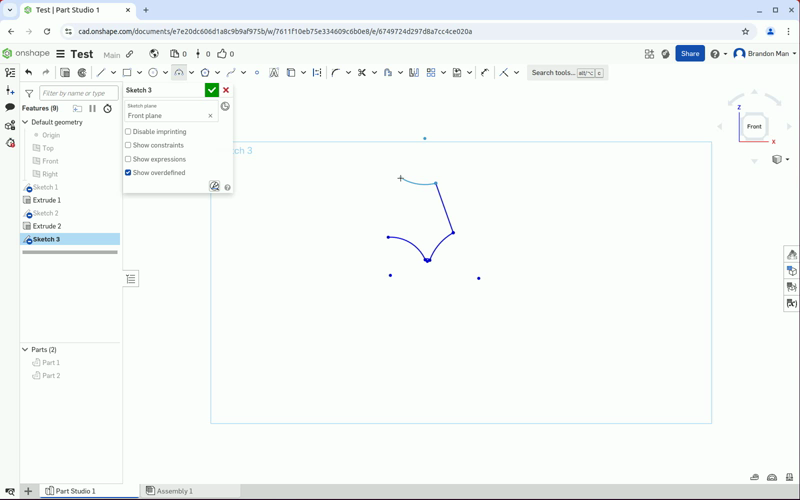
mouse_move(419, 170)
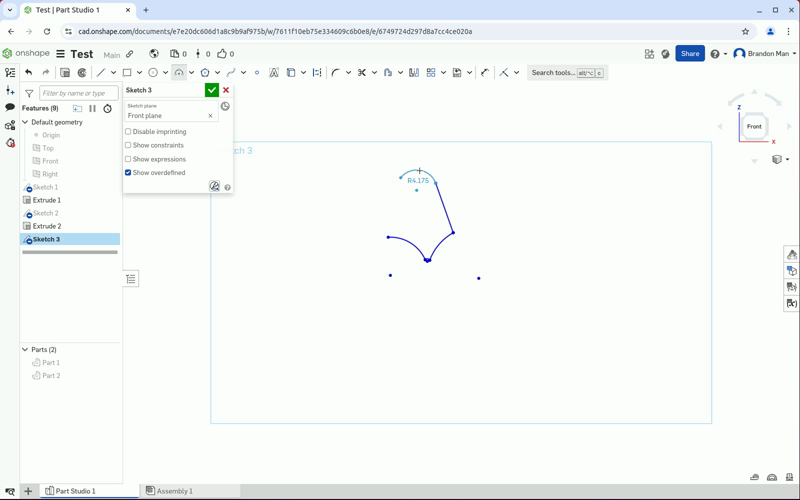
click(419, 170)
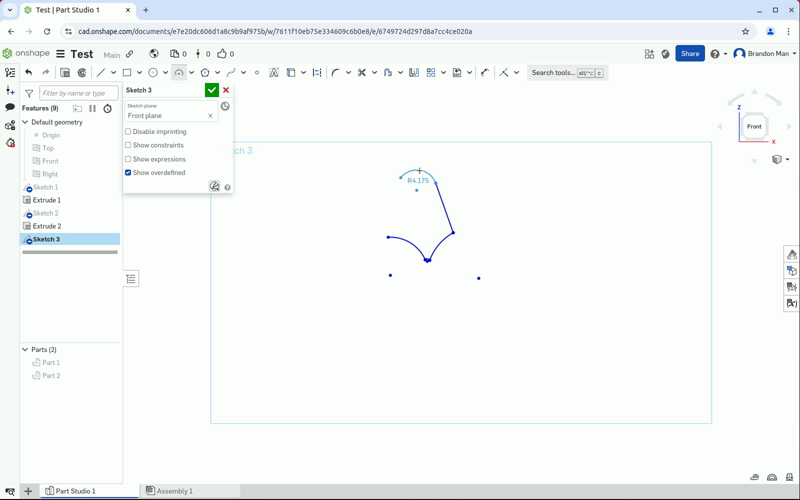
key_up(shift)
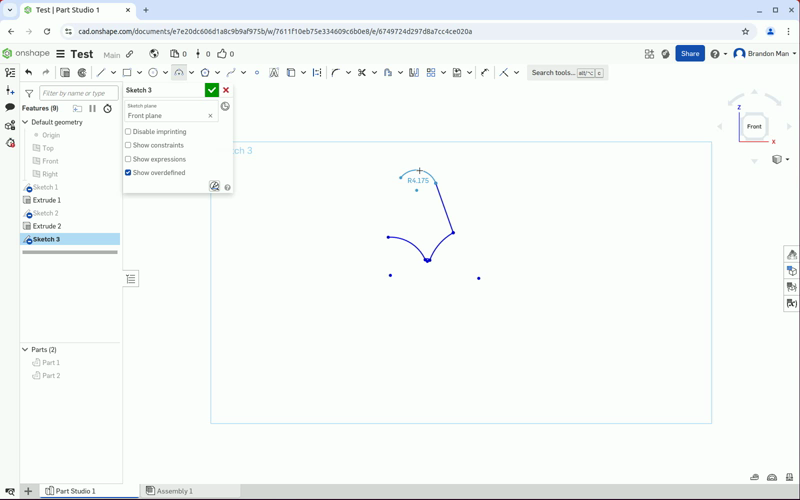
mouse_move(400, 177)
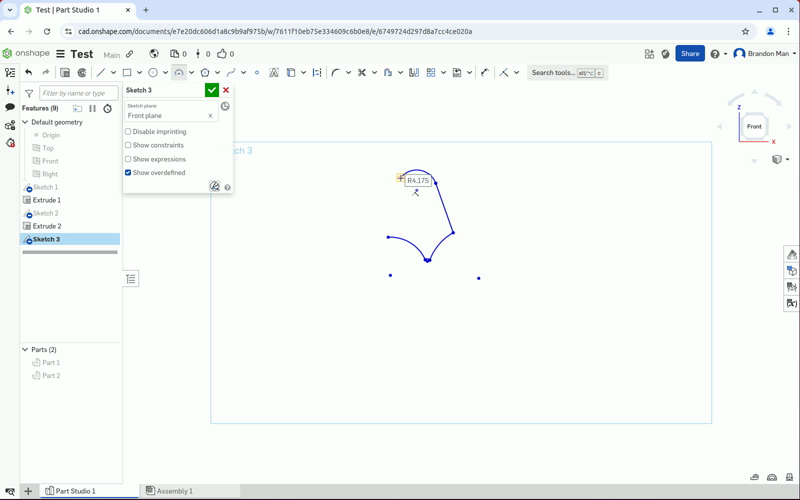
click(400, 177)
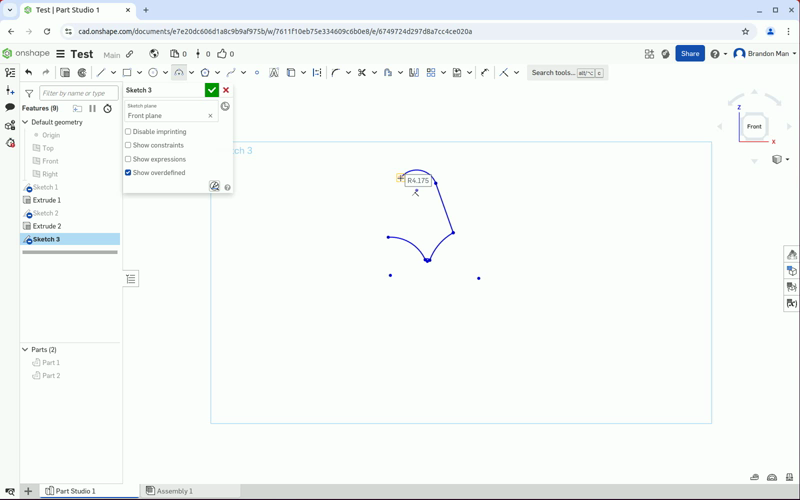
key_down(shift)
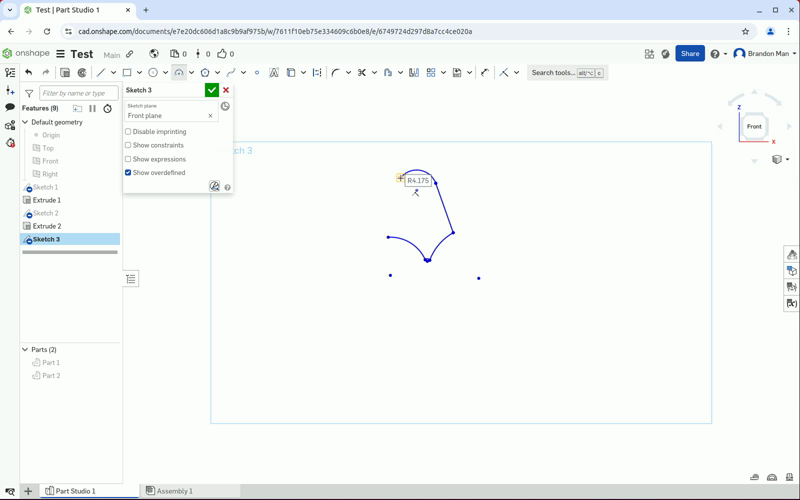
mouse_move(405, 183)
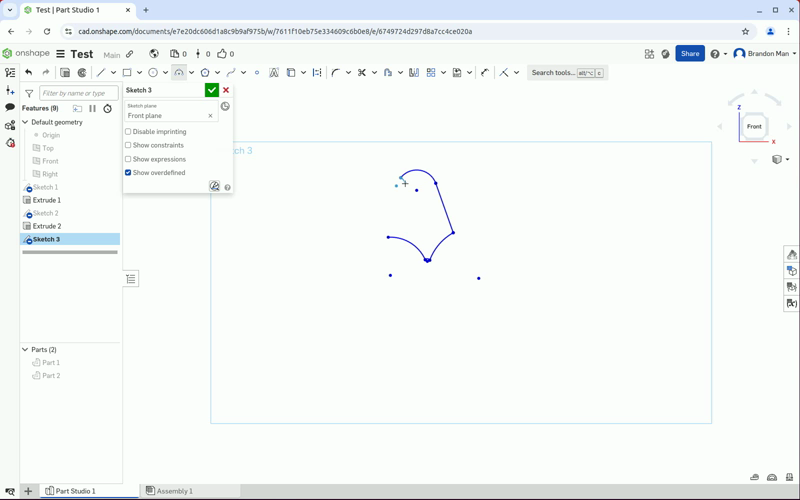
scroll(6)
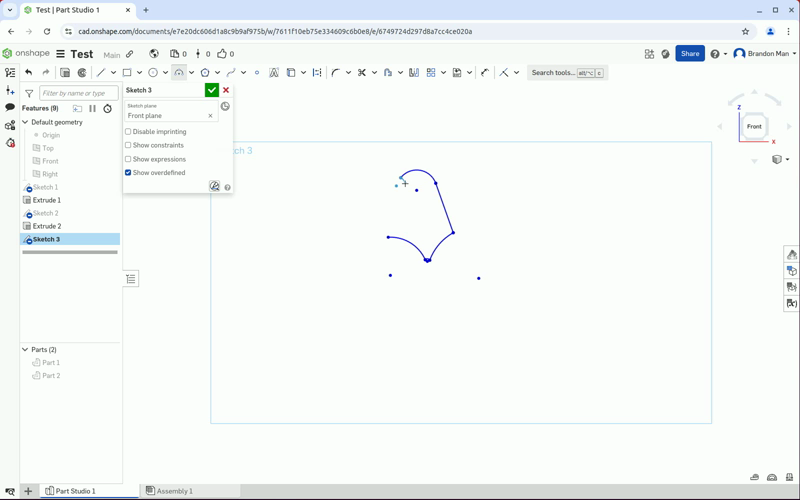
scroll(6)
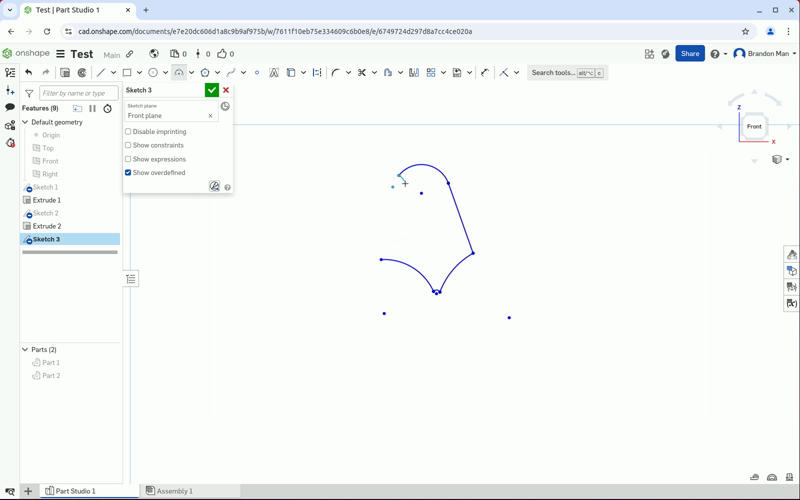
scroll(6)
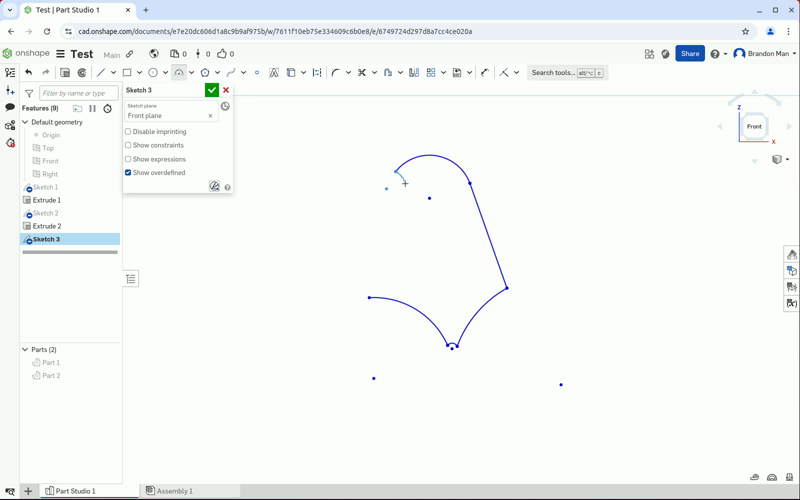
scroll(6)
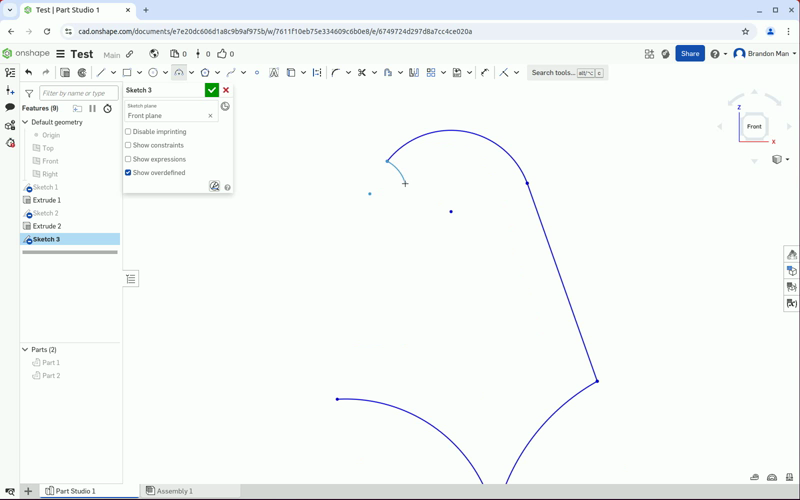
scroll(6)
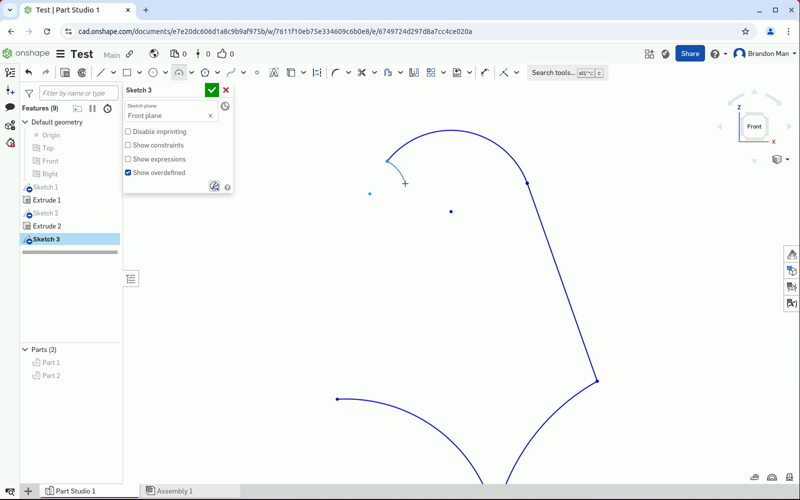
scroll(6)
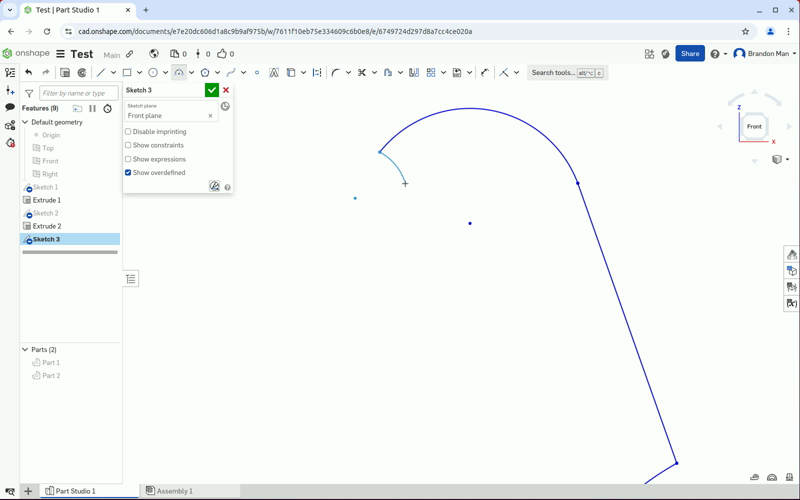
scroll(6)
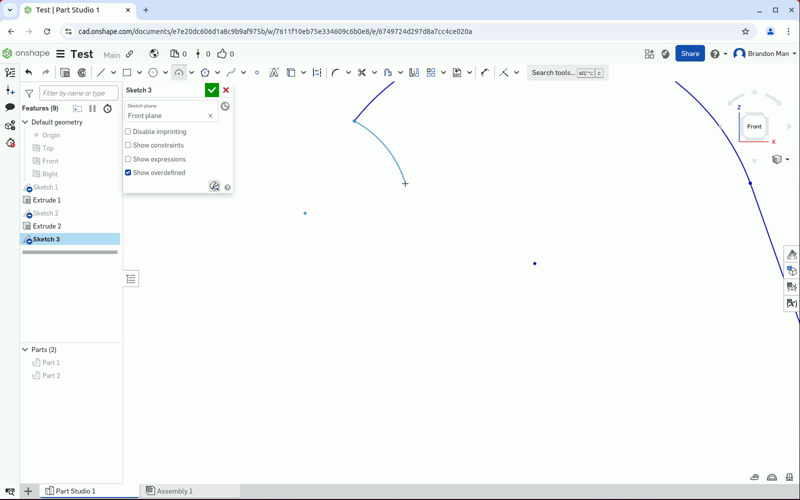
click(405, 183)
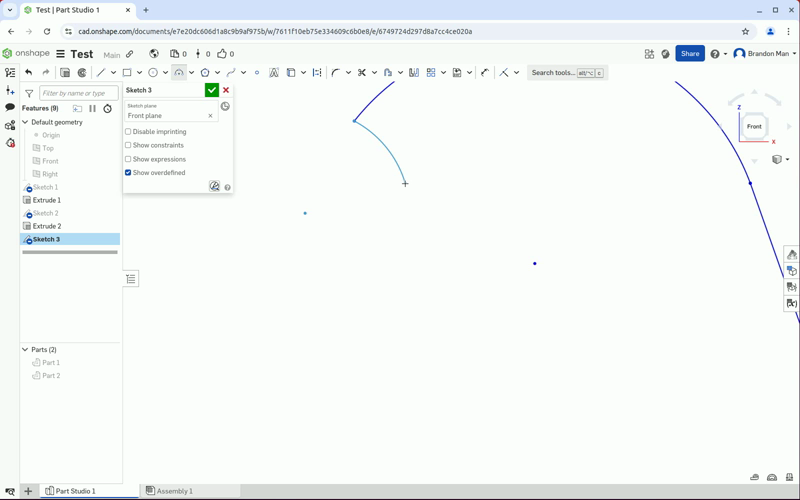
scroll(-6)
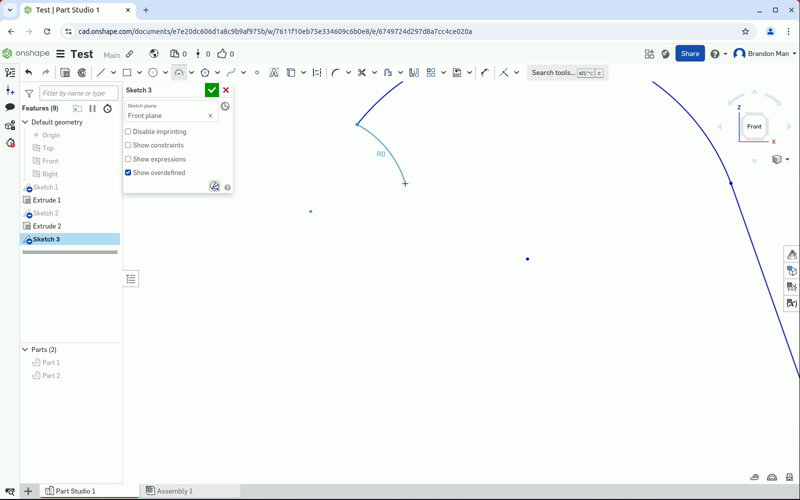
scroll(-6)
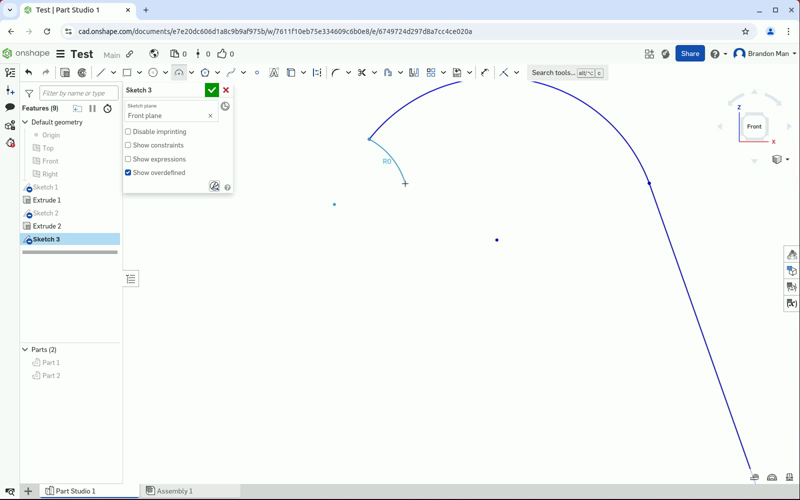
scroll(-6)
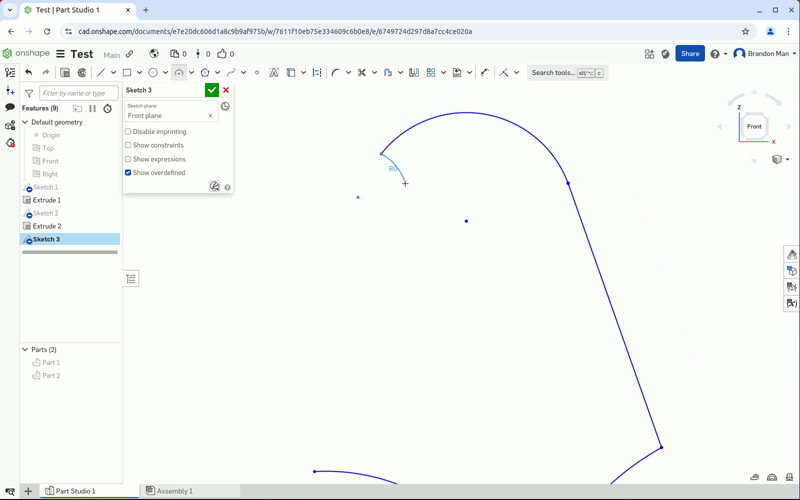
scroll(-6)
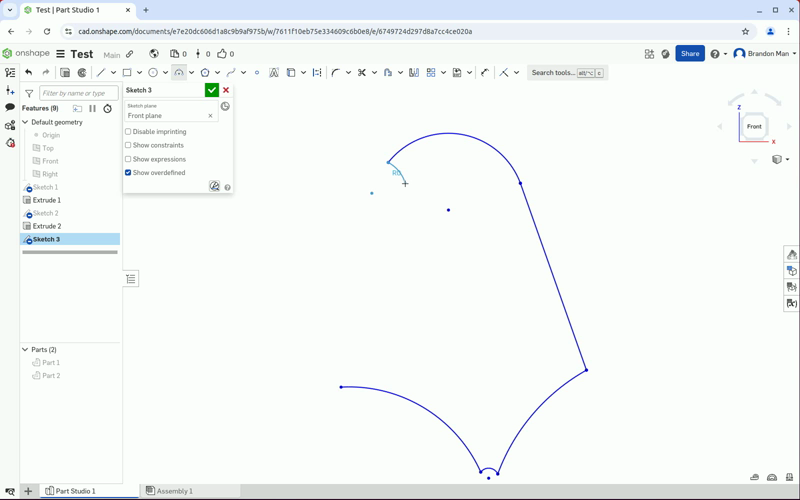
scroll(-6)
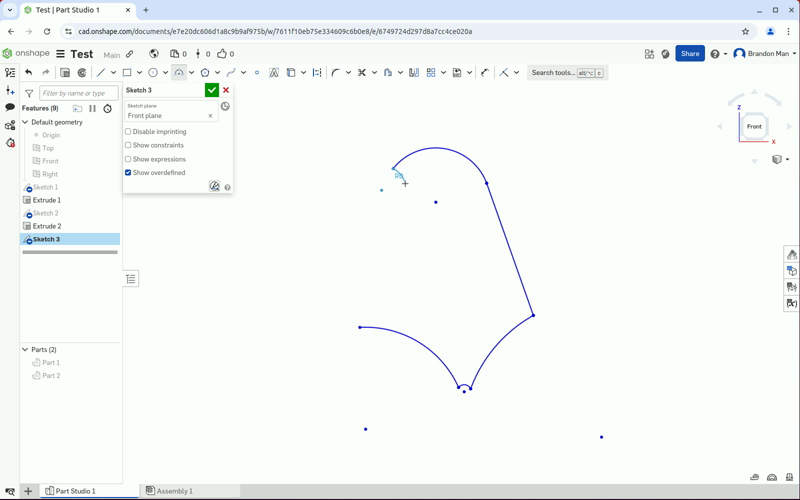
scroll(-6)
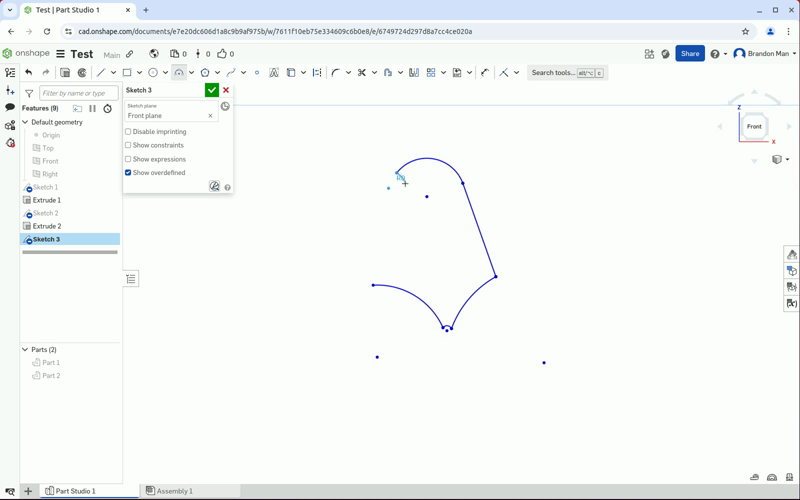
scroll(-6)
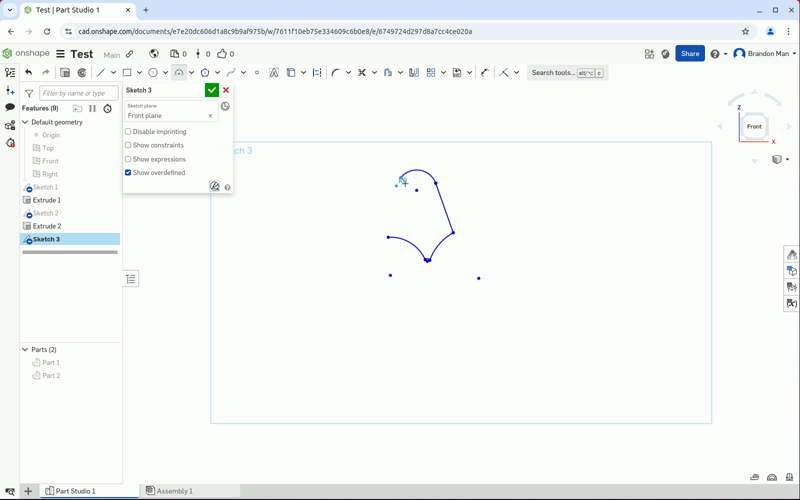
mouse_move(397, 184)
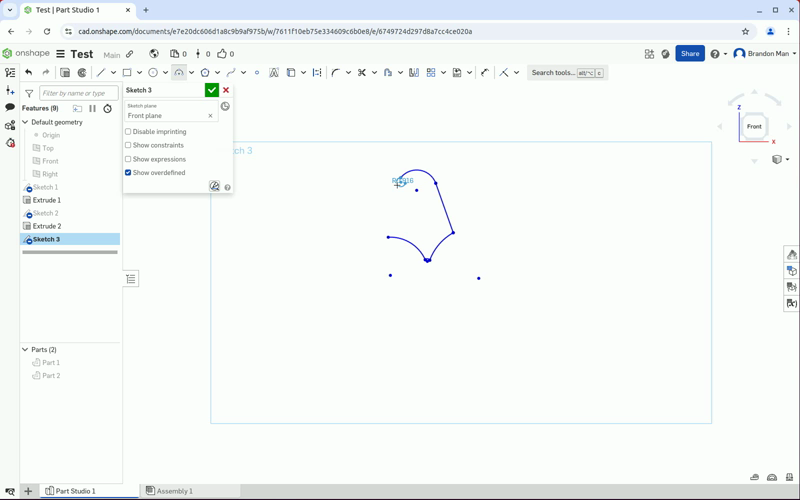
scroll(6)
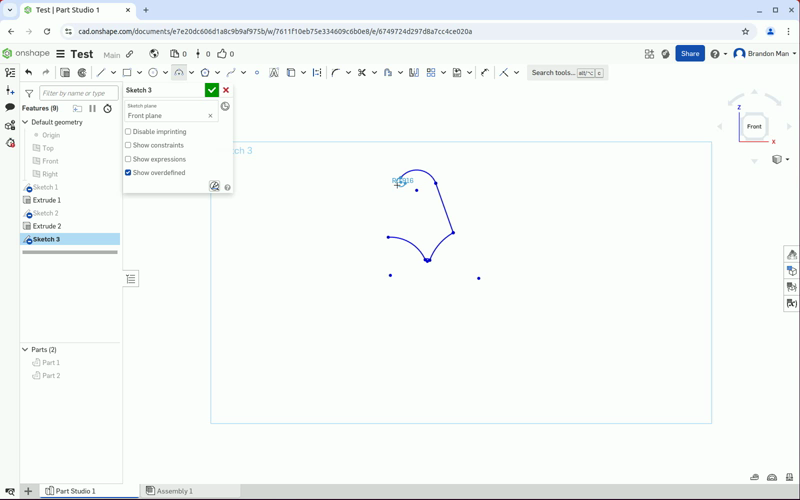
scroll(6)
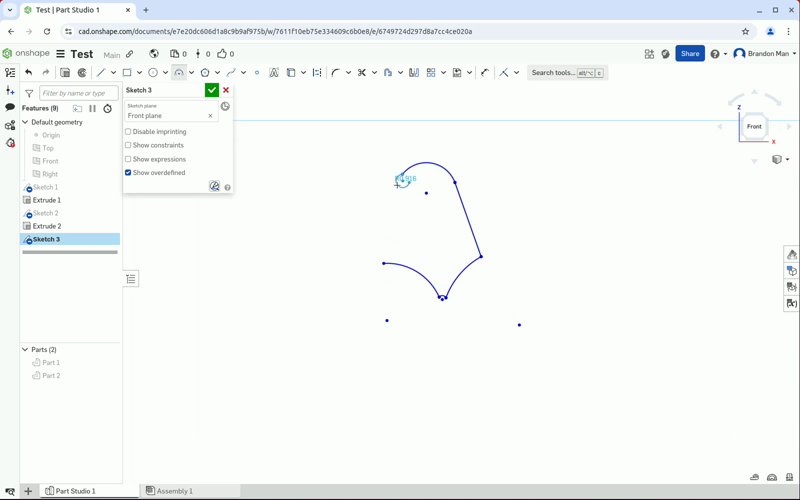
scroll(6)
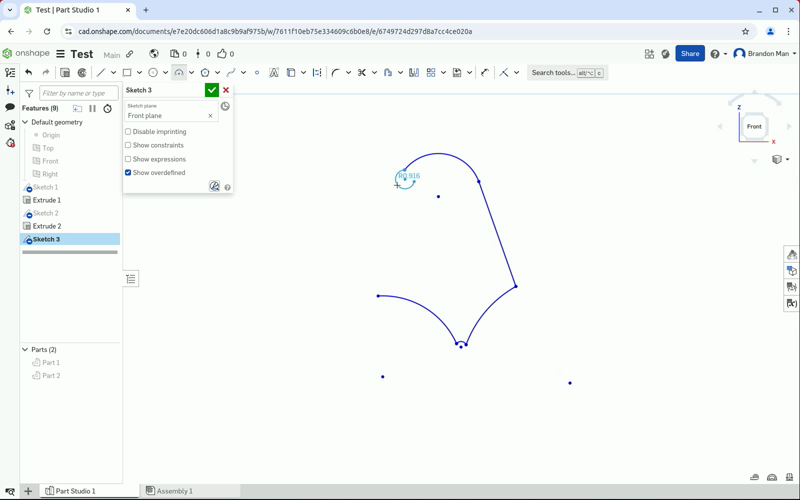
scroll(6)
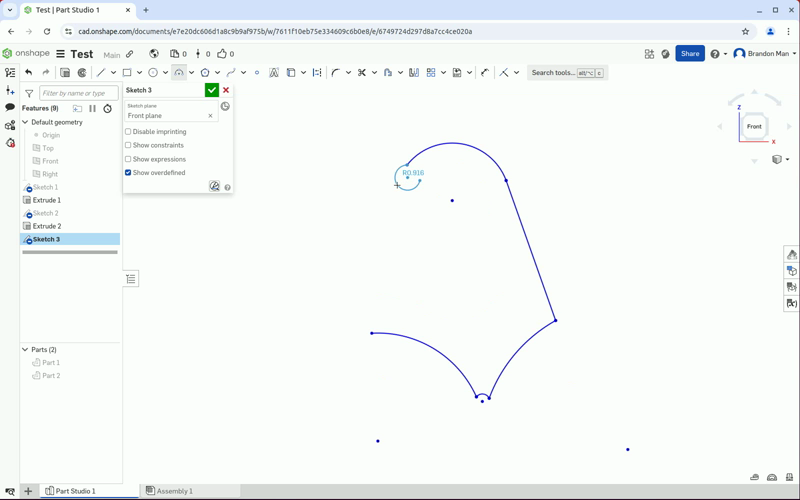
scroll(6)
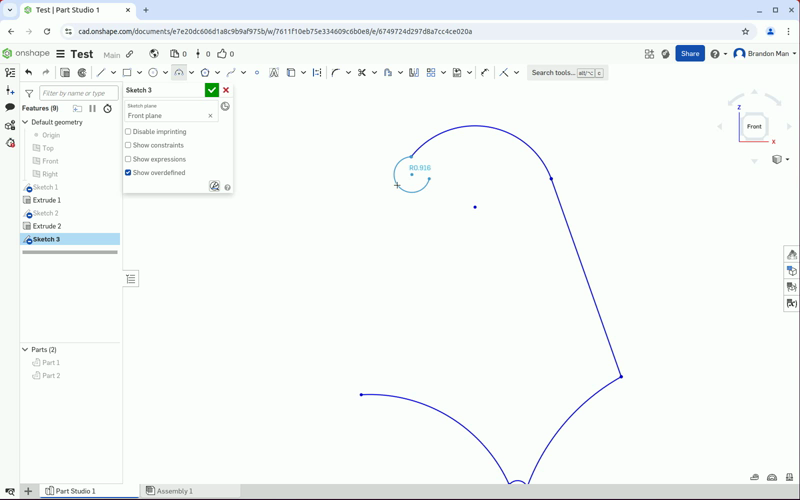
scroll(6)
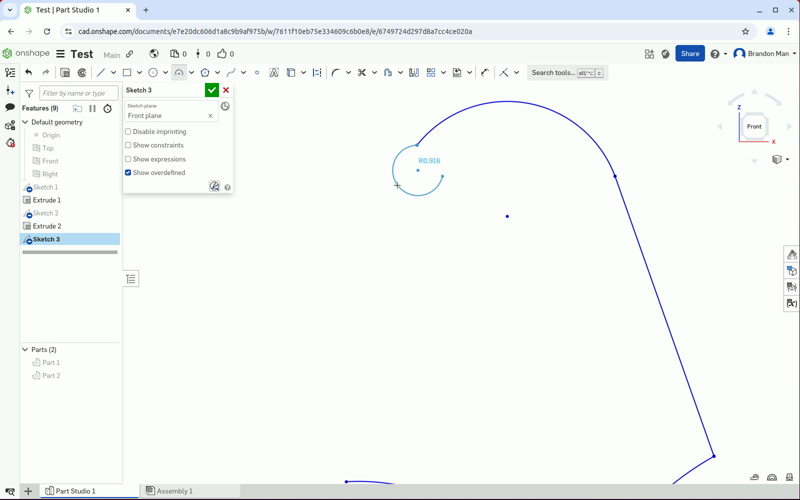
scroll(6)
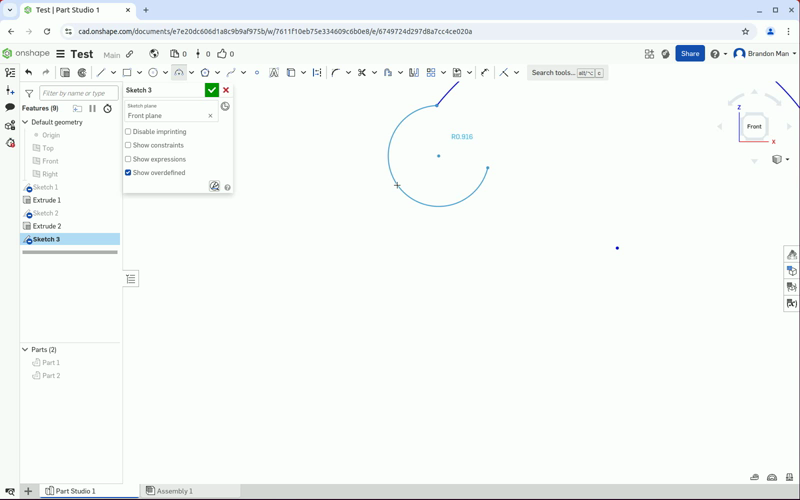
click(397, 184)
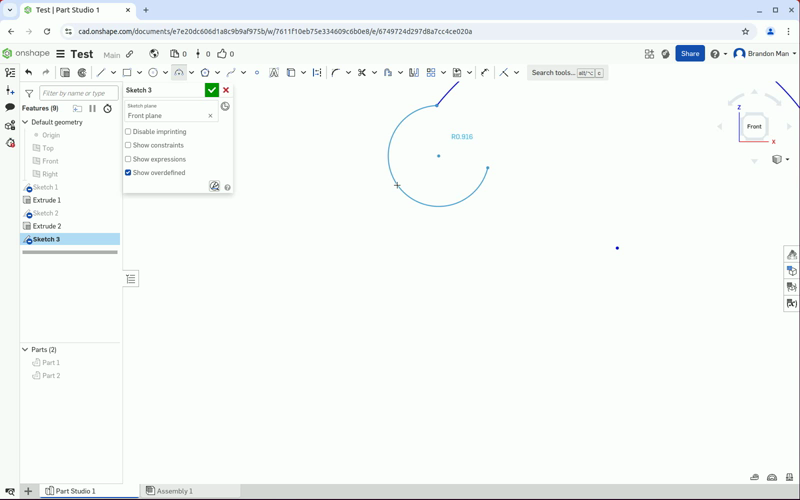
scroll(-6)
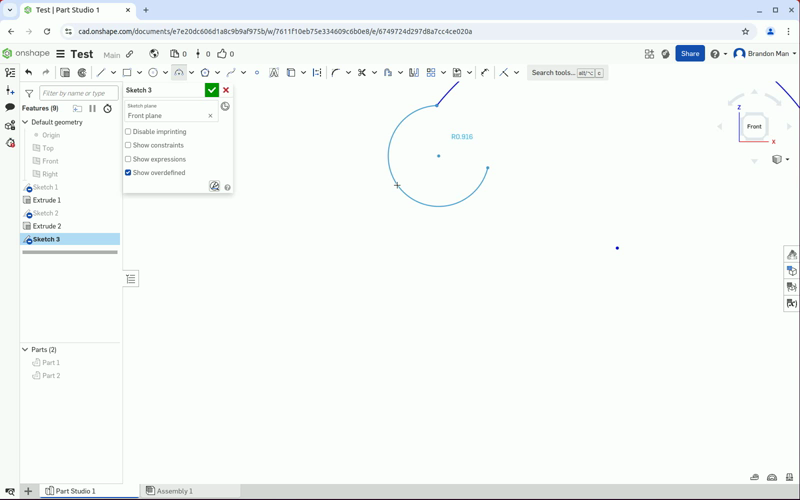
scroll(-6)
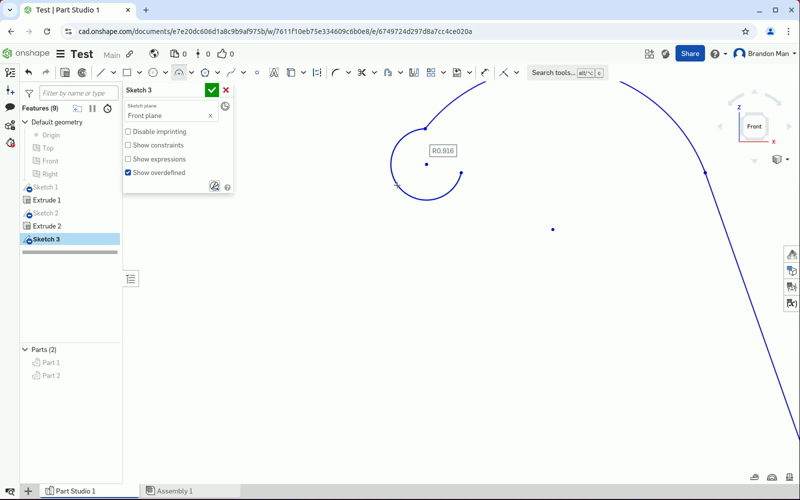
scroll(-6)
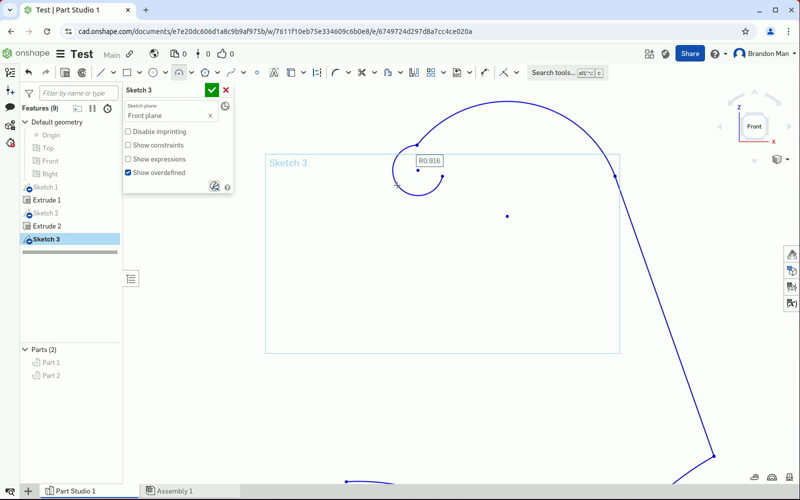
scroll(-6)
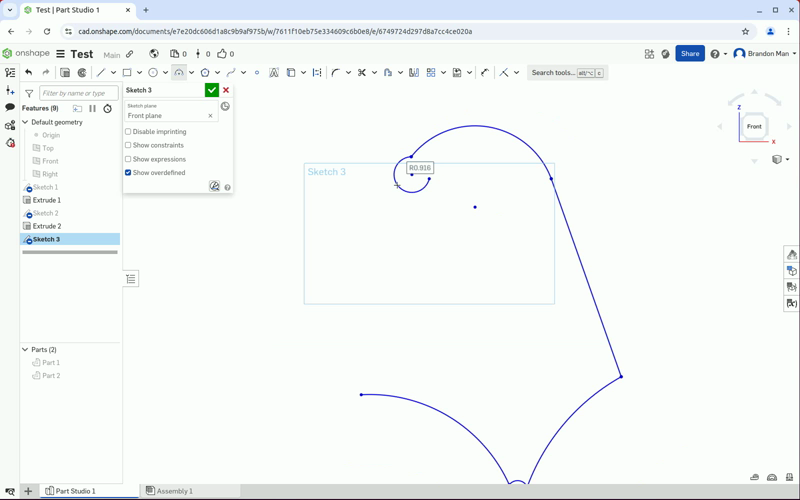
scroll(-6)
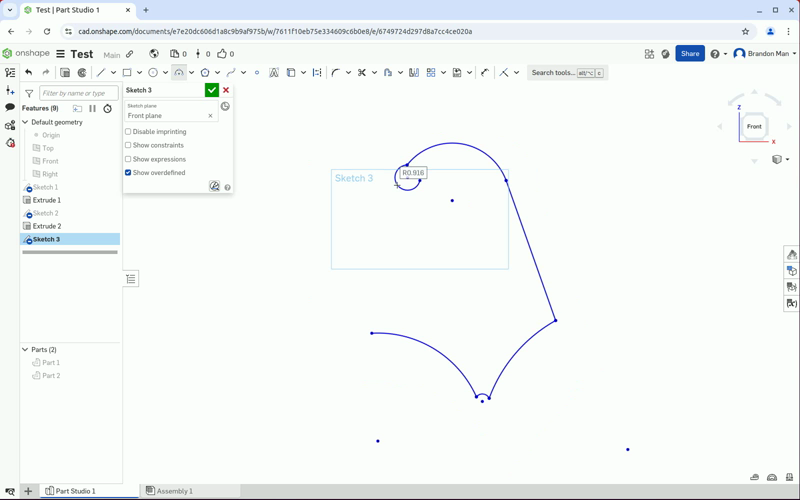
scroll(-6)
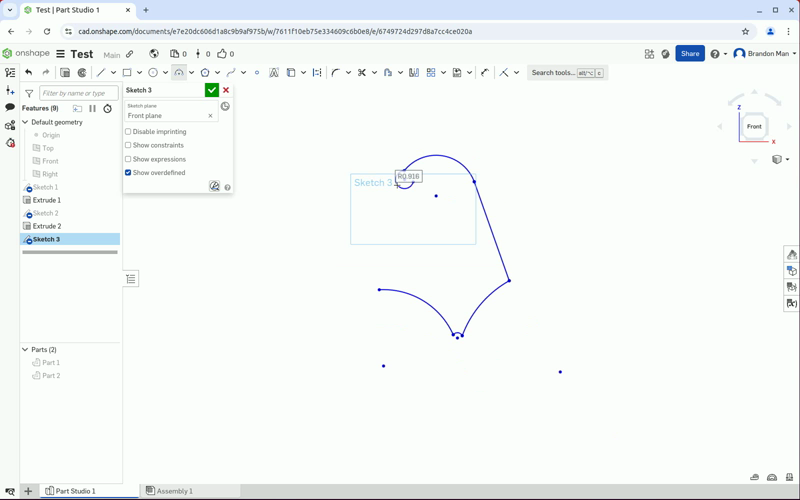
scroll(-6)
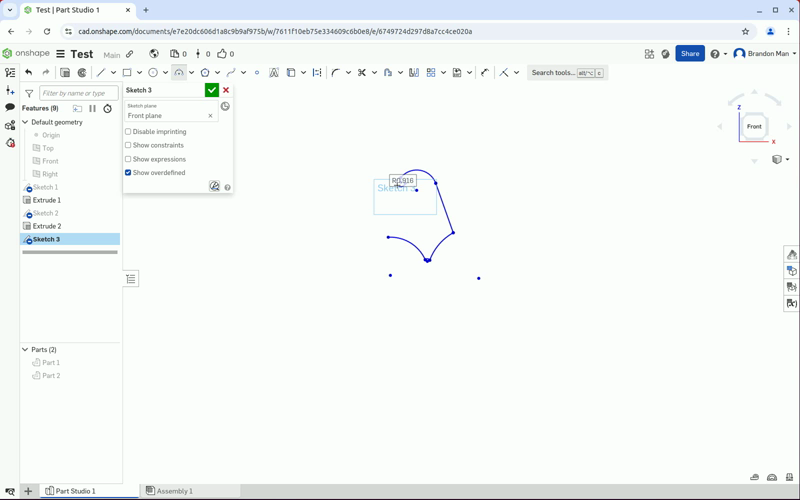
key_up(shift)
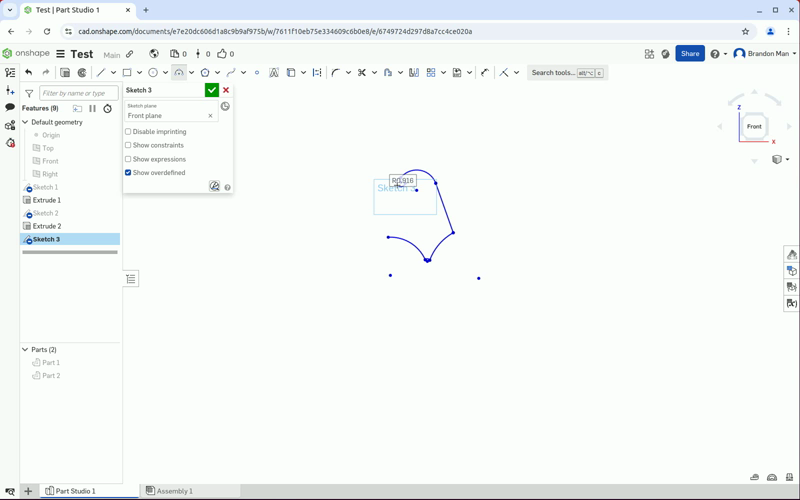
key(esc)
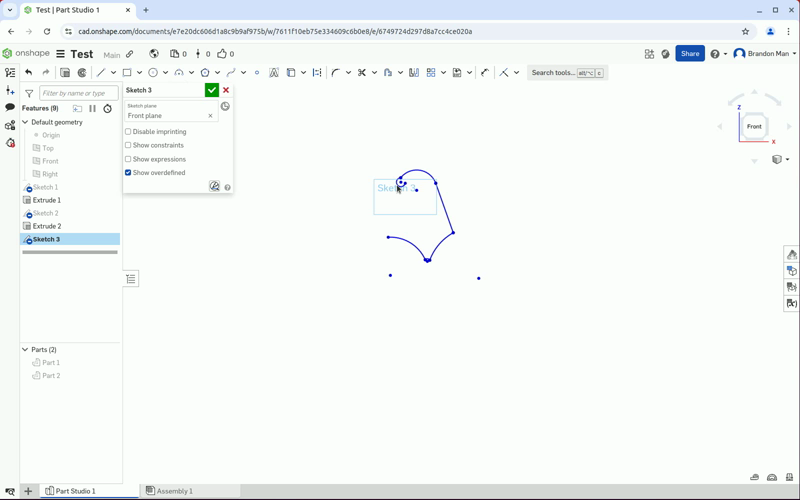
key(l)
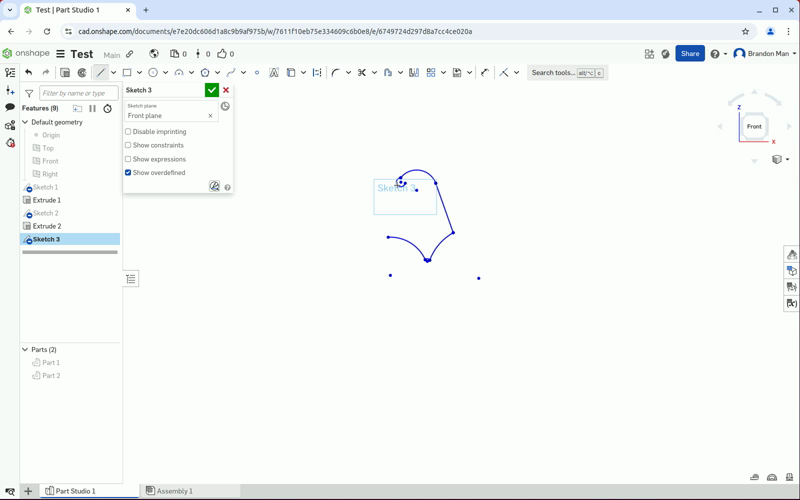
mouse_move(405, 183)
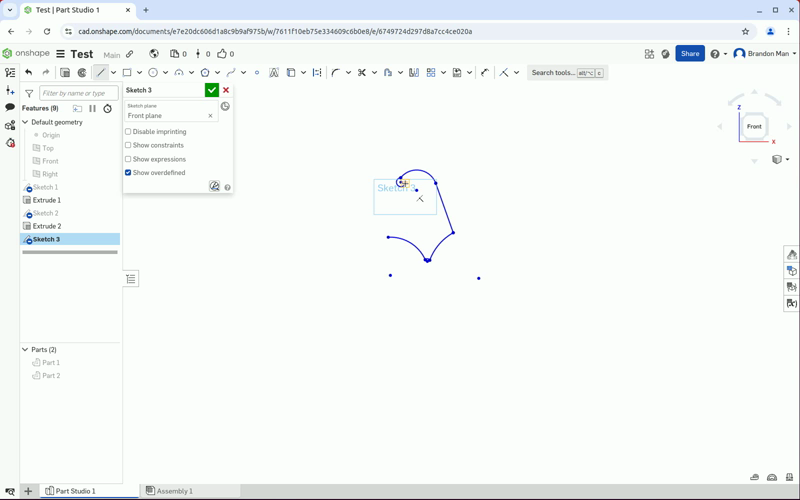
scroll(6)
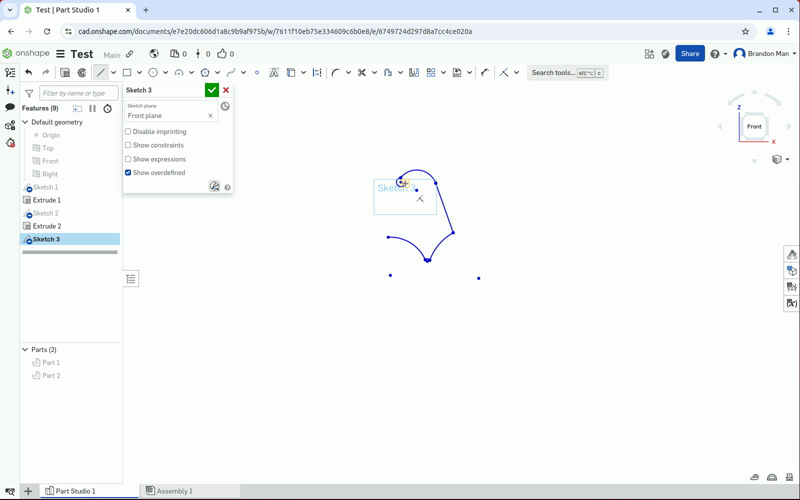
scroll(6)
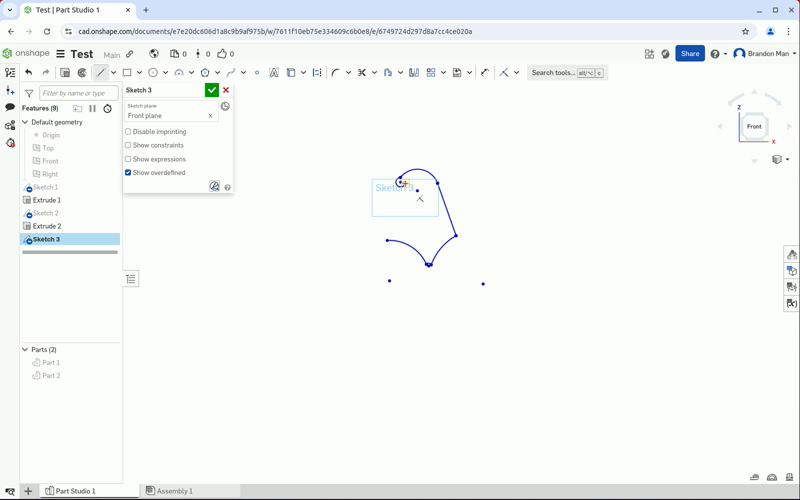
scroll(6)
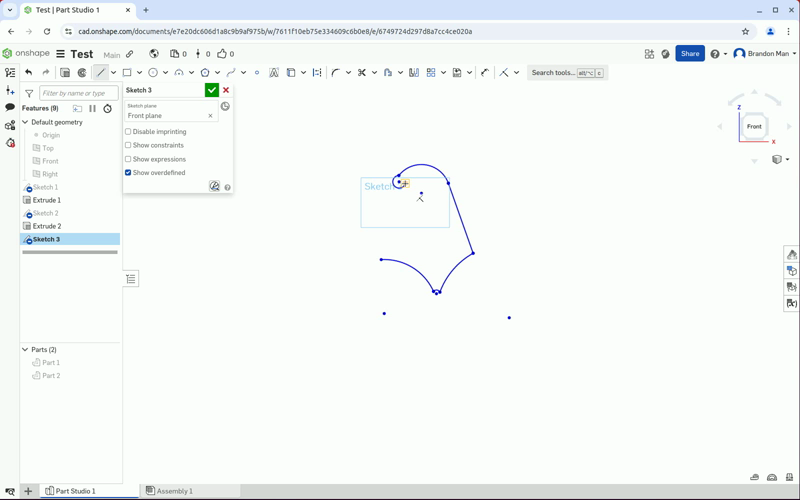
scroll(6)
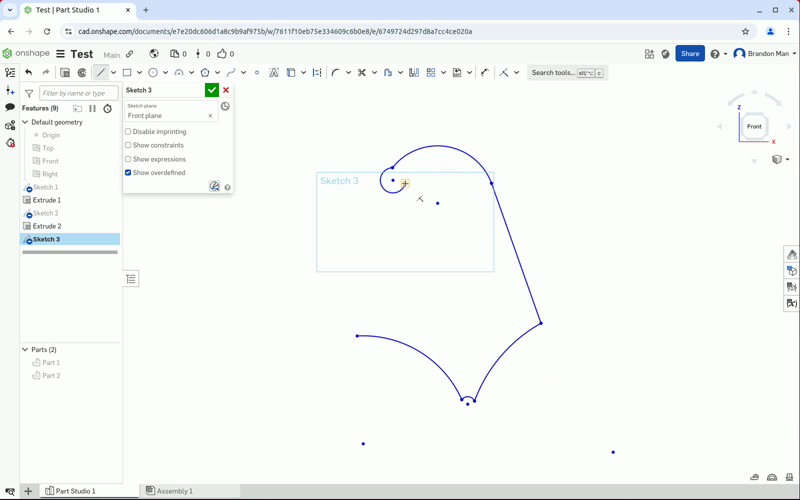
scroll(6)
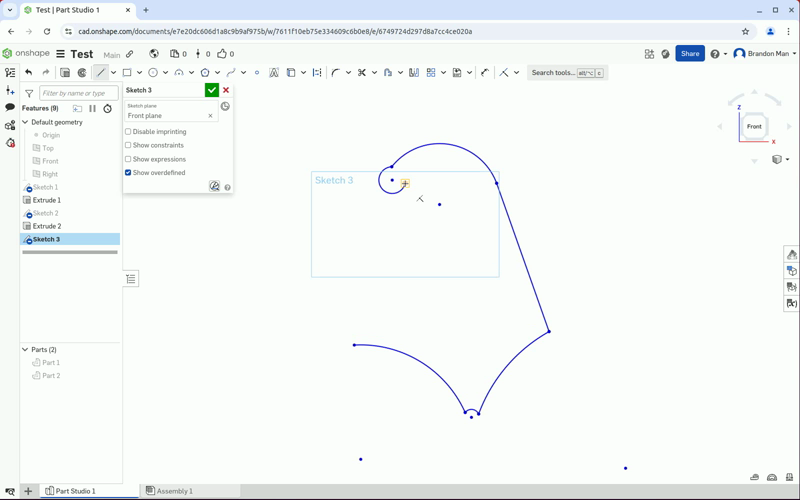
scroll(6)
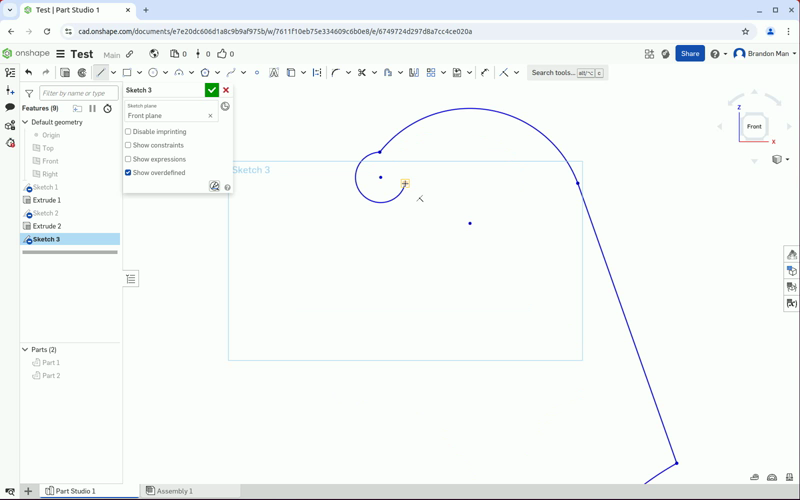
scroll(6)
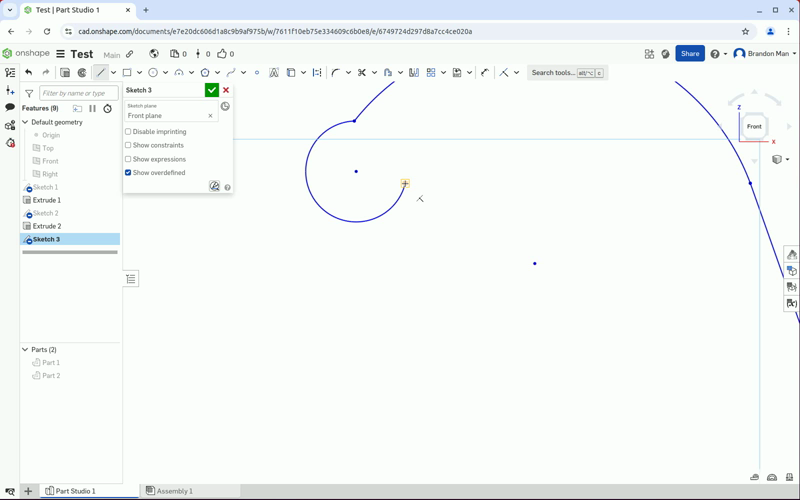
click(405, 183)
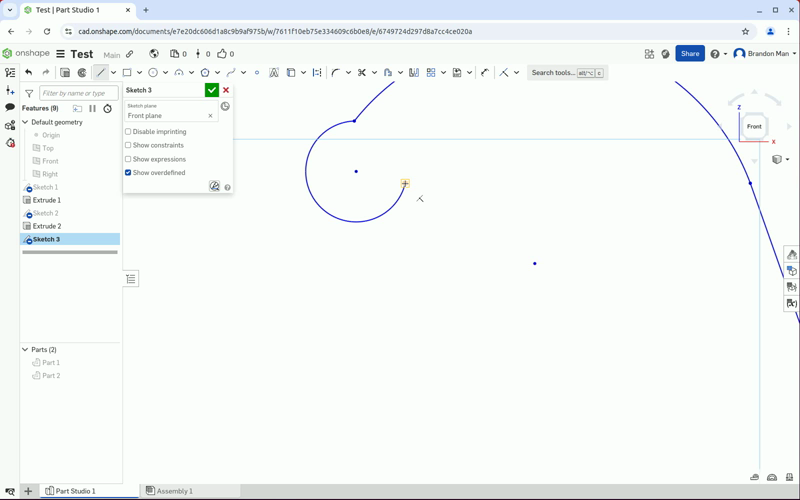
scroll(-6)
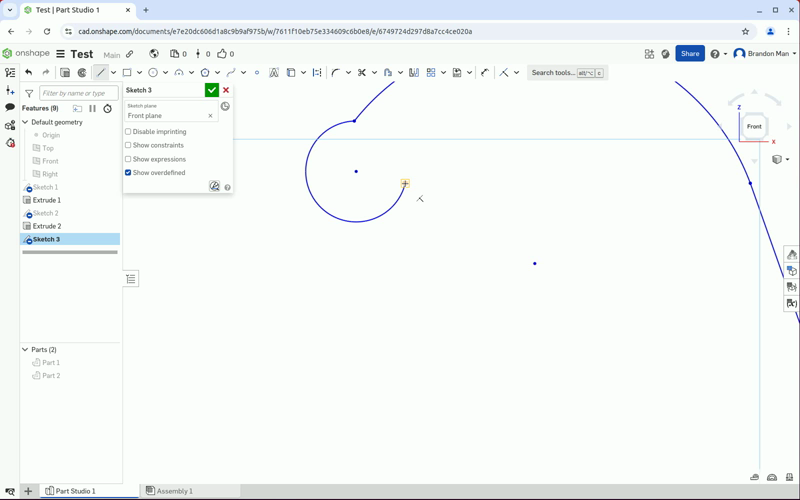
scroll(-6)
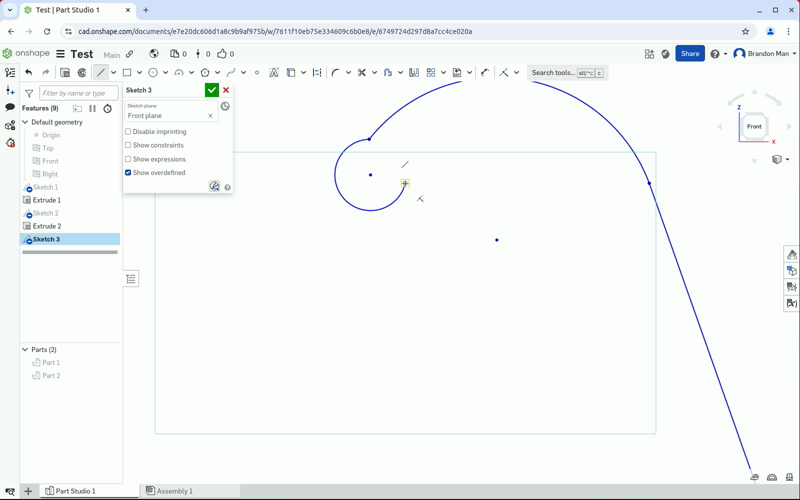
scroll(-6)
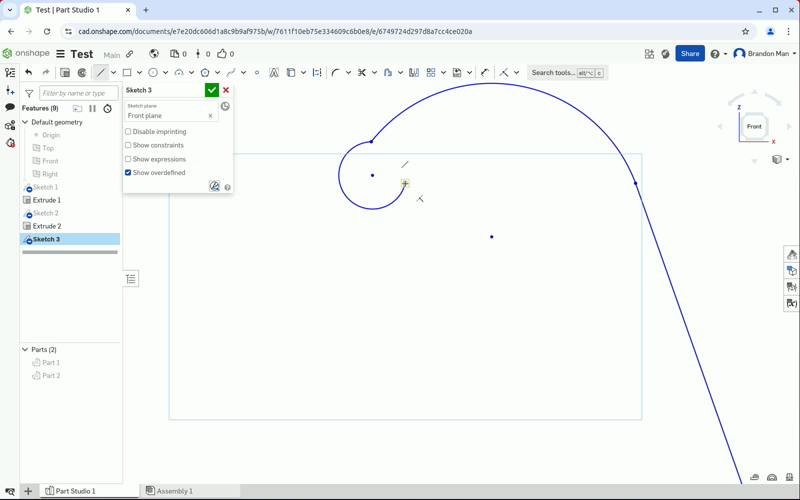
scroll(-6)
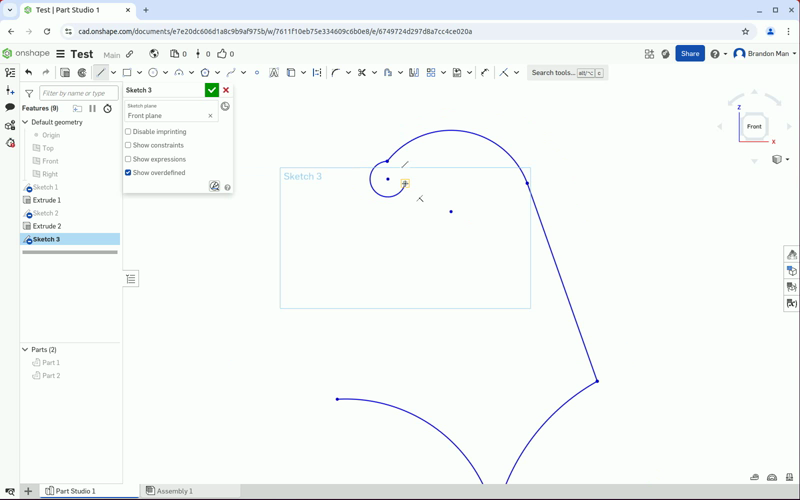
scroll(-6)
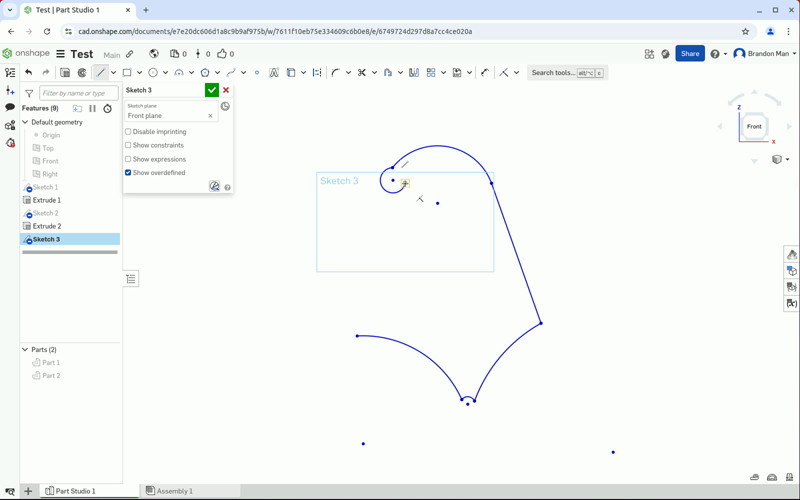
scroll(-6)
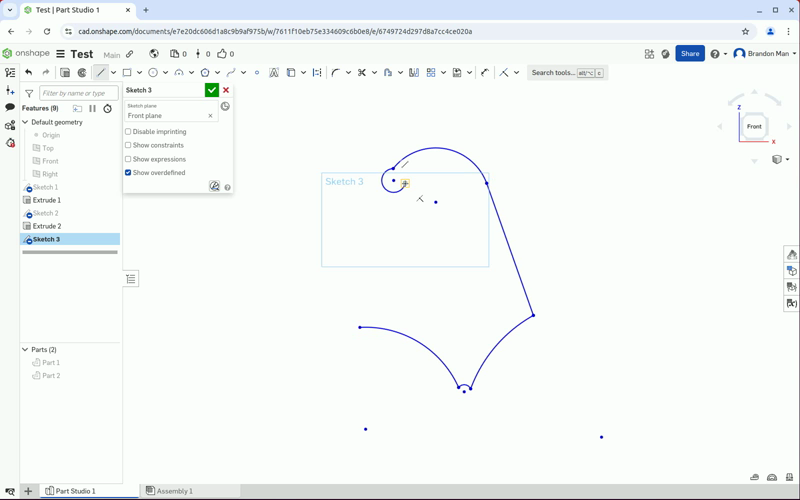
scroll(-6)
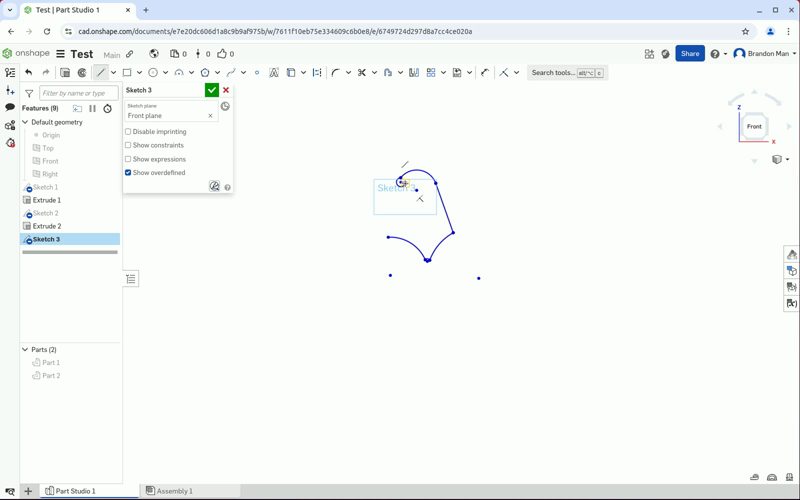
mouse_move(435, 183)
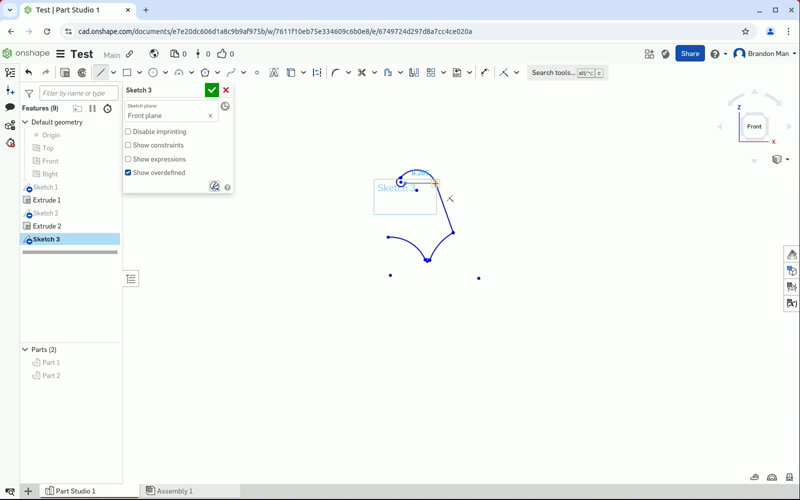
key_down(shift)
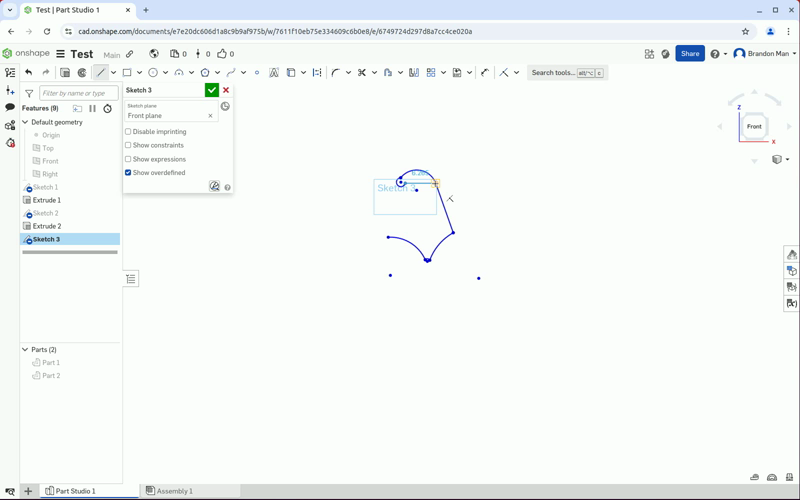
mouse_move(388, 237)
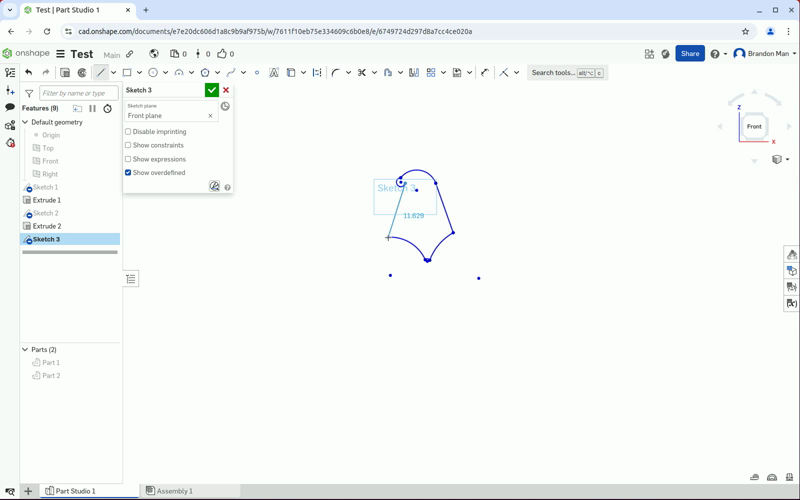
key_up(shift)
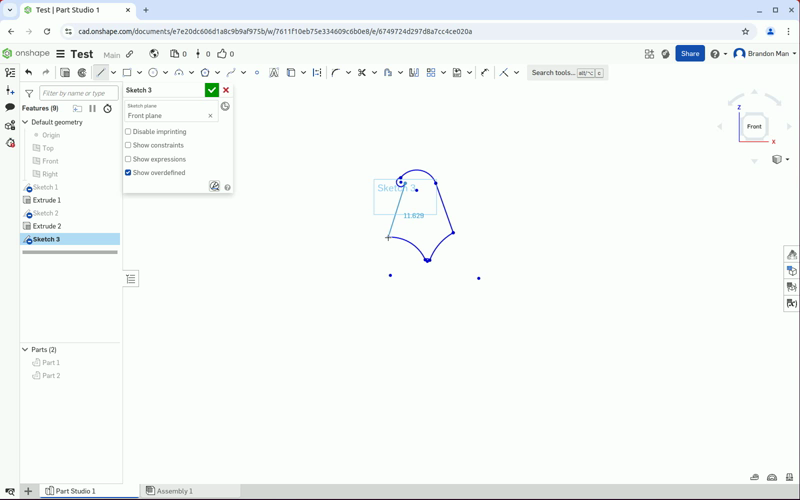
click(388, 237)
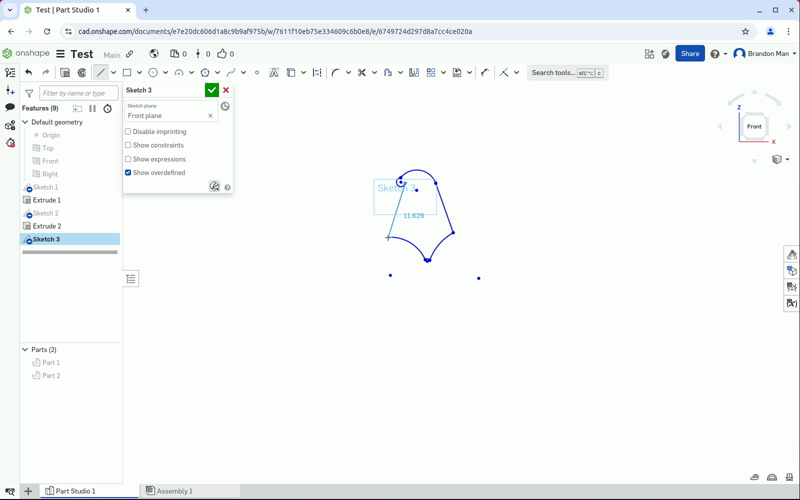
key(esc)
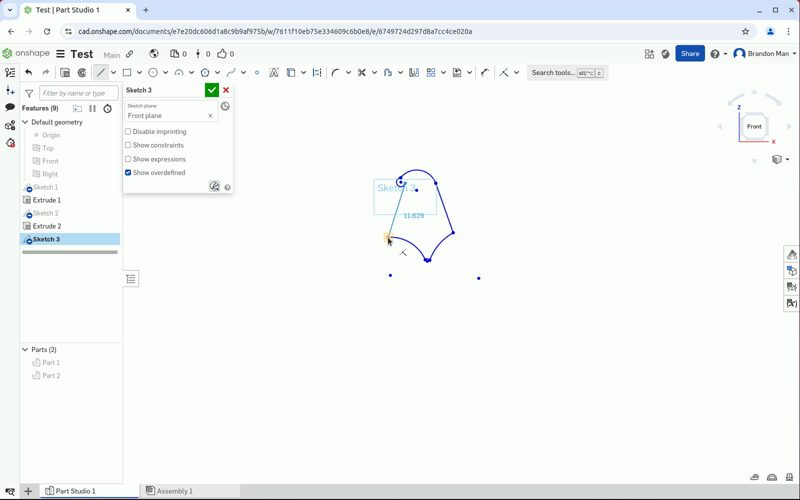
mouse_move(446, 227)
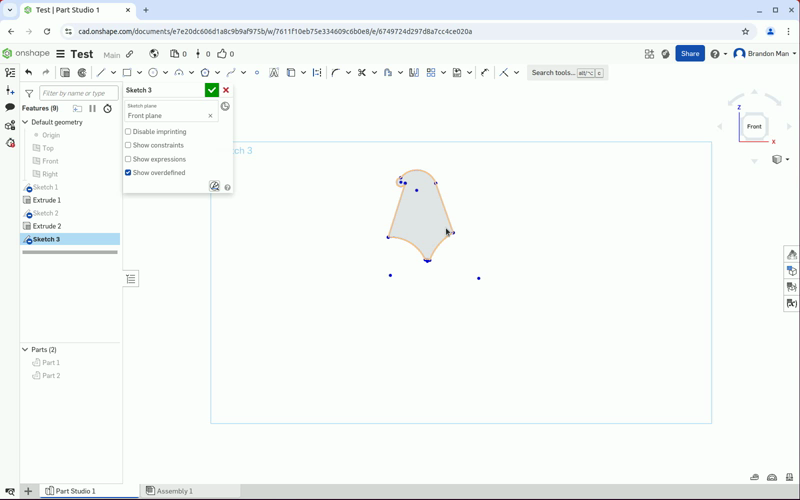
click(446, 227)
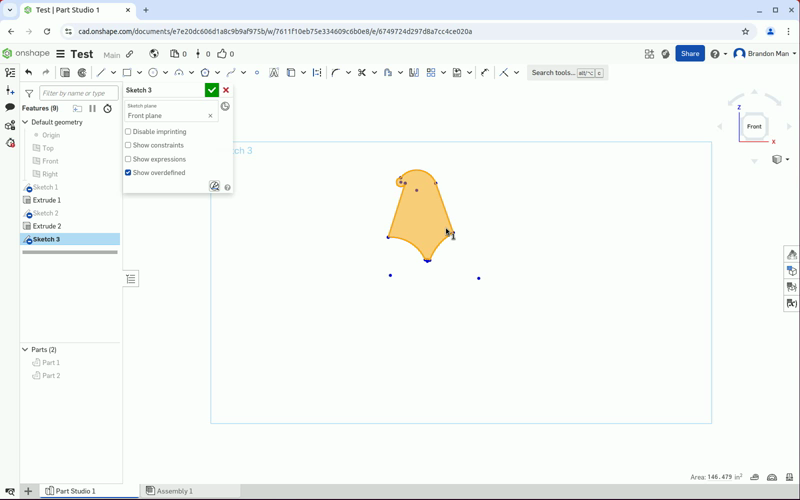
mouse_move(73, 352)
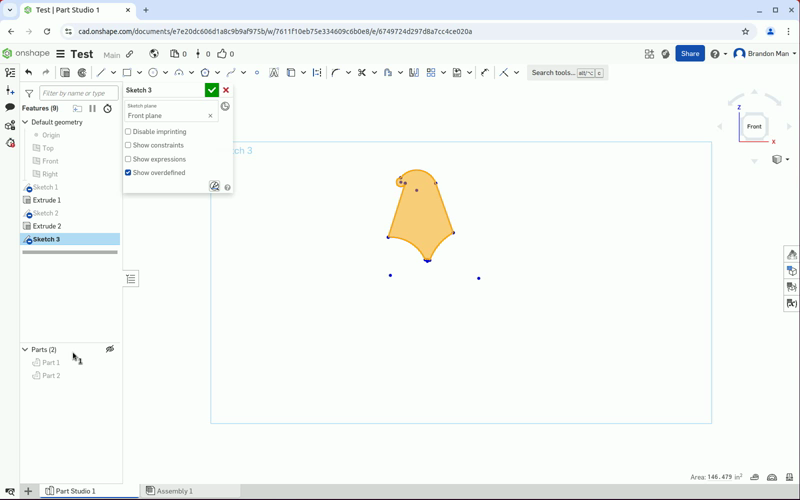
key(shift+y)
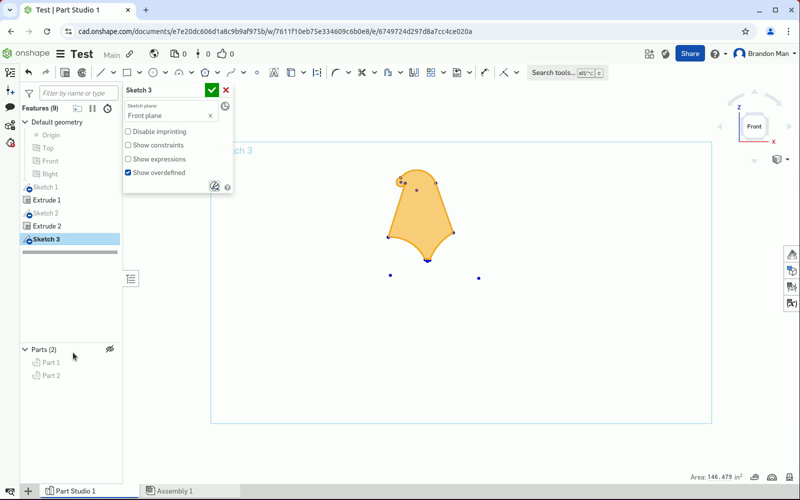
key(shift+e)
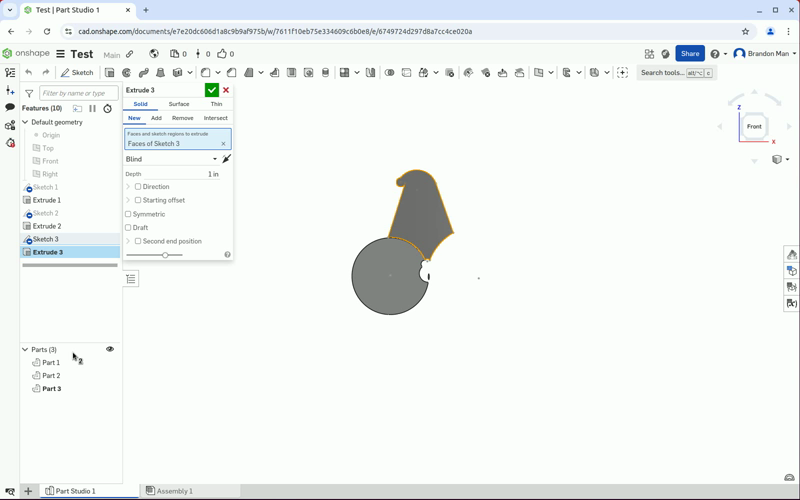
mouse_move(143, 106)
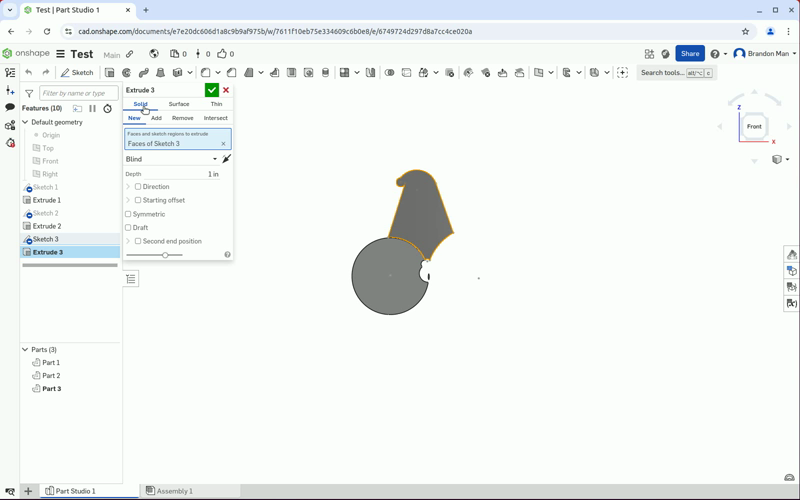
click(143, 106)
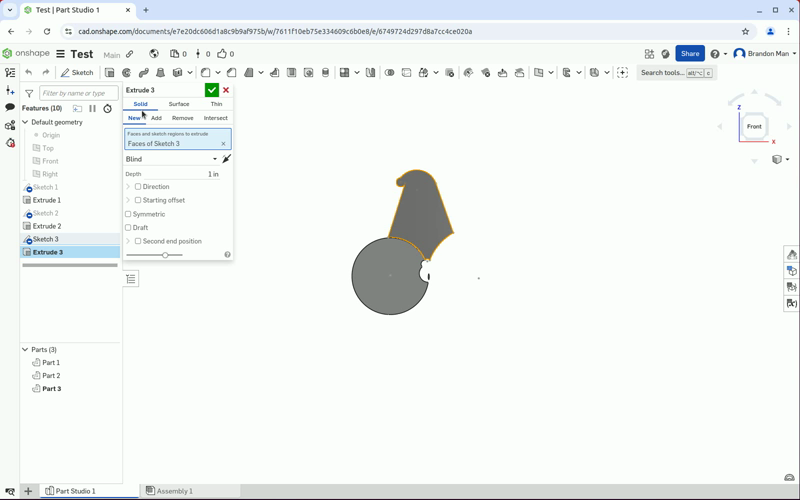
mouse_move(137, 120)
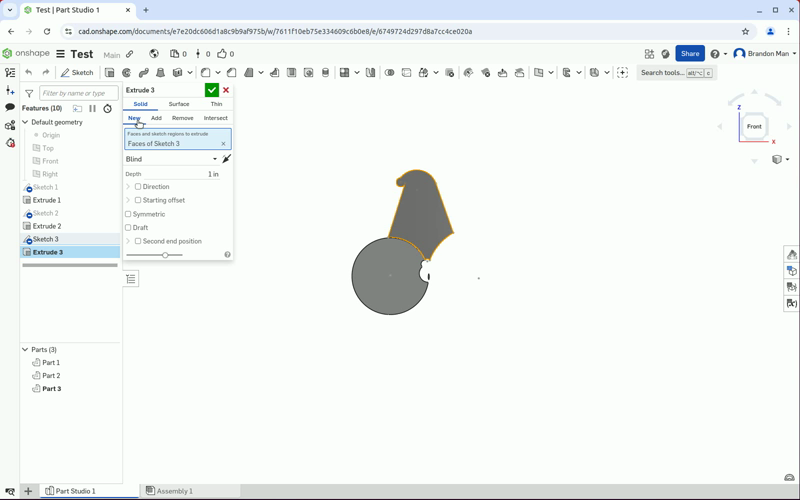
click(137, 120)
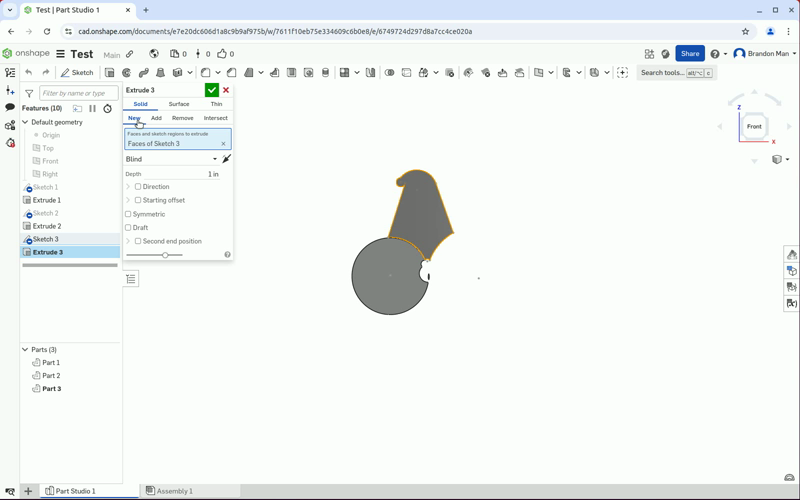
key(tab, 4)
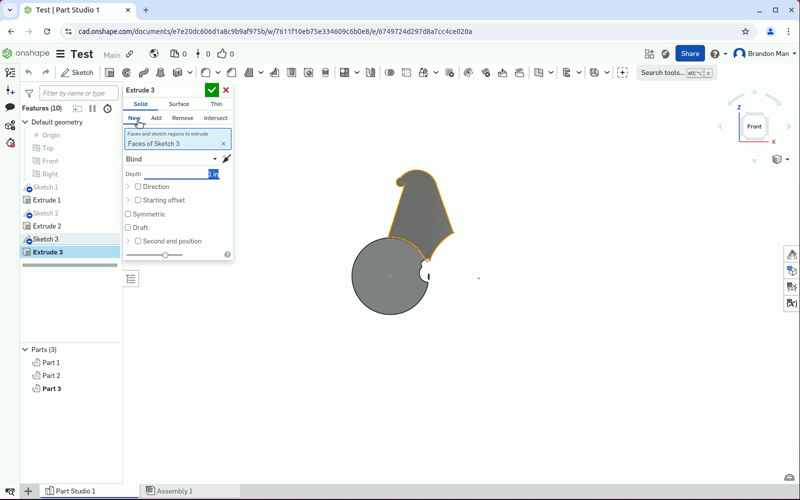
text(7.943)
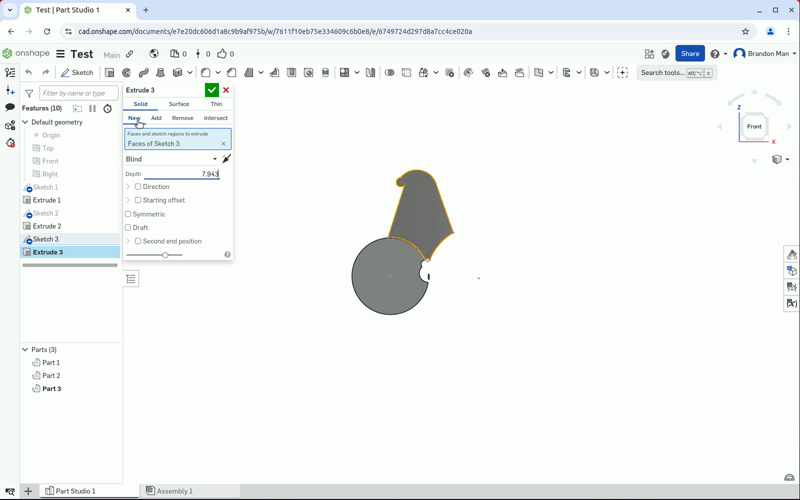
key(enter)
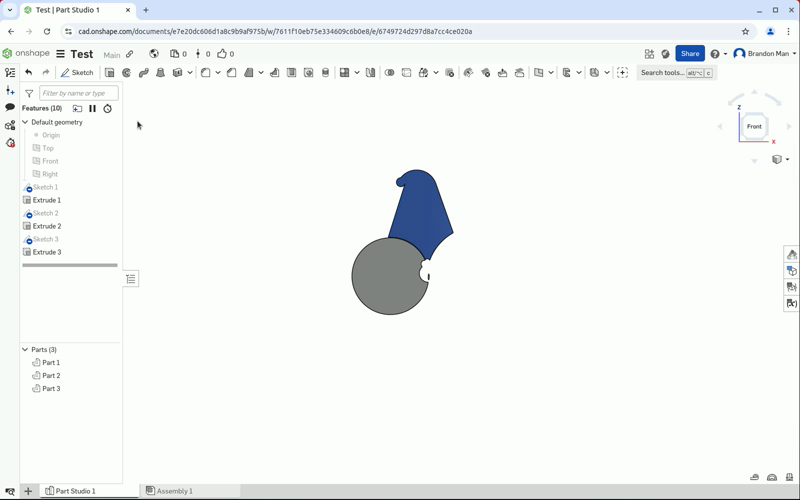
key(shift+h)
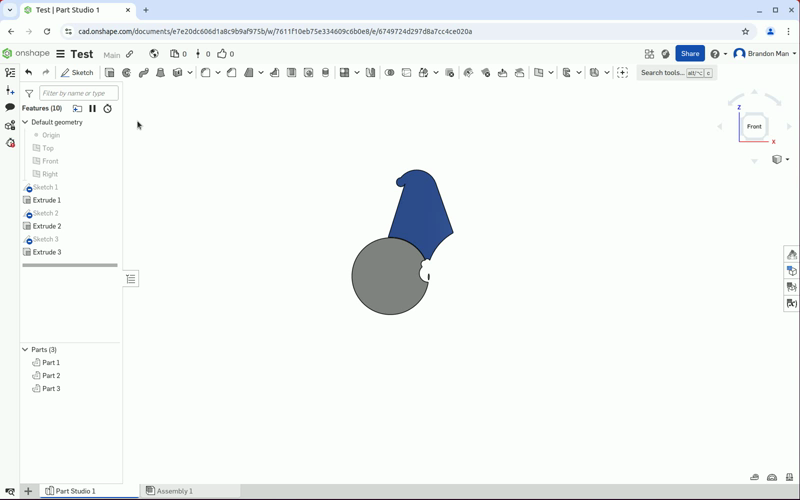
key(shift+h)
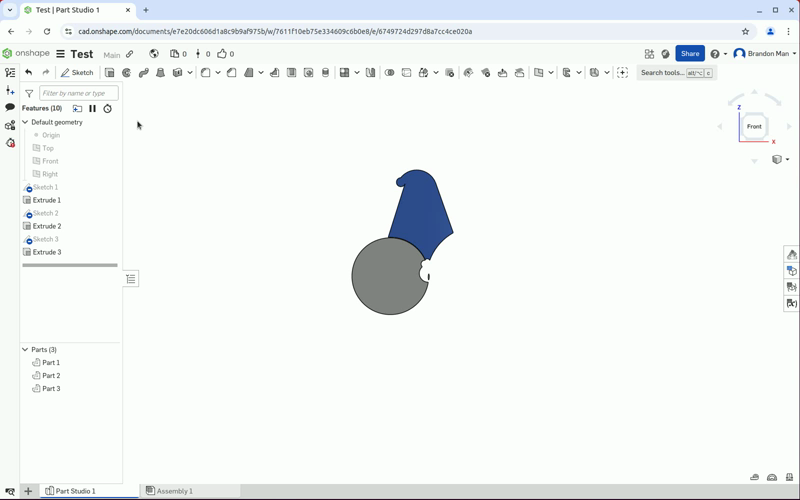
mouse_move(73, 189)
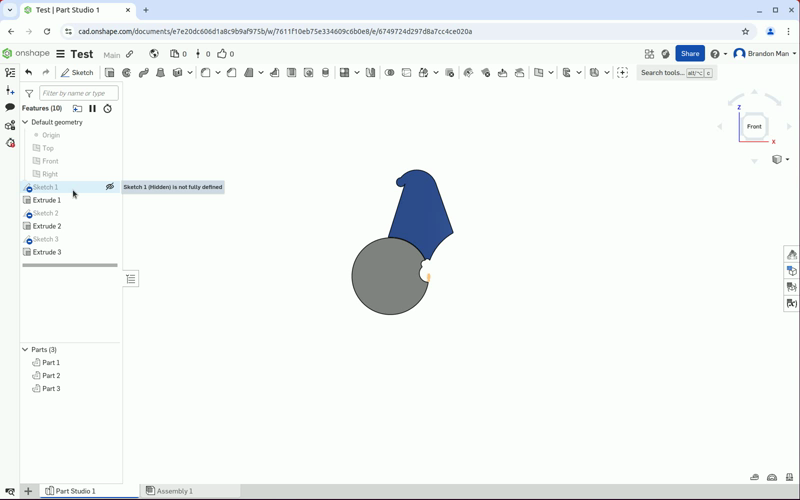
click(73, 189)
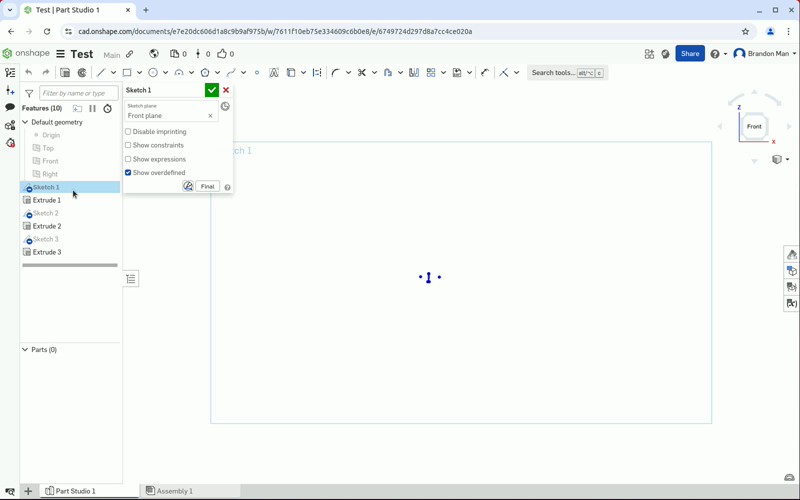
mouse_move(229, 92)
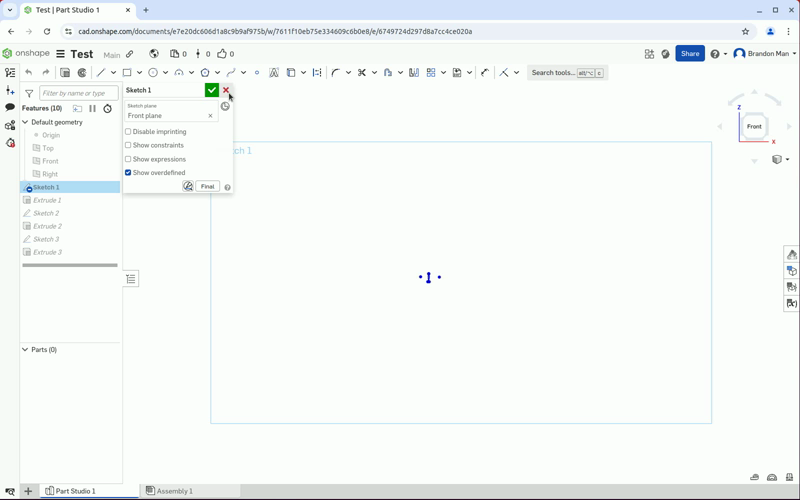
click(229, 92)
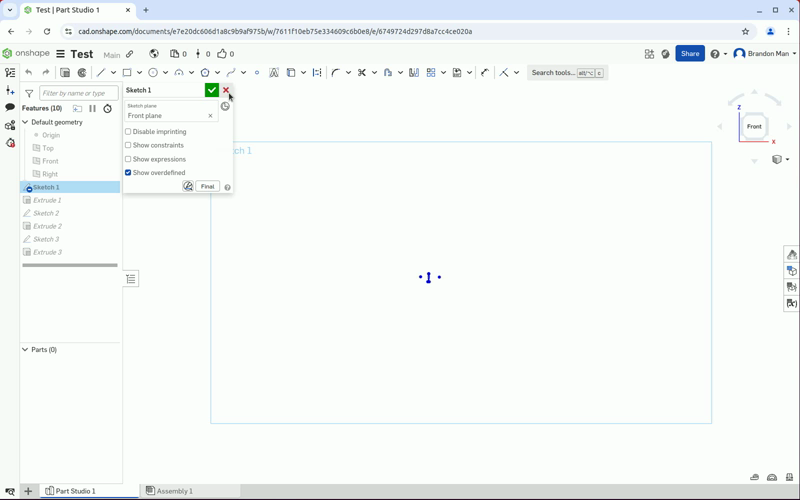
key(shift+s)
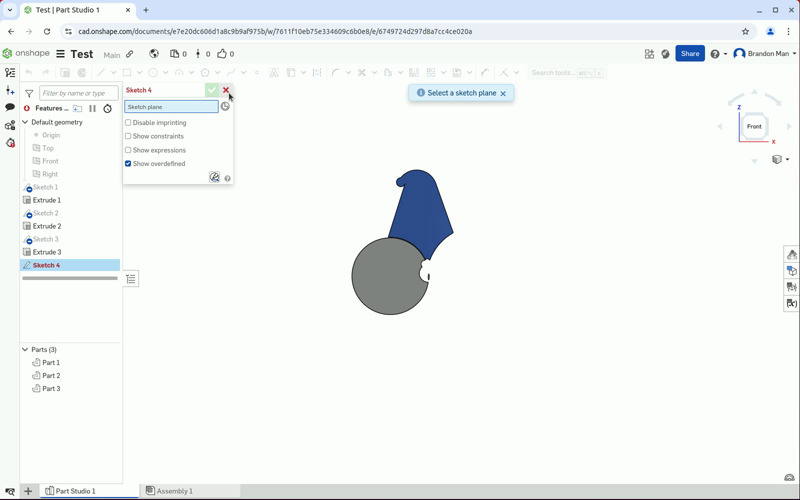
mouse_move(73, 163)
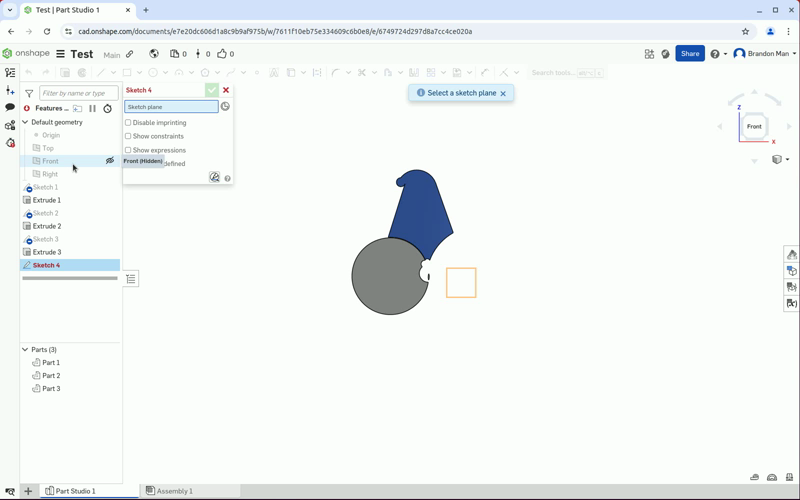
click(73, 163)
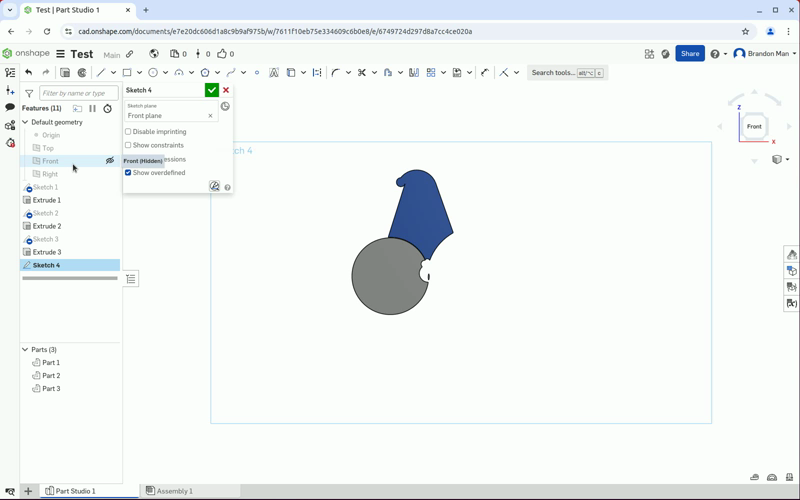
mouse_move(73, 352)
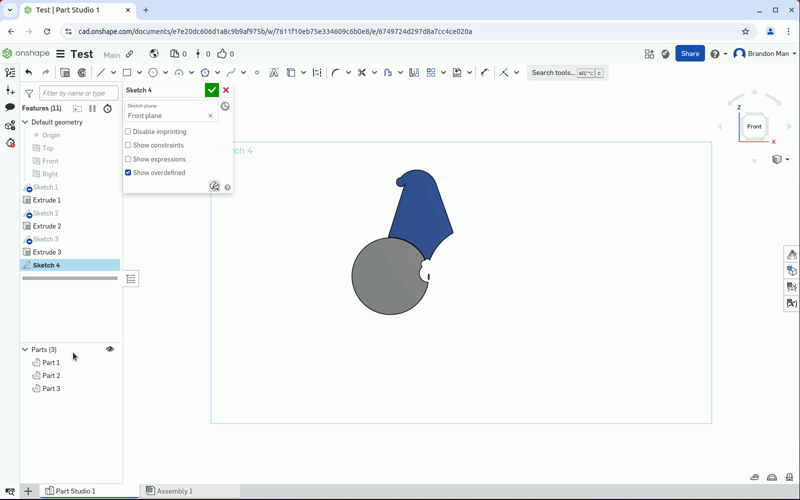
key(y)
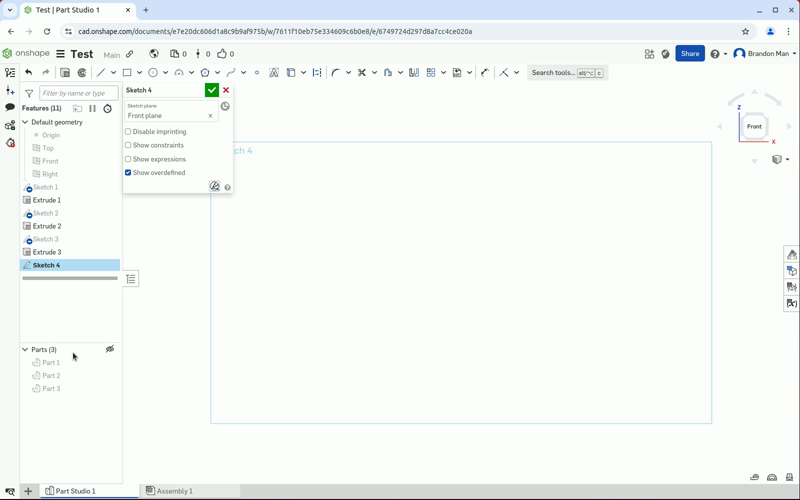
key(a)
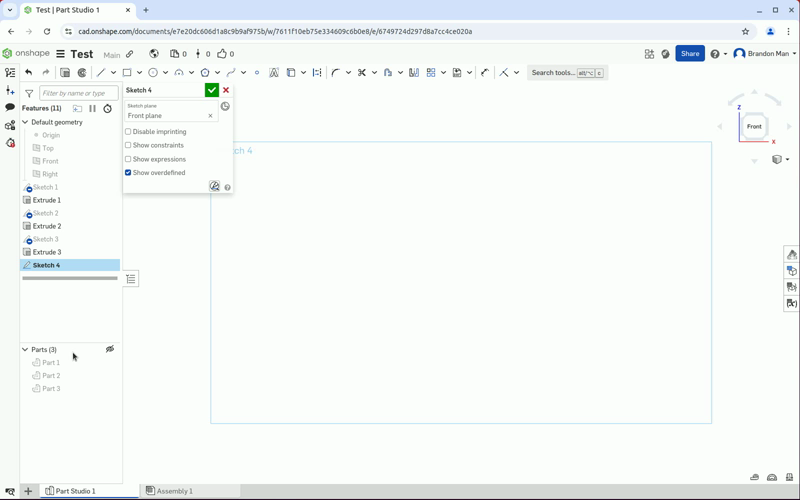
key_down(shift)
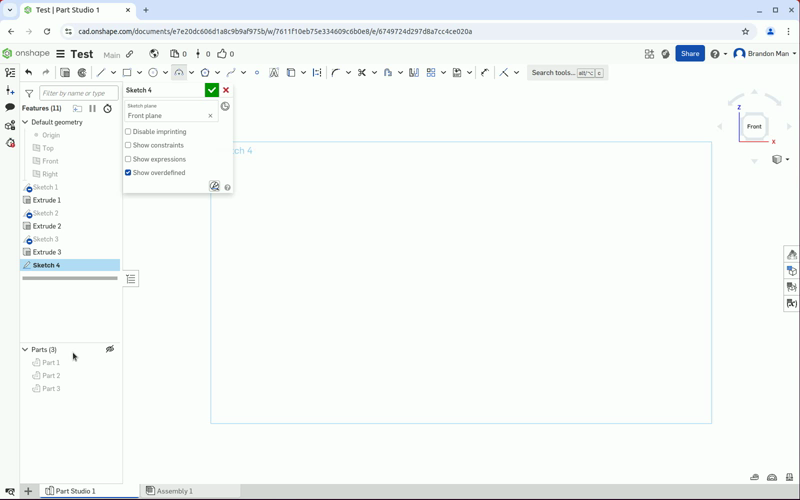
mouse_move(429, 281)
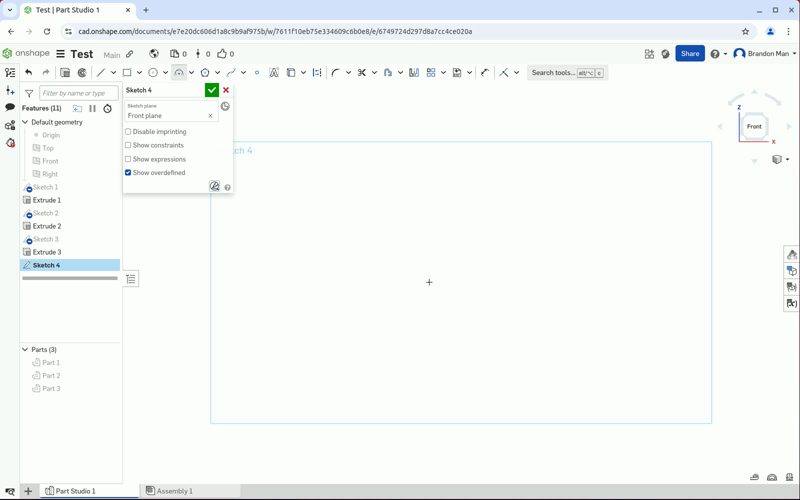
click(429, 281)
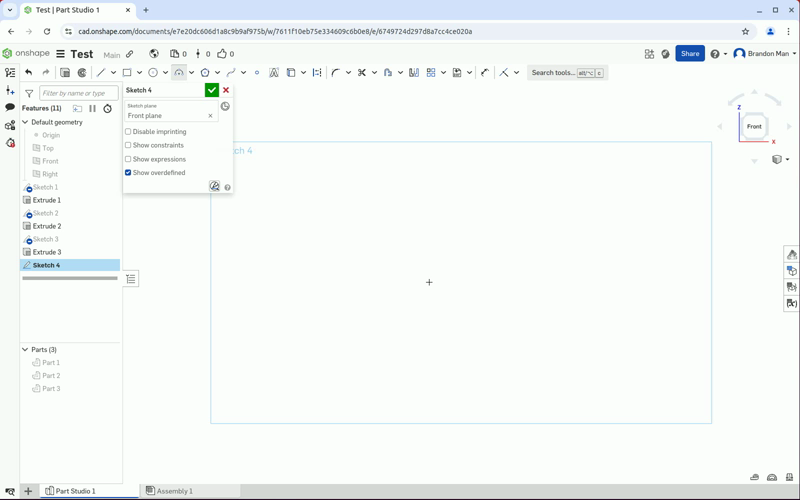
key_up(shift)
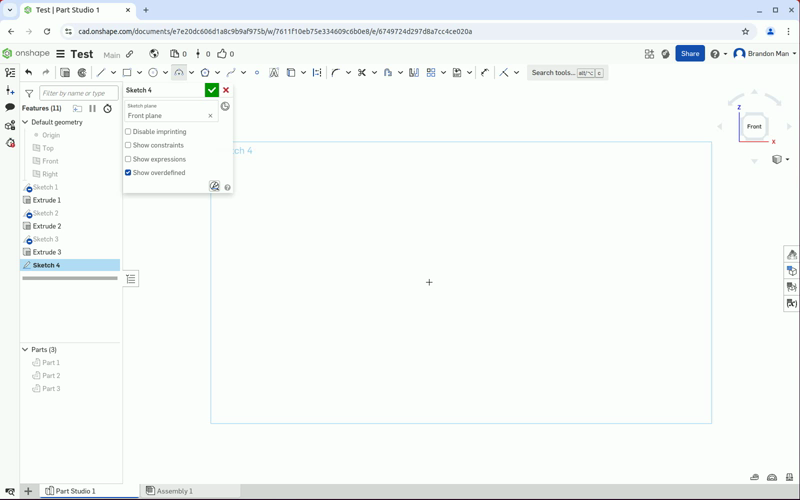
key_down(shift)
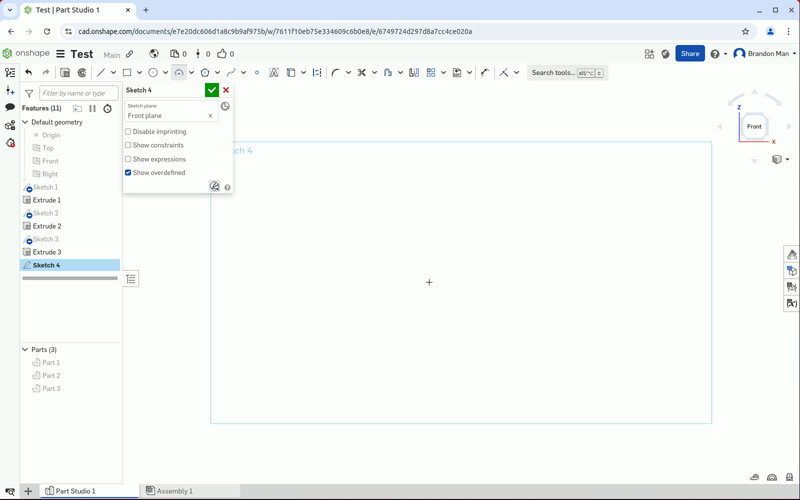
mouse_move(431, 261)
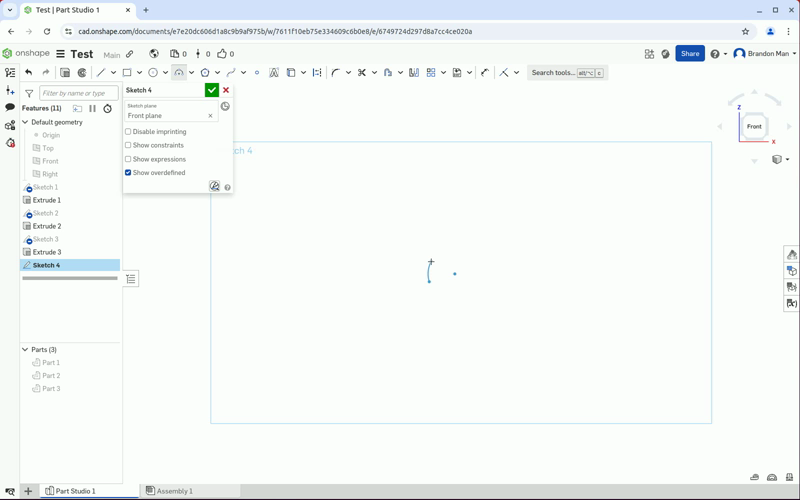
click(431, 261)
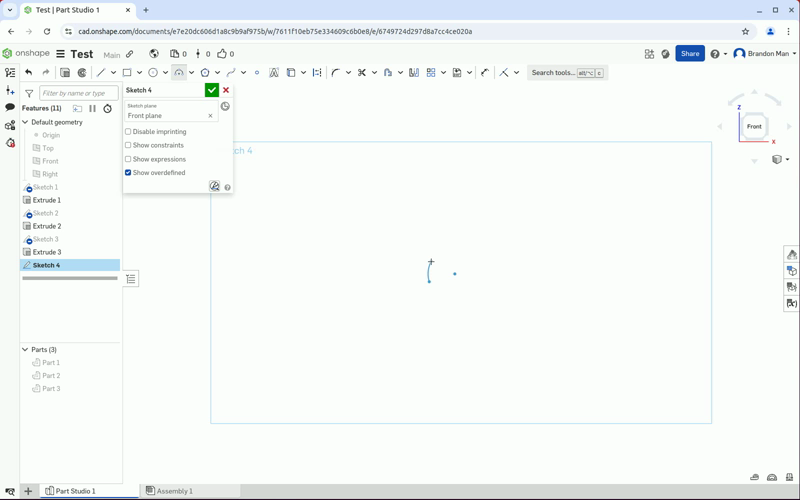
mouse_move(522, 280)
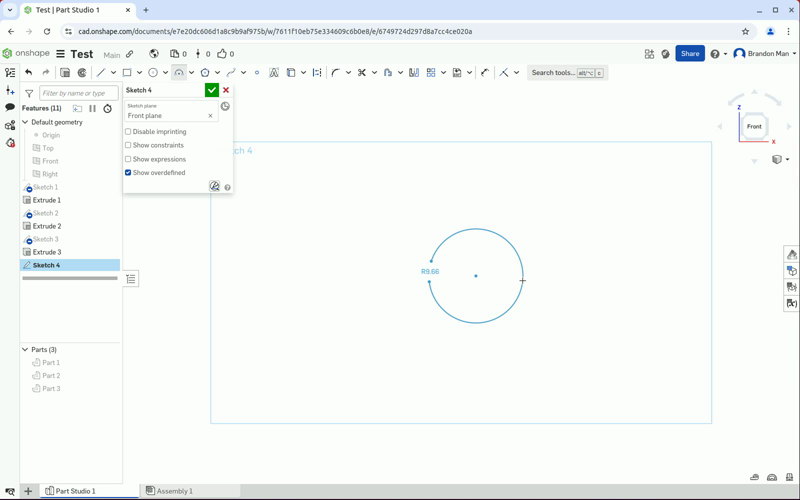
click(522, 280)
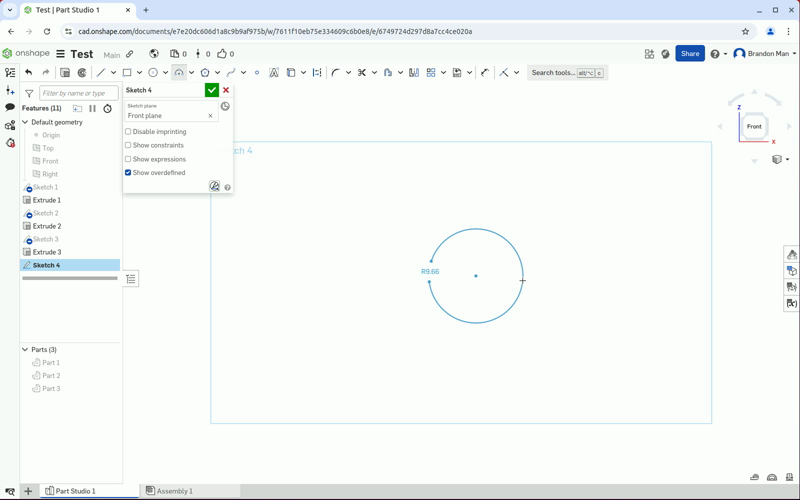
key_up(shift)
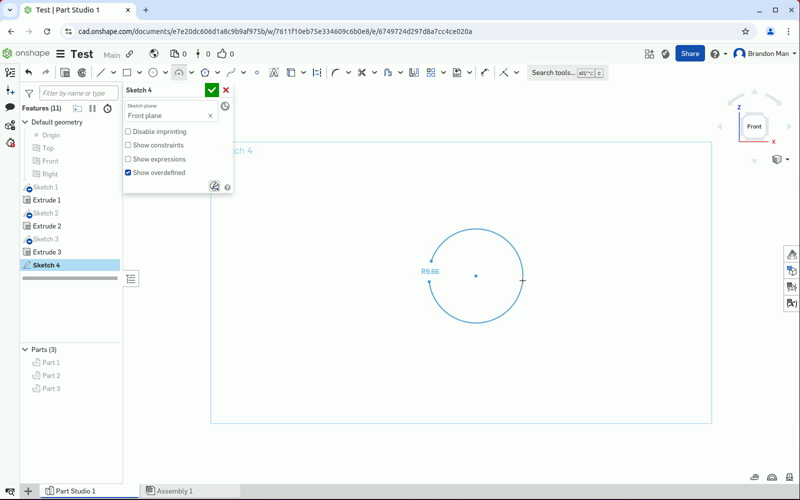
mouse_move(431, 261)
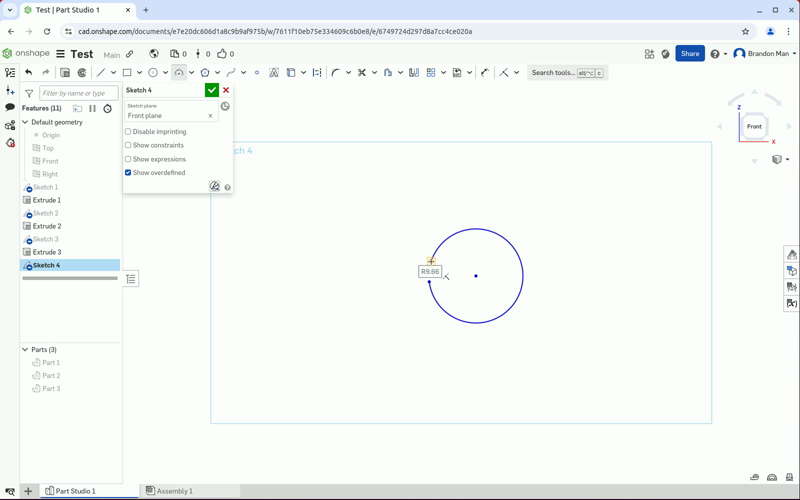
click(431, 261)
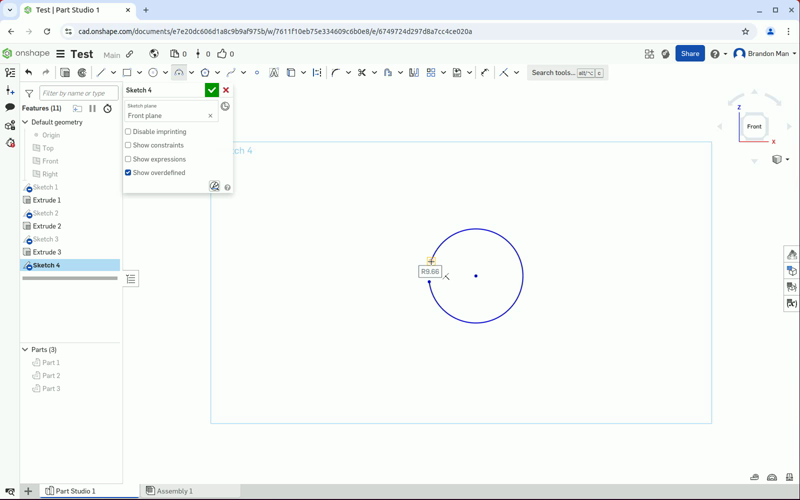
key_down(shift)
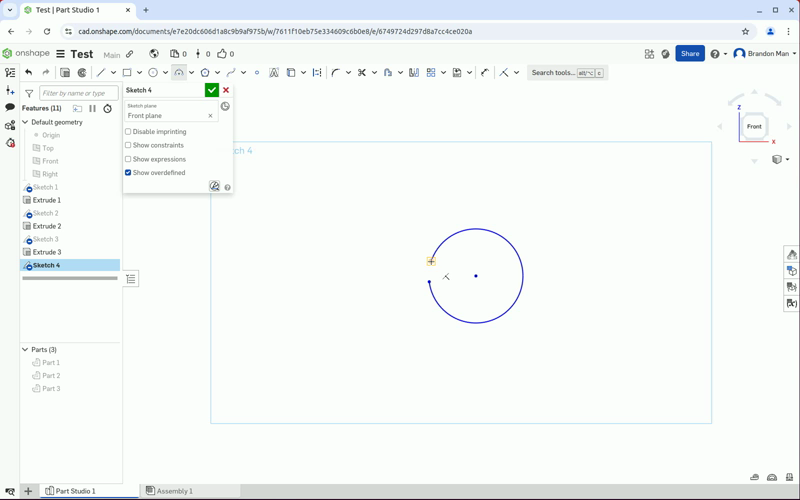
mouse_move(431, 265)
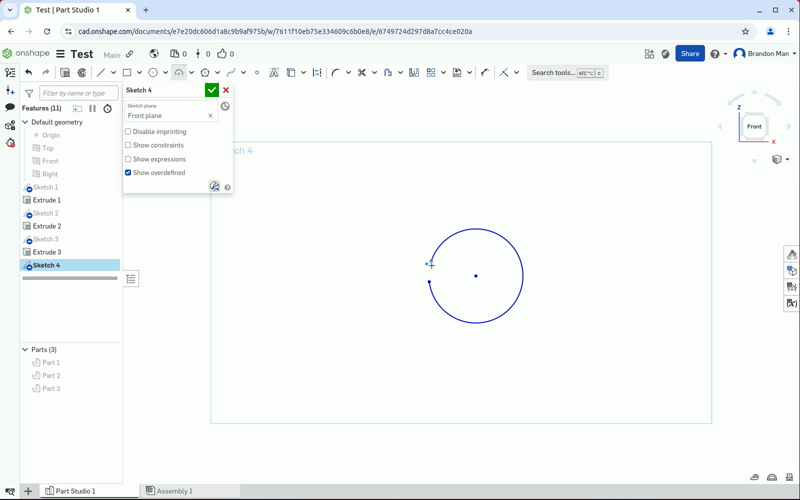
scroll(6)
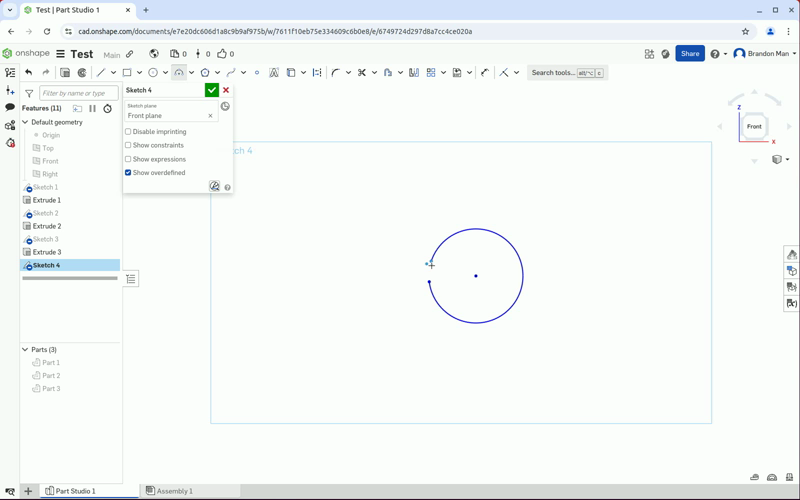
scroll(6)
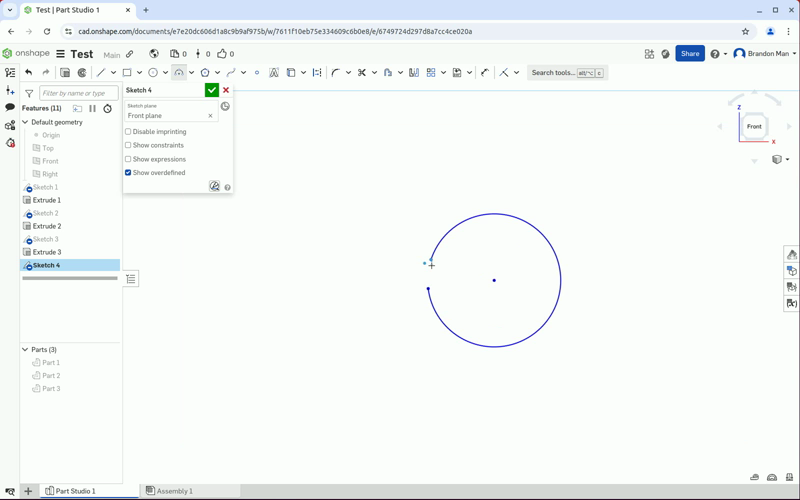
scroll(6)
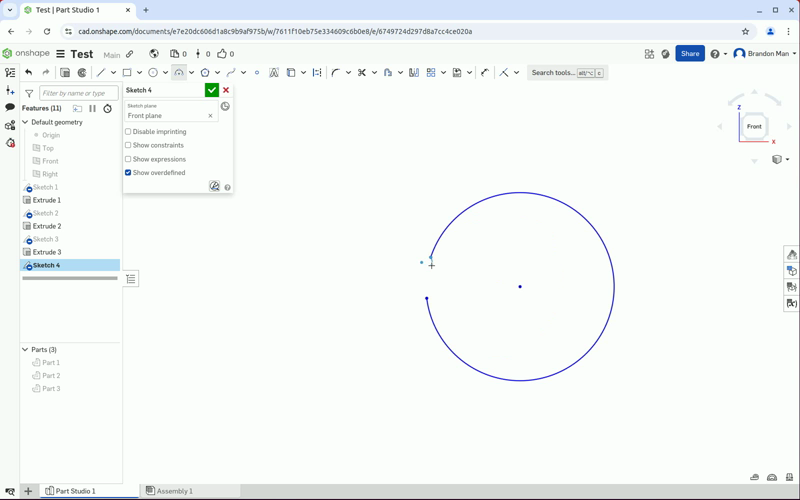
scroll(6)
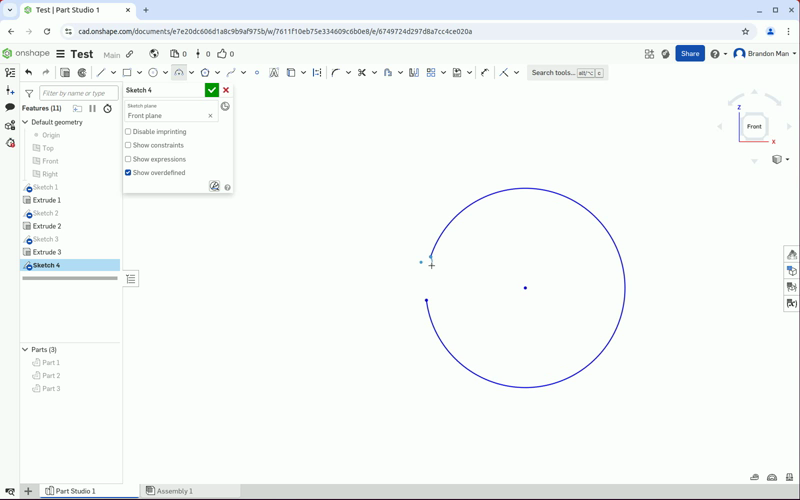
scroll(6)
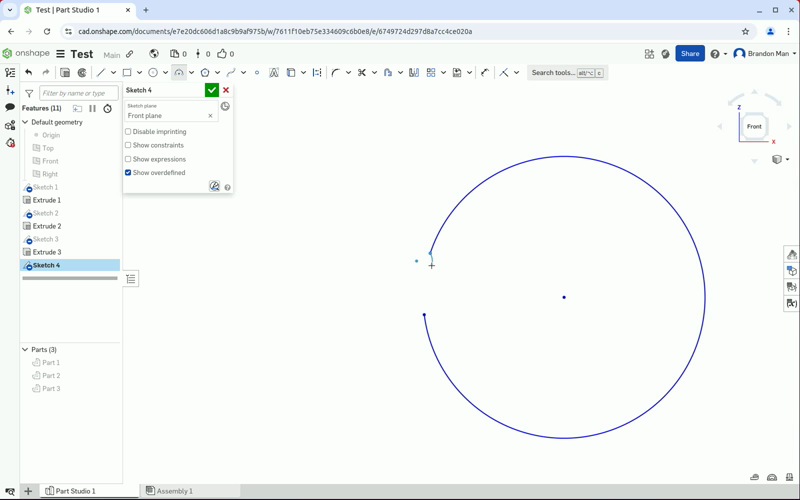
scroll(6)
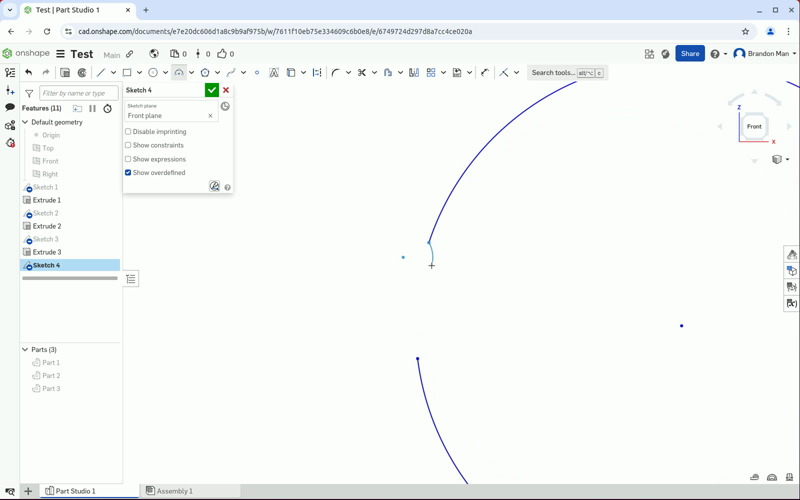
scroll(6)
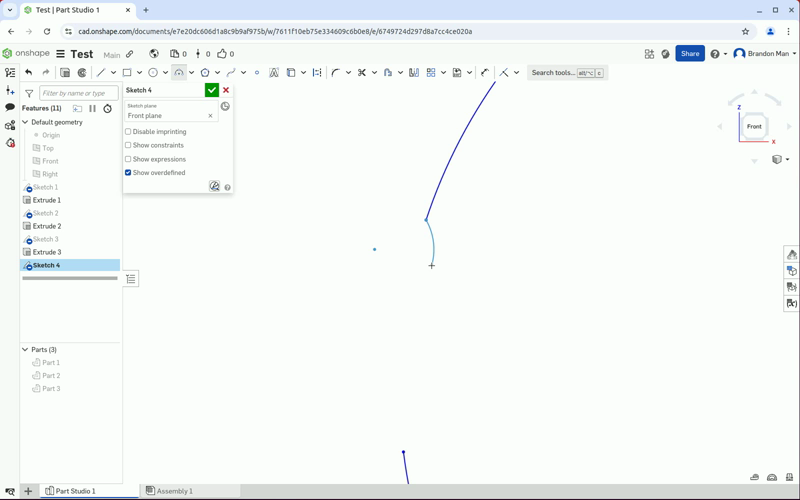
click(431, 265)
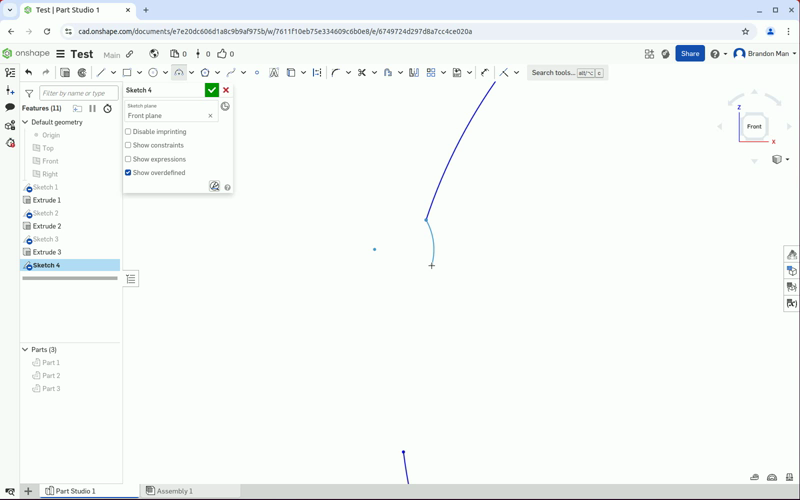
scroll(-6)
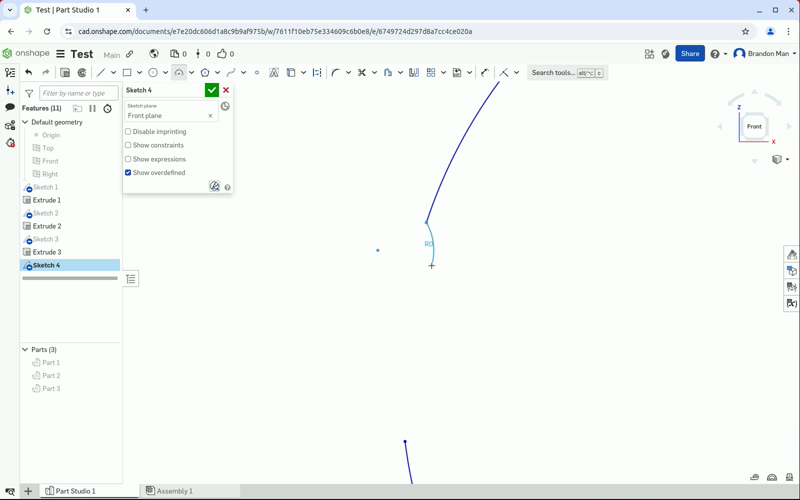
scroll(-6)
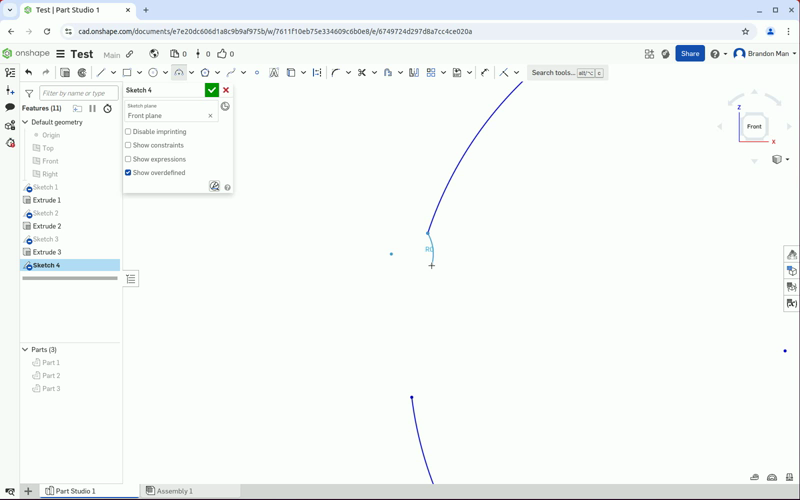
scroll(-6)
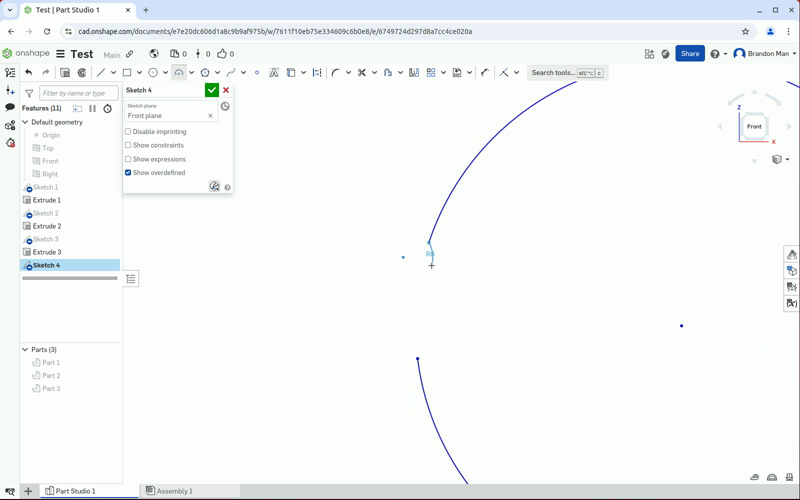
scroll(-6)
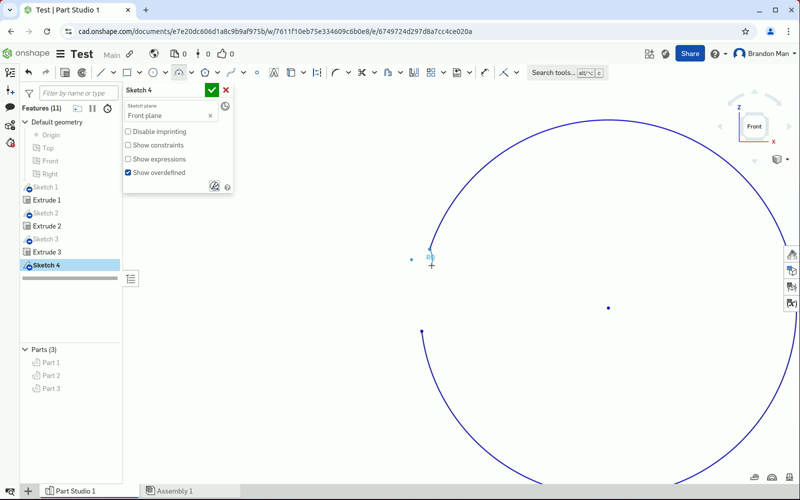
scroll(-6)
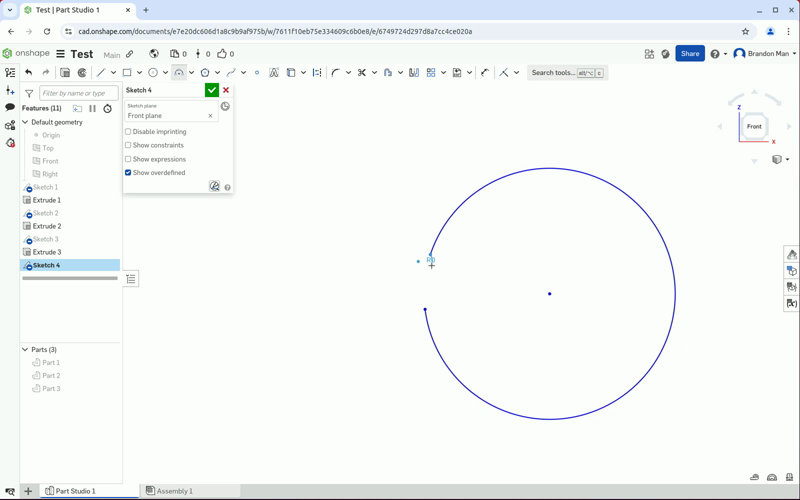
scroll(-6)
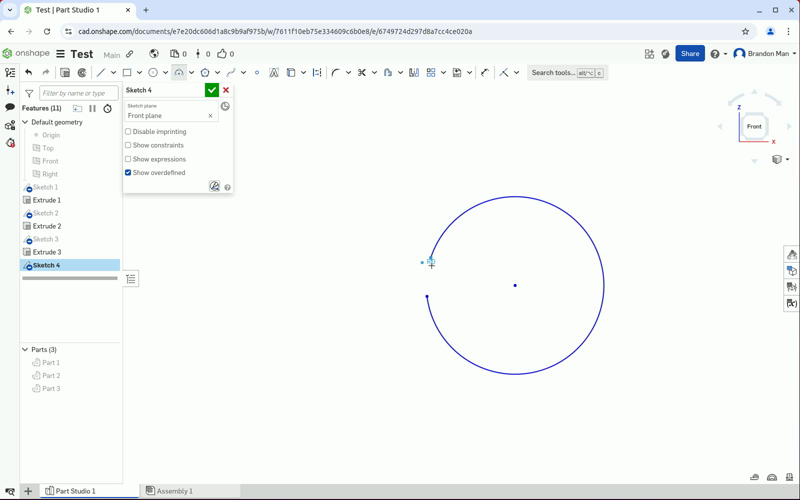
scroll(-6)
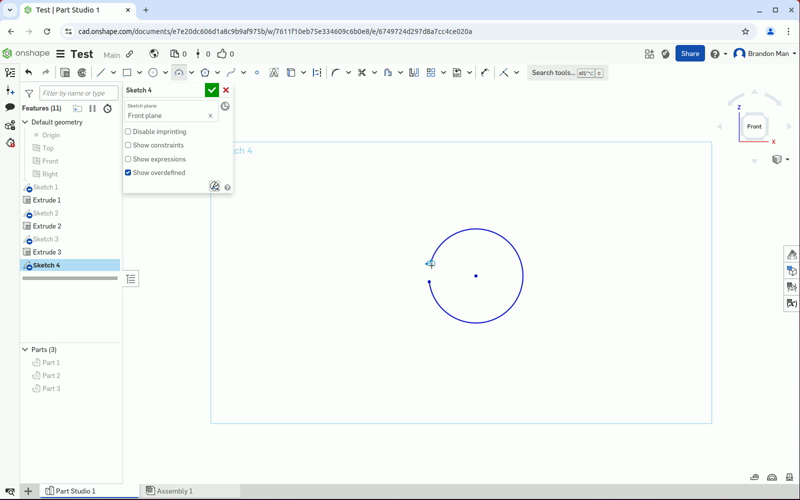
mouse_move(432, 263)
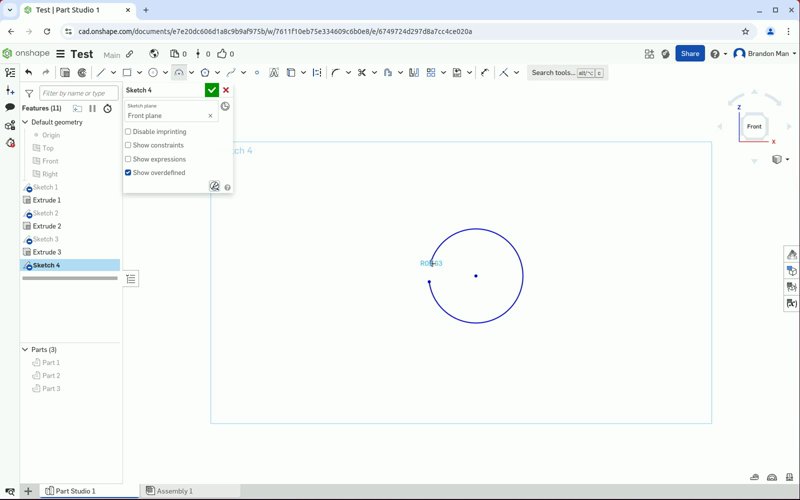
scroll(6)
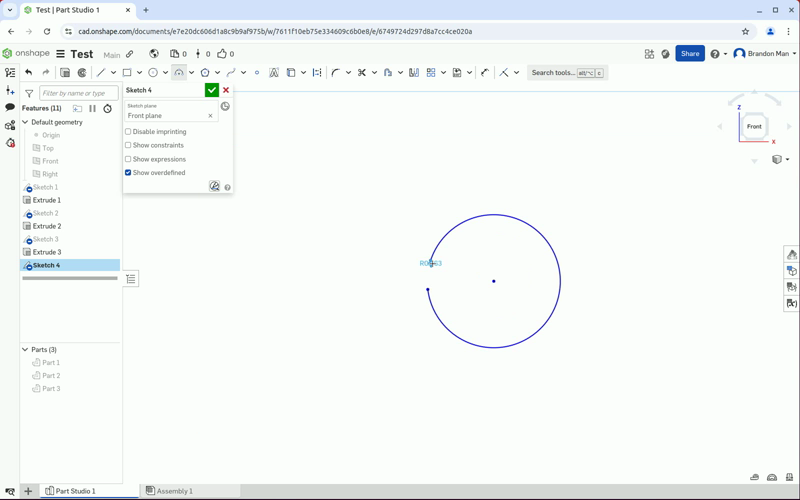
scroll(6)
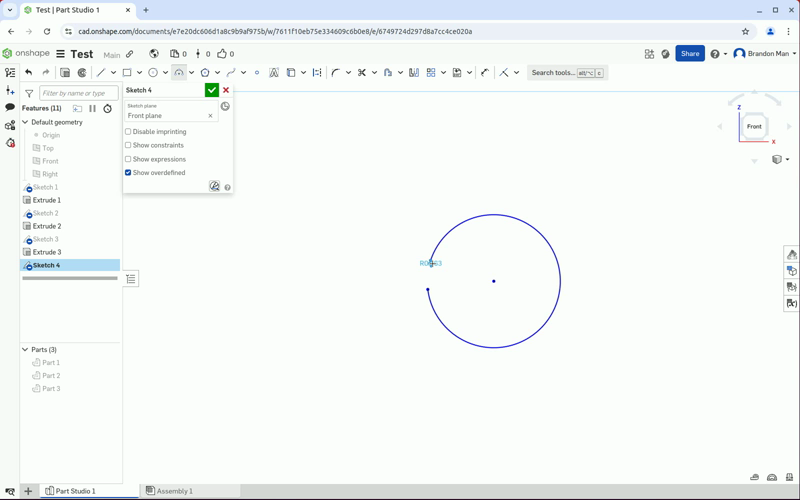
scroll(6)
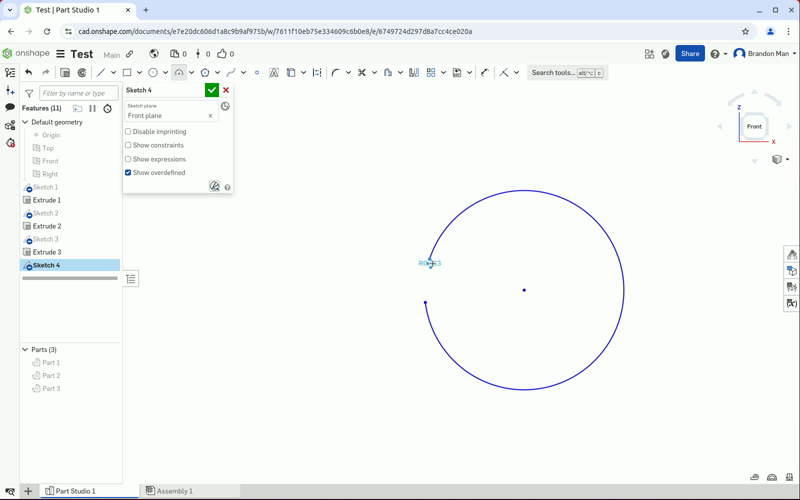
scroll(6)
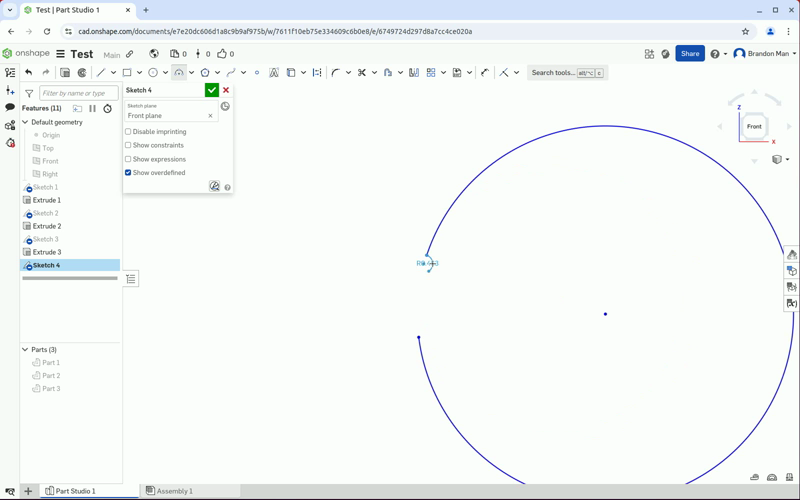
scroll(6)
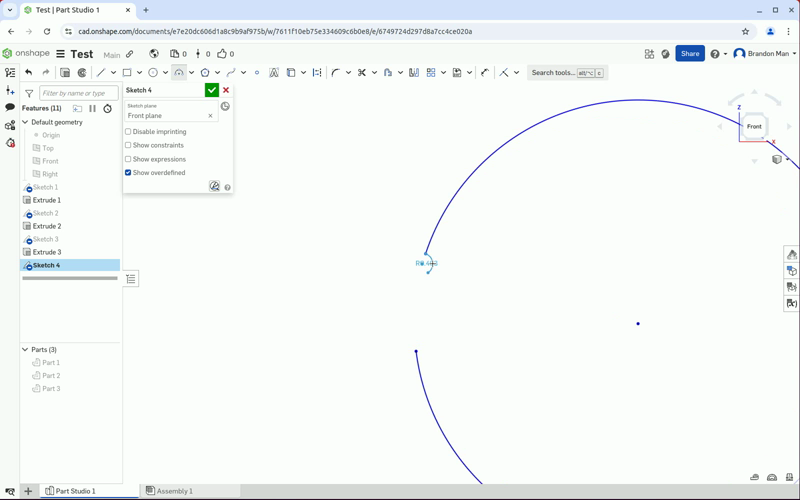
scroll(6)
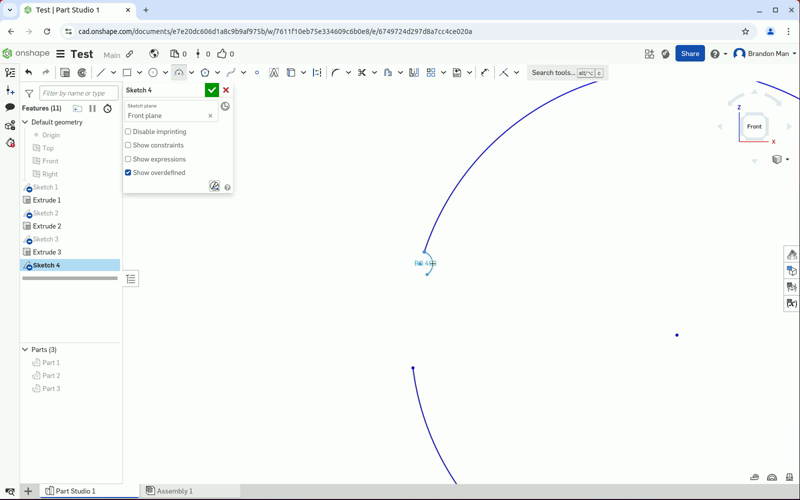
scroll(6)
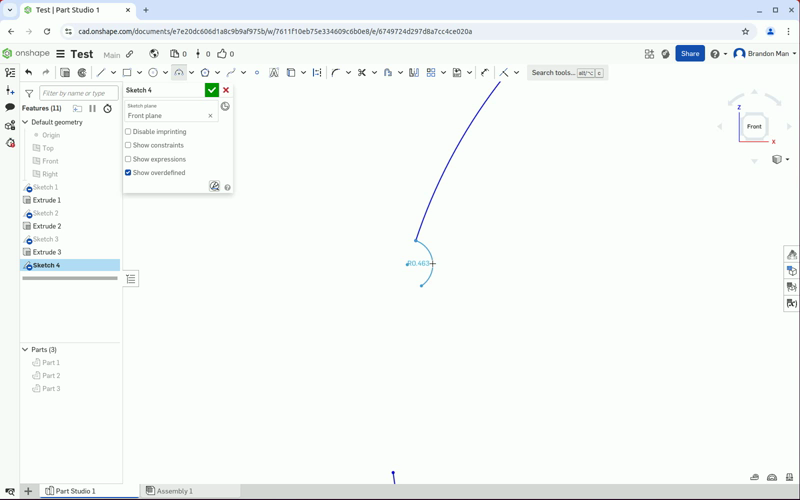
click(432, 263)
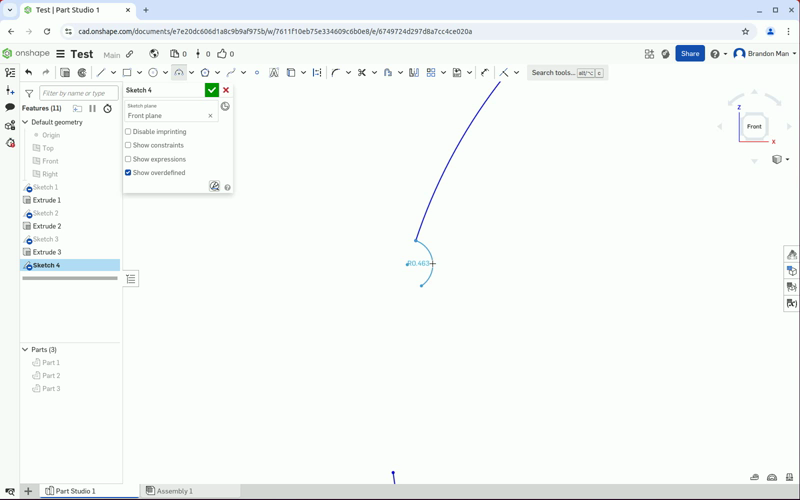
scroll(-6)
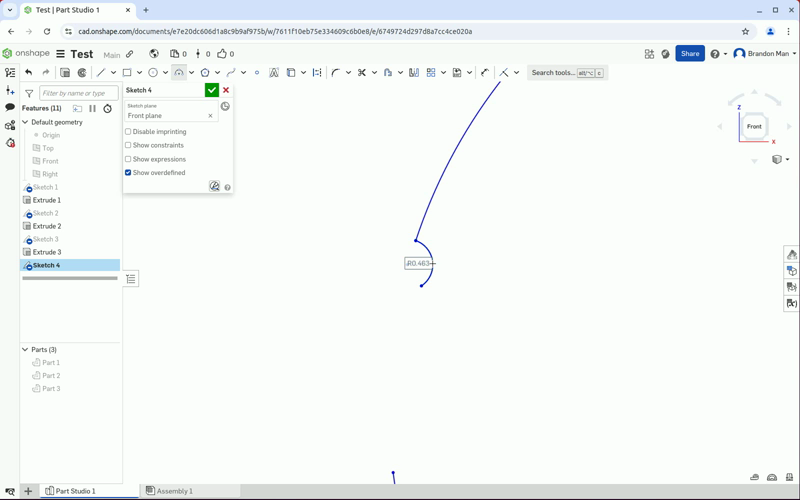
scroll(-6)
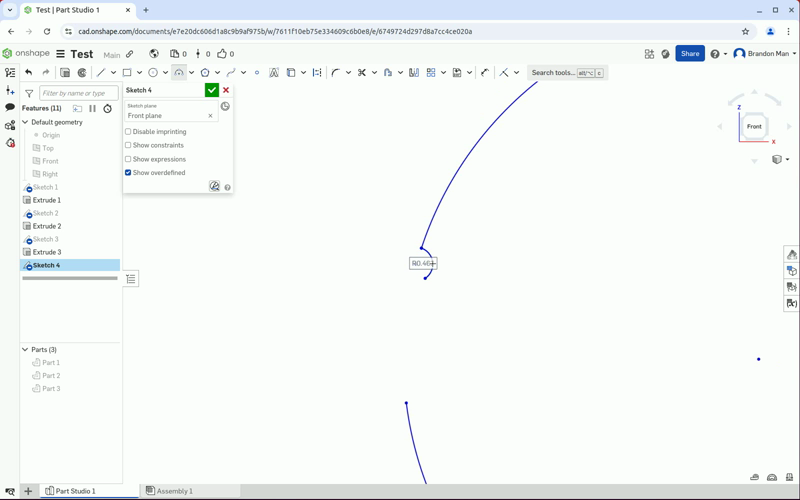
scroll(-6)
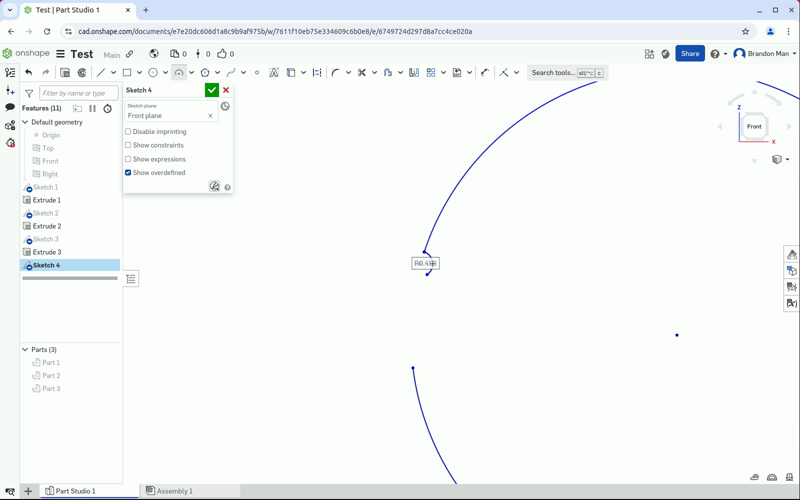
scroll(-6)
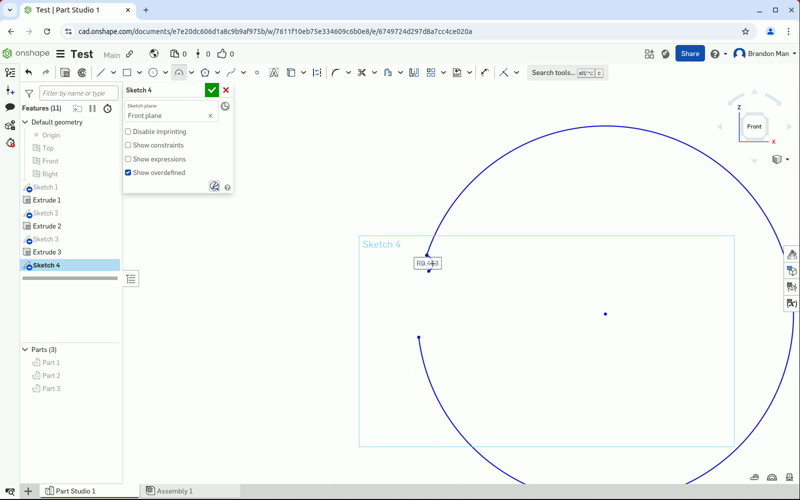
scroll(-6)
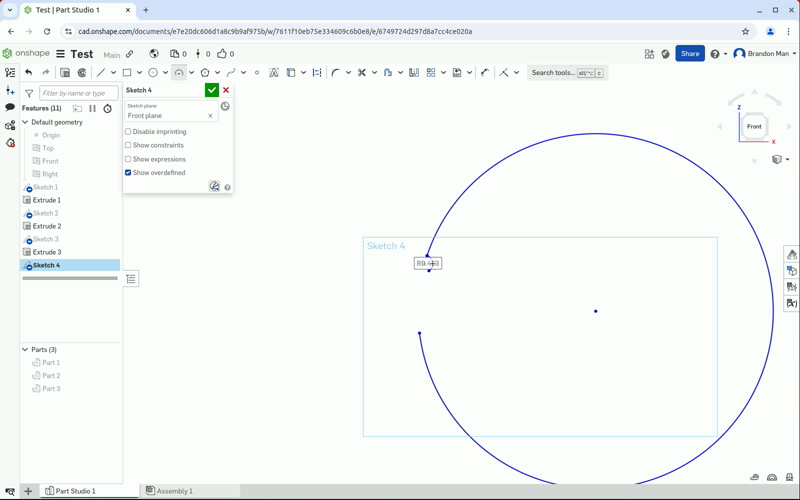
scroll(-6)
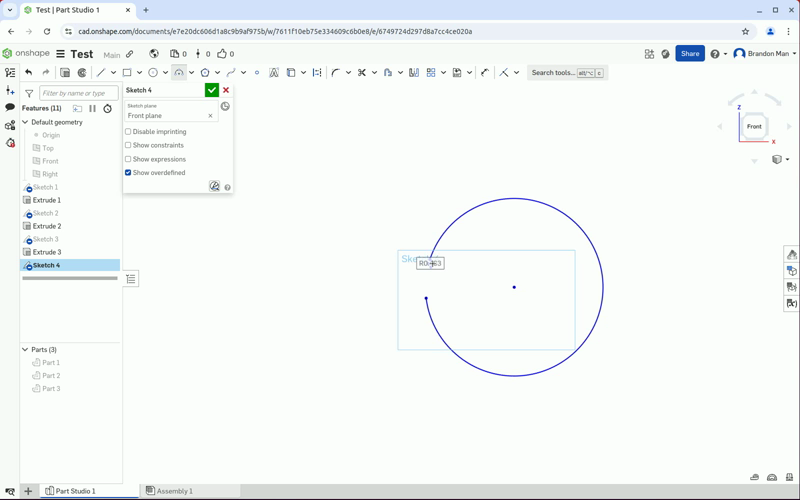
scroll(-6)
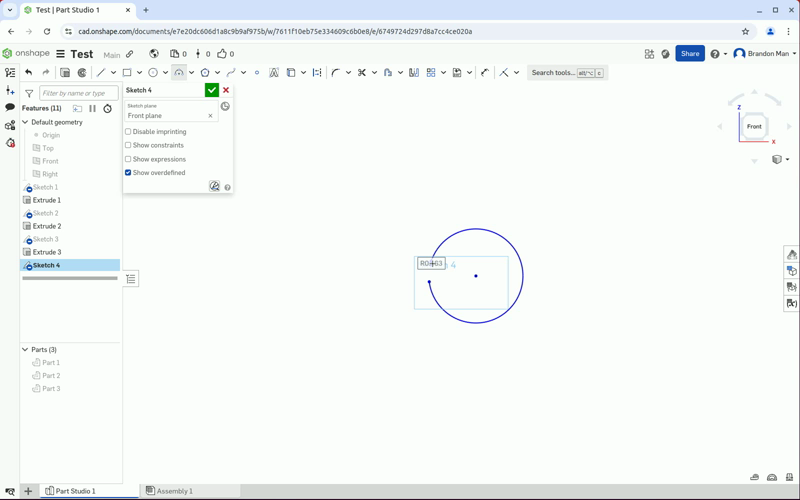
key_up(shift)
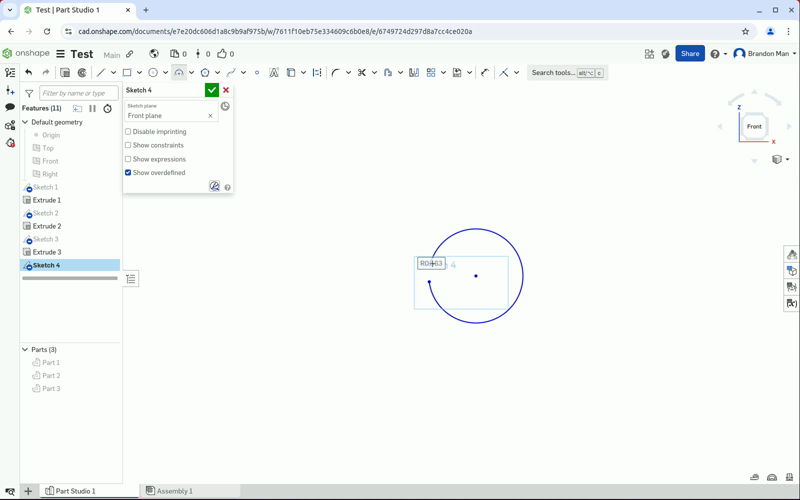
mouse_move(431, 265)
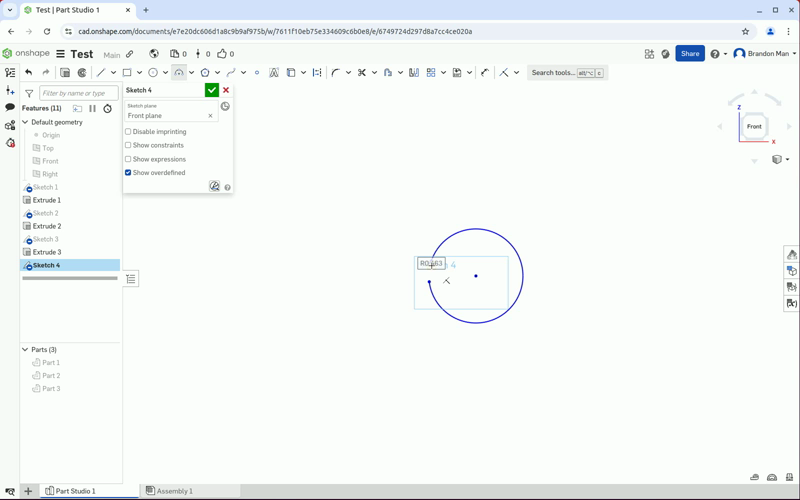
scroll(6)
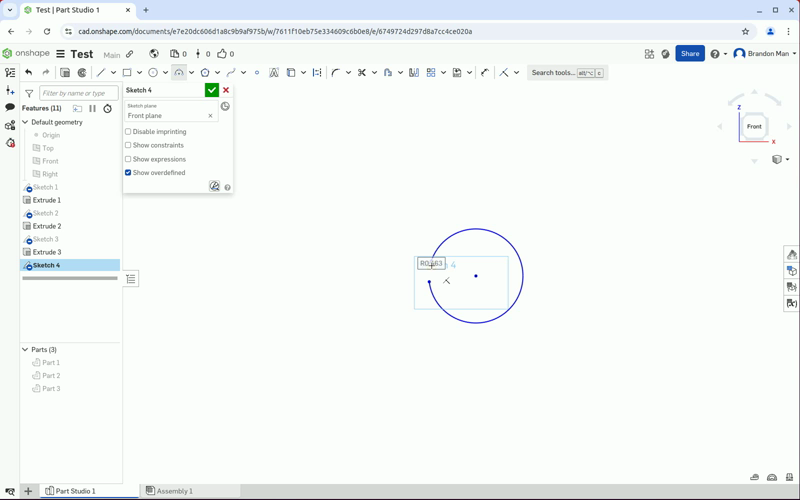
scroll(6)
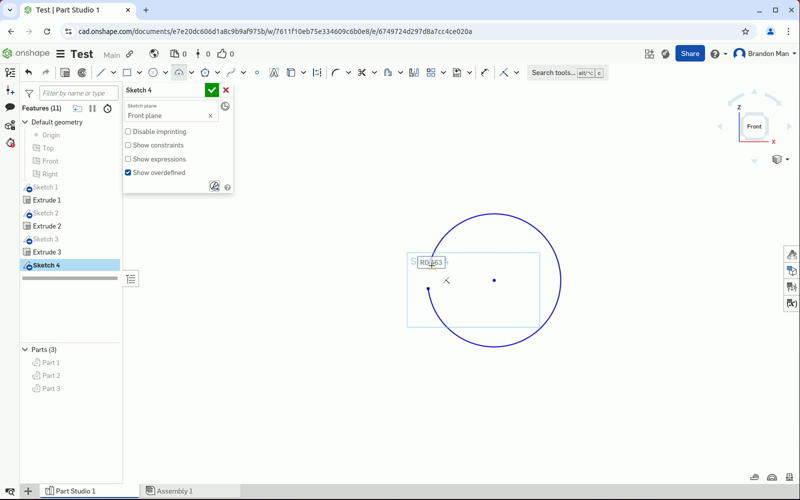
scroll(6)
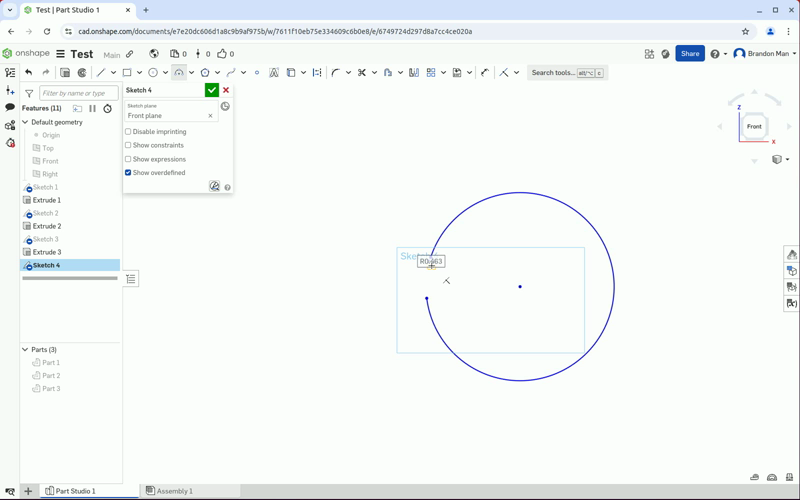
scroll(6)
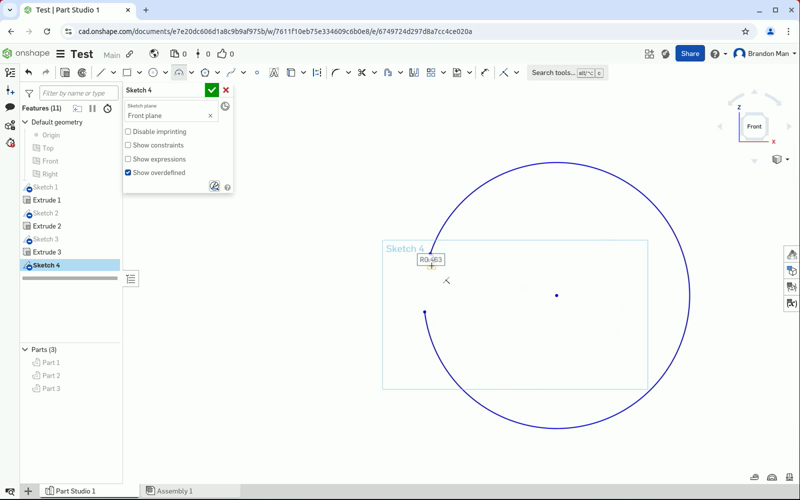
scroll(6)
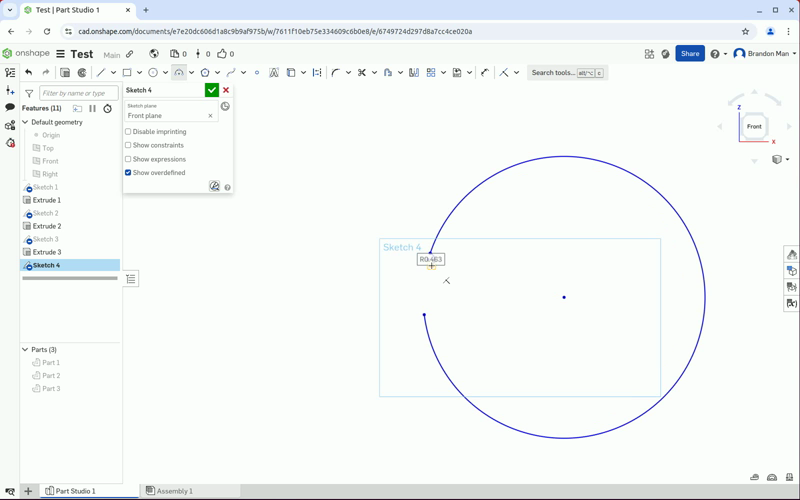
scroll(6)
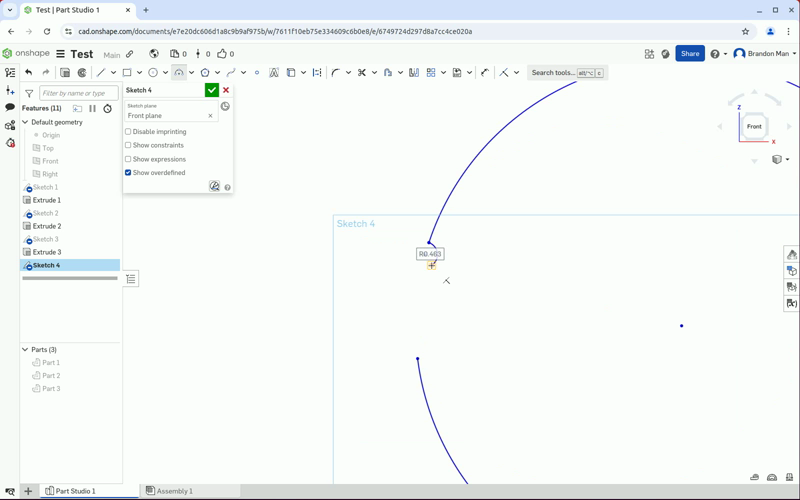
scroll(6)
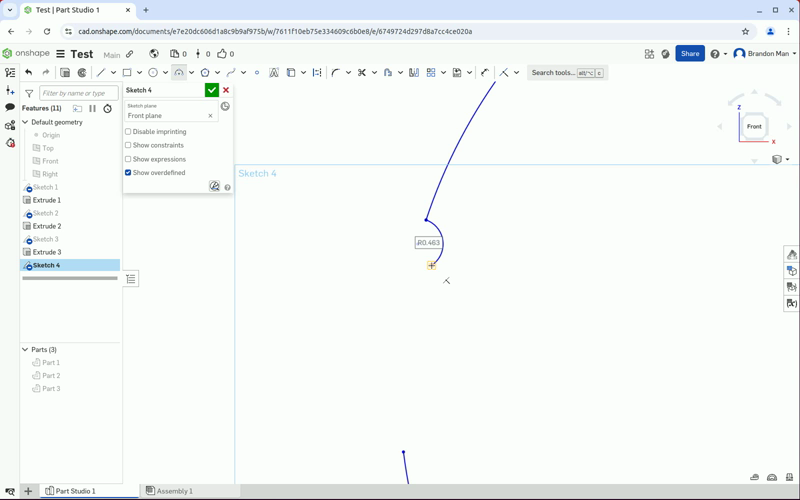
click(431, 265)
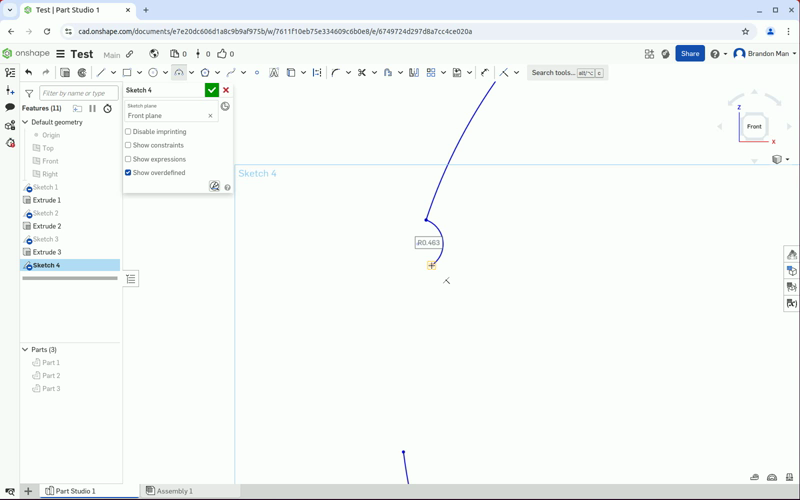
scroll(-6)
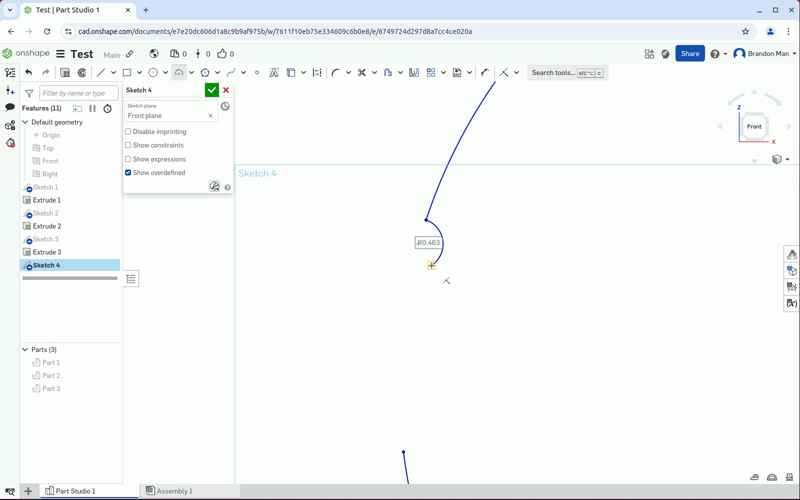
scroll(-6)
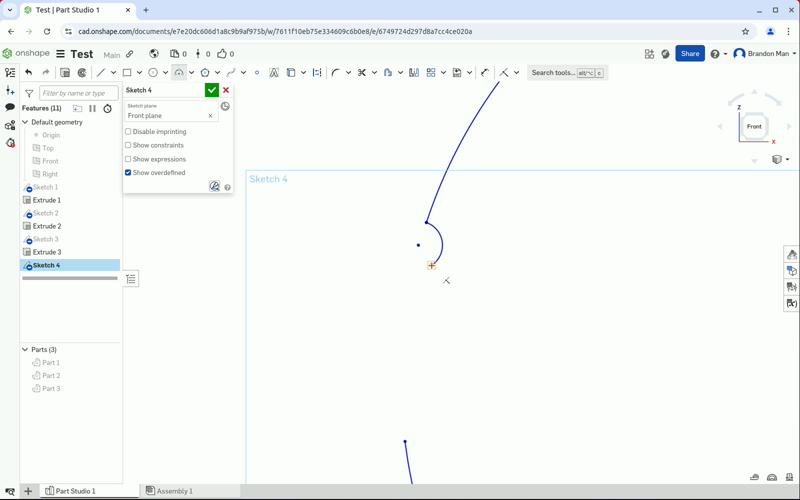
scroll(-6)
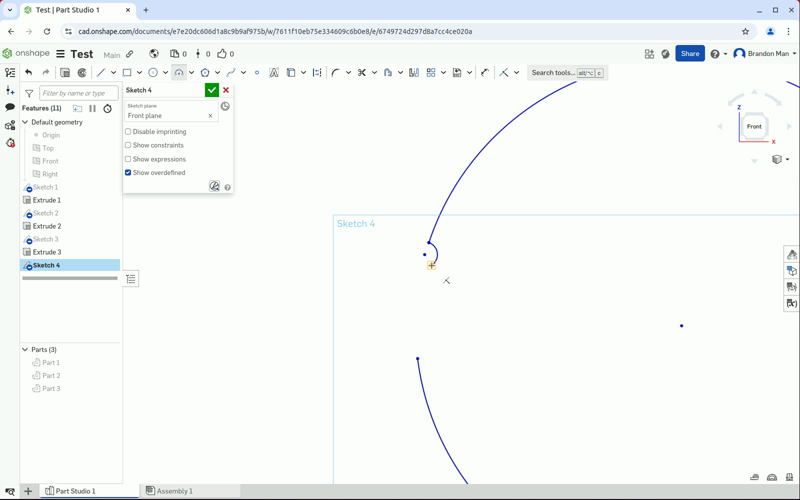
scroll(-6)
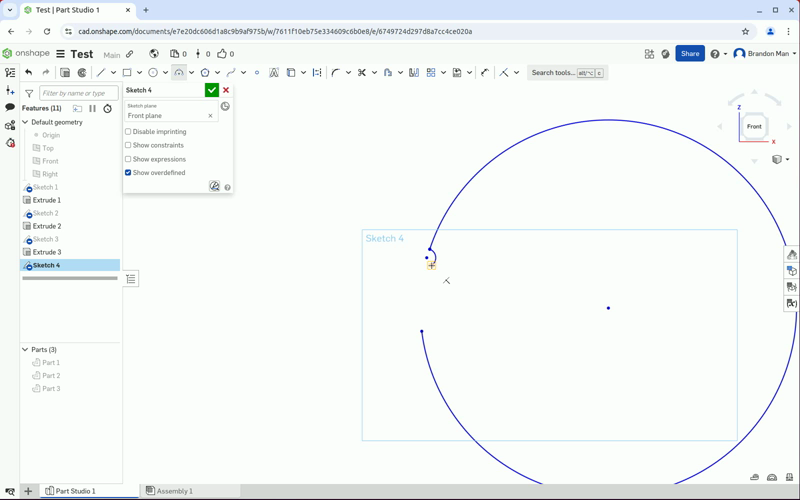
scroll(-6)
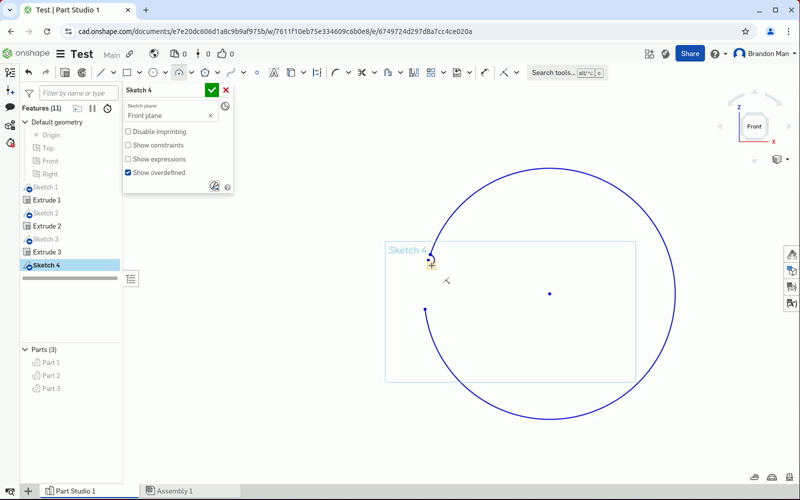
scroll(-6)
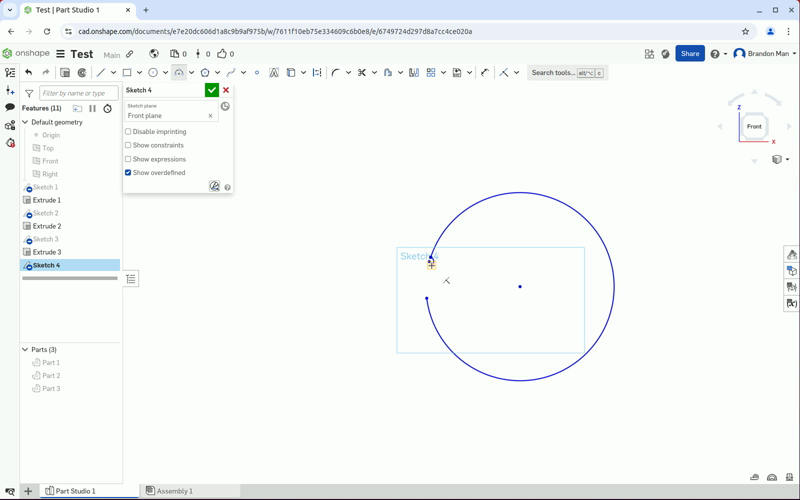
scroll(-6)
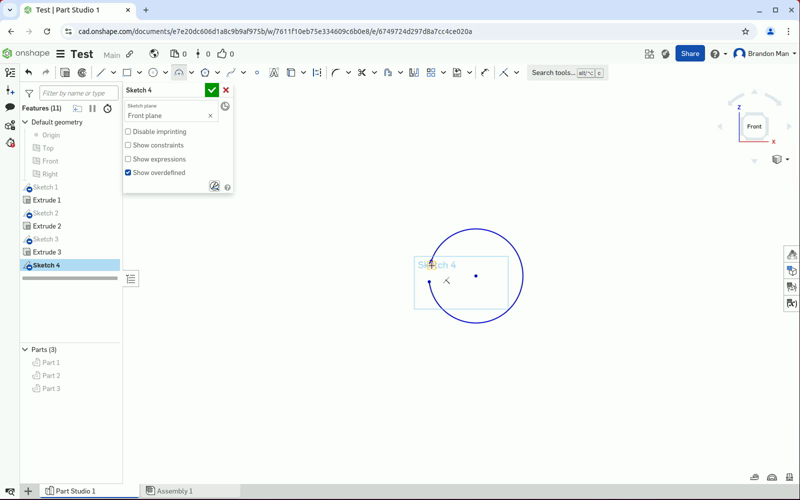
mouse_move(429, 281)
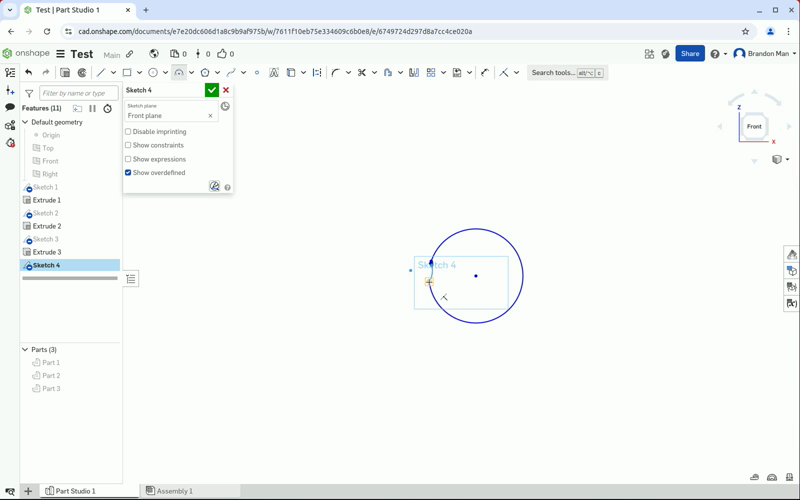
click(429, 281)
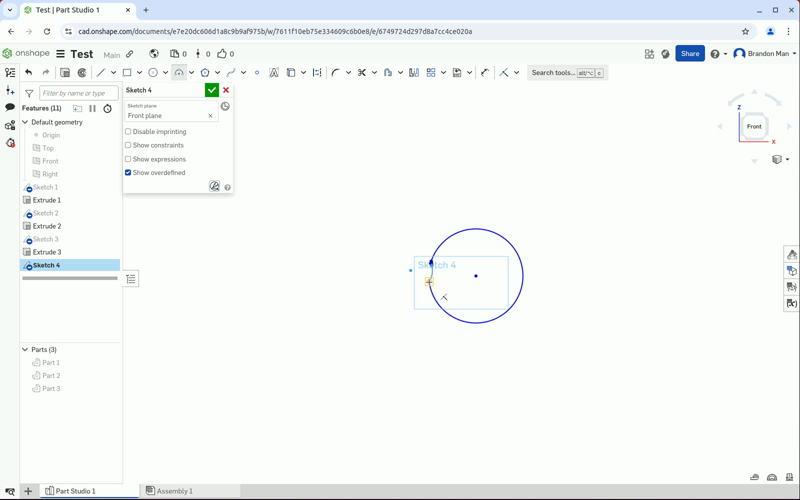
key_down(shift)
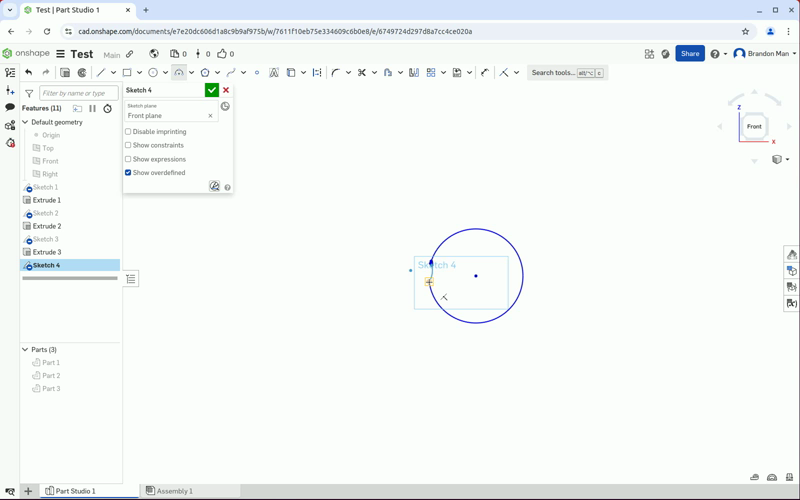
mouse_move(437, 274)
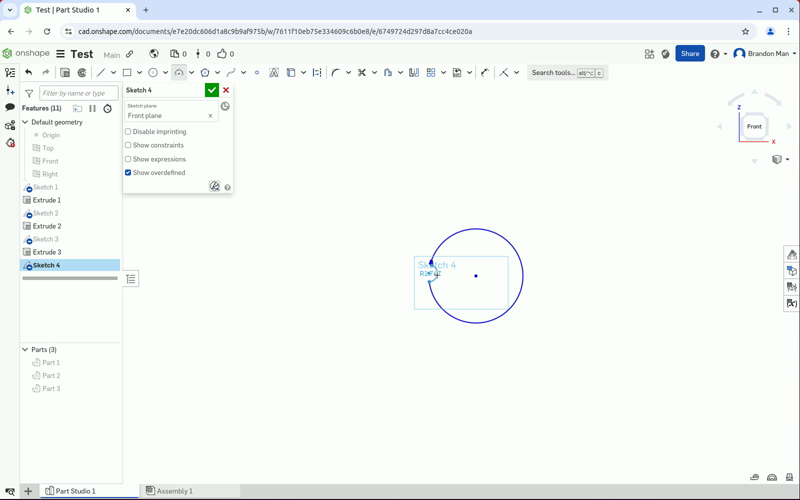
click(437, 274)
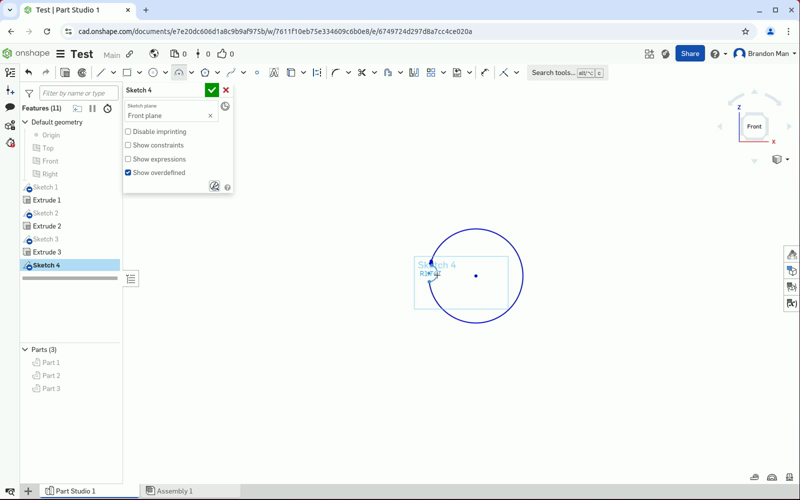
key_up(shift)
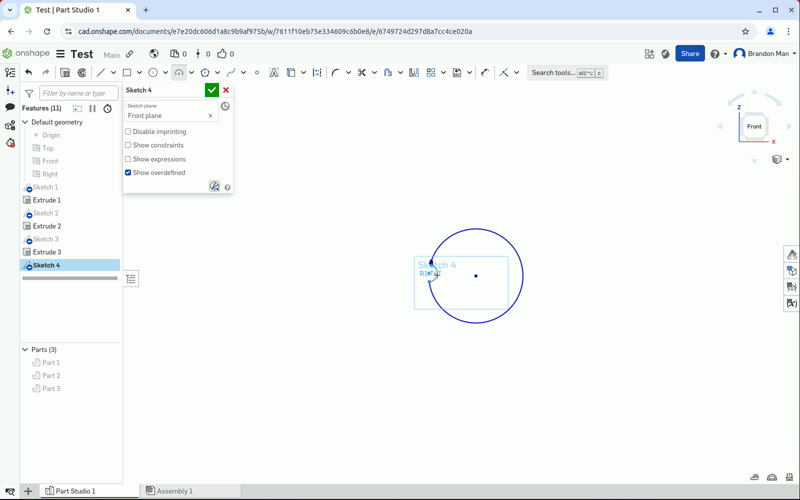
key(esc)
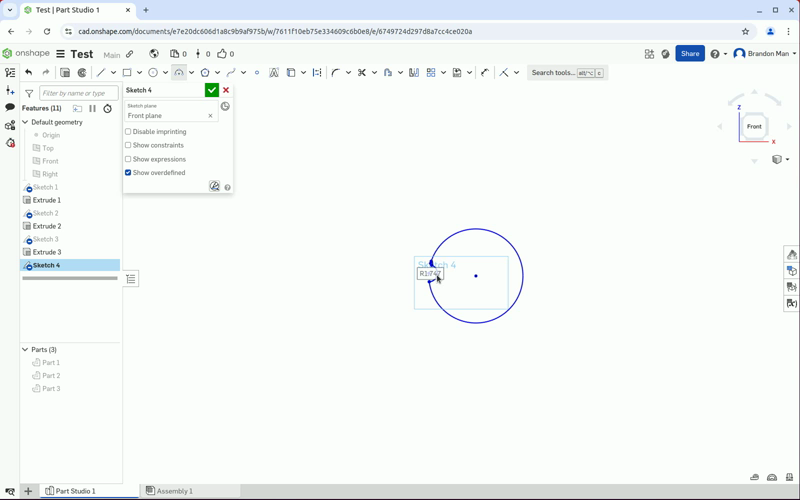
mouse_move(451, 302)
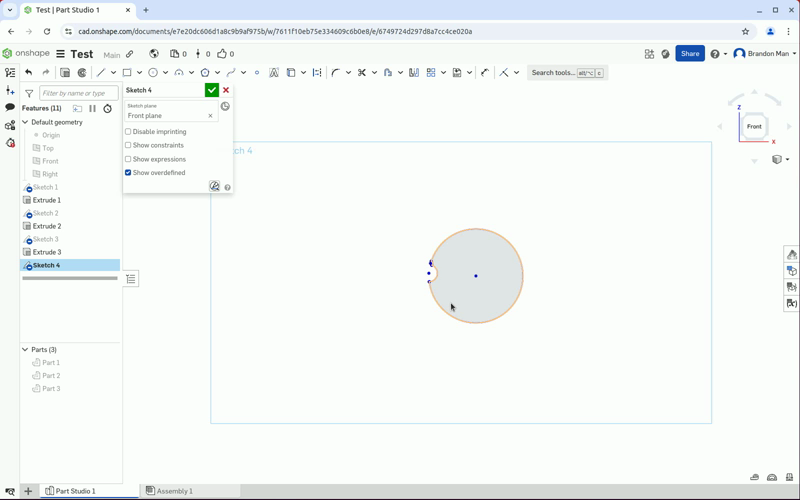
click(451, 302)
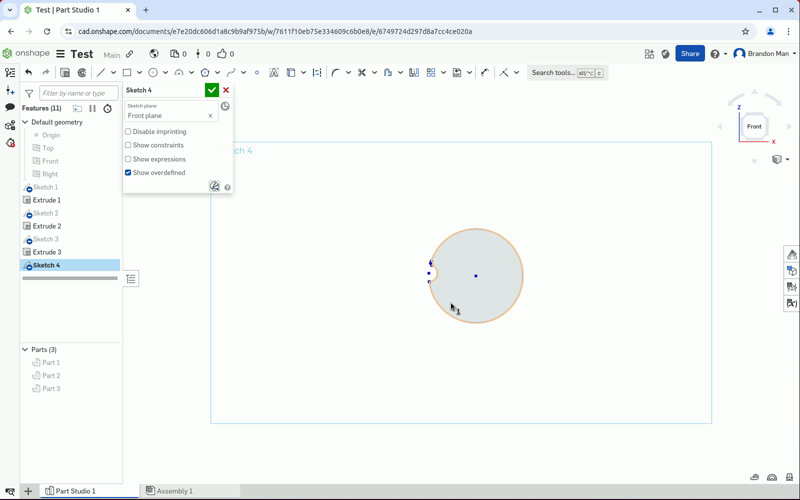
mouse_move(73, 352)
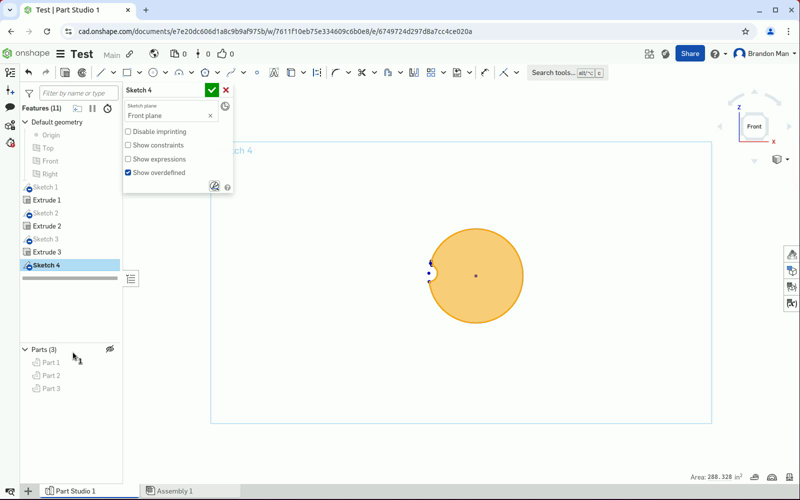
key(shift+y)
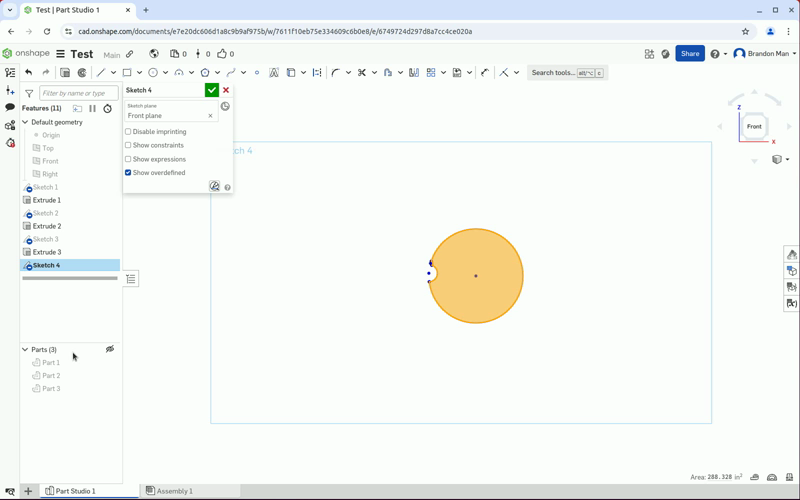
key(shift+e)
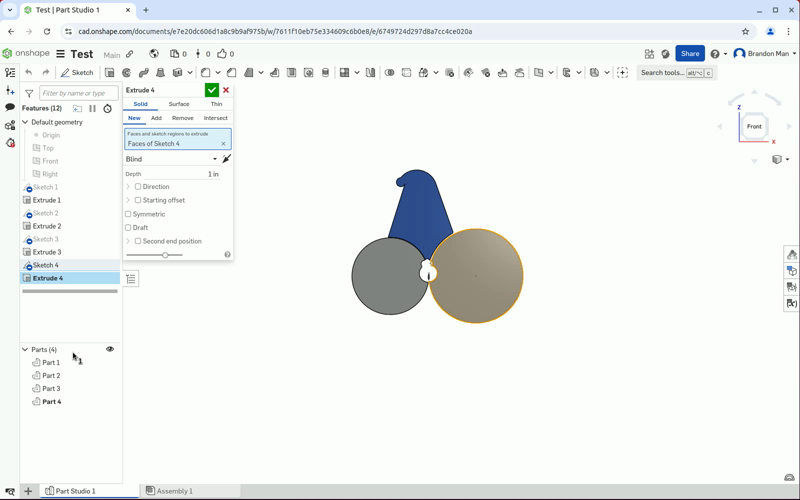
mouse_move(143, 106)
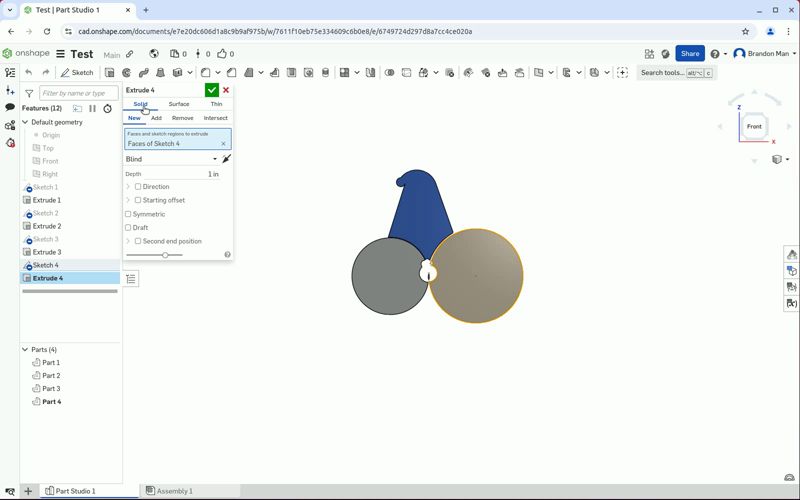
click(143, 106)
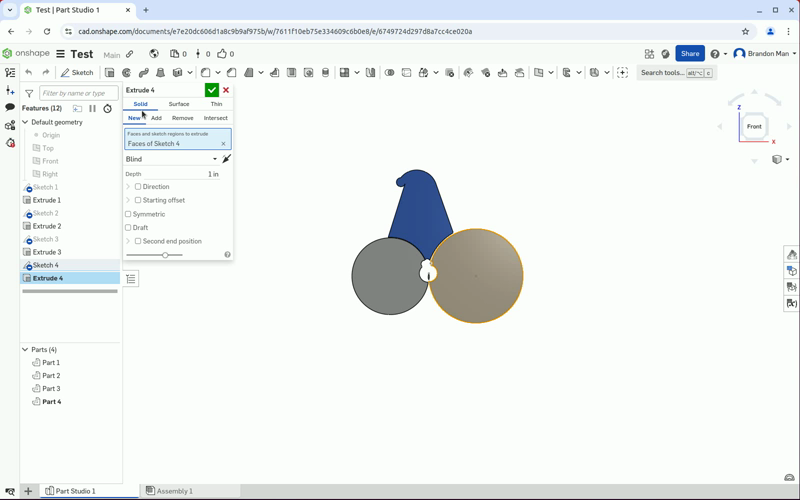
mouse_move(137, 120)
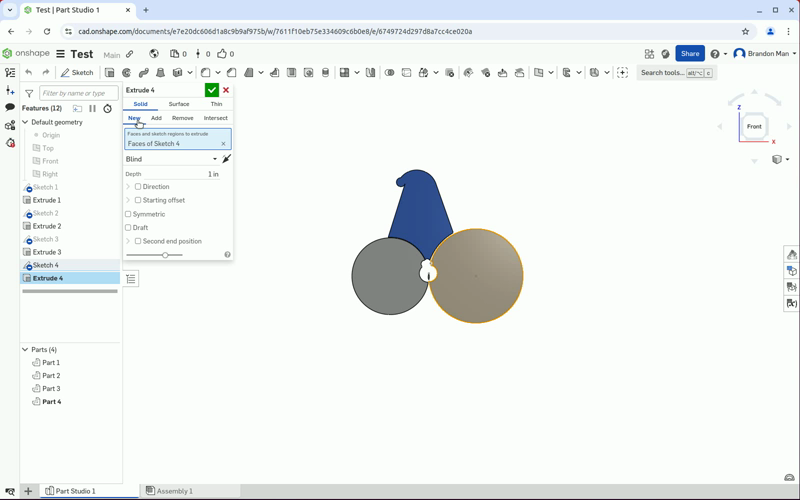
click(137, 120)
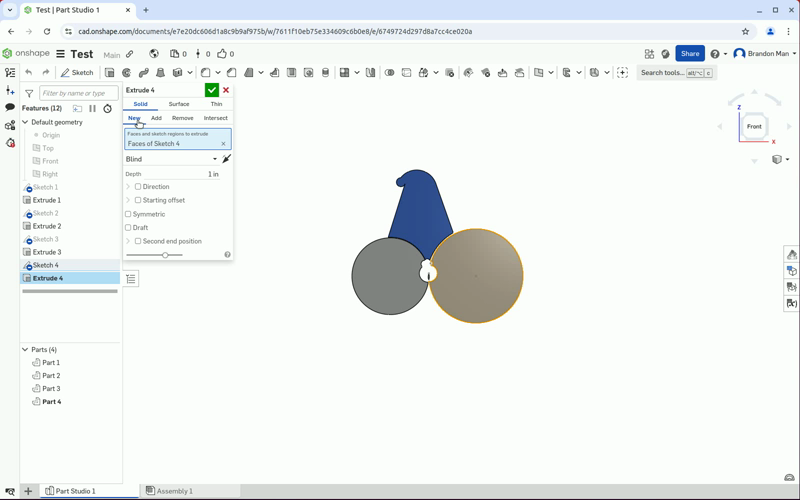
key(tab, 4)
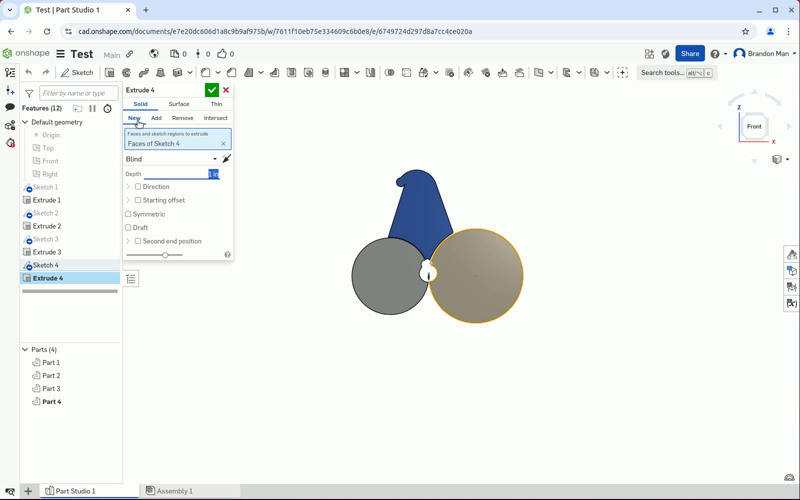
text(7.943)
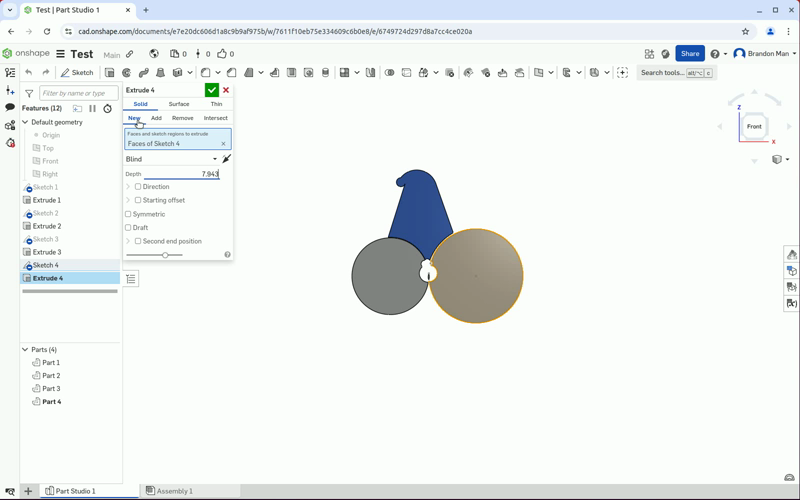
key(enter)
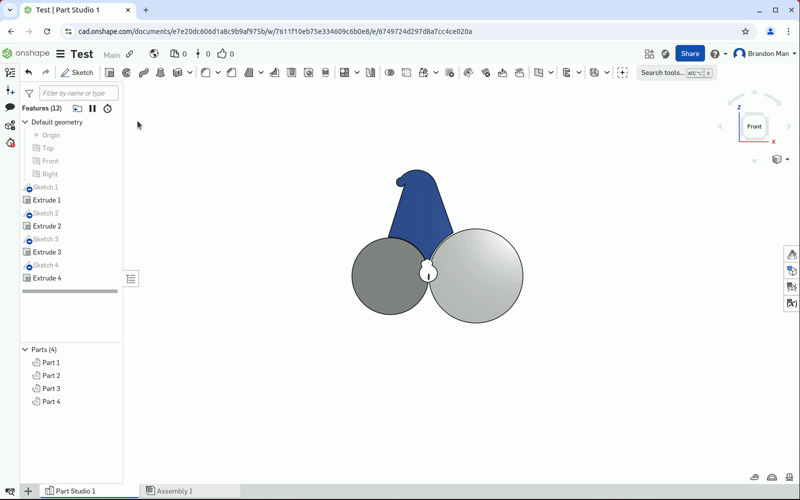
key(shift+h)
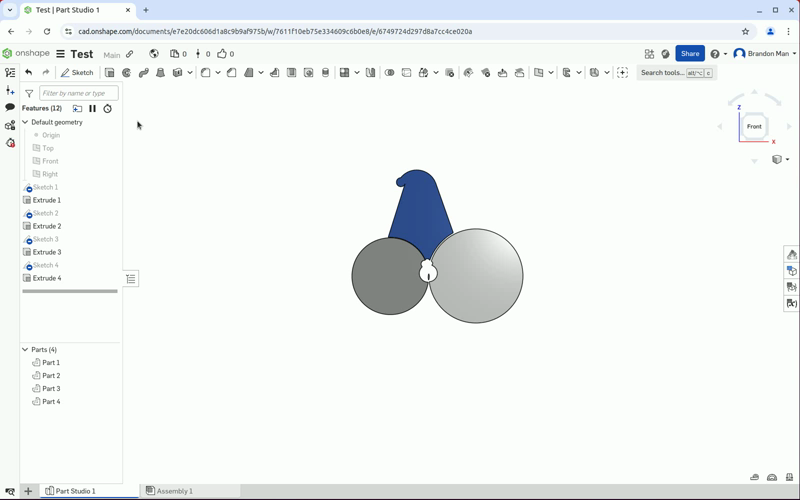
key(shift+h)
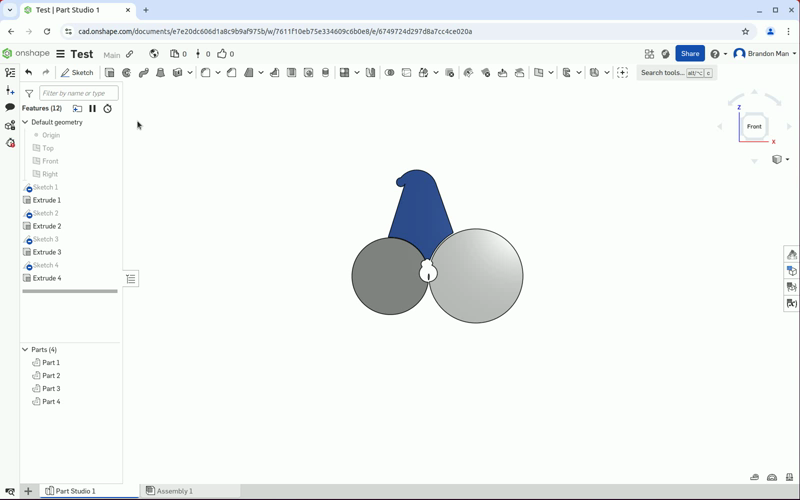
mouse_move(73, 189)
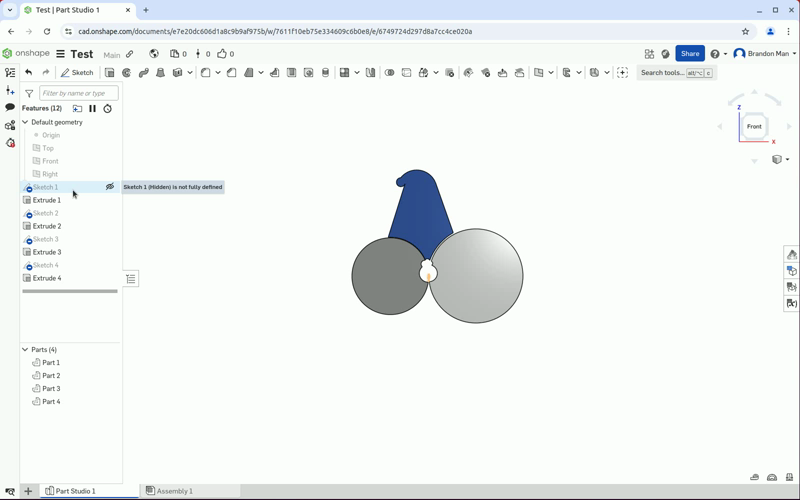
click(73, 189)
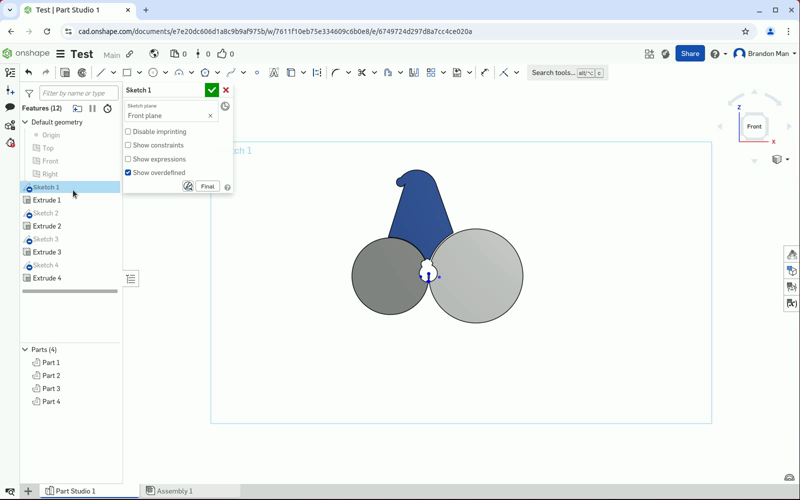
mouse_move(229, 92)
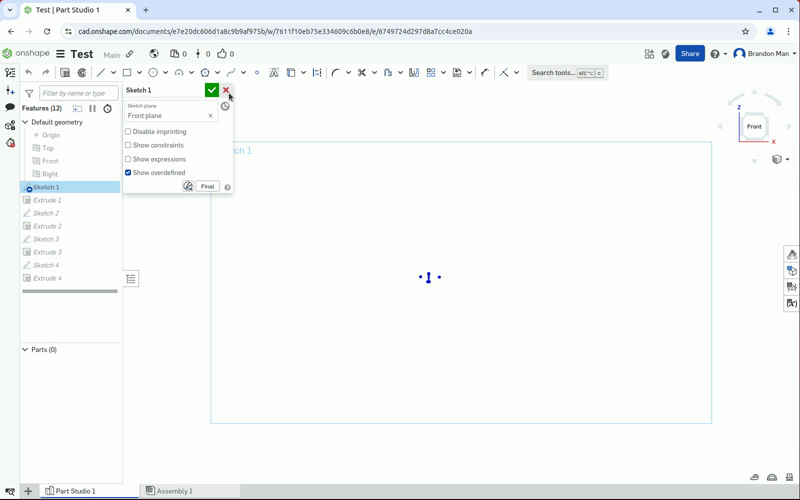
click(229, 92)
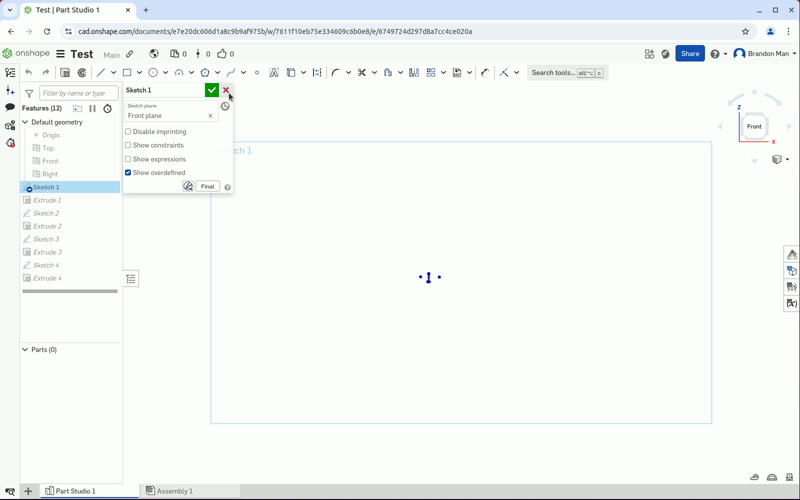
key(shift+s)
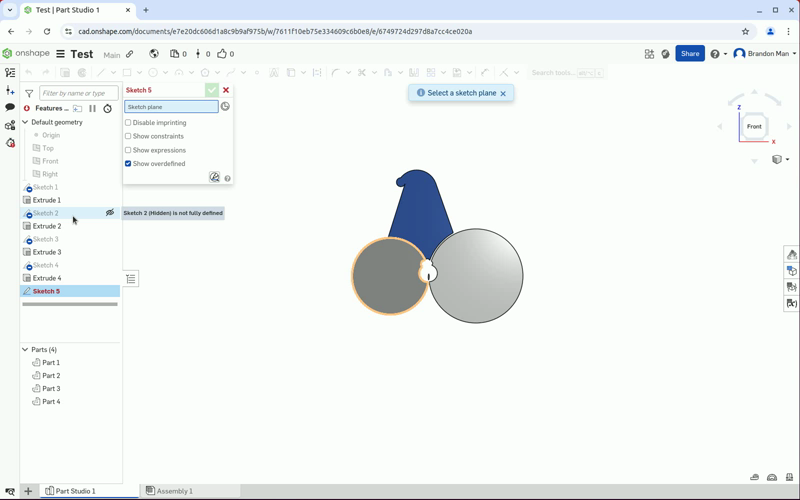
scroll(3)
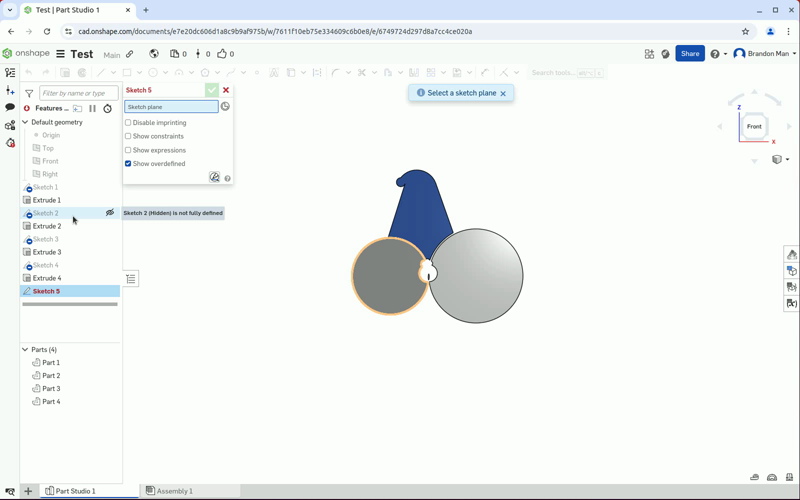
mouse_move(73, 163)
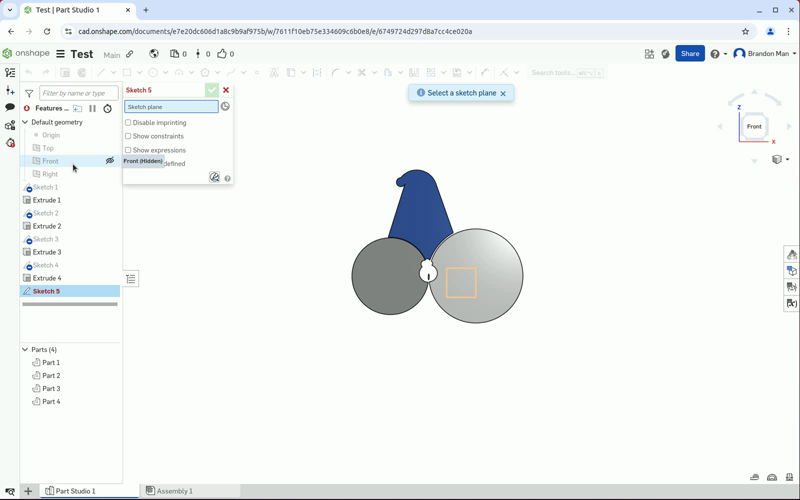
click(73, 163)
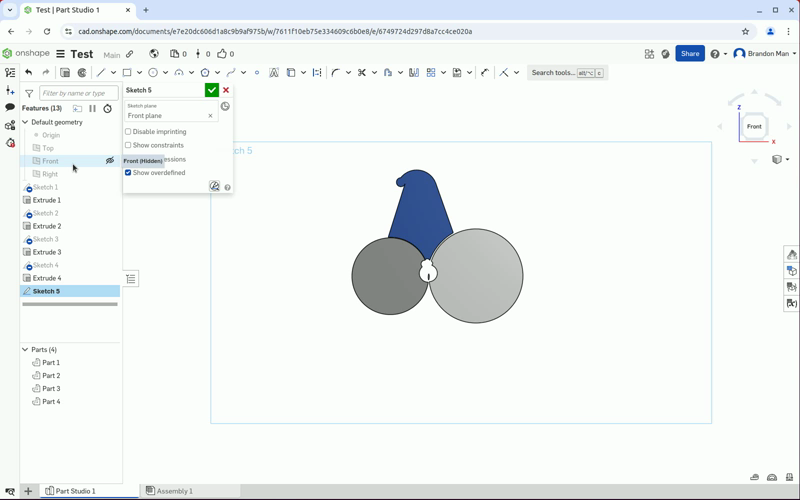
mouse_move(73, 352)
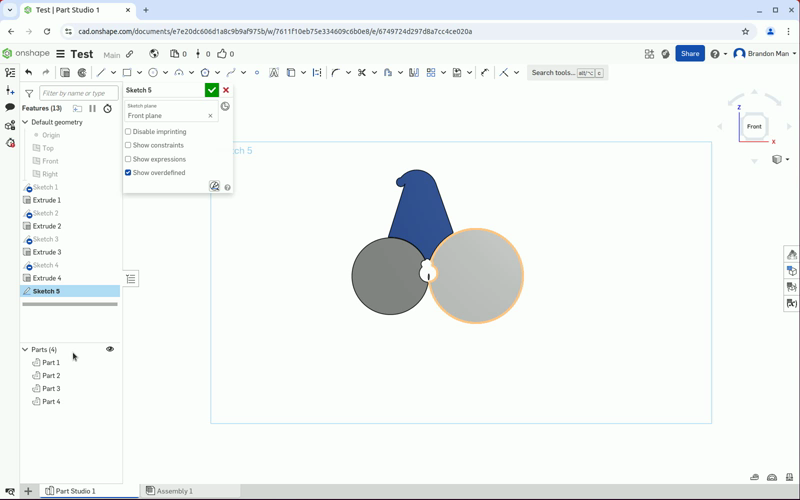
key(y)
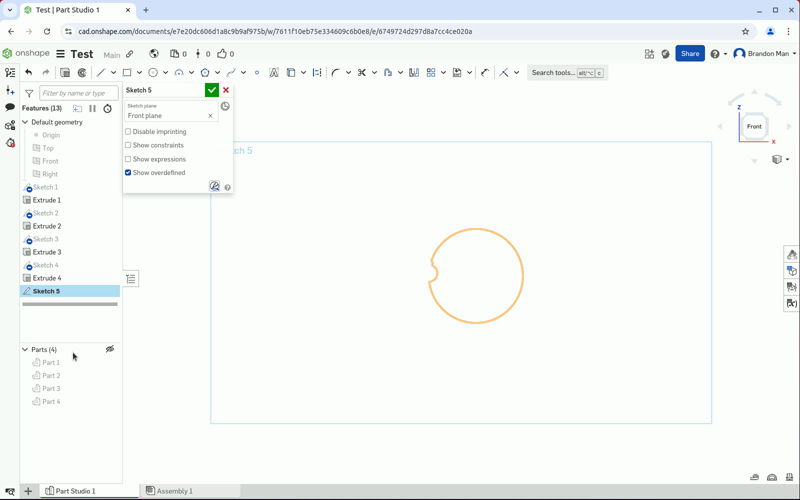
key(a)
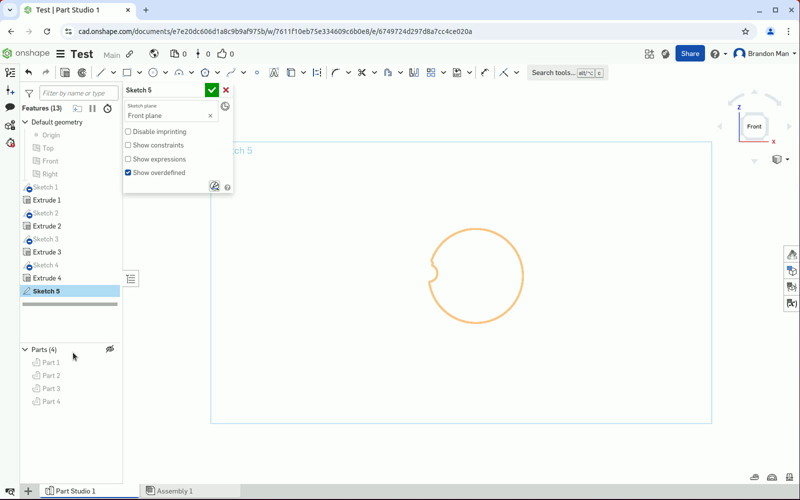
key_down(shift)
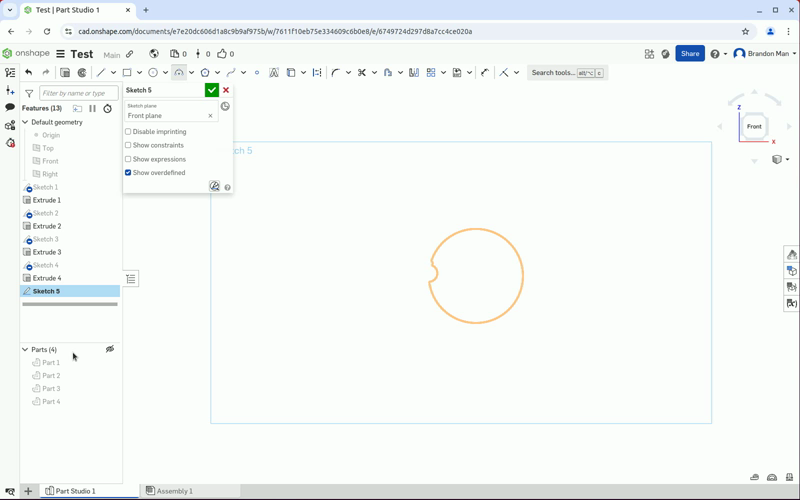
mouse_move(422, 266)
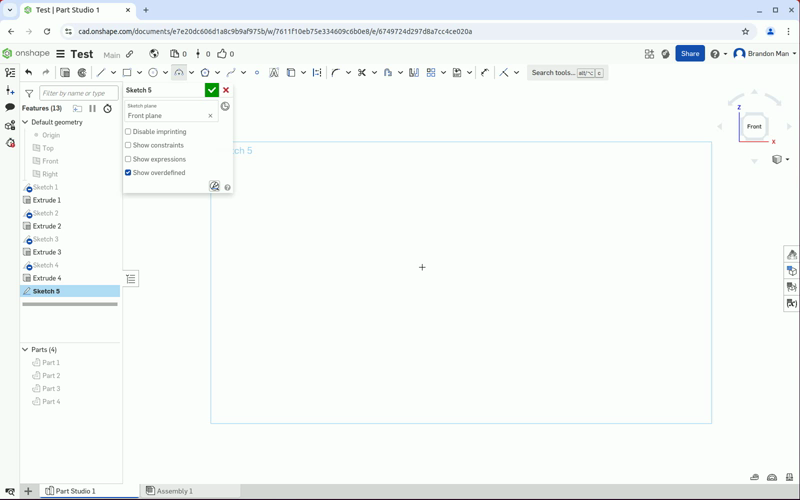
click(422, 266)
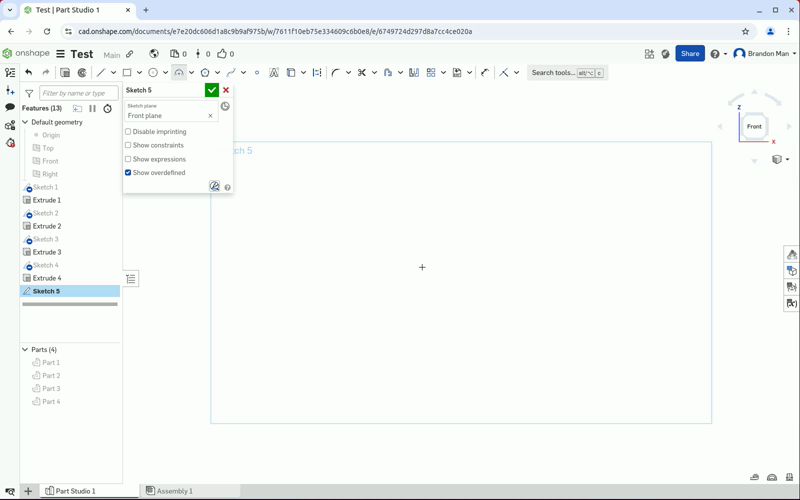
key_up(shift)
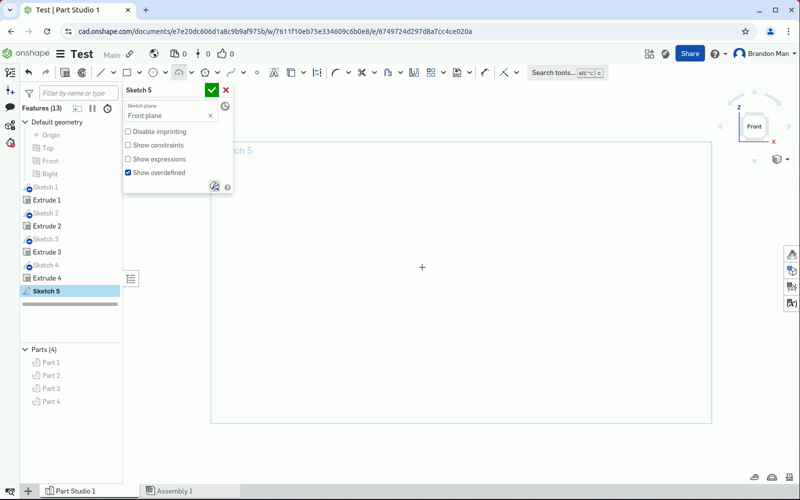
key_down(shift)
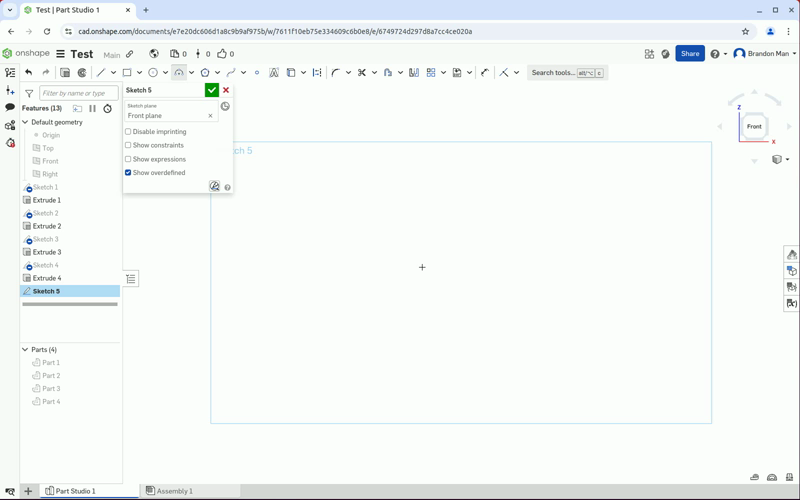
mouse_move(428, 282)
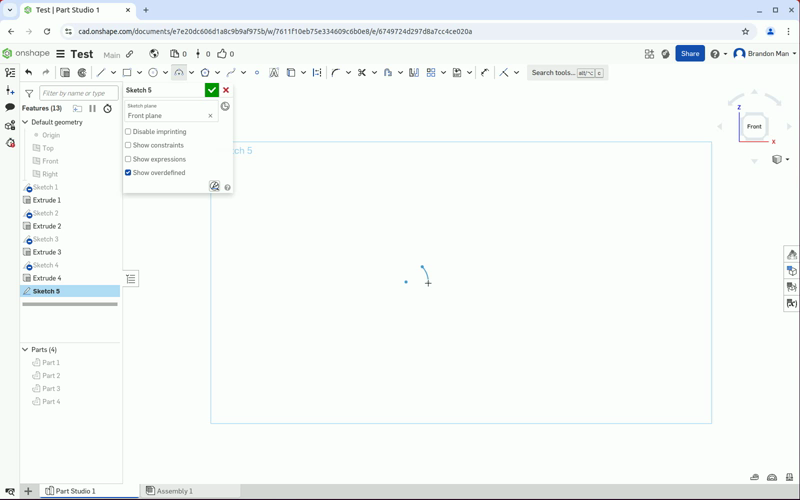
click(428, 282)
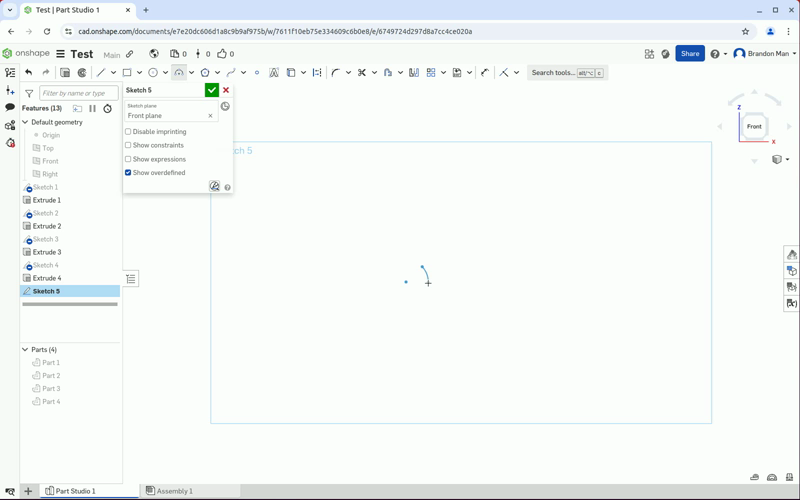
mouse_move(419, 276)
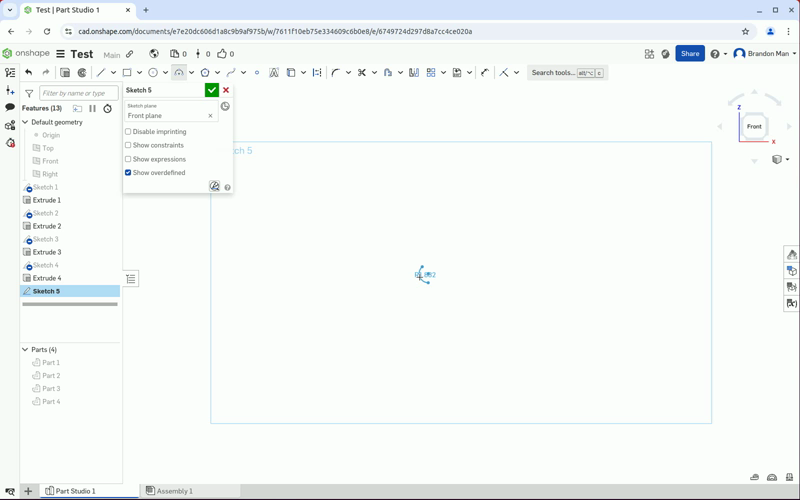
click(419, 276)
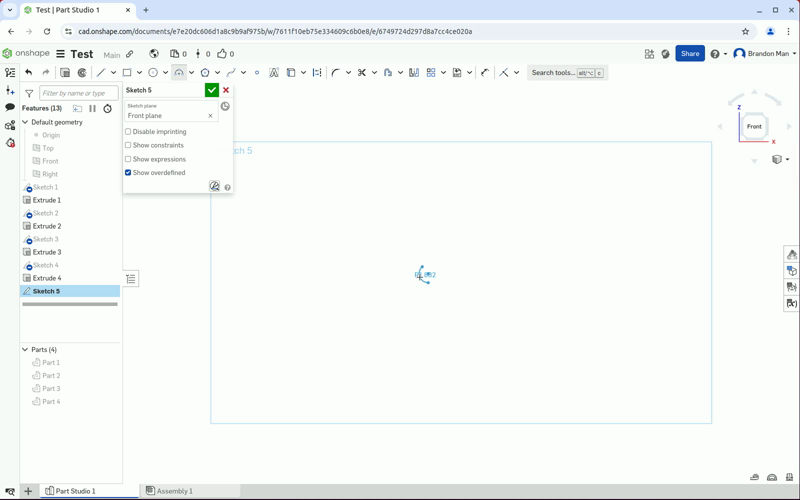
key_up(shift)
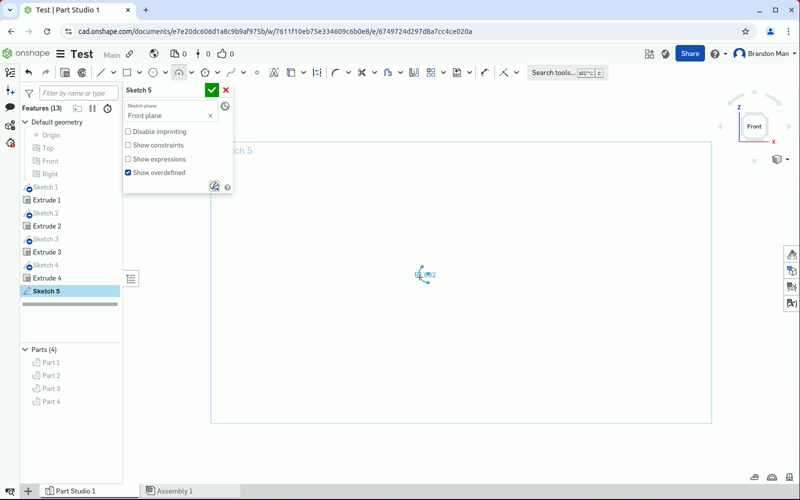
mouse_move(428, 282)
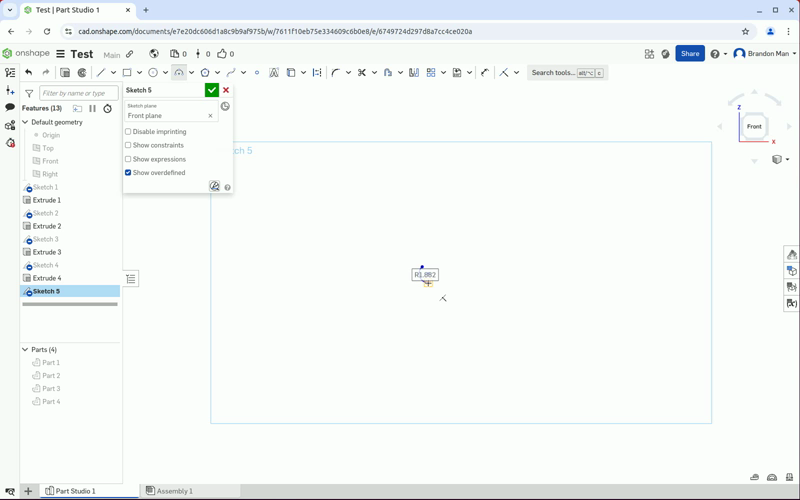
click(428, 282)
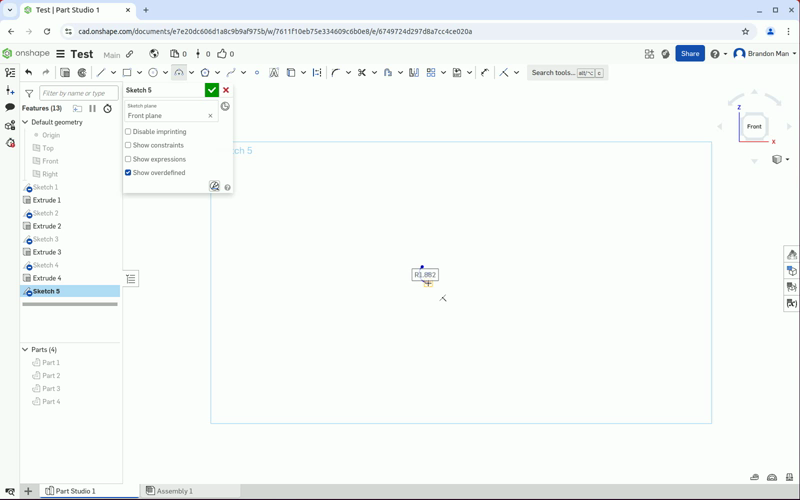
key_down(shift)
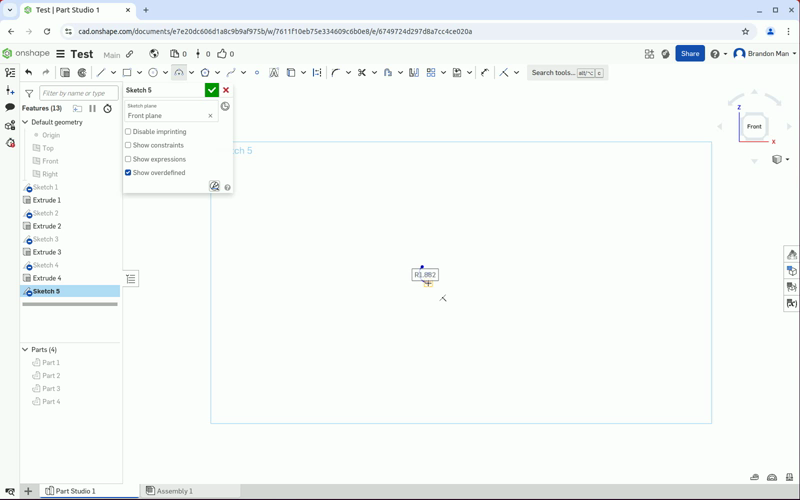
mouse_move(428, 270)
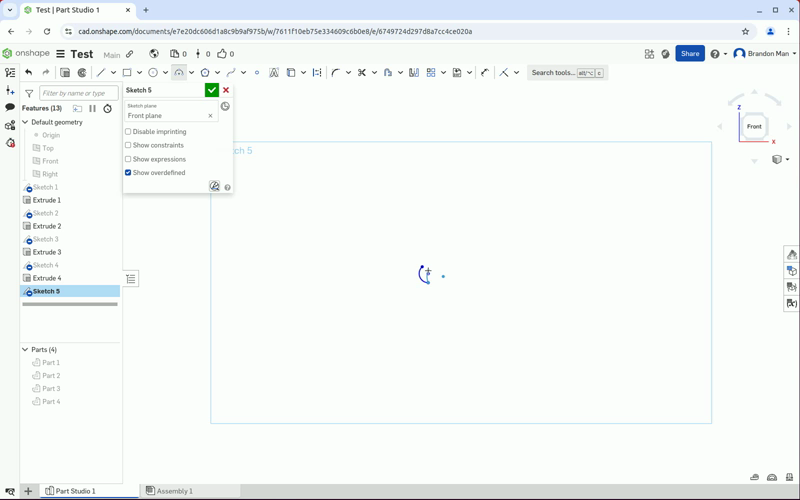
scroll(6)
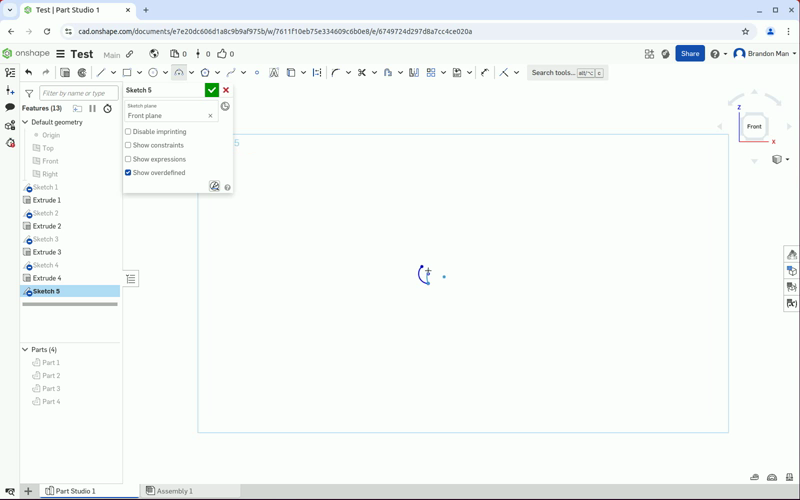
scroll(6)
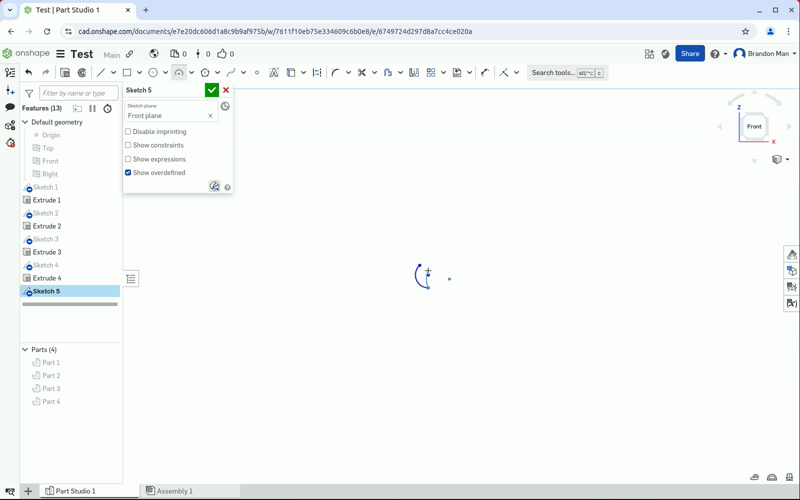
scroll(6)
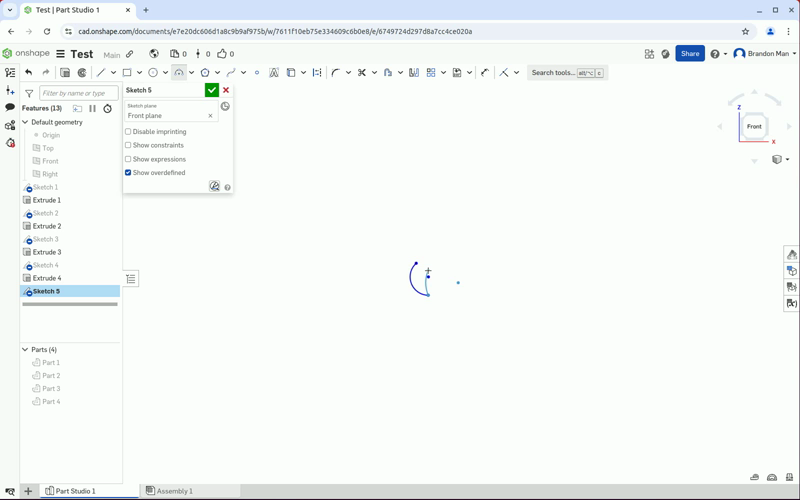
scroll(6)
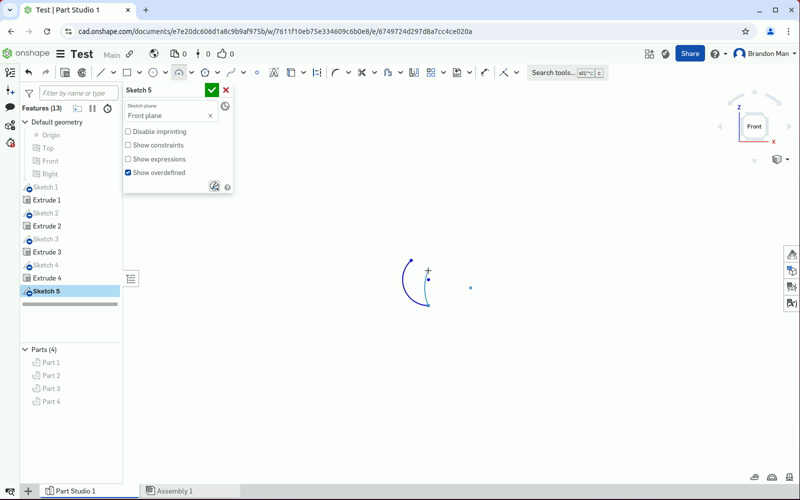
scroll(6)
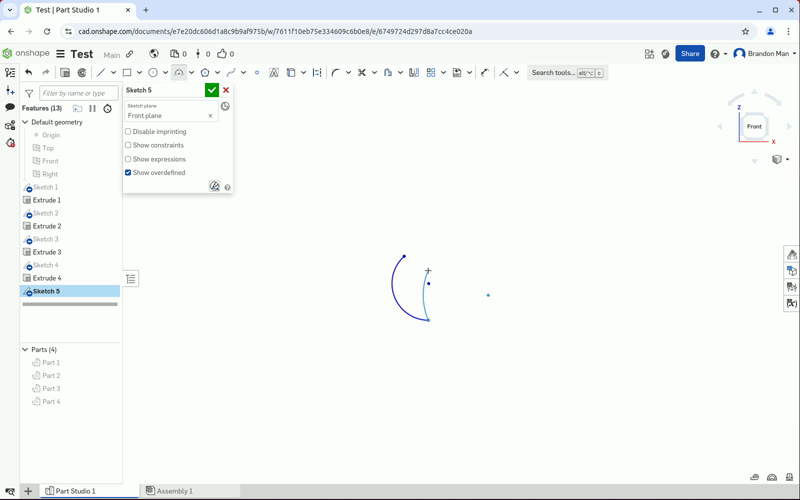
scroll(6)
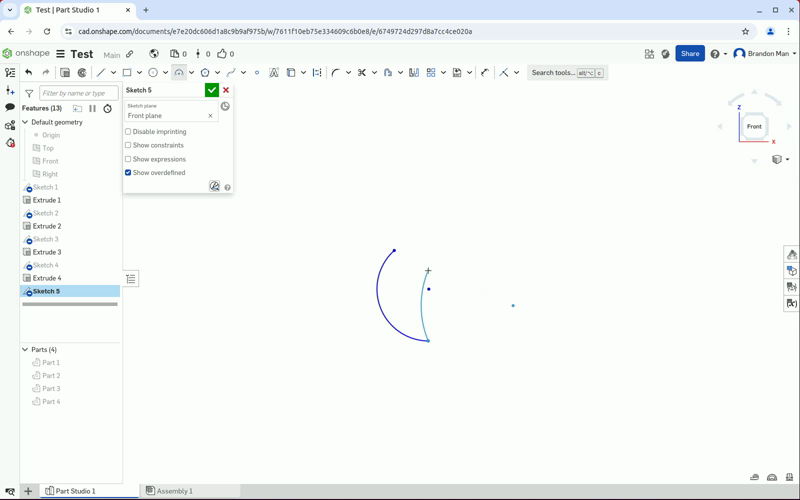
scroll(6)
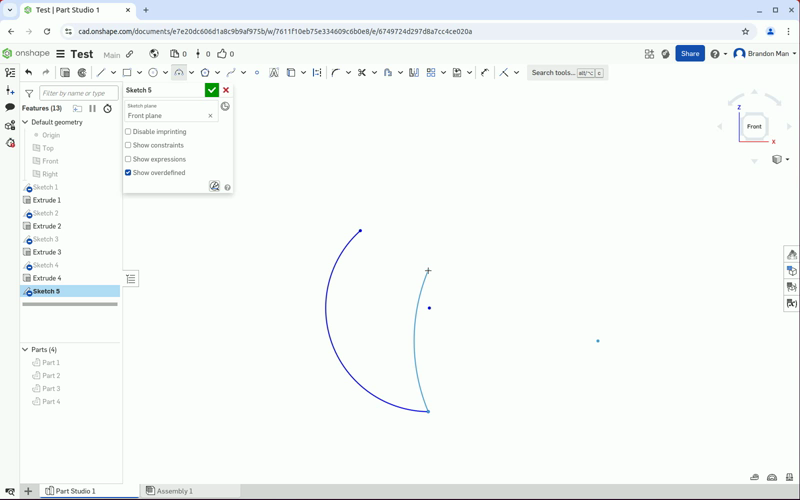
click(428, 270)
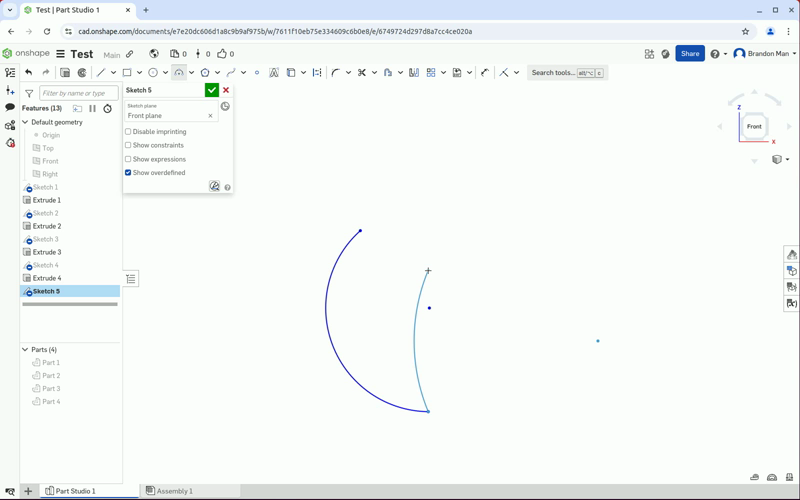
scroll(-6)
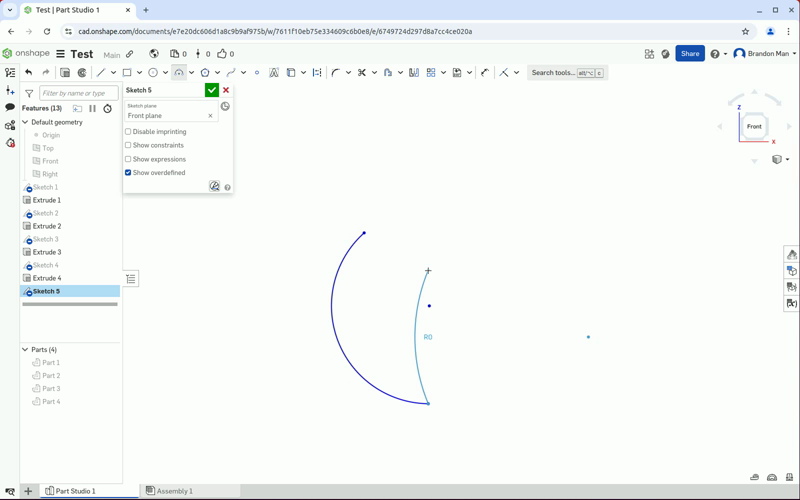
scroll(-6)
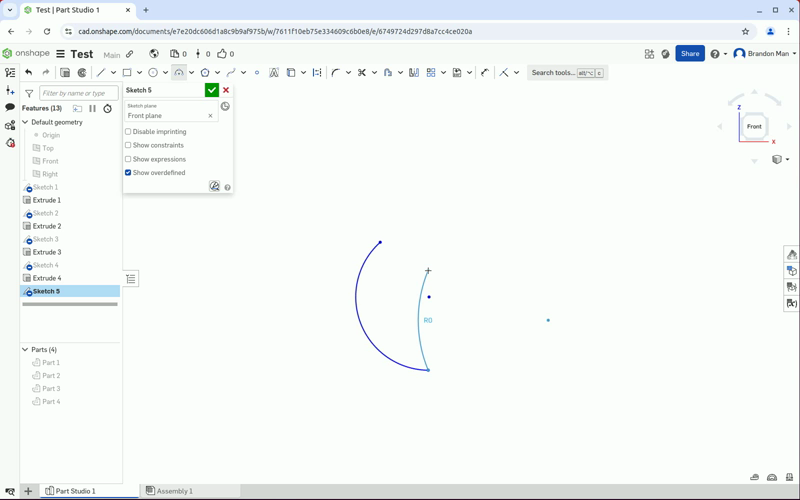
scroll(-6)
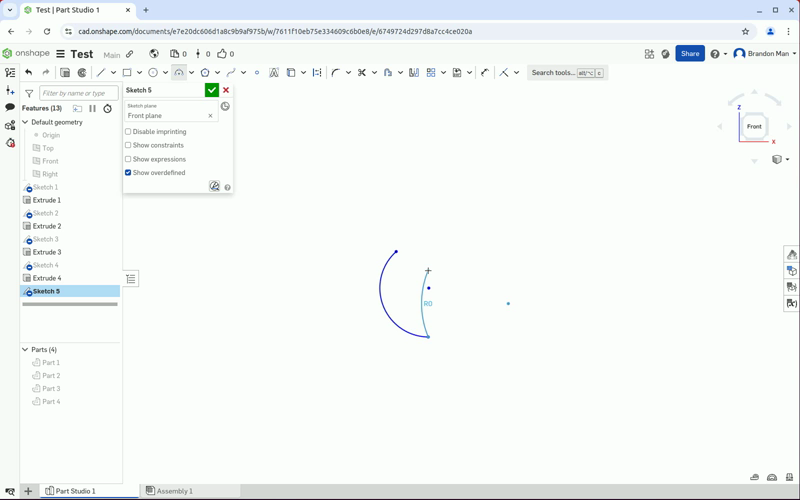
scroll(-6)
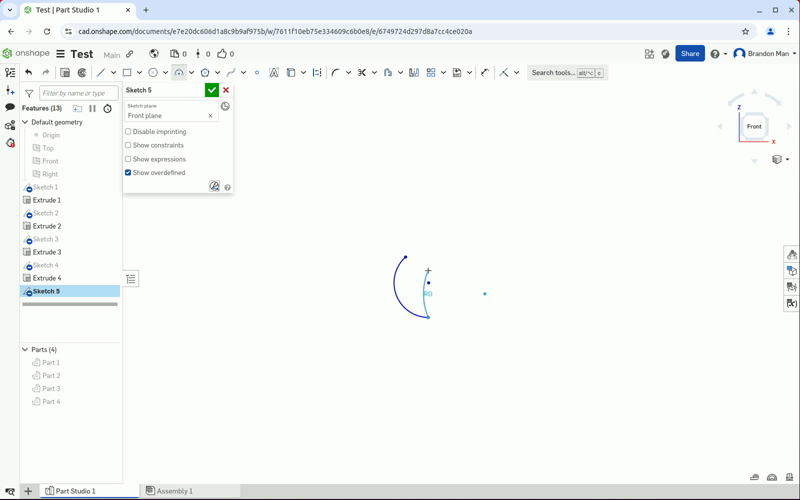
scroll(-6)
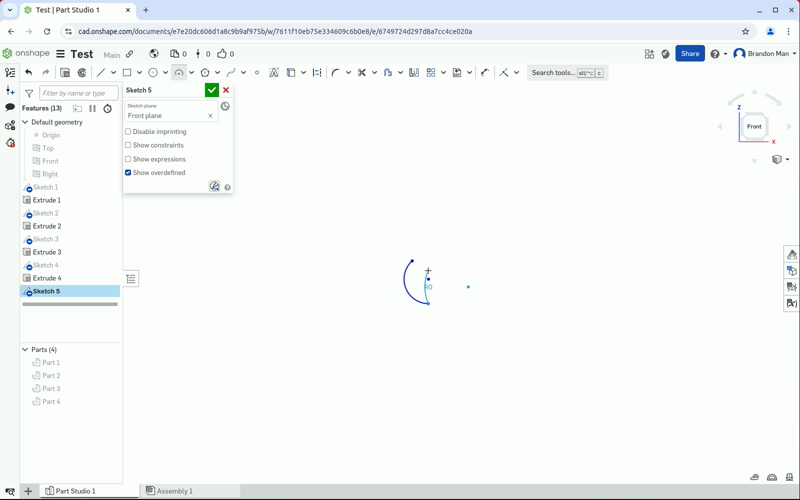
scroll(-6)
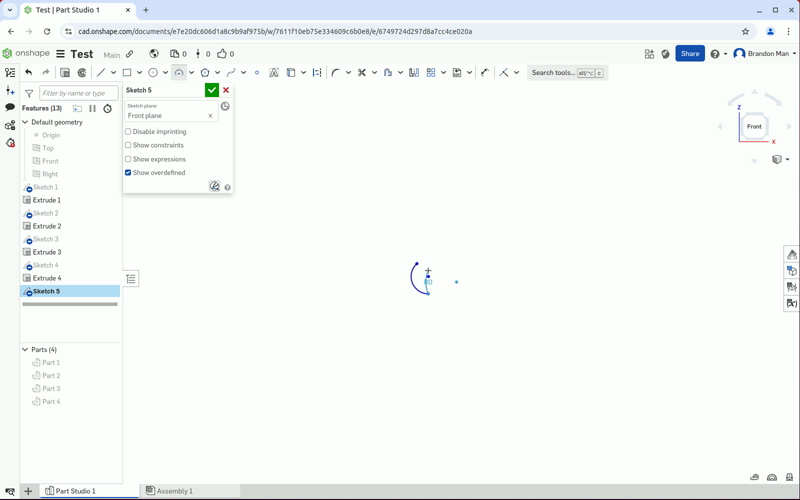
scroll(-6)
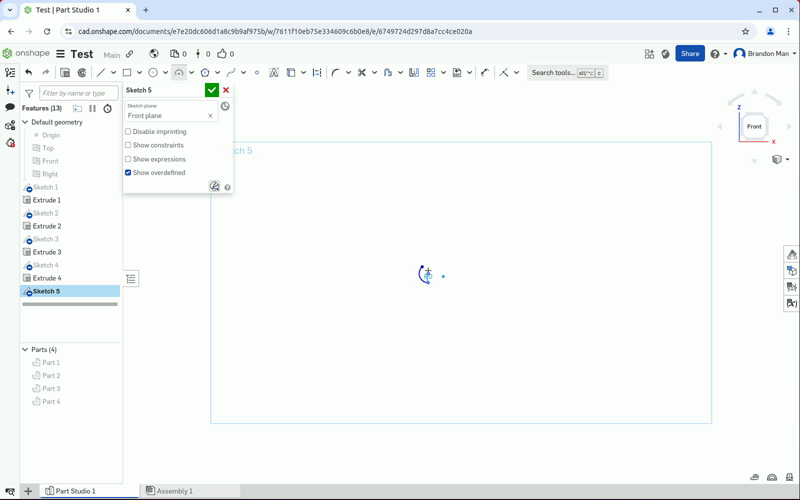
mouse_move(429, 276)
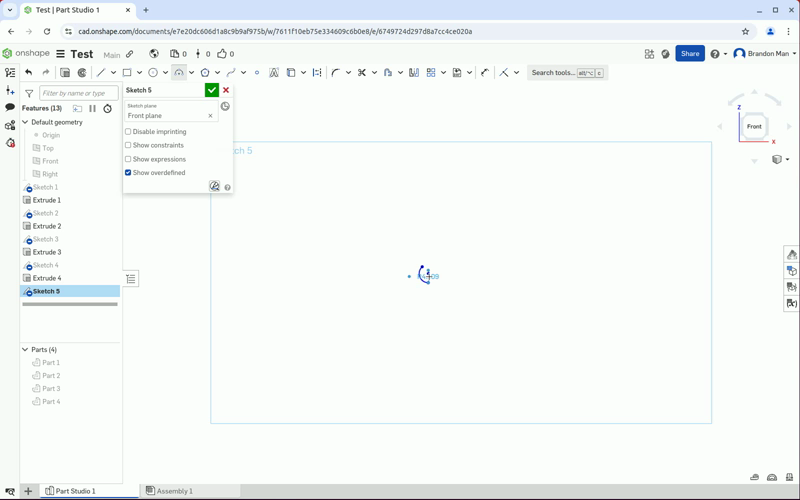
scroll(6)
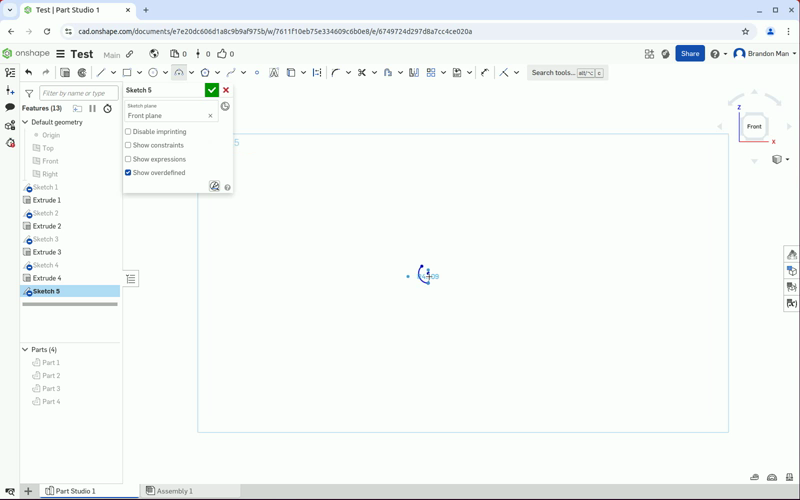
scroll(6)
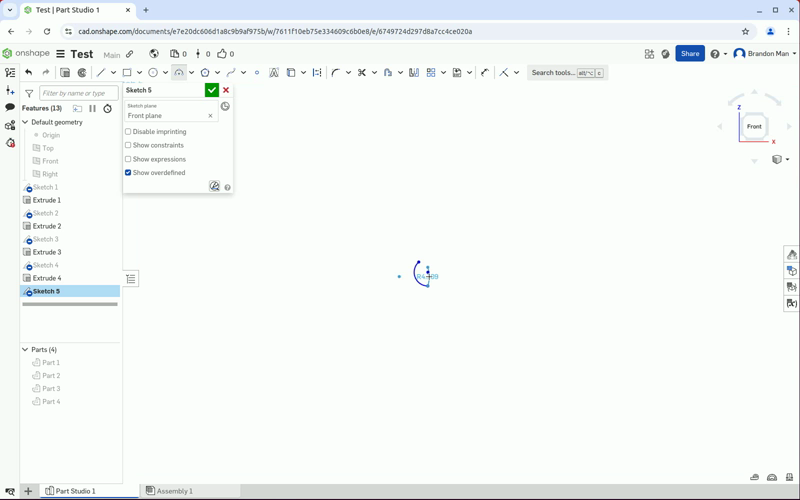
scroll(6)
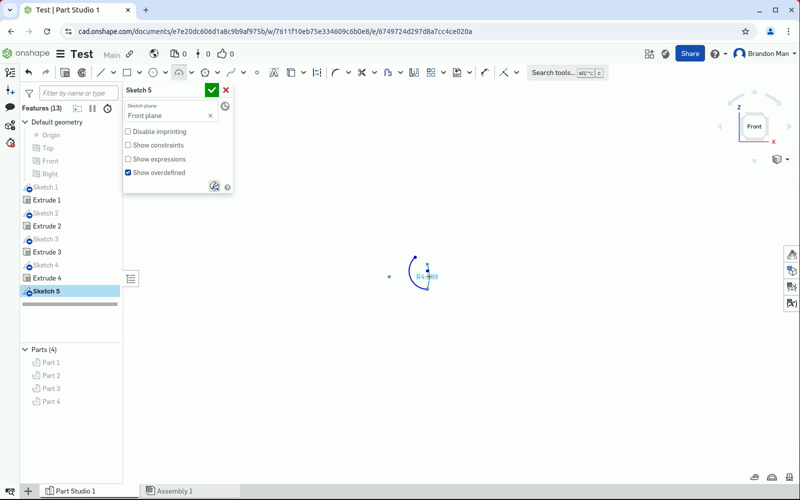
scroll(6)
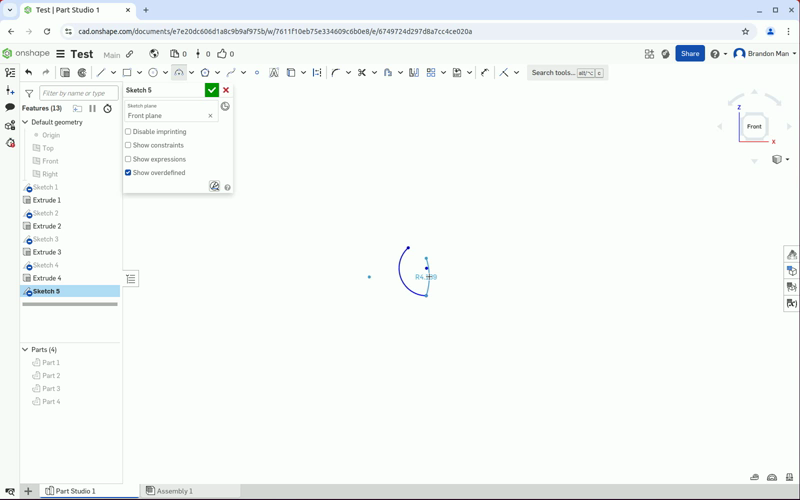
scroll(6)
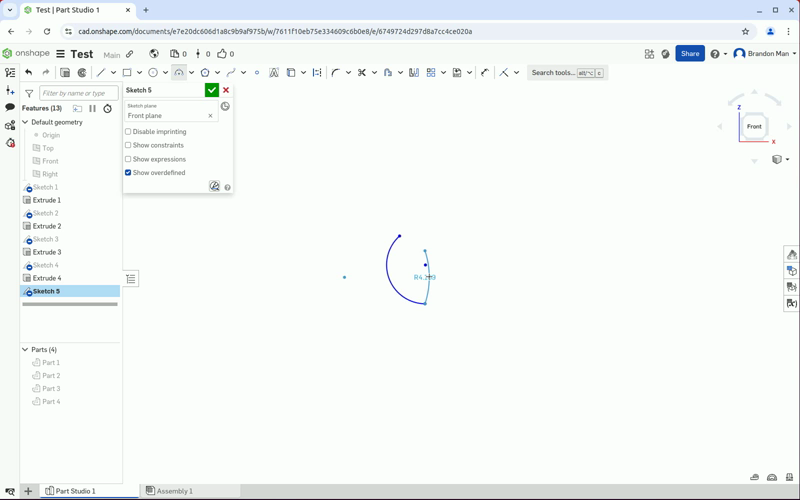
scroll(6)
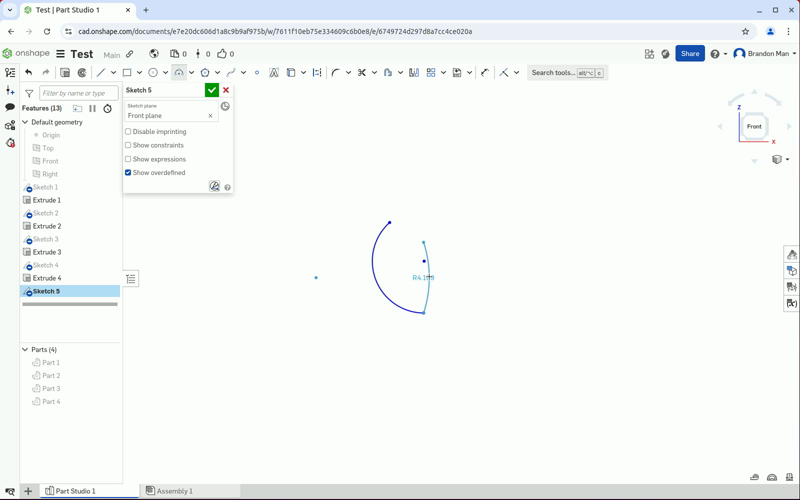
scroll(6)
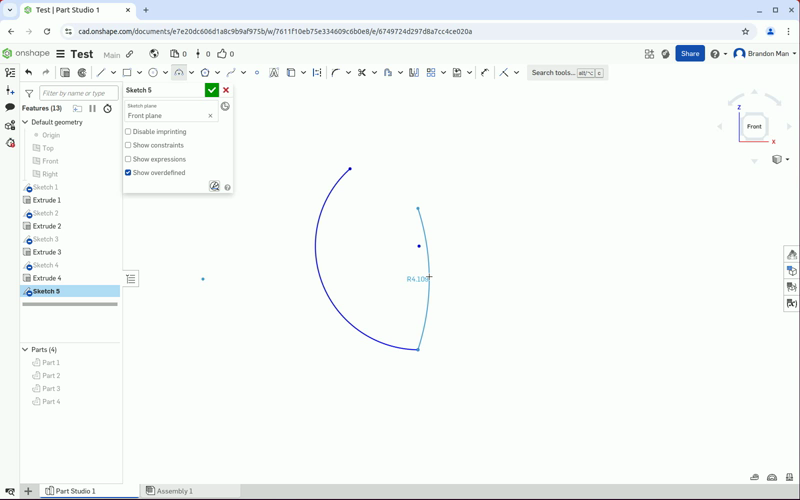
click(429, 276)
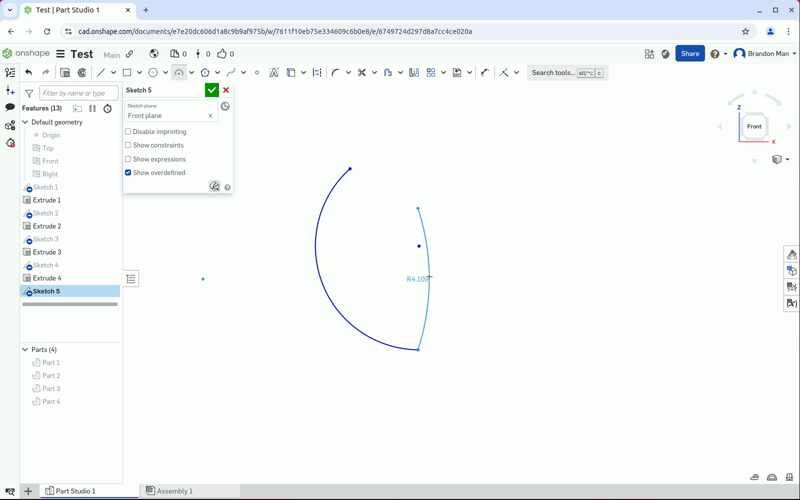
scroll(-6)
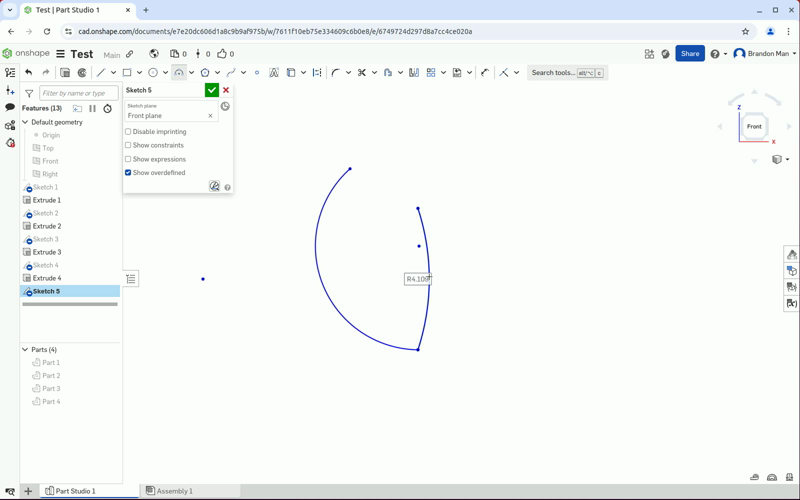
scroll(-6)
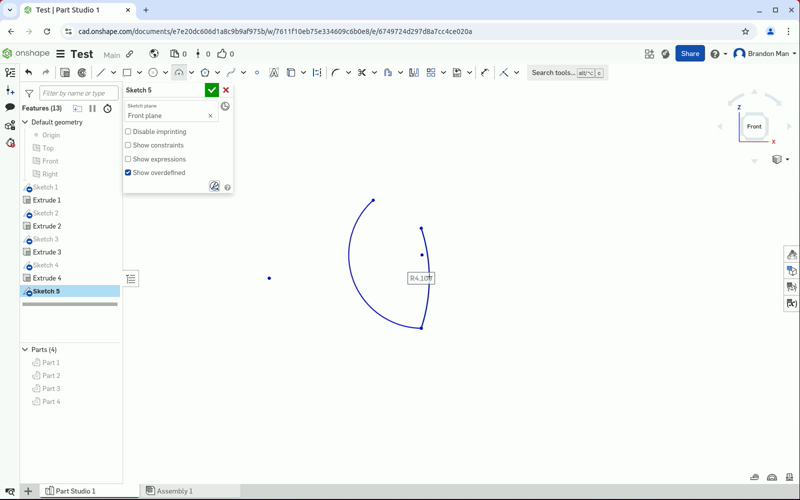
scroll(-6)
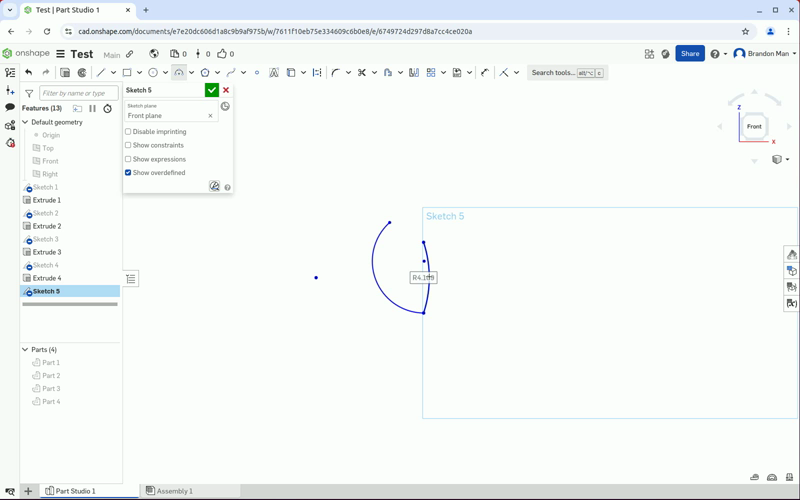
scroll(-6)
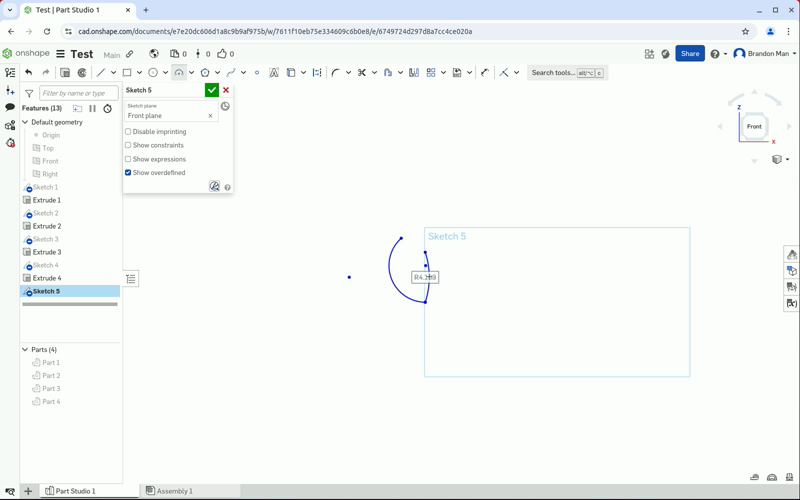
scroll(-6)
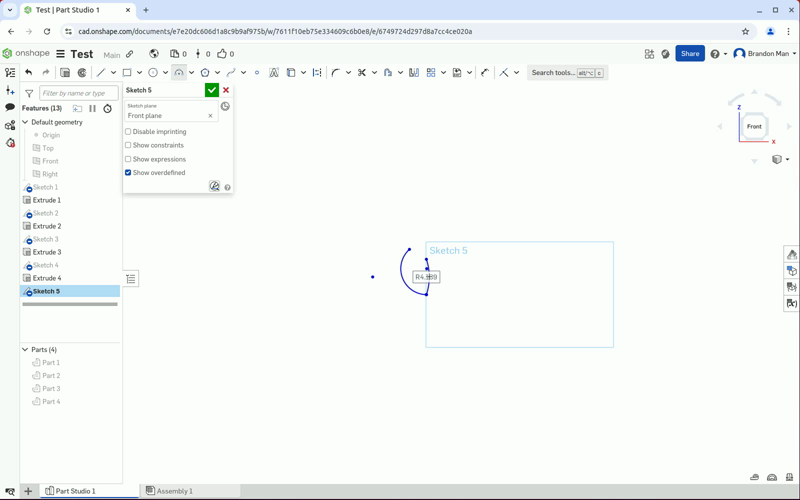
scroll(-6)
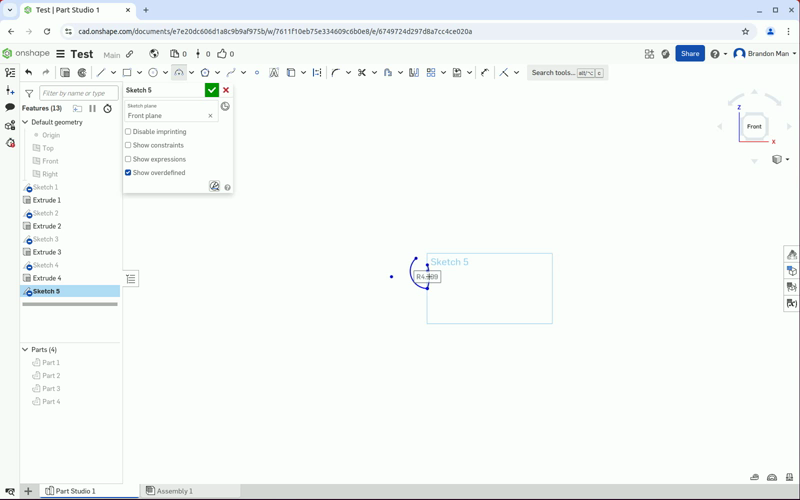
scroll(-6)
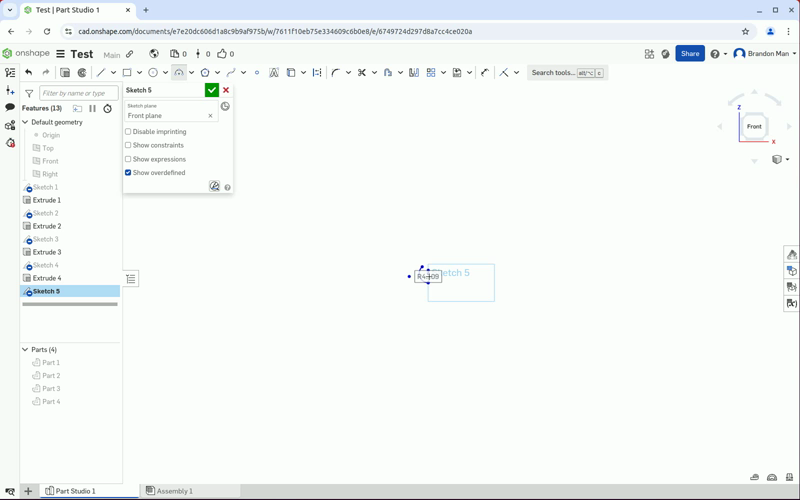
key_up(shift)
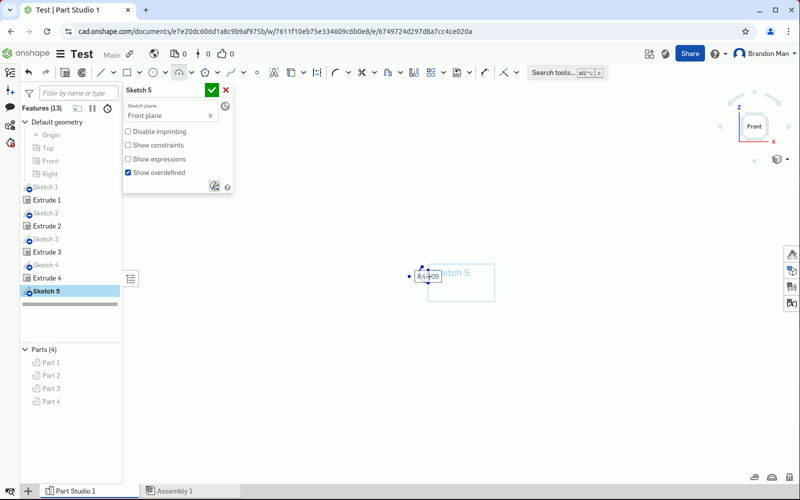
mouse_move(428, 270)
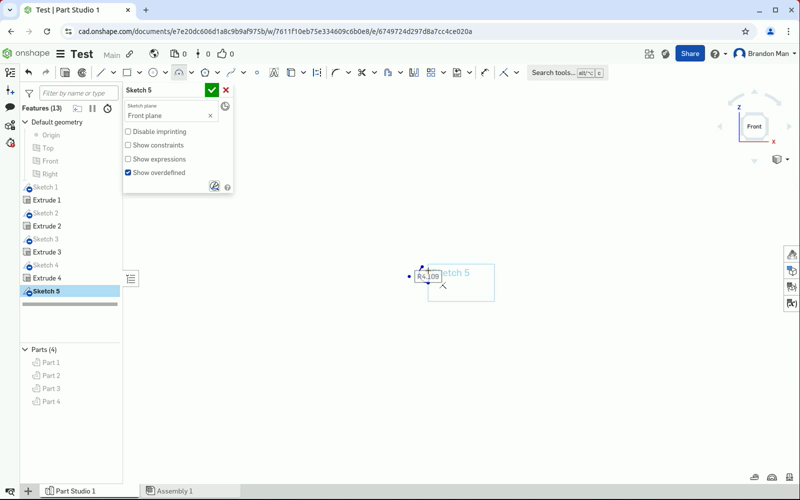
scroll(6)
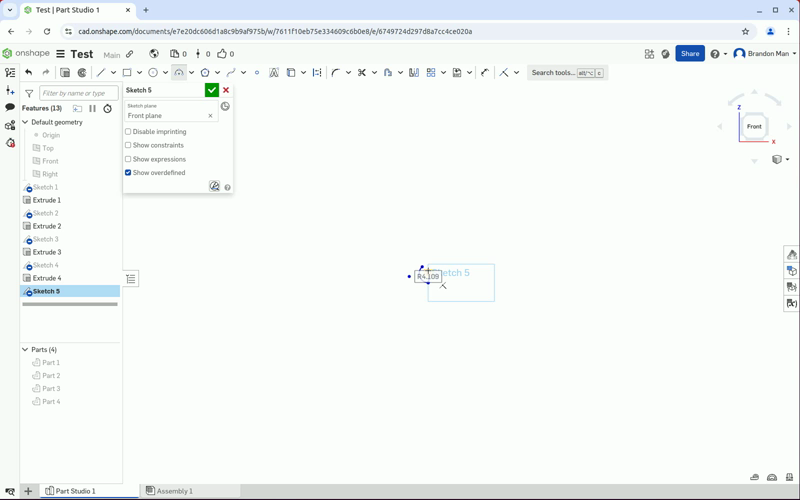
scroll(6)
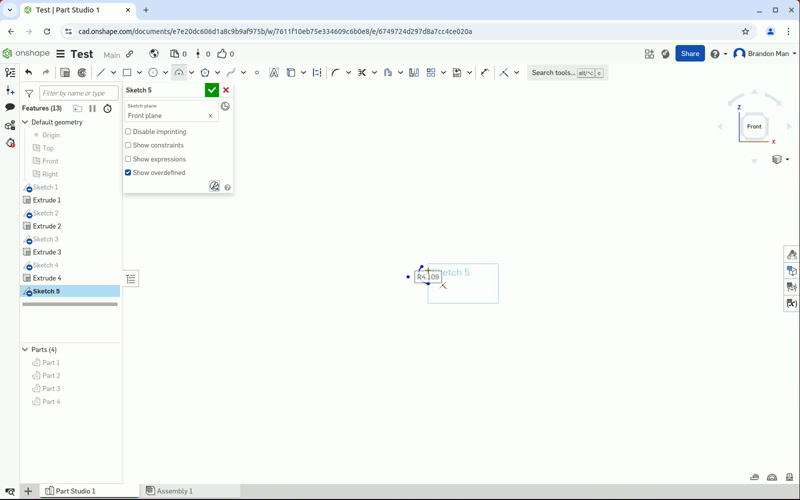
scroll(6)
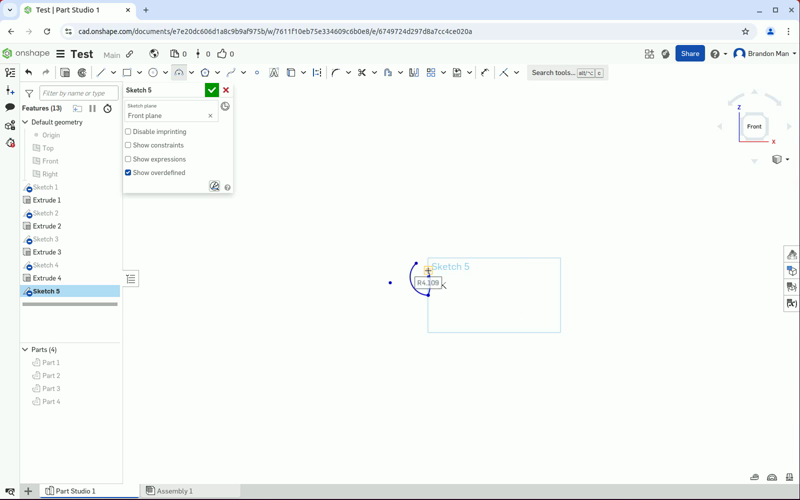
scroll(6)
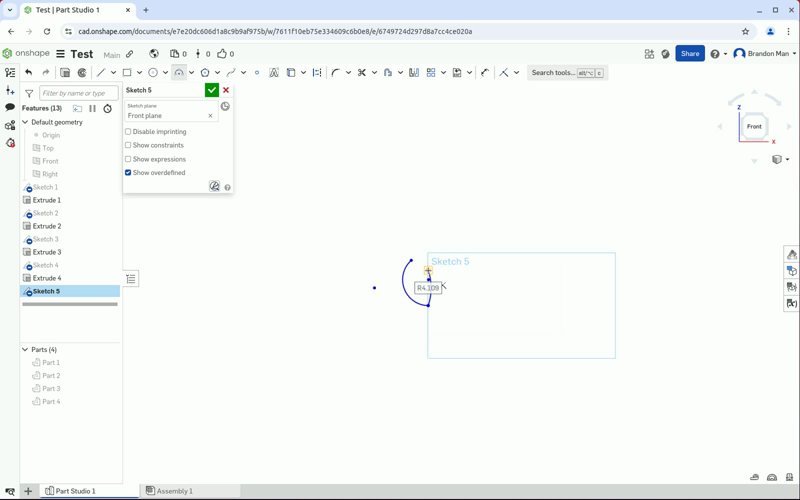
scroll(6)
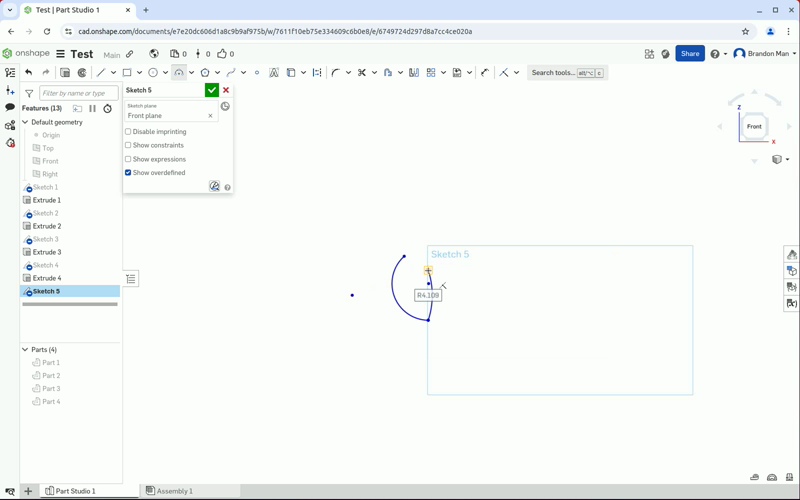
scroll(6)
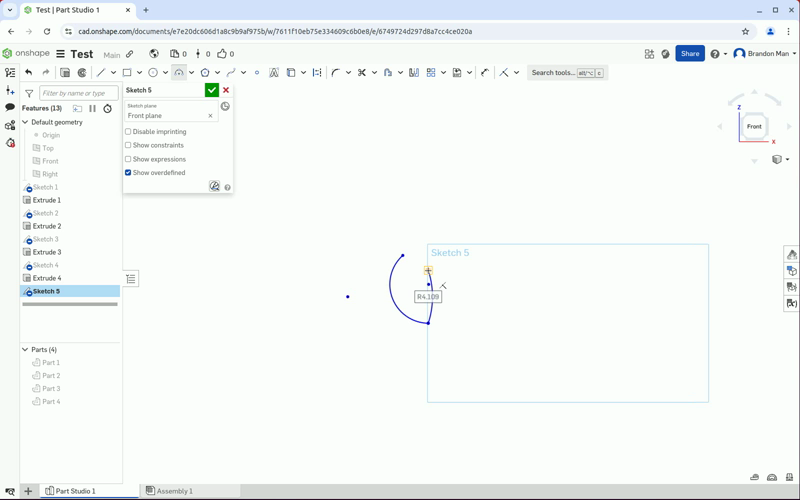
scroll(6)
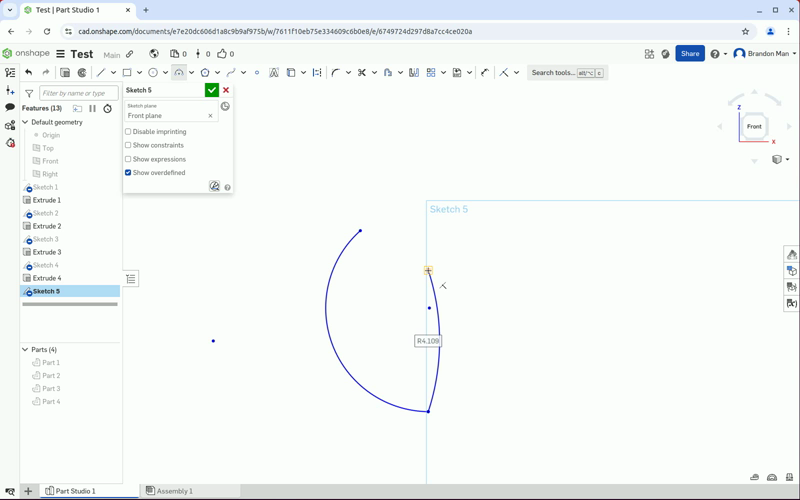
click(428, 270)
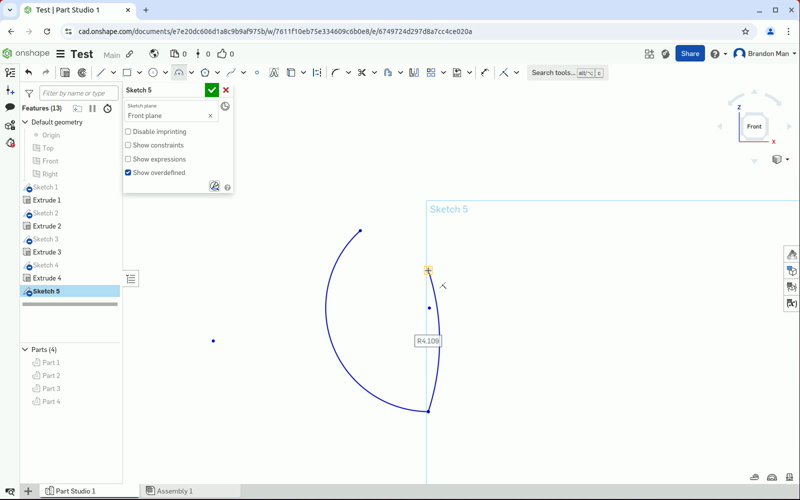
scroll(-6)
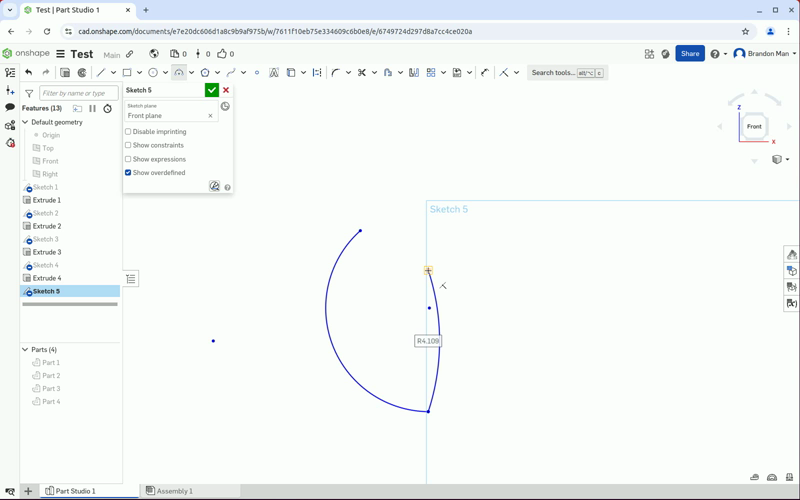
scroll(-6)
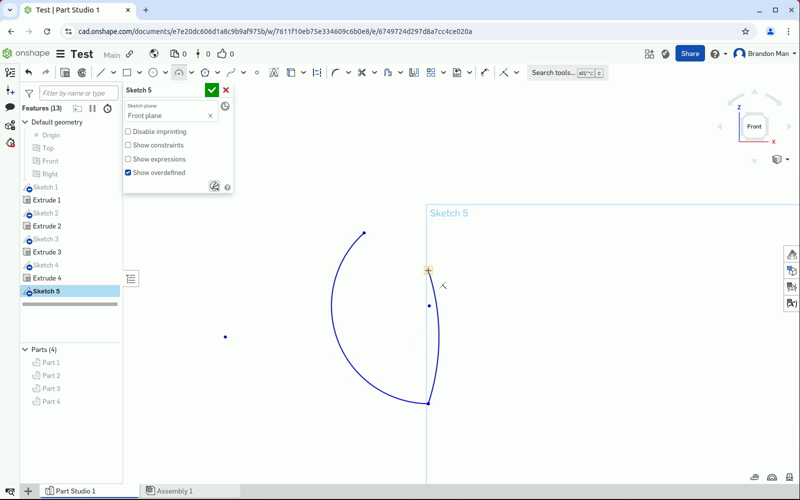
scroll(-6)
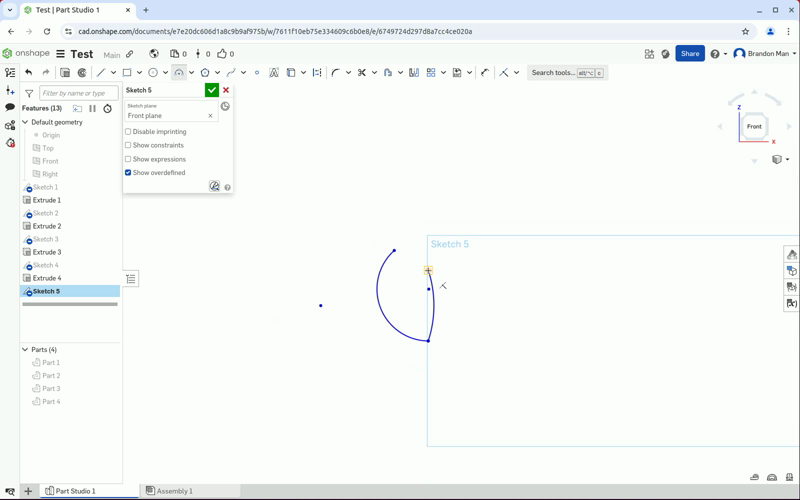
scroll(-6)
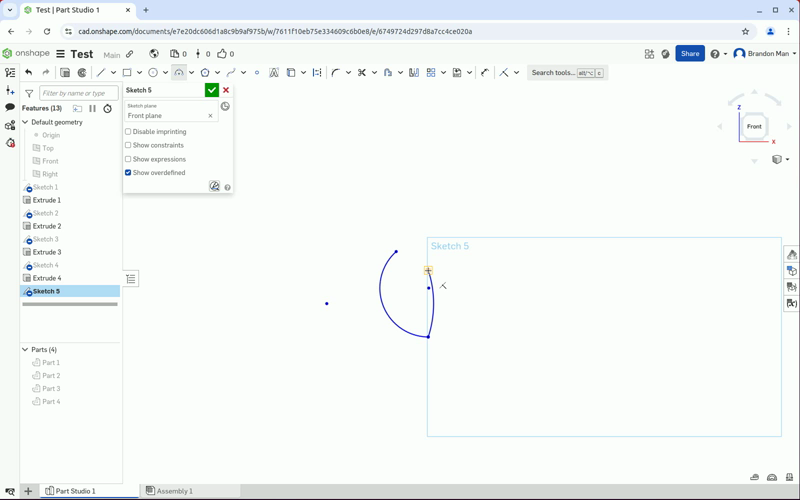
scroll(-6)
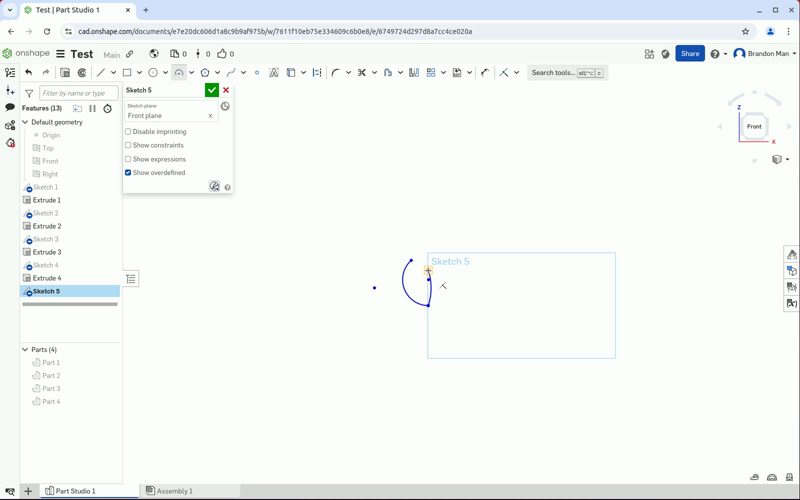
scroll(-6)
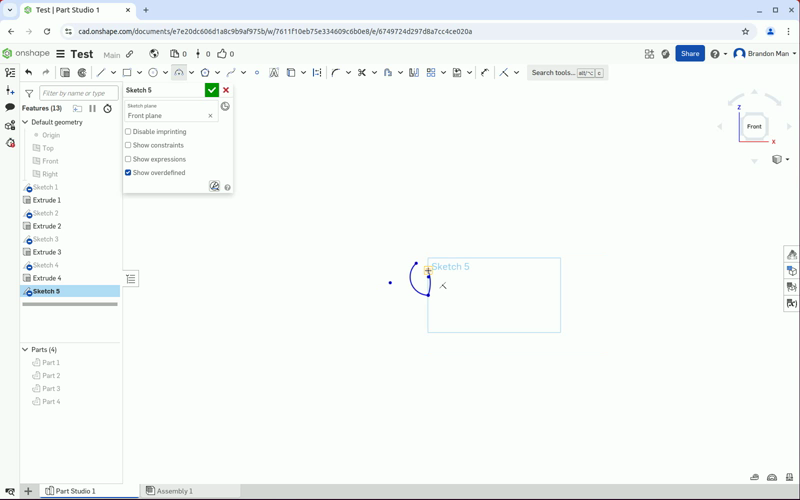
scroll(-6)
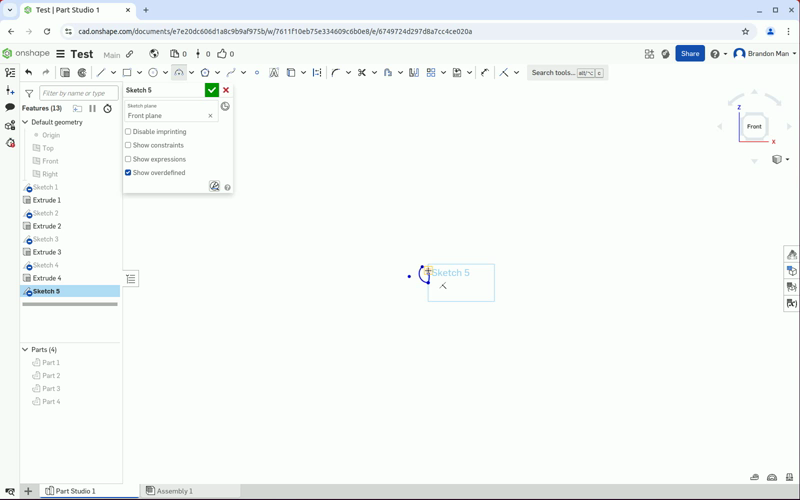
mouse_move(422, 266)
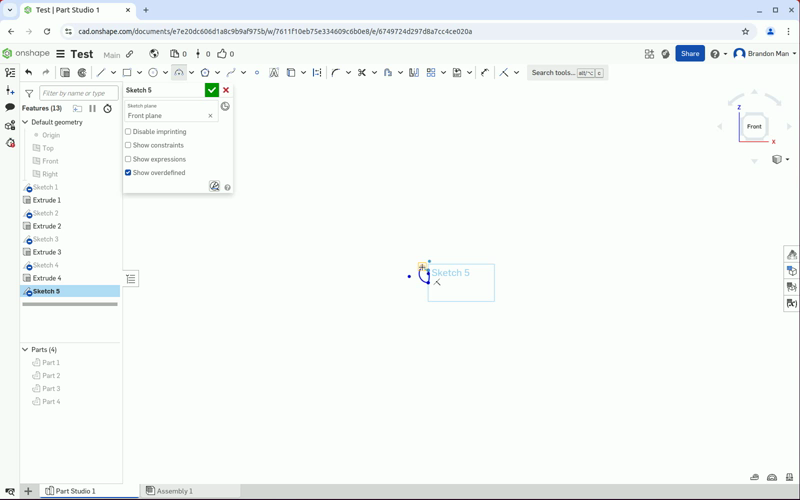
scroll(6)
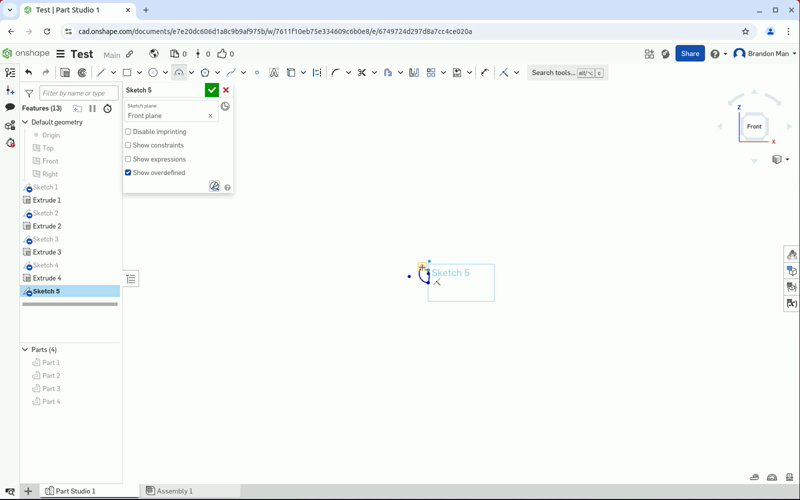
scroll(6)
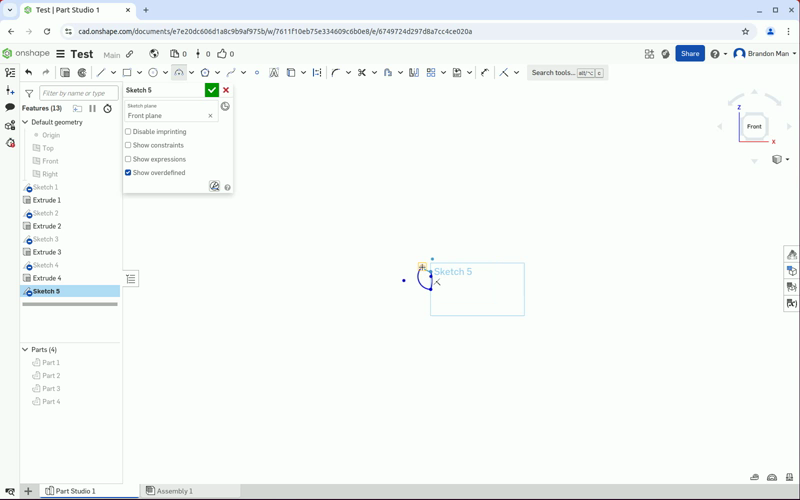
scroll(6)
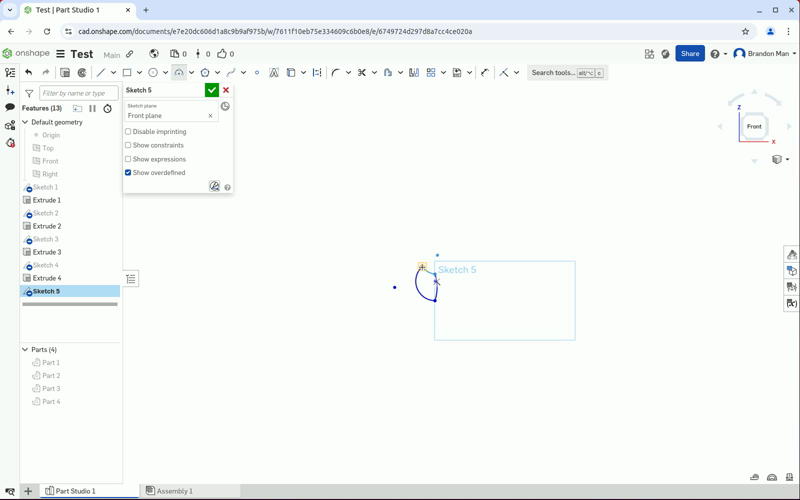
scroll(6)
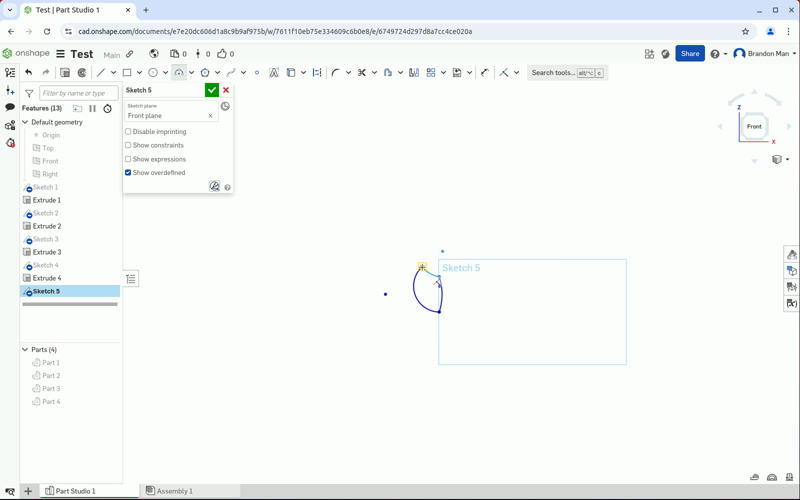
scroll(6)
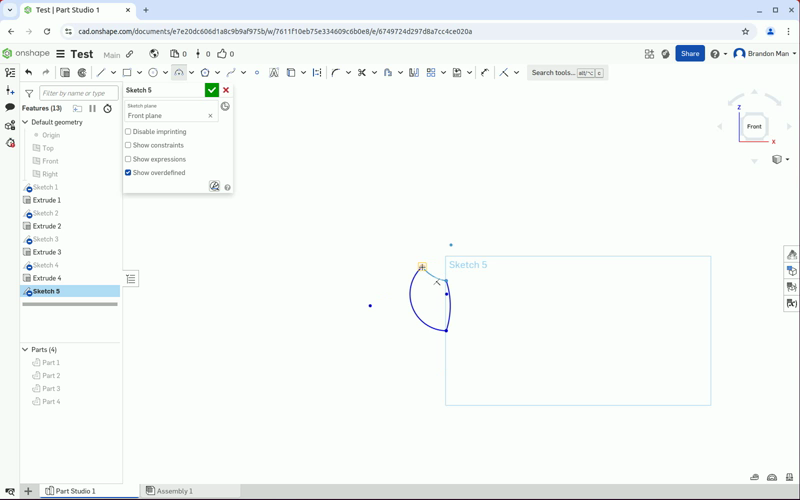
scroll(6)
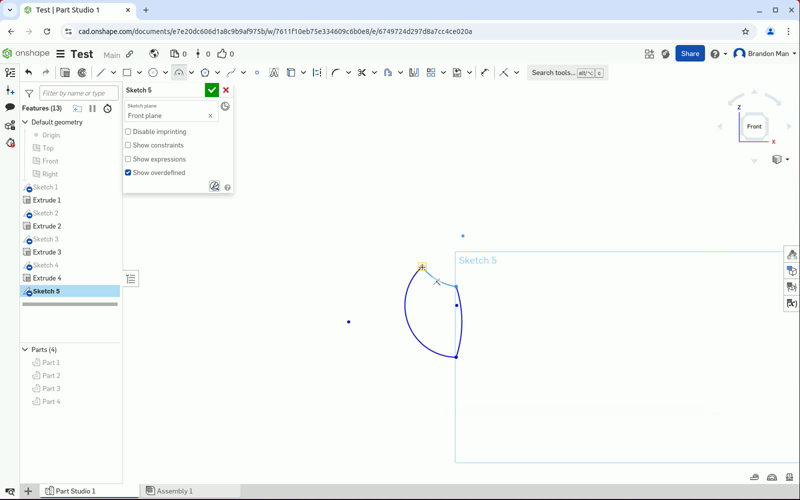
scroll(6)
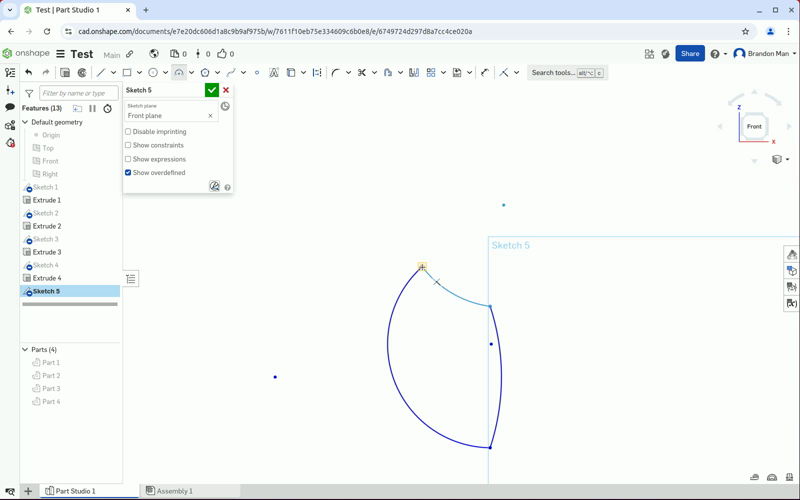
click(422, 266)
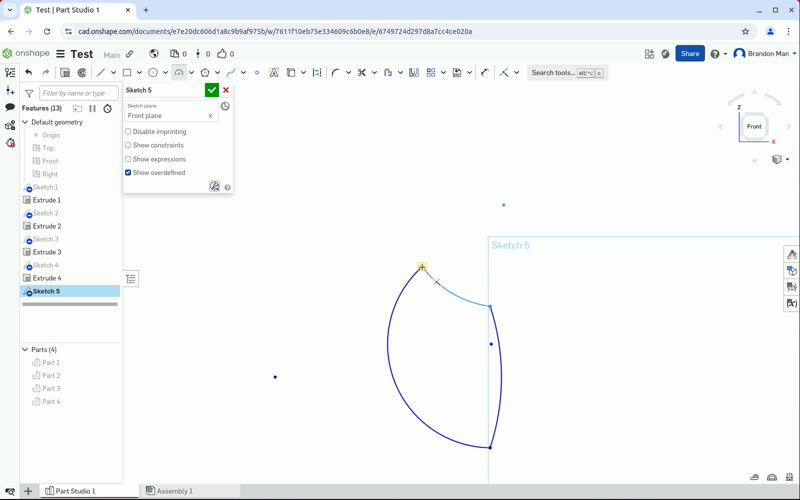
scroll(-6)
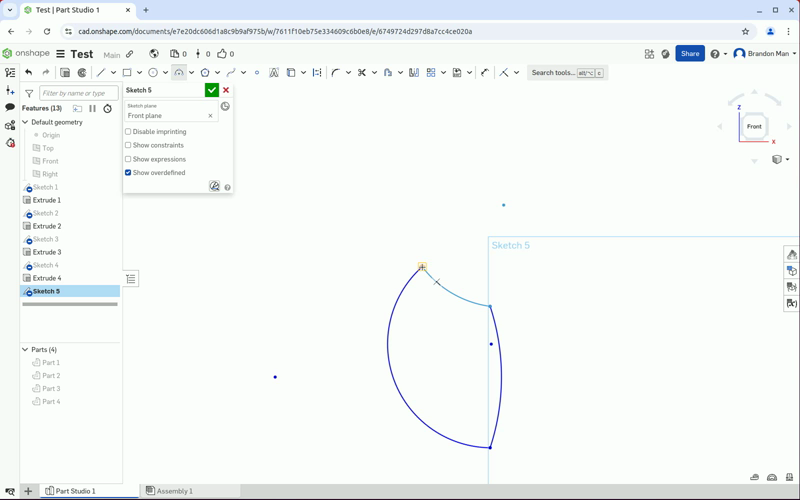
scroll(-6)
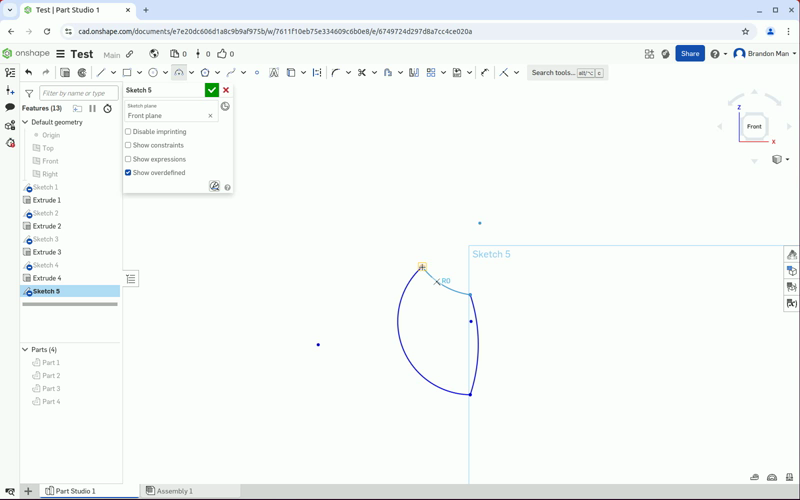
scroll(-6)
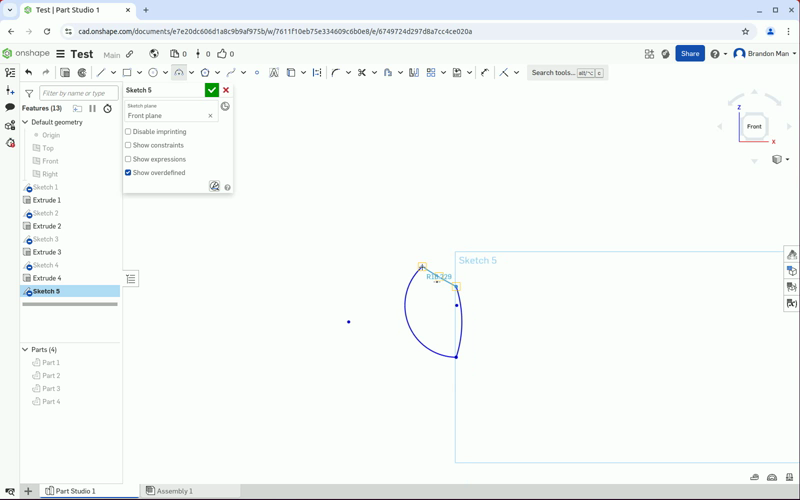
scroll(-6)
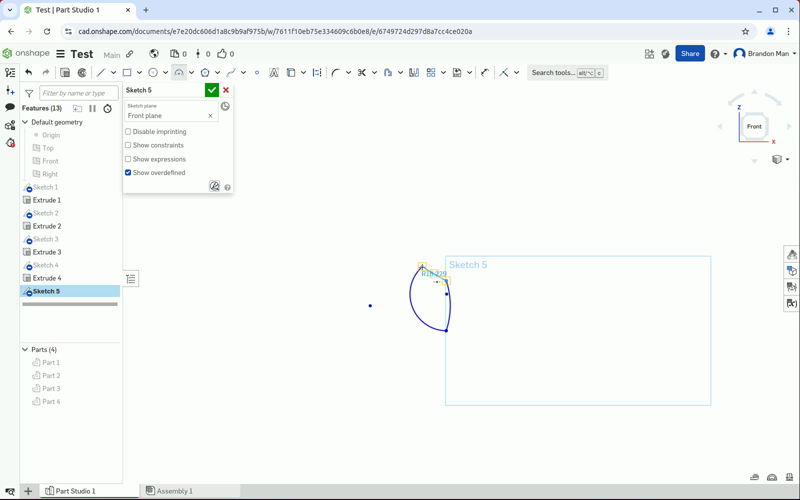
scroll(-6)
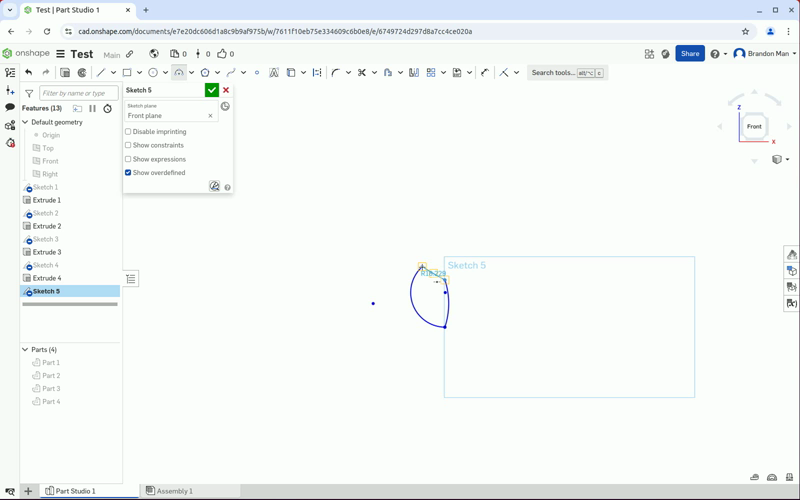
scroll(-6)
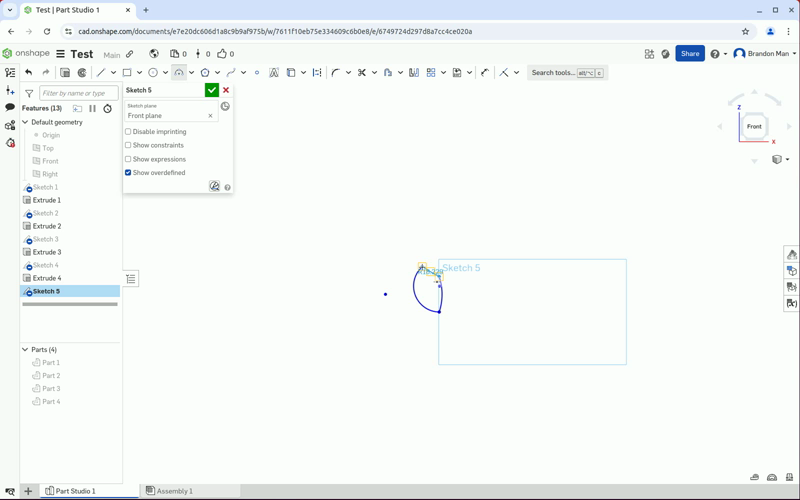
scroll(-6)
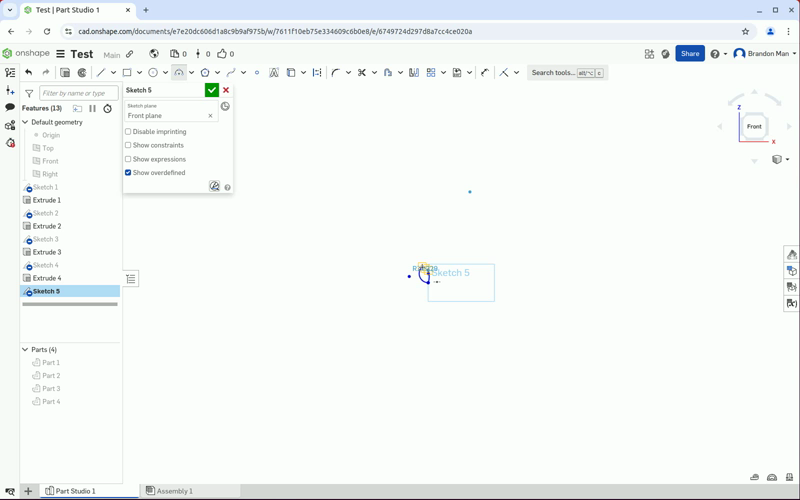
key_down(shift)
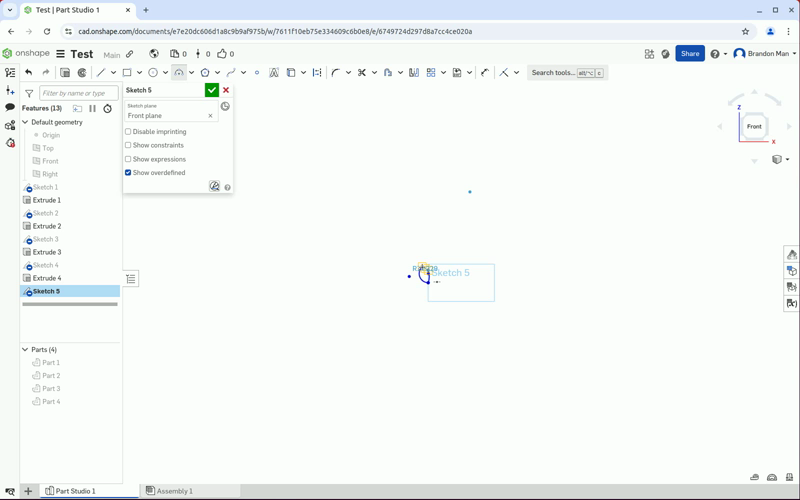
mouse_move(424, 269)
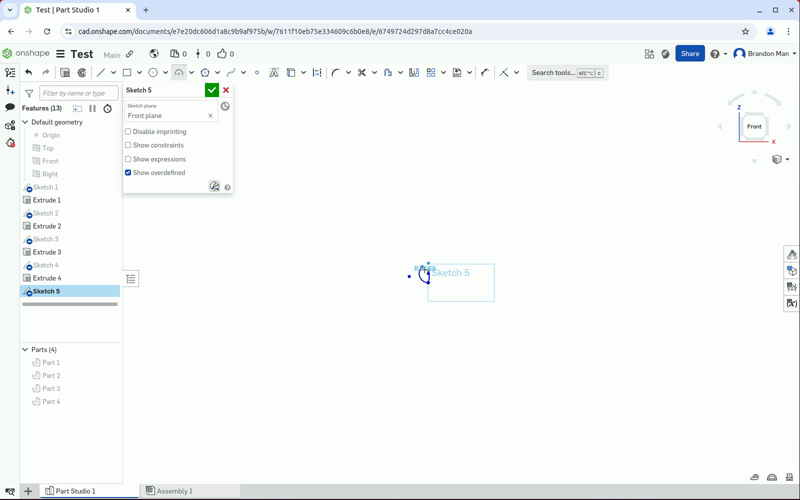
scroll(6)
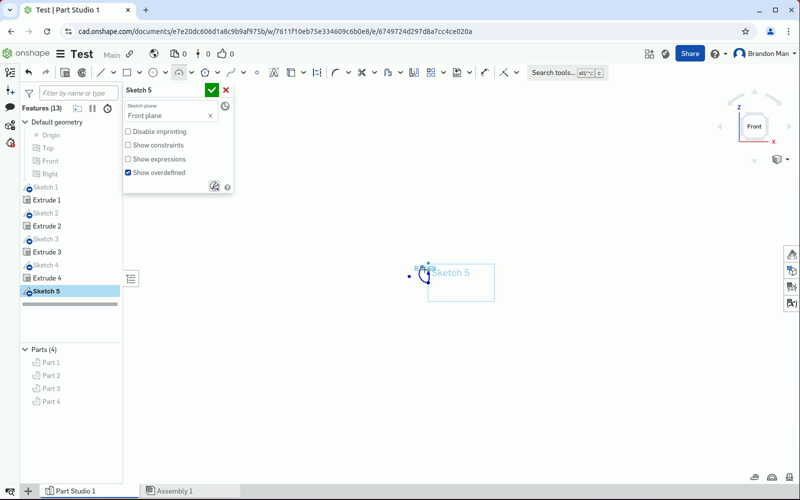
scroll(6)
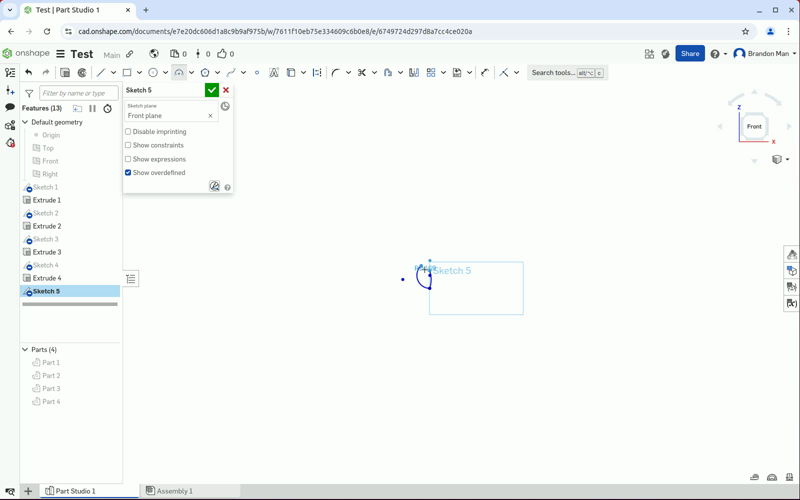
scroll(6)
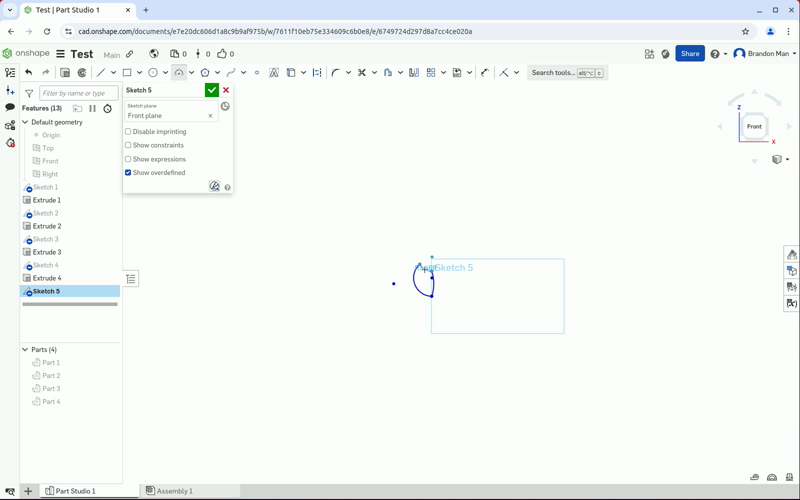
scroll(6)
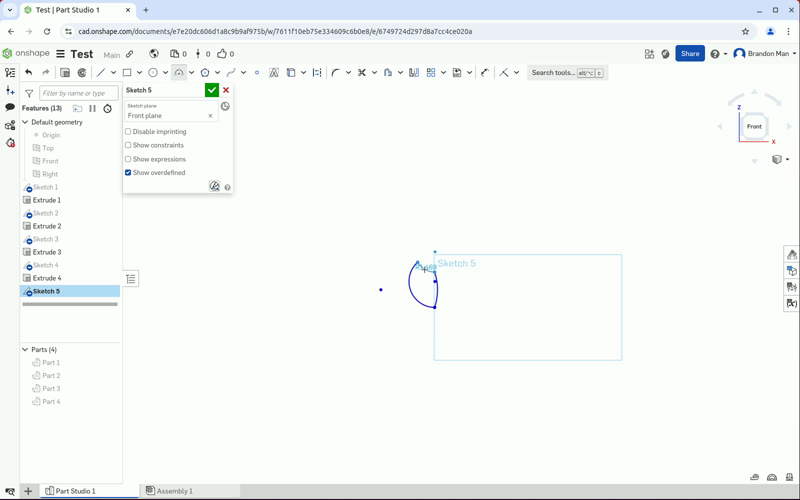
scroll(6)
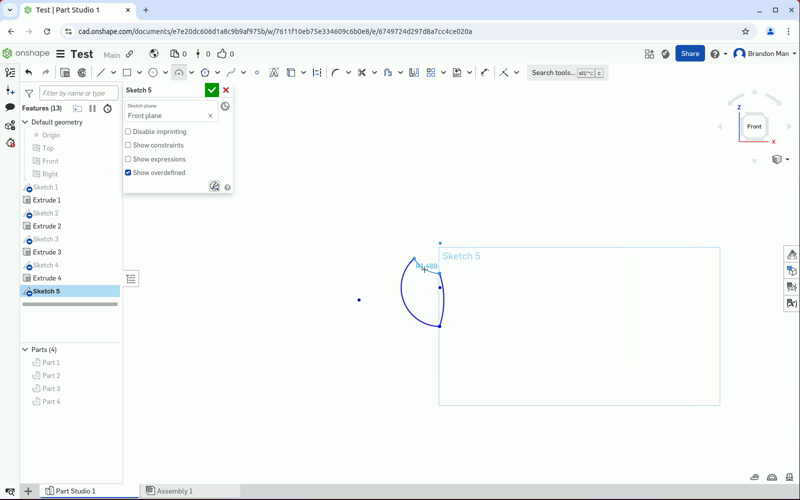
scroll(6)
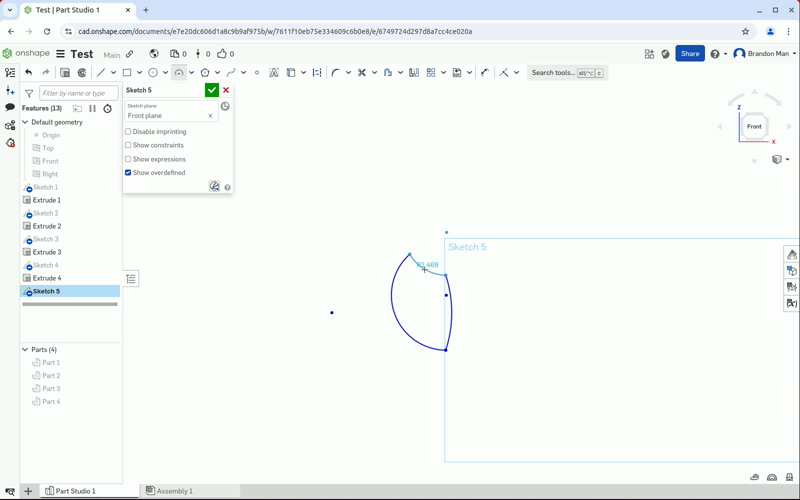
scroll(6)
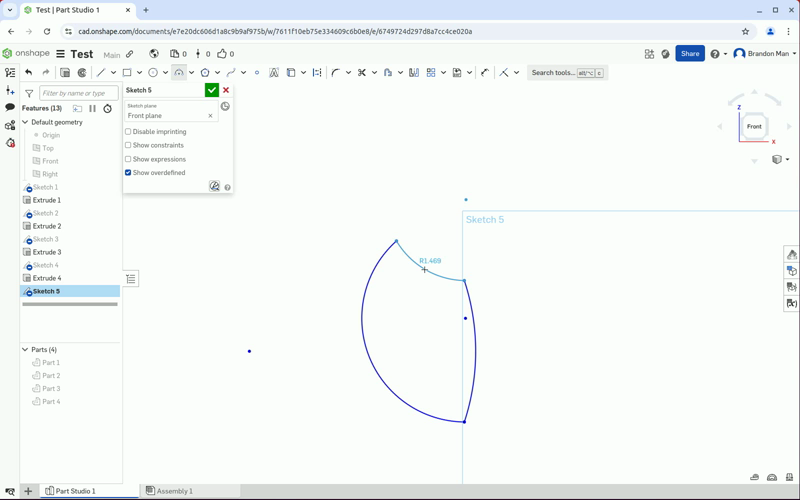
click(424, 269)
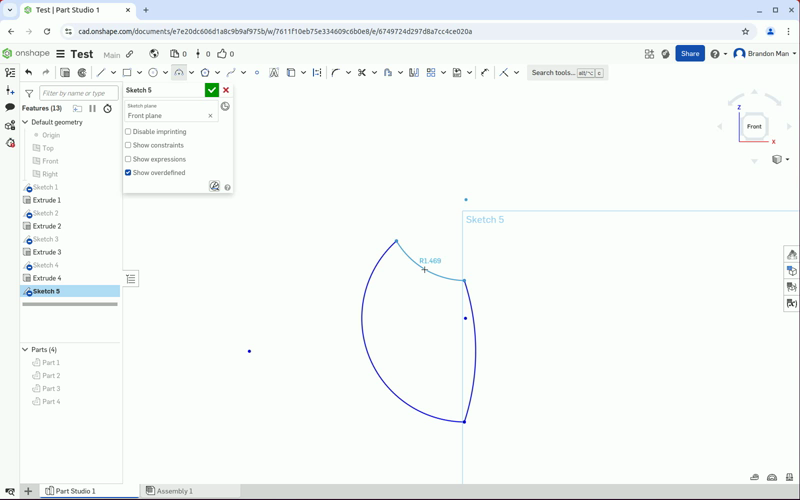
scroll(-6)
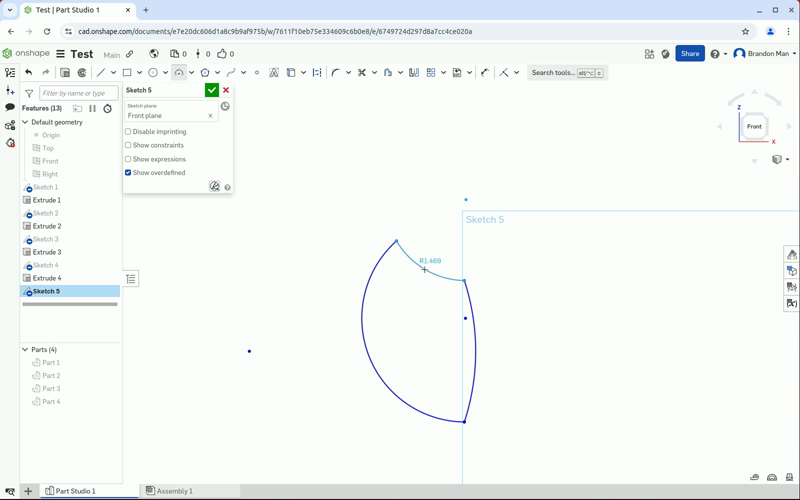
scroll(-6)
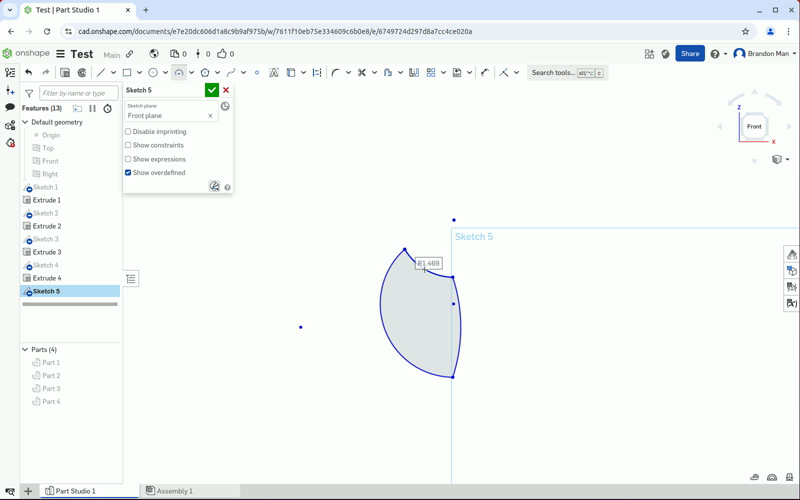
scroll(-6)
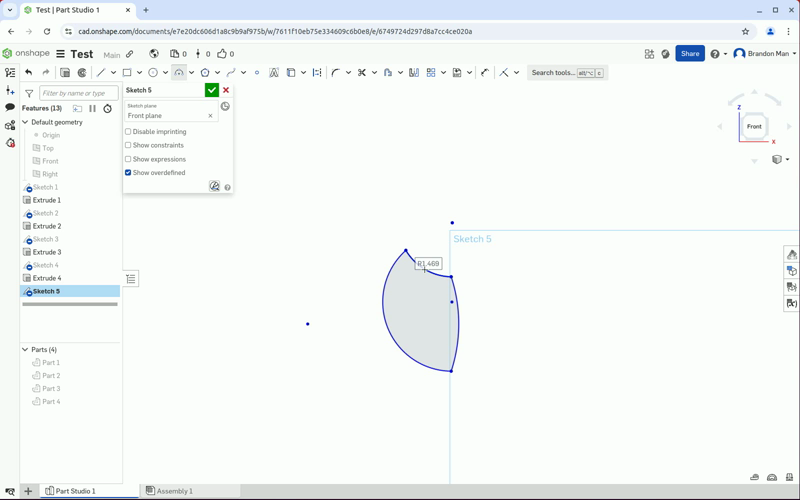
scroll(-6)
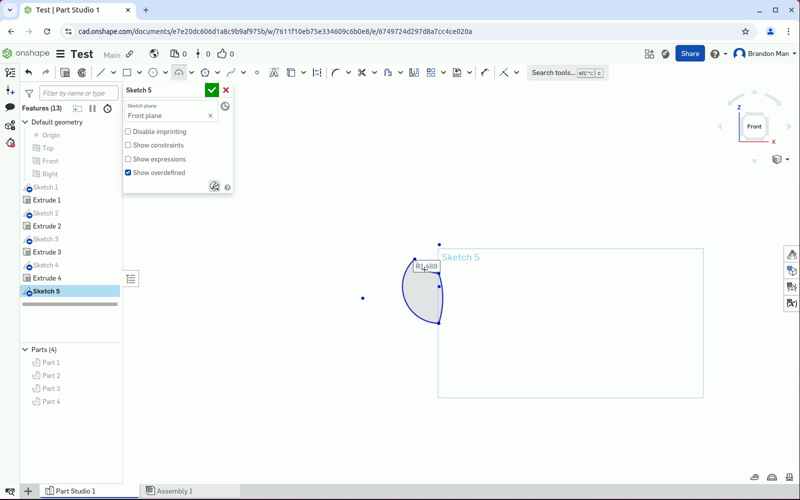
scroll(-6)
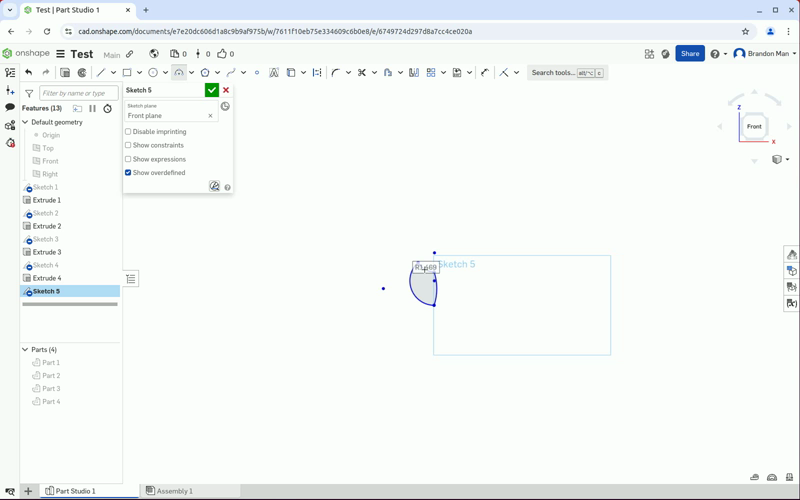
scroll(-6)
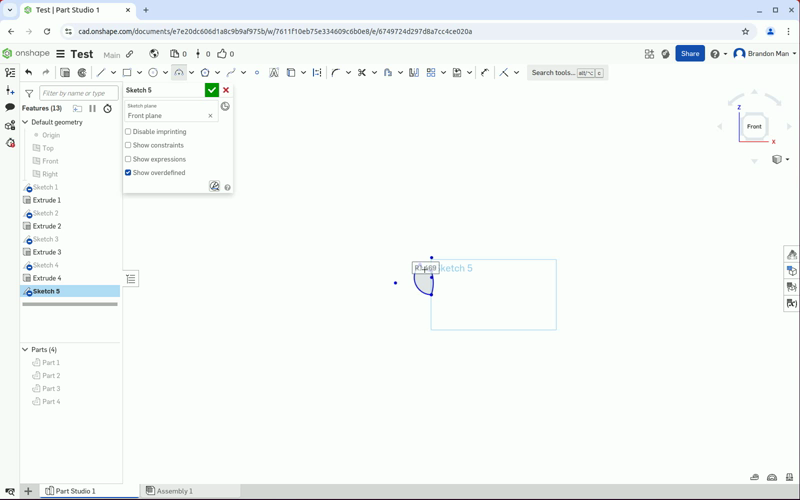
scroll(-6)
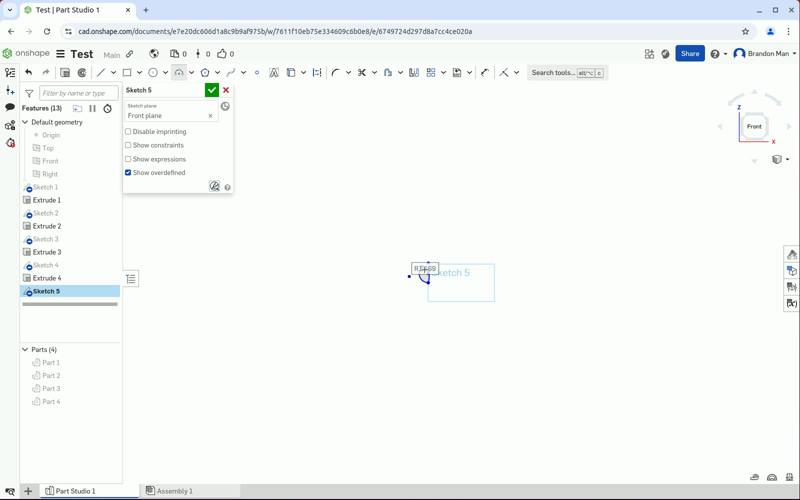
key_up(shift)
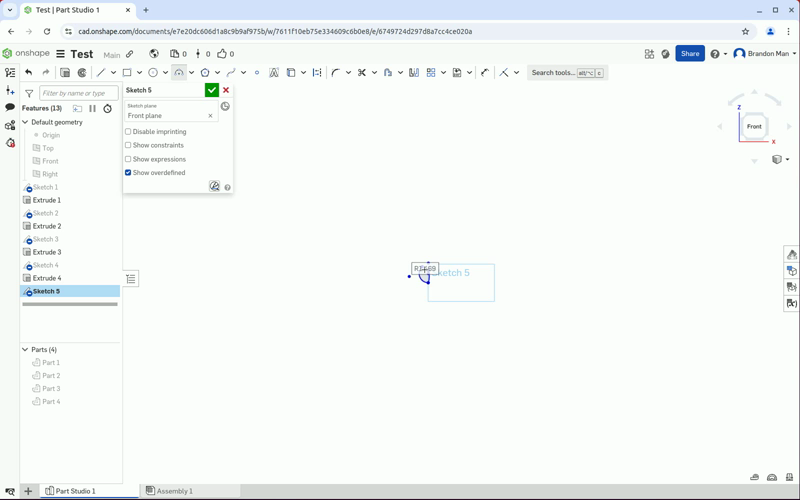
key(esc)
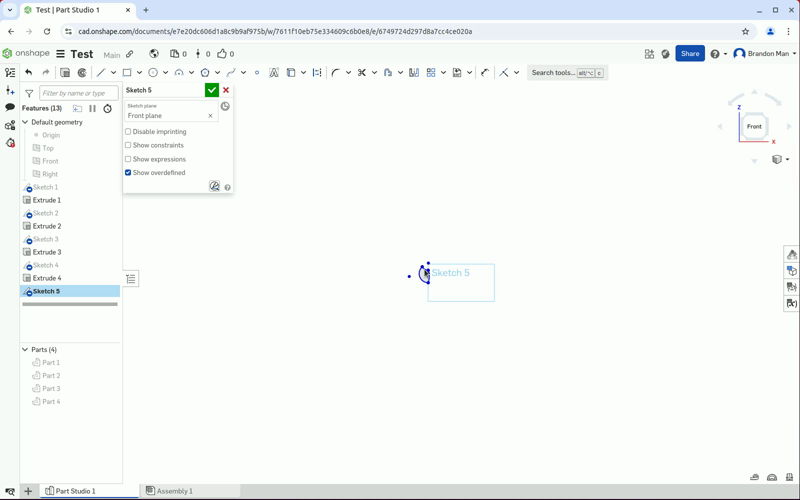
mouse_move(427, 272)
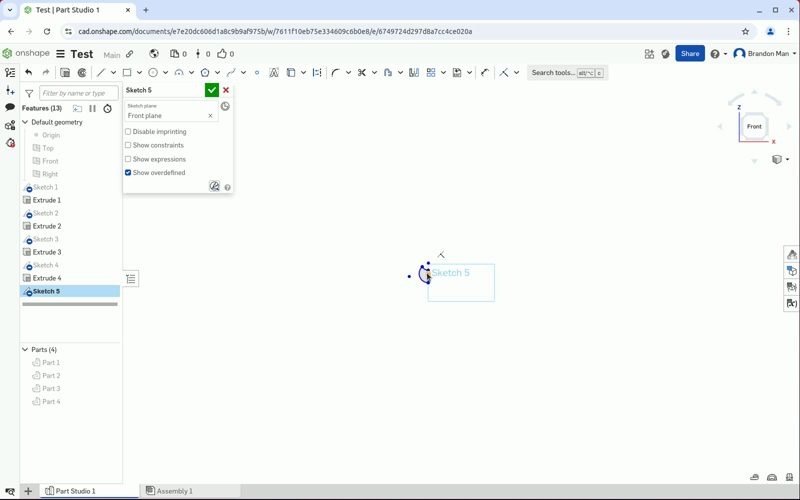
scroll(6)
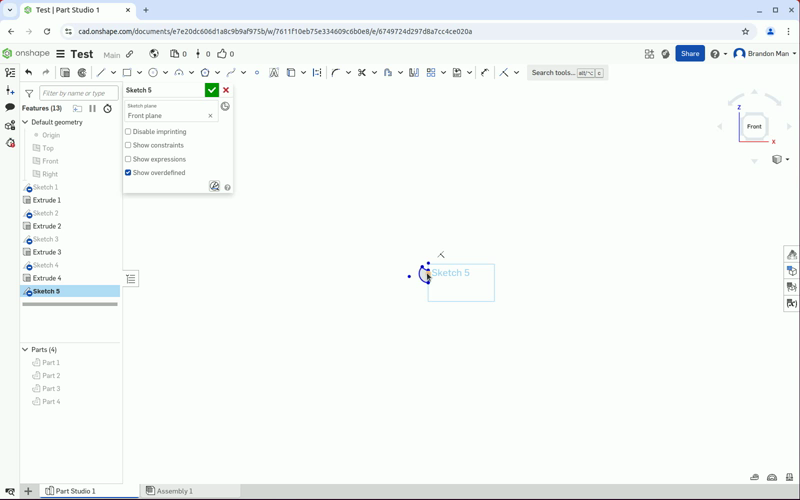
scroll(6)
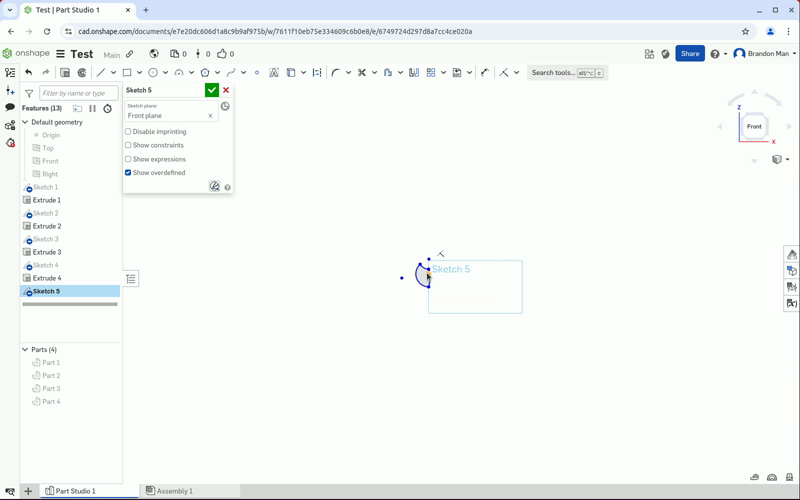
scroll(6)
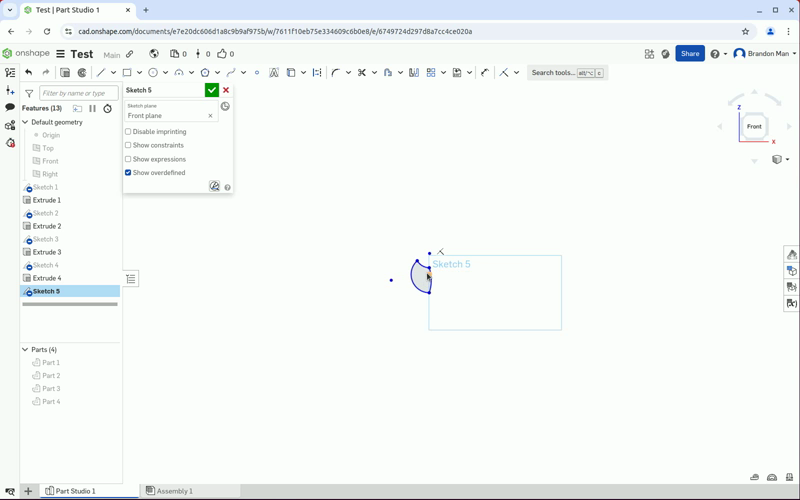
scroll(6)
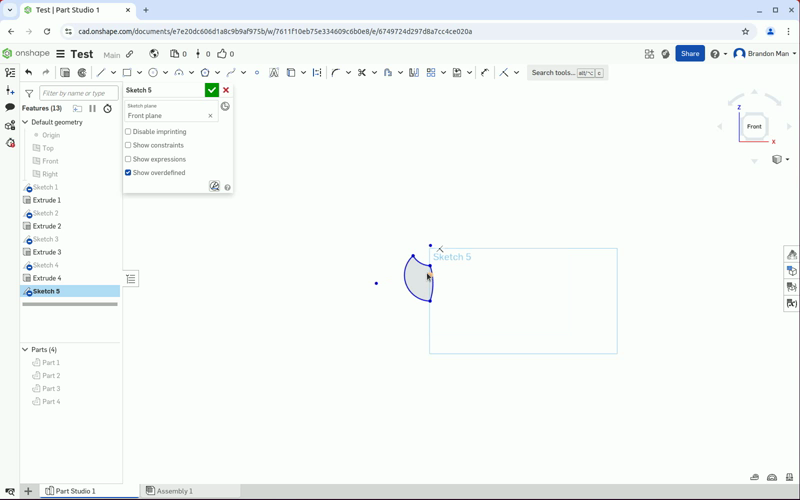
scroll(6)
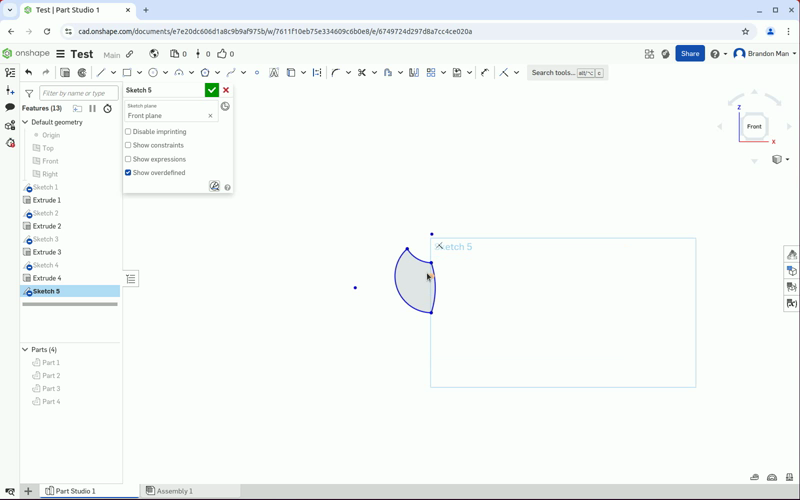
scroll(6)
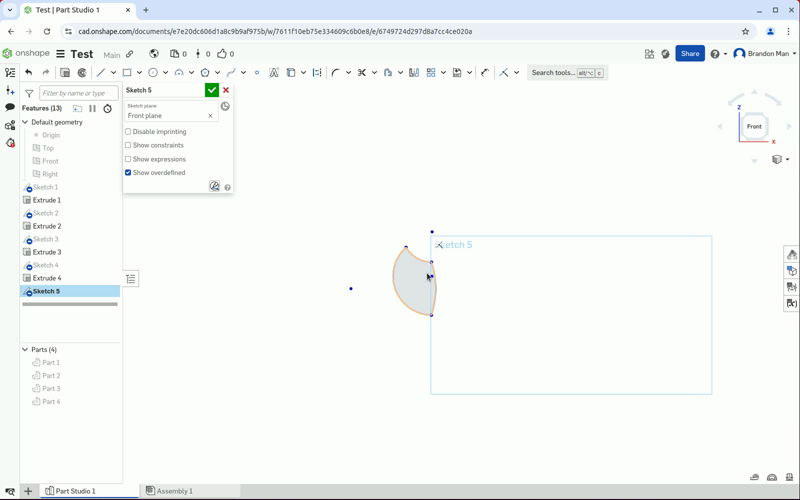
scroll(6)
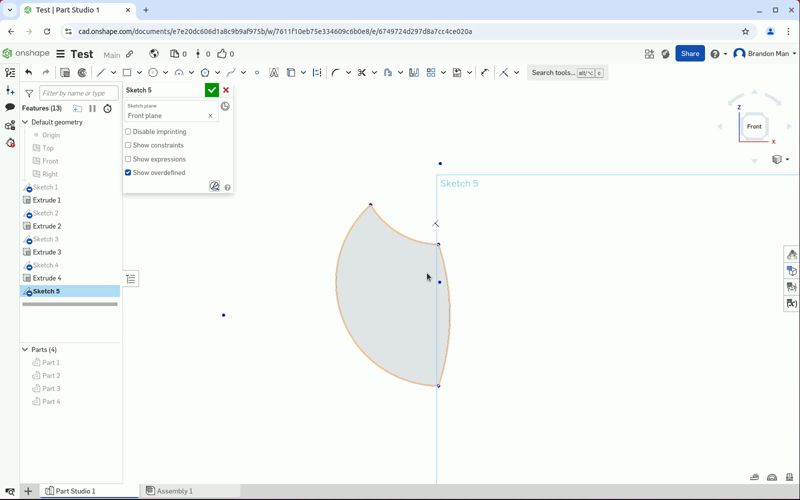
click(427, 272)
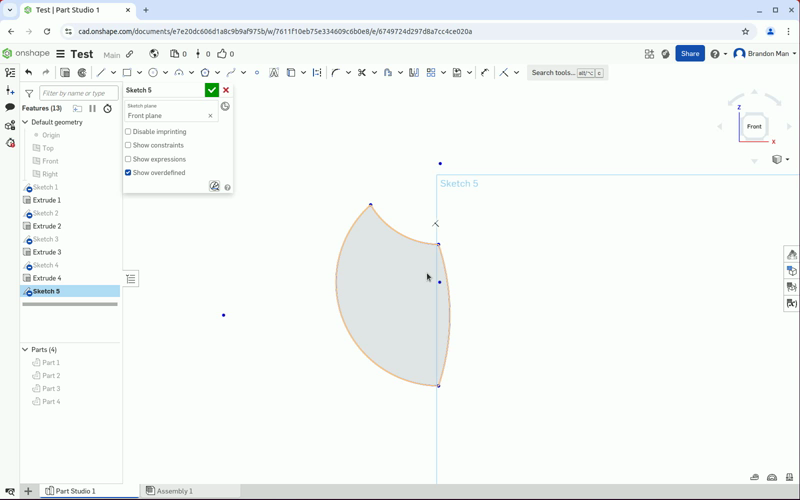
scroll(-6)
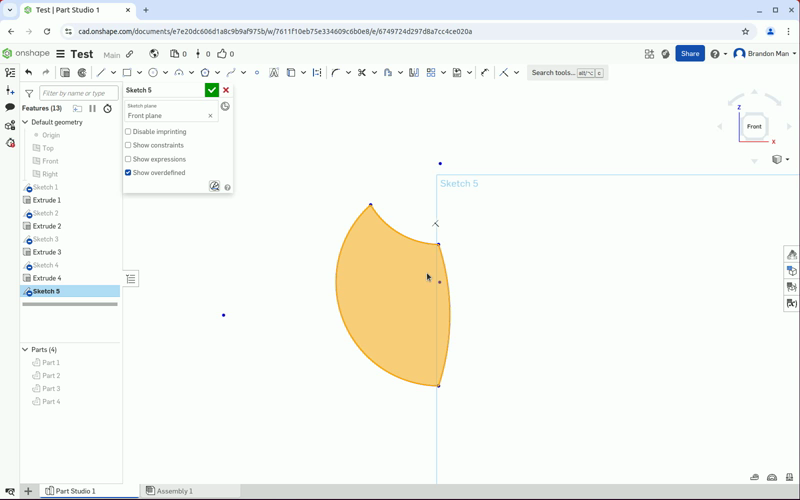
scroll(-6)
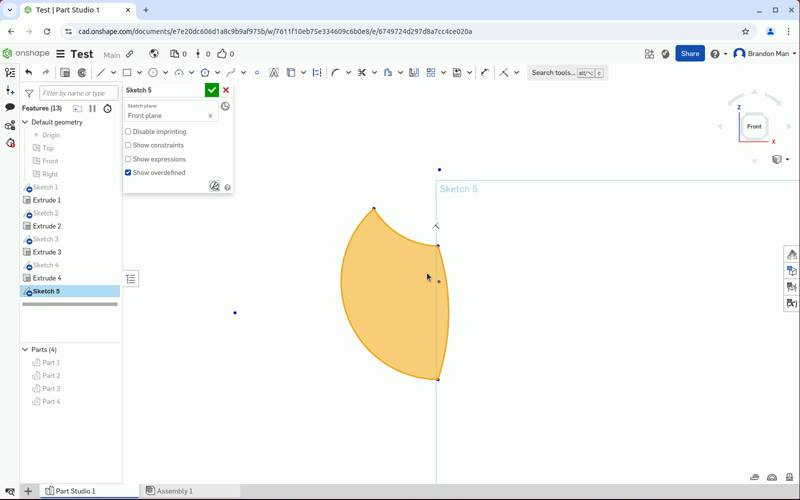
scroll(-6)
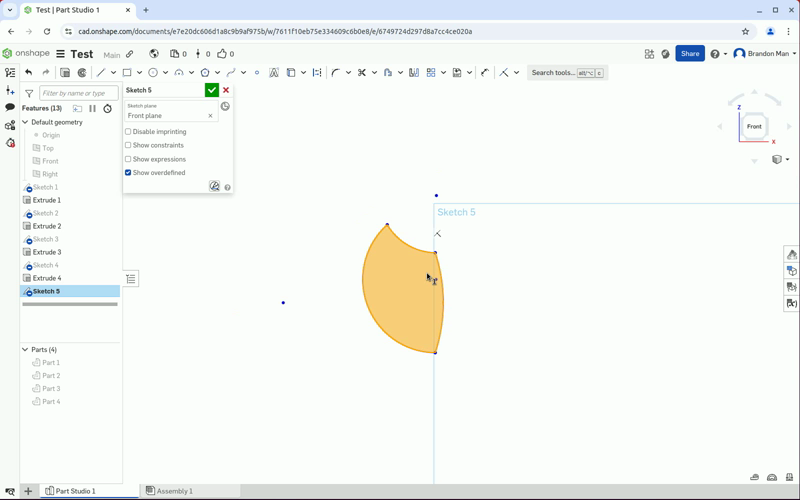
scroll(-6)
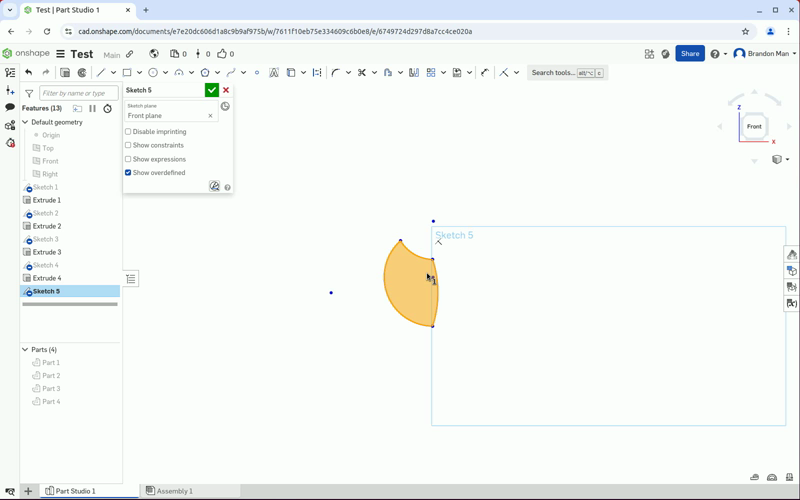
scroll(-6)
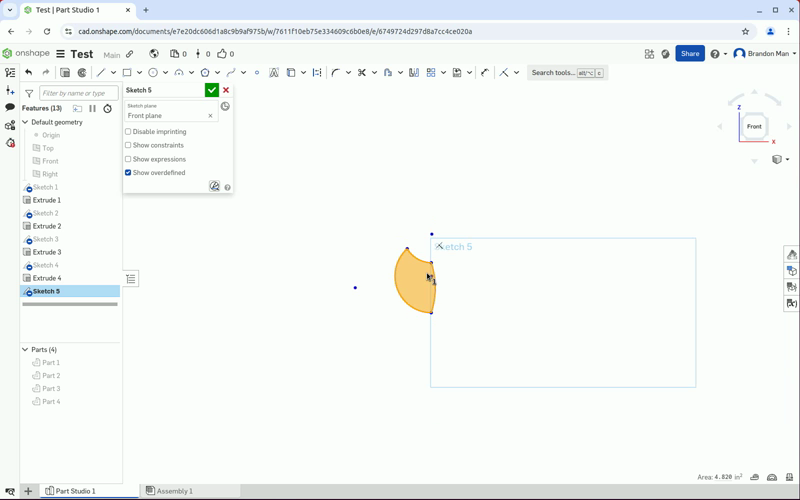
scroll(-6)
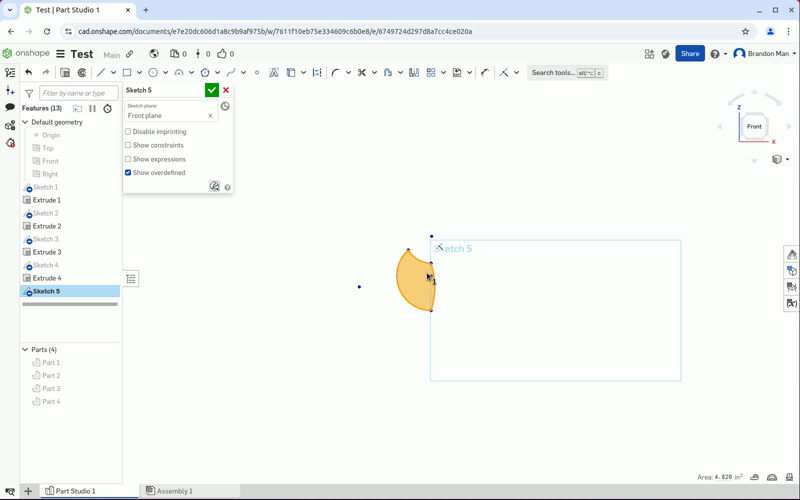
scroll(-6)
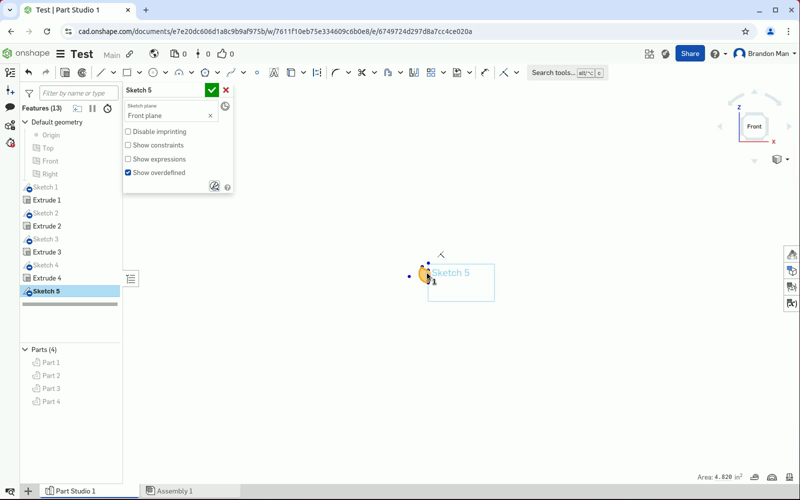
mouse_move(73, 352)
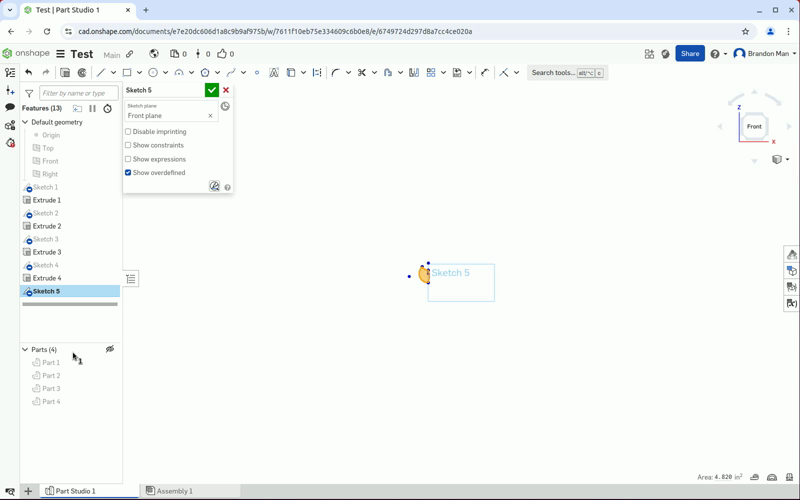
key(shift+y)
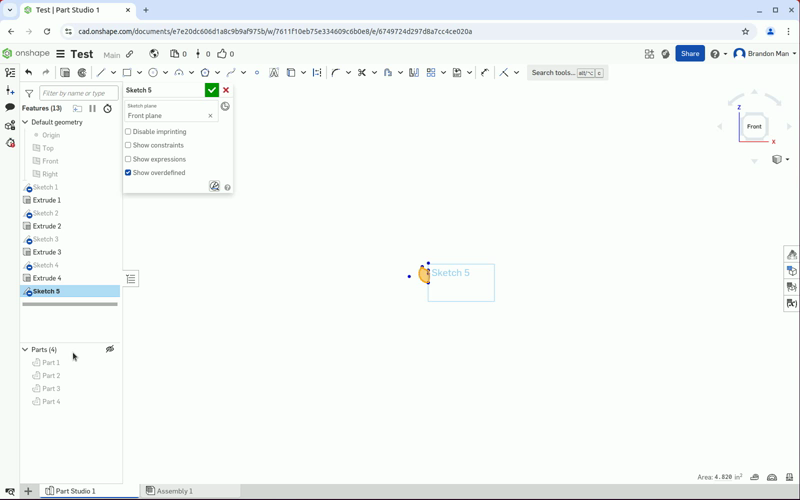
key(shift+e)
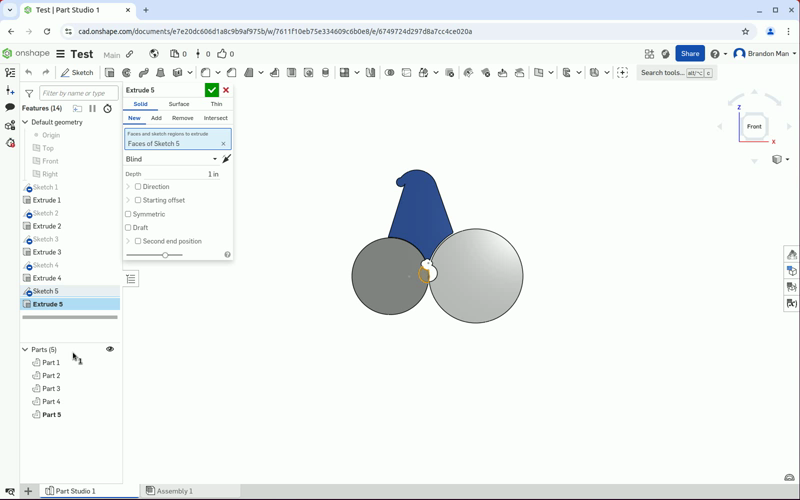
mouse_move(143, 106)
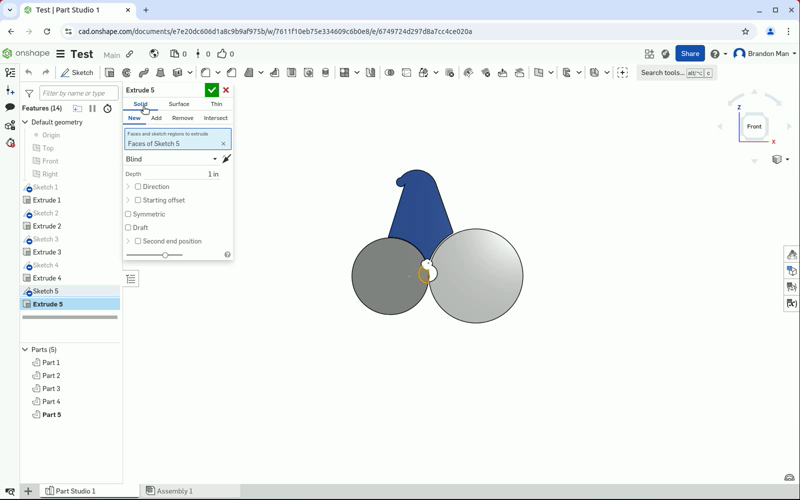
click(143, 106)
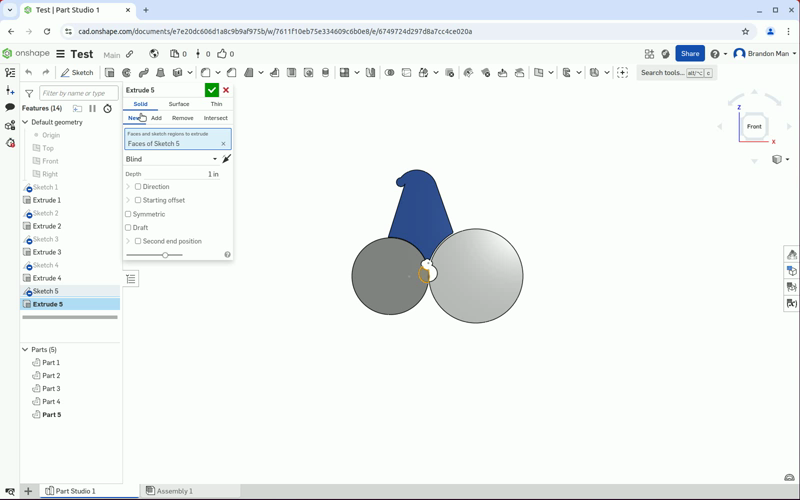
mouse_move(137, 120)
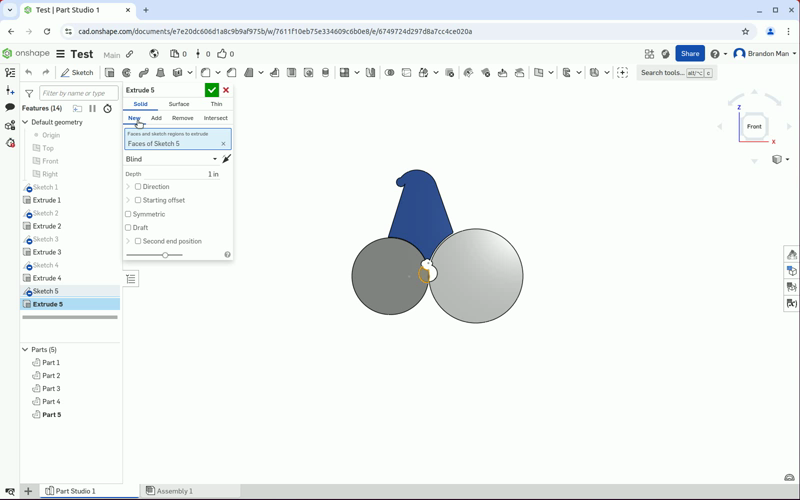
click(137, 120)
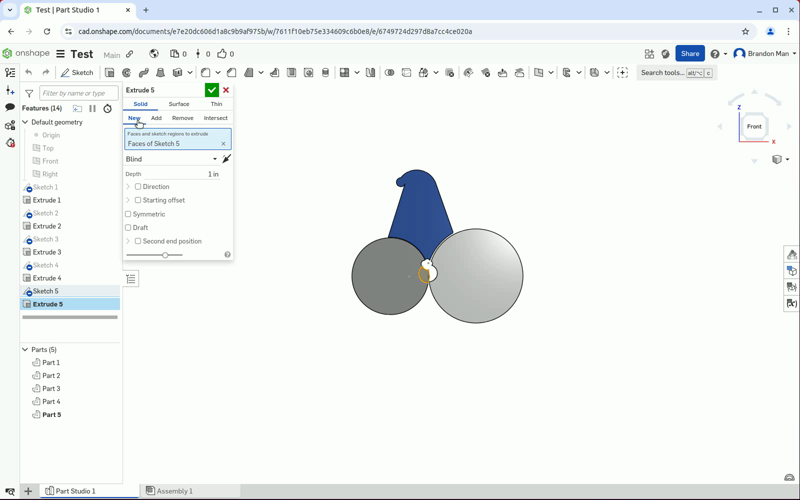
key(tab, 4)
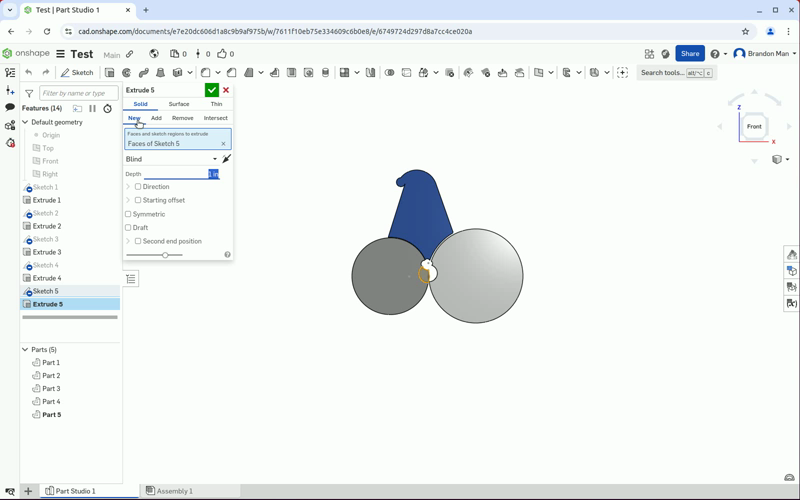
text(7.943)
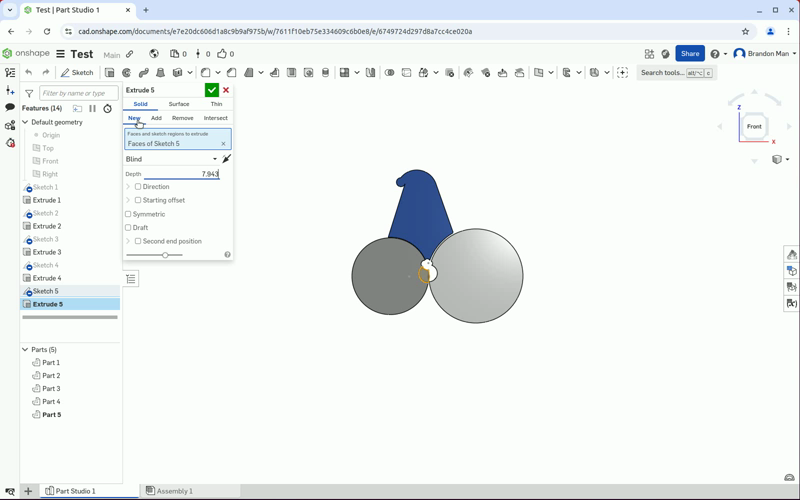
key(enter)
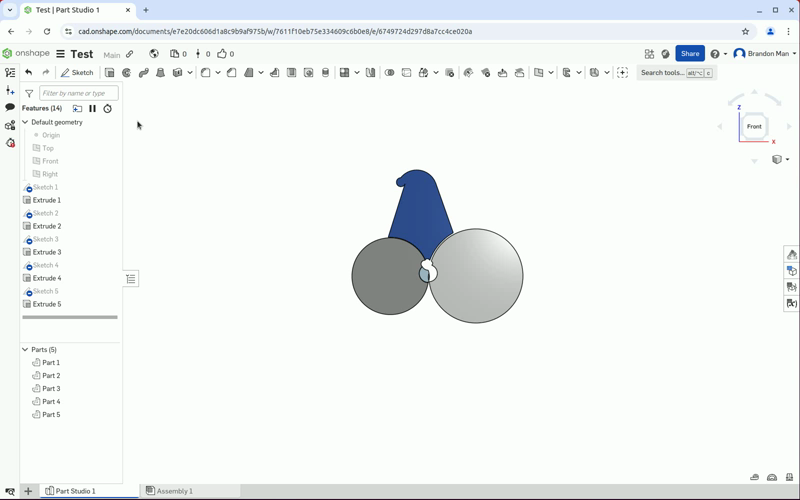
key(shift+h)
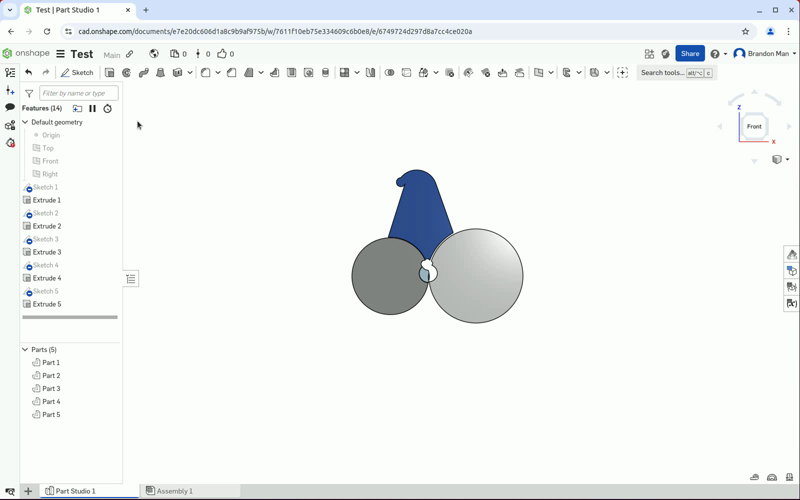
key(shift+h)
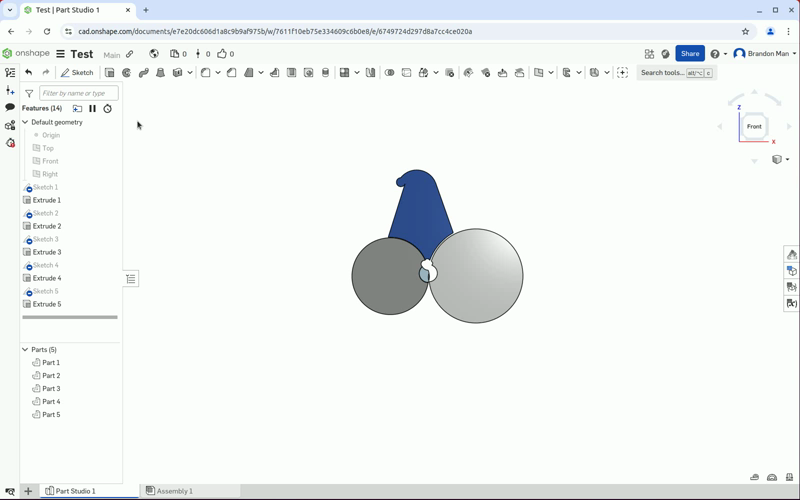
mouse_move(73, 189)
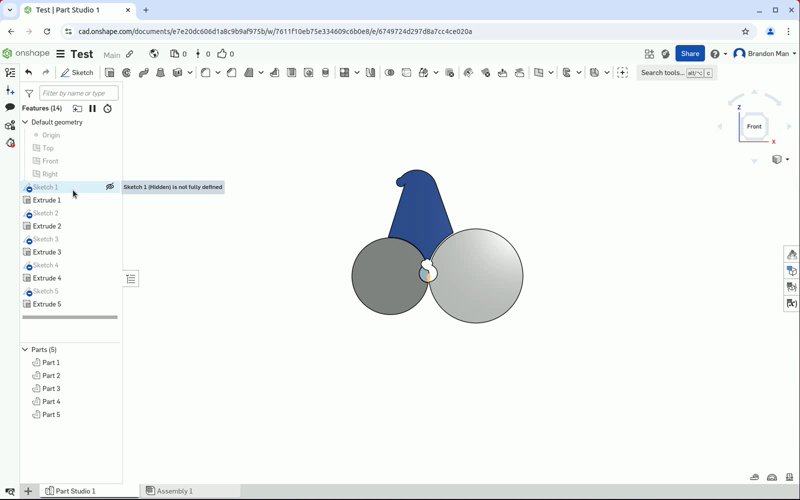
click(73, 189)
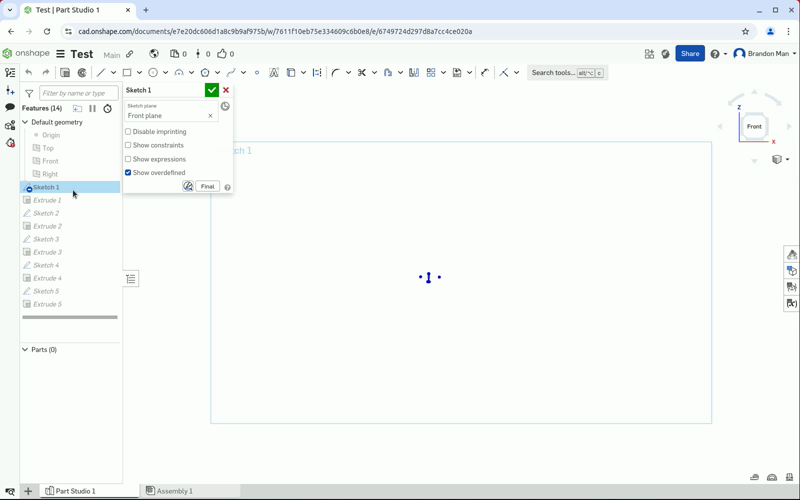
mouse_move(229, 92)
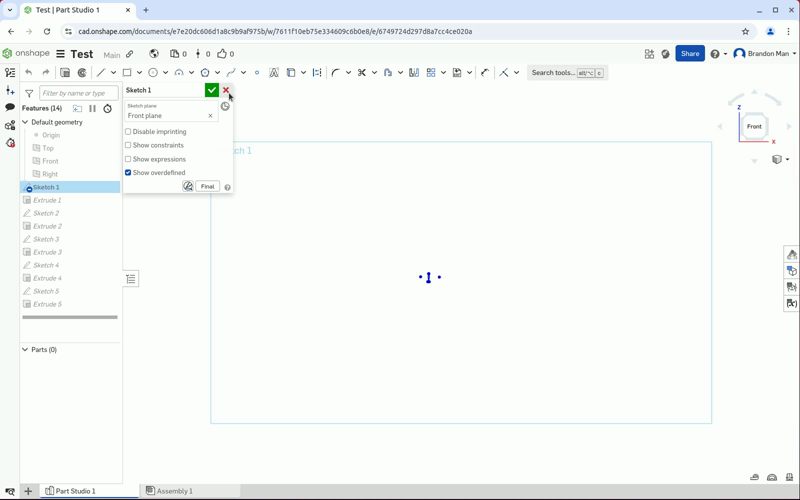
click(229, 92)
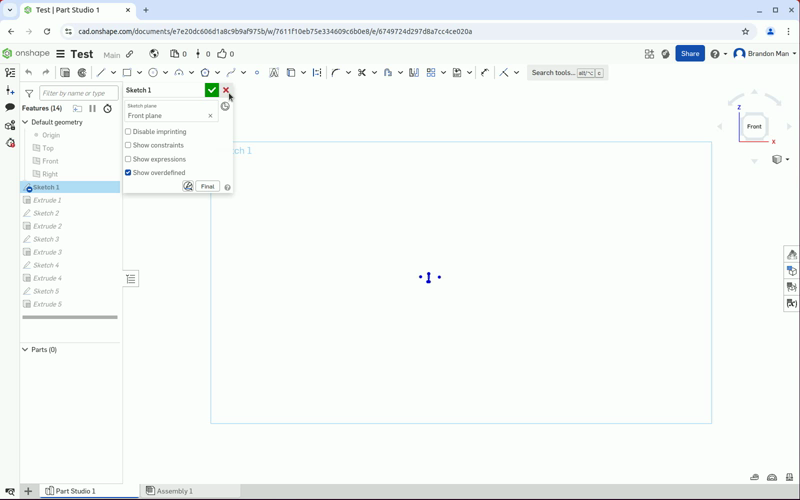
key(shift+s)
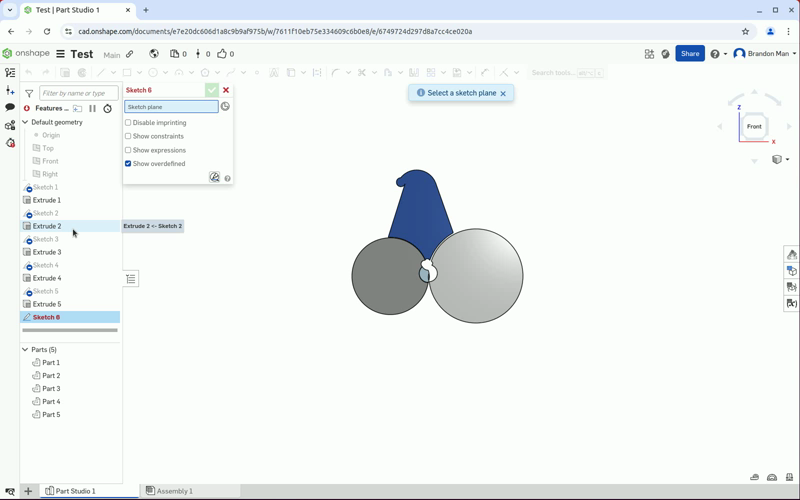
scroll(3)
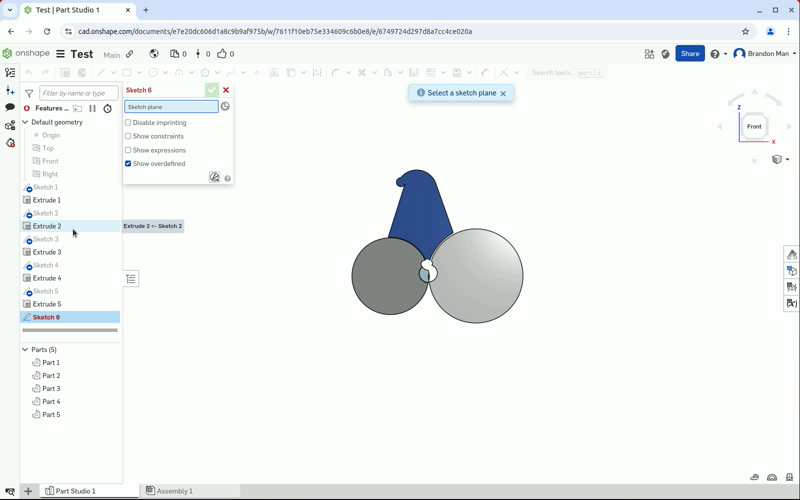
mouse_move(73, 163)
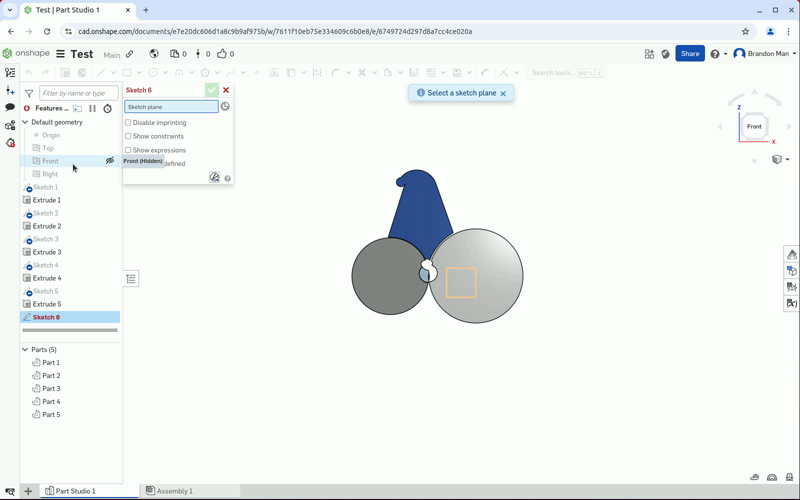
click(73, 163)
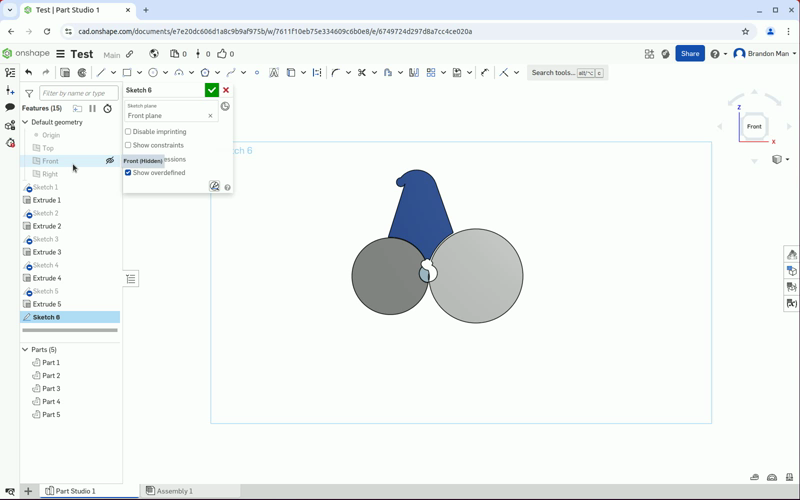
mouse_move(73, 352)
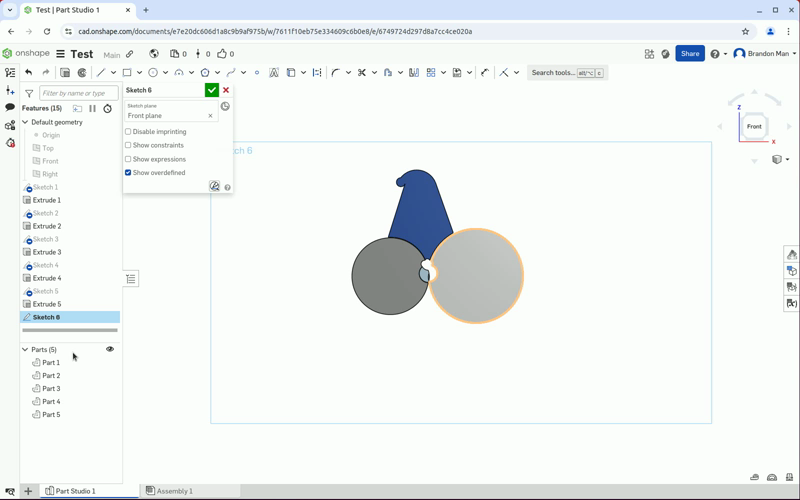
key(y)
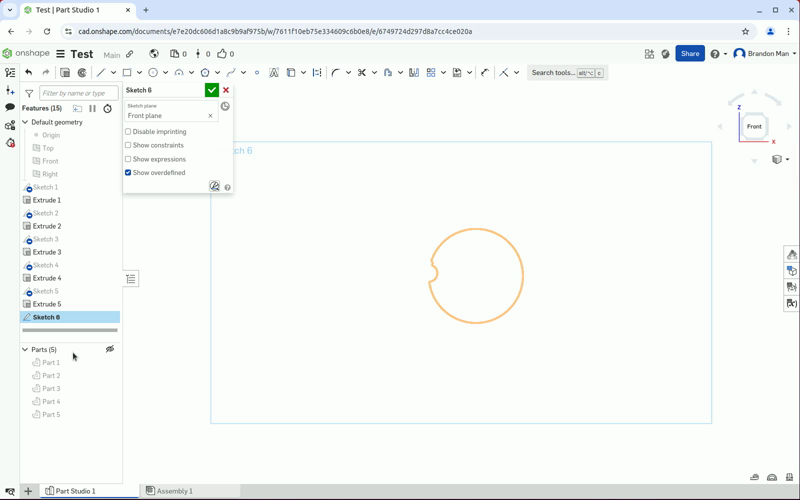
key(a)
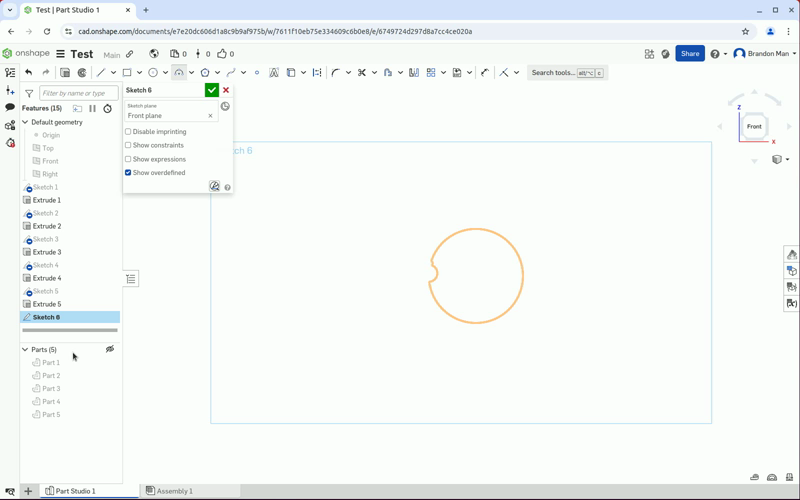
key_down(shift)
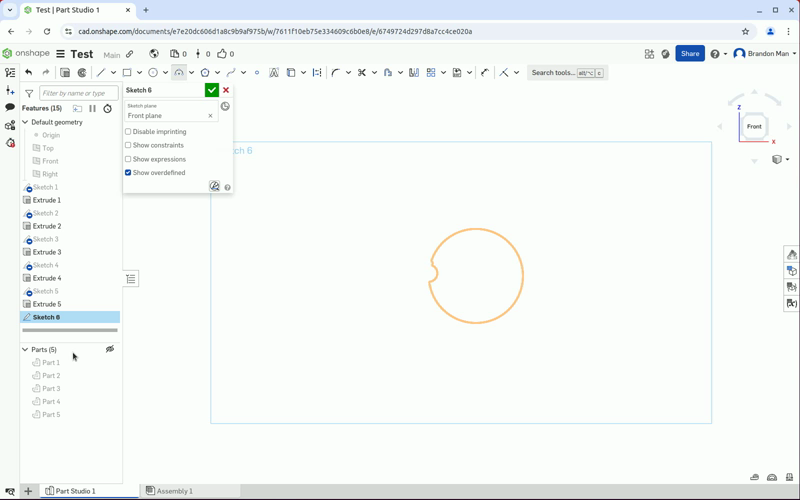
mouse_move(429, 268)
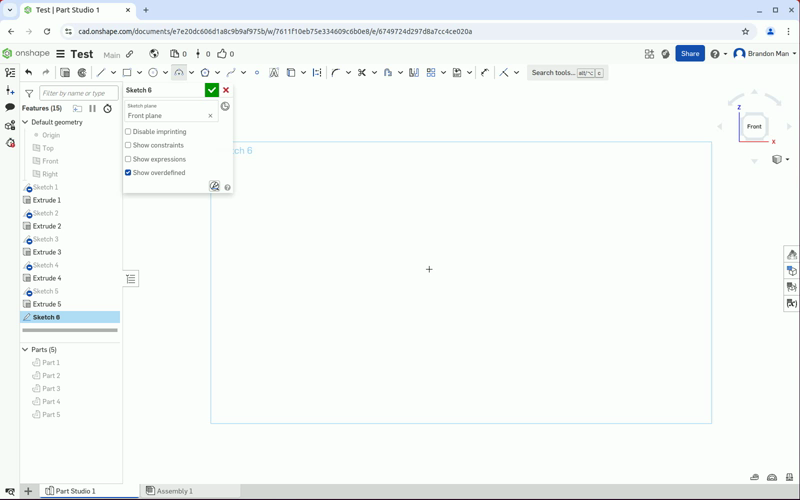
click(429, 268)
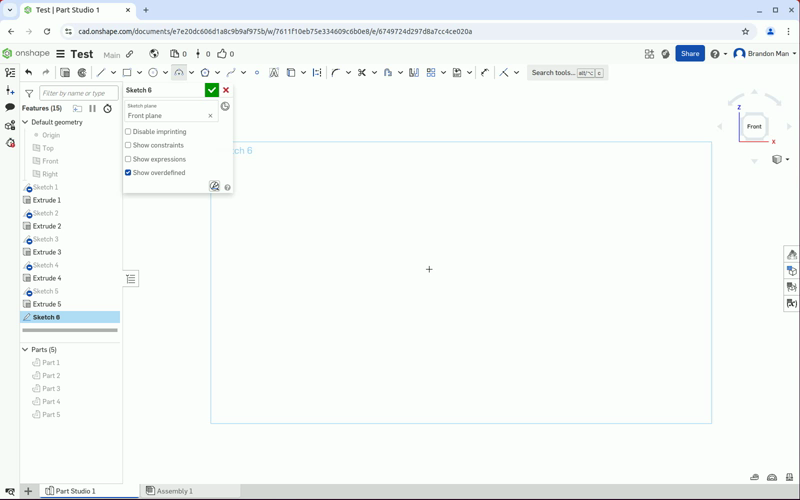
key_up(shift)
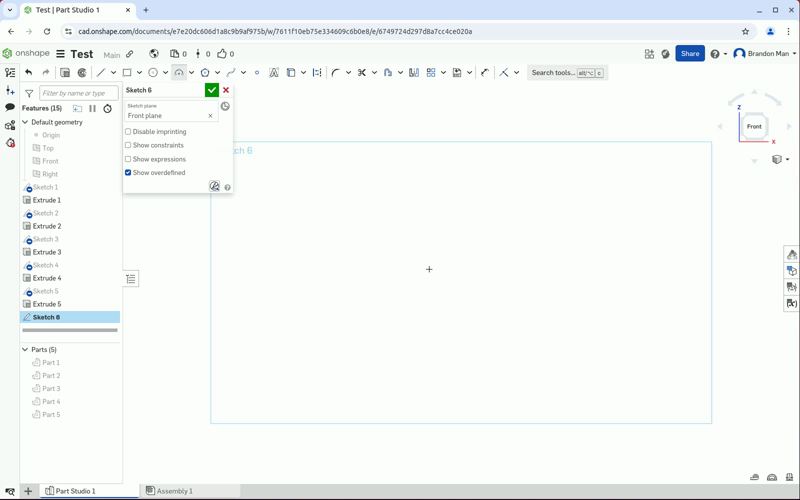
key_down(shift)
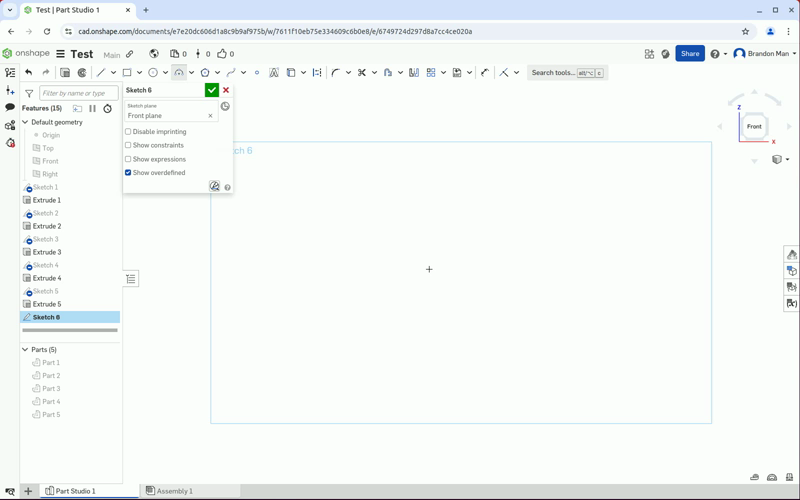
mouse_move(429, 281)
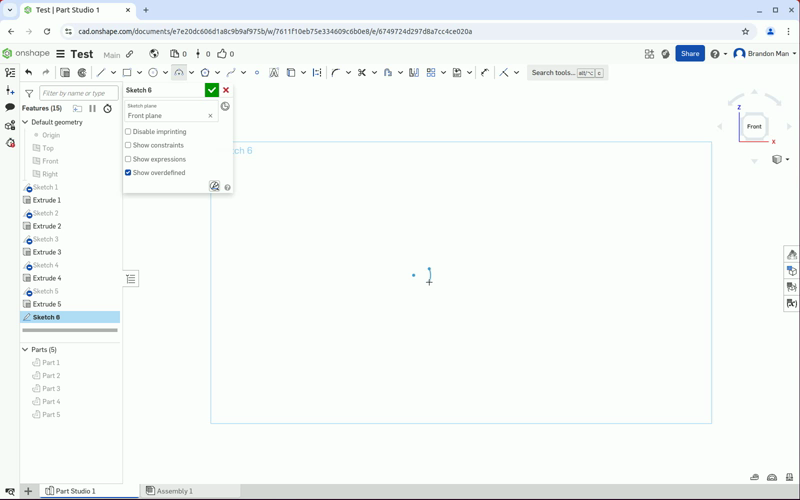
click(429, 281)
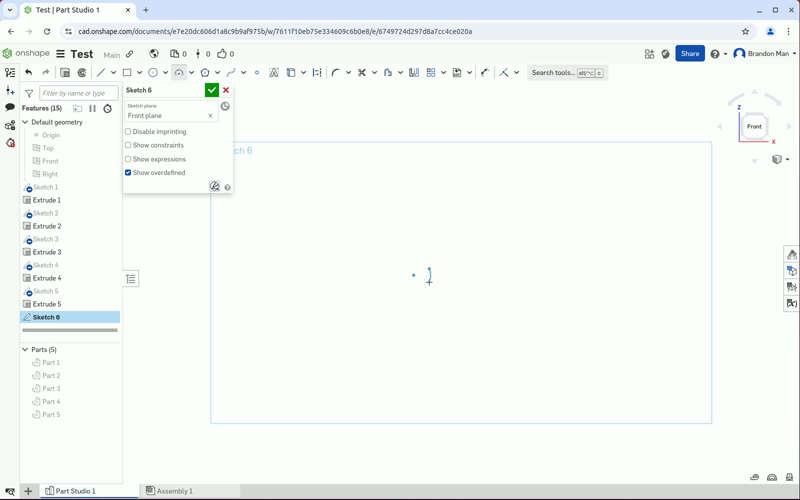
mouse_move(428, 275)
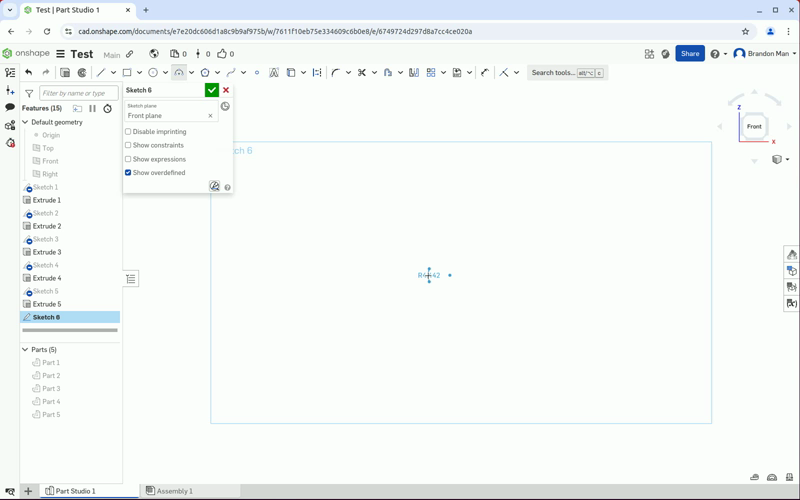
click(428, 275)
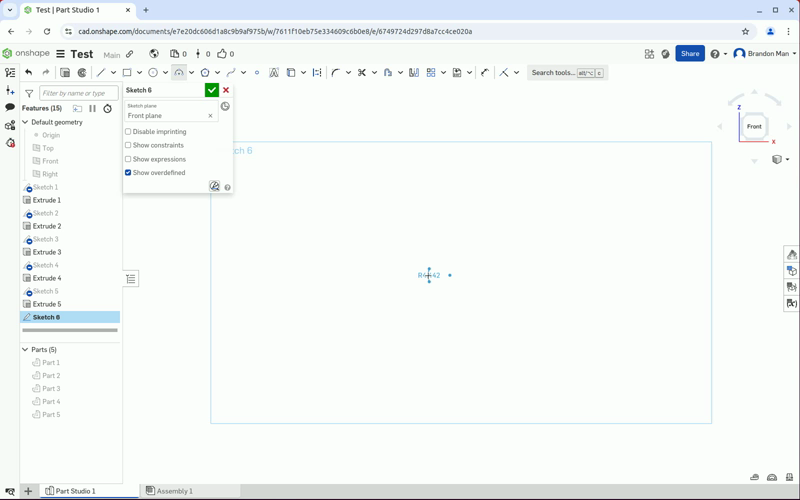
key_up(shift)
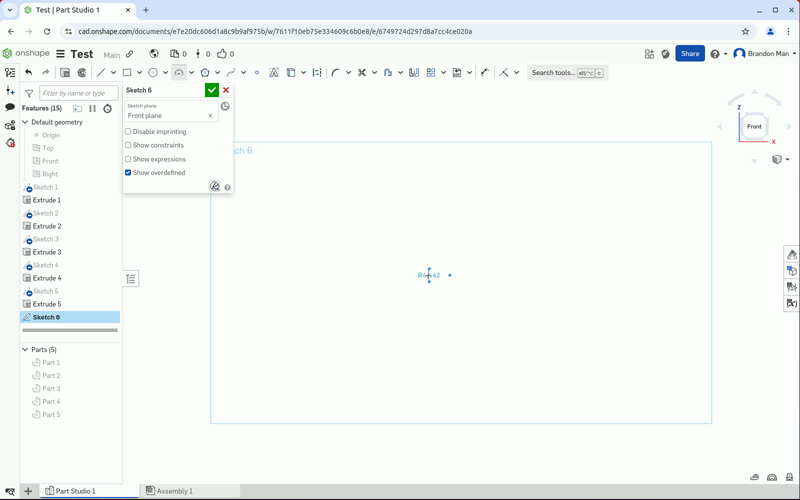
mouse_move(429, 281)
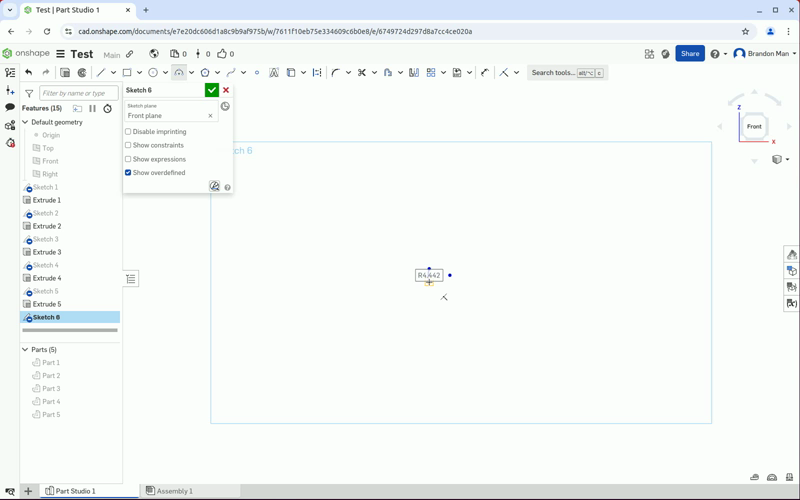
click(429, 281)
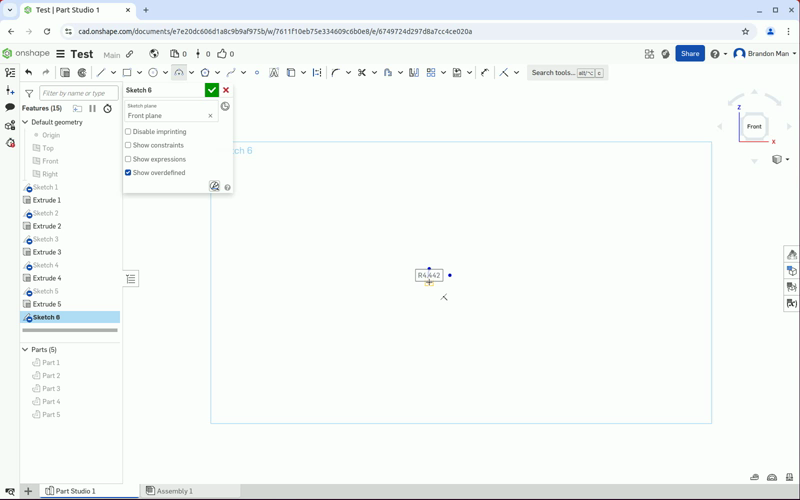
key_down(shift)
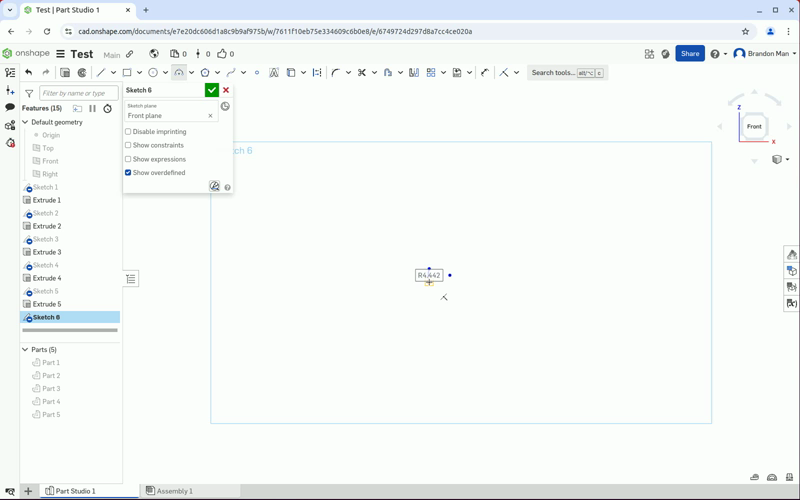
mouse_move(432, 264)
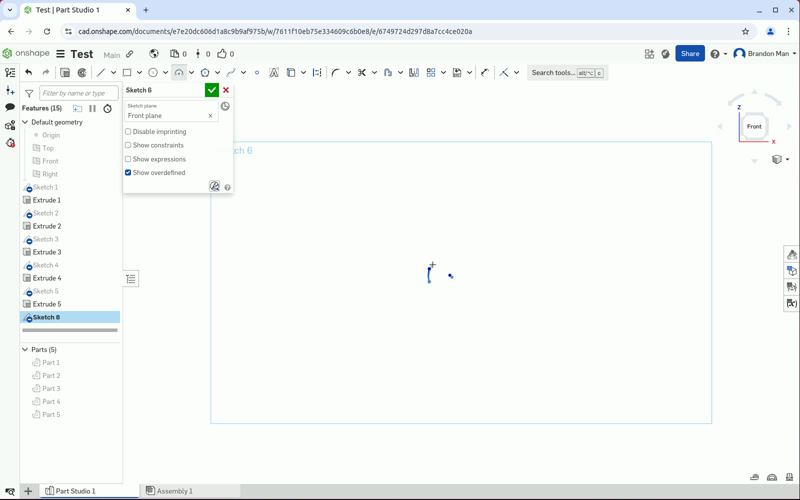
click(432, 264)
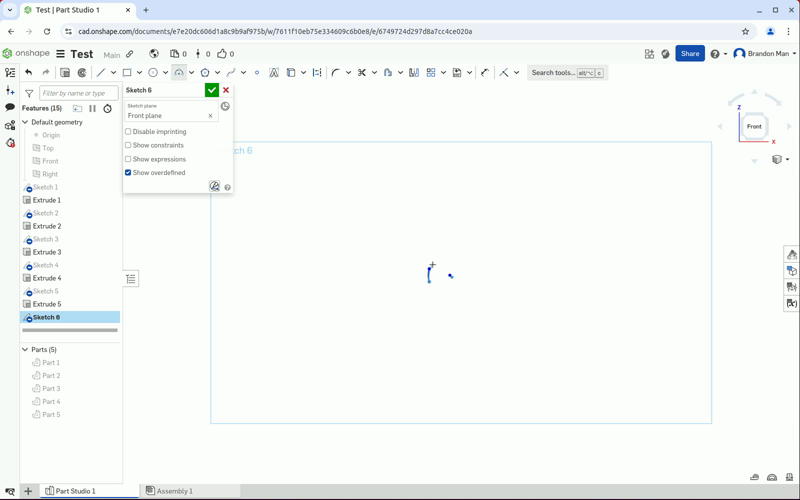
mouse_move(437, 273)
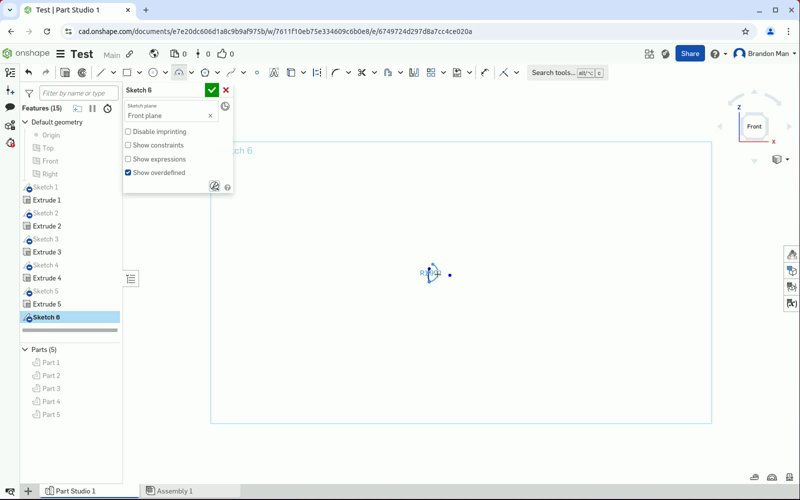
click(437, 273)
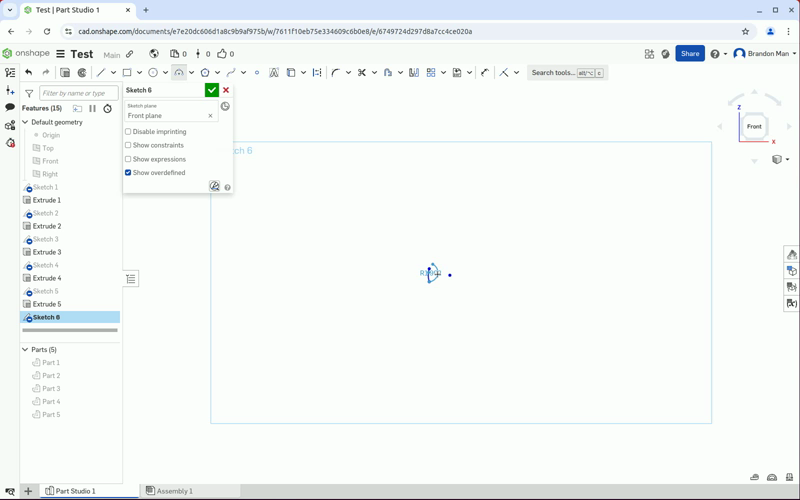
key_up(shift)
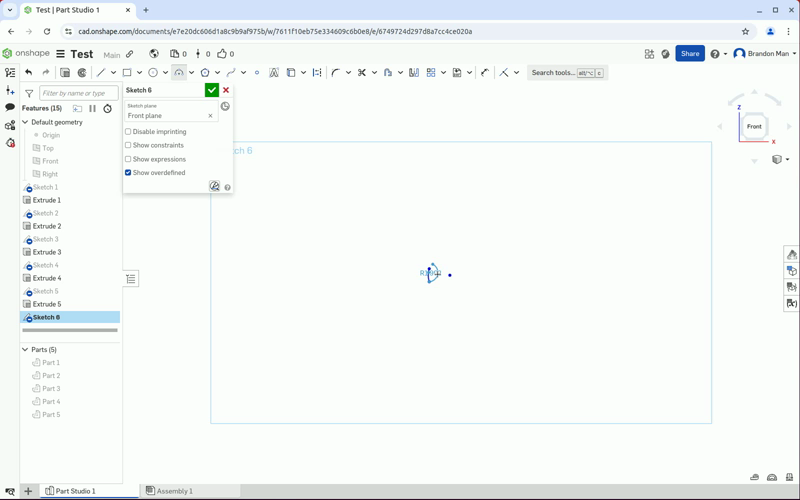
mouse_move(432, 264)
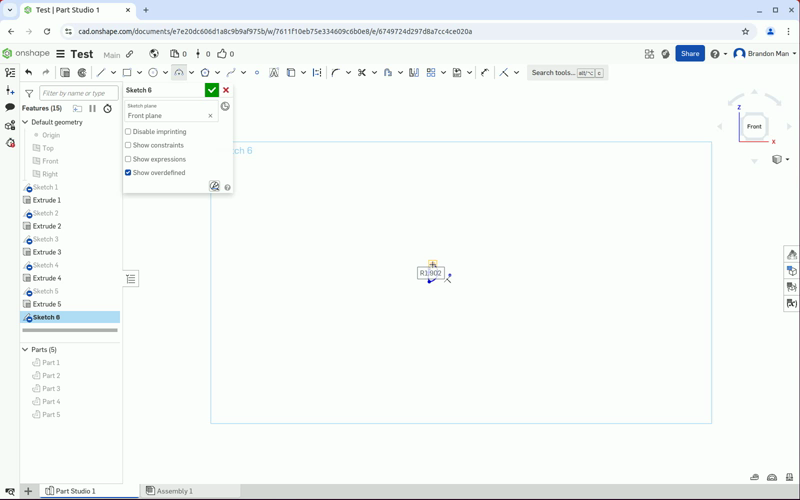
click(432, 264)
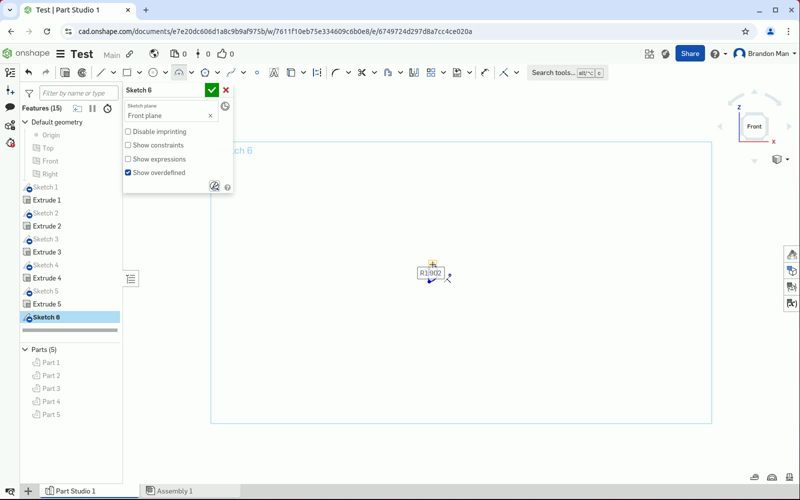
mouse_move(429, 268)
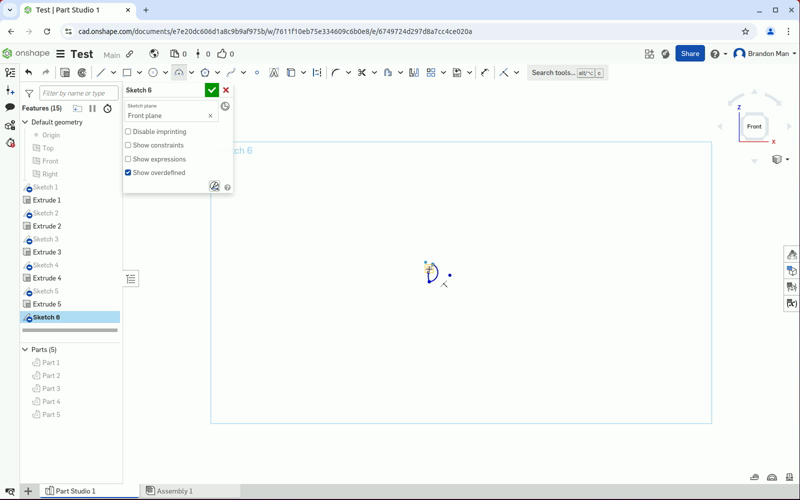
scroll(6)
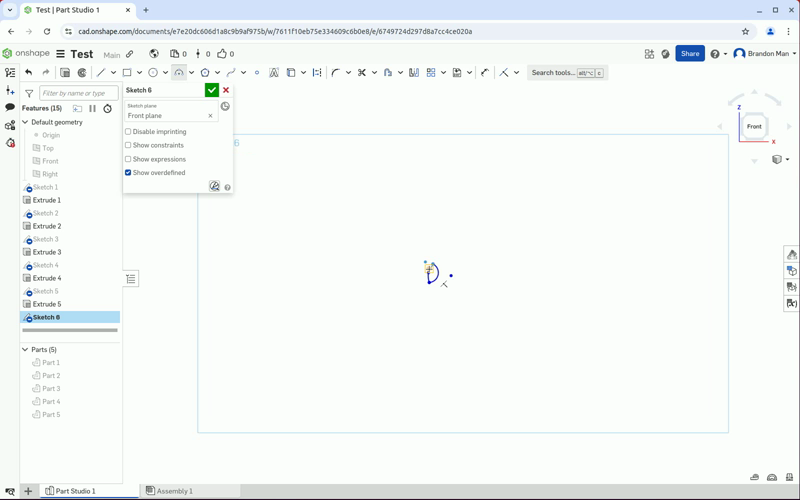
scroll(6)
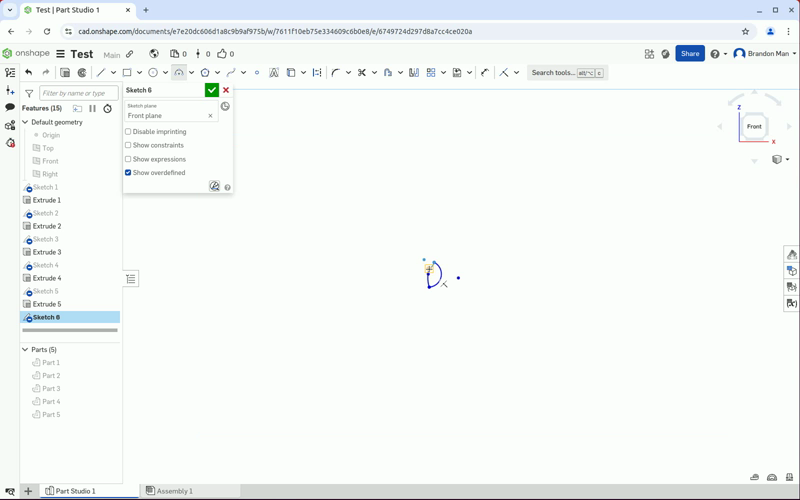
scroll(6)
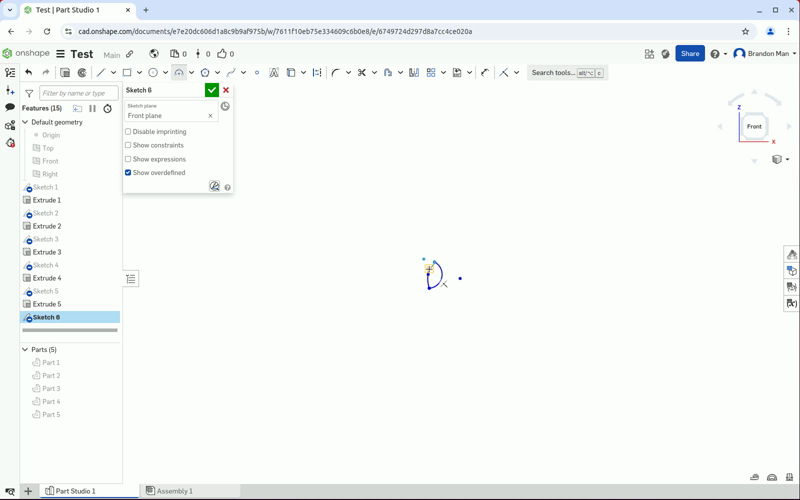
scroll(6)
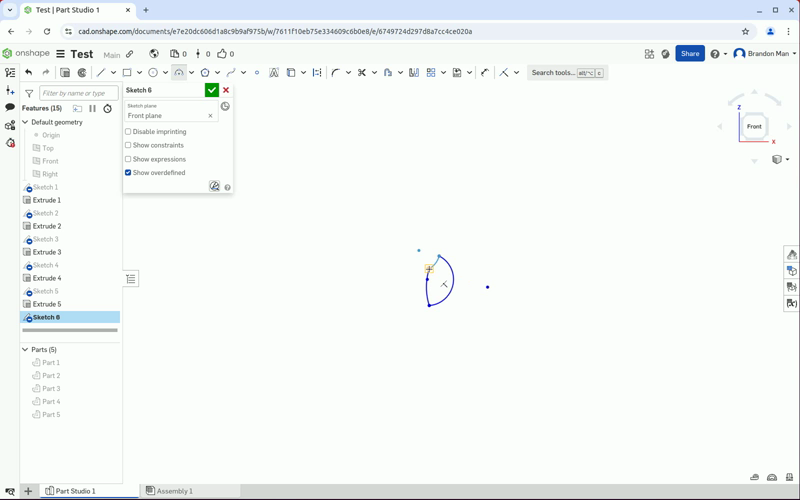
scroll(6)
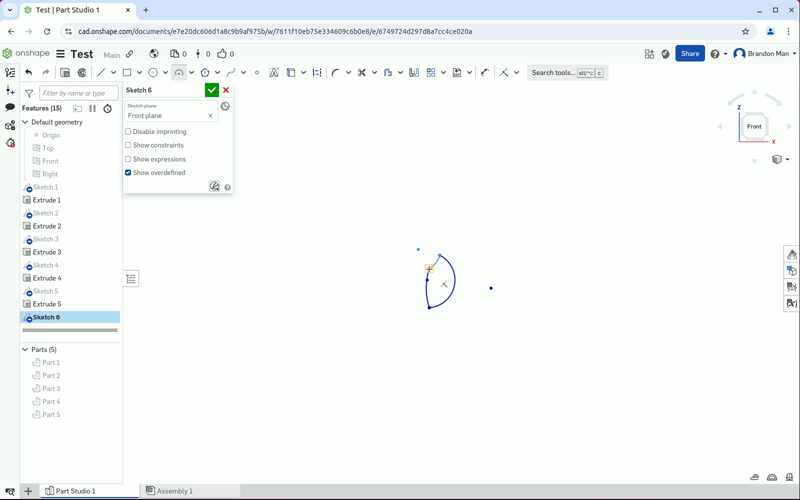
scroll(6)
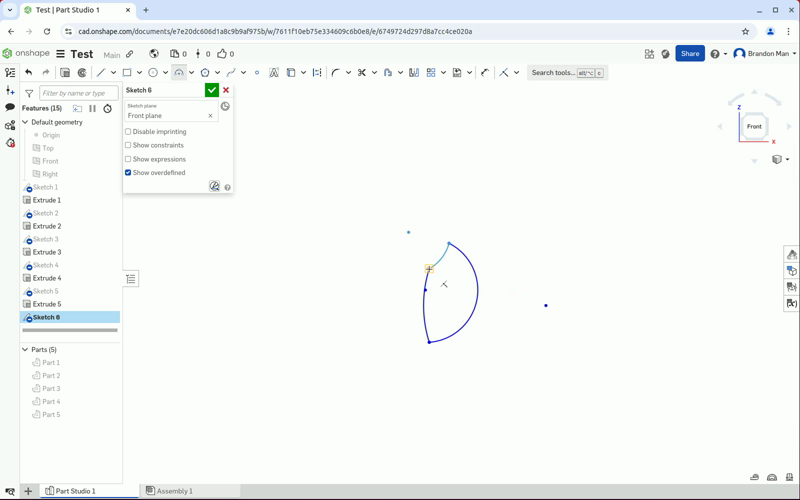
scroll(6)
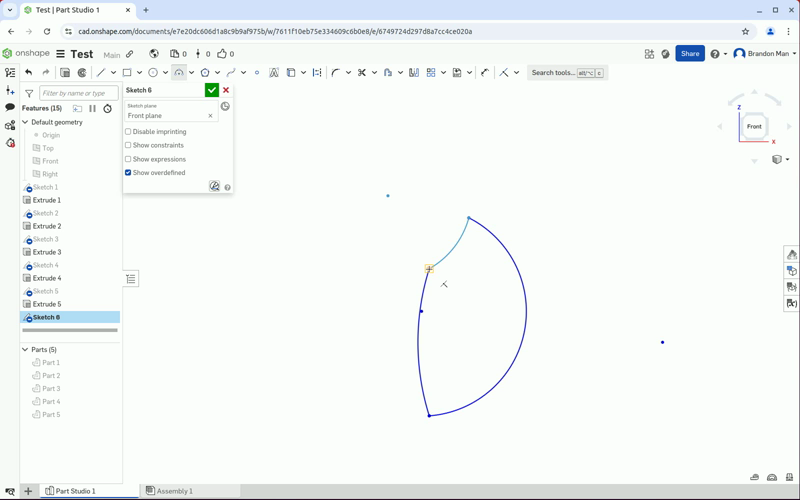
click(429, 268)
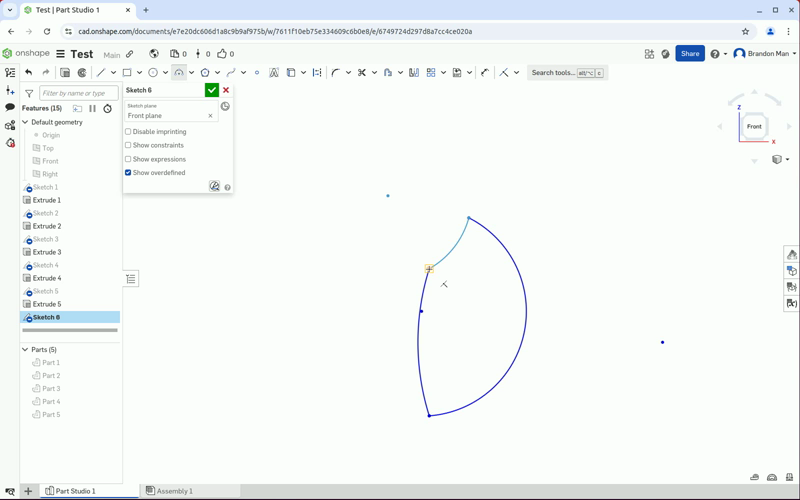
scroll(-6)
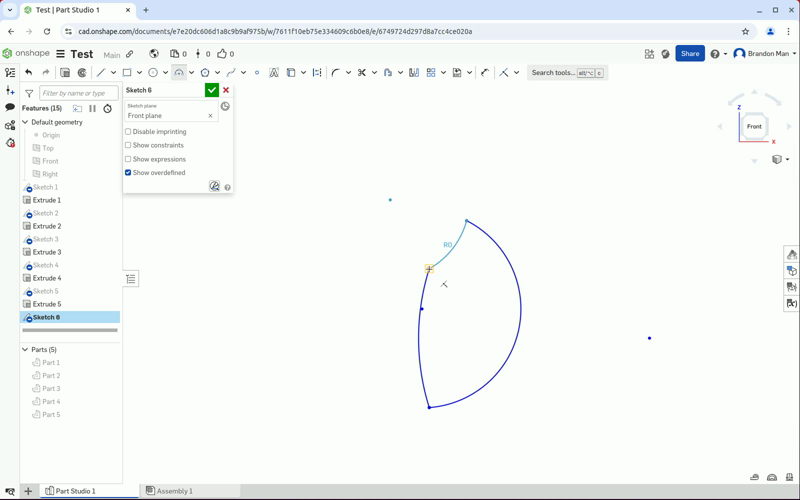
scroll(-6)
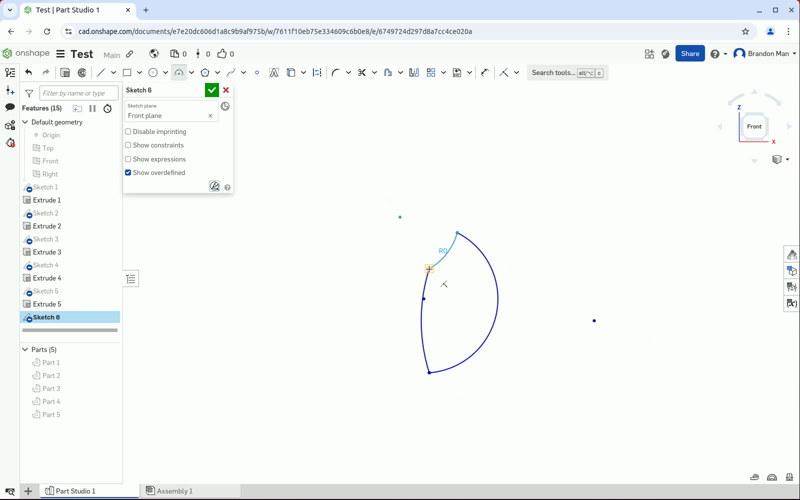
scroll(-6)
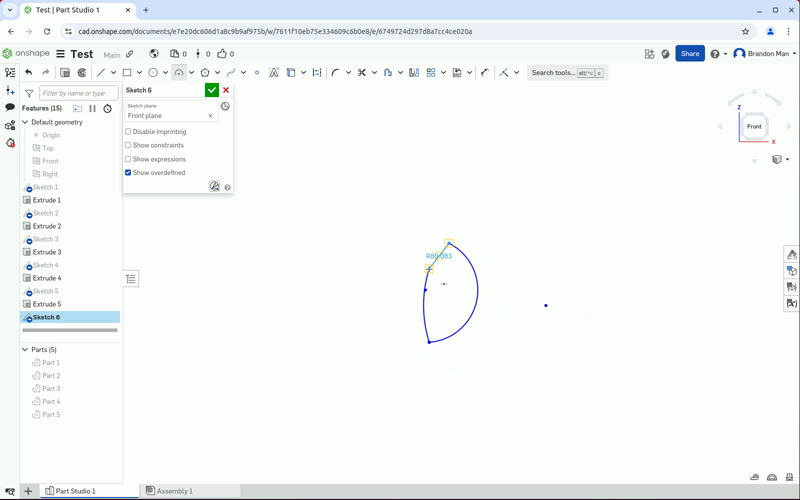
scroll(-6)
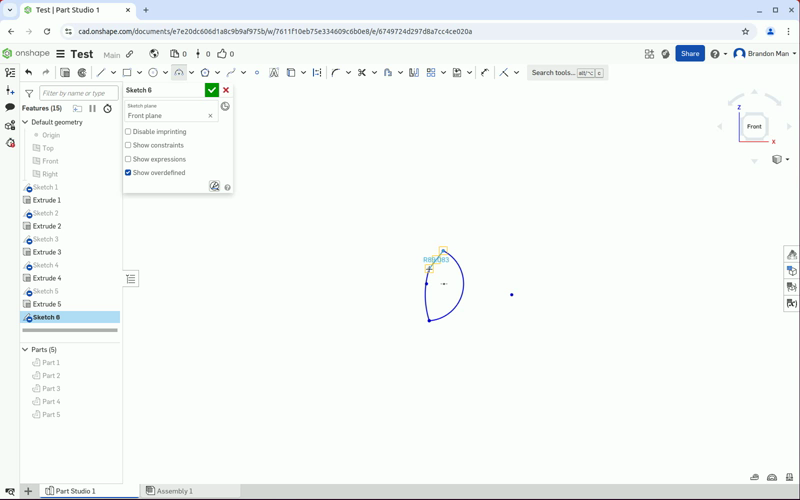
scroll(-6)
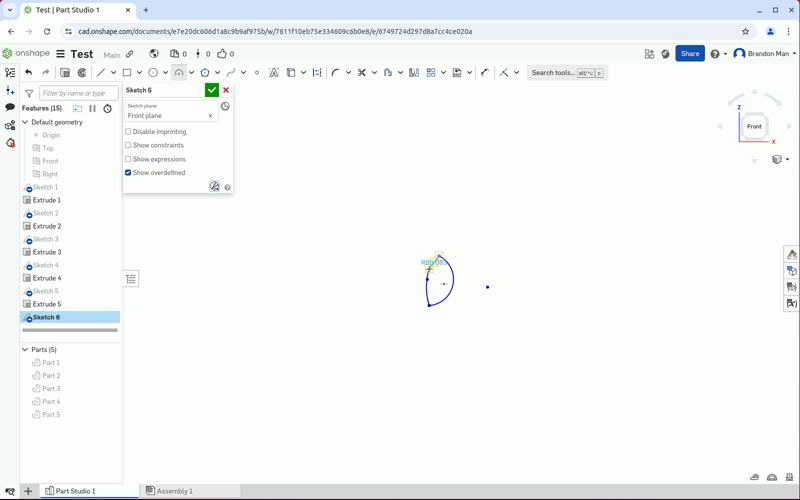
scroll(-6)
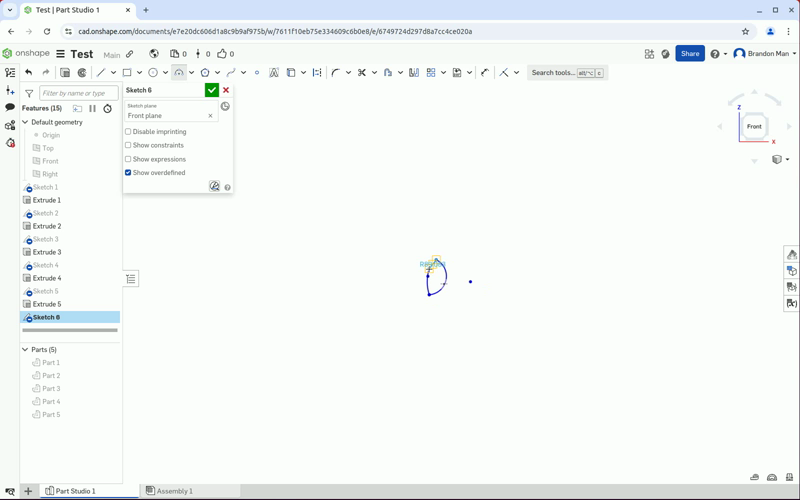
scroll(-6)
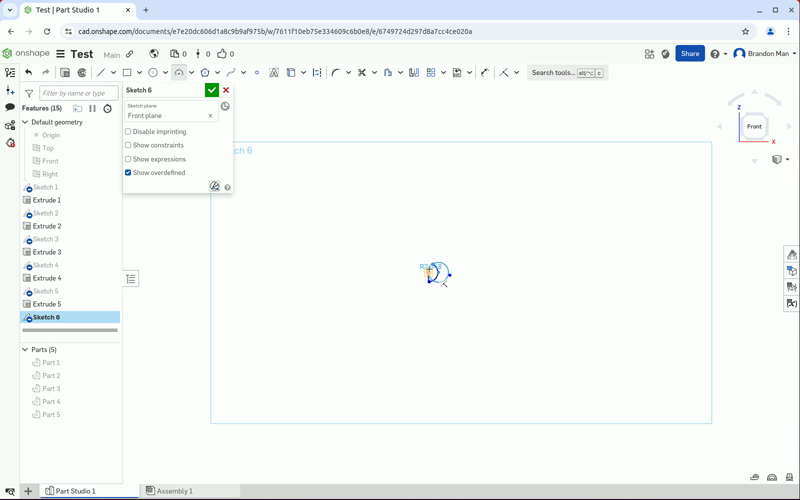
key_down(shift)
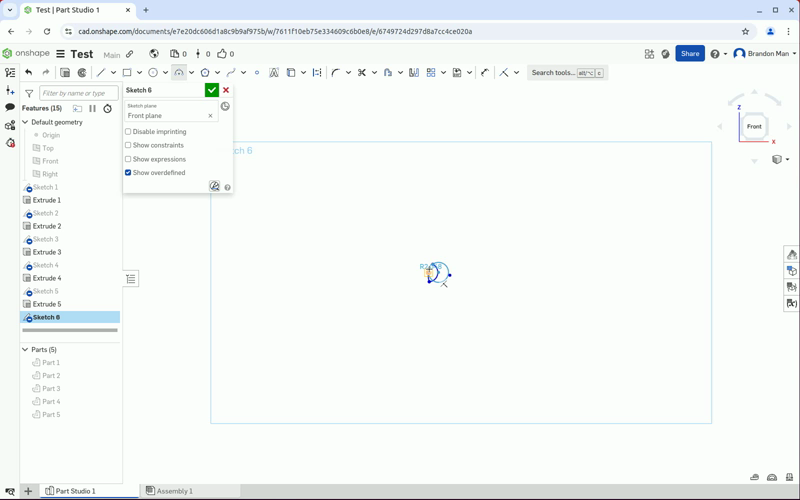
mouse_move(431, 267)
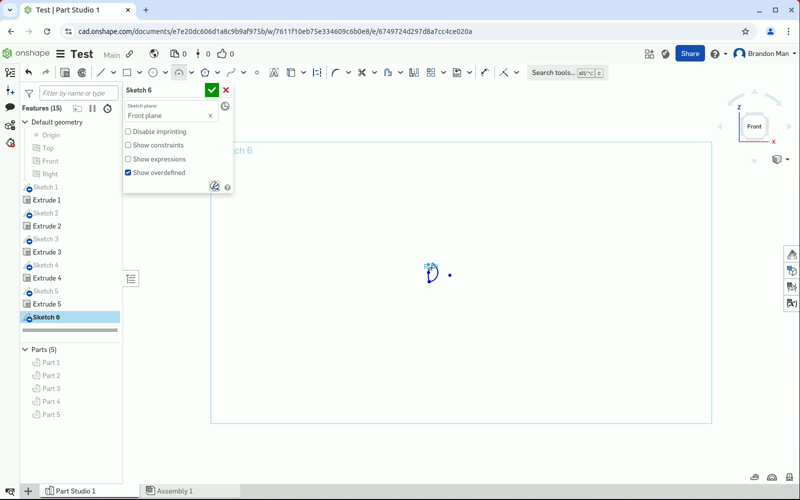
scroll(6)
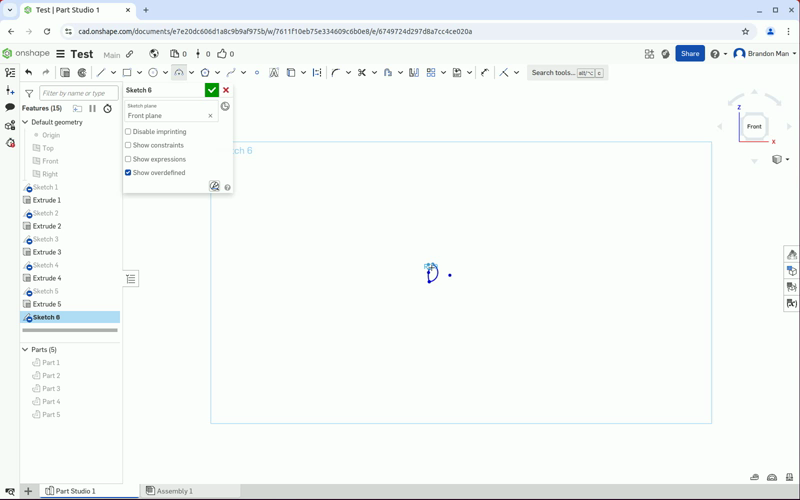
scroll(6)
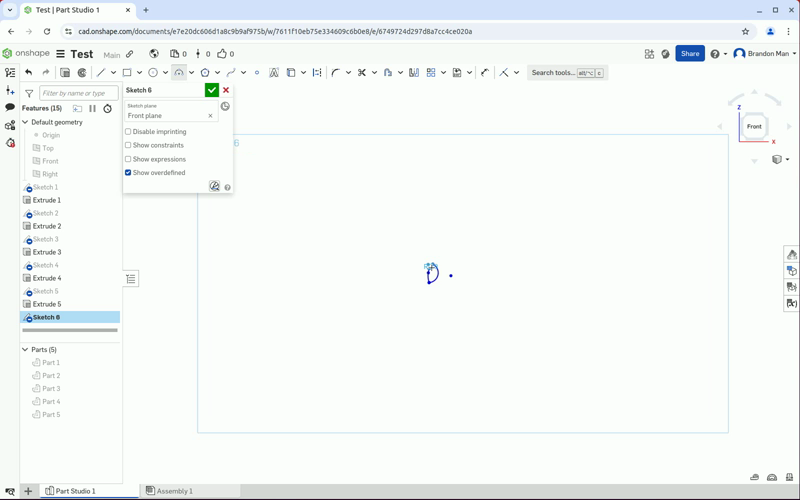
scroll(6)
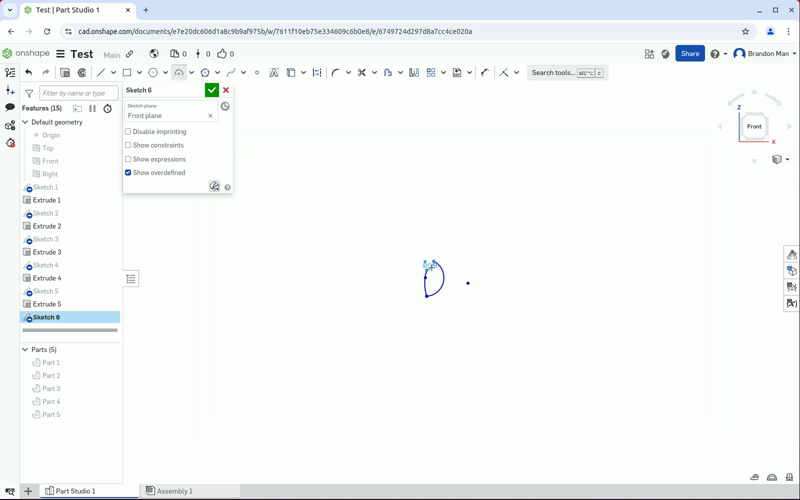
scroll(6)
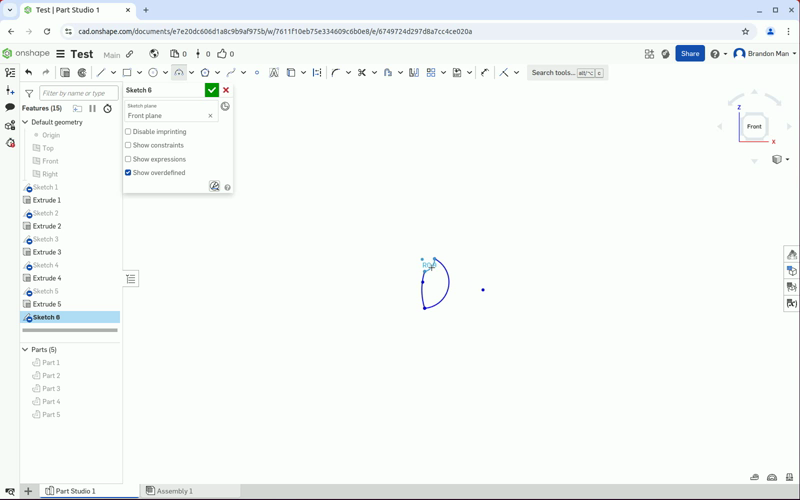
scroll(6)
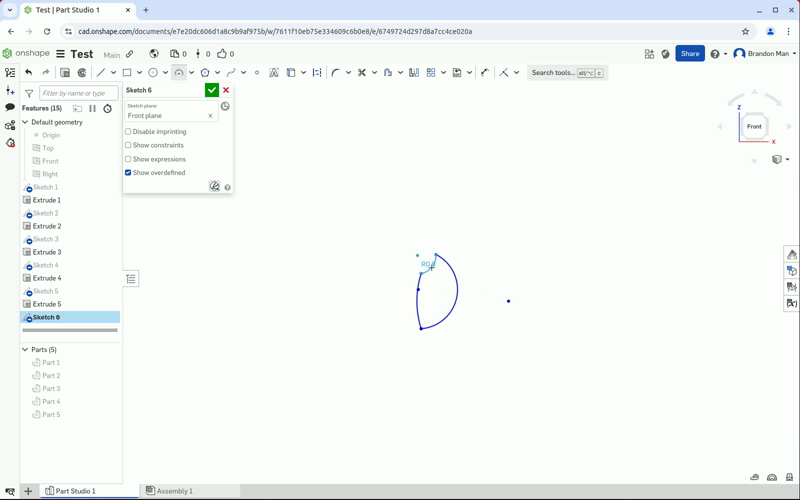
scroll(6)
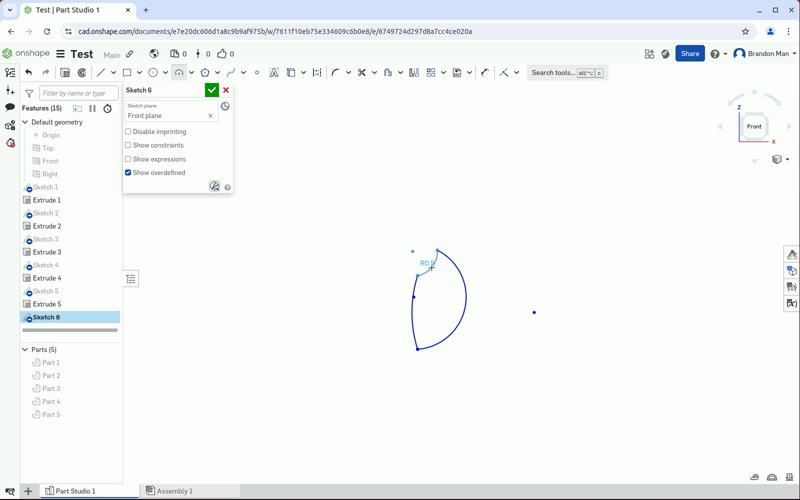
scroll(6)
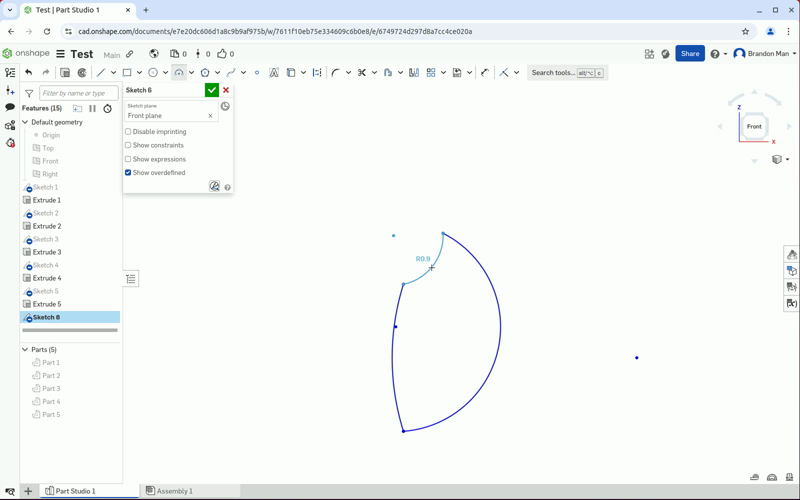
click(431, 267)
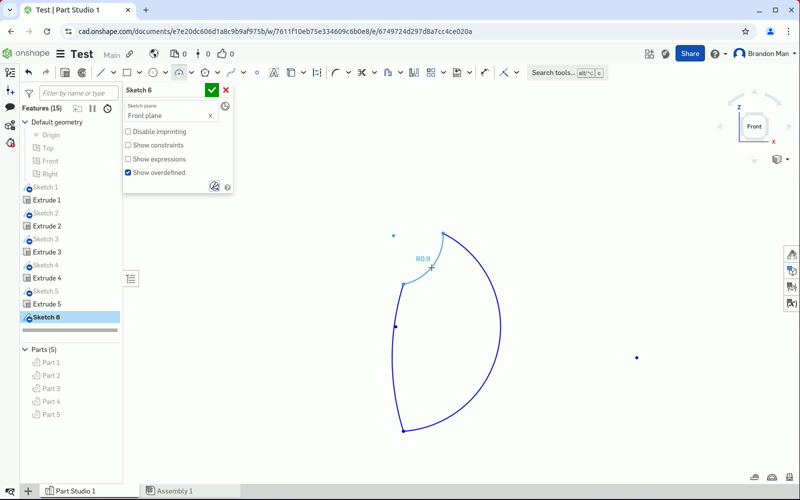
scroll(-6)
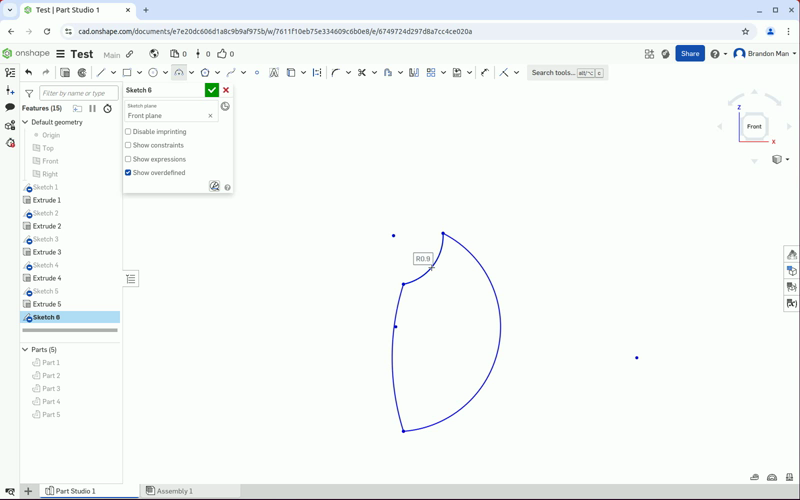
scroll(-6)
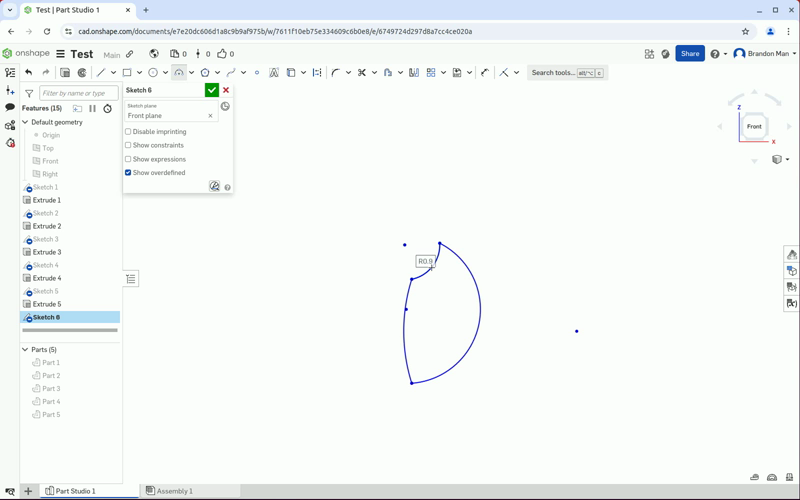
scroll(-6)
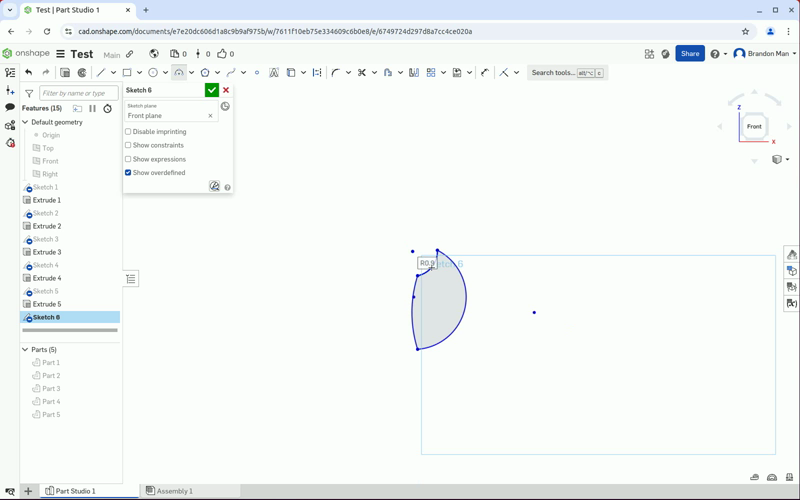
scroll(-6)
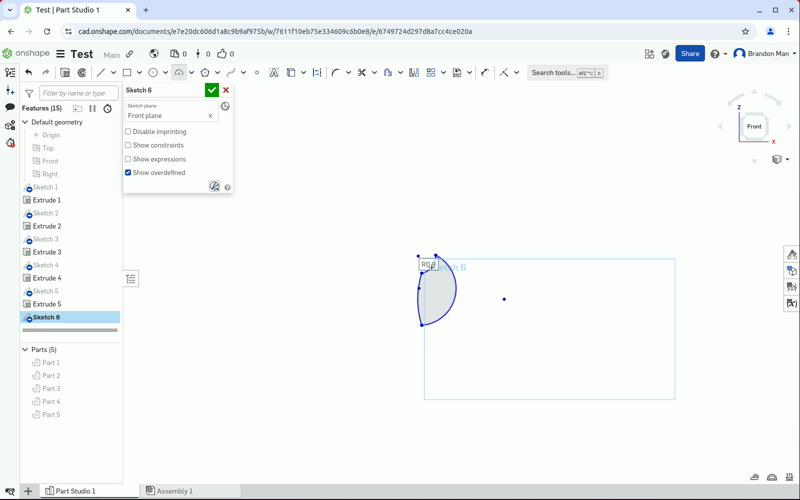
scroll(-6)
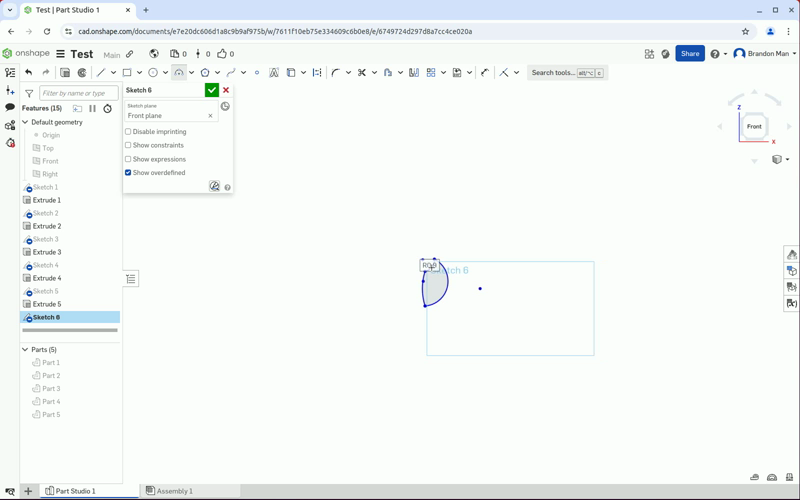
scroll(-6)
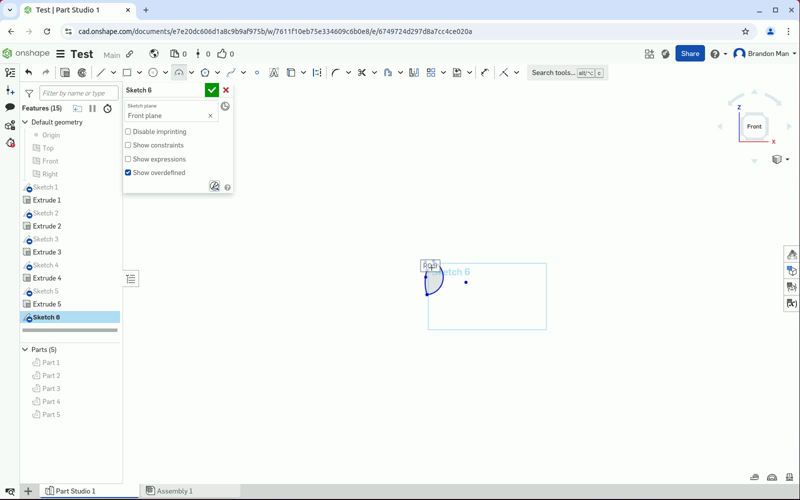
scroll(-6)
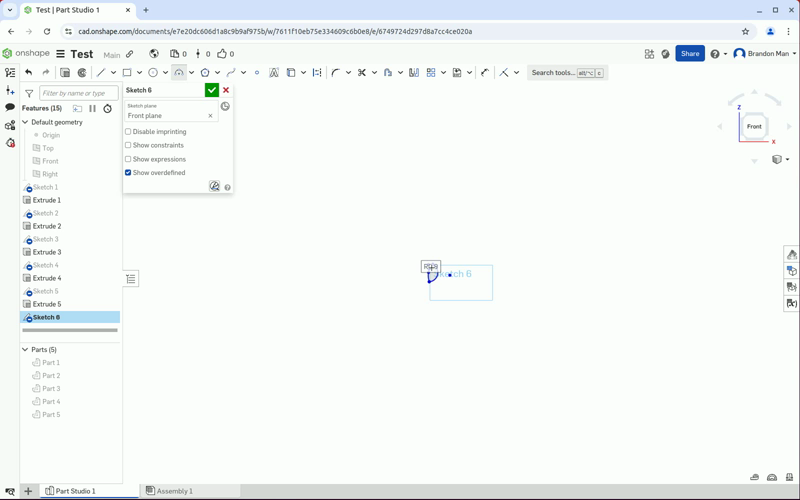
key_up(shift)
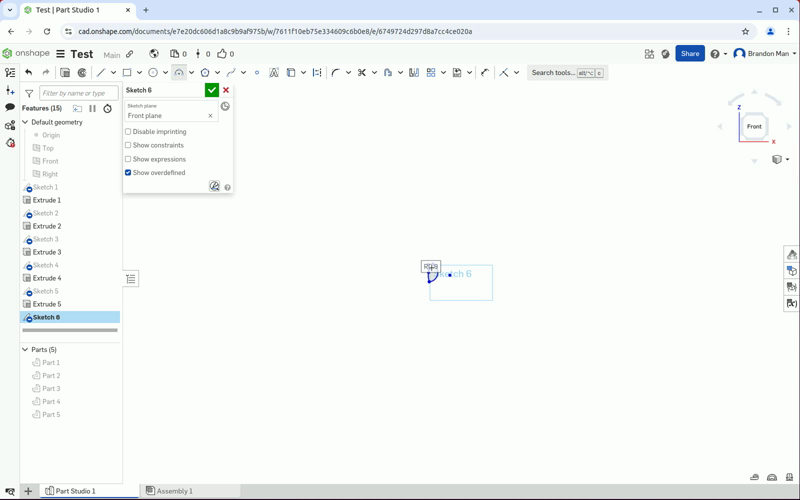
key(esc)
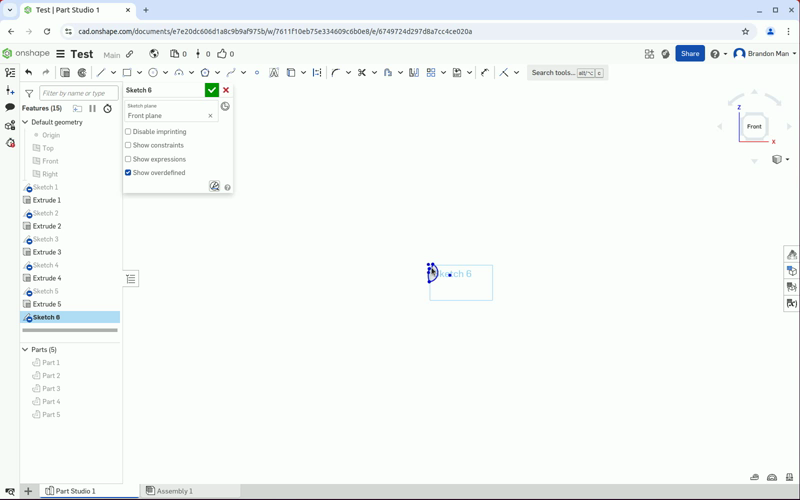
mouse_move(435, 269)
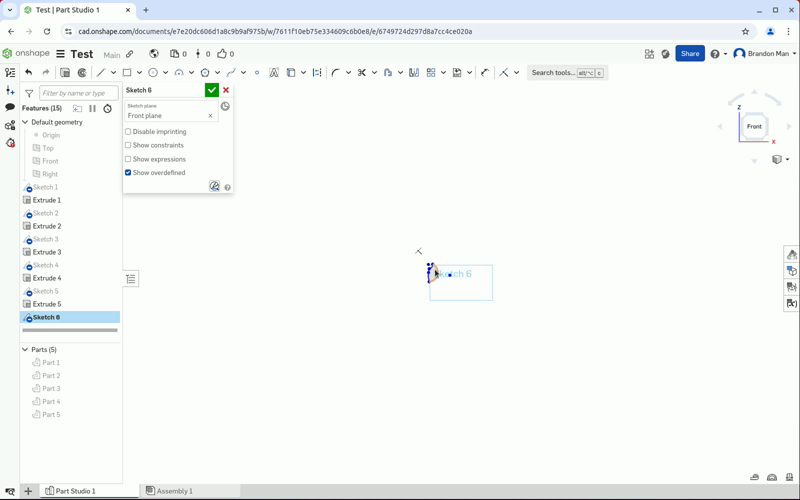
scroll(6)
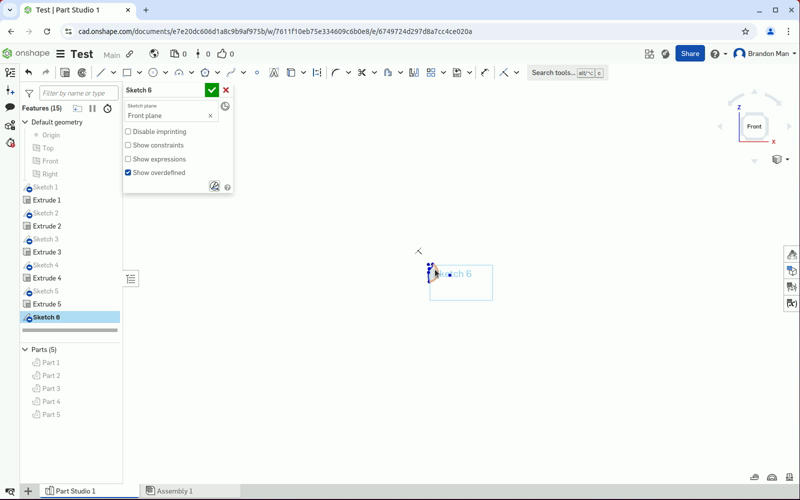
scroll(6)
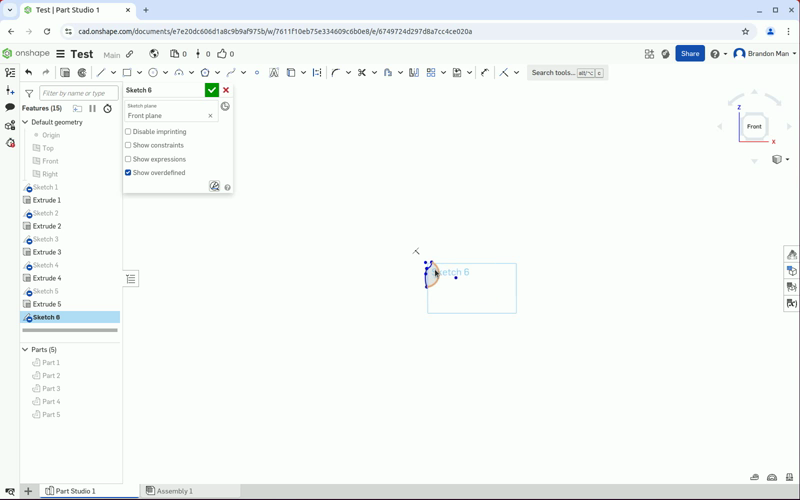
scroll(6)
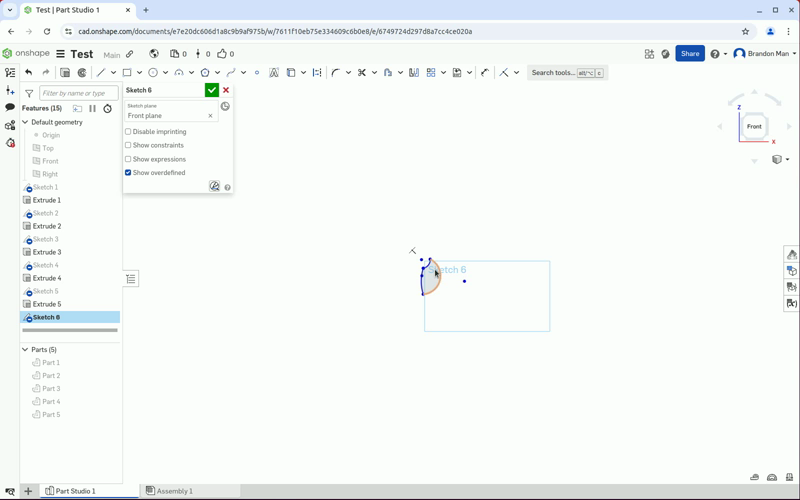
scroll(6)
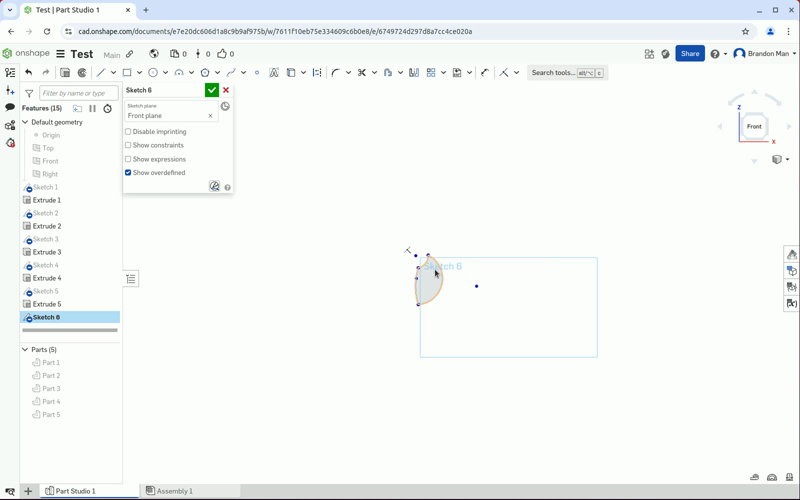
scroll(6)
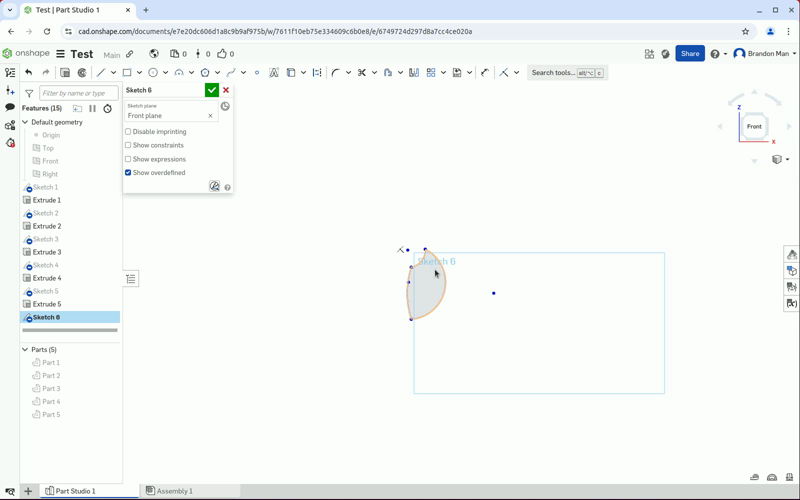
scroll(6)
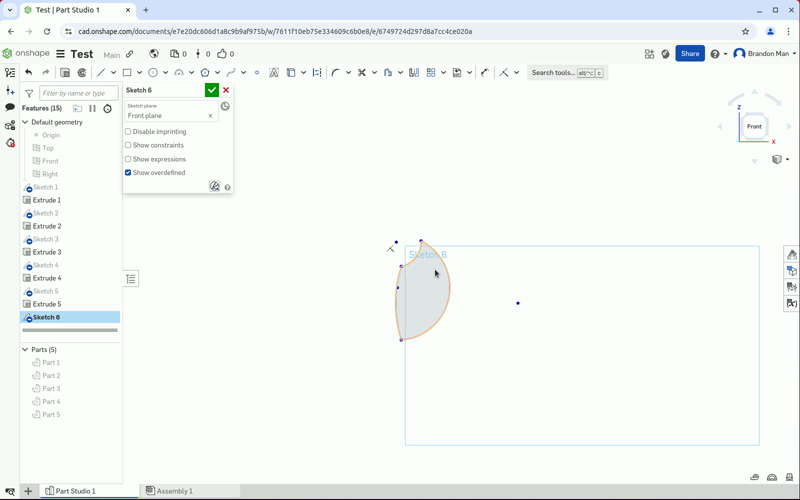
scroll(6)
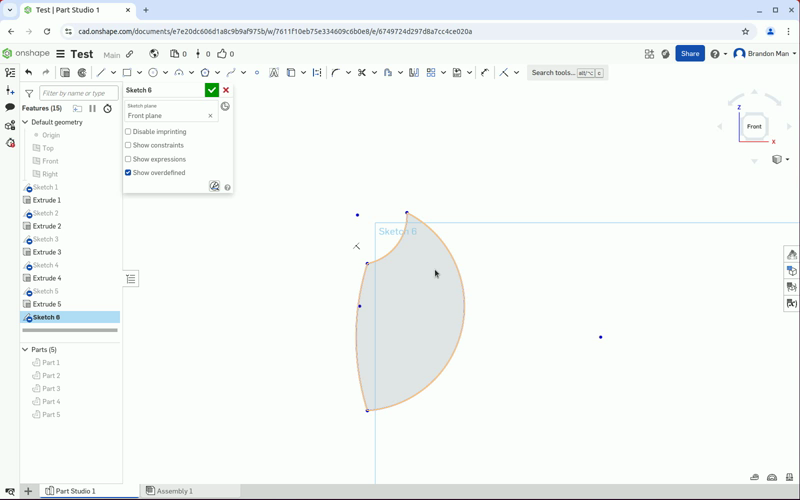
click(435, 269)
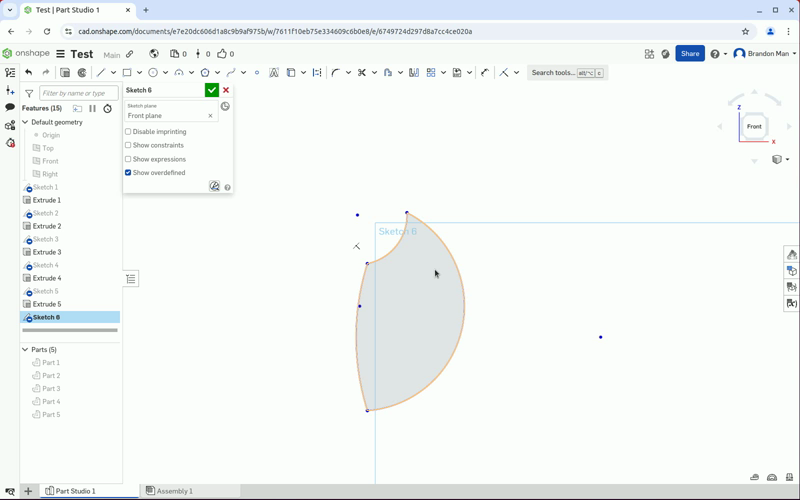
scroll(-6)
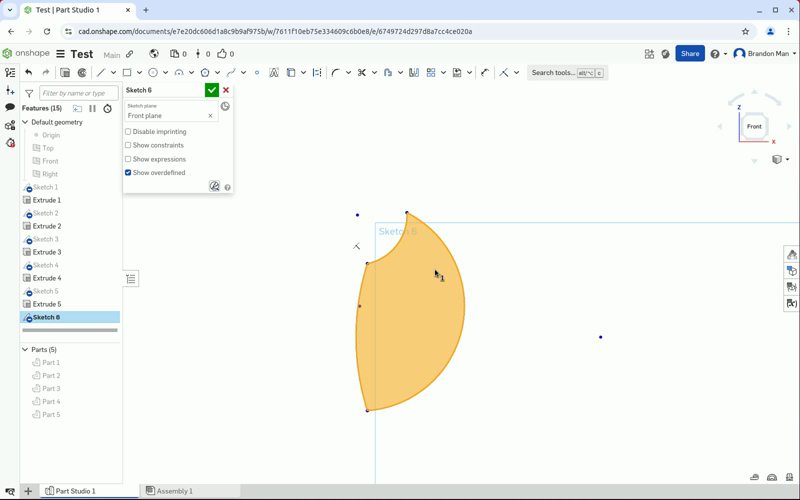
scroll(-6)
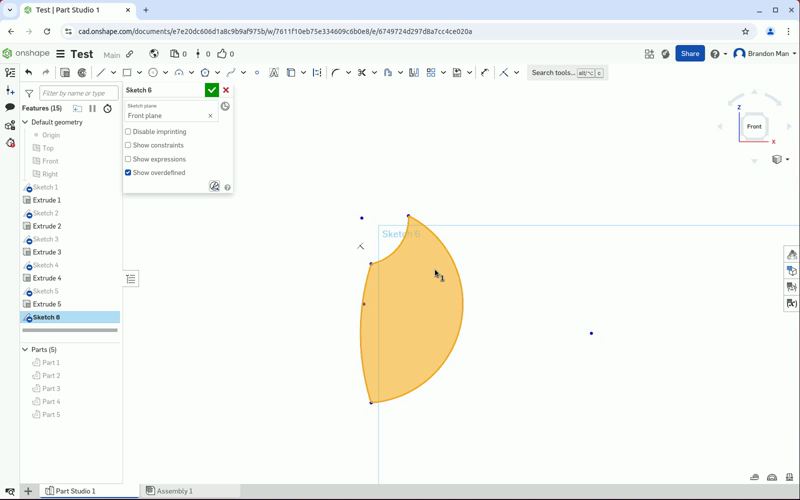
scroll(-6)
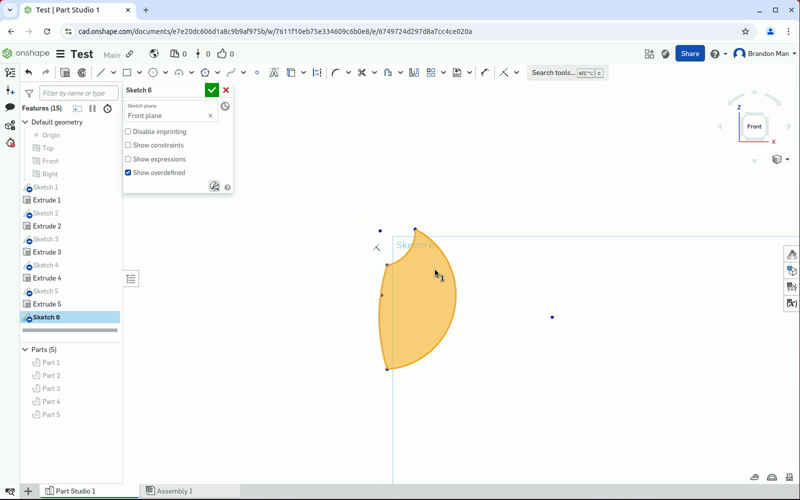
scroll(-6)
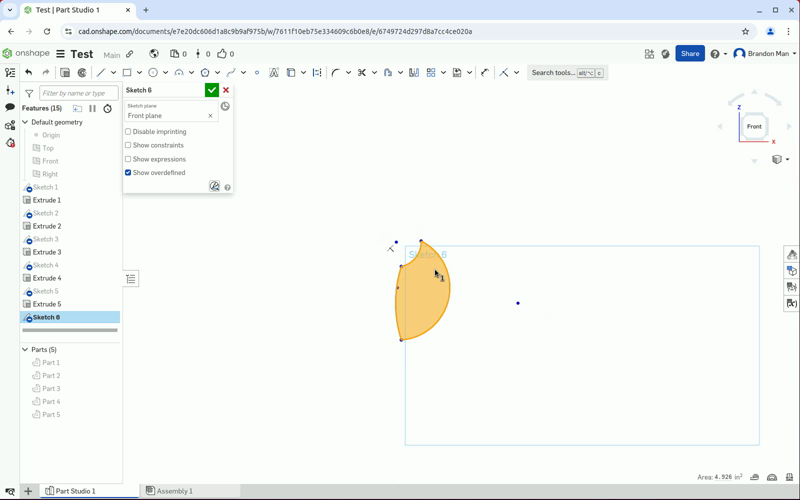
scroll(-6)
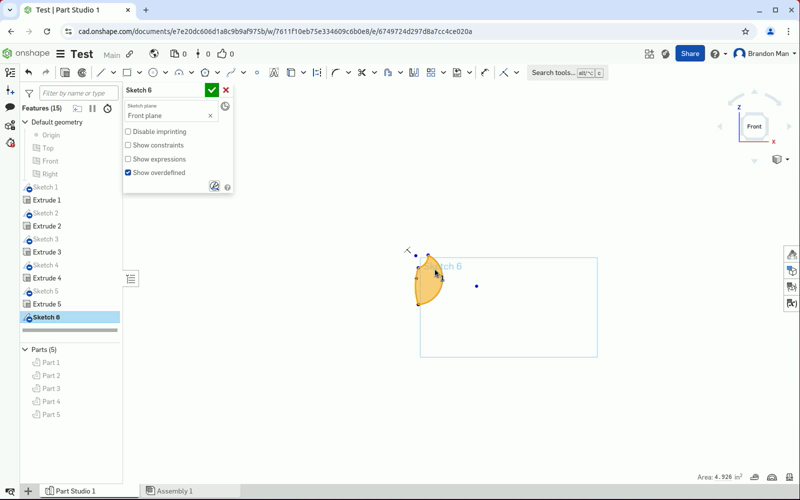
scroll(-6)
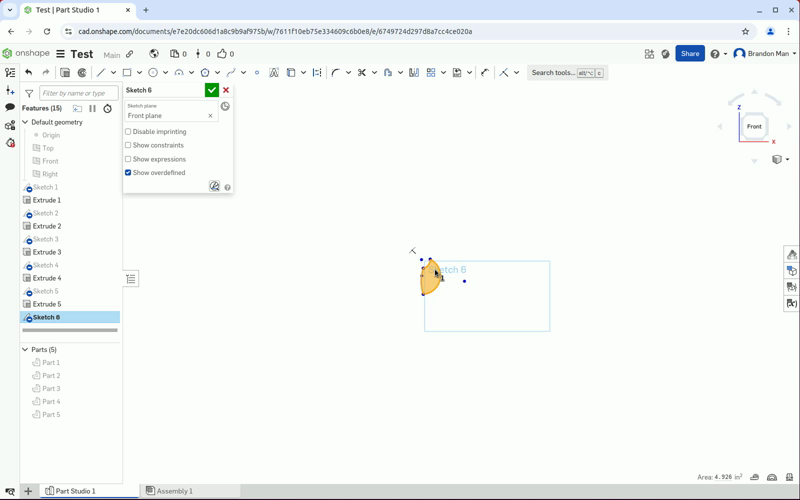
scroll(-6)
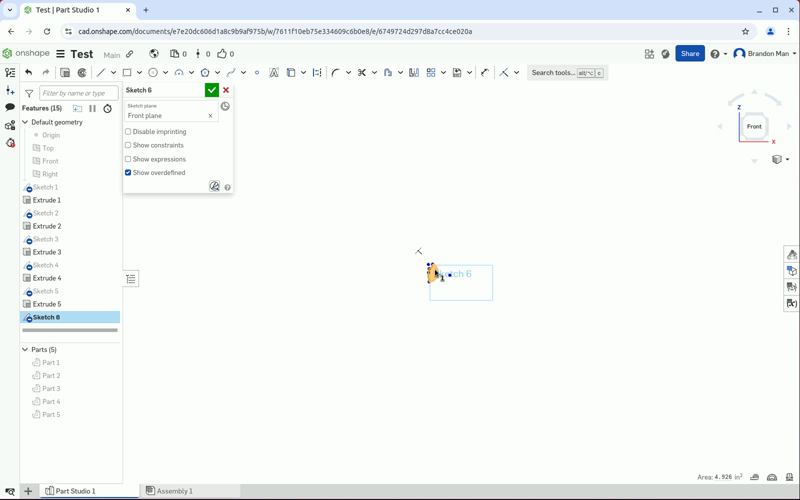
mouse_move(73, 352)
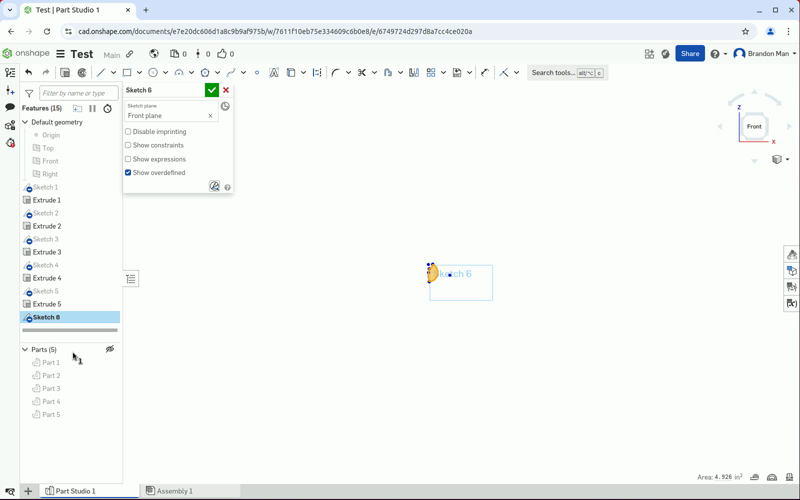
key(shift+y)
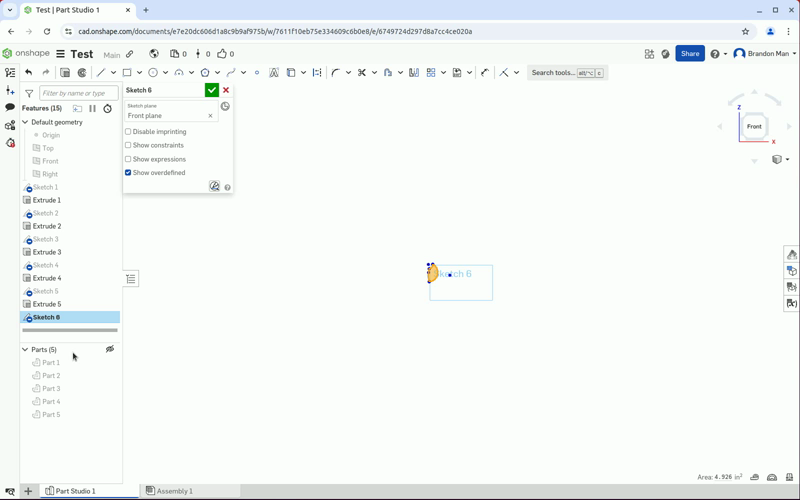
key(shift+e)
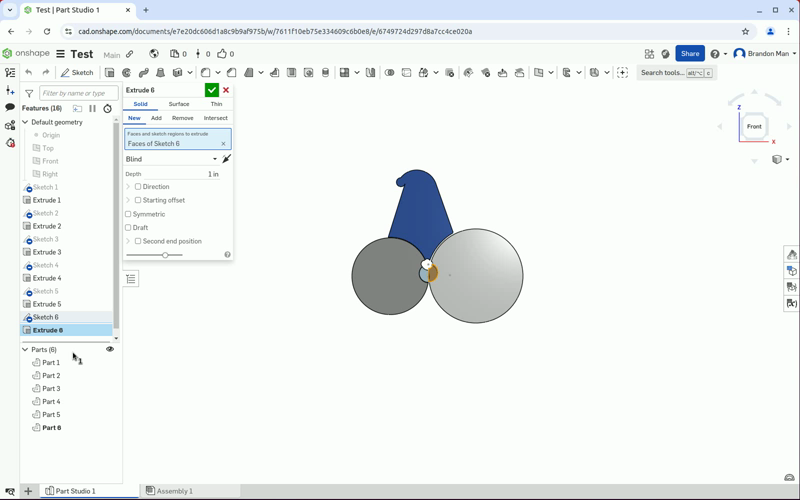
mouse_move(143, 106)
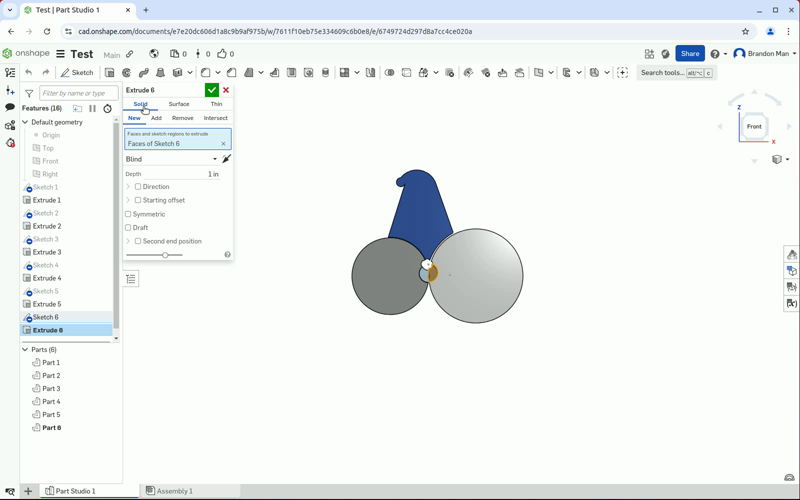
click(143, 106)
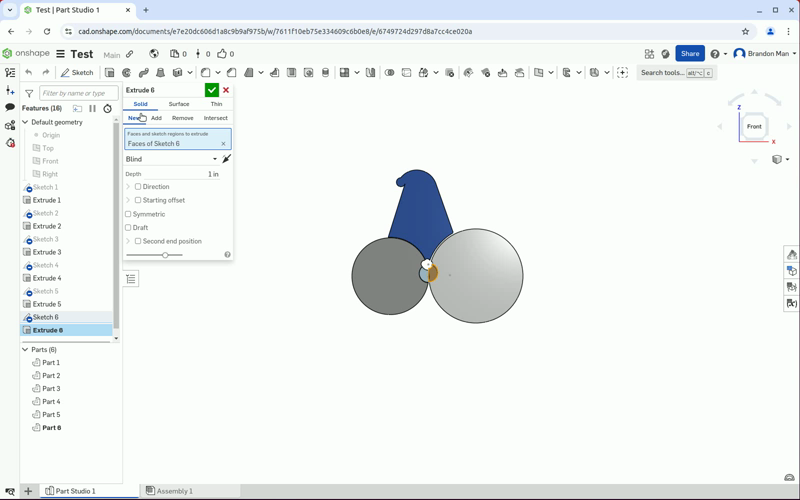
mouse_move(137, 120)
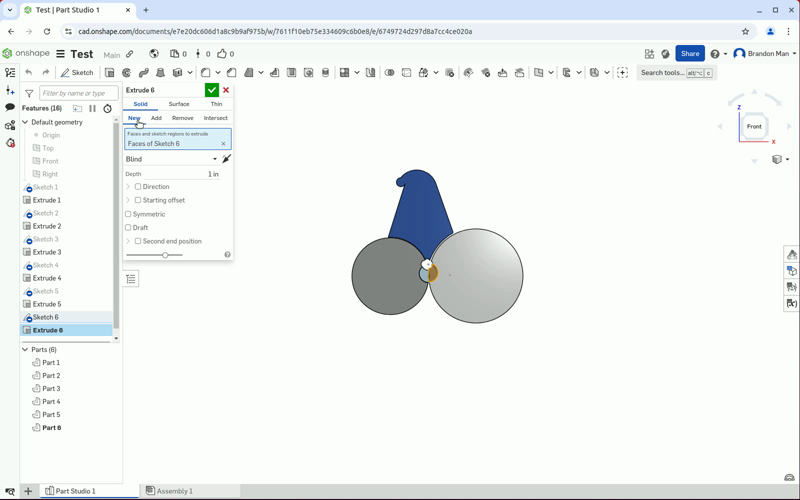
click(137, 120)
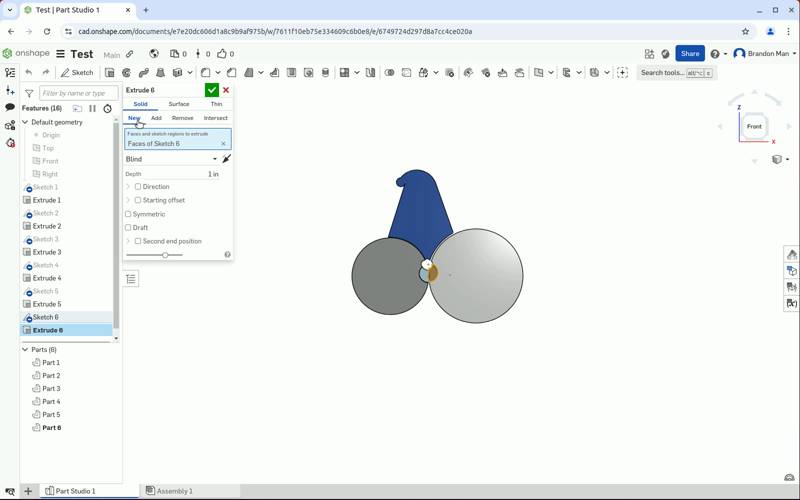
key(tab, 4)
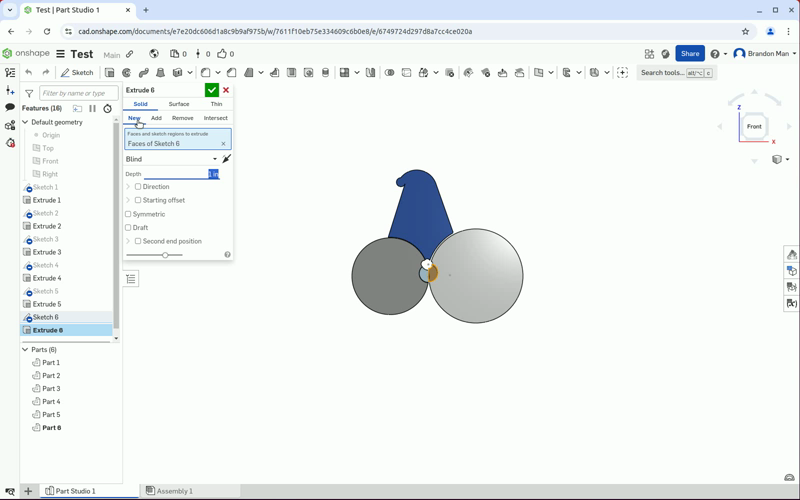
text(7.943)
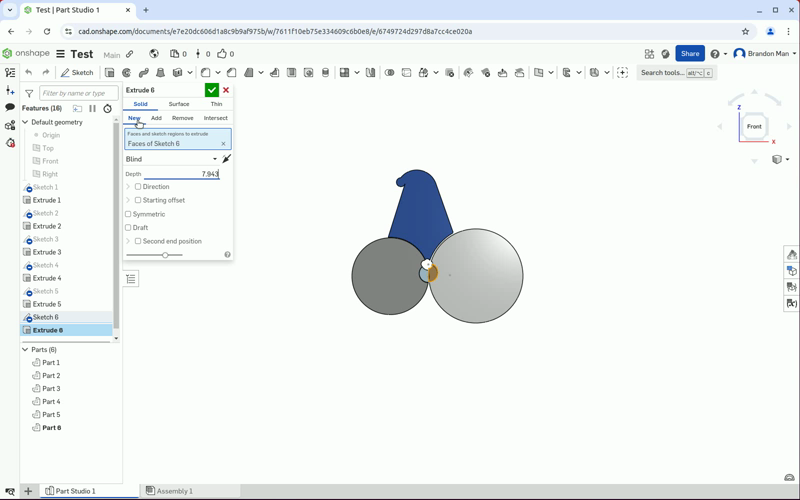
key(enter)
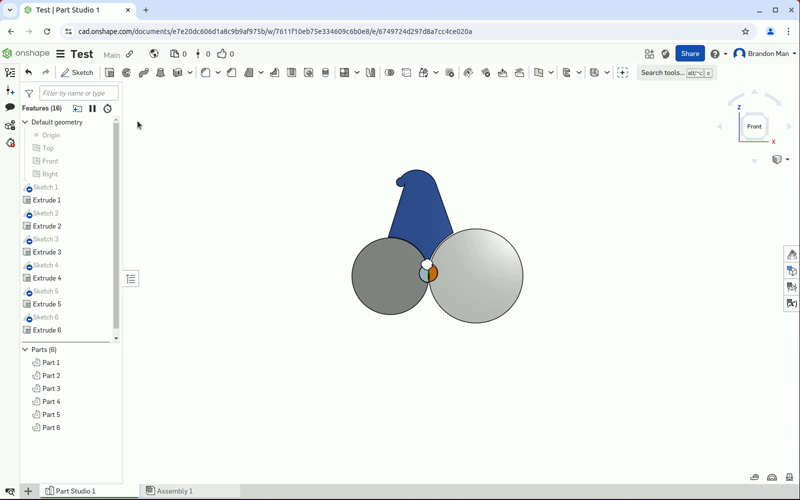
key(shift+h)
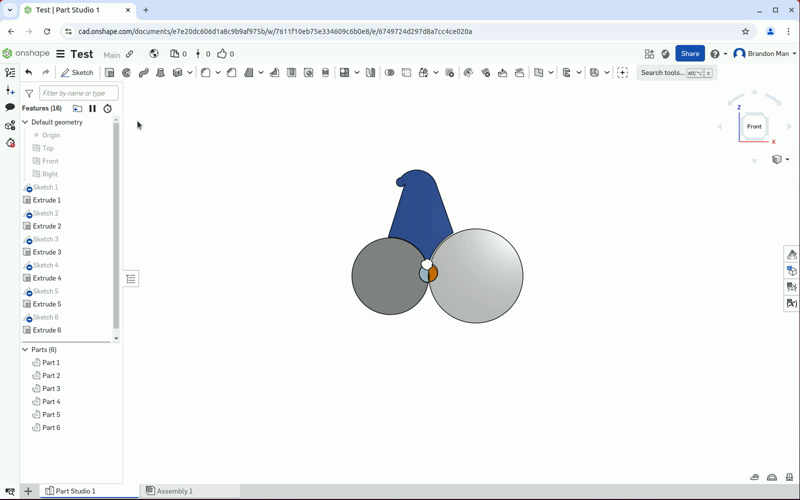
key(shift+h)
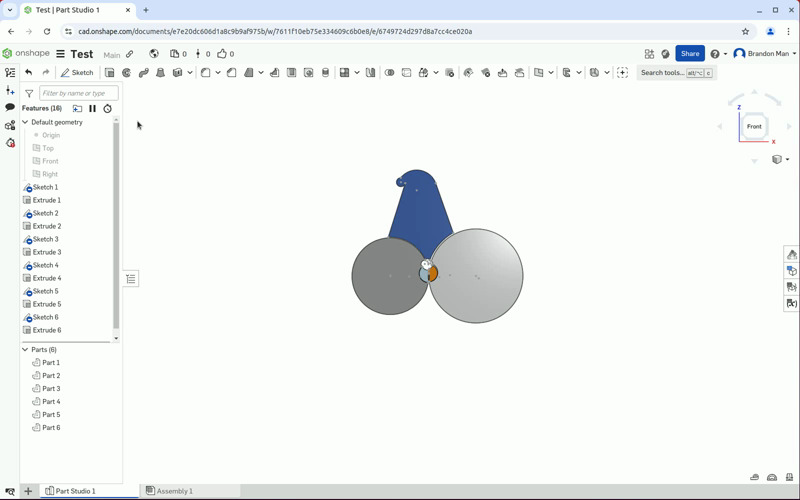
key(shift+7)
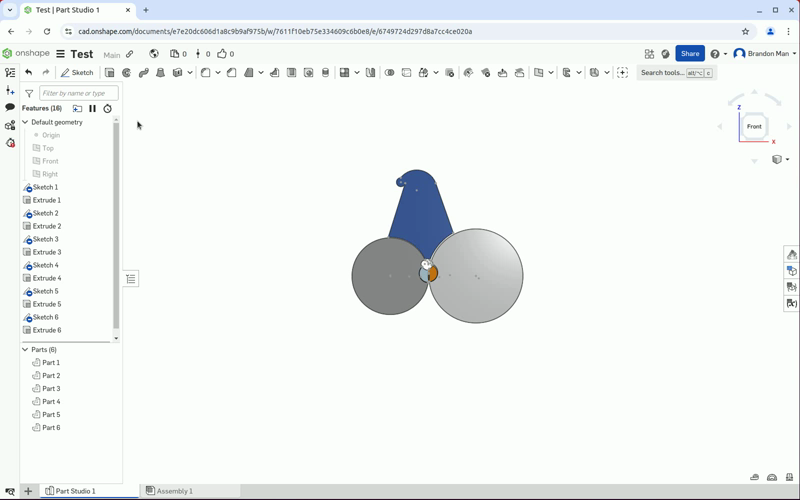
key(left, 2)
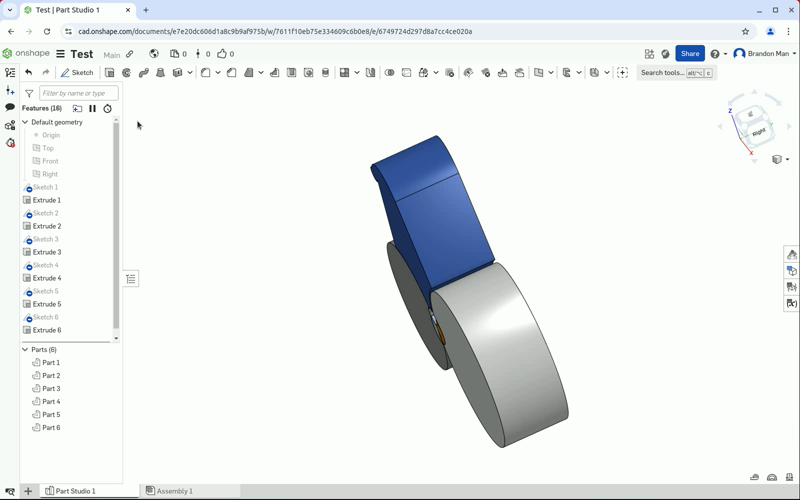
key(down, 2)
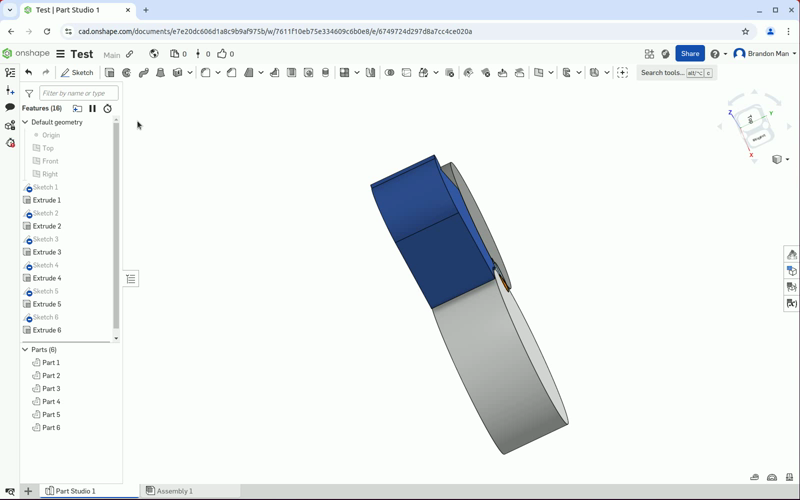
key(up, 2)
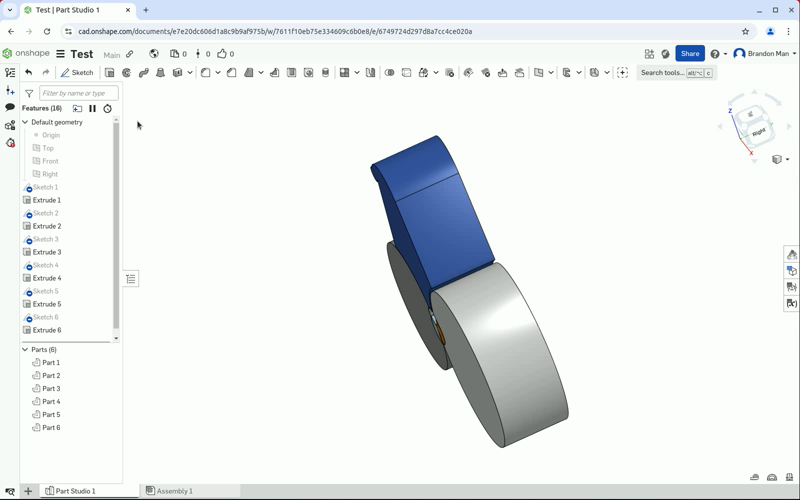
key(right, 2)
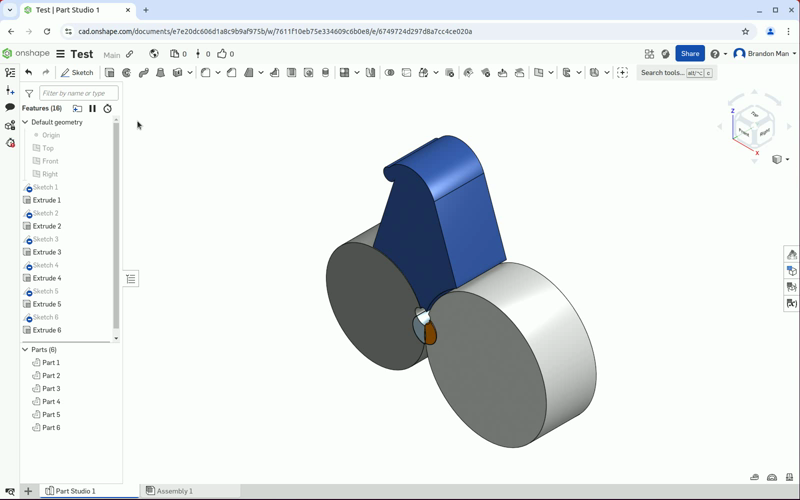
mouse_move(69, 189)
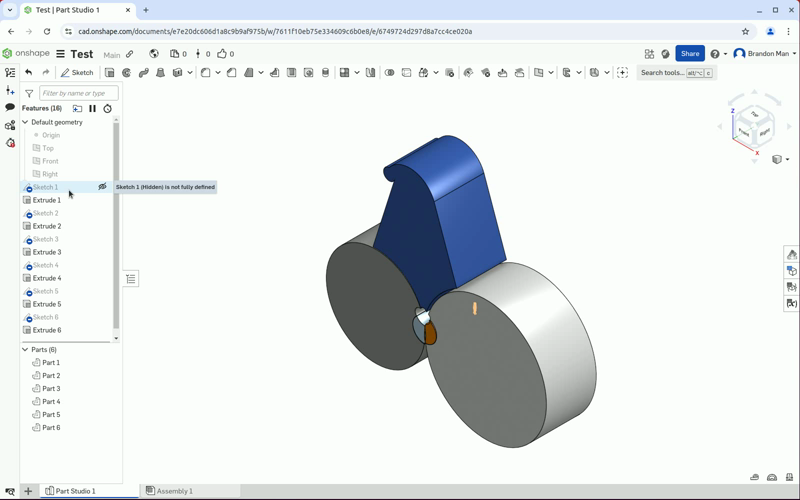
click(69, 189)